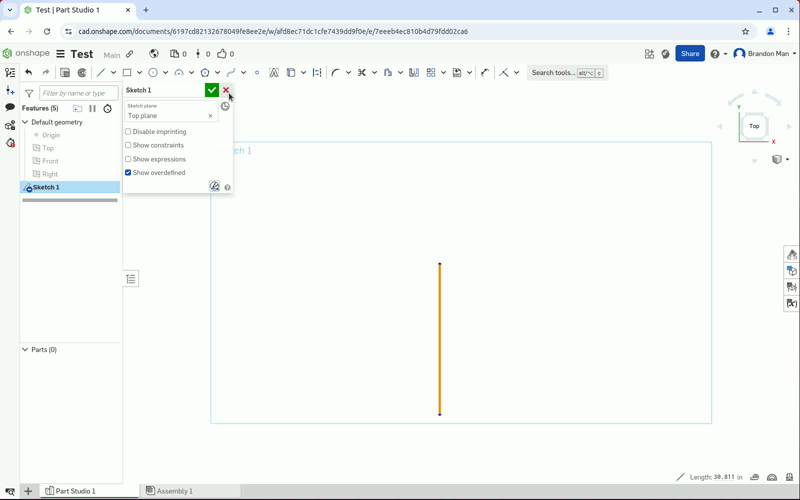
key(shift+h)
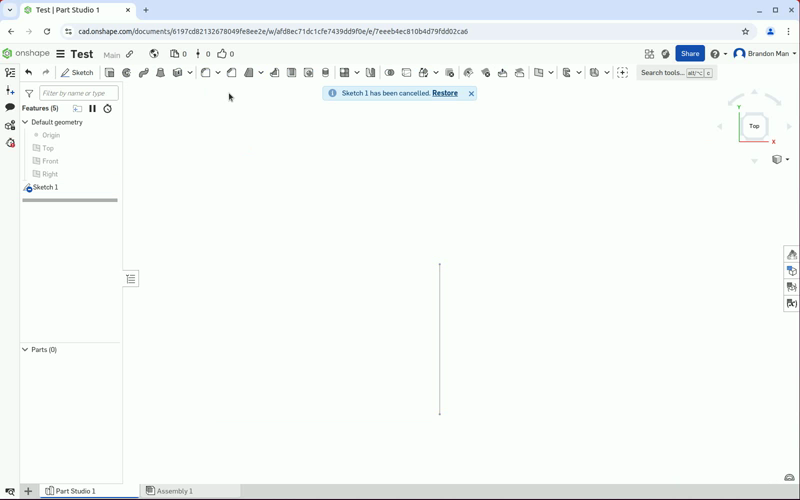
key(shift+s)
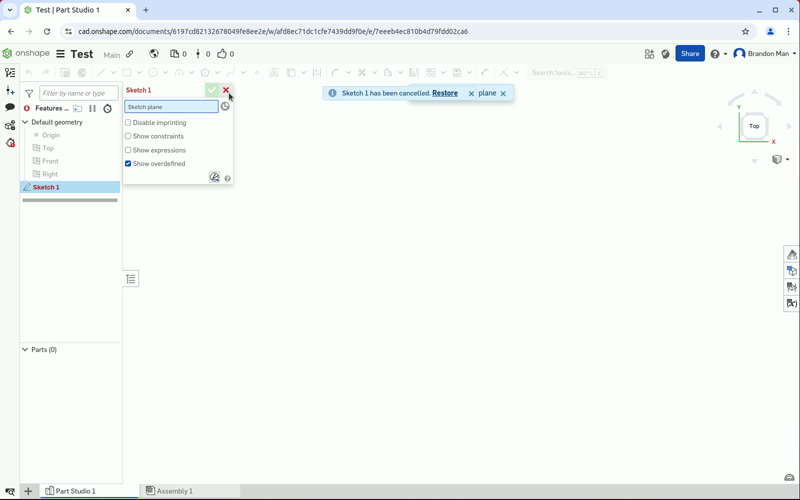
mouse_move(73, 150)
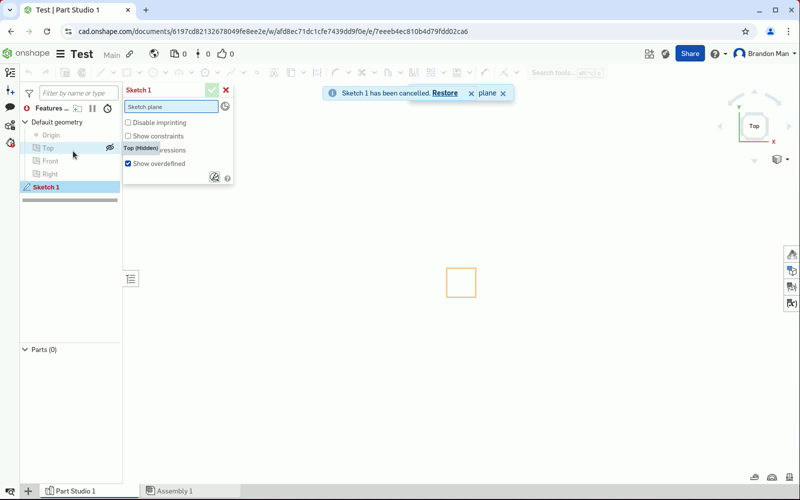
click(73, 150)
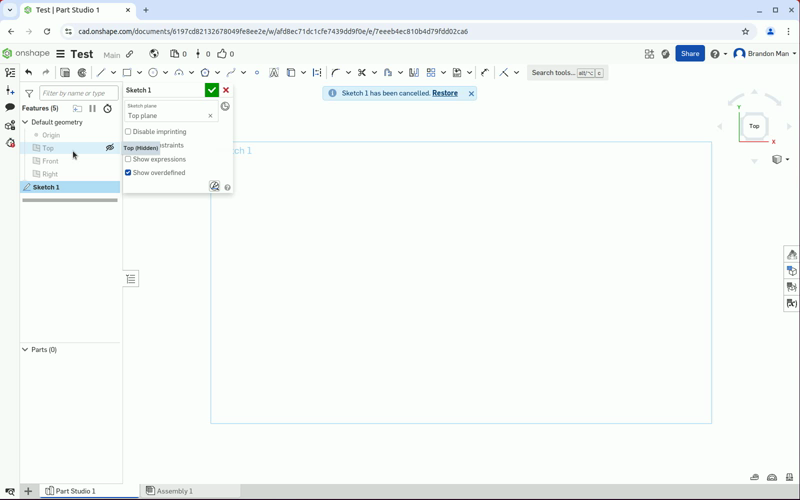
mouse_move(73, 352)
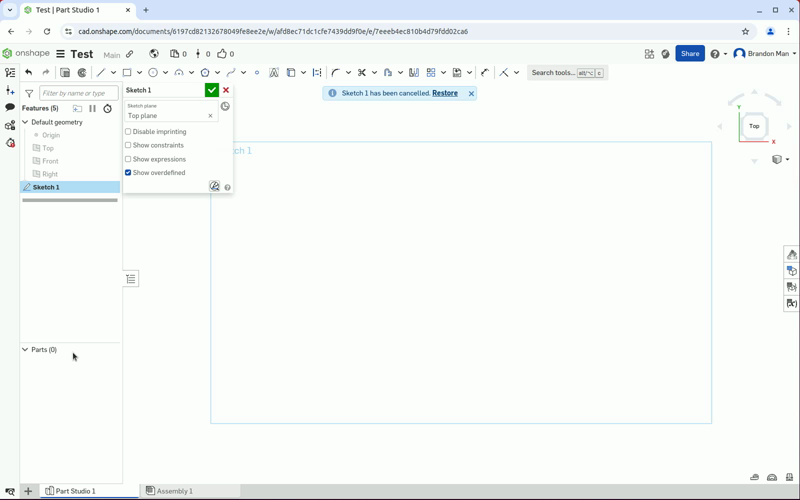
key(y)
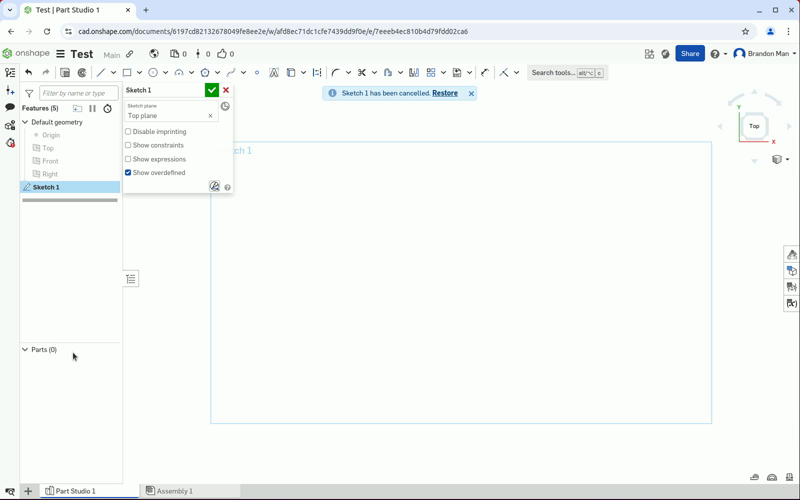
key(l)
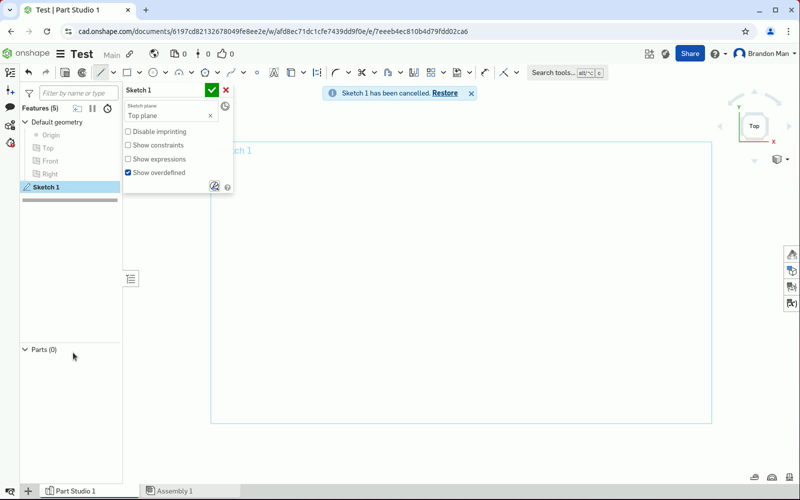
key_down(shift)
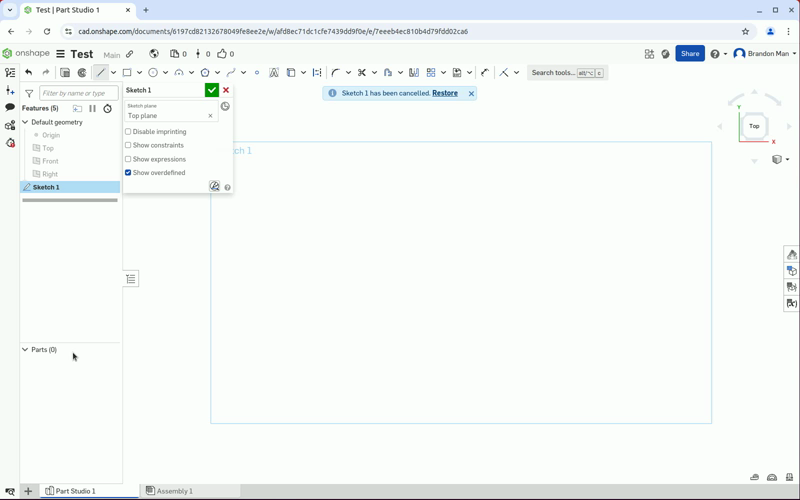
mouse_move(348, 329)
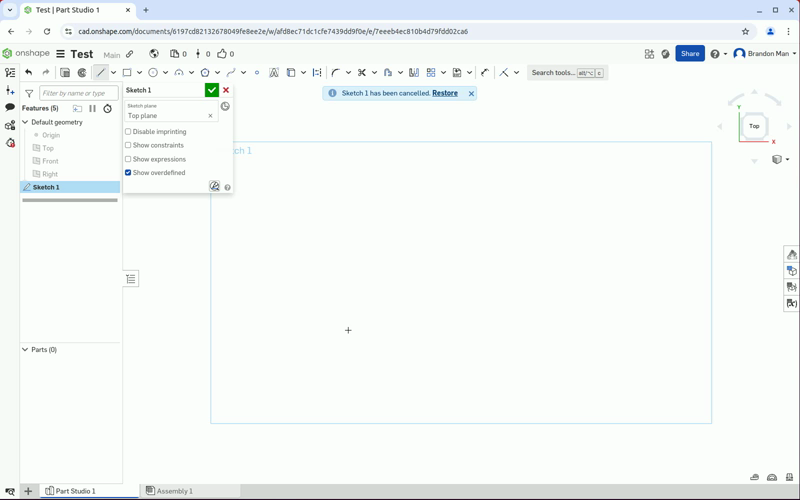
click(348, 329)
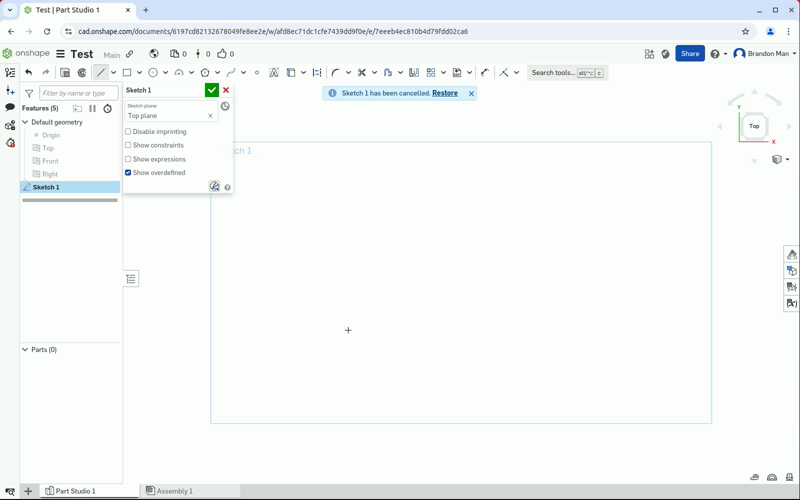
key_up(shift)
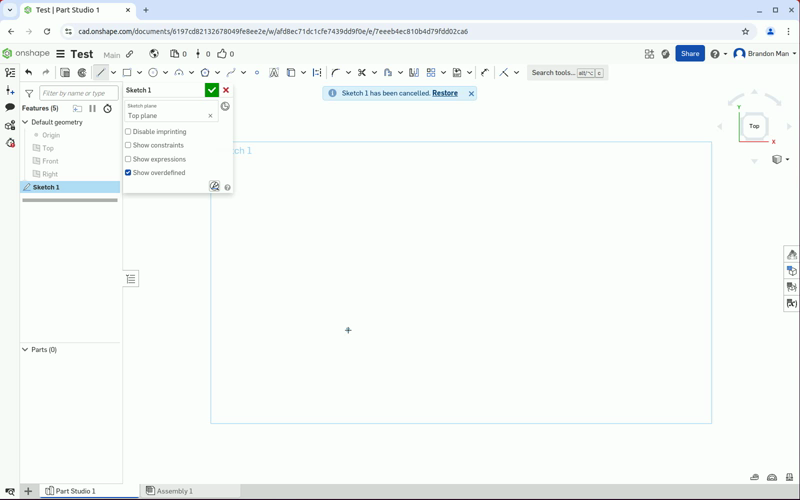
key_down(shift)
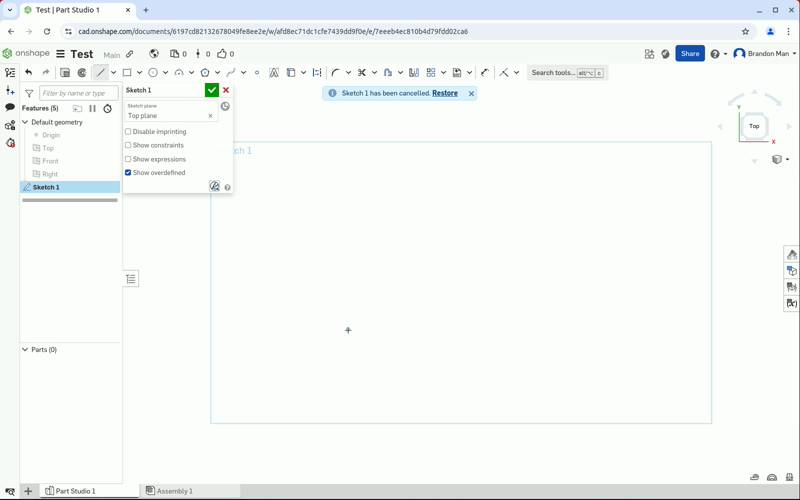
mouse_move(572, 329)
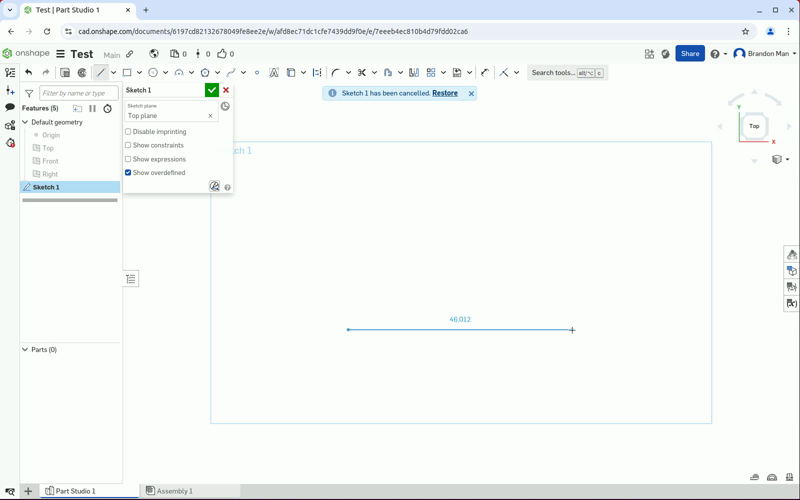
click(572, 329)
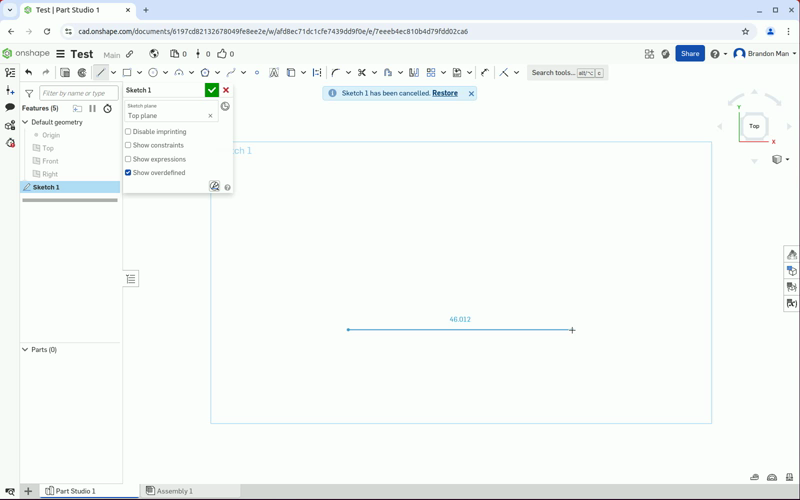
key_up(shift)
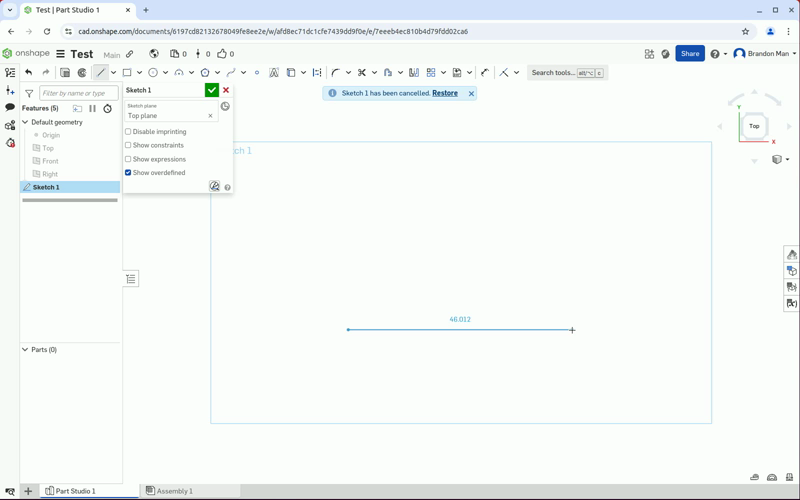
key_down(shift)
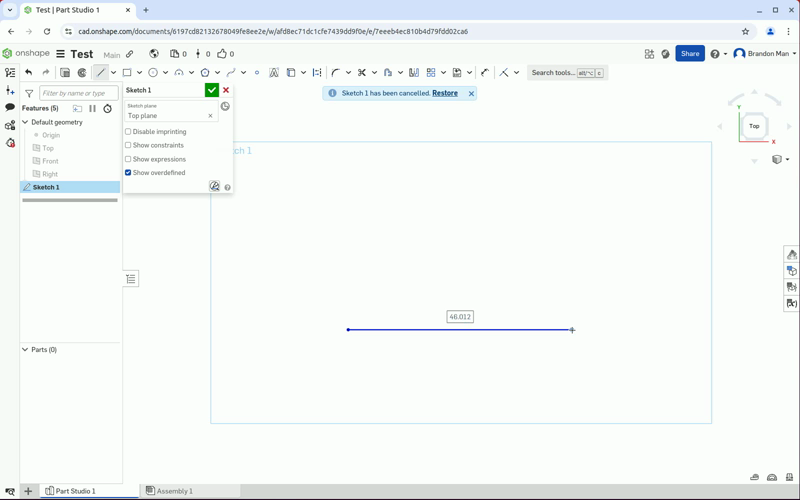
mouse_move(572, 235)
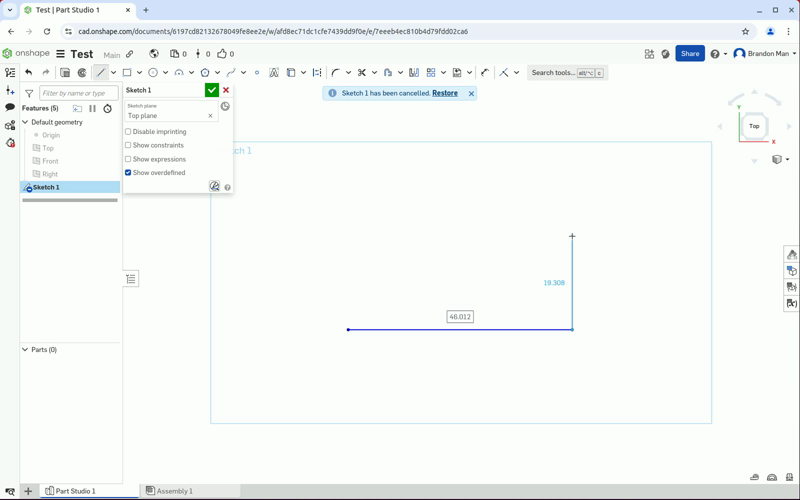
click(572, 235)
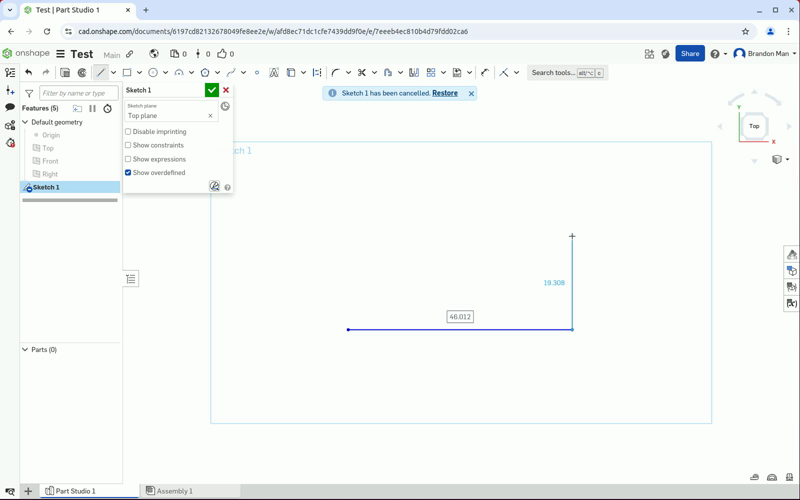
key_up(shift)
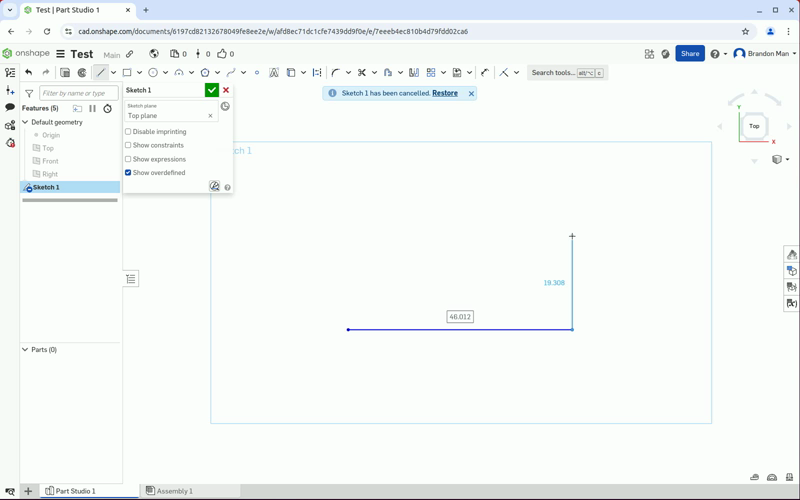
key_down(shift)
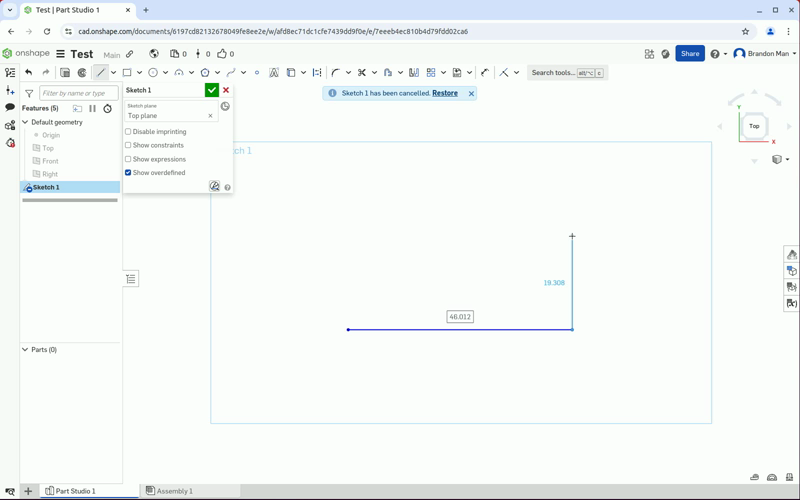
mouse_move(348, 235)
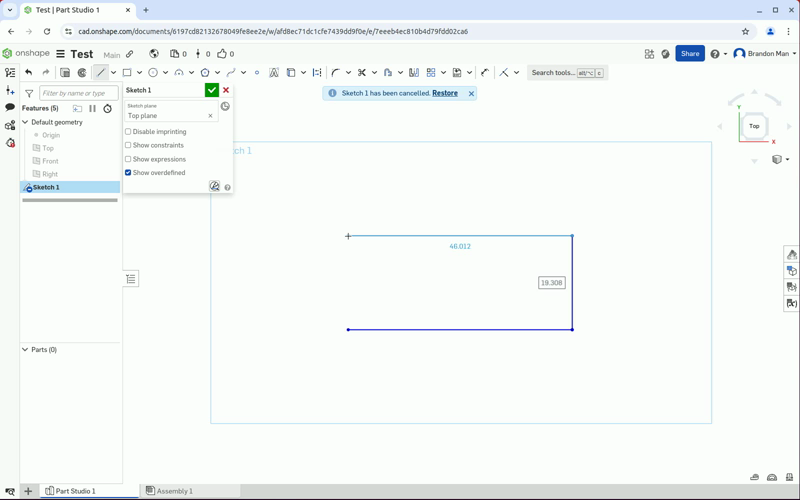
click(348, 235)
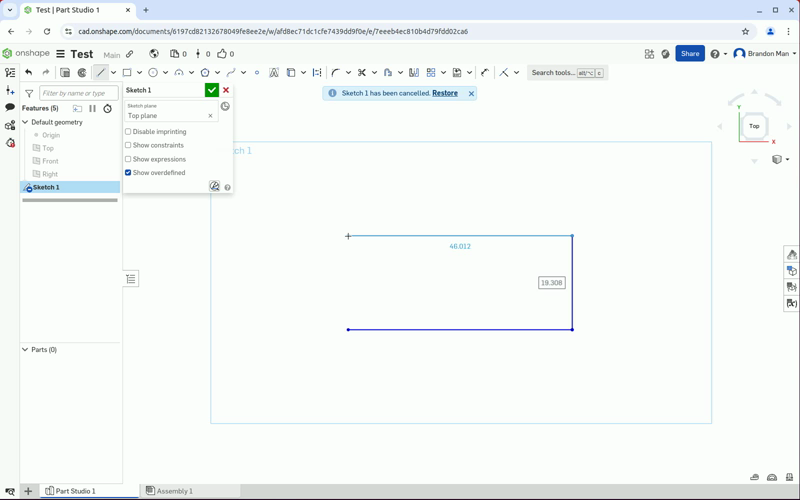
key_up(shift)
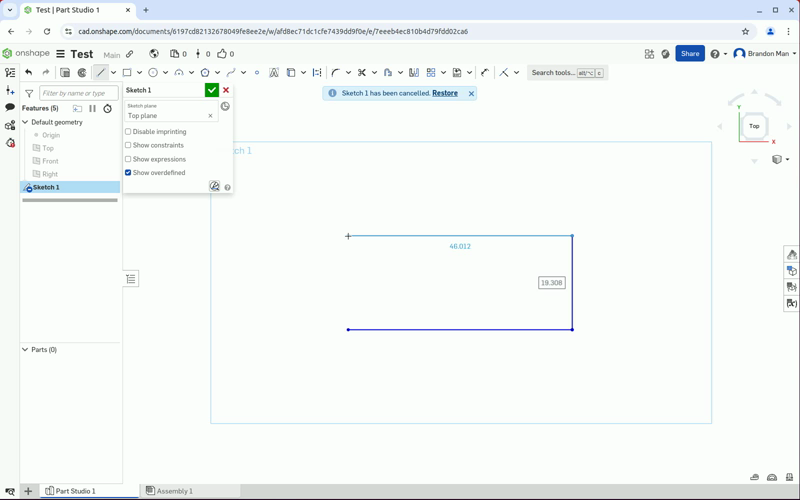
key_down(shift)
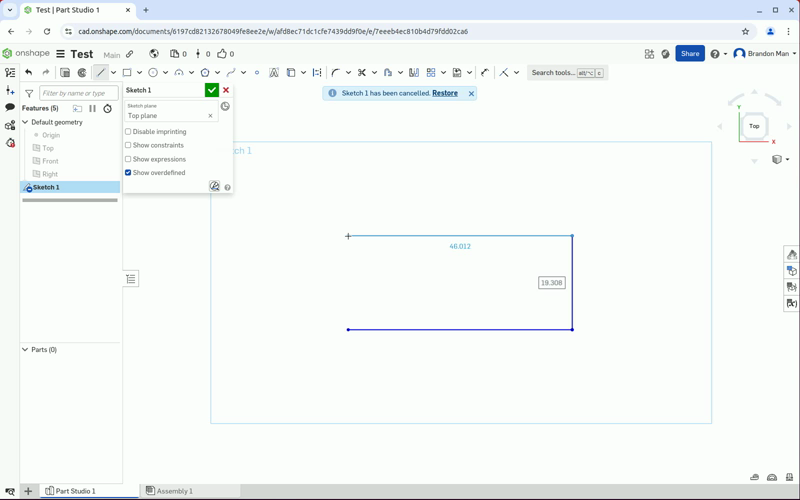
mouse_move(348, 329)
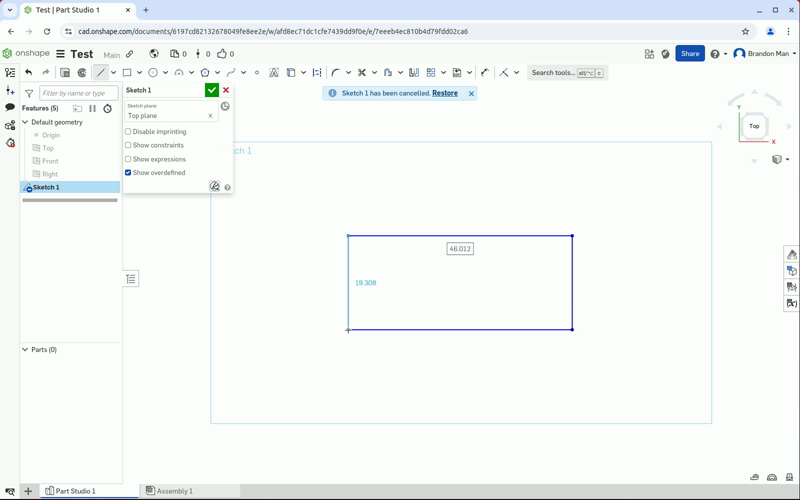
key_up(shift)
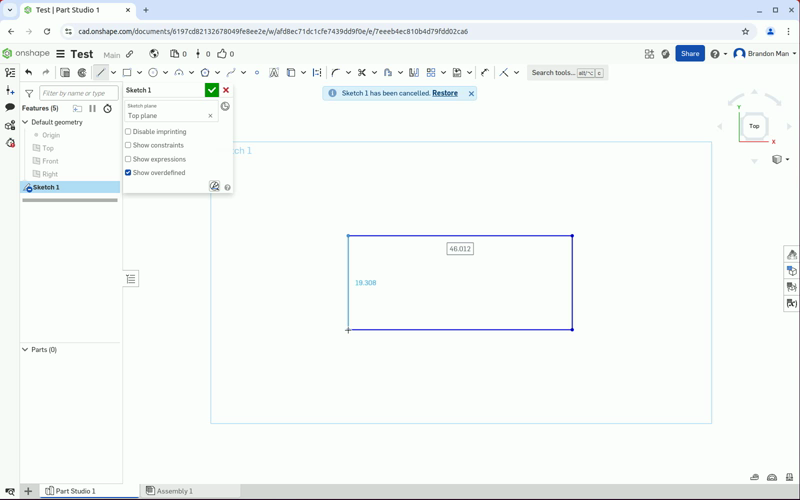
click(348, 329)
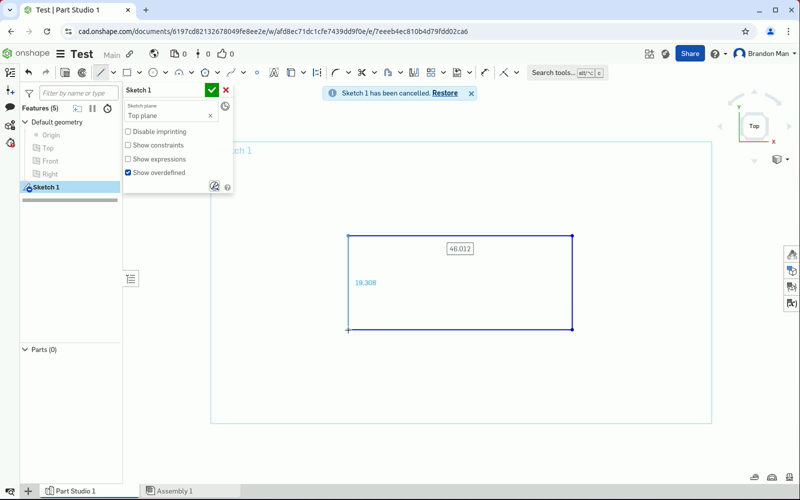
key(esc)
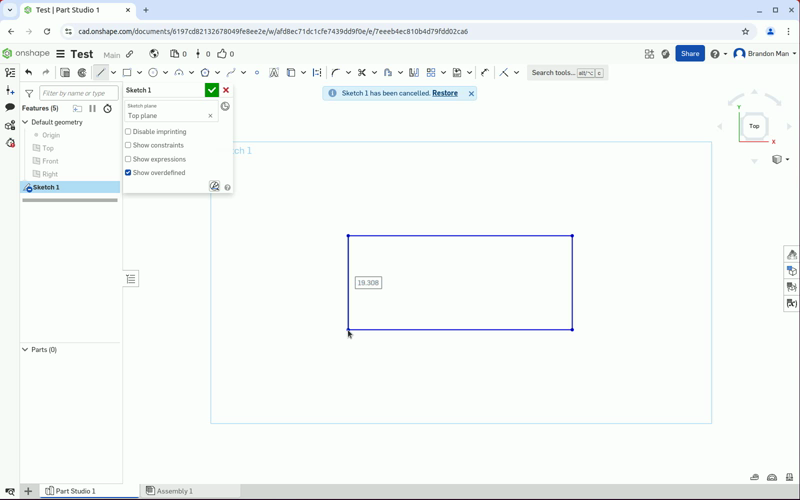
key(a)
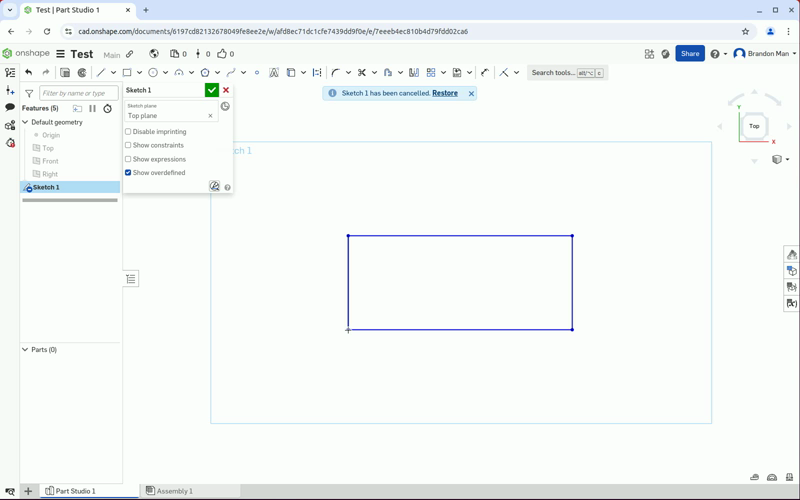
key_down(shift)
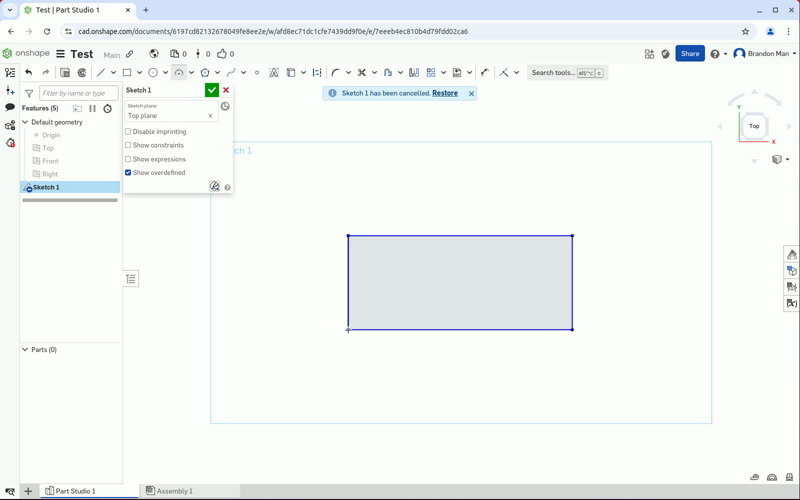
mouse_move(397, 296)
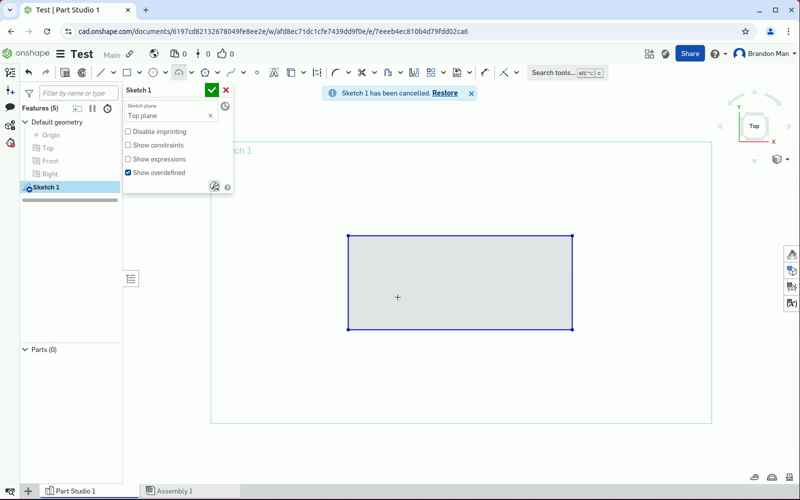
click(397, 296)
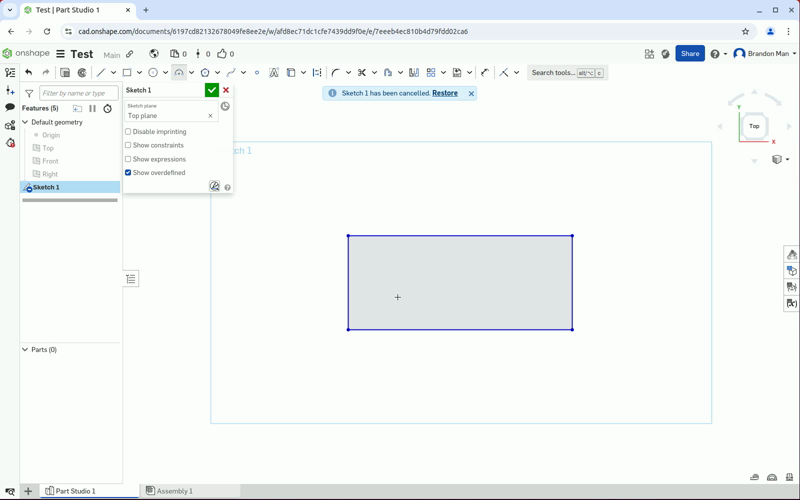
key_up(shift)
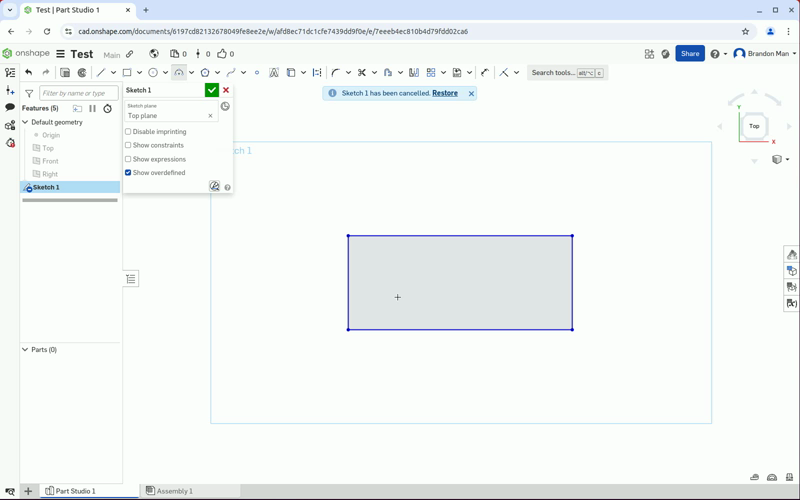
key_down(shift)
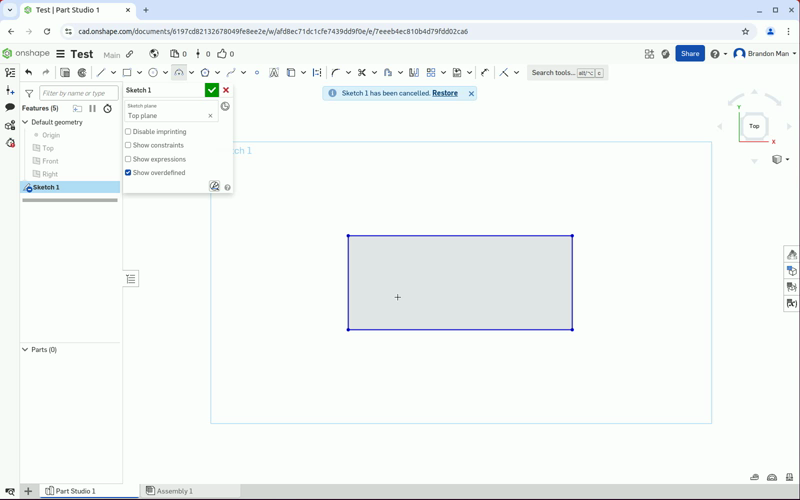
mouse_move(400, 299)
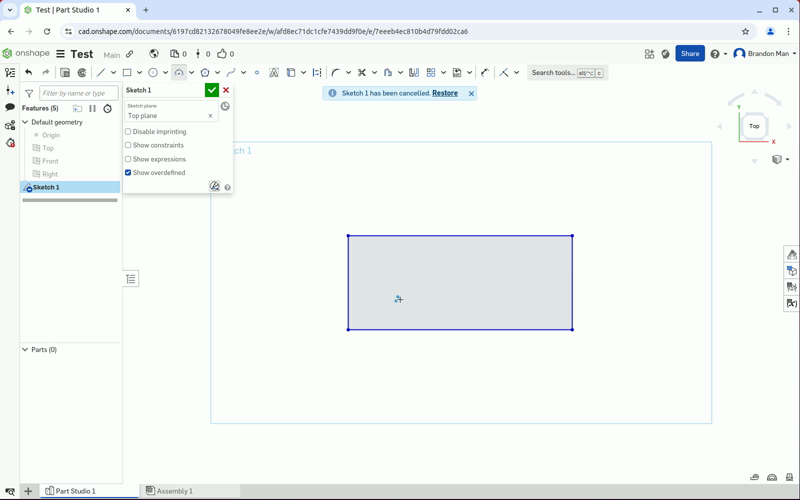
scroll(6)
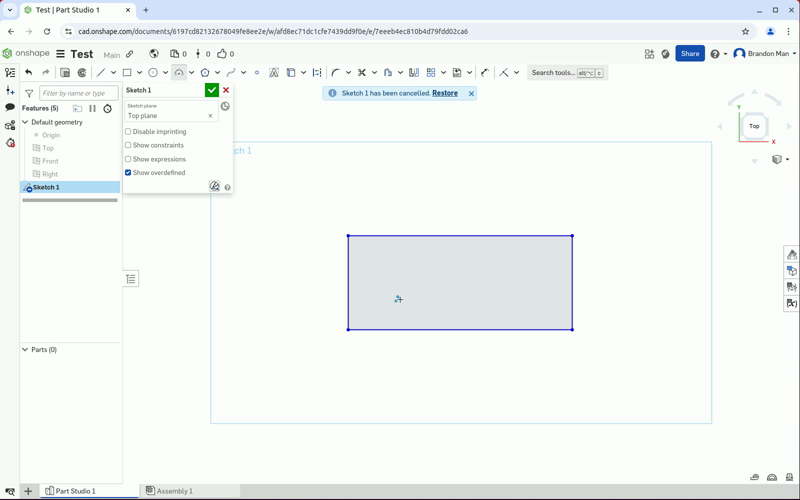
scroll(6)
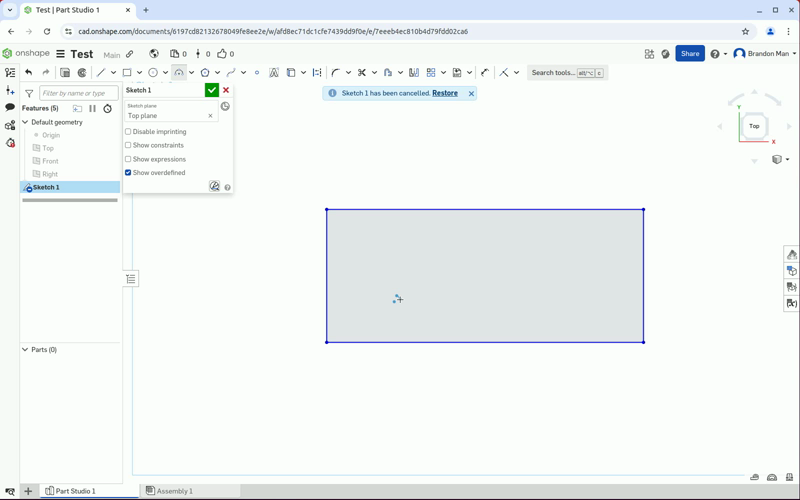
scroll(6)
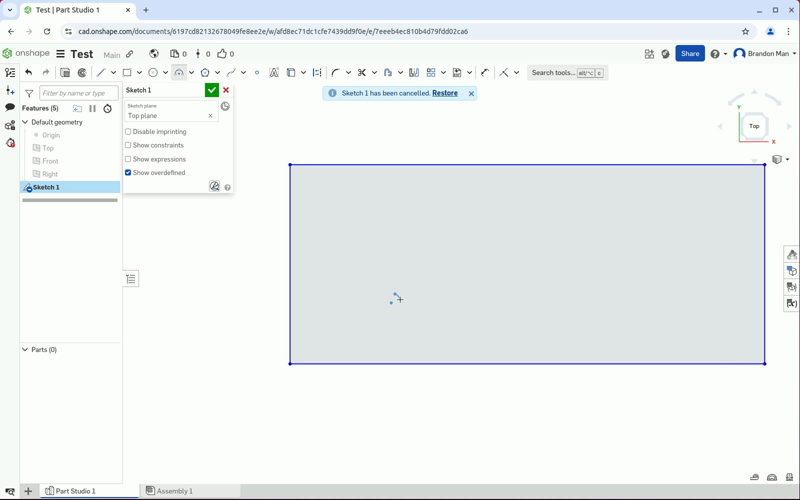
scroll(6)
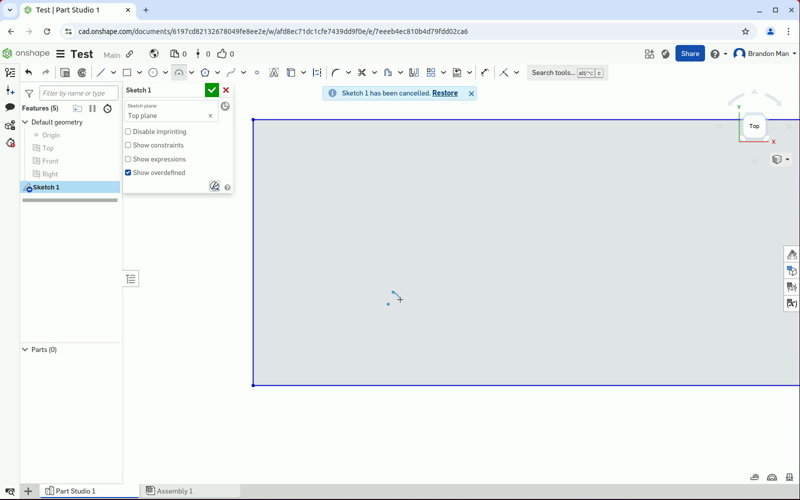
scroll(6)
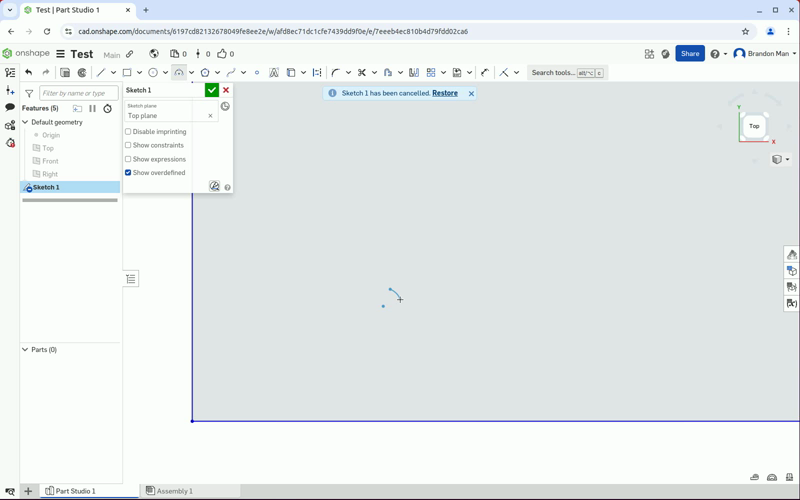
scroll(6)
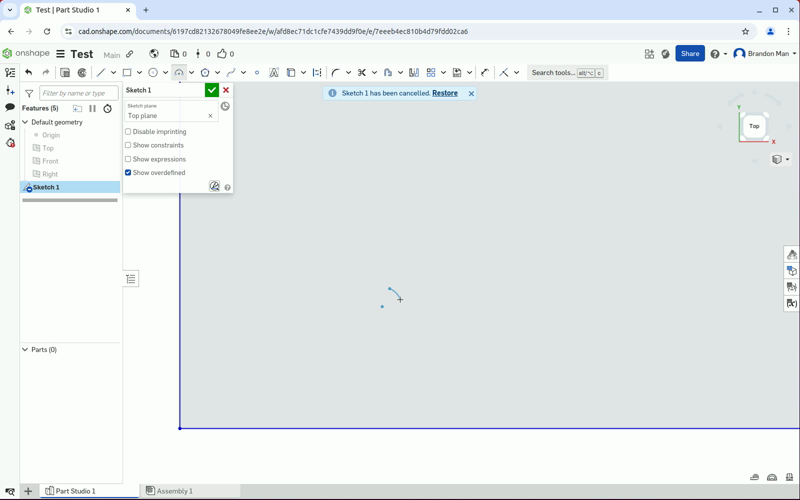
scroll(6)
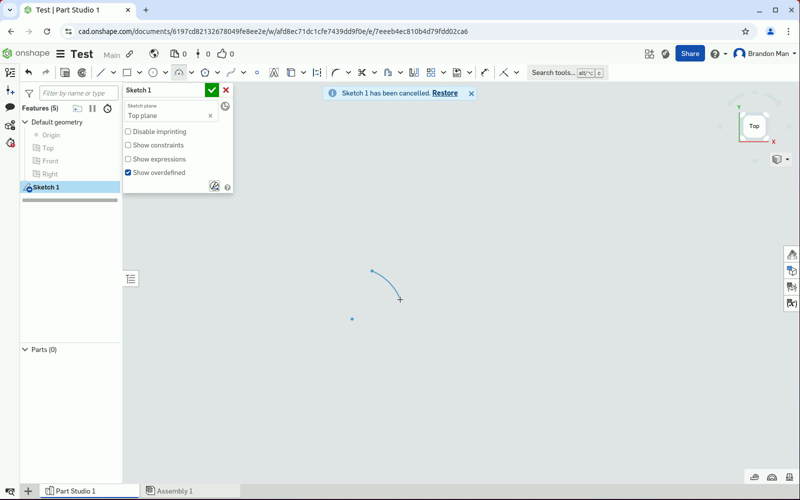
click(400, 299)
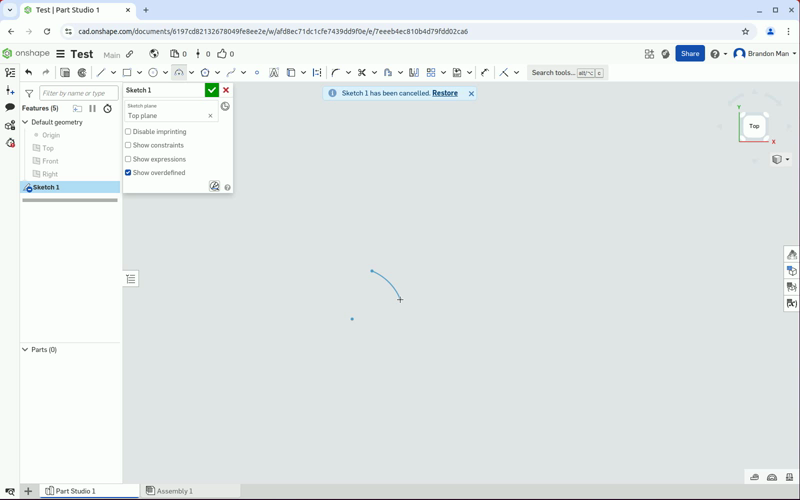
scroll(-6)
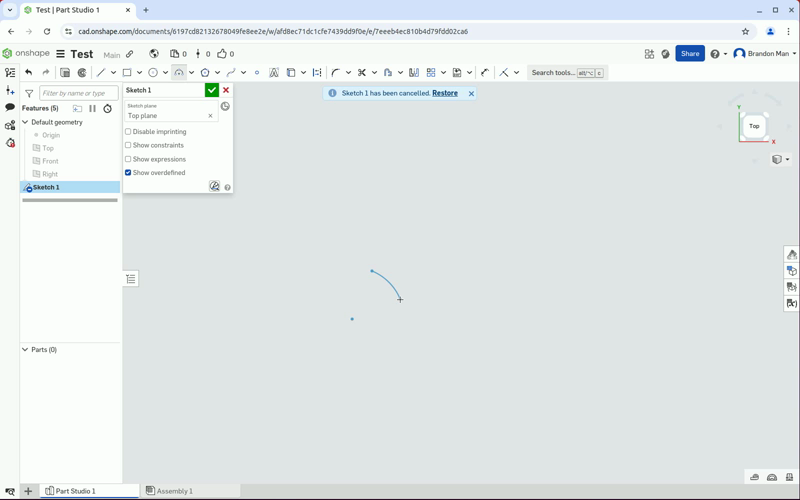
scroll(-6)
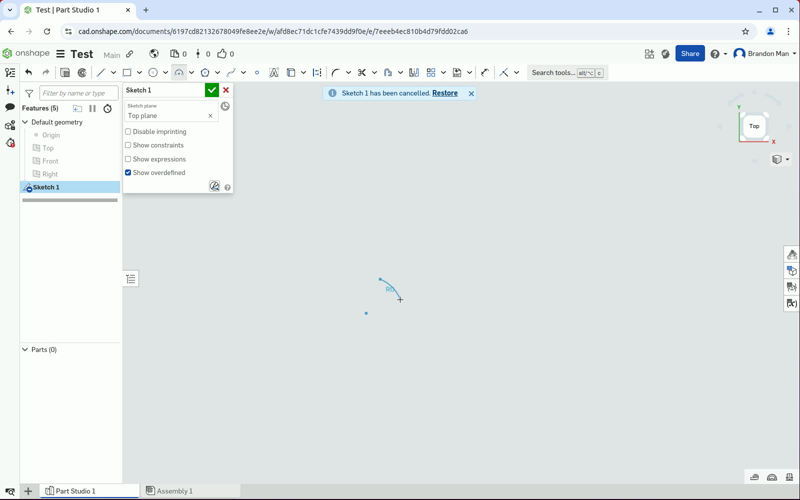
scroll(-6)
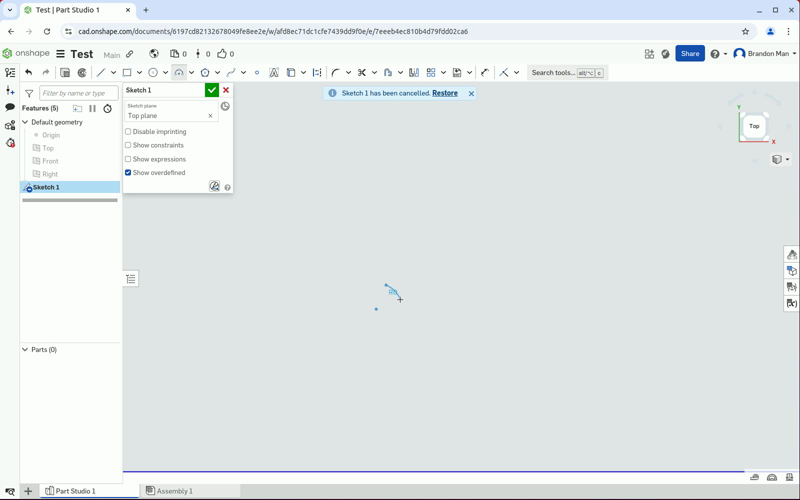
scroll(-6)
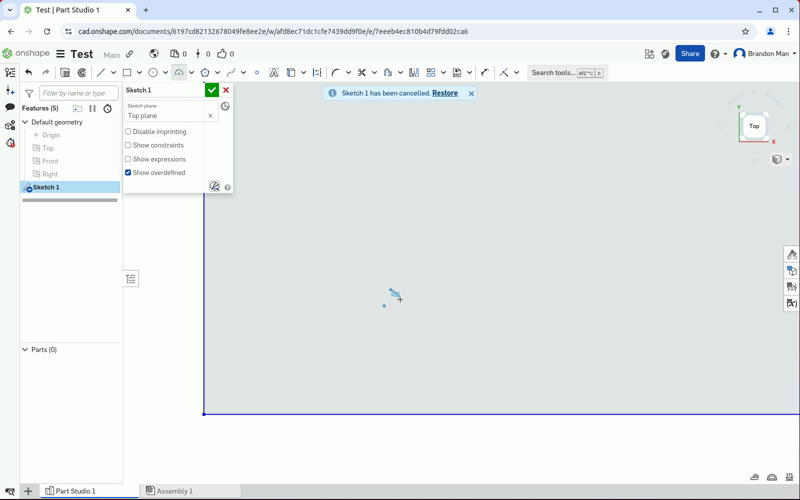
scroll(-6)
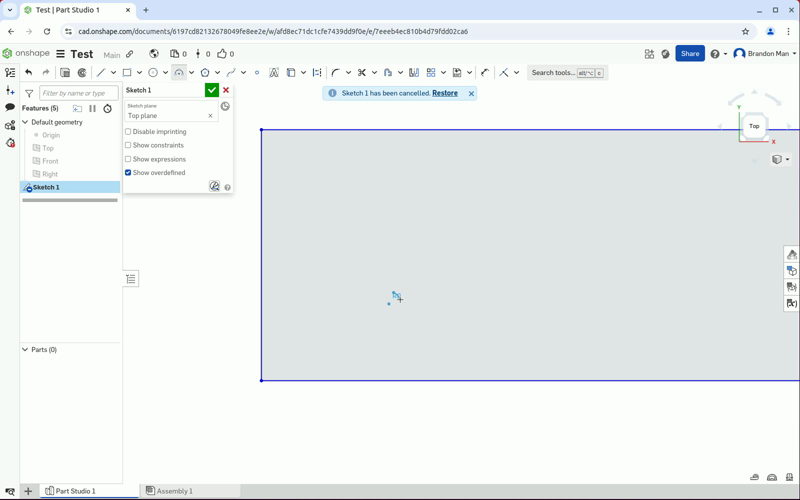
scroll(-6)
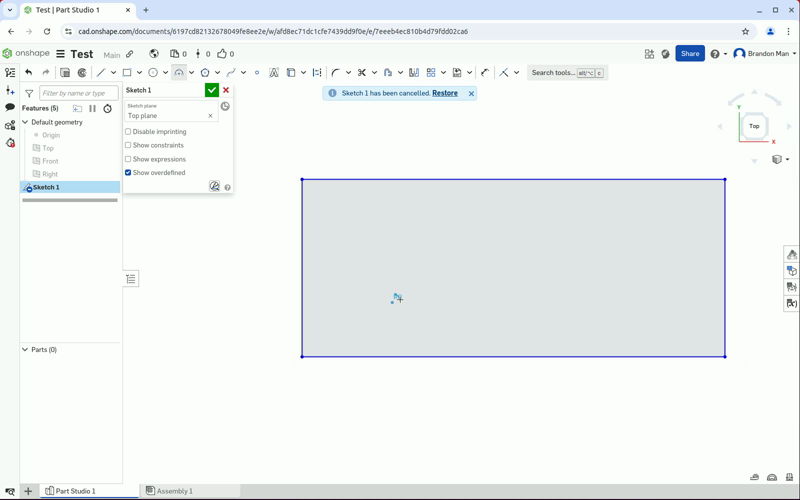
scroll(-6)
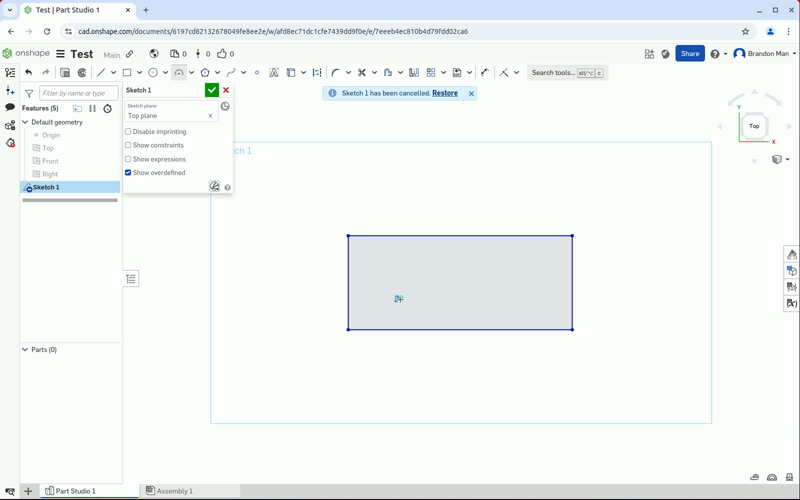
mouse_move(398, 298)
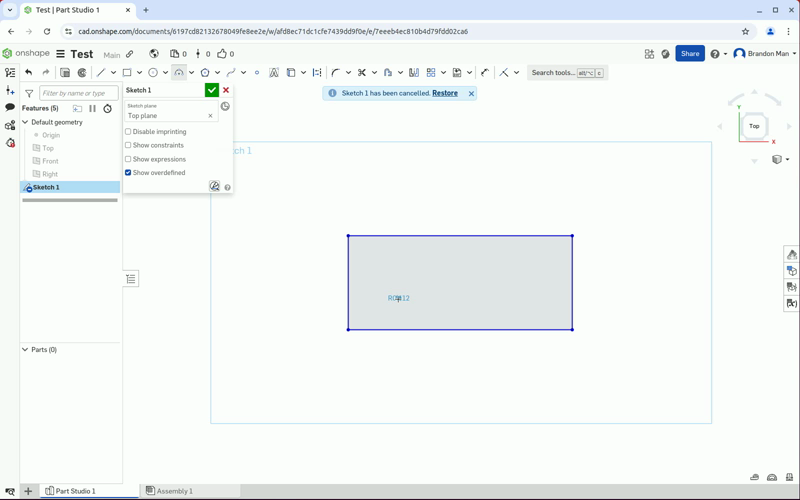
scroll(6)
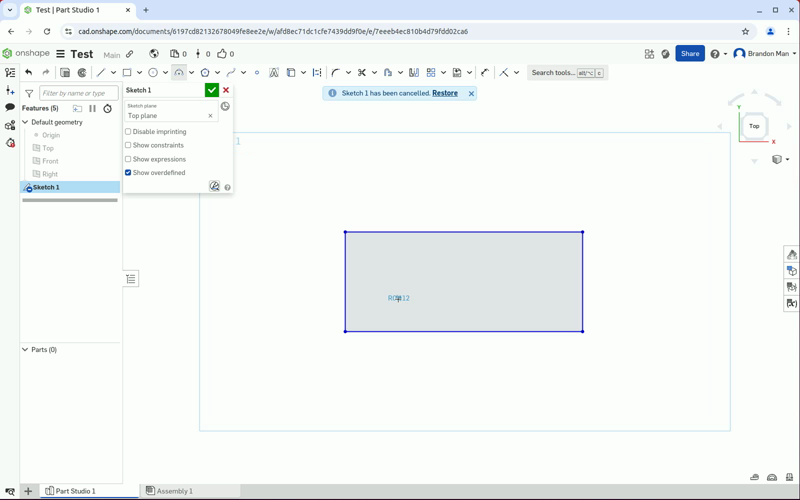
scroll(6)
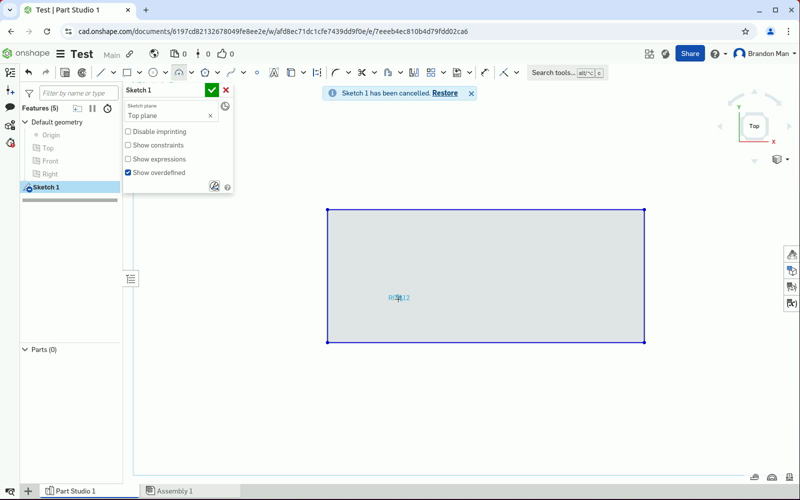
scroll(6)
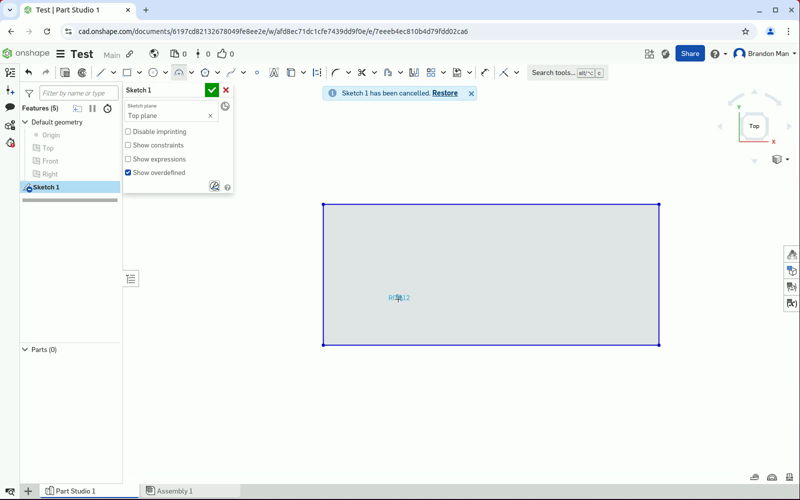
scroll(6)
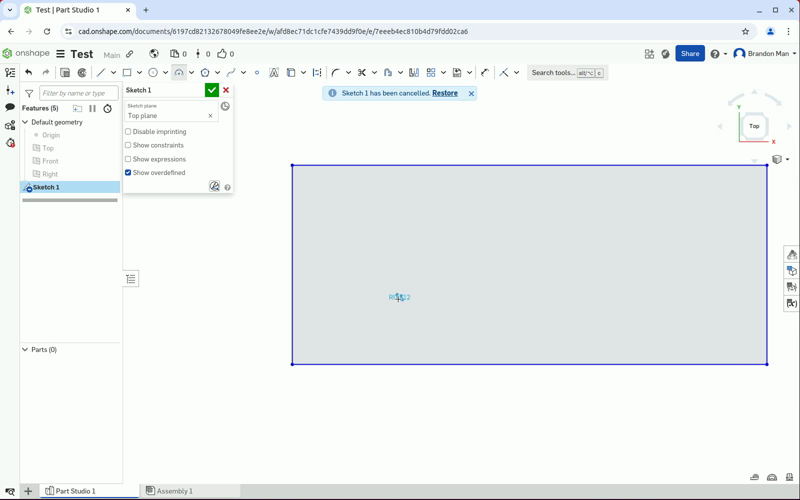
scroll(6)
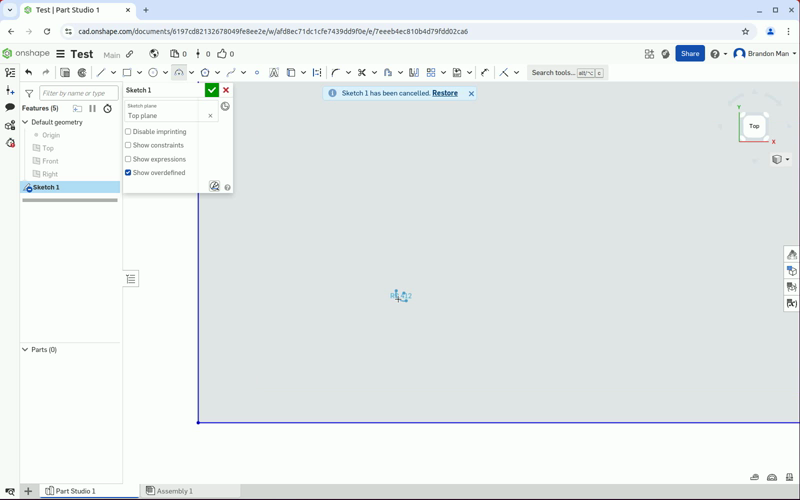
scroll(6)
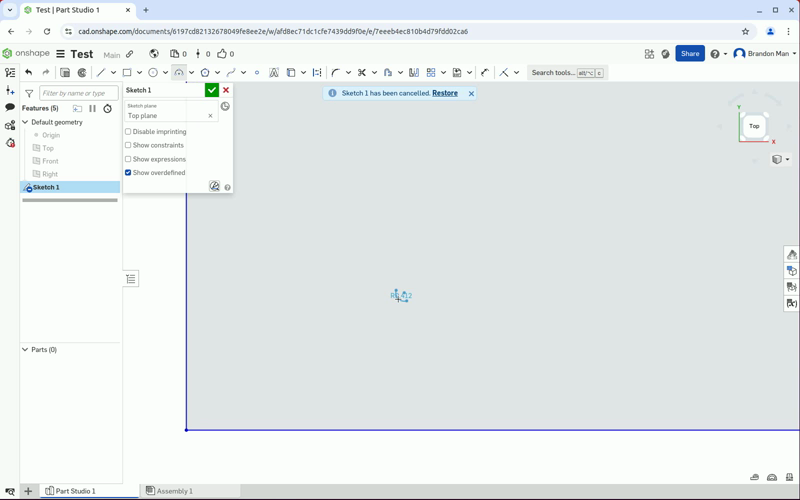
scroll(6)
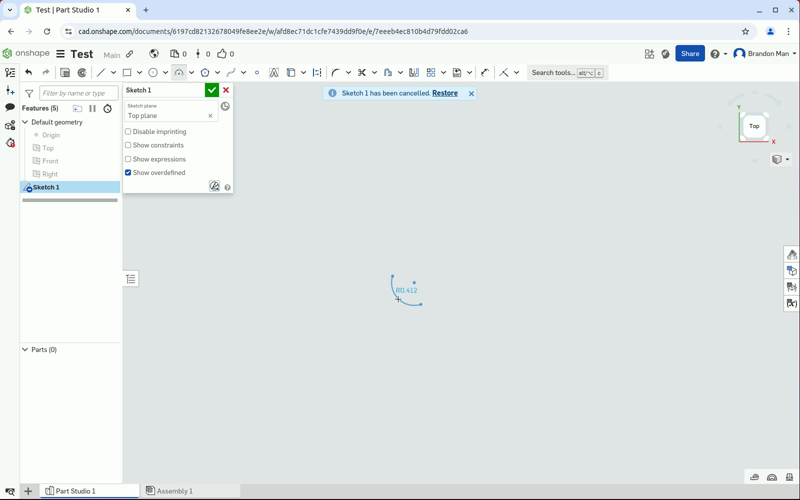
click(398, 298)
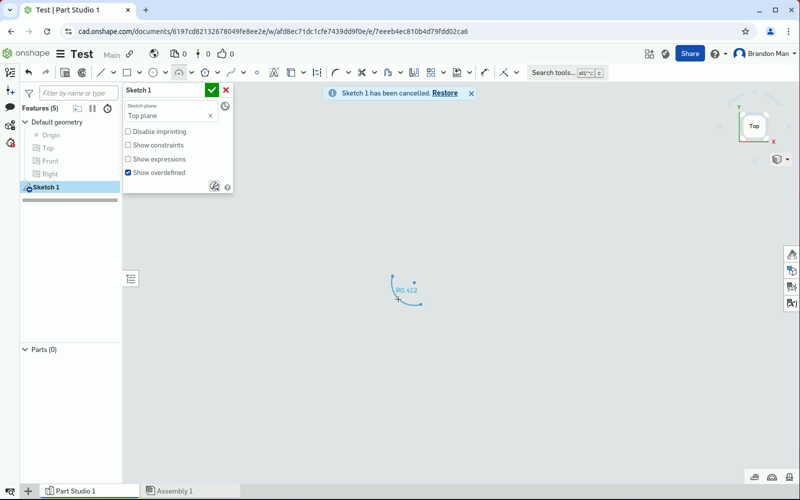
scroll(-6)
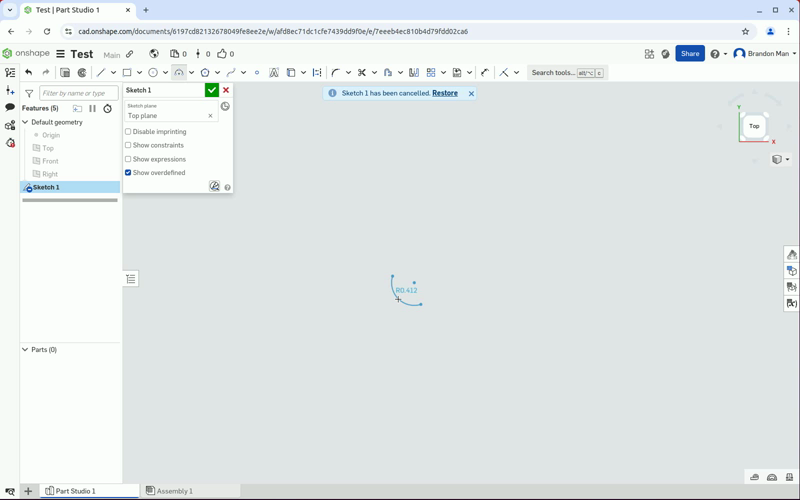
scroll(-6)
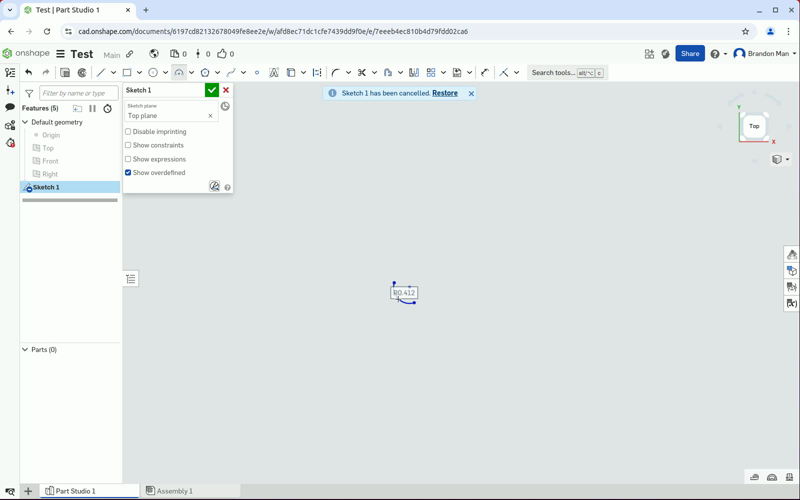
scroll(-6)
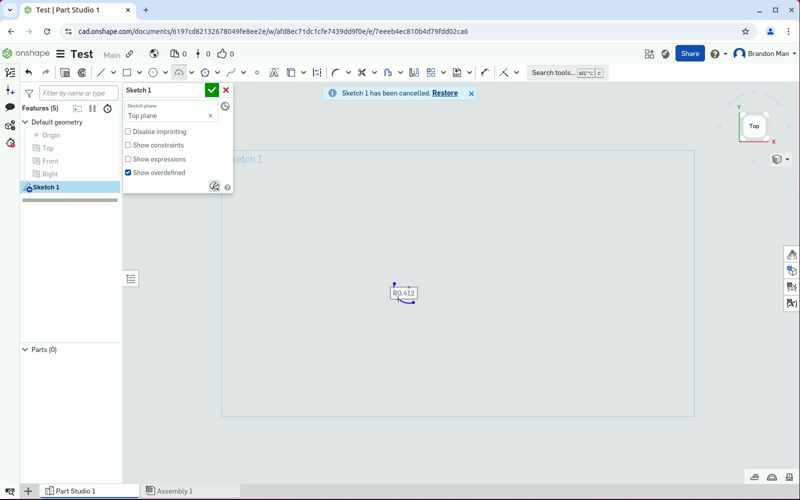
scroll(-6)
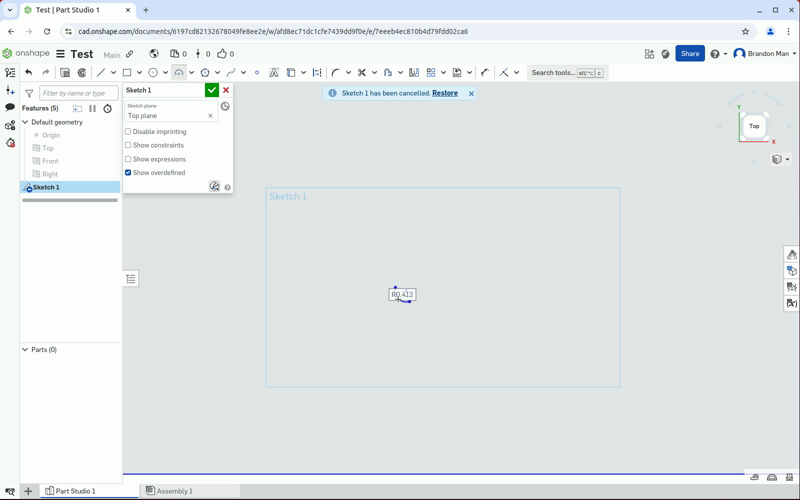
scroll(-6)
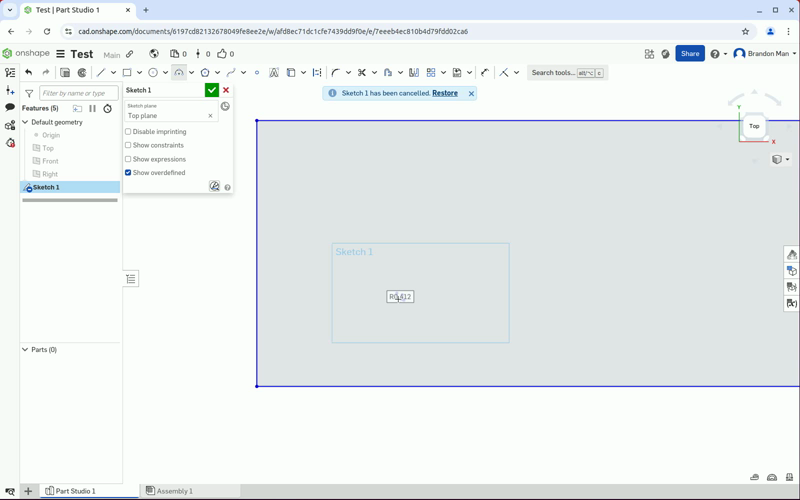
scroll(-6)
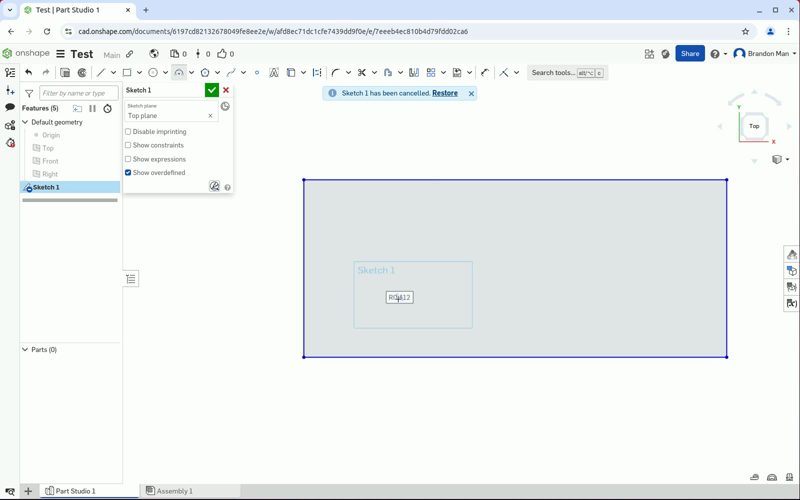
scroll(-6)
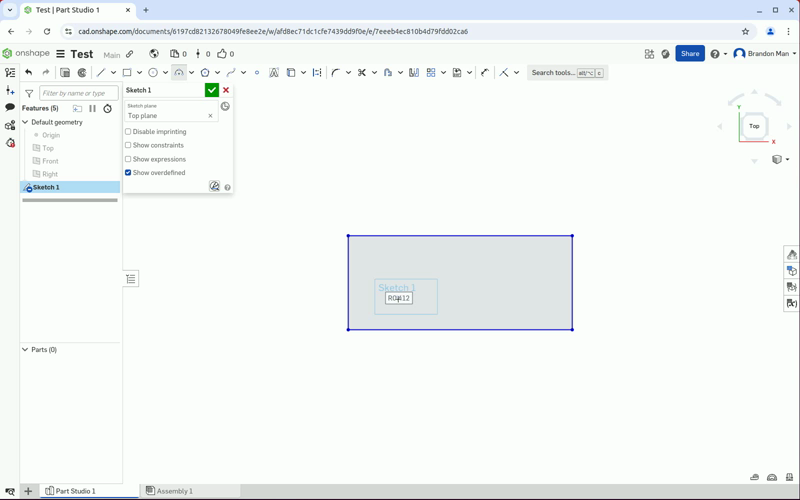
key_up(shift)
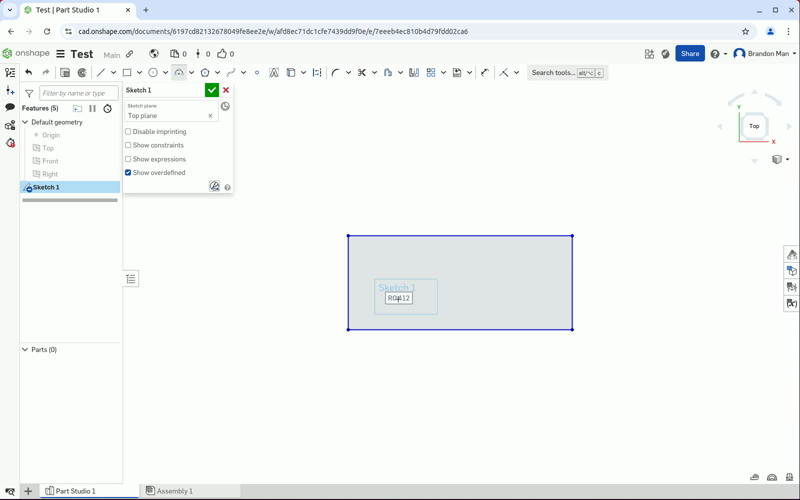
key(esc)
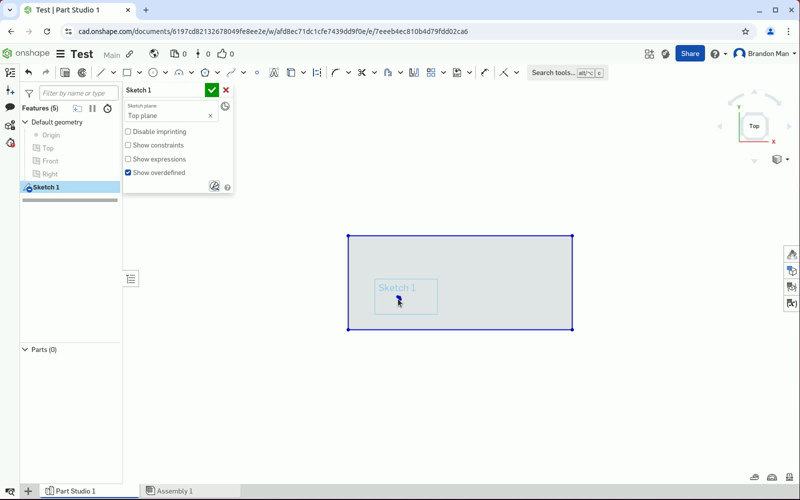
key(l)
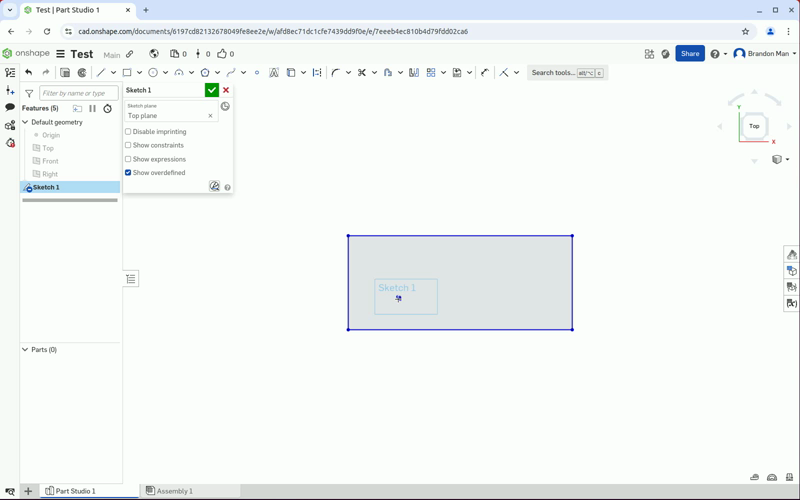
mouse_move(400, 299)
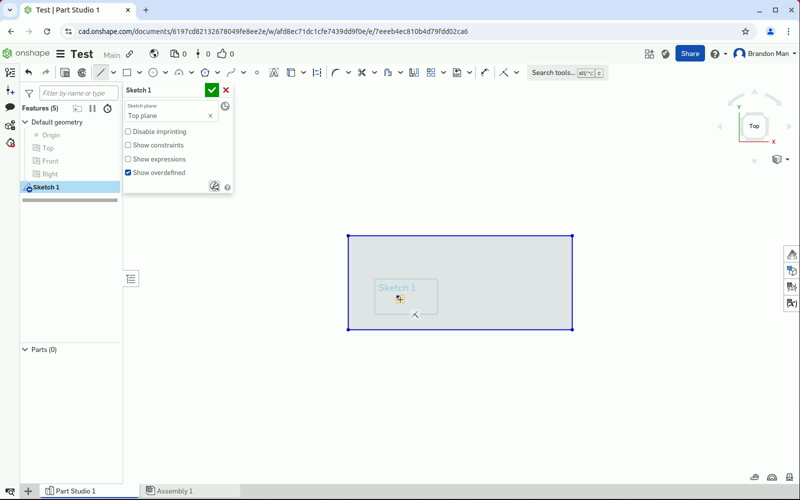
scroll(6)
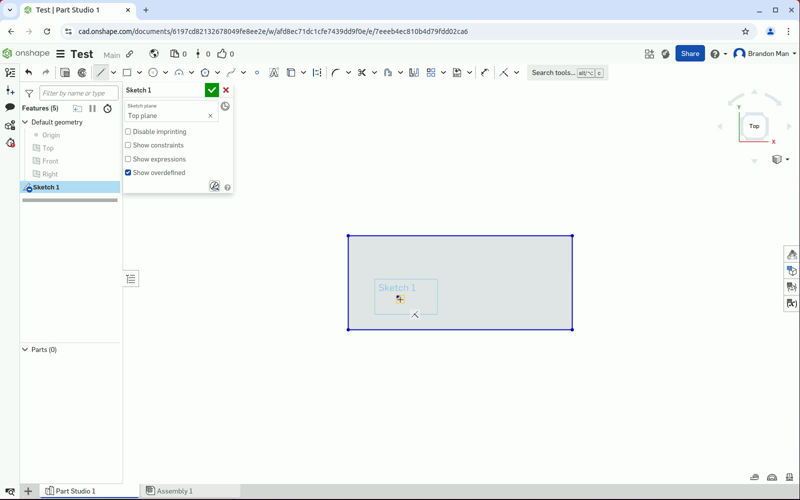
scroll(6)
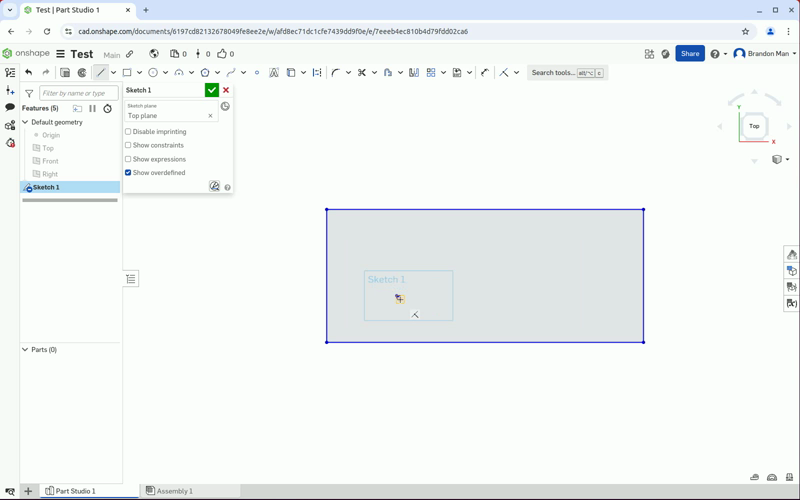
scroll(6)
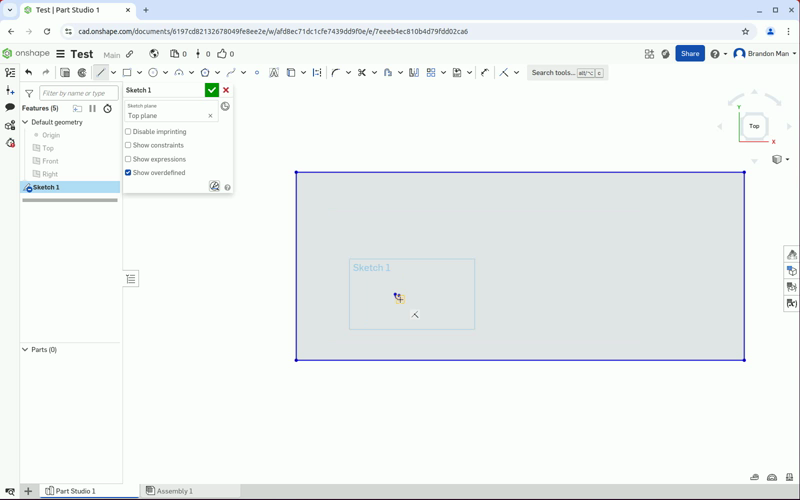
scroll(6)
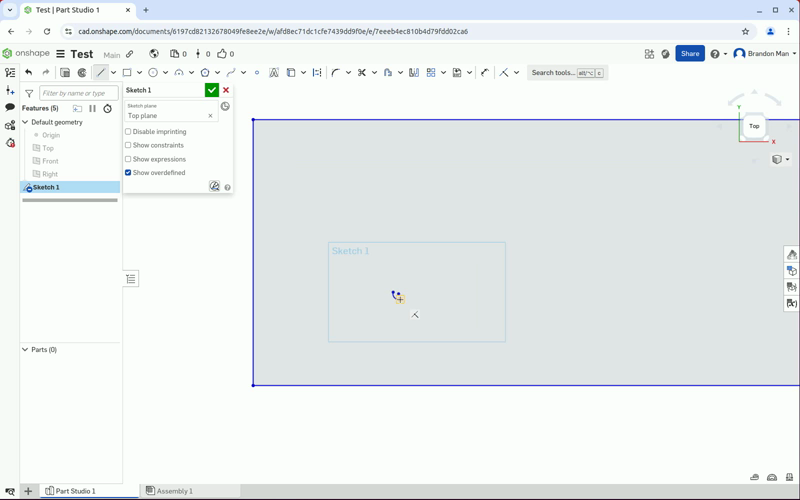
scroll(6)
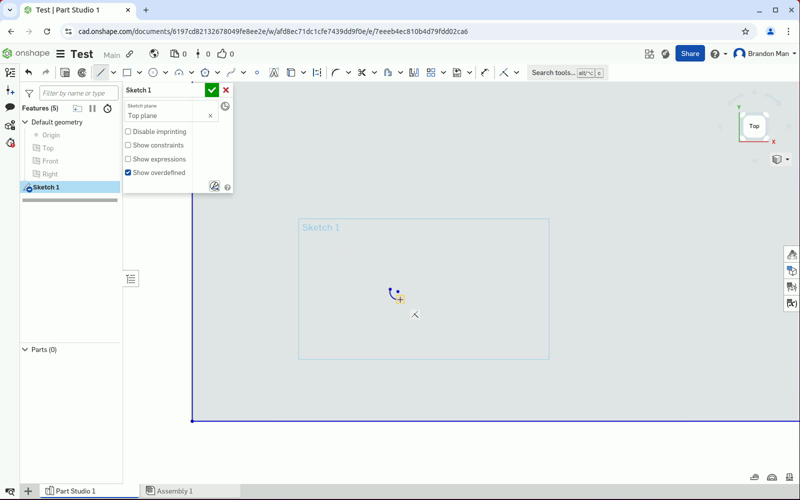
scroll(6)
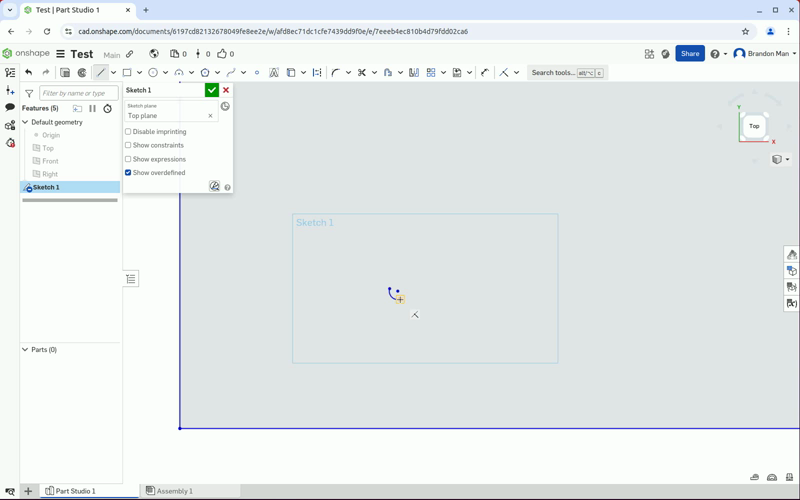
scroll(6)
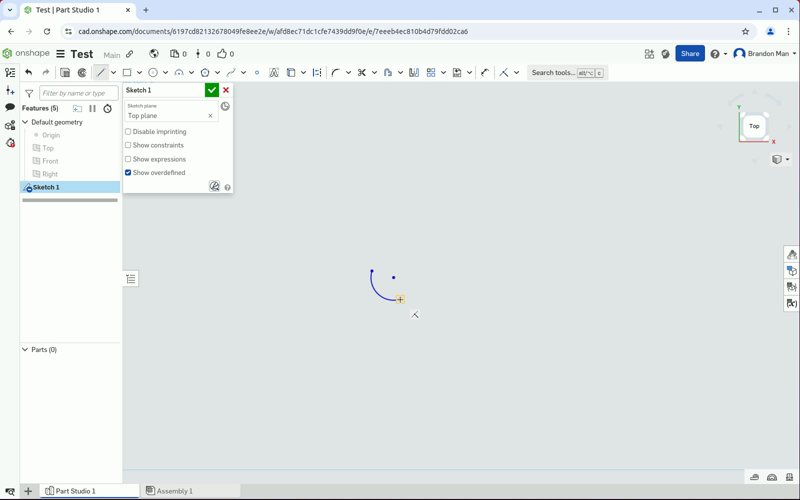
click(400, 299)
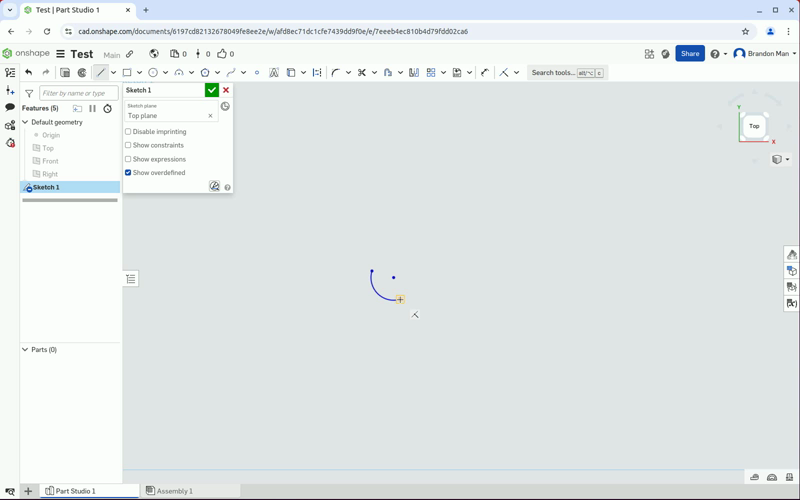
scroll(-6)
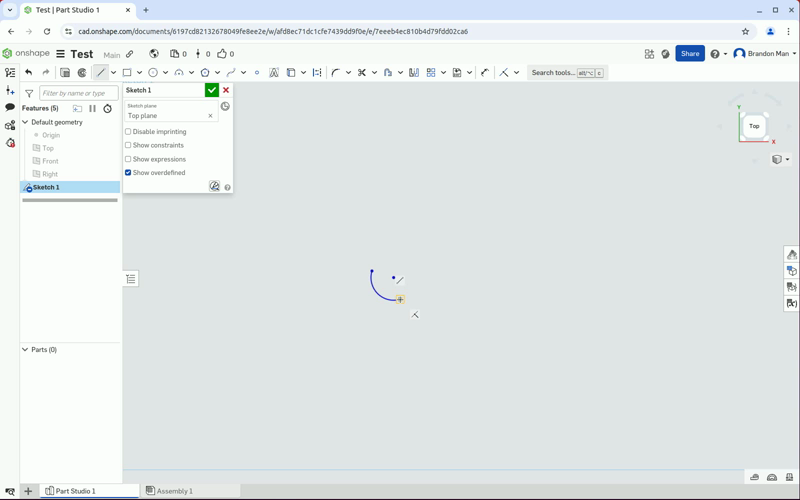
scroll(-6)
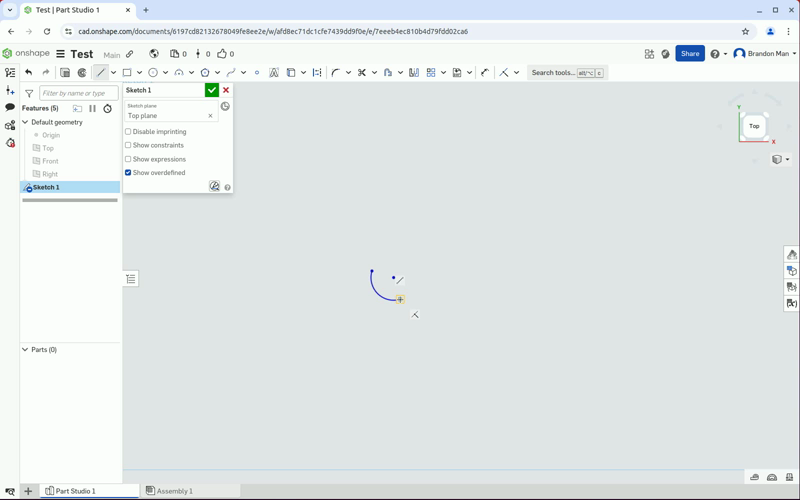
scroll(-6)
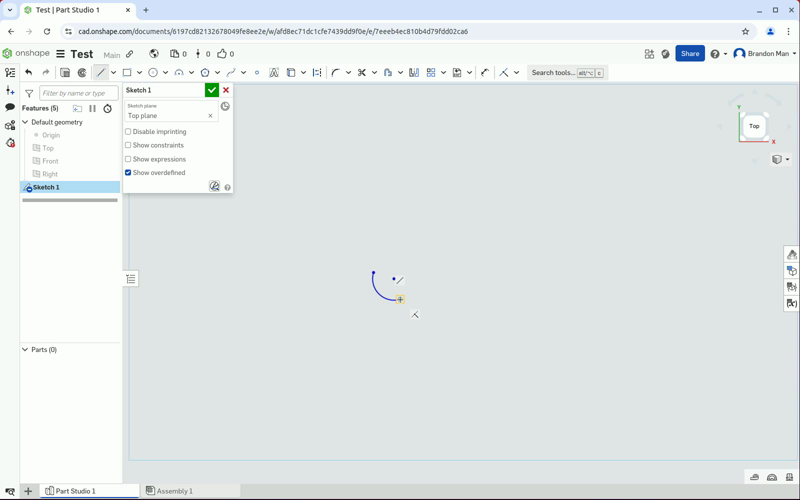
scroll(-6)
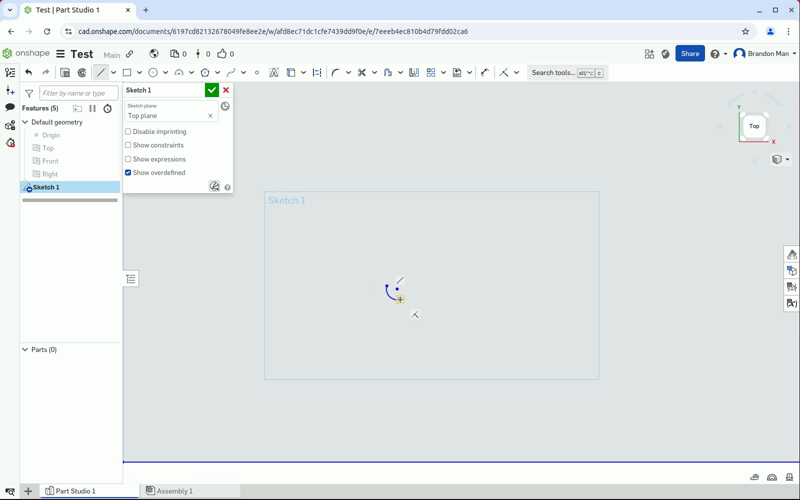
scroll(-6)
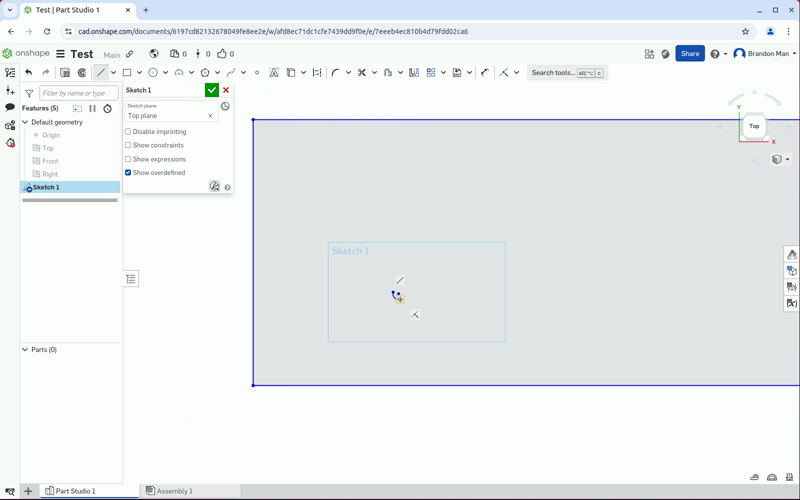
scroll(-6)
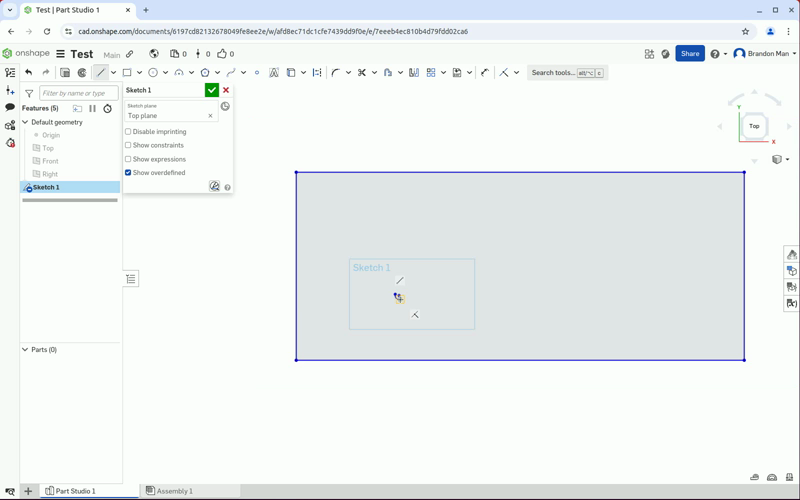
scroll(-6)
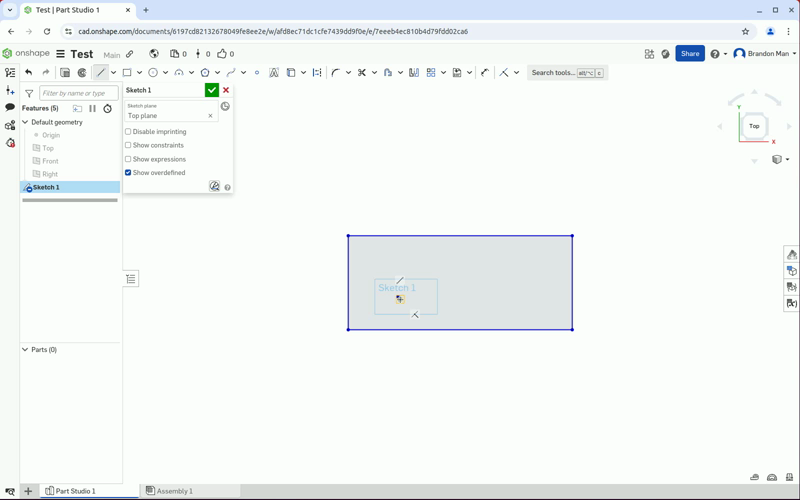
key_down(shift)
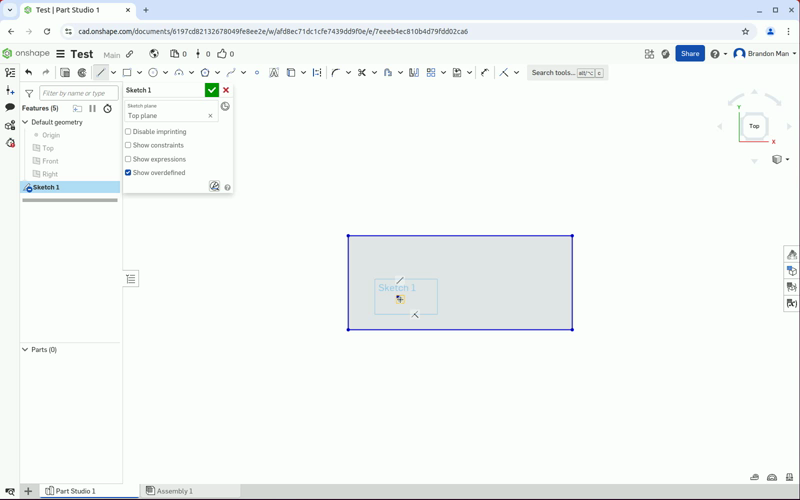
mouse_move(430, 299)
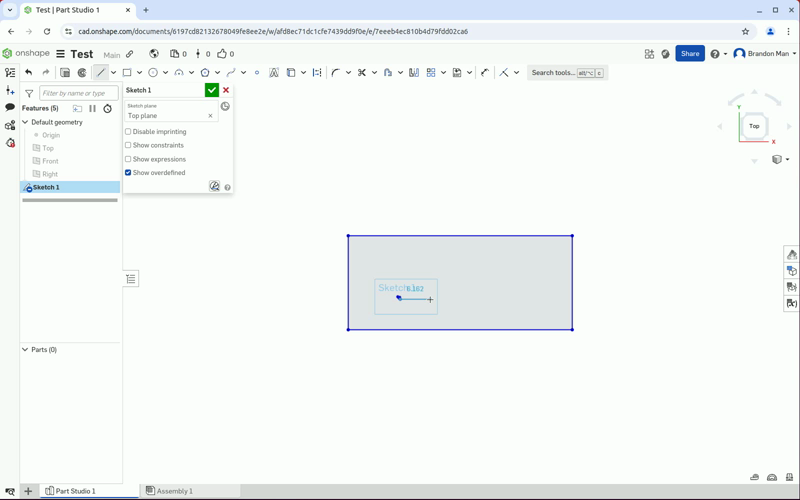
mouse_move(428, 299)
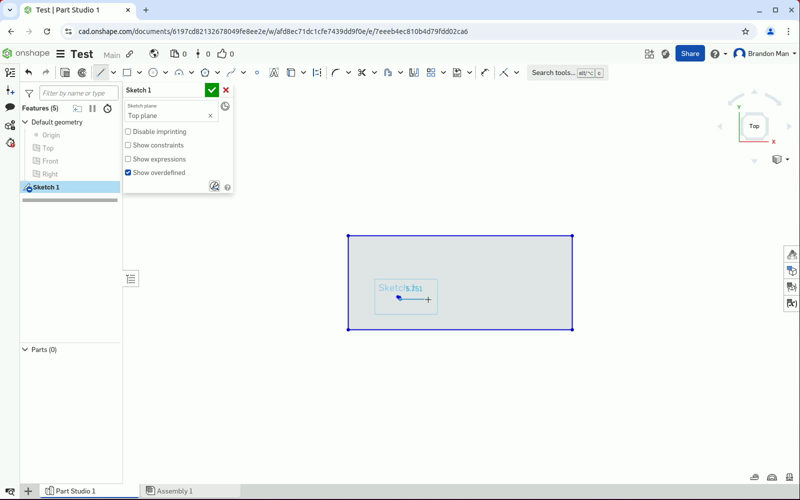
click(428, 299)
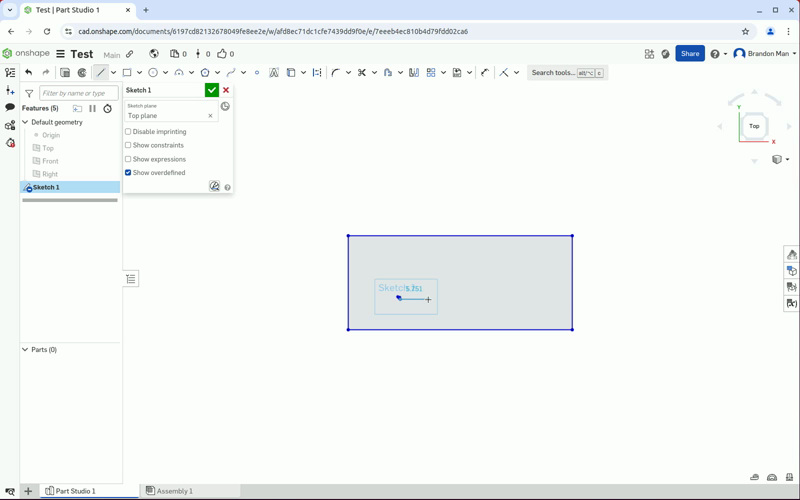
key_up(shift)
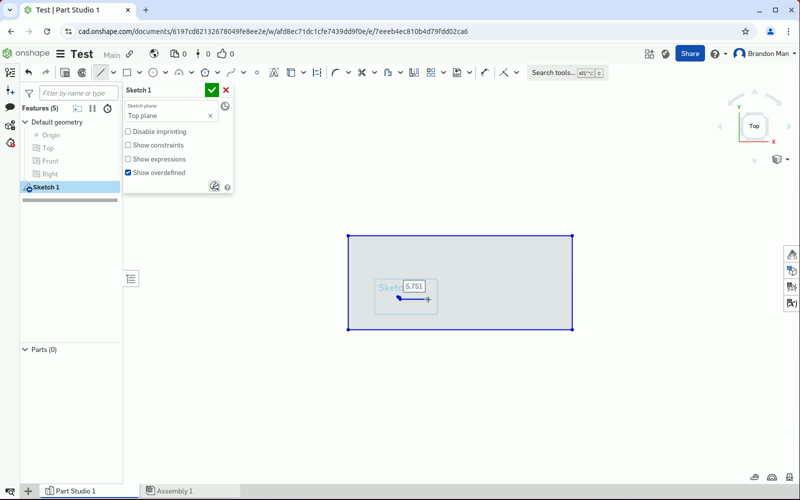
key(esc)
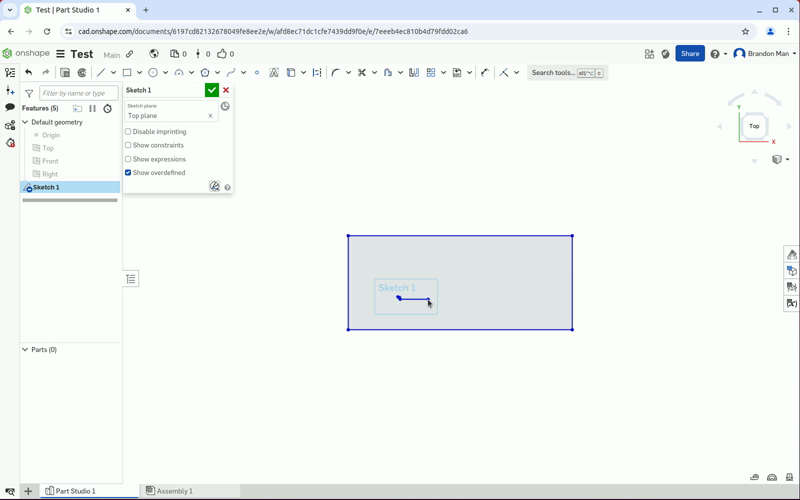
key(a)
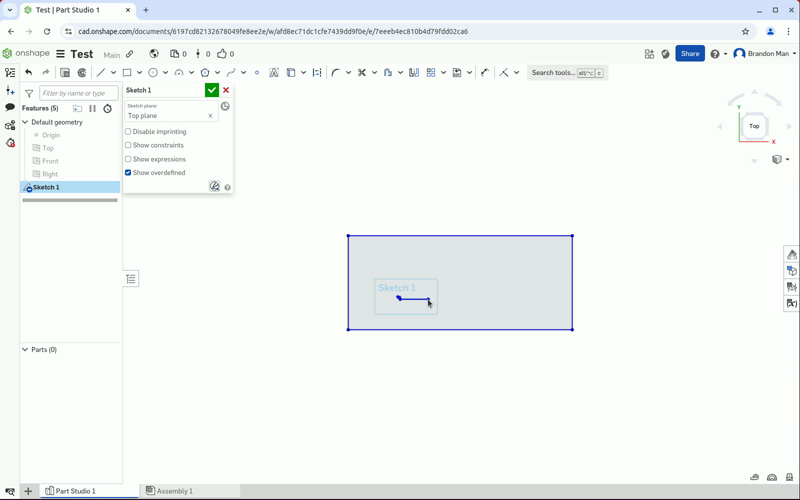
mouse_move(428, 299)
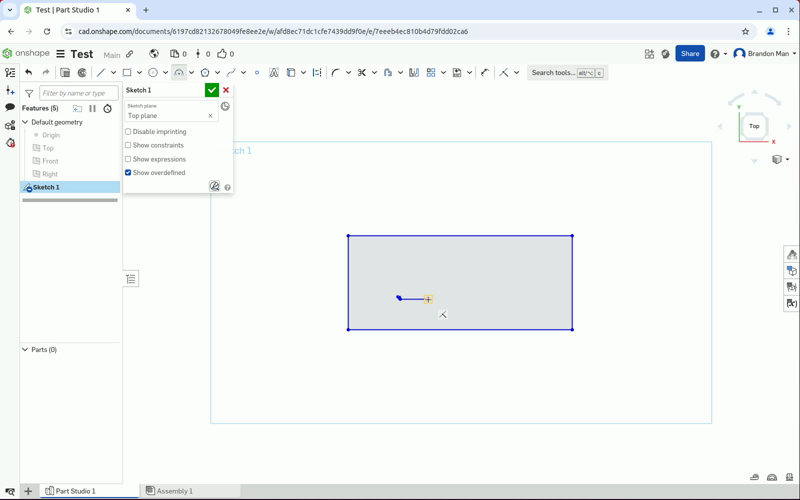
click(428, 299)
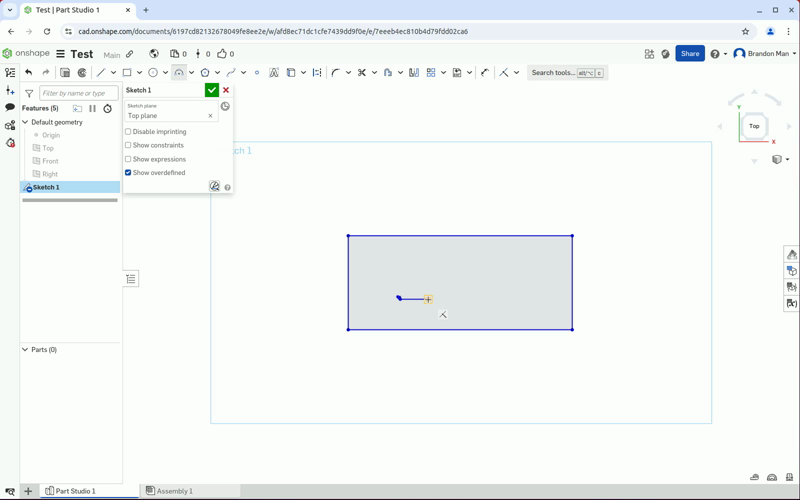
key_down(shift)
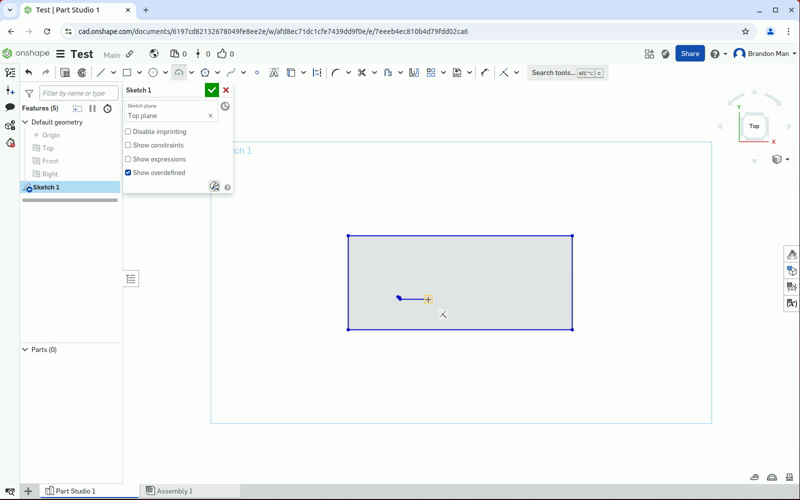
mouse_move(430, 296)
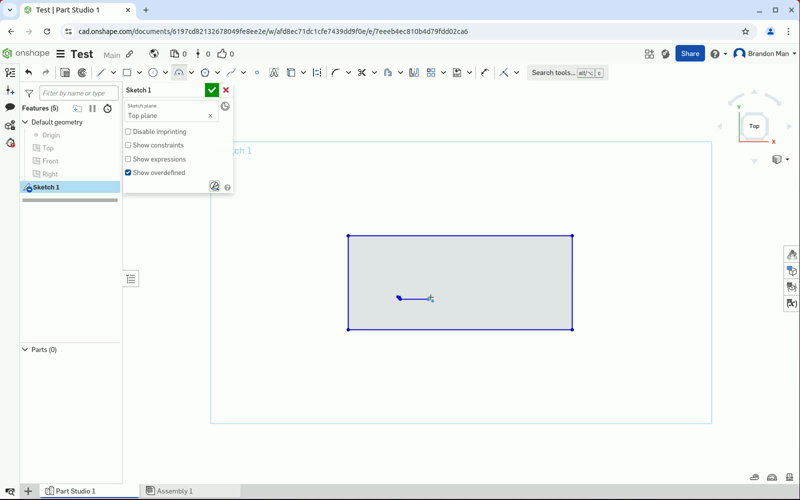
scroll(6)
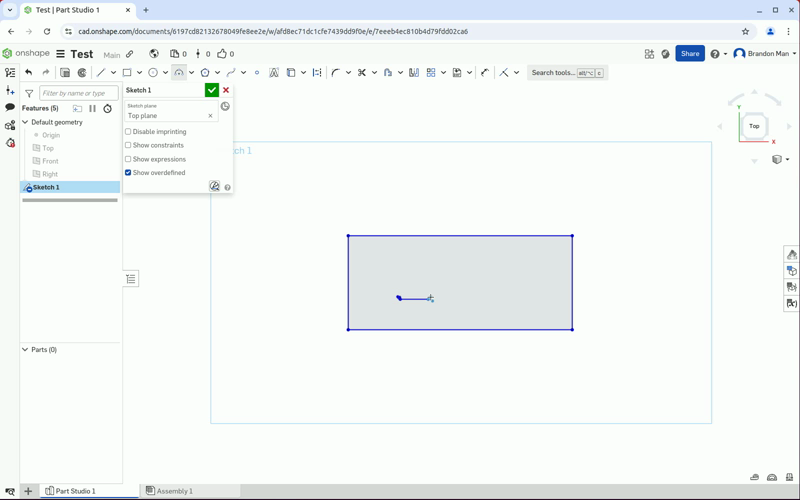
scroll(6)
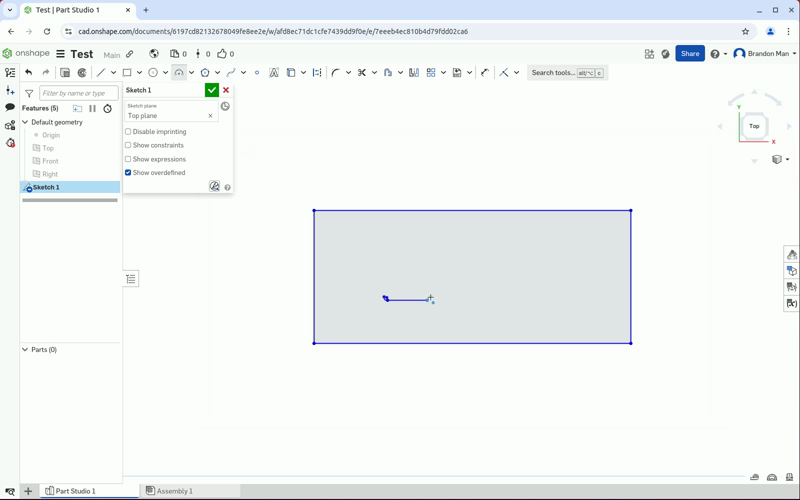
scroll(6)
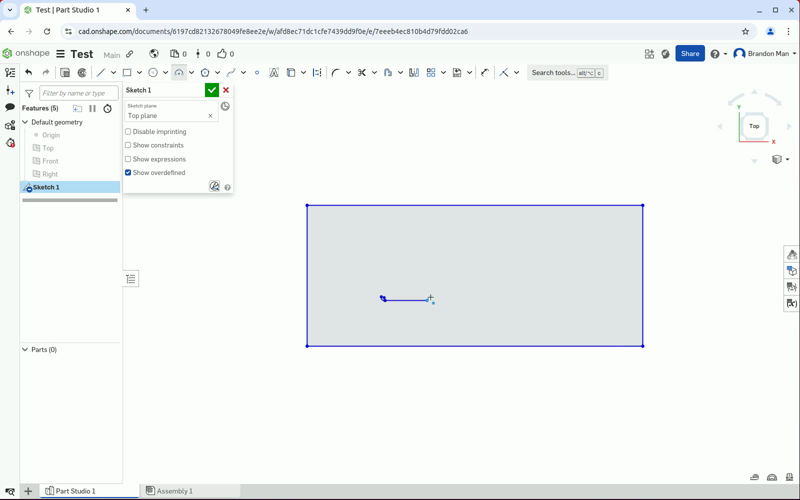
scroll(6)
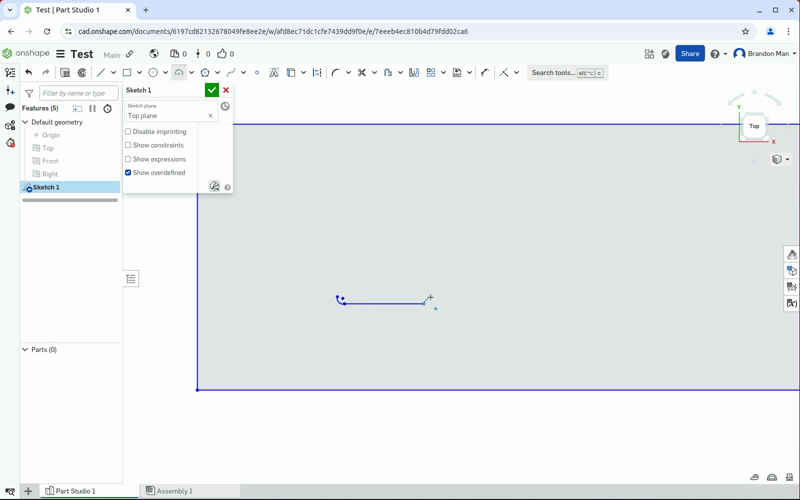
scroll(6)
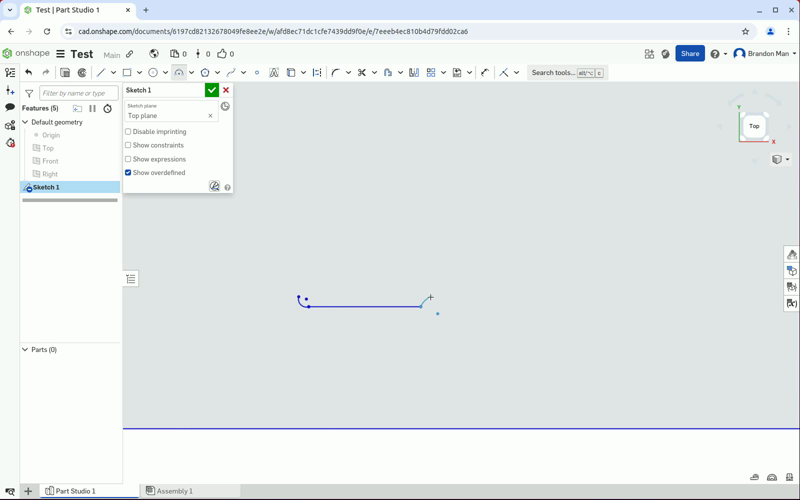
scroll(6)
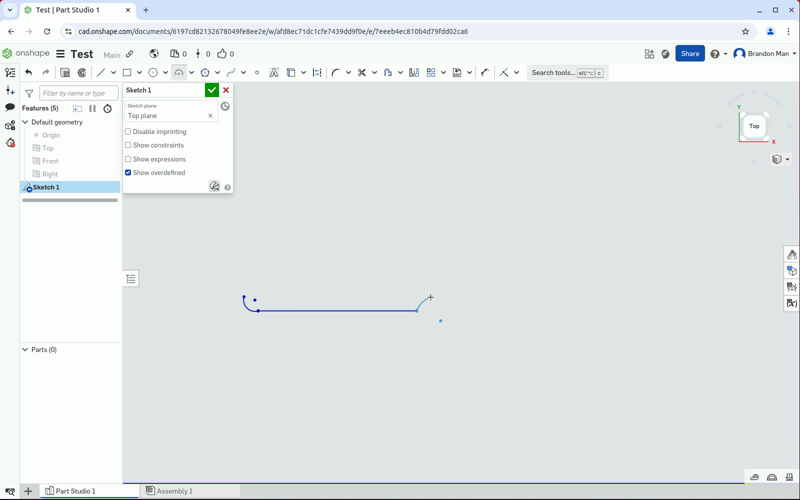
scroll(6)
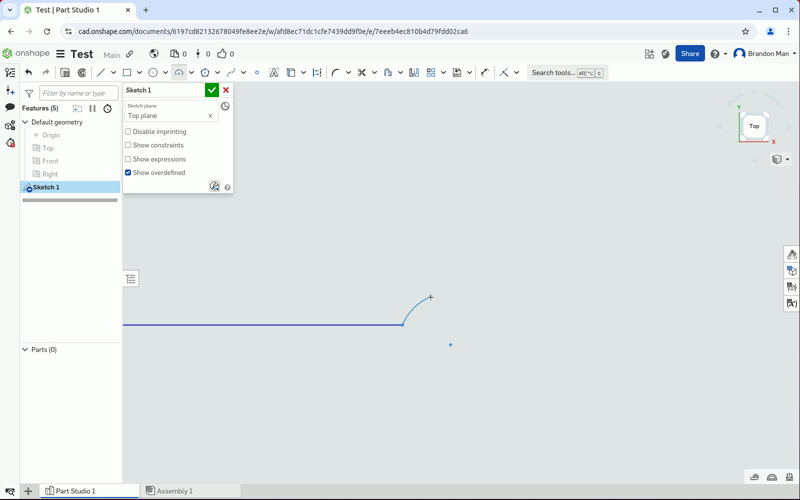
click(430, 296)
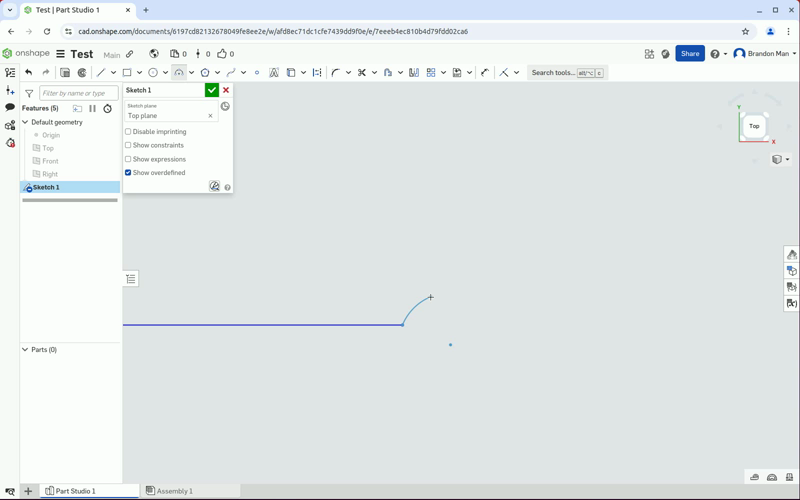
scroll(-6)
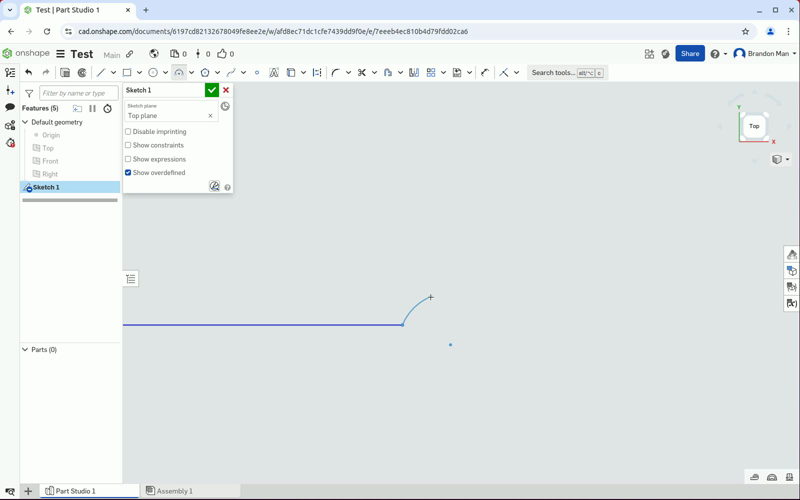
scroll(-6)
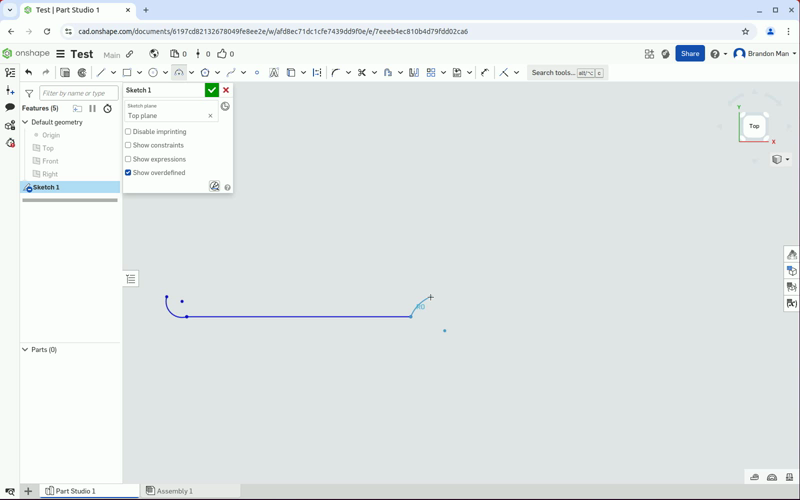
scroll(-6)
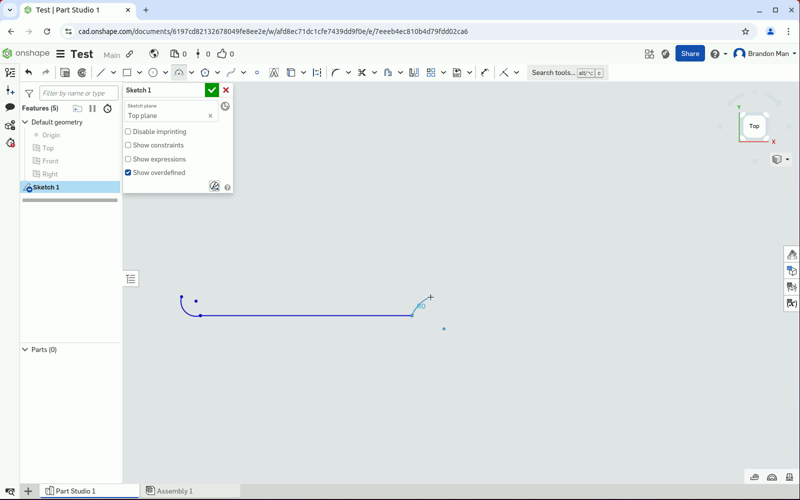
scroll(-6)
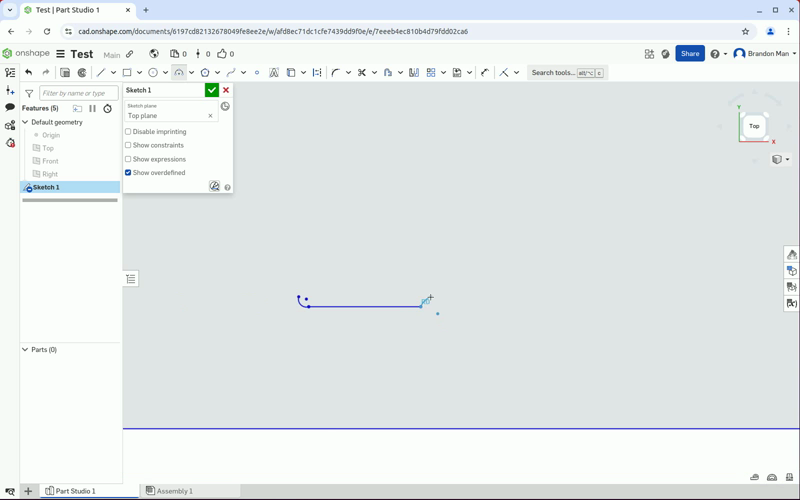
scroll(-6)
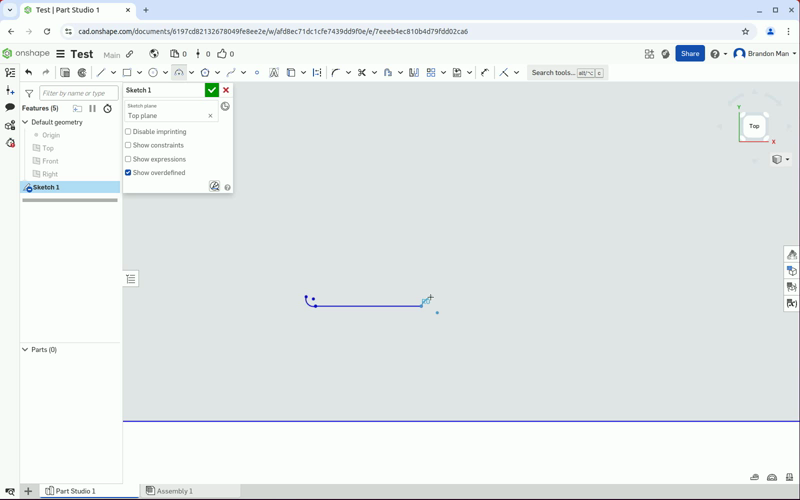
scroll(-6)
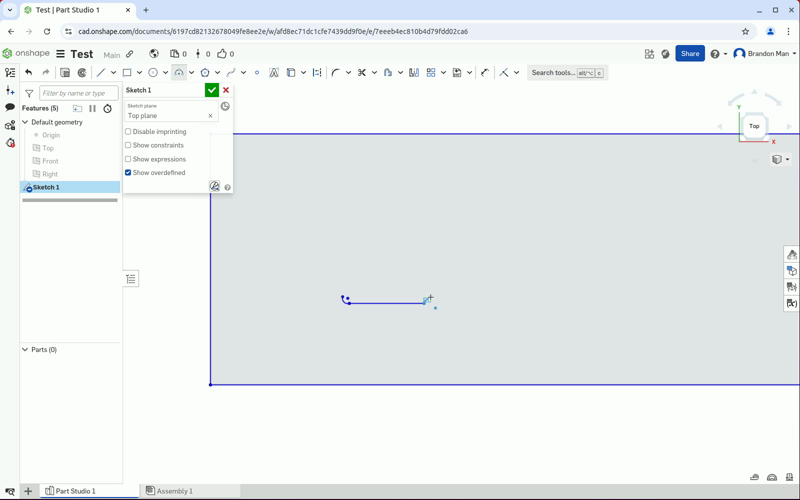
scroll(-6)
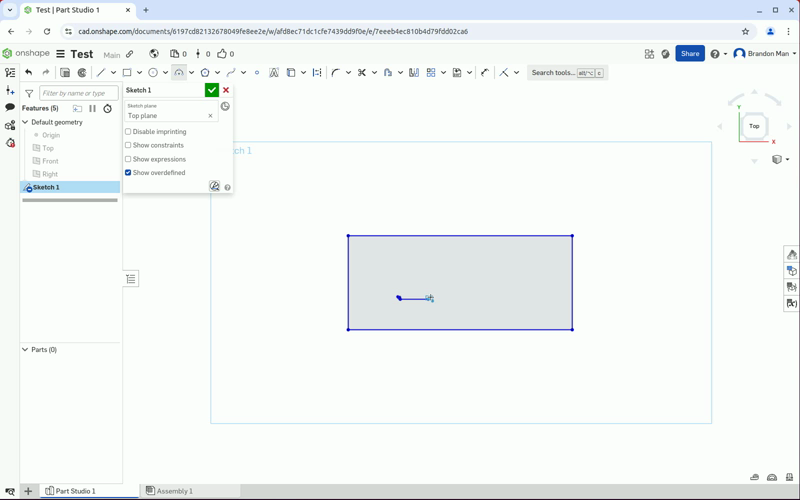
mouse_move(430, 298)
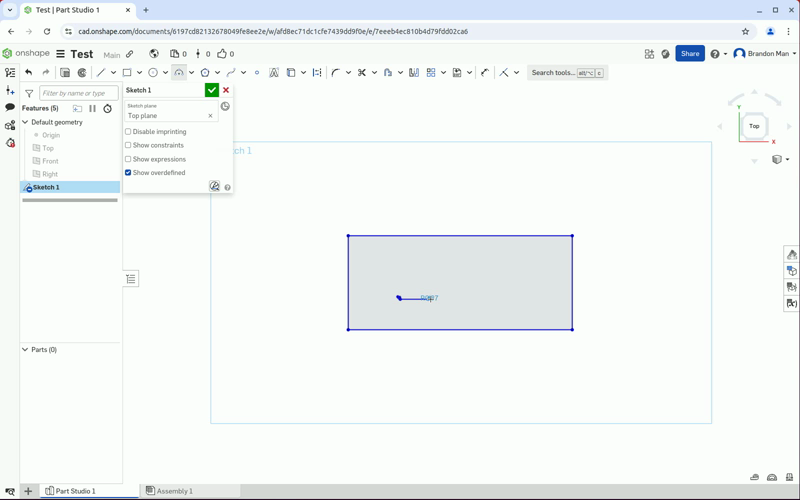
scroll(6)
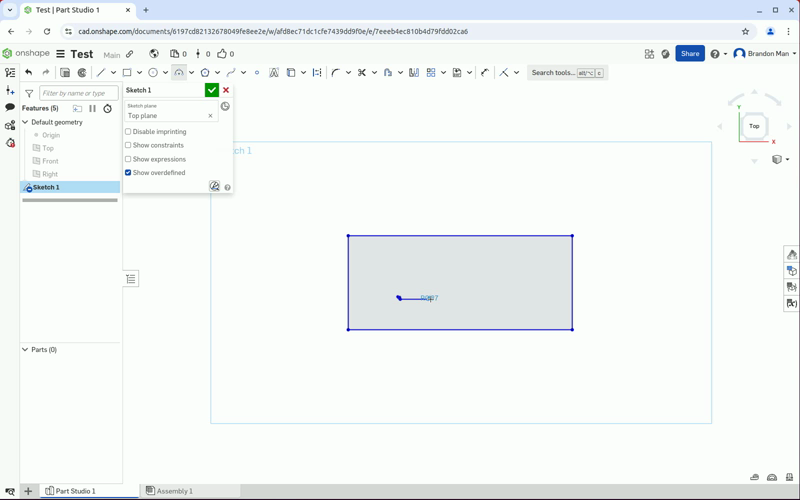
scroll(6)
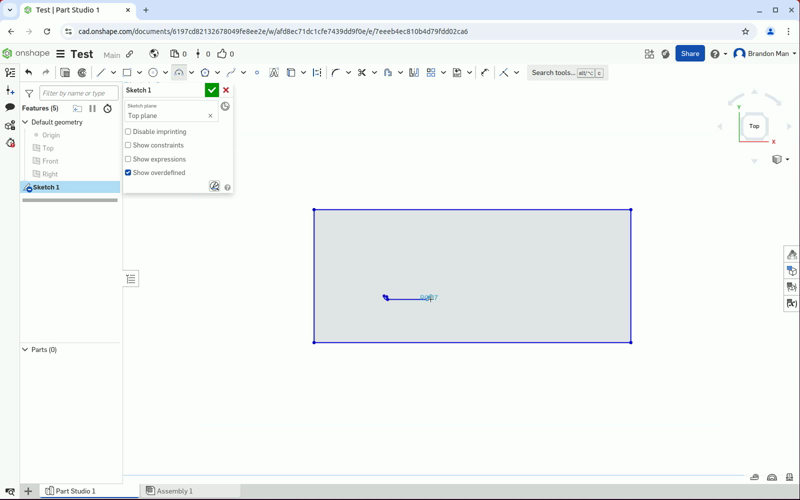
scroll(6)
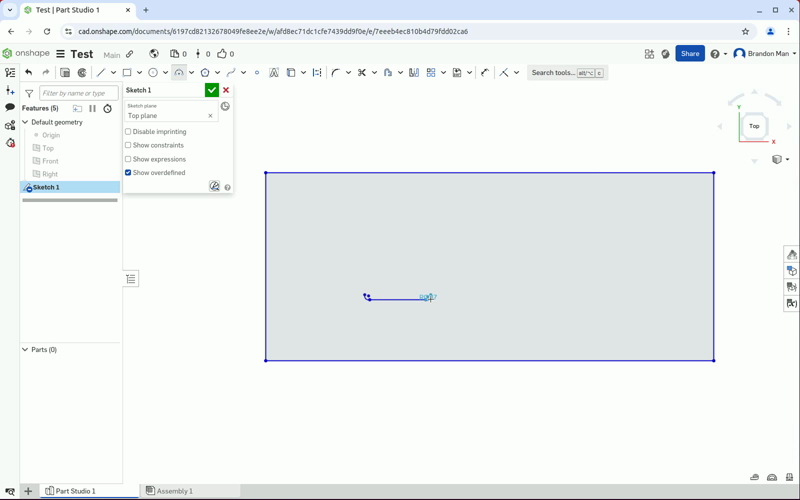
scroll(6)
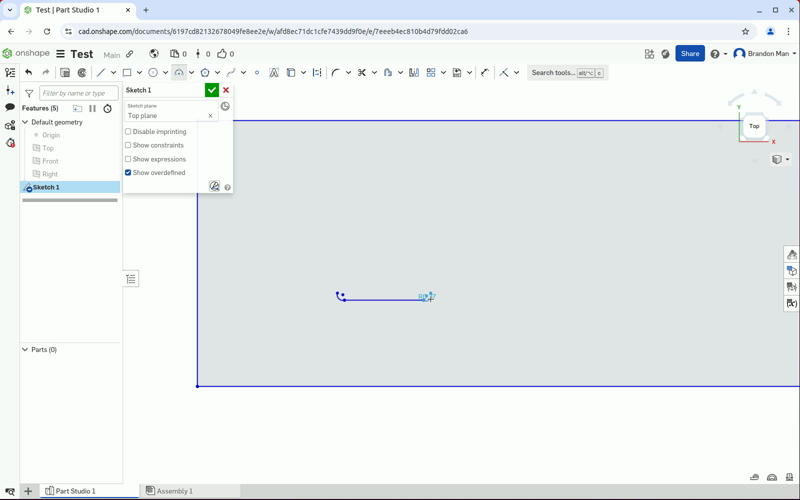
scroll(6)
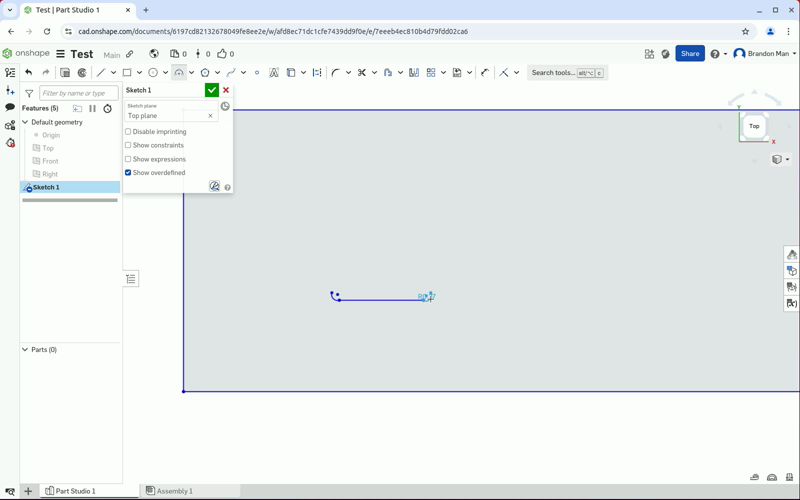
scroll(6)
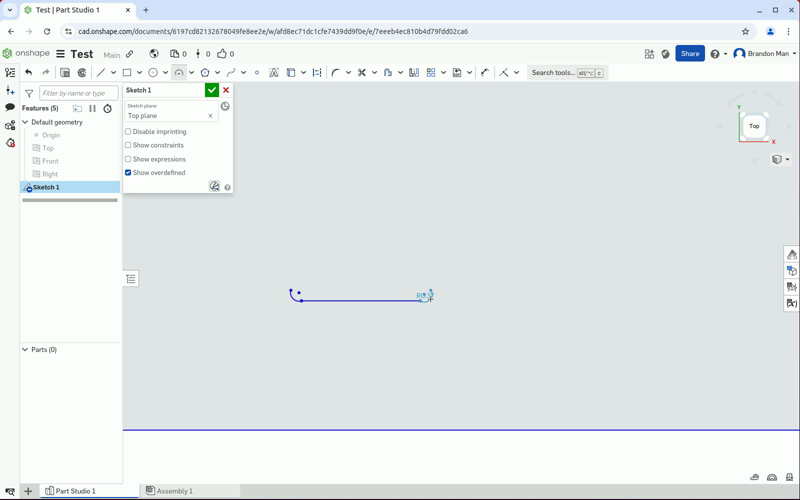
scroll(6)
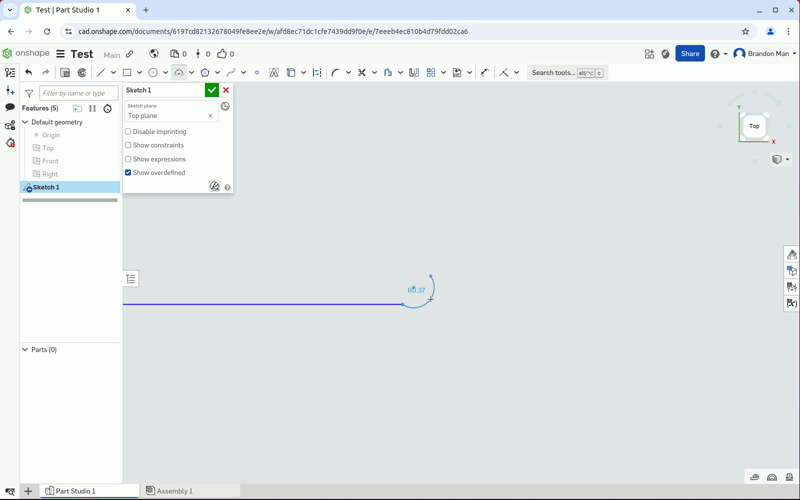
click(430, 298)
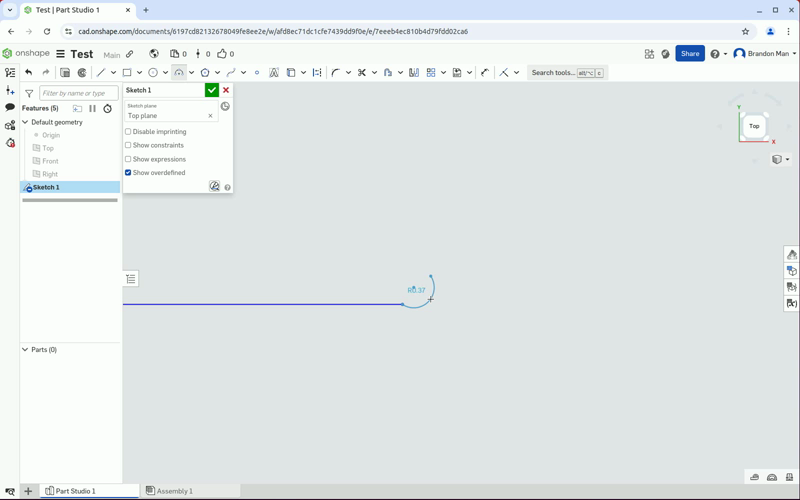
scroll(-6)
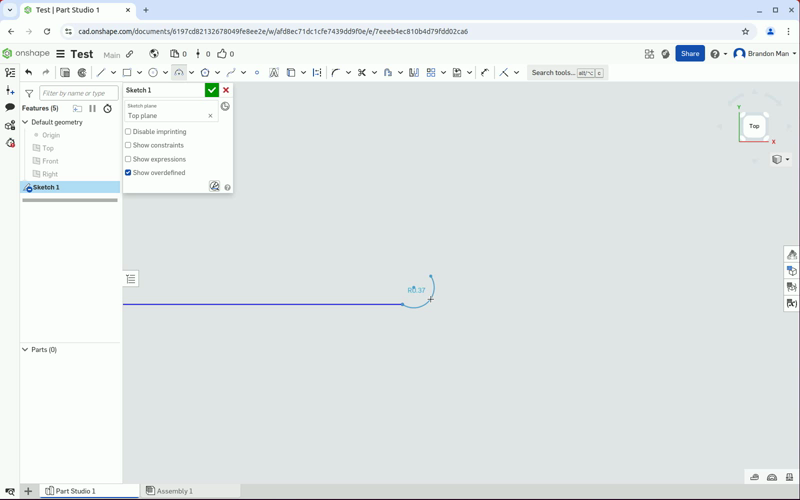
scroll(-6)
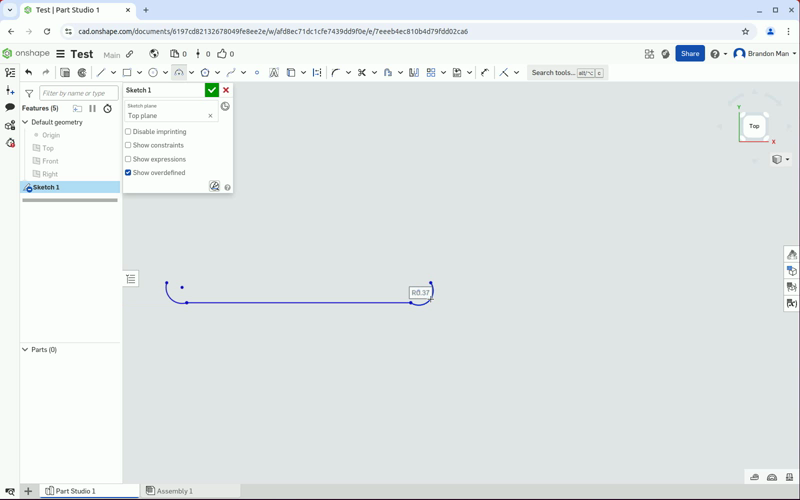
scroll(-6)
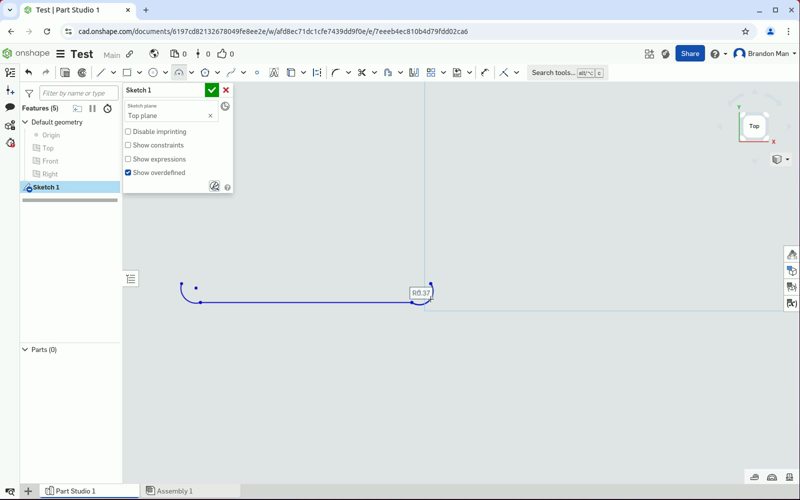
scroll(-6)
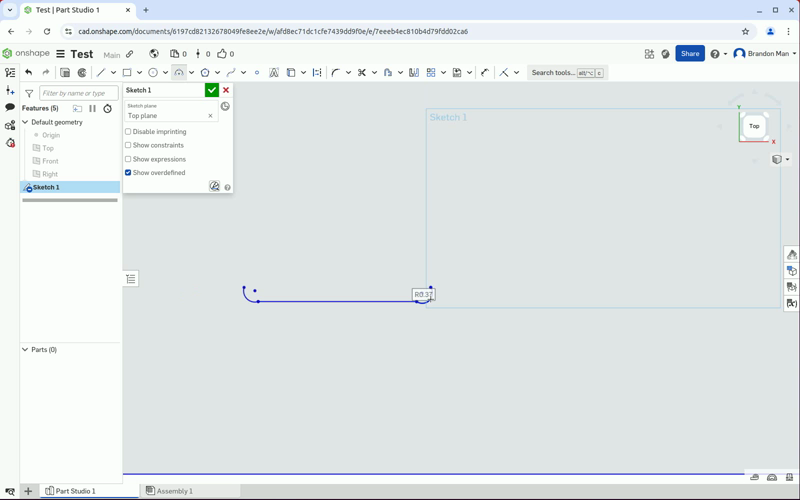
scroll(-6)
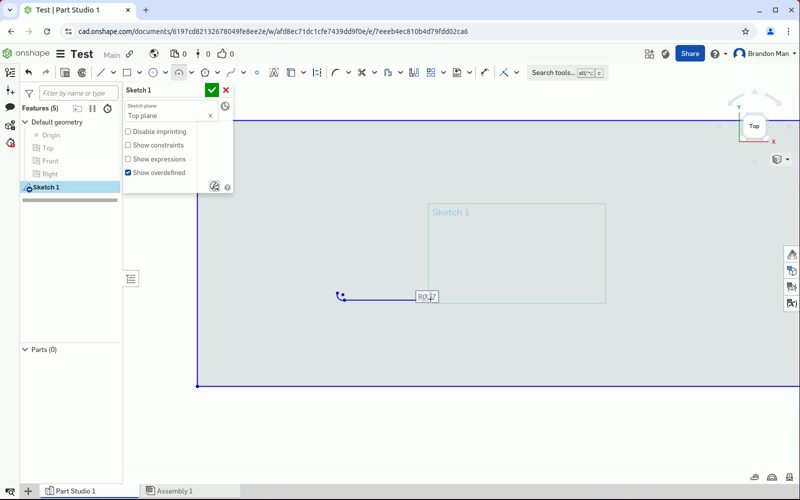
scroll(-6)
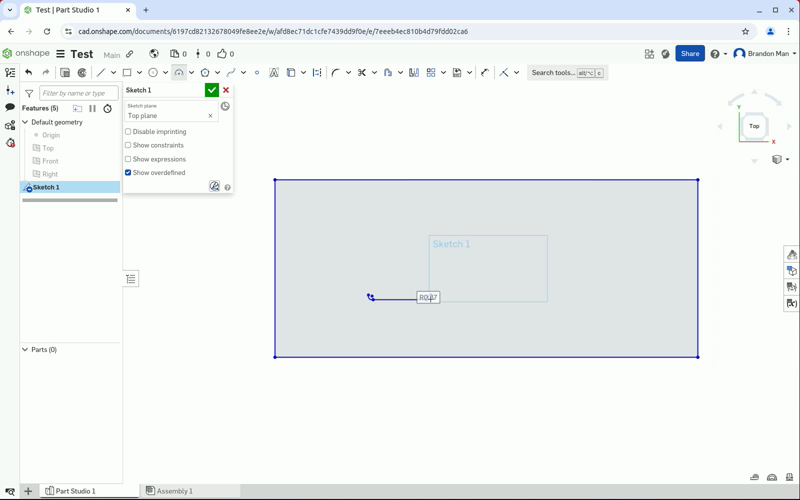
scroll(-6)
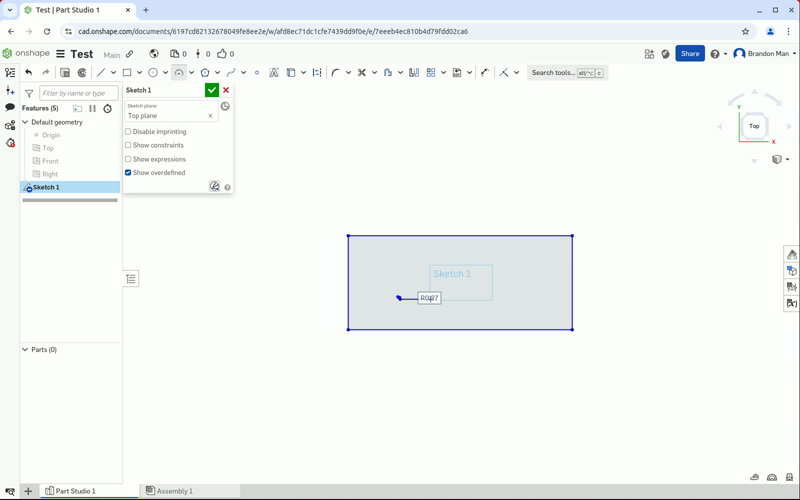
key_up(shift)
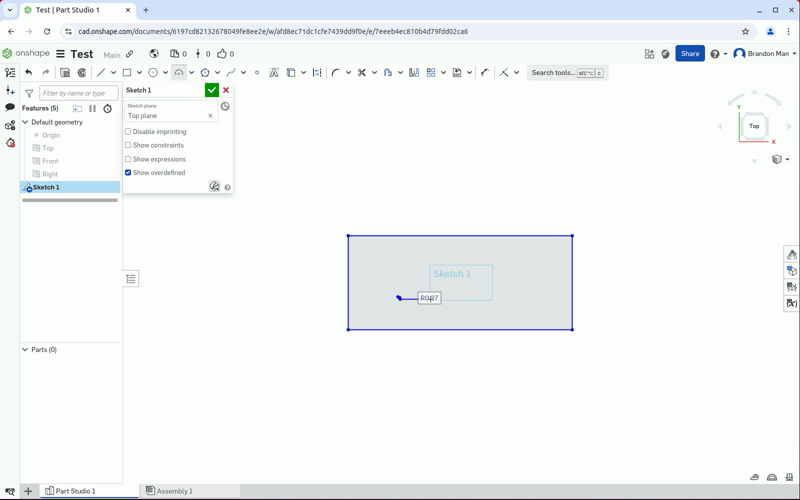
key(esc)
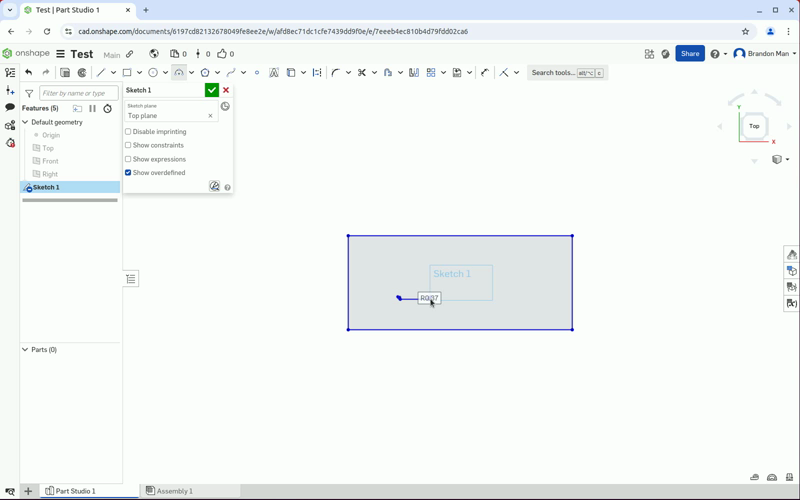
key(l)
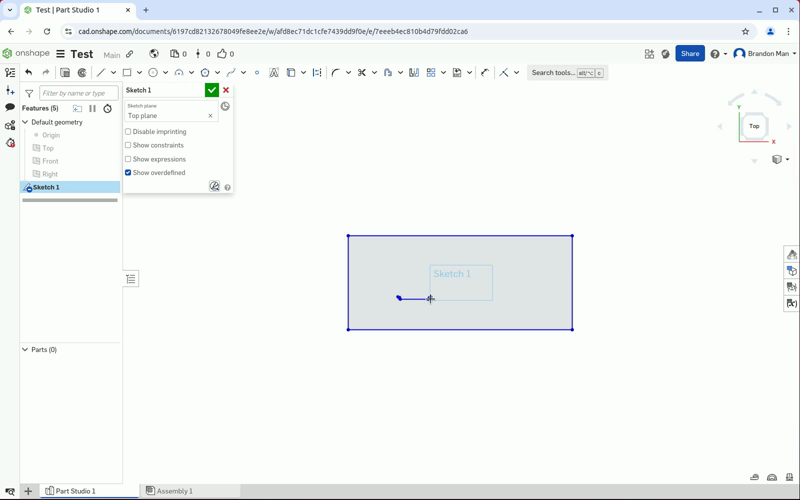
mouse_move(430, 296)
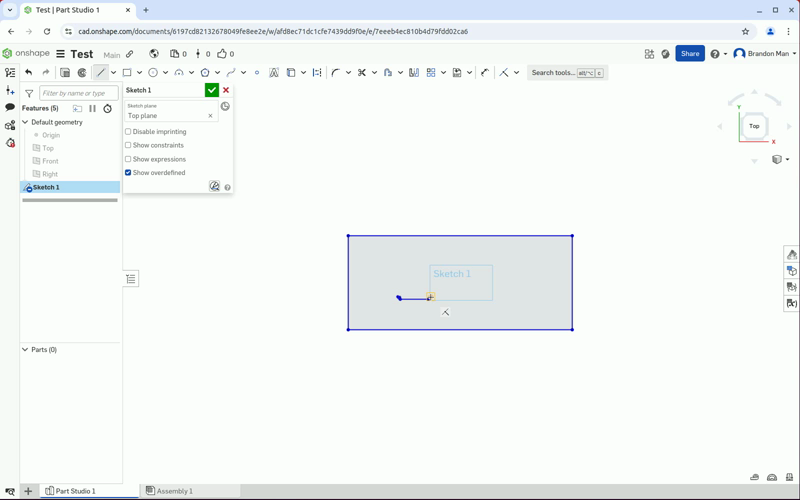
scroll(6)
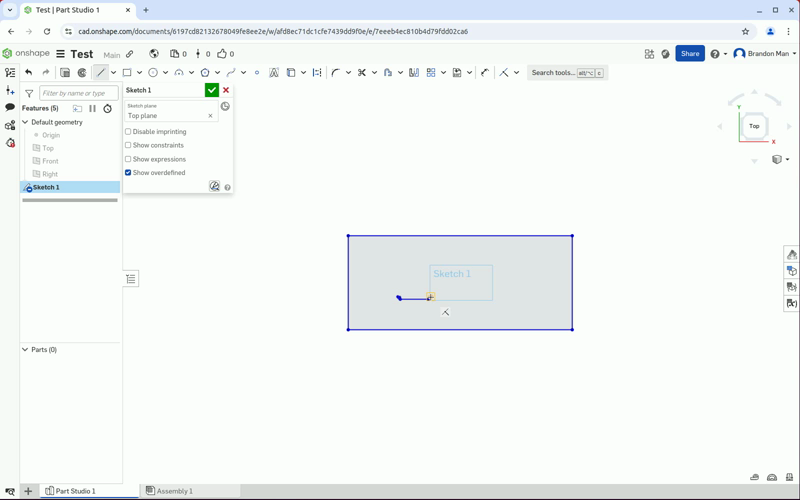
scroll(6)
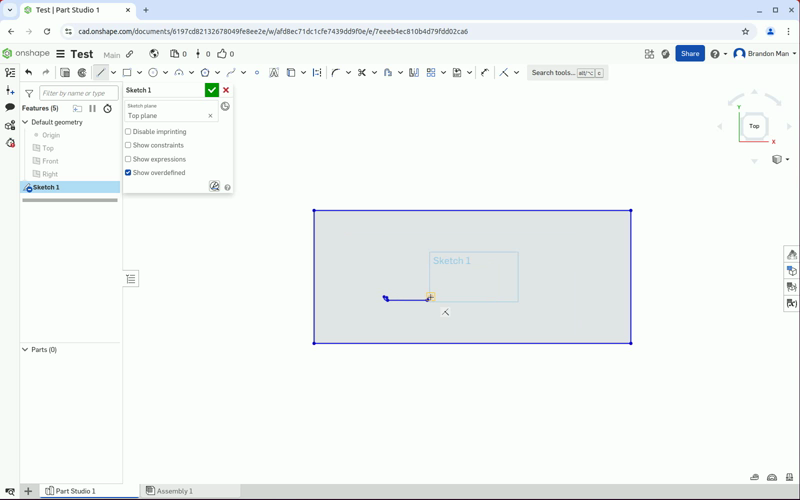
scroll(6)
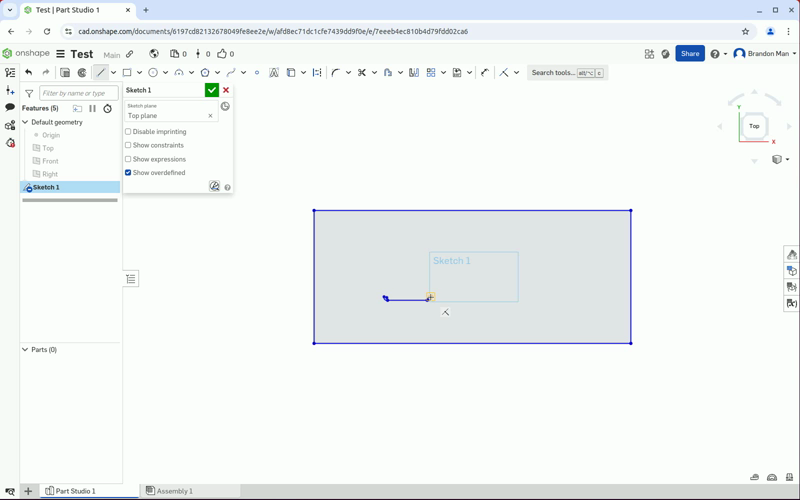
scroll(6)
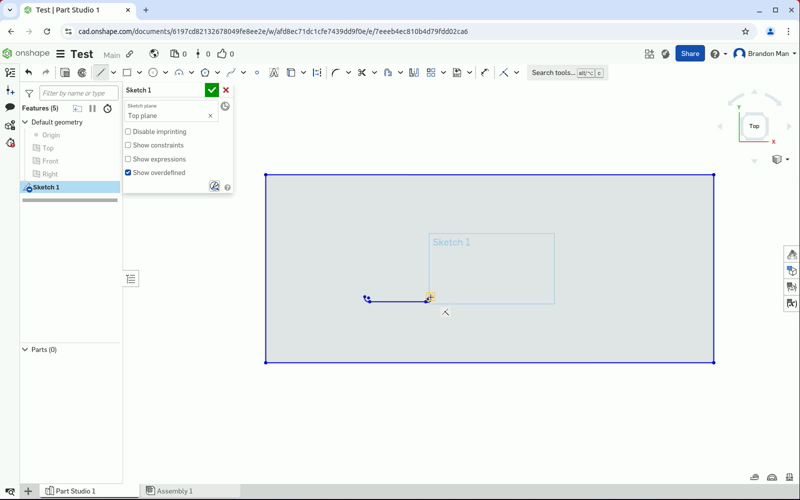
scroll(6)
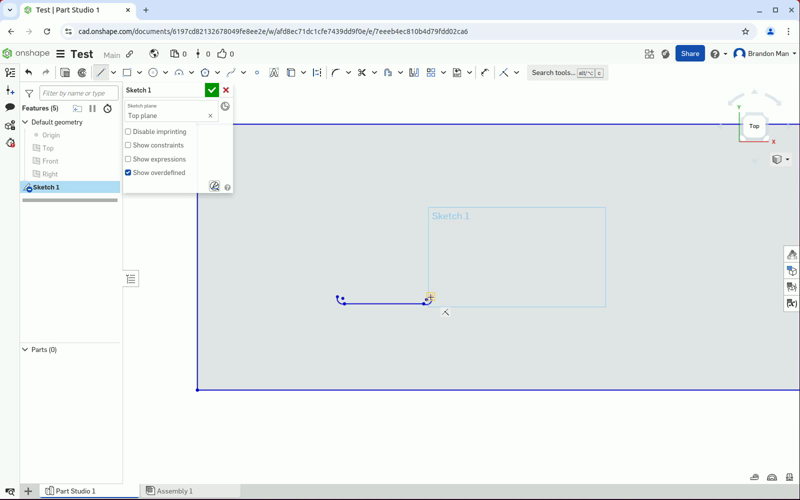
scroll(6)
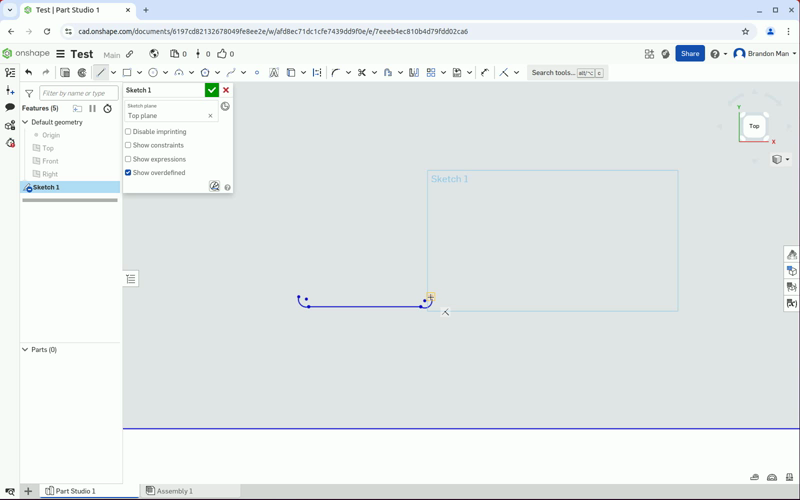
scroll(6)
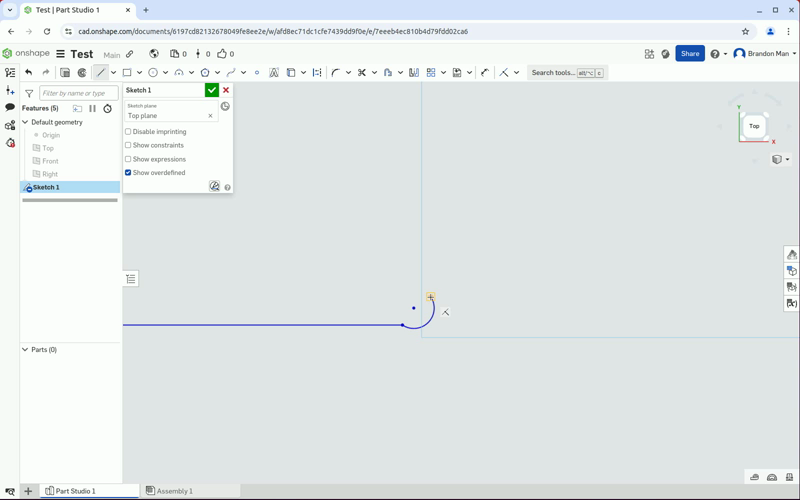
click(430, 296)
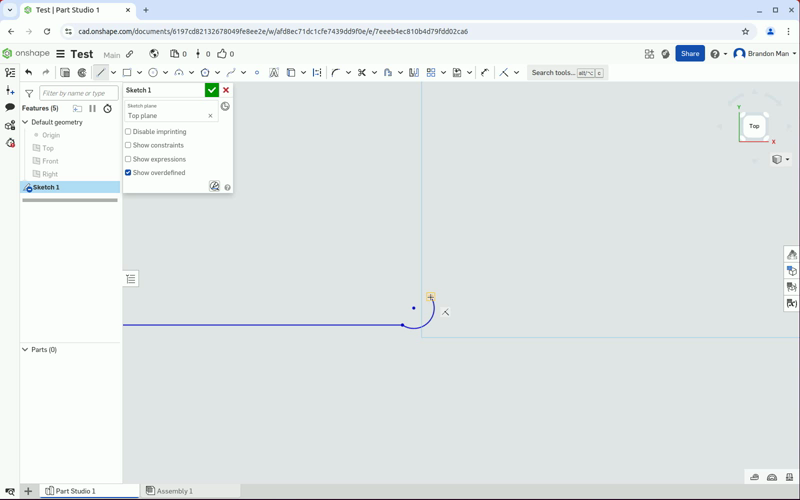
scroll(-6)
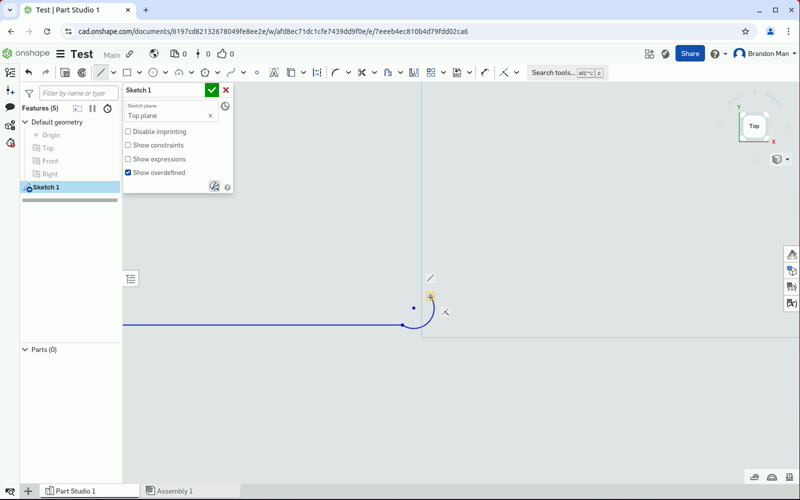
scroll(-6)
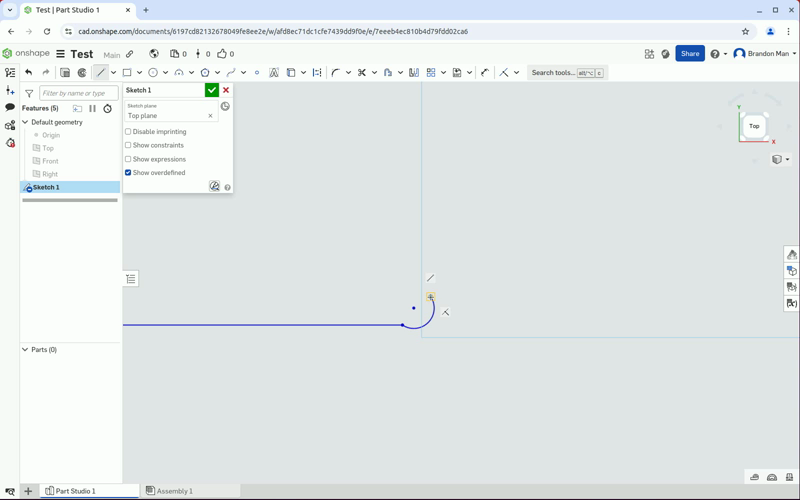
scroll(-6)
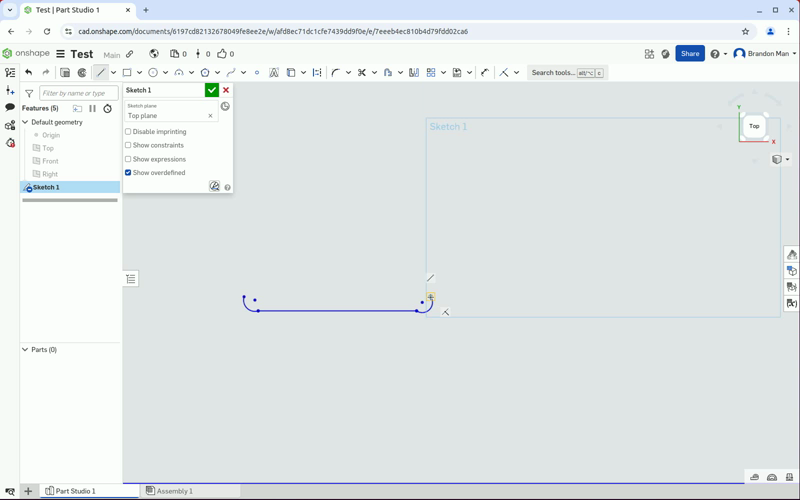
scroll(-6)
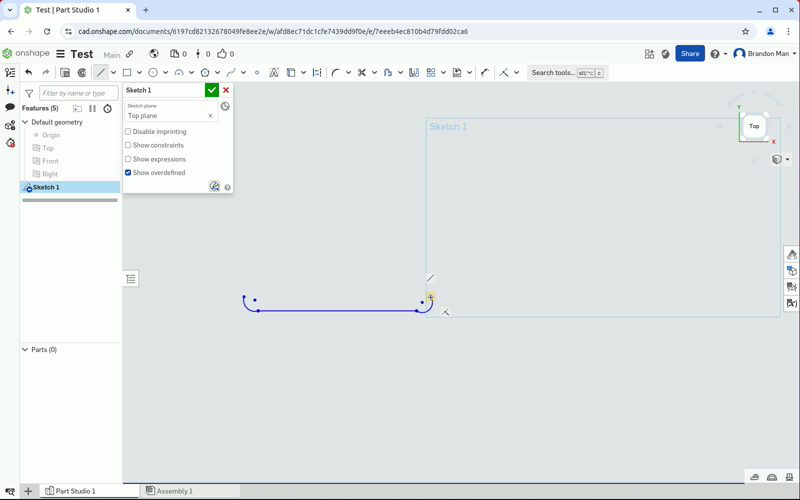
scroll(-6)
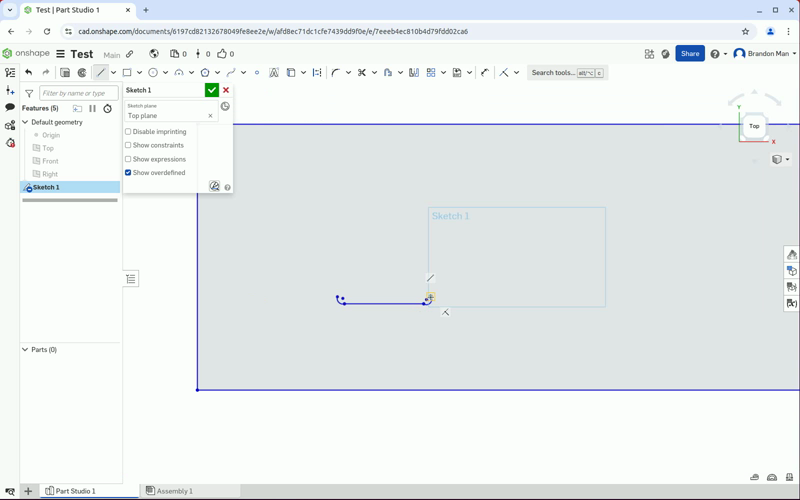
scroll(-6)
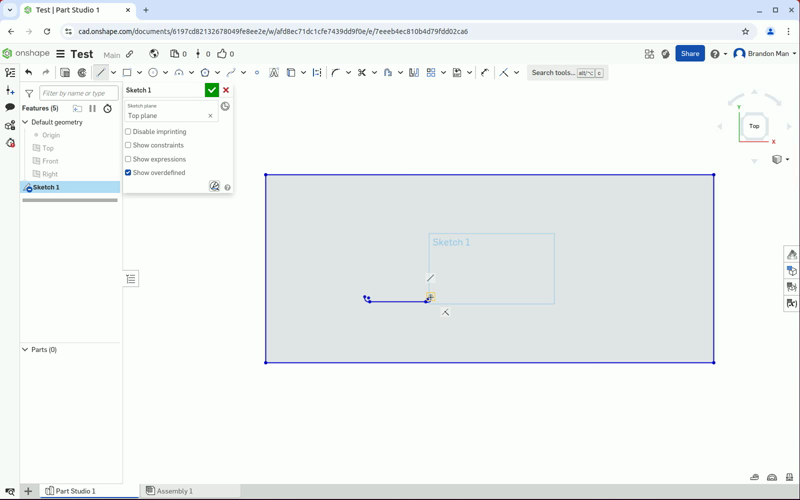
scroll(-6)
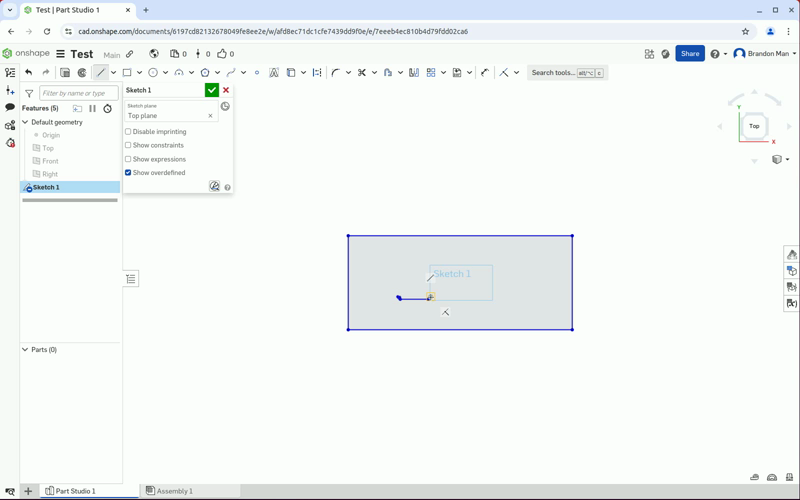
key_down(shift)
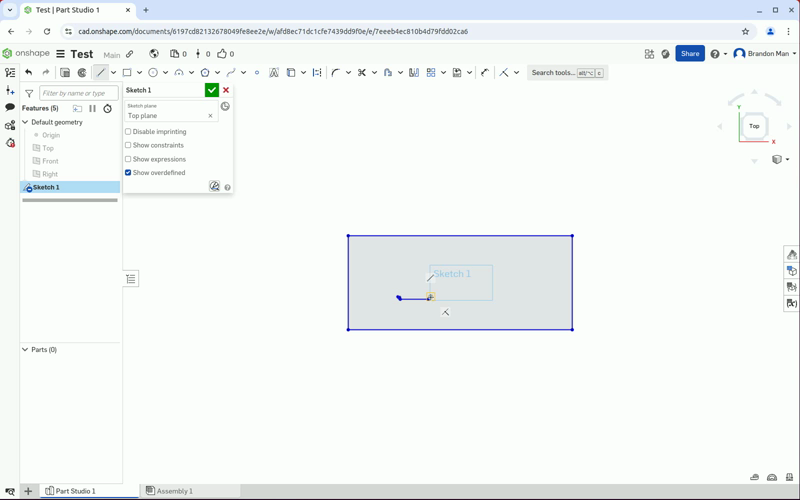
mouse_move(460, 296)
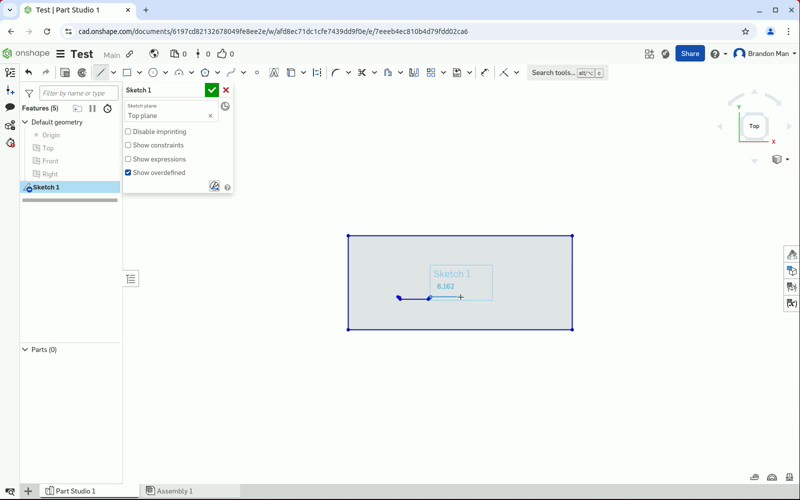
mouse_move(430, 268)
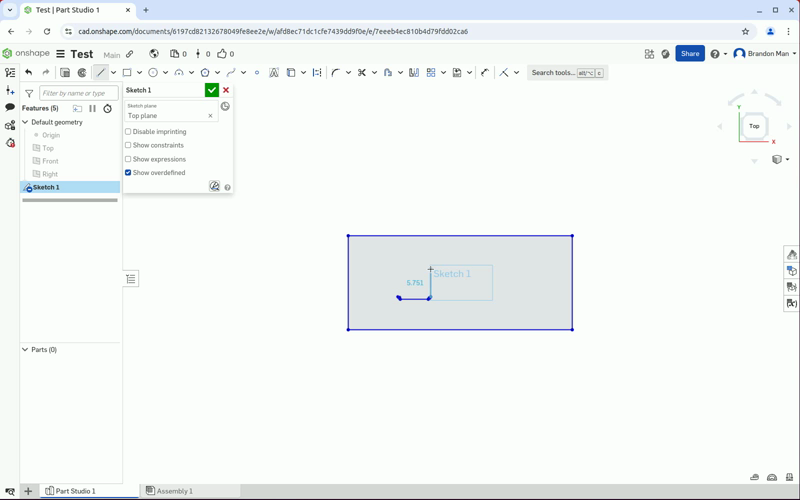
click(430, 268)
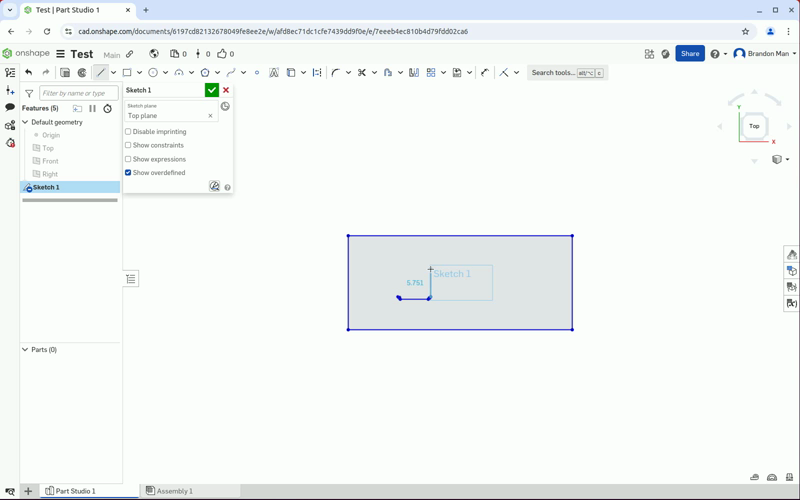
key_up(shift)
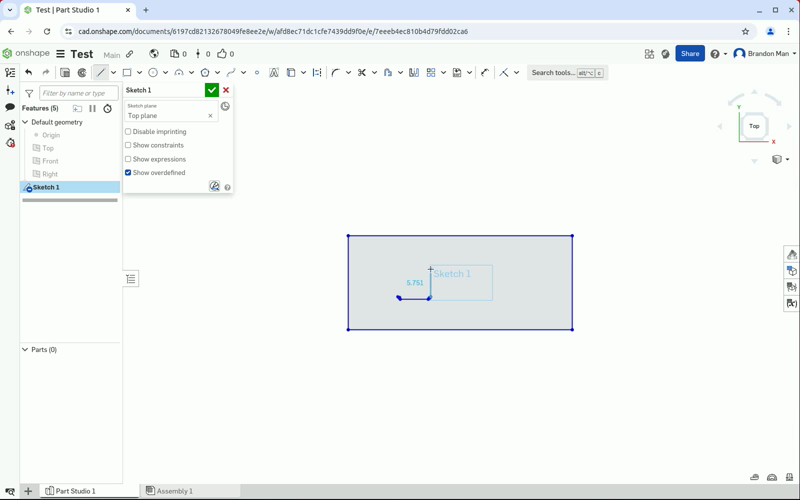
key(esc)
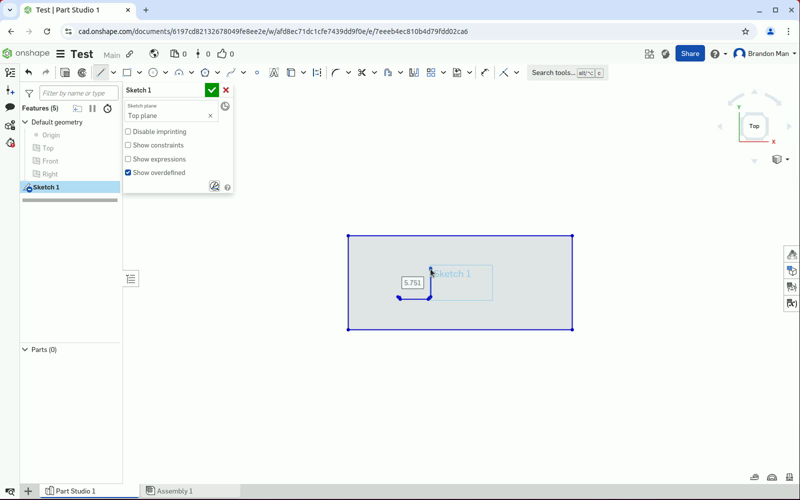
key(a)
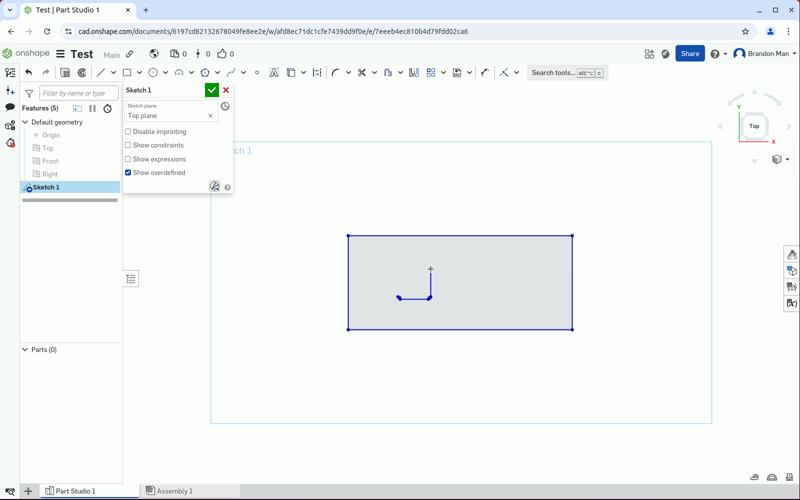
mouse_move(430, 268)
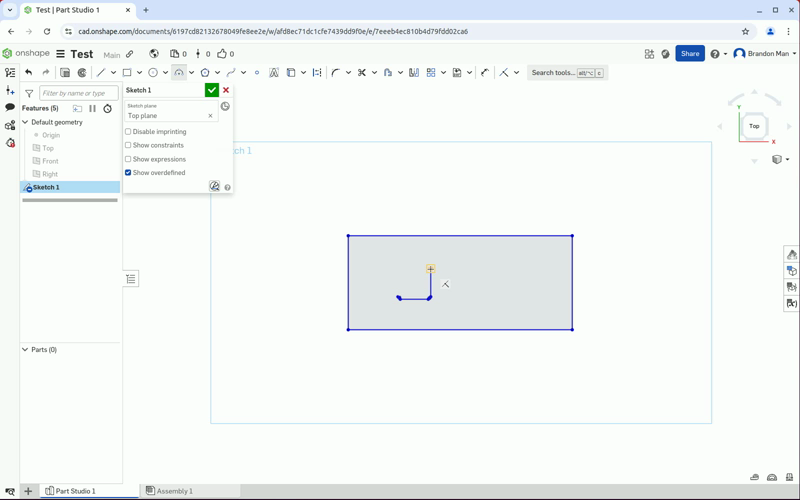
click(430, 268)
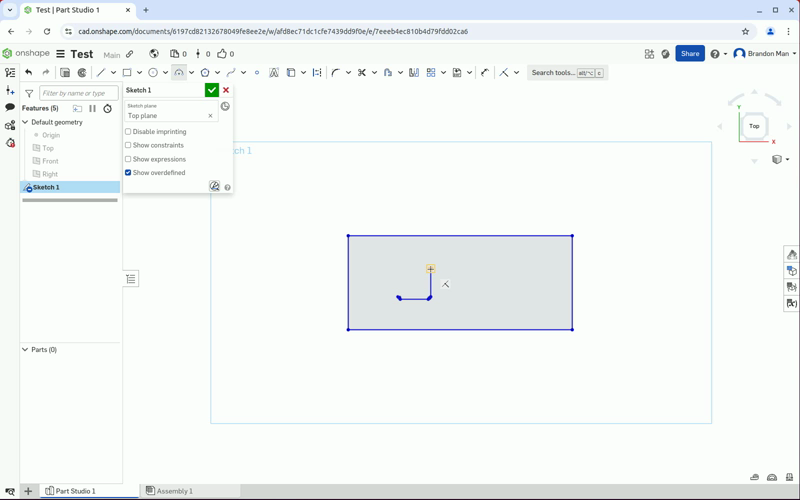
key_down(shift)
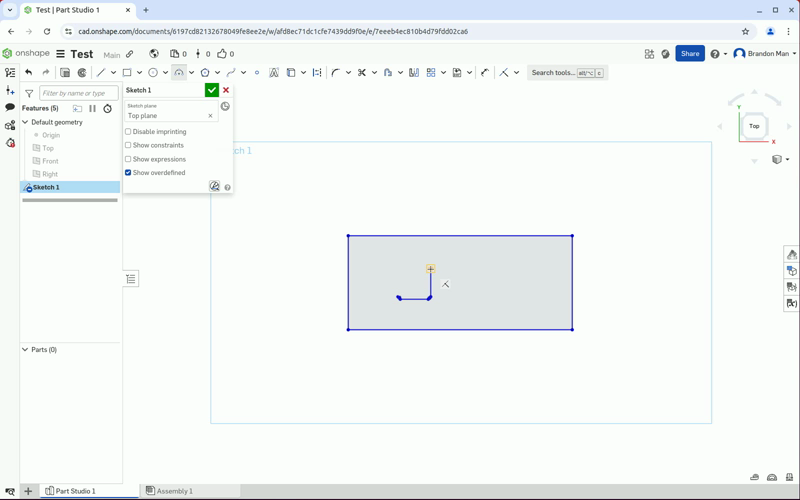
mouse_move(428, 266)
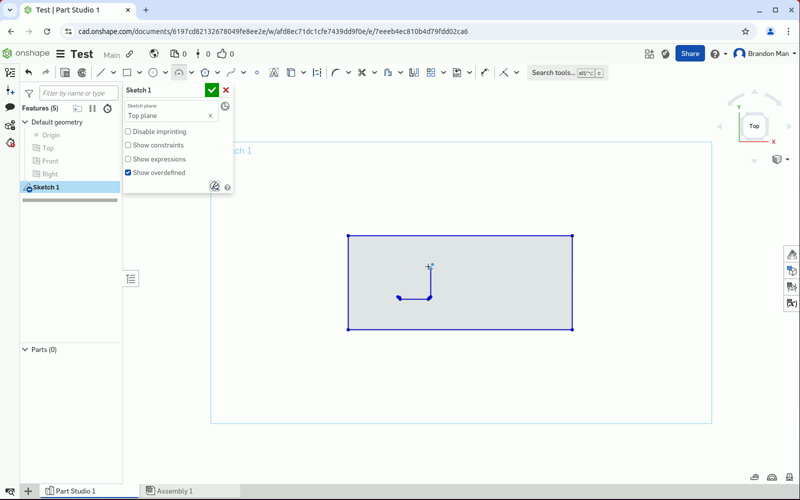
scroll(6)
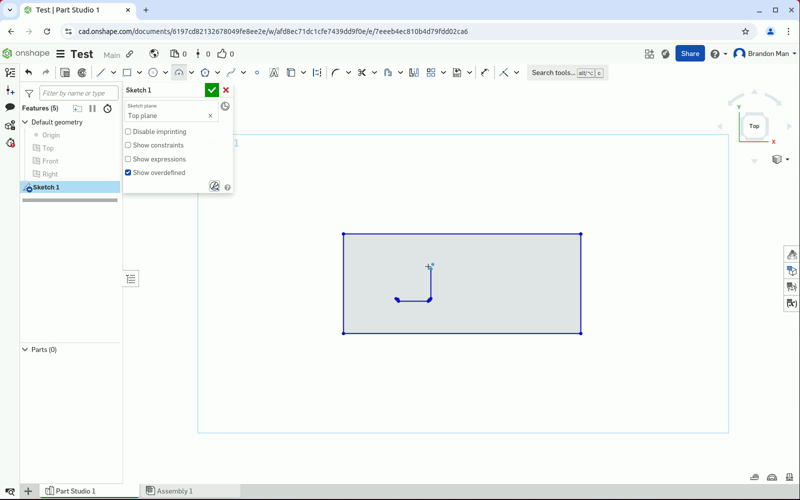
scroll(6)
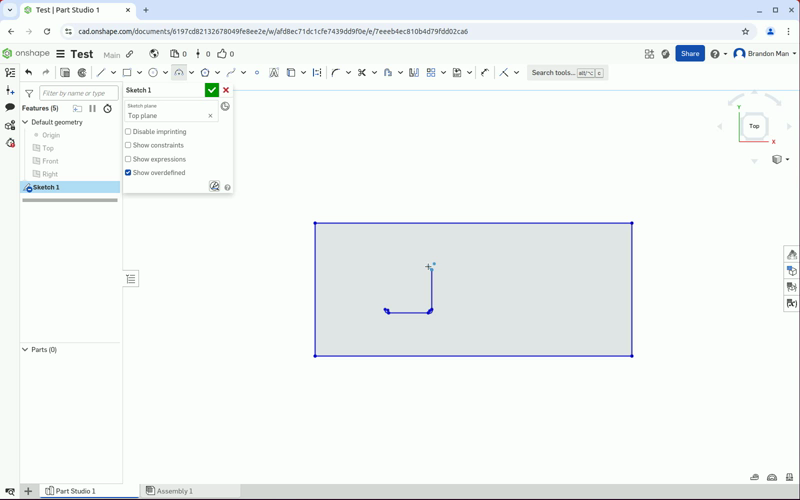
scroll(6)
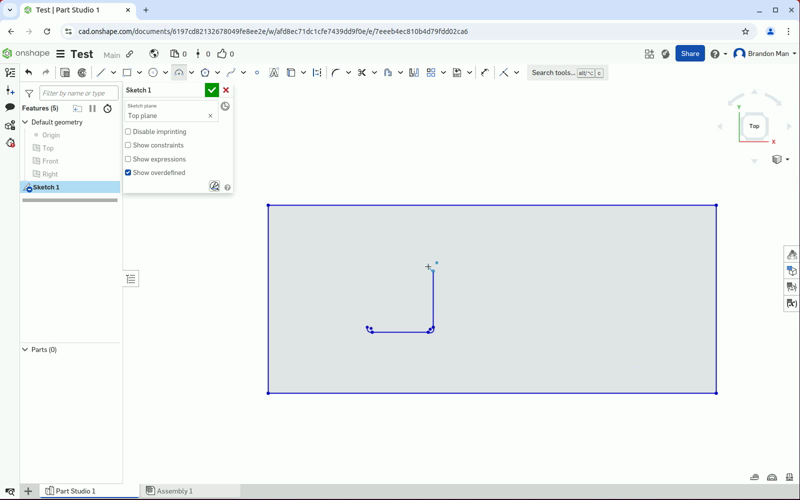
scroll(6)
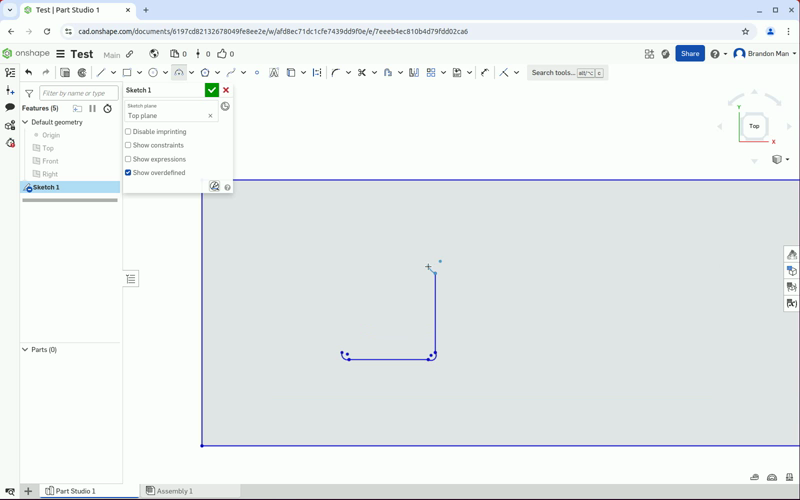
scroll(6)
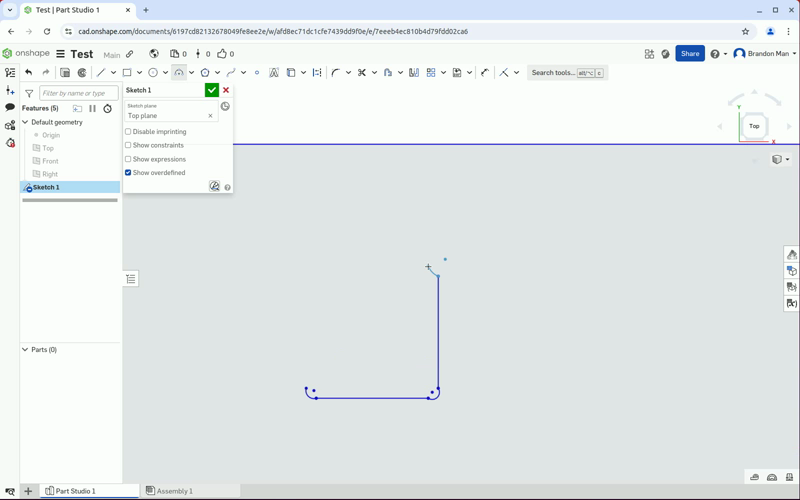
scroll(6)
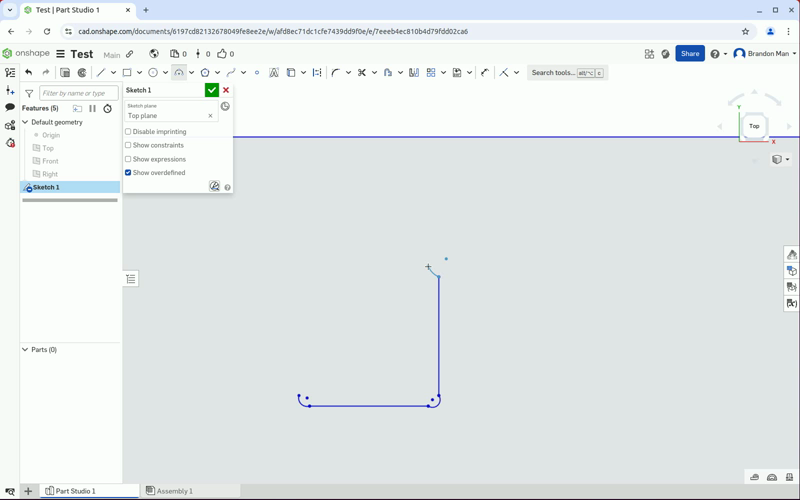
scroll(6)
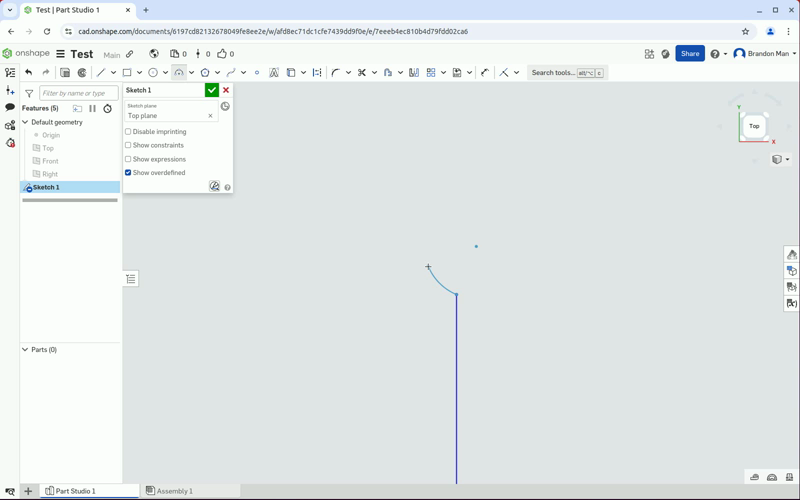
click(428, 266)
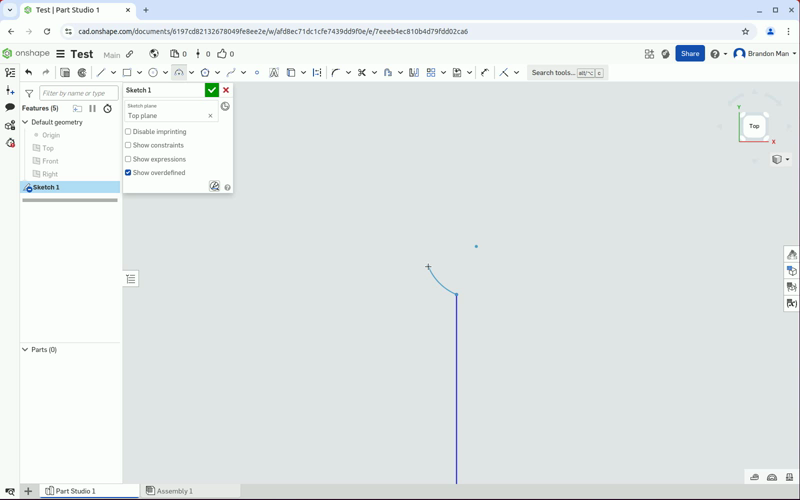
scroll(-6)
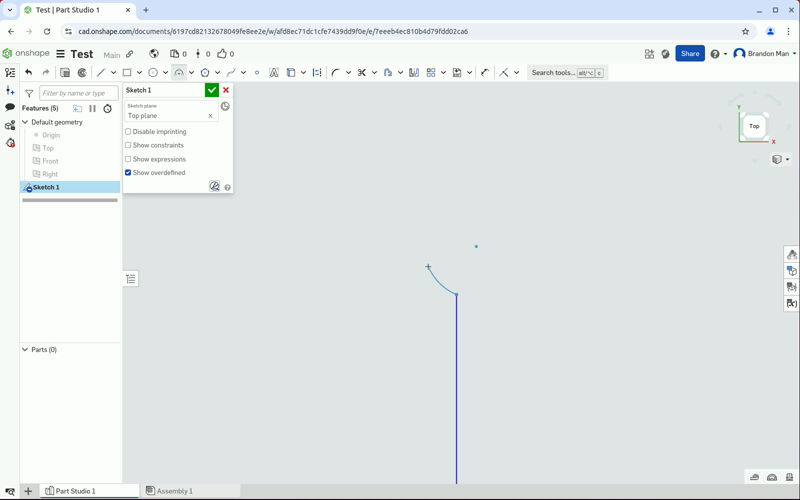
scroll(-6)
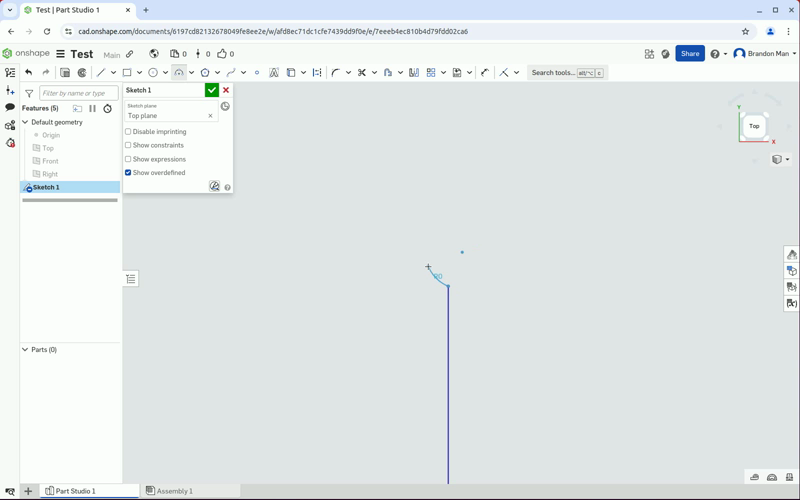
scroll(-6)
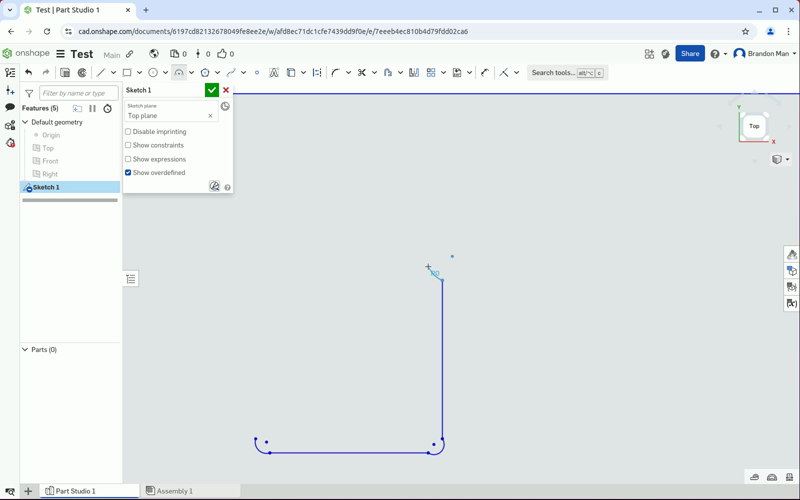
scroll(-6)
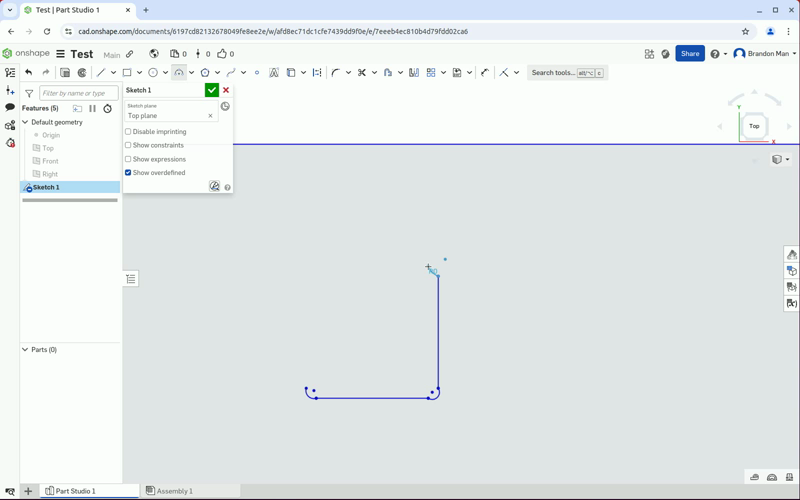
scroll(-6)
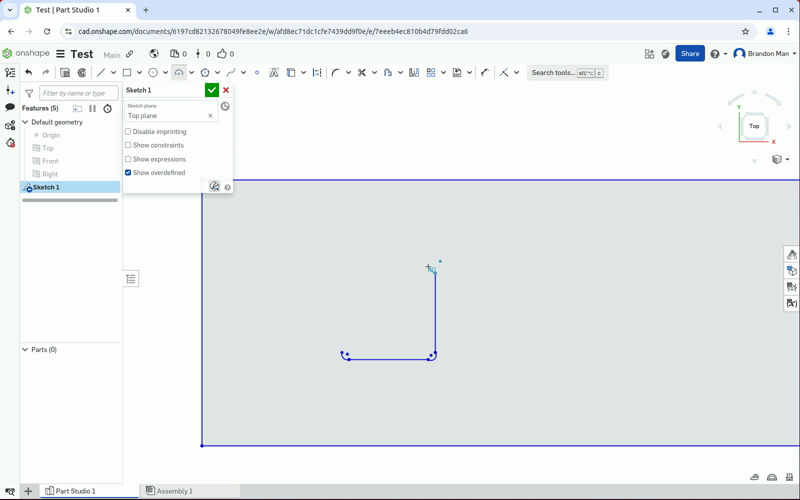
scroll(-6)
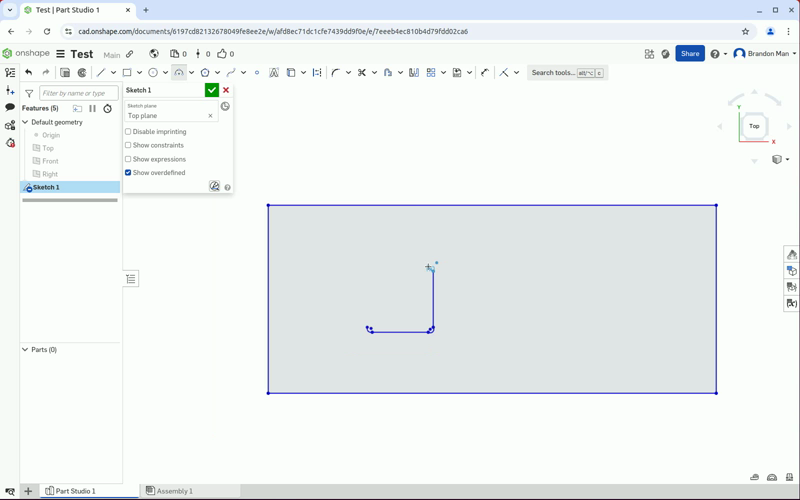
scroll(-6)
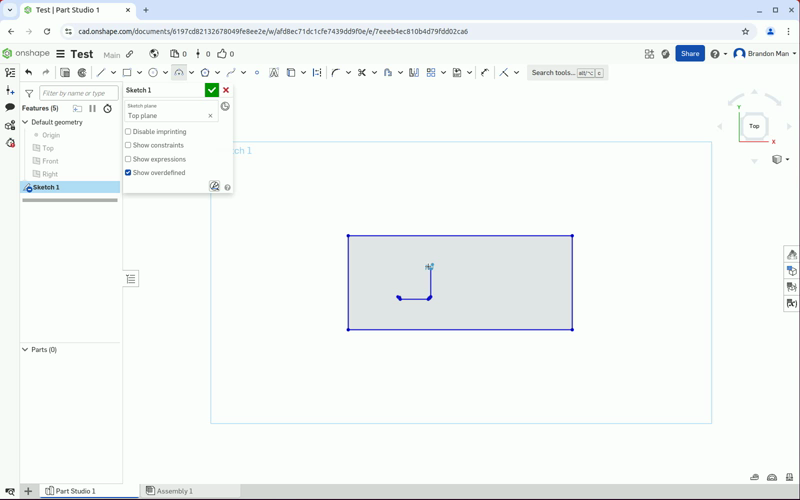
mouse_move(430, 266)
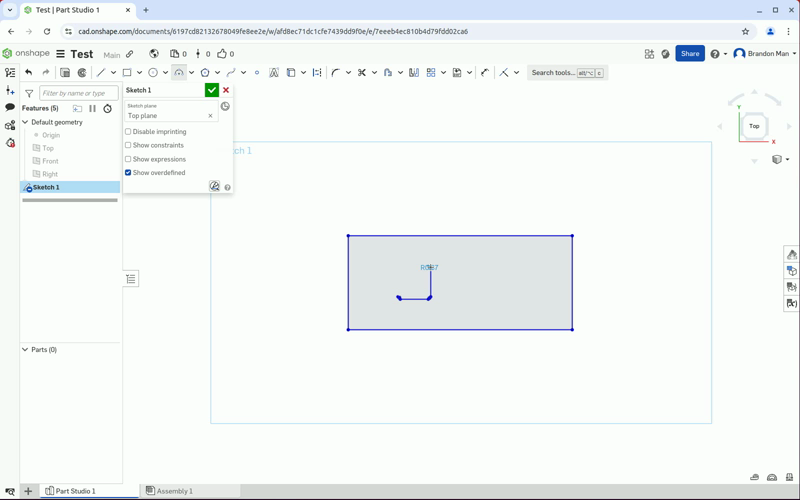
scroll(6)
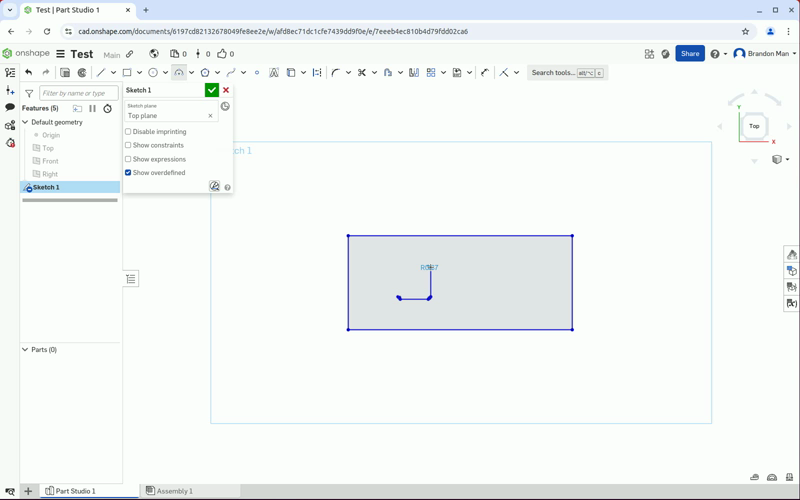
scroll(6)
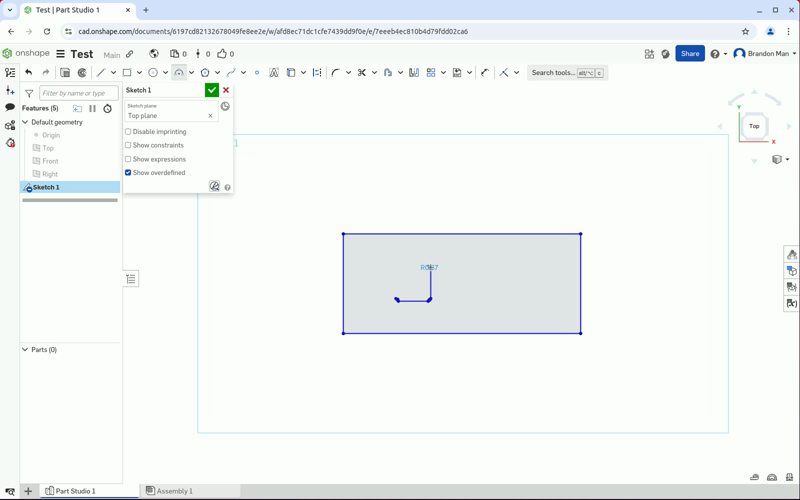
scroll(6)
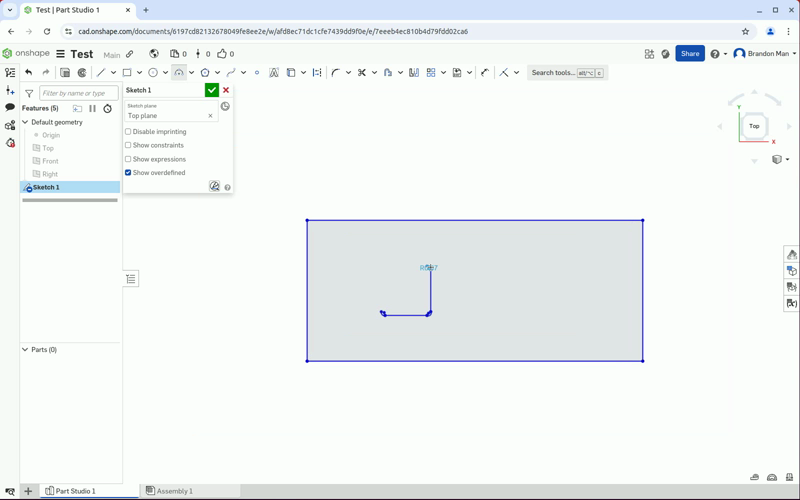
scroll(6)
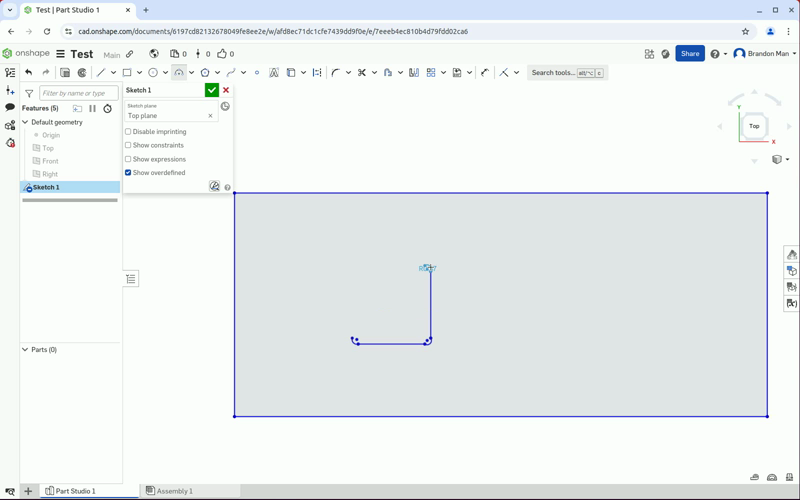
scroll(6)
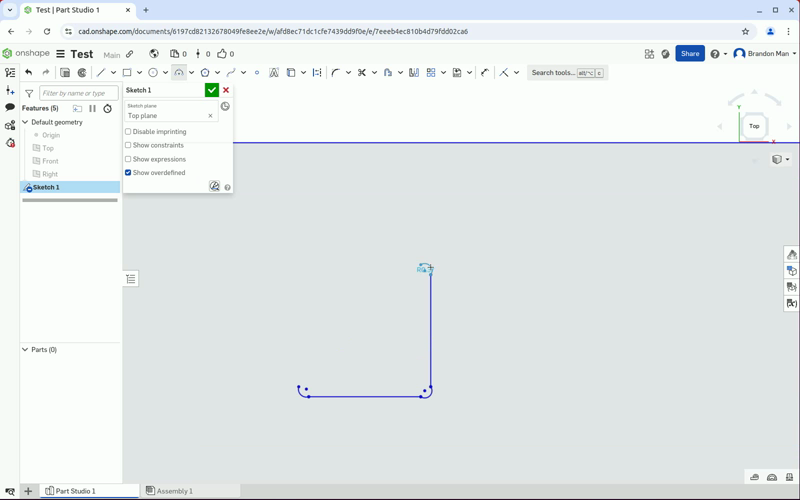
scroll(6)
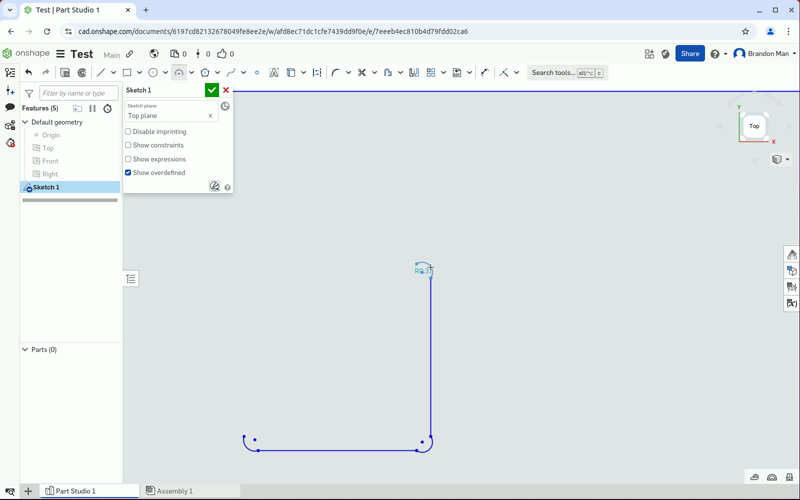
scroll(6)
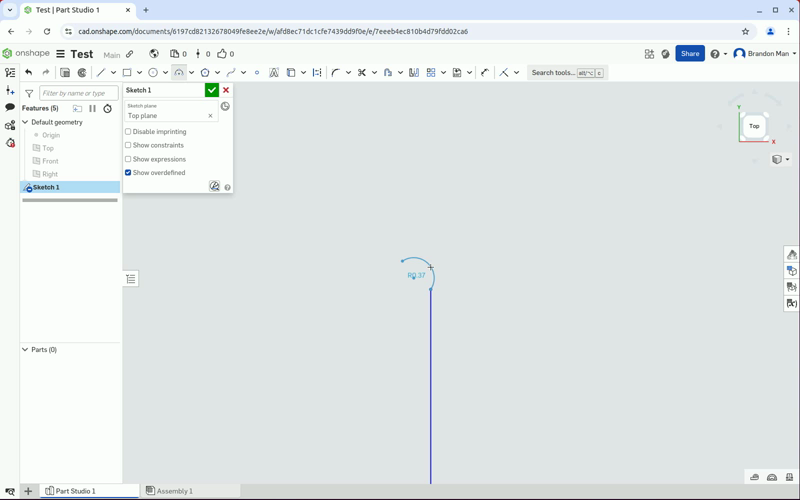
click(430, 266)
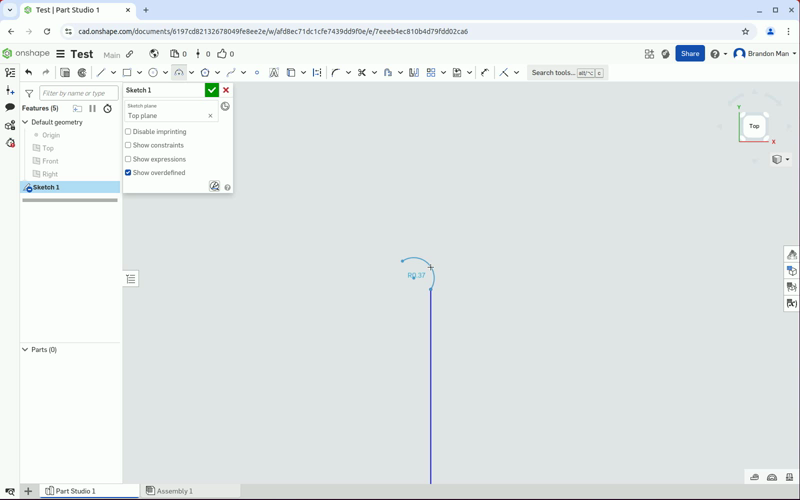
scroll(-6)
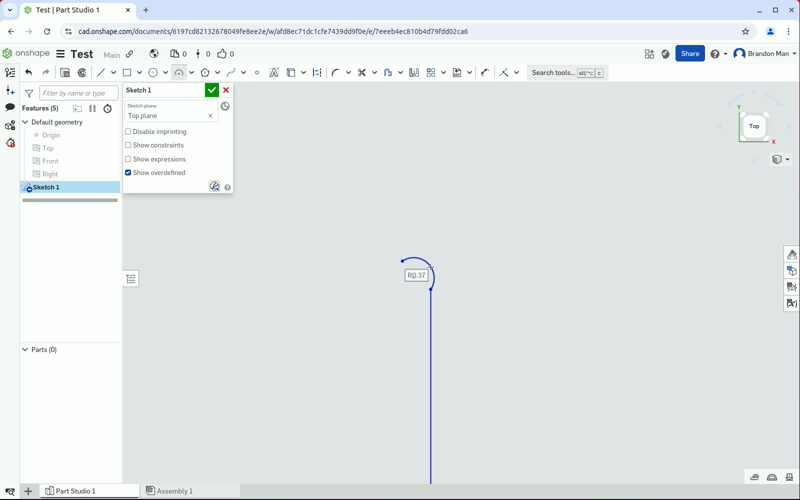
scroll(-6)
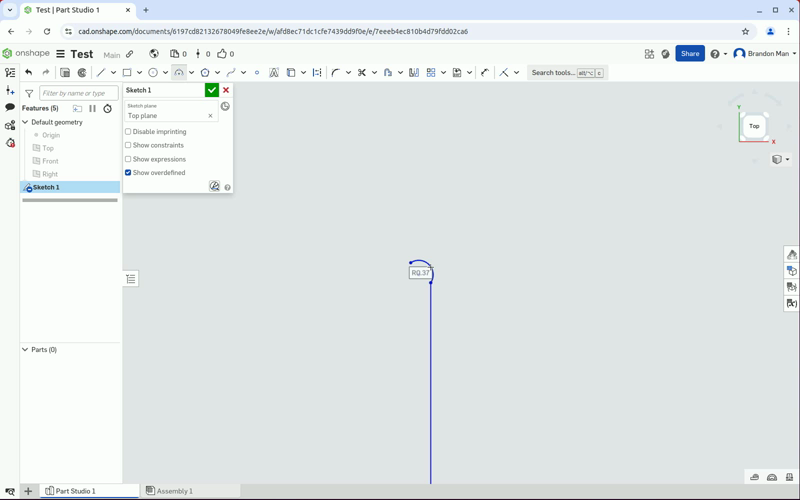
scroll(-6)
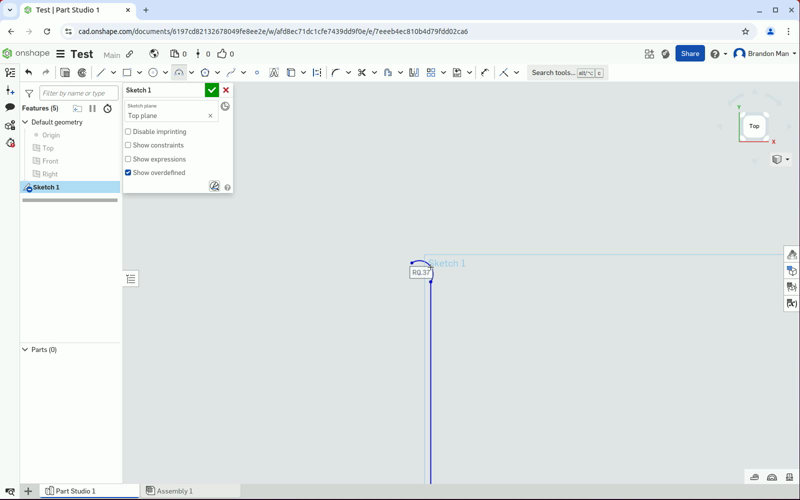
scroll(-6)
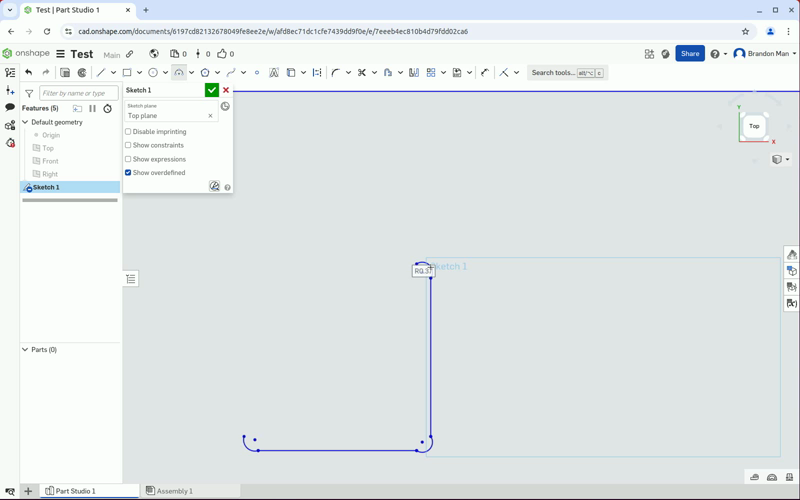
scroll(-6)
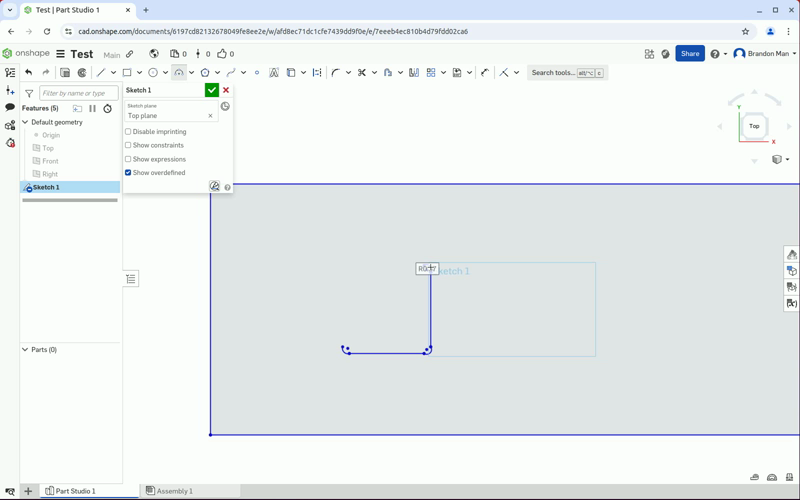
scroll(-6)
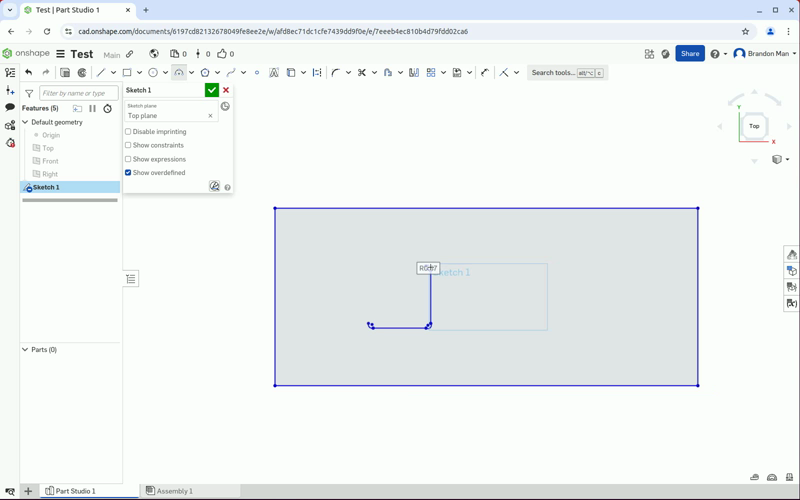
scroll(-6)
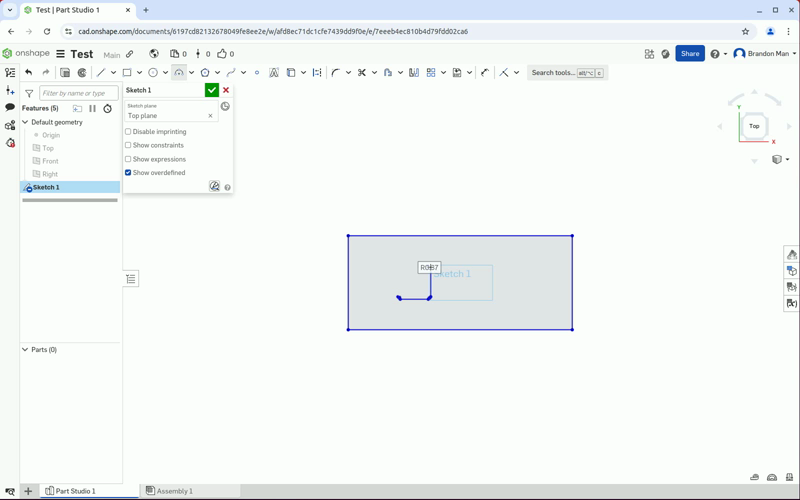
key_up(shift)
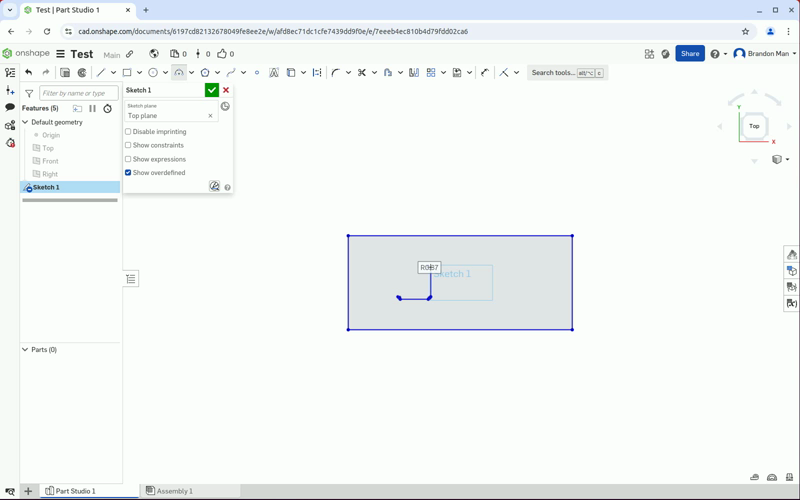
key(esc)
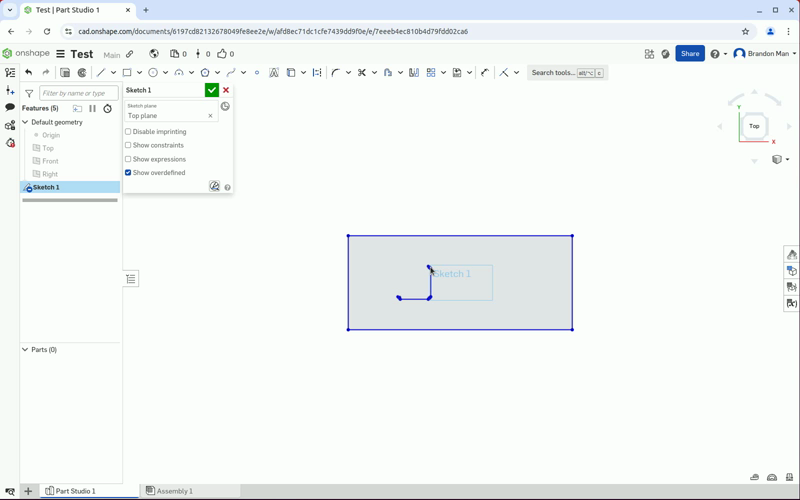
key(l)
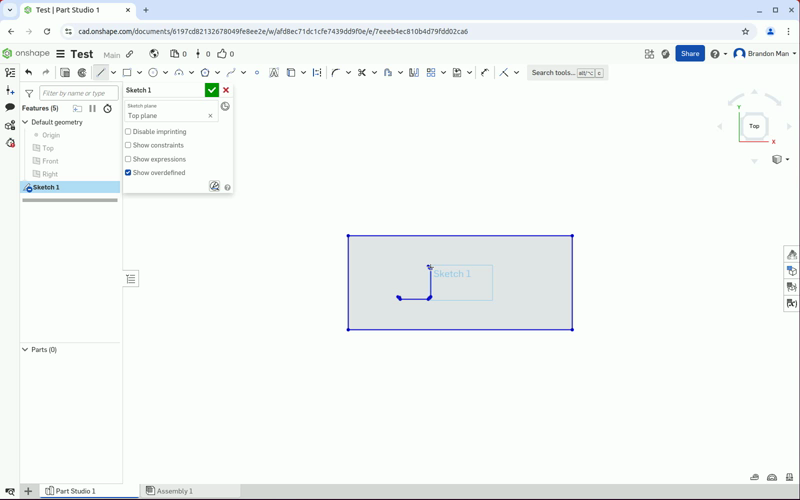
mouse_move(428, 266)
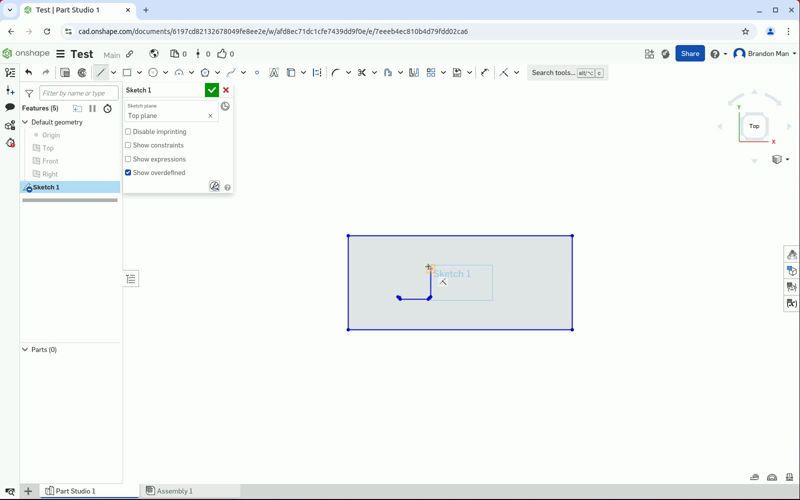
scroll(6)
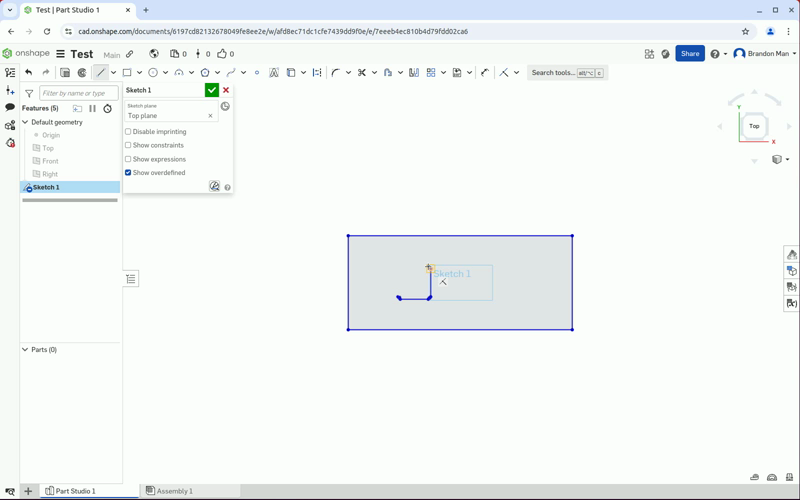
scroll(6)
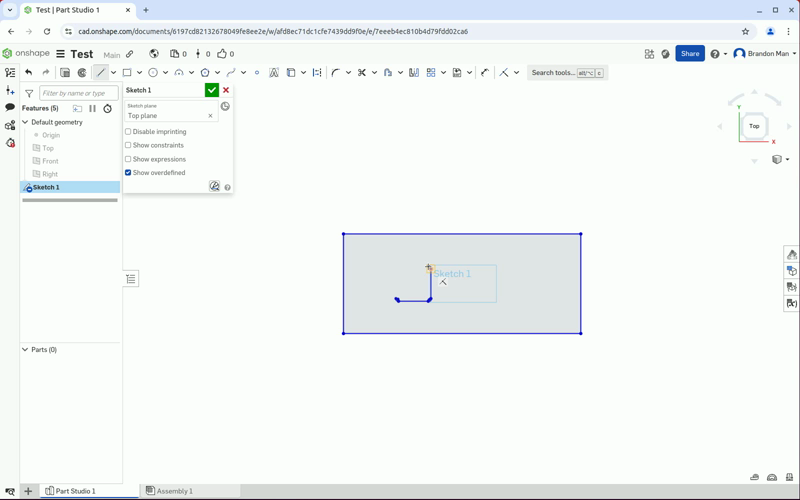
scroll(6)
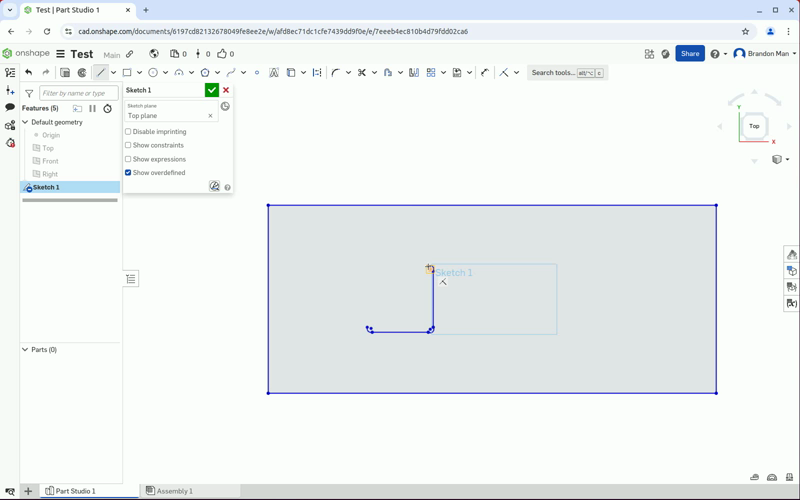
scroll(6)
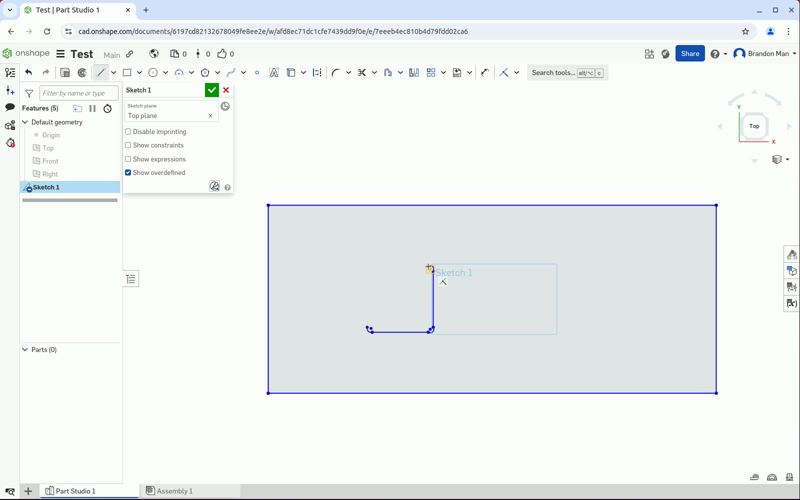
scroll(6)
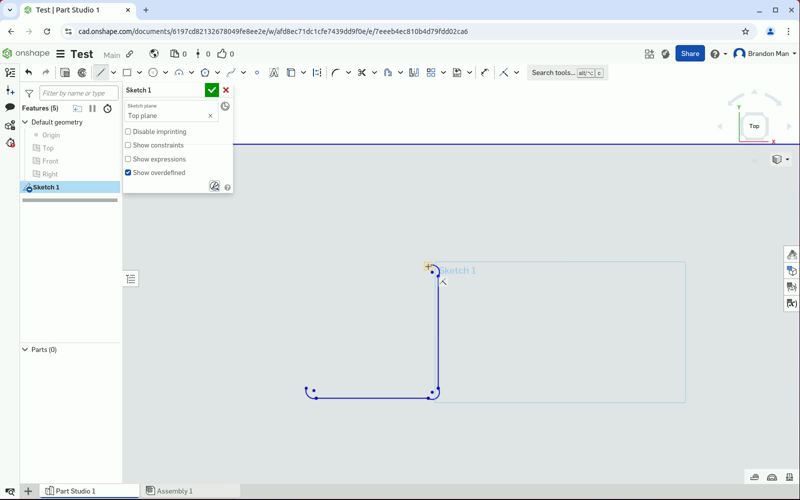
scroll(6)
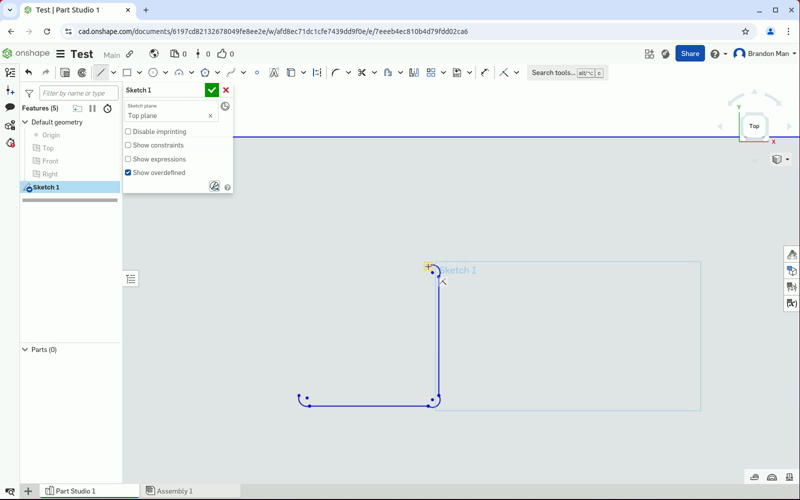
scroll(6)
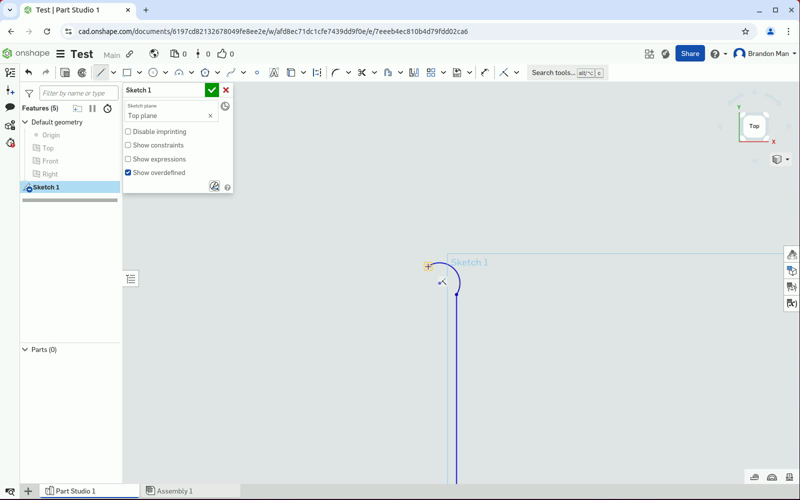
click(428, 266)
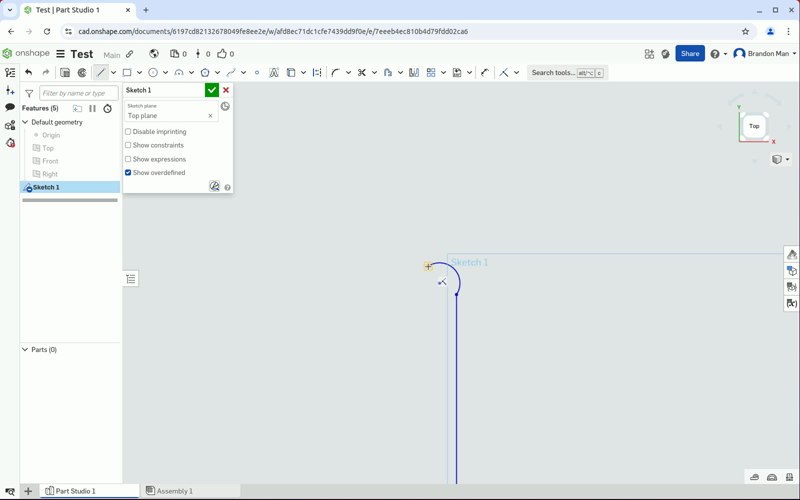
scroll(-6)
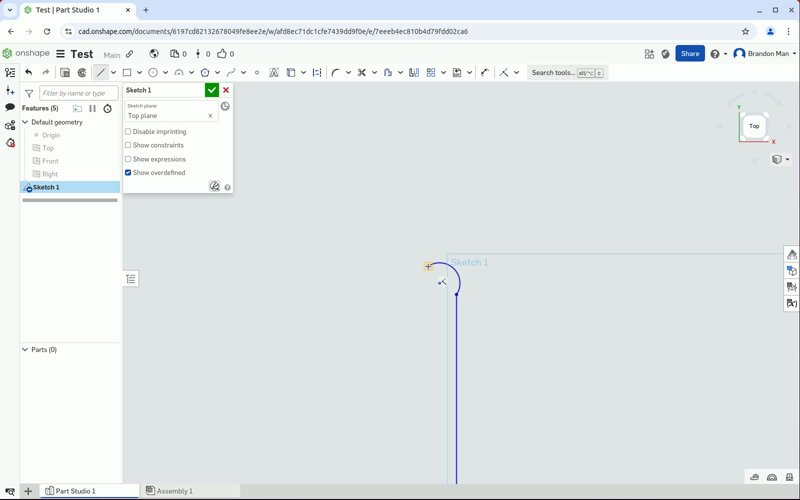
scroll(-6)
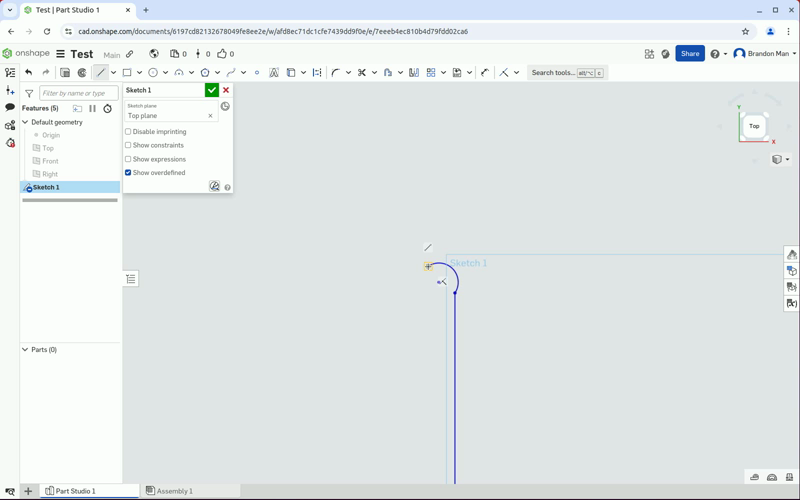
scroll(-6)
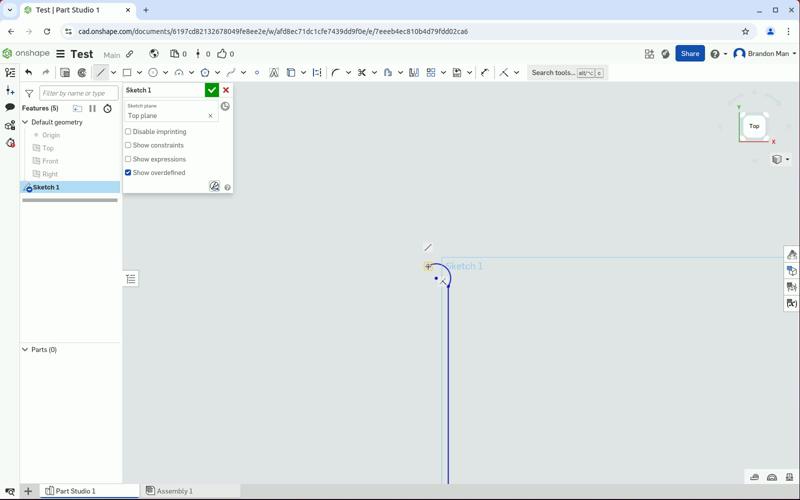
scroll(-6)
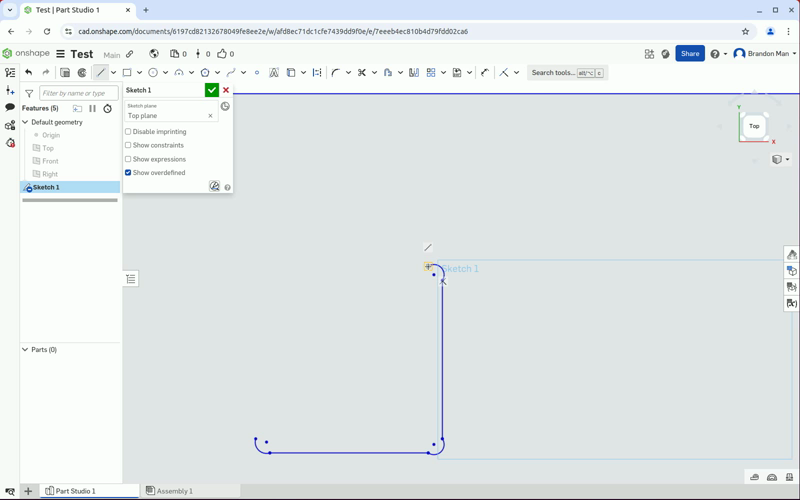
scroll(-6)
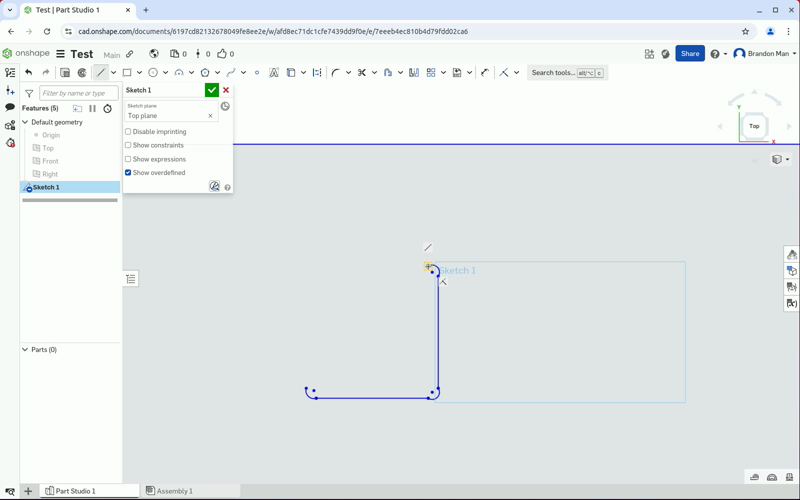
scroll(-6)
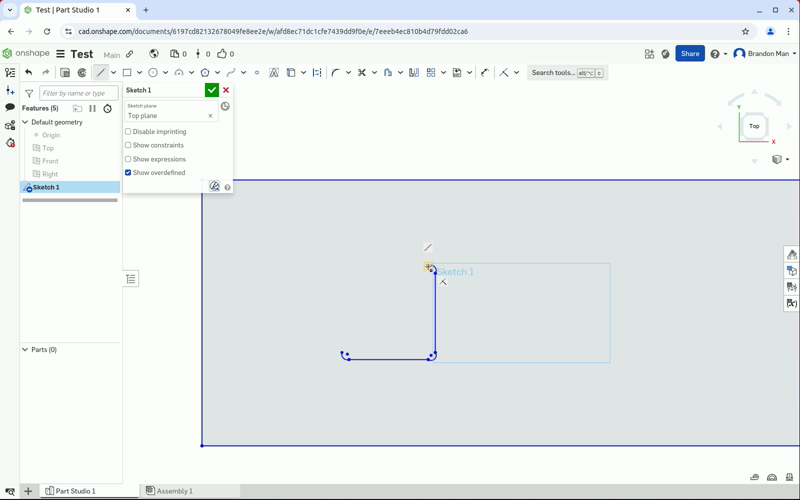
scroll(-6)
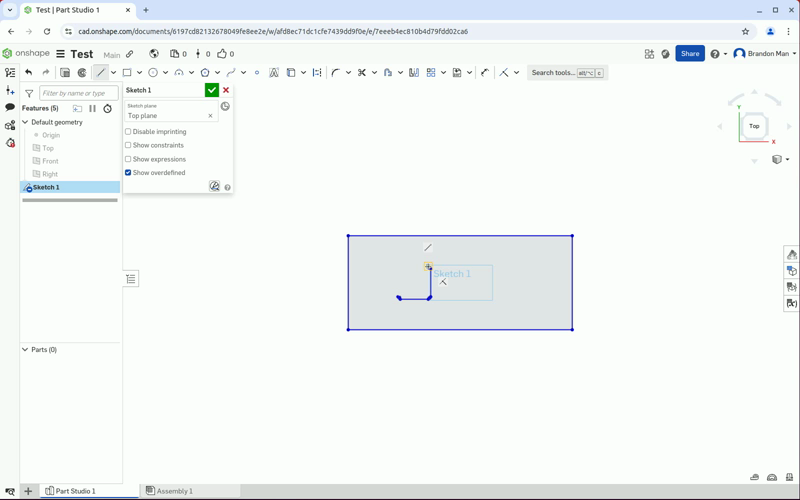
key_down(shift)
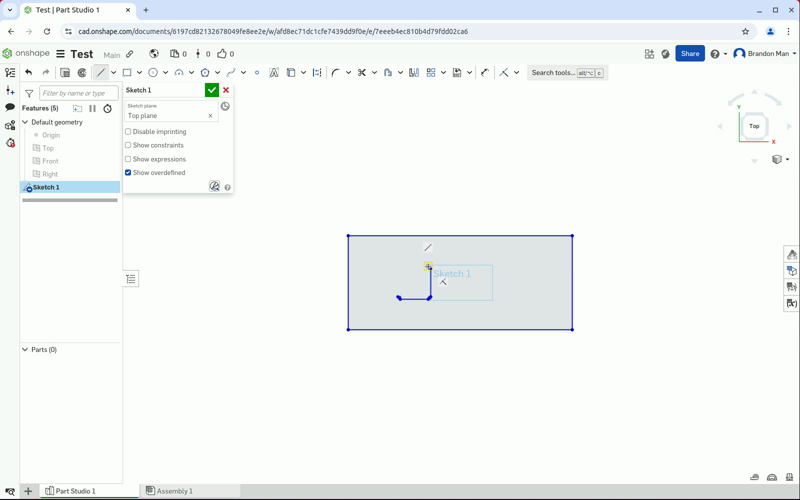
mouse_move(458, 266)
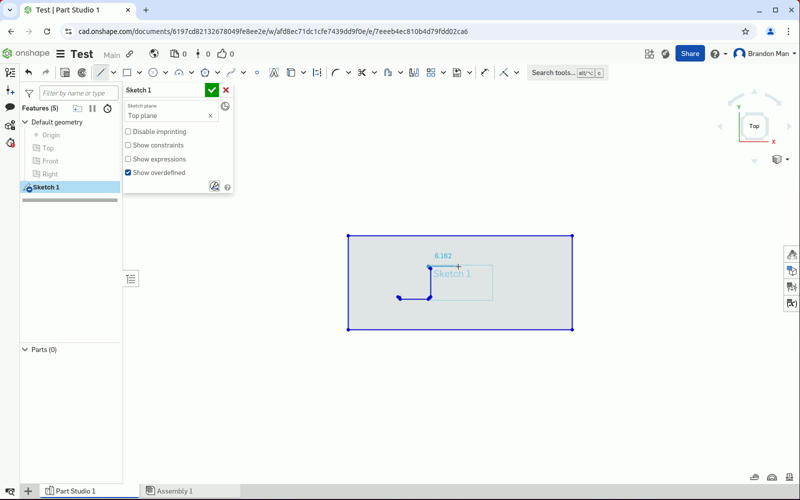
mouse_move(400, 266)
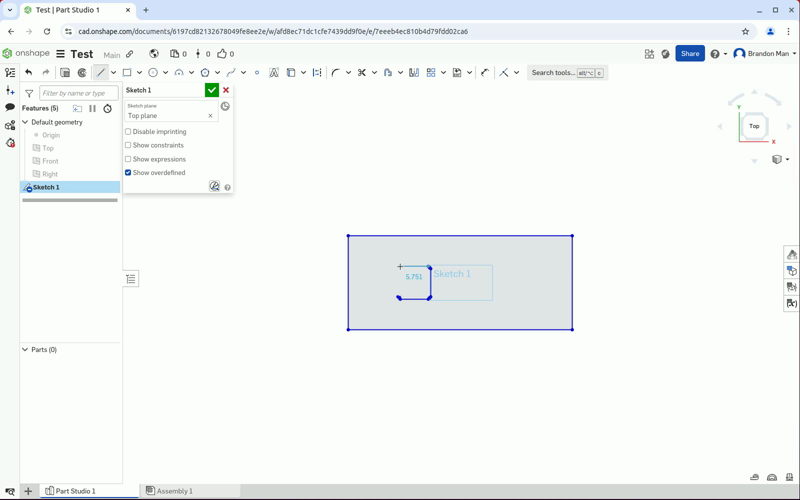
click(400, 266)
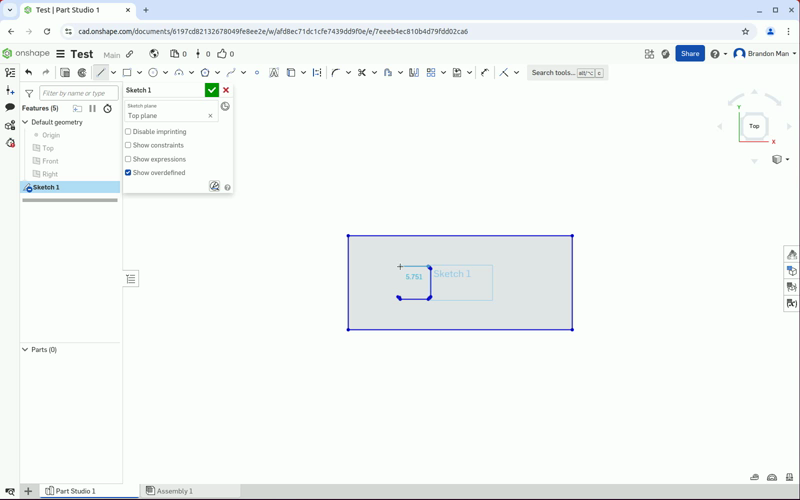
key_up(shift)
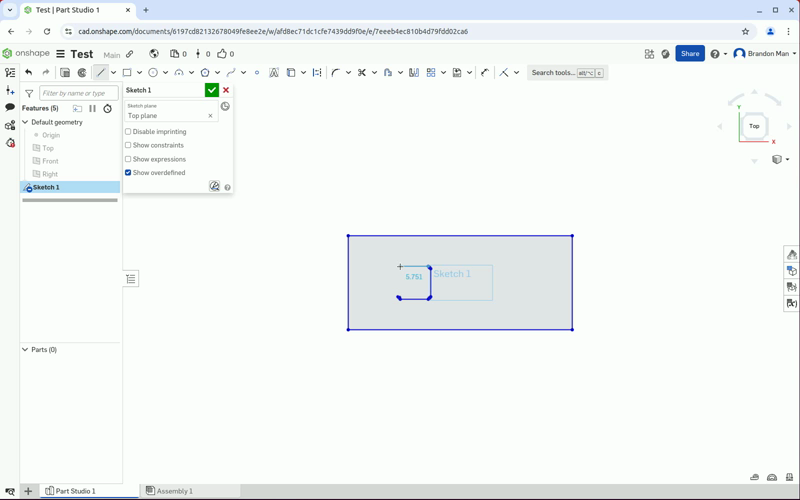
key(esc)
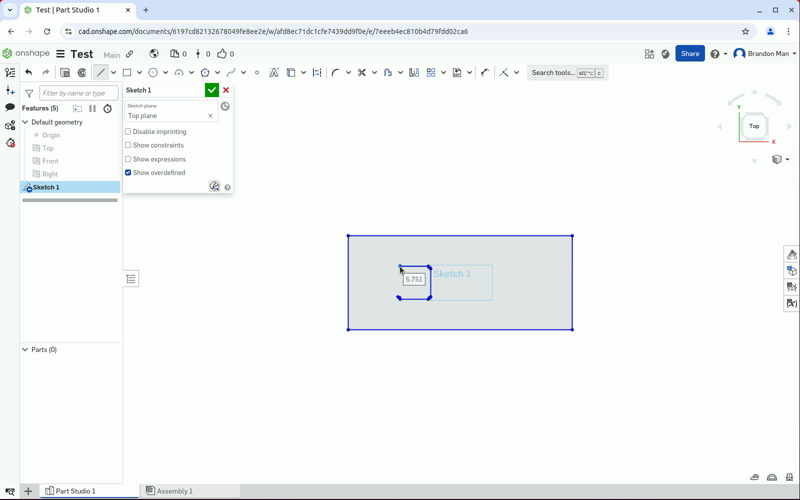
key(a)
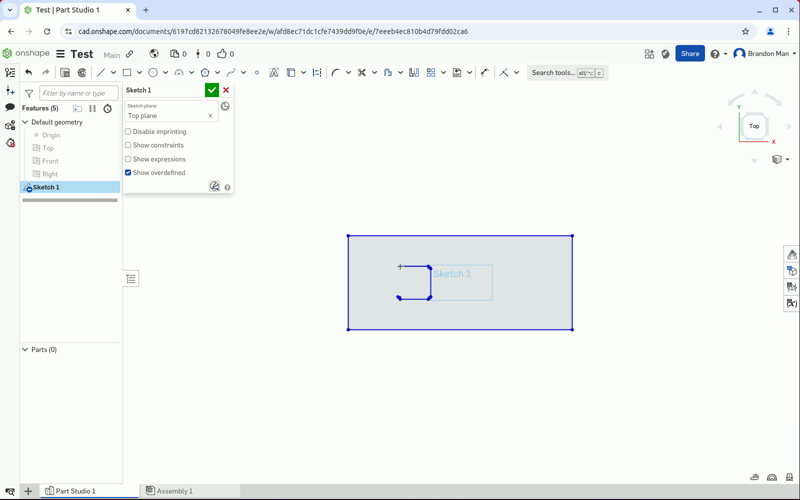
mouse_move(400, 266)
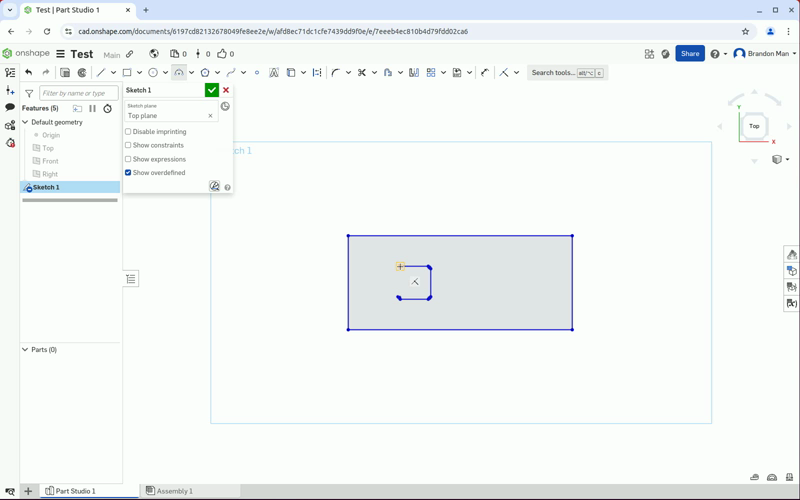
click(400, 266)
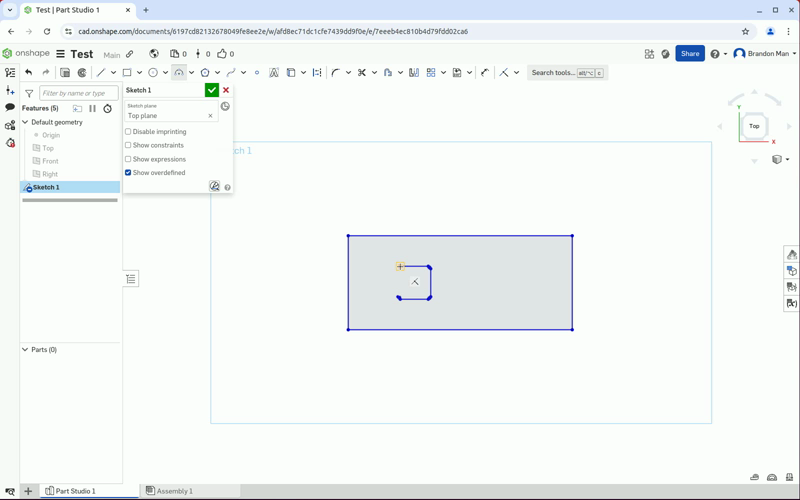
key_down(shift)
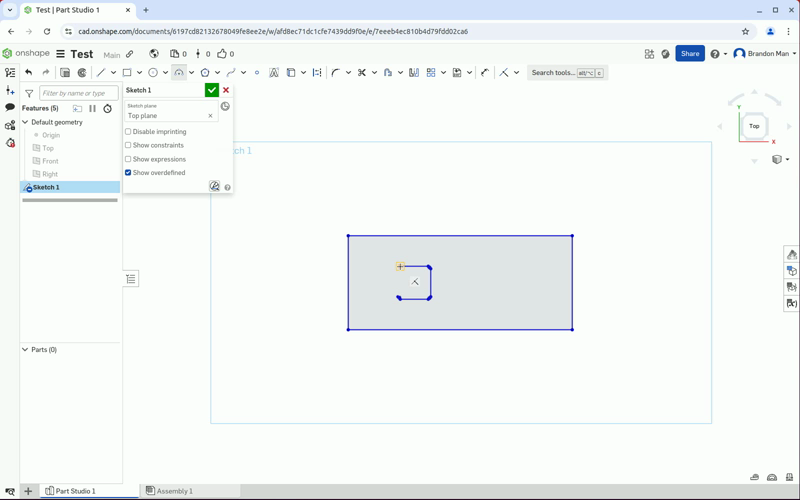
mouse_move(397, 268)
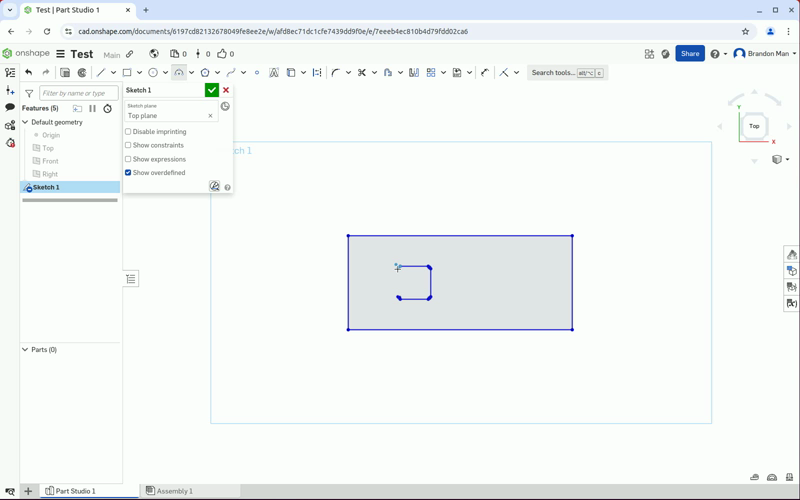
scroll(6)
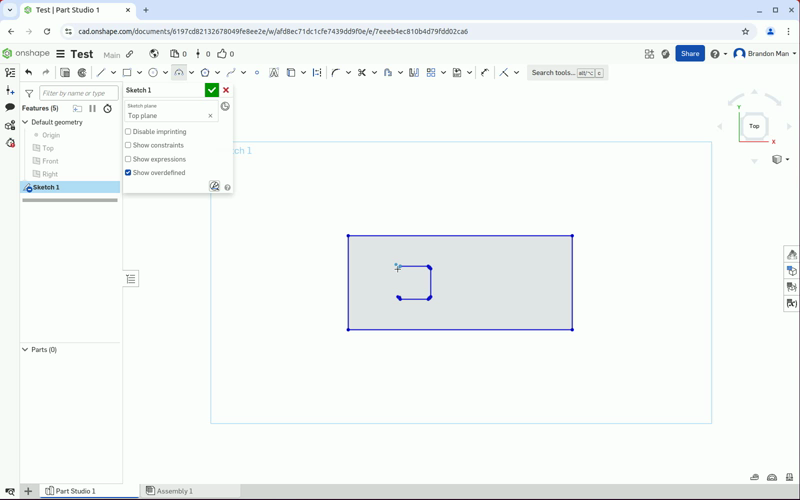
scroll(6)
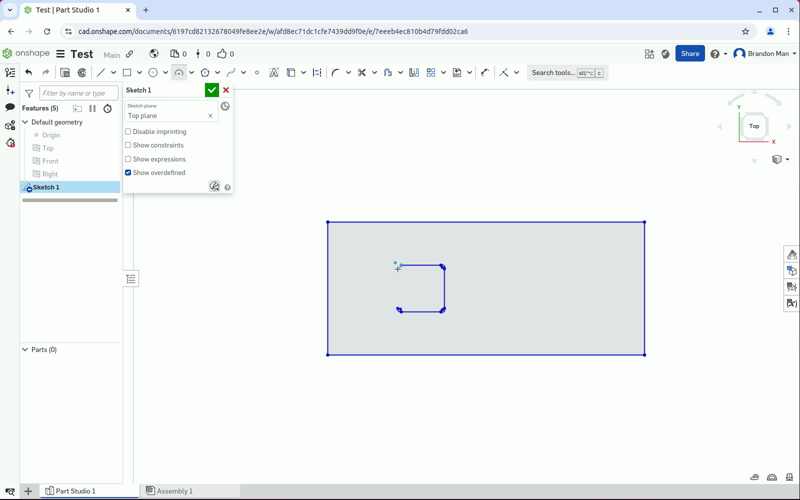
scroll(6)
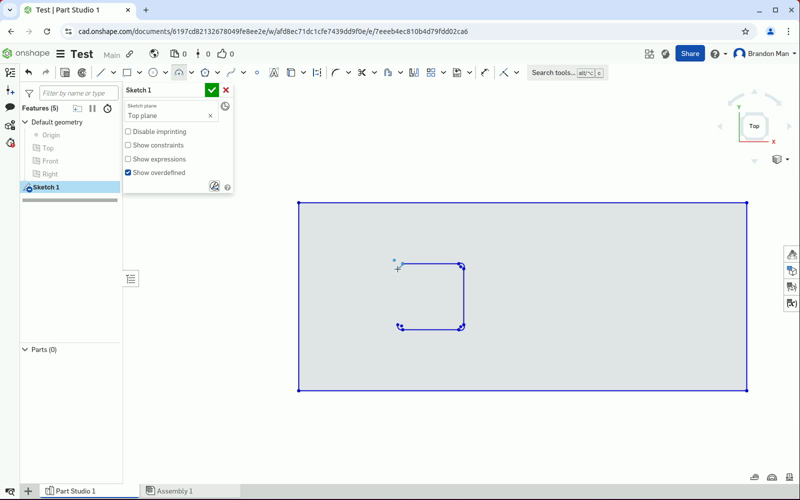
scroll(6)
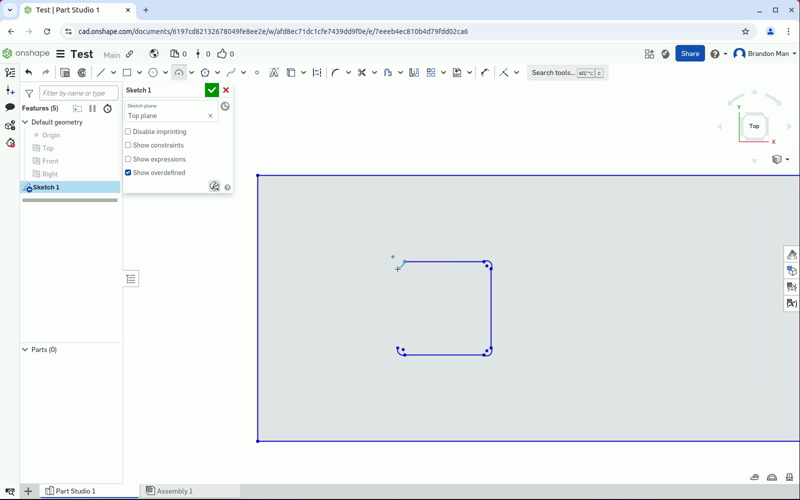
scroll(6)
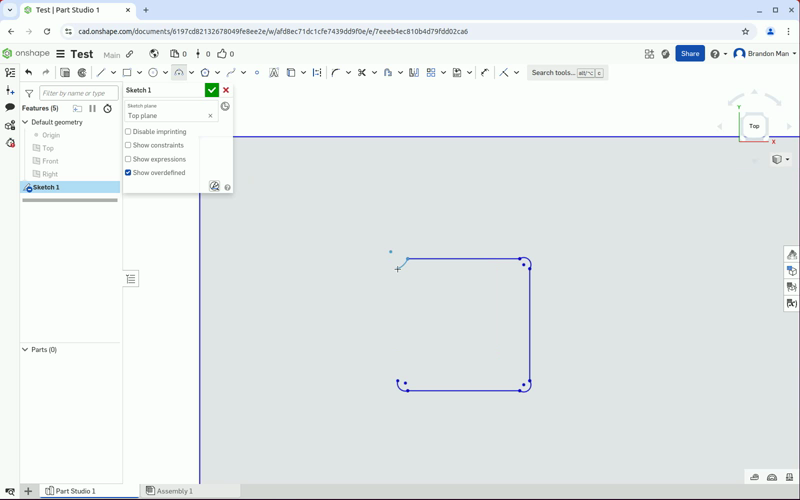
scroll(6)
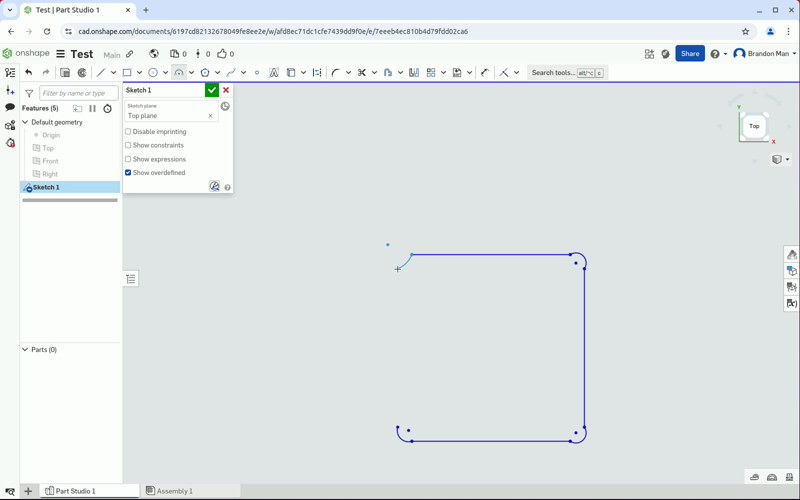
scroll(6)
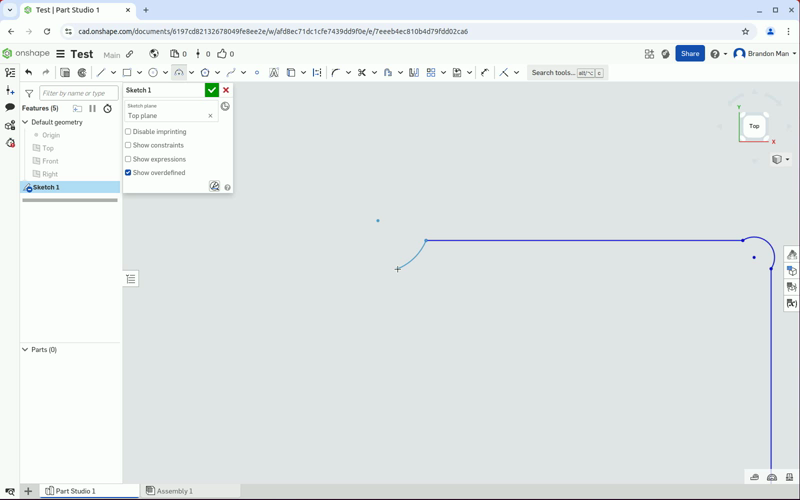
click(397, 268)
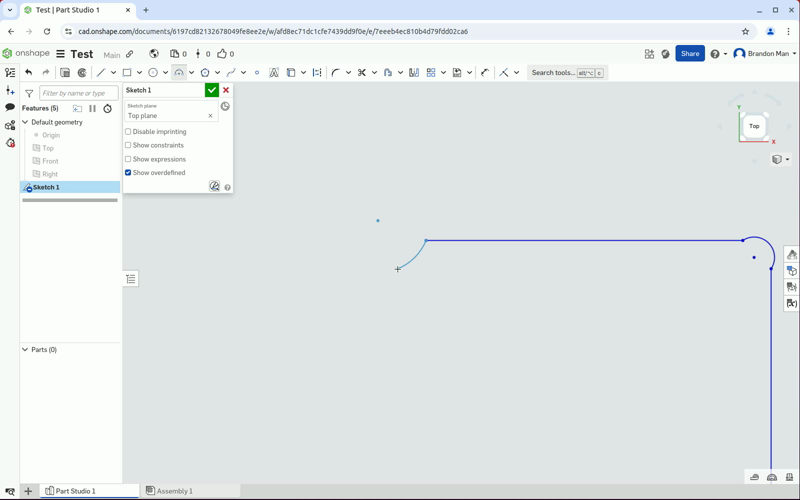
scroll(-6)
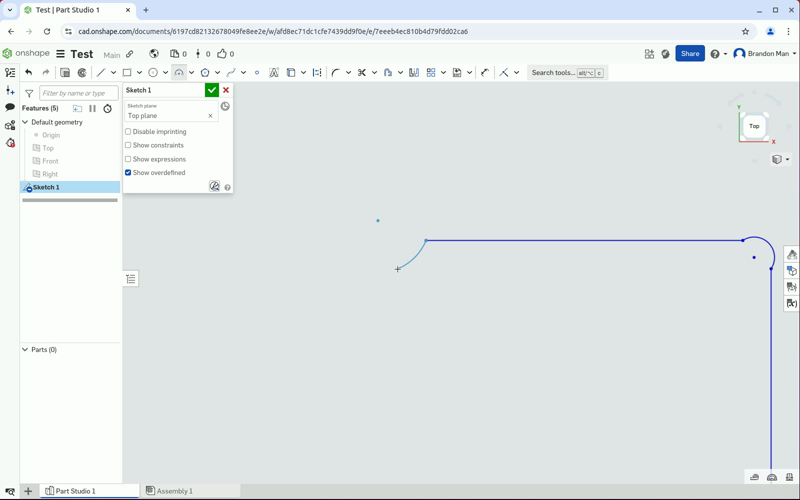
scroll(-6)
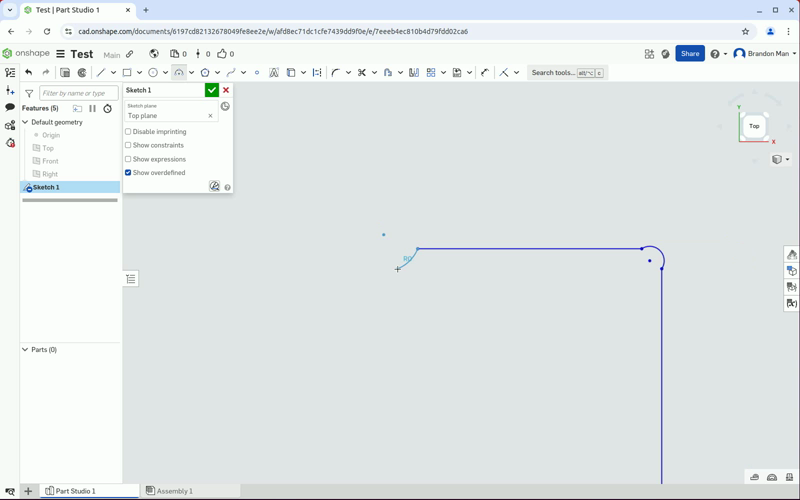
scroll(-6)
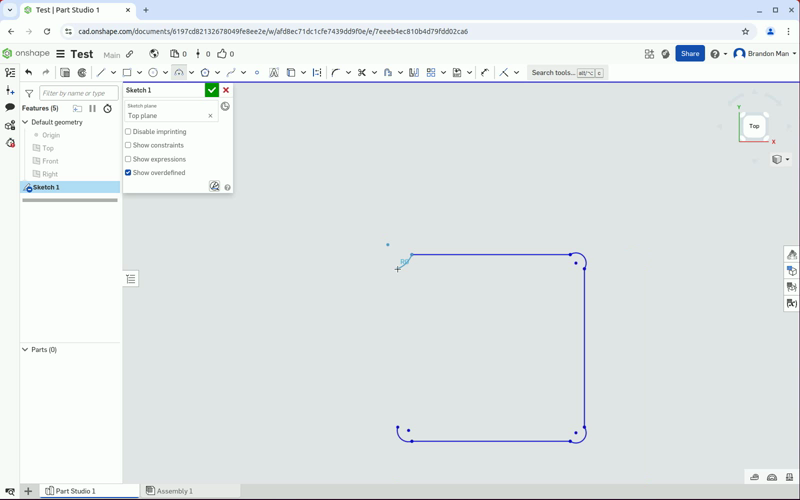
scroll(-6)
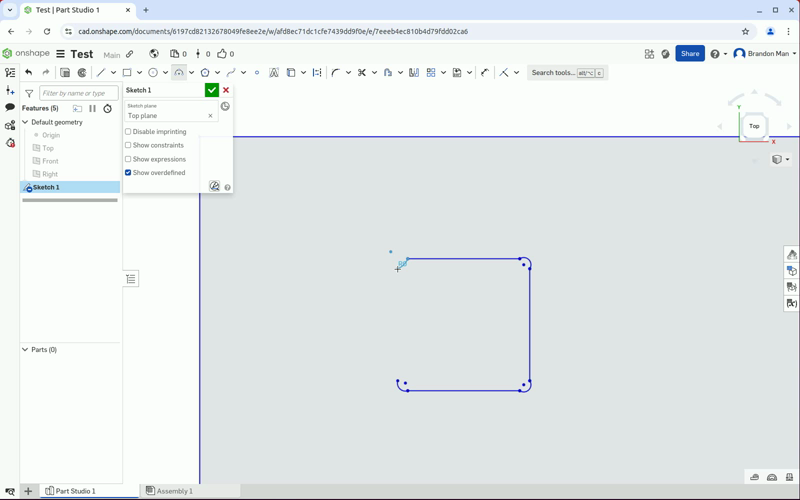
scroll(-6)
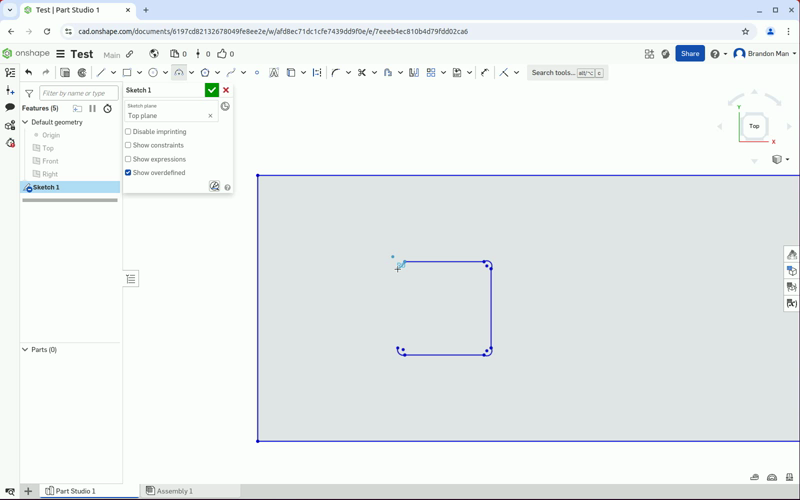
scroll(-6)
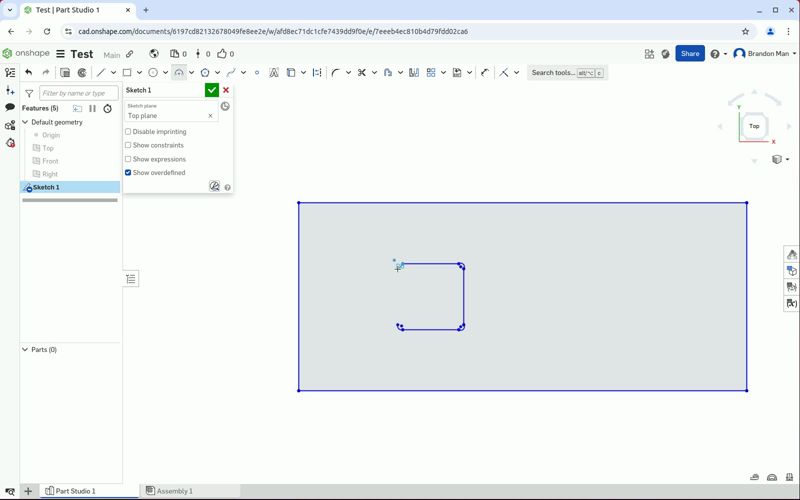
scroll(-6)
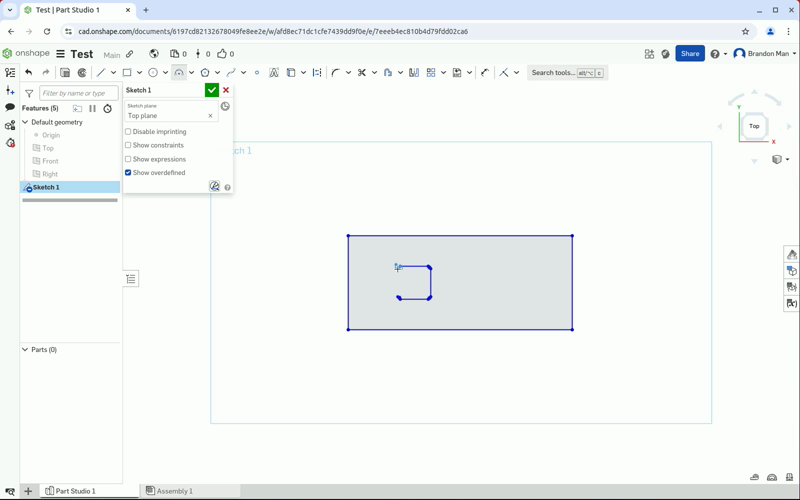
mouse_move(398, 266)
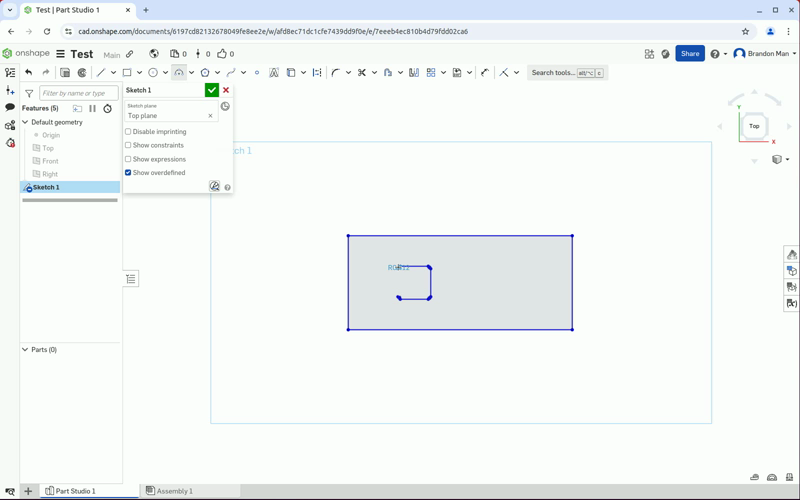
scroll(6)
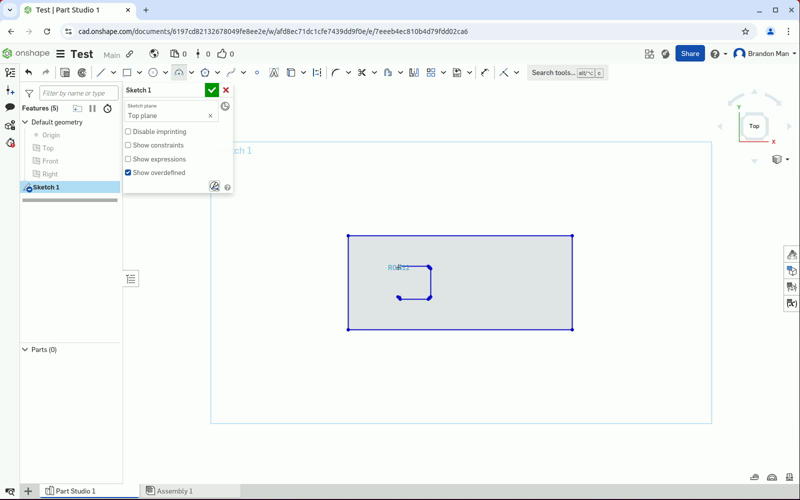
scroll(6)
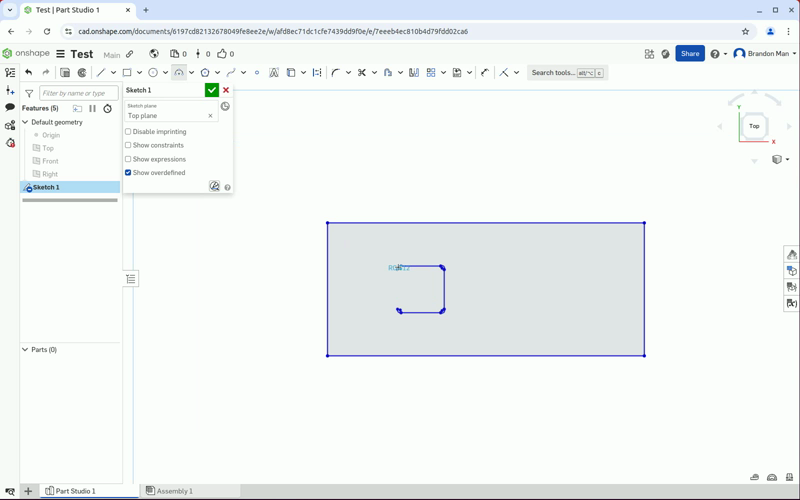
scroll(6)
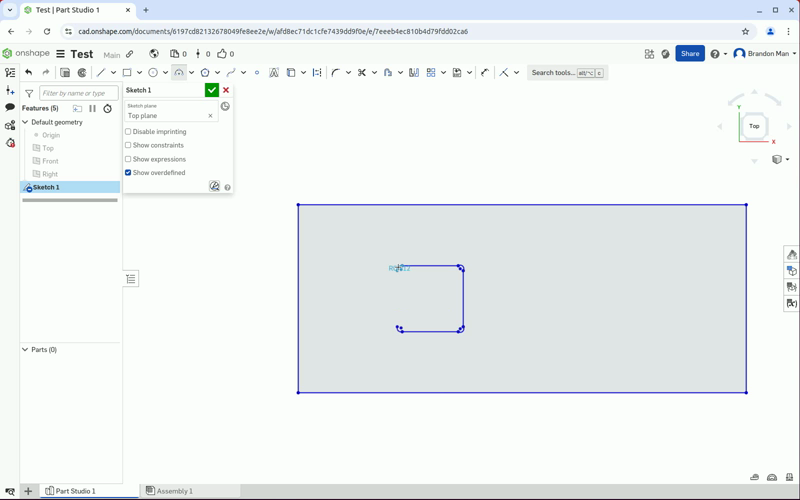
scroll(6)
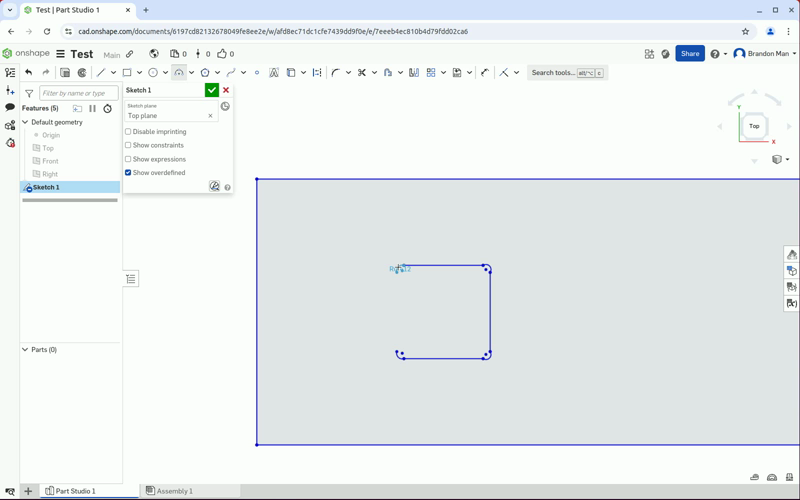
scroll(6)
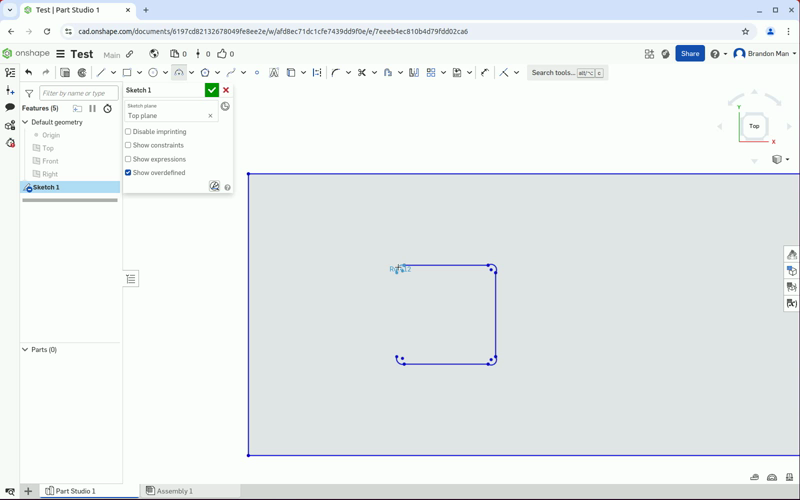
scroll(6)
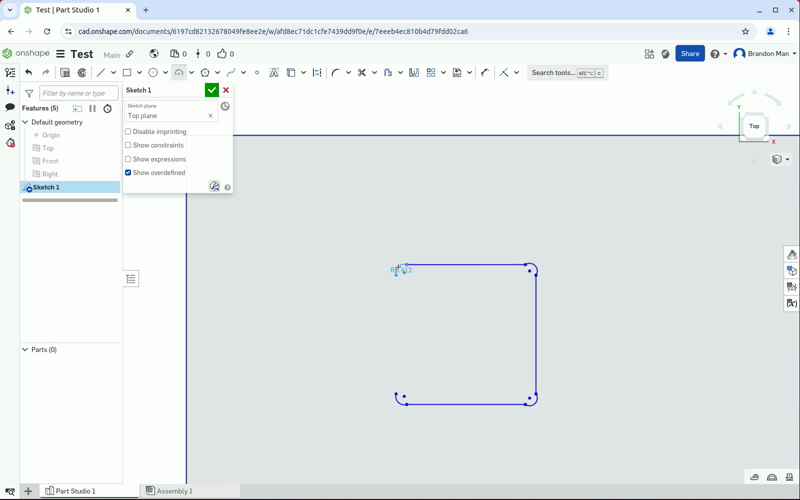
scroll(6)
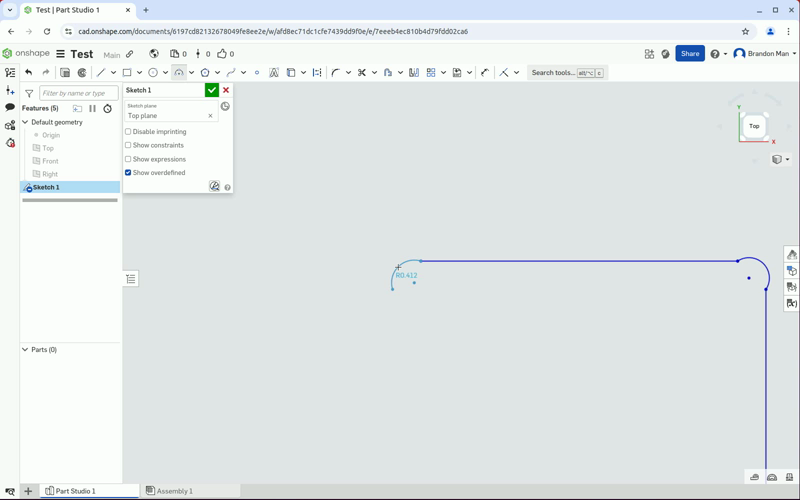
click(398, 266)
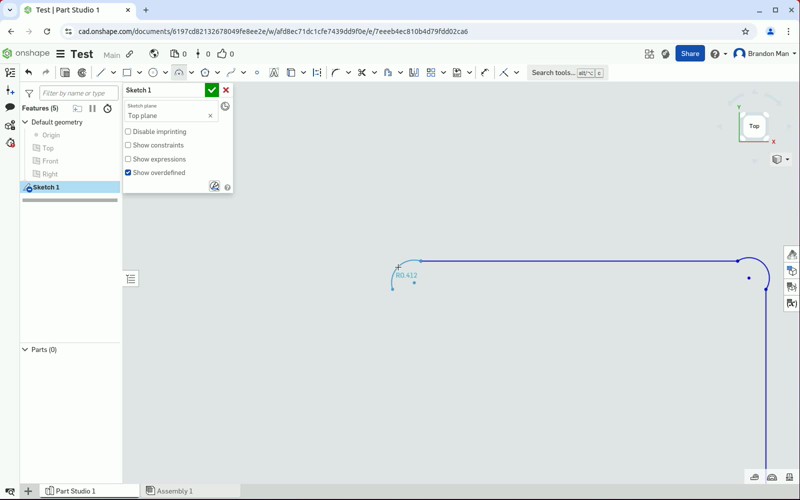
scroll(-6)
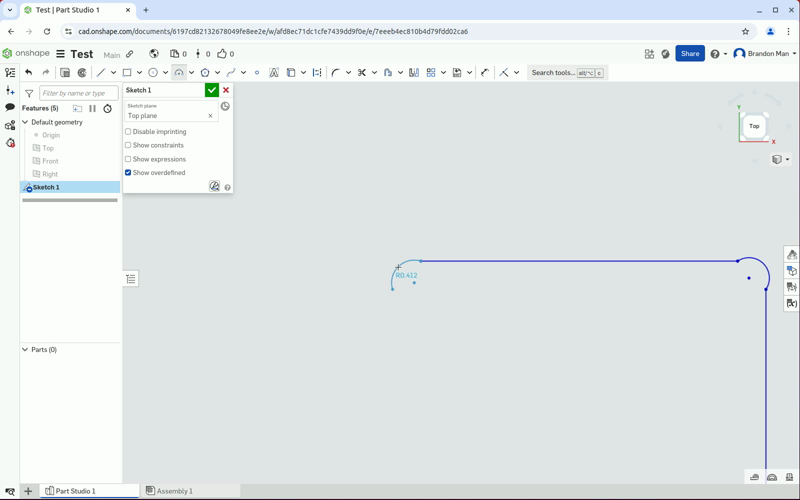
scroll(-6)
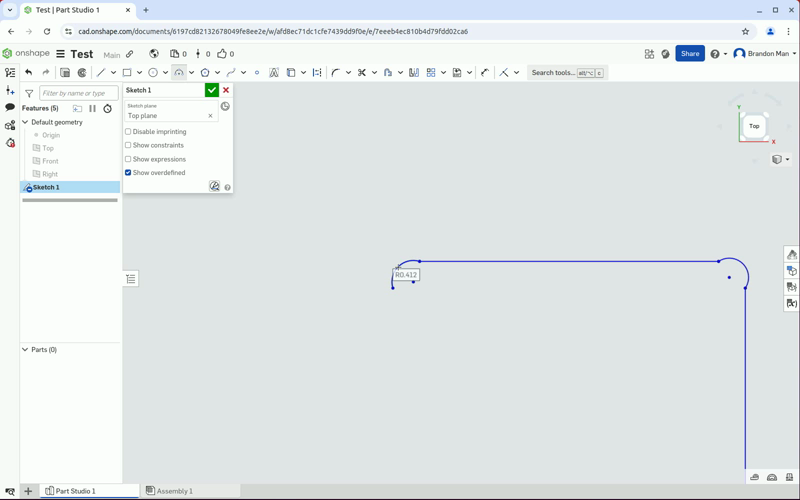
scroll(-6)
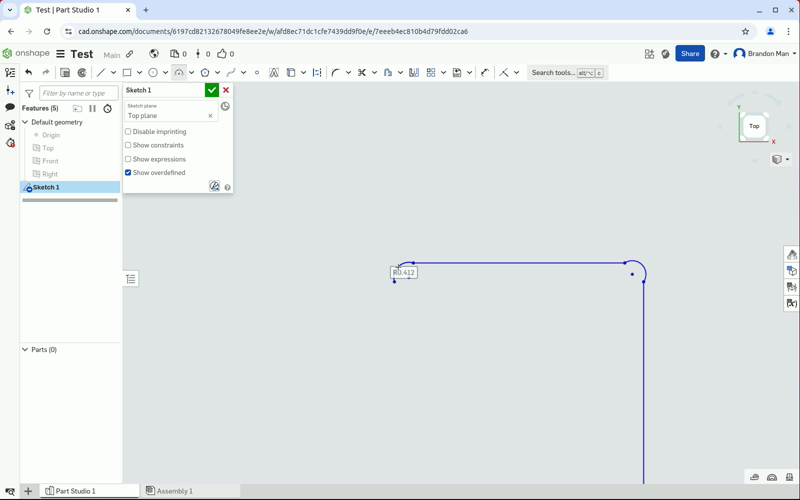
scroll(-6)
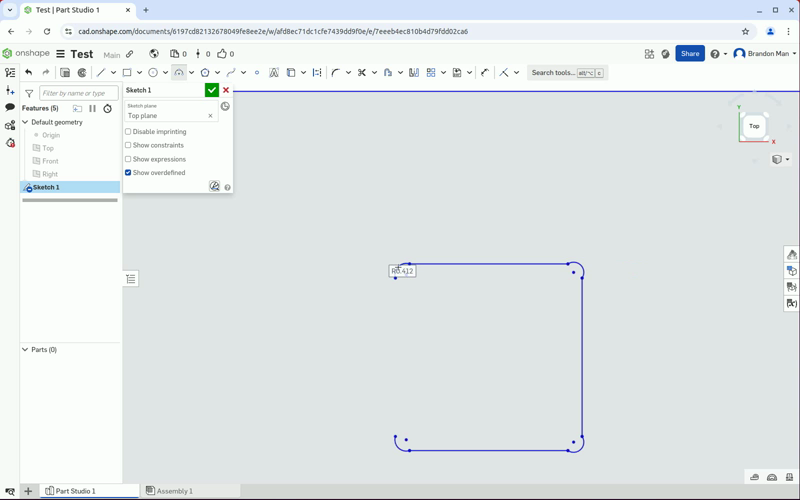
scroll(-6)
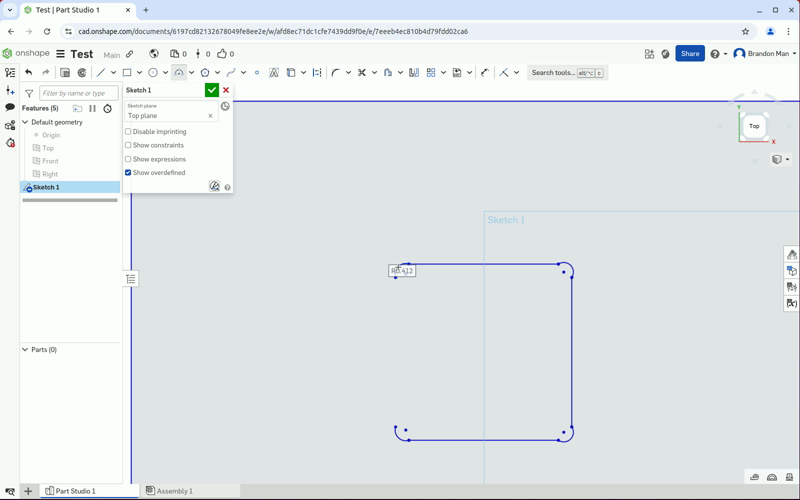
scroll(-6)
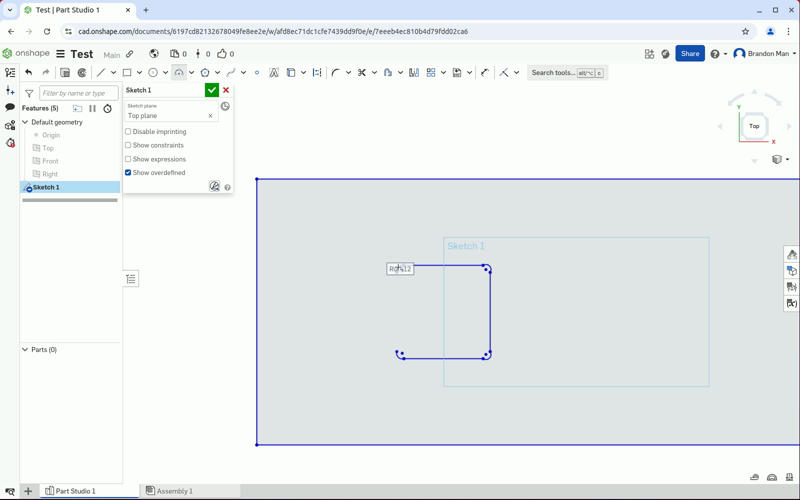
scroll(-6)
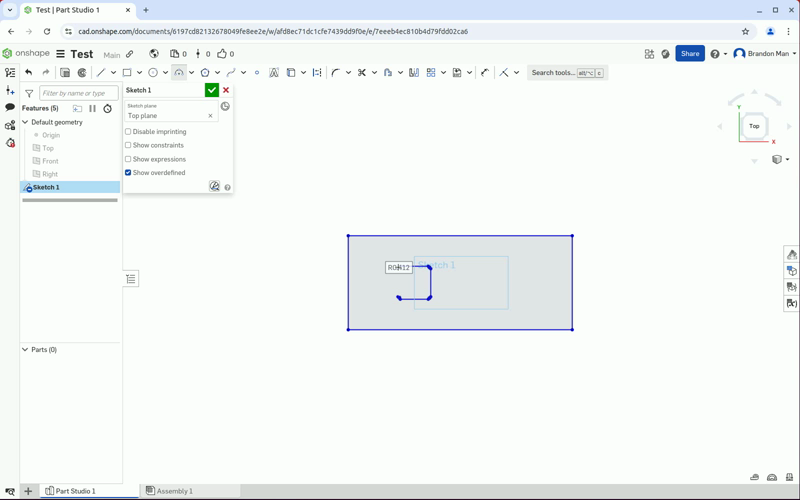
key_up(shift)
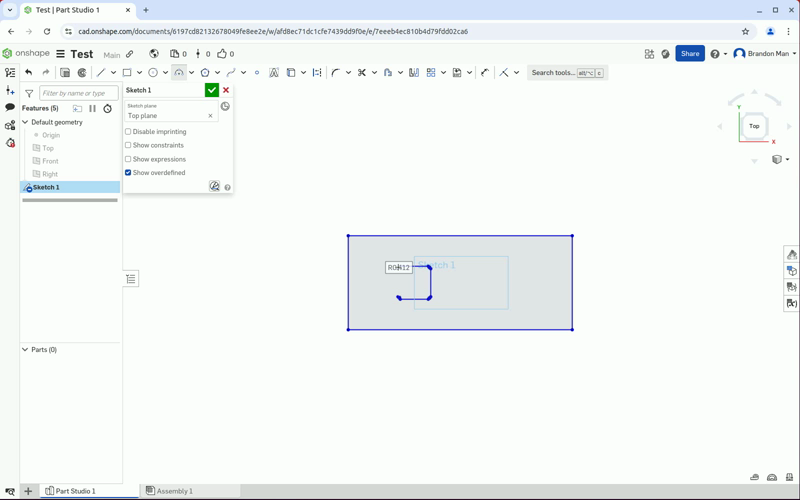
key(esc)
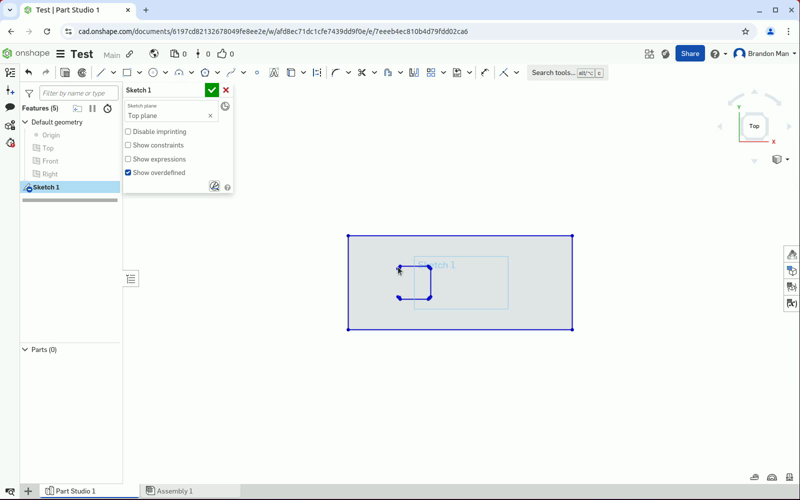
key(l)
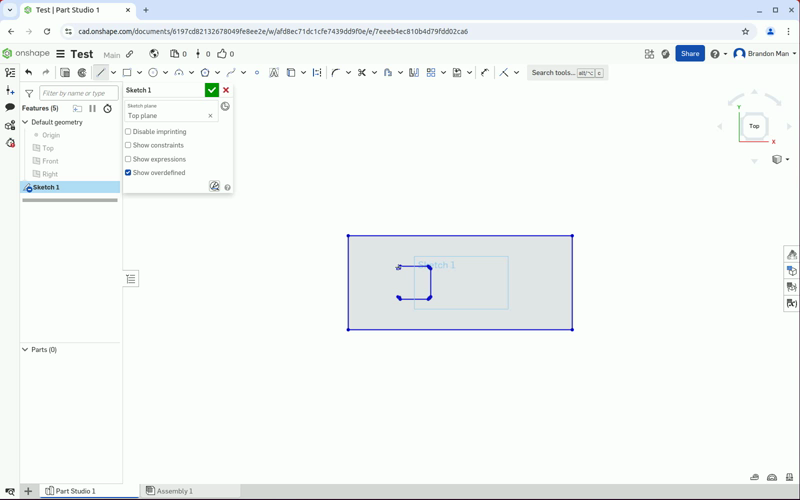
mouse_move(397, 268)
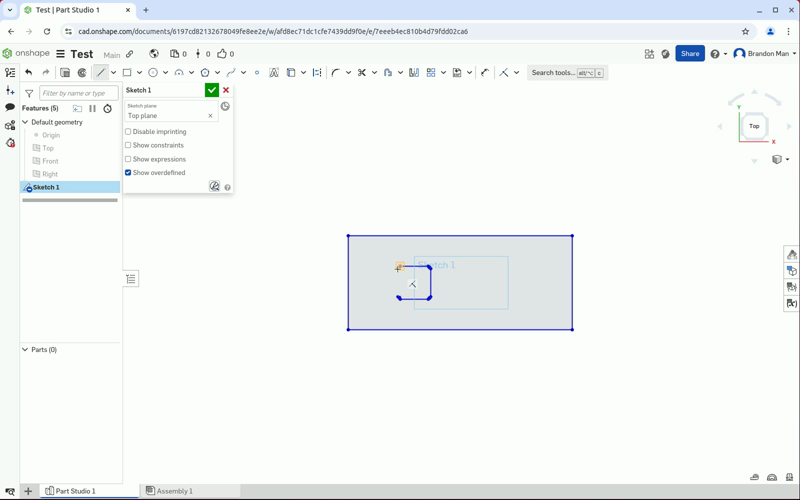
scroll(6)
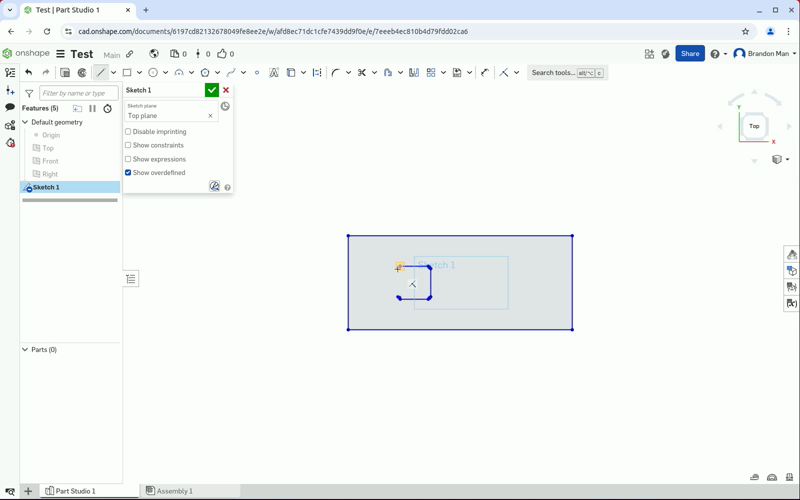
scroll(6)
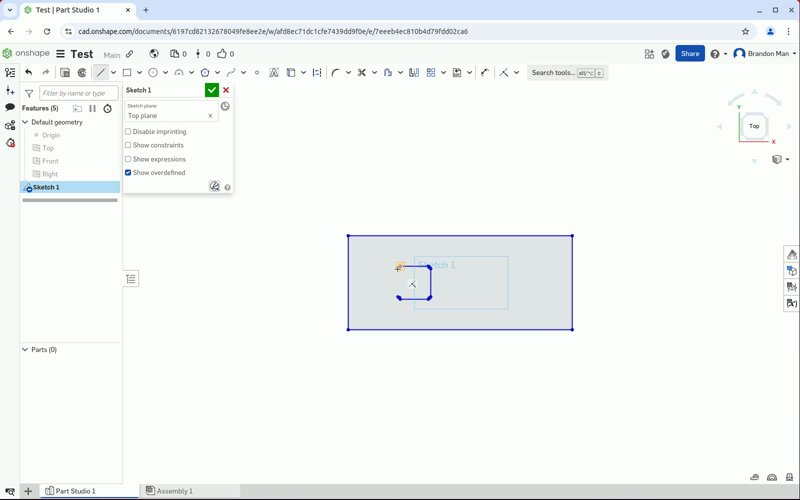
scroll(6)
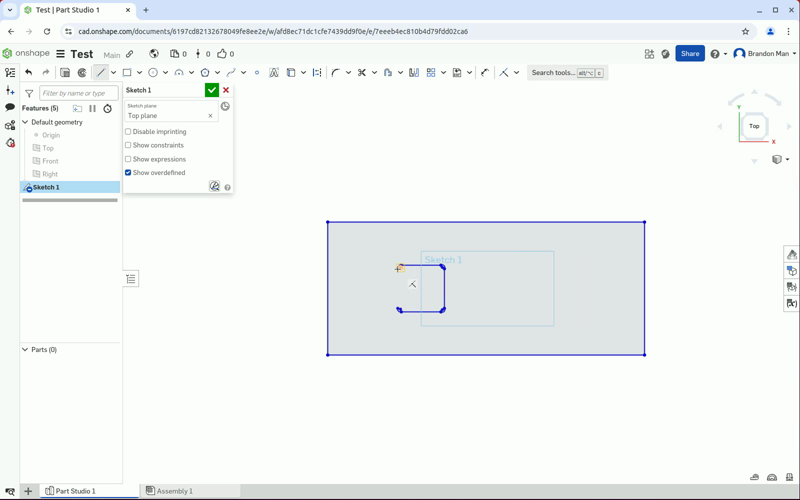
scroll(6)
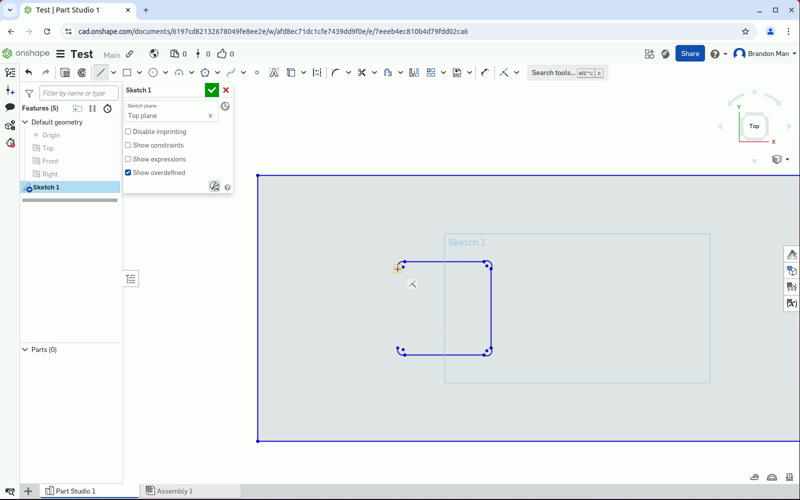
scroll(6)
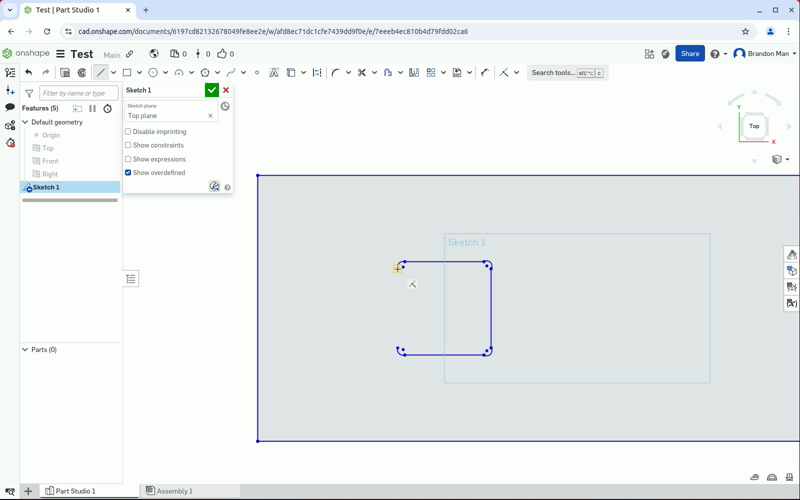
scroll(6)
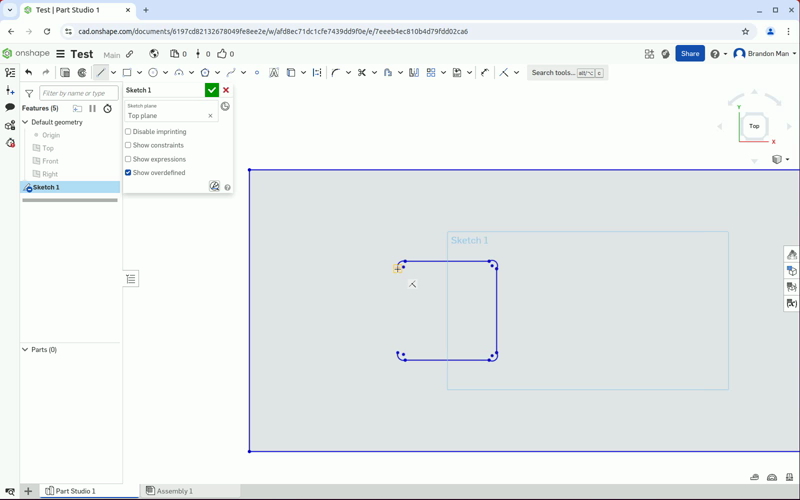
scroll(6)
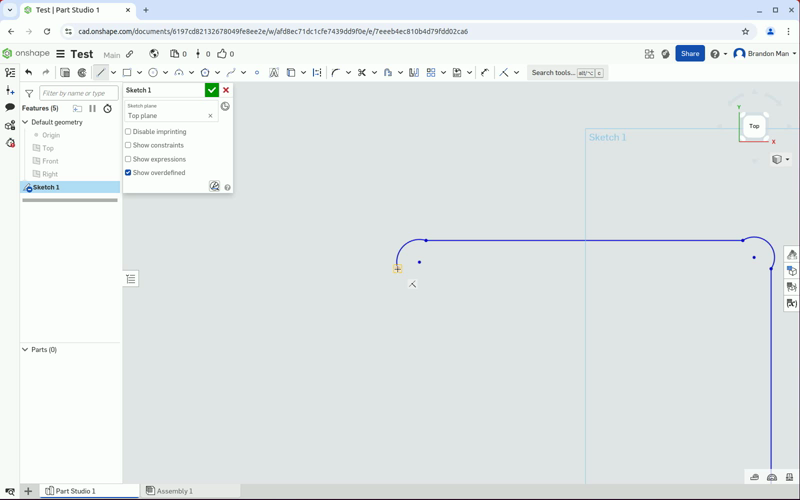
click(397, 268)
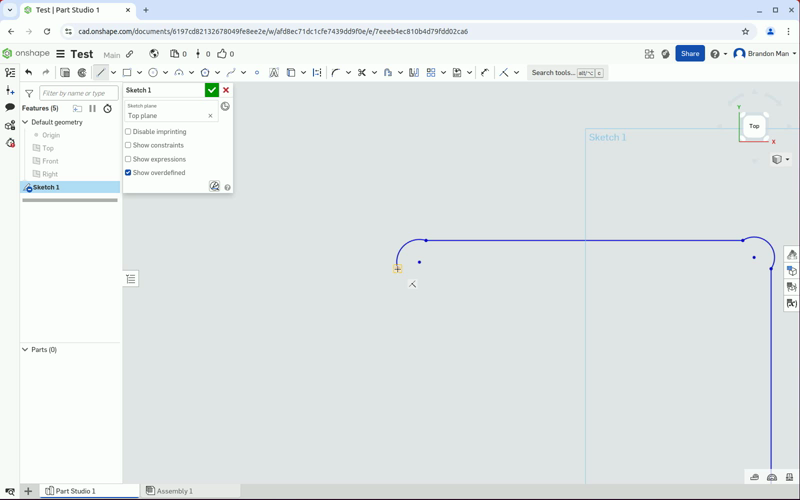
scroll(-6)
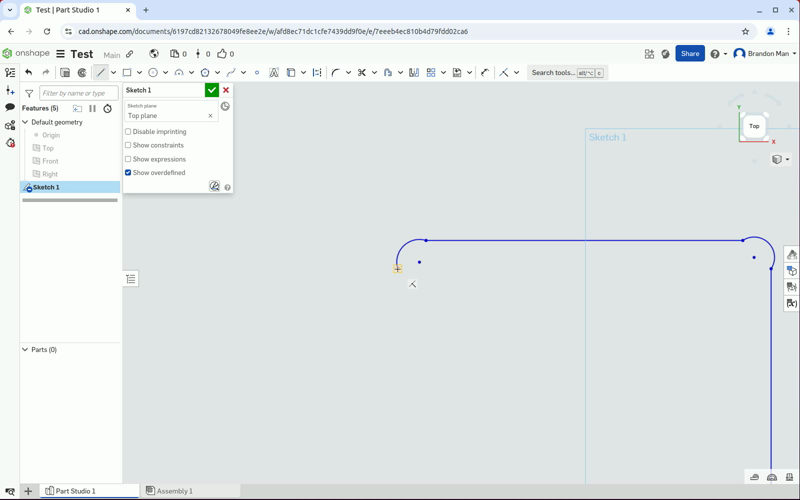
scroll(-6)
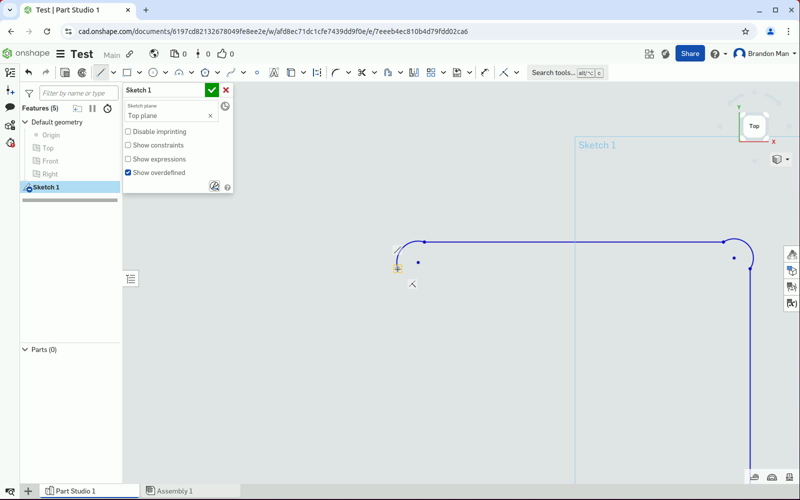
scroll(-6)
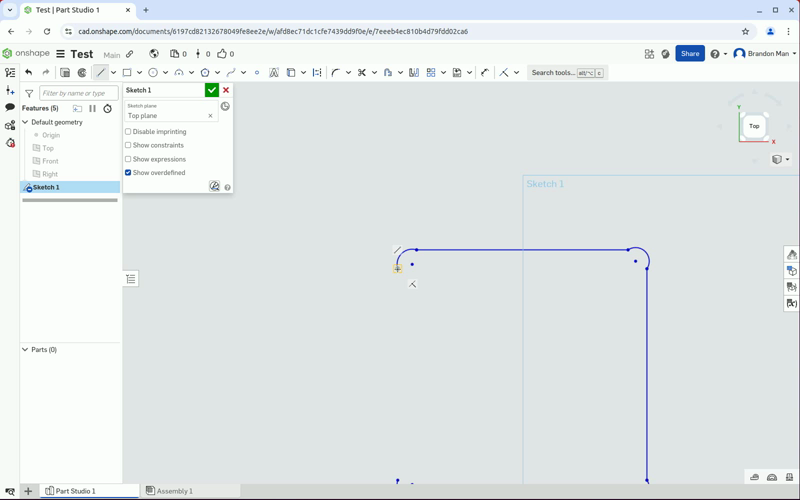
scroll(-6)
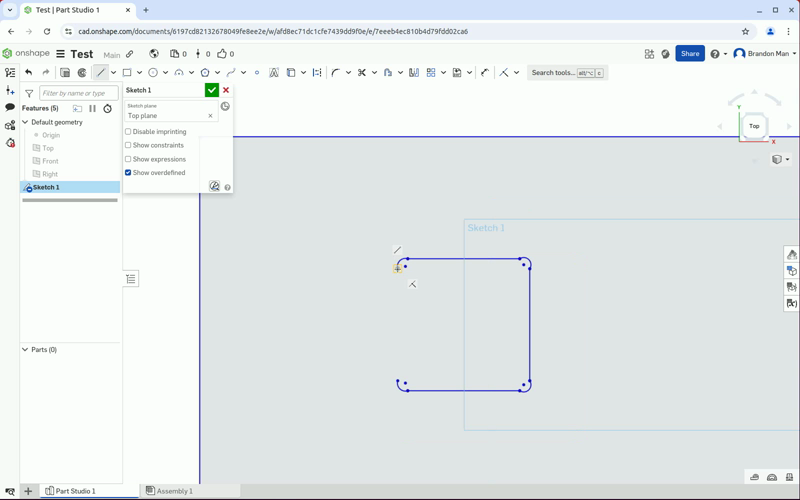
scroll(-6)
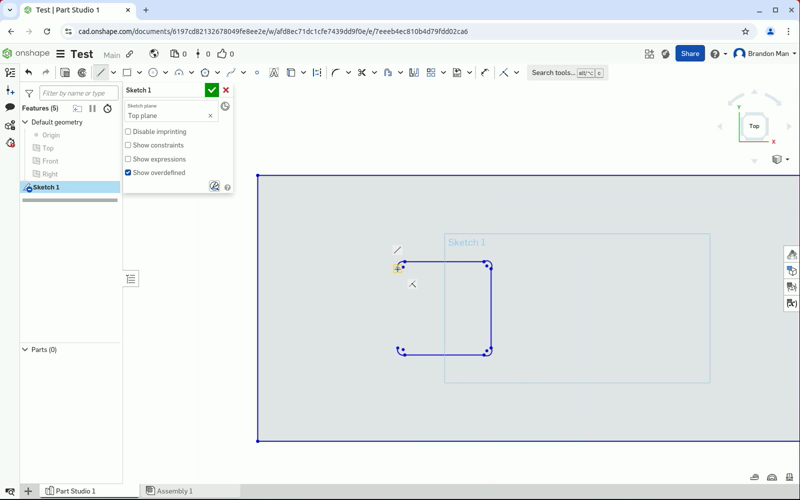
scroll(-6)
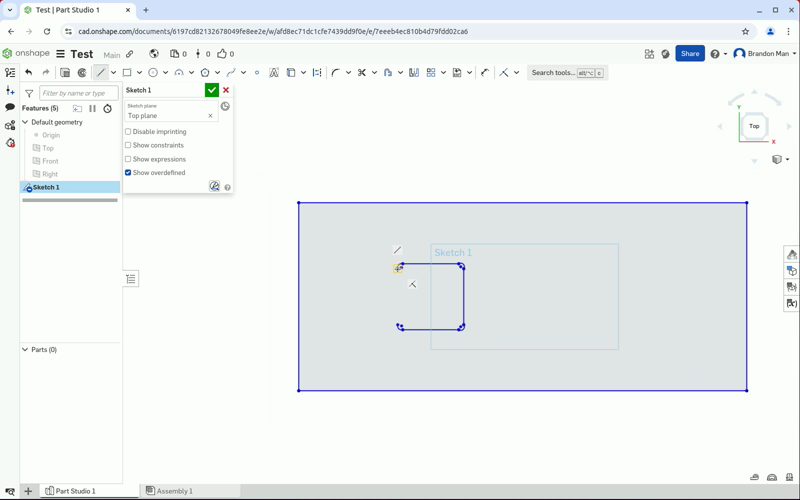
scroll(-6)
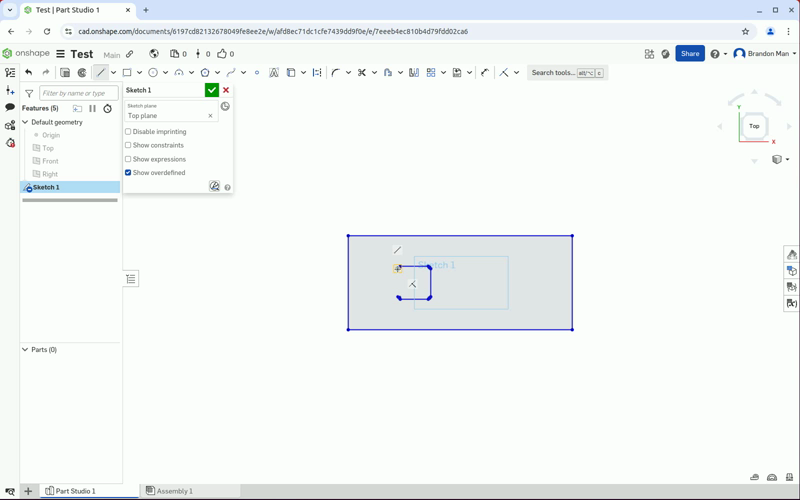
mouse_move(427, 268)
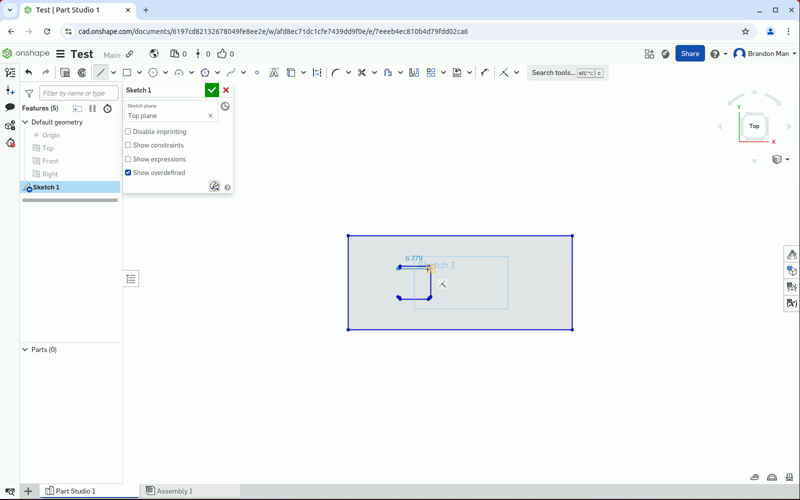
key_down(shift)
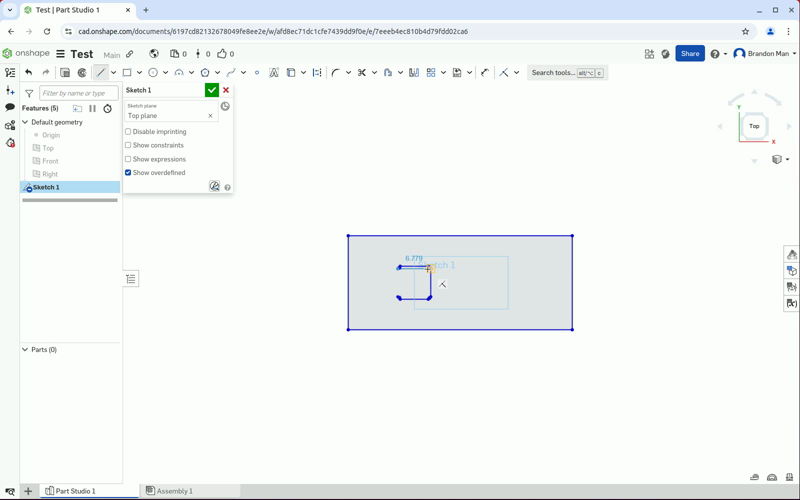
mouse_move(397, 296)
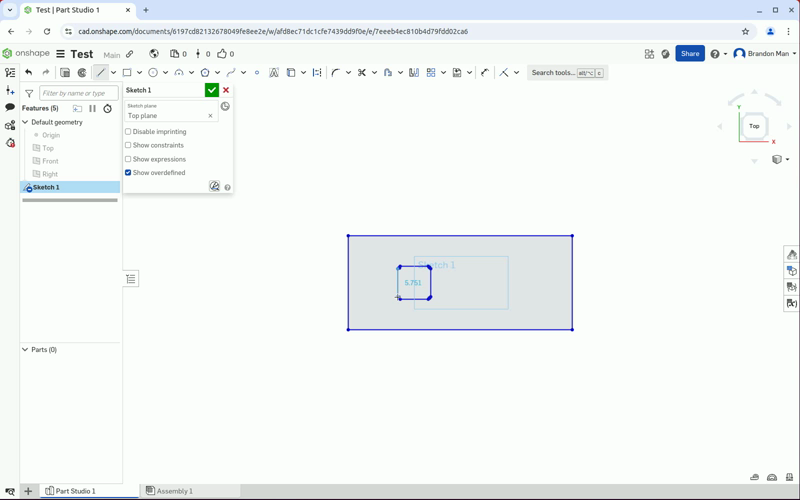
scroll(6)
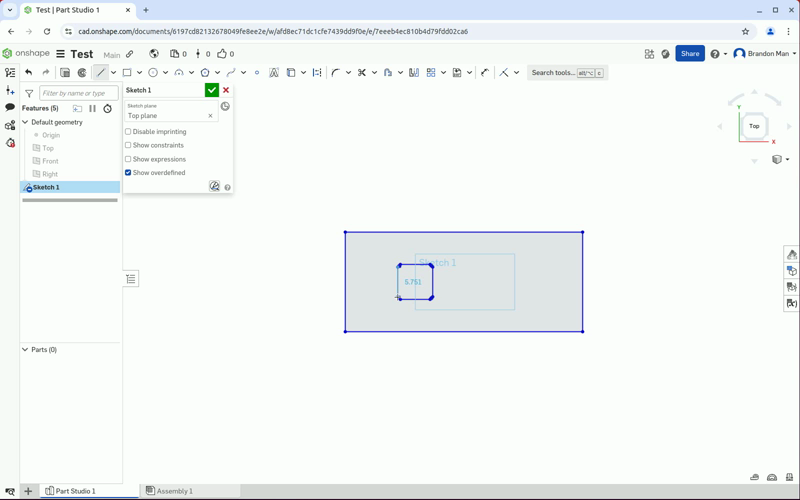
scroll(6)
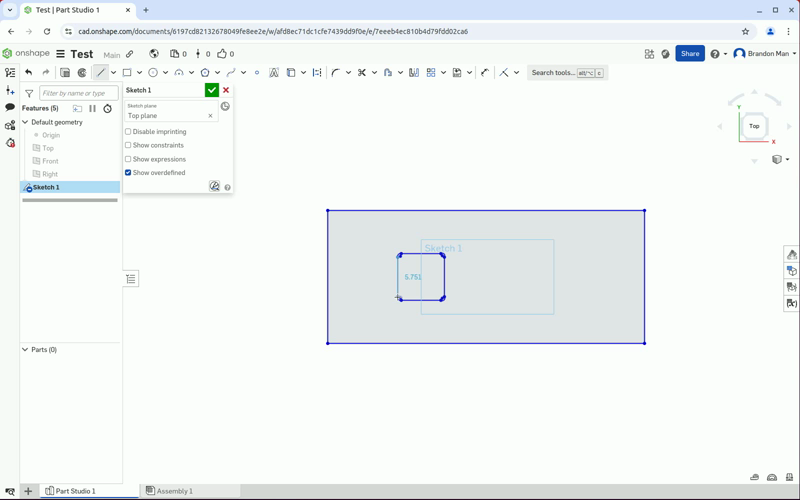
scroll(6)
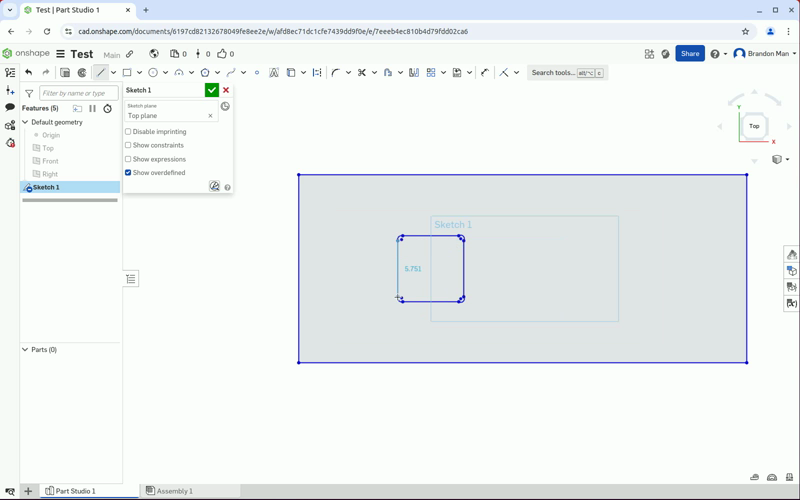
scroll(6)
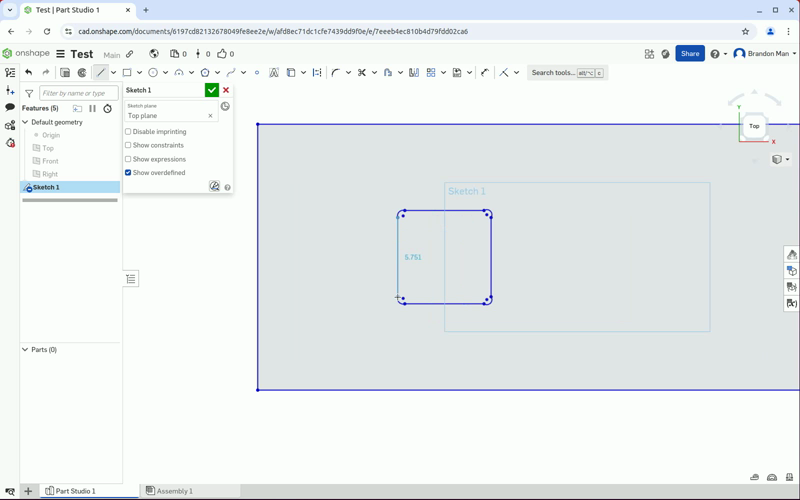
scroll(6)
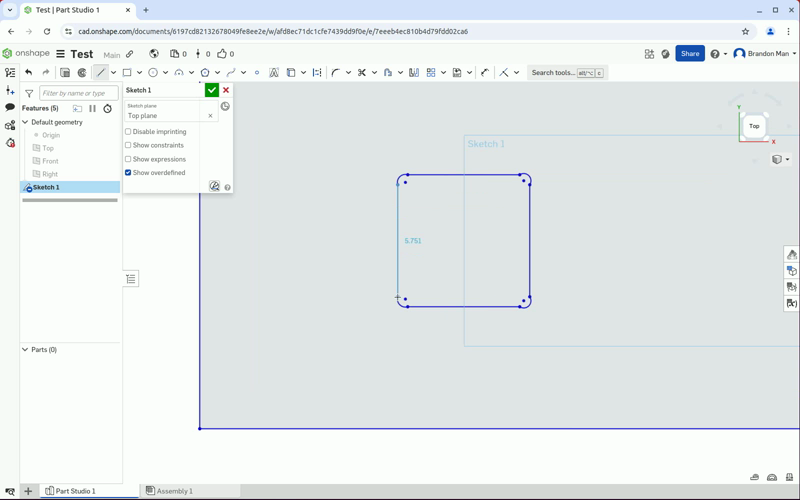
scroll(6)
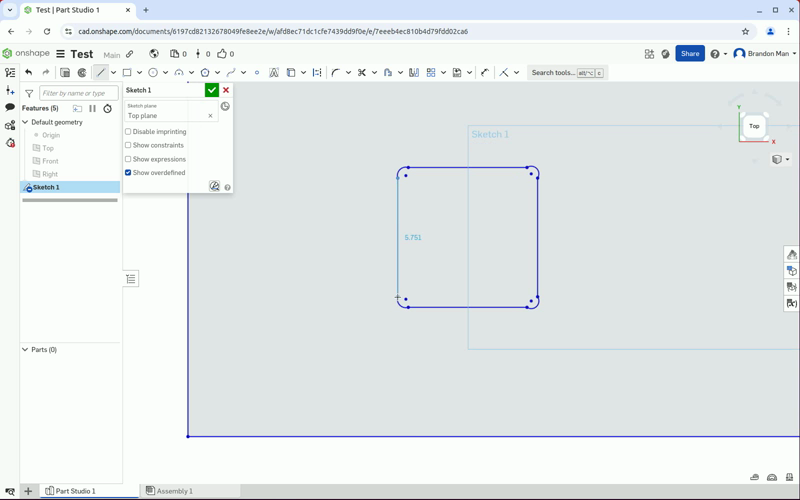
scroll(6)
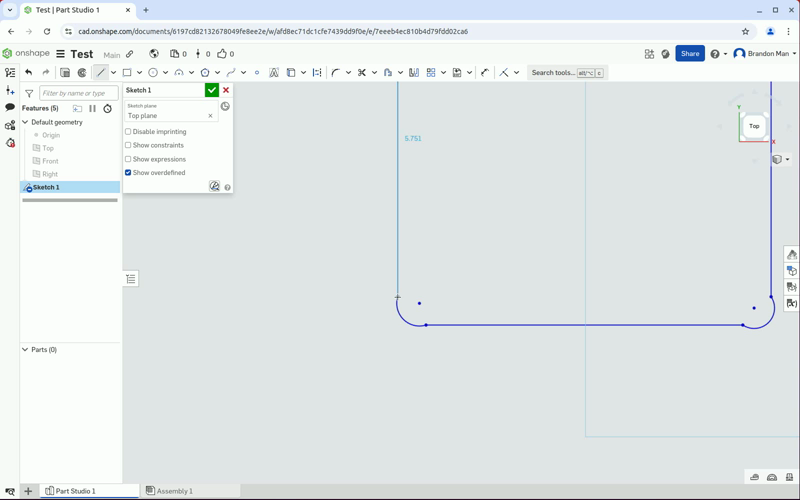
key_up(shift)
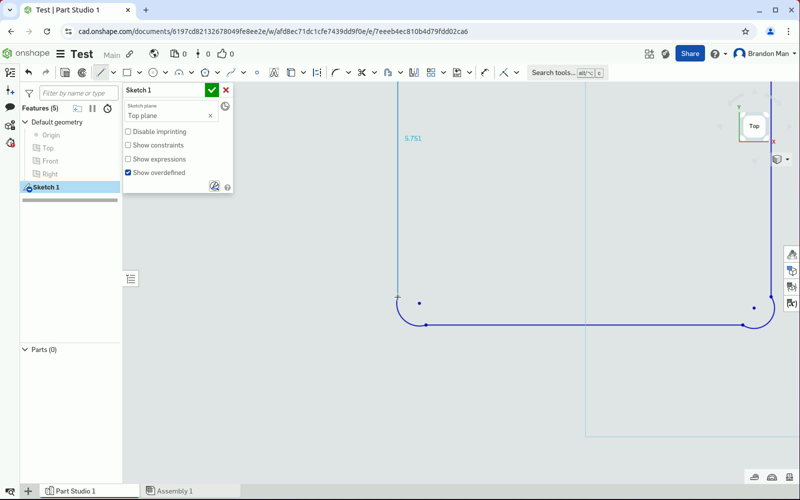
click(397, 296)
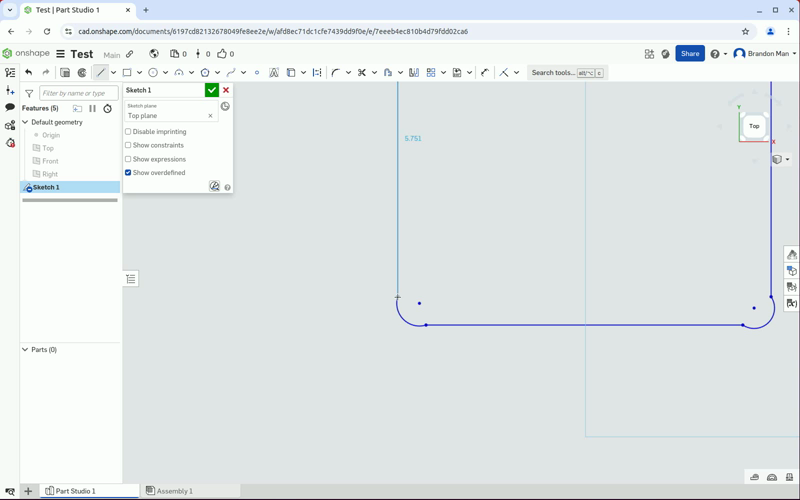
scroll(-6)
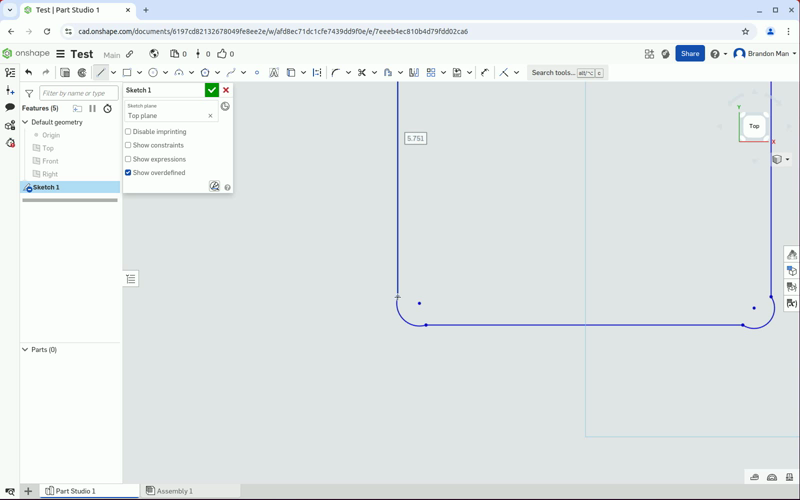
scroll(-6)
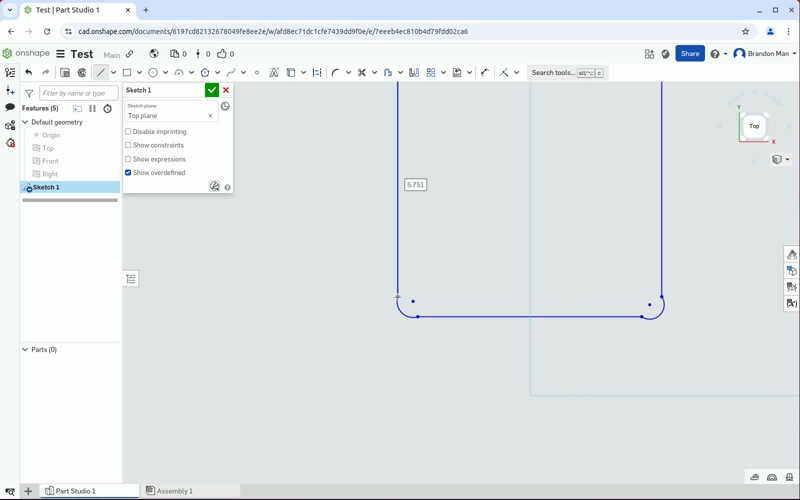
scroll(-6)
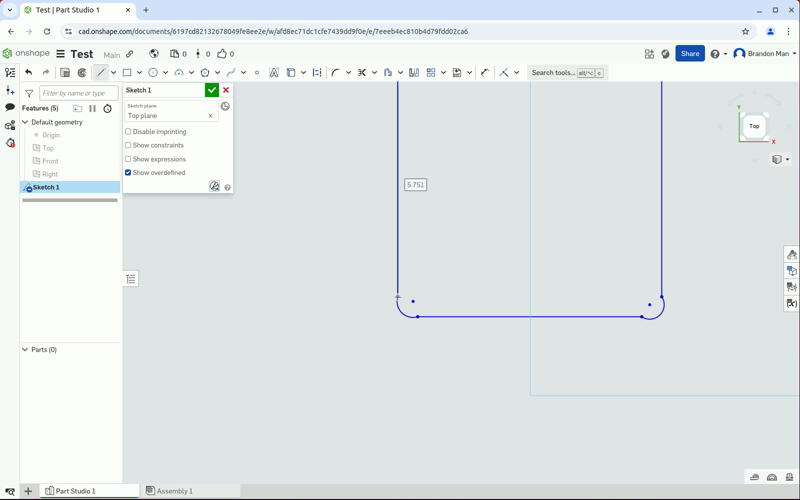
scroll(-6)
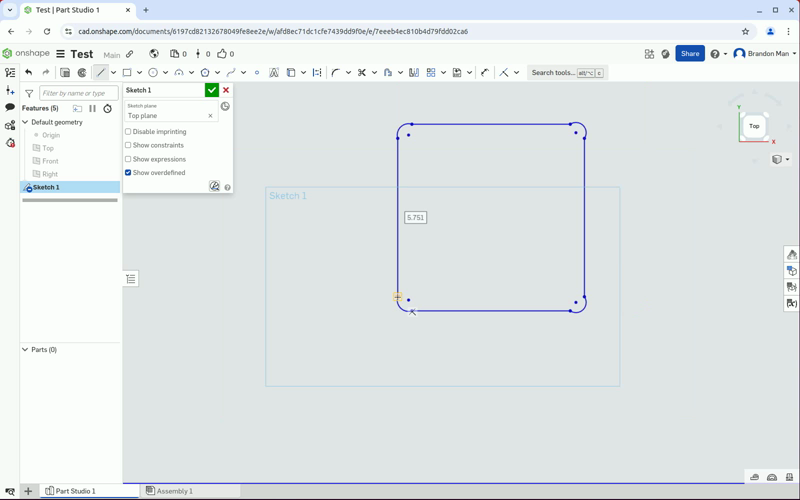
scroll(-6)
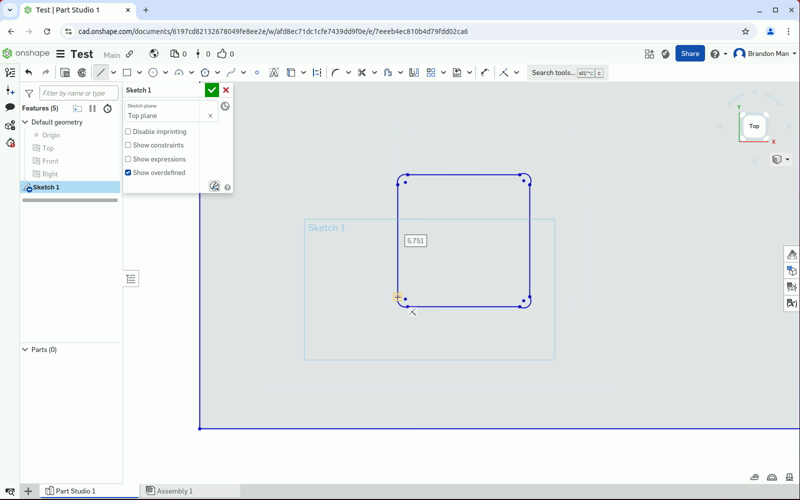
scroll(-6)
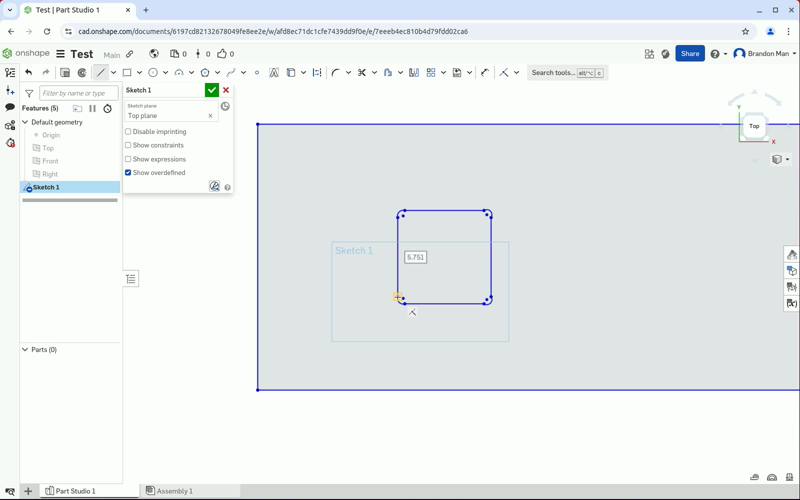
scroll(-6)
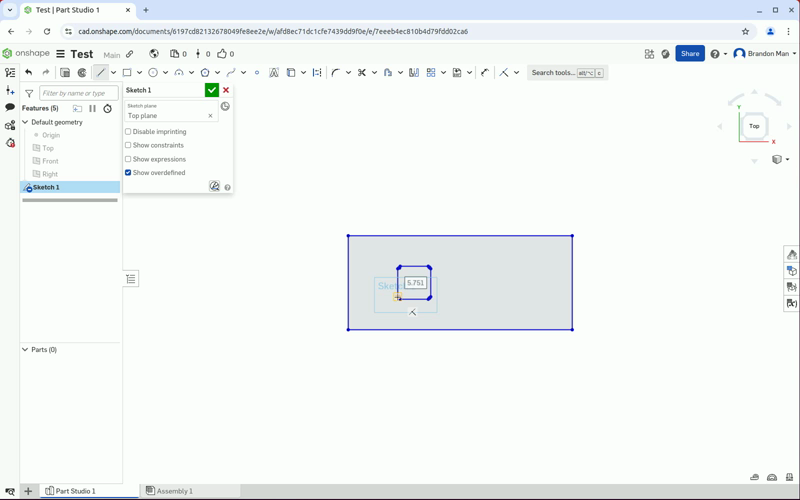
key(esc)
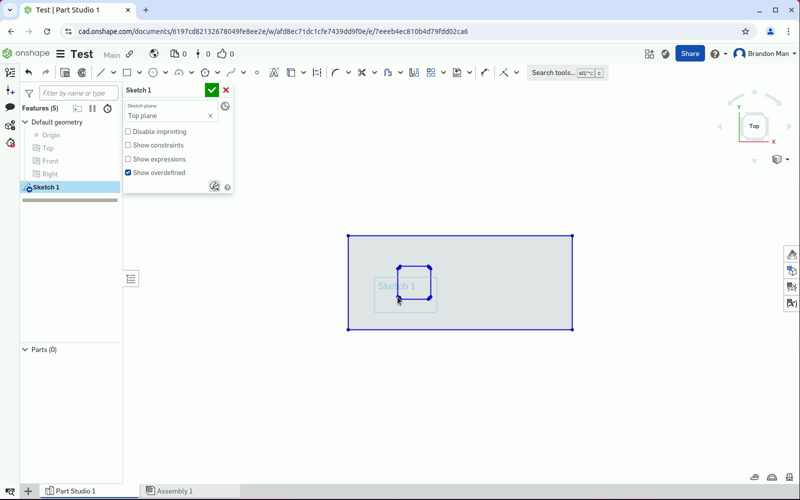
key(a)
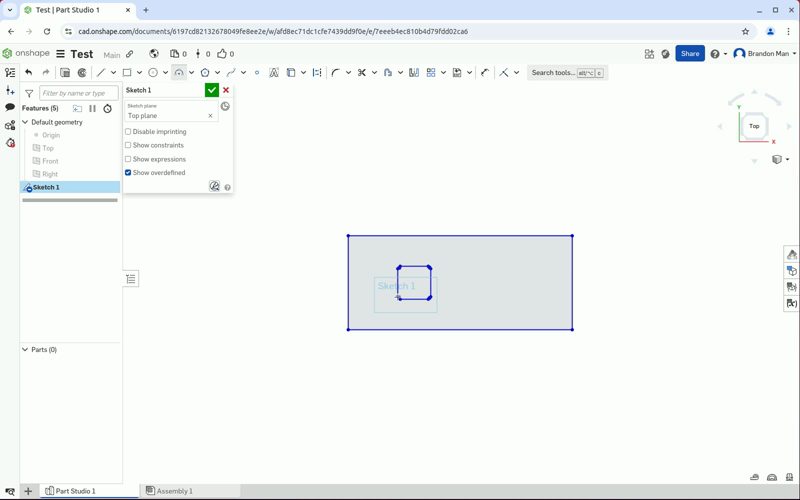
key_down(shift)
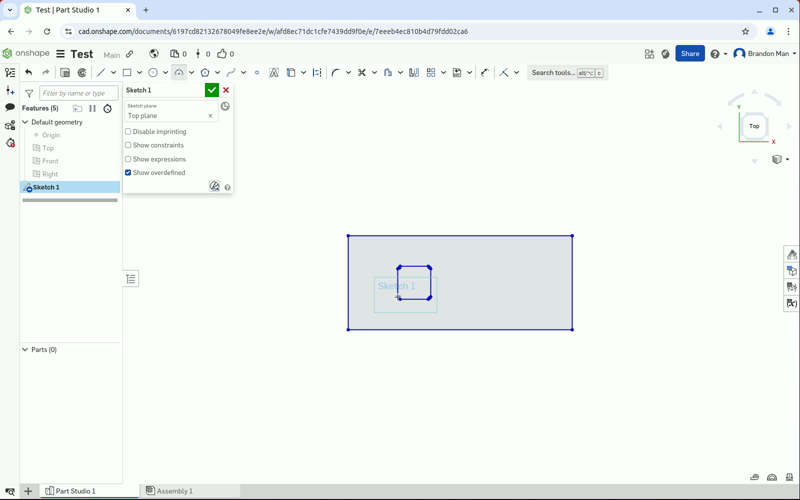
mouse_move(489, 296)
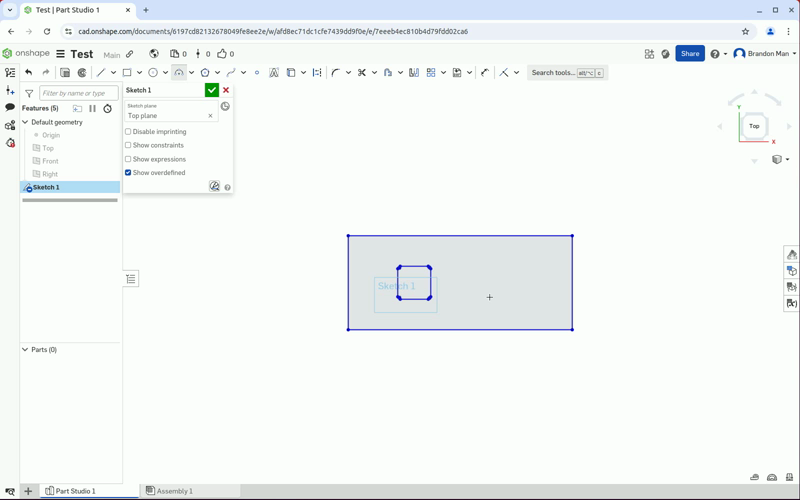
click(489, 296)
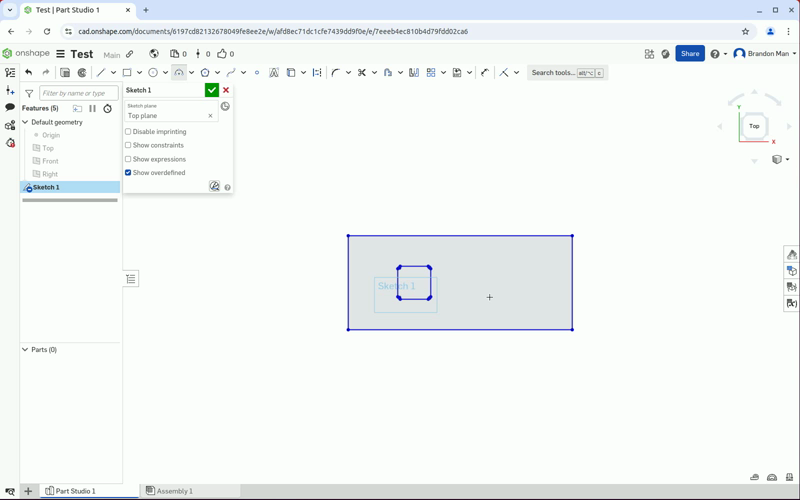
key_up(shift)
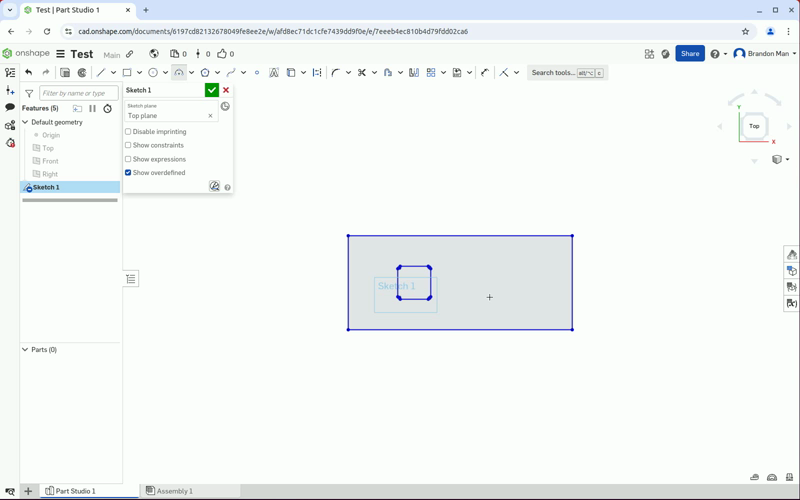
key_down(shift)
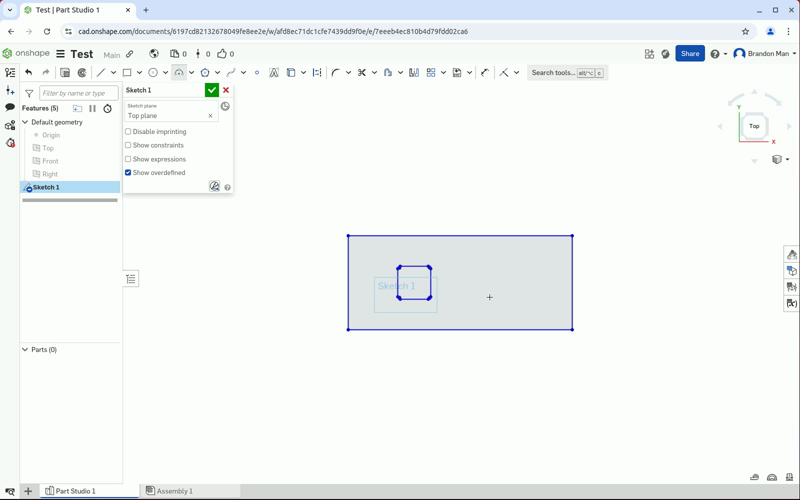
mouse_move(492, 299)
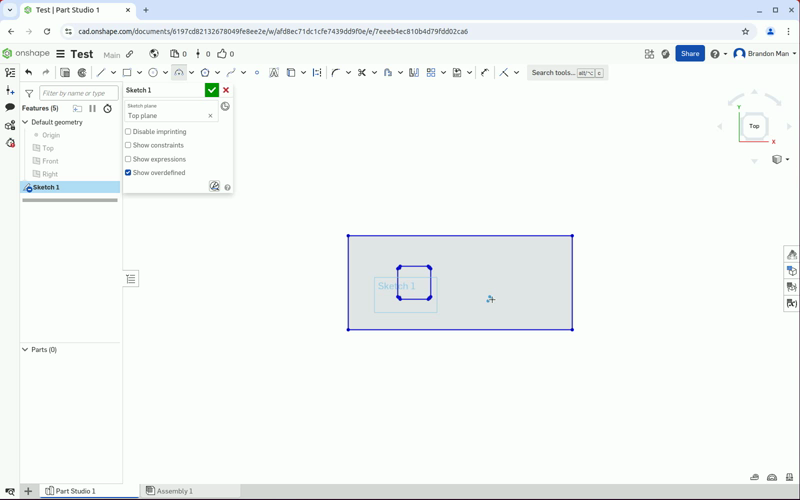
scroll(6)
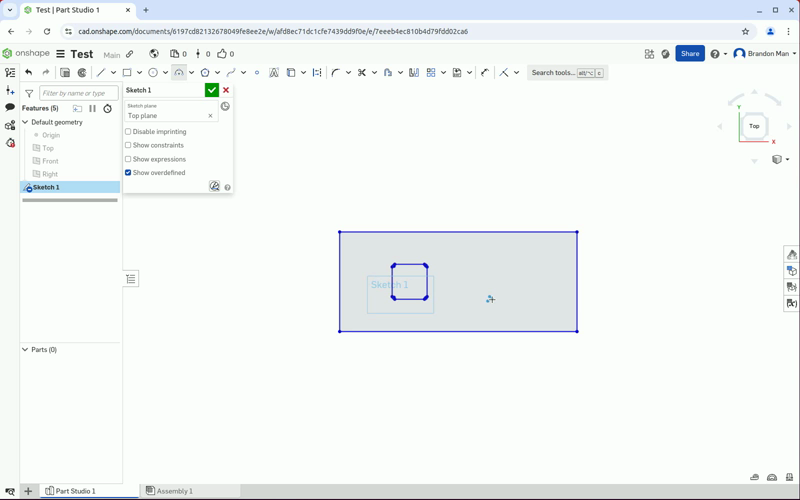
scroll(6)
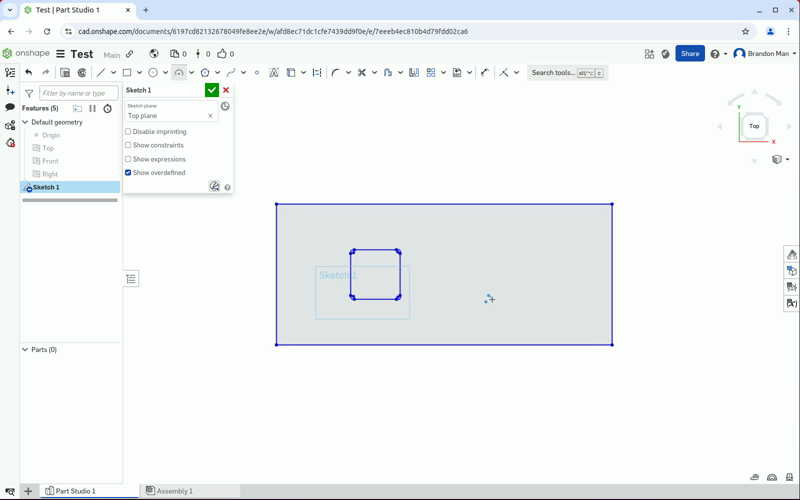
scroll(6)
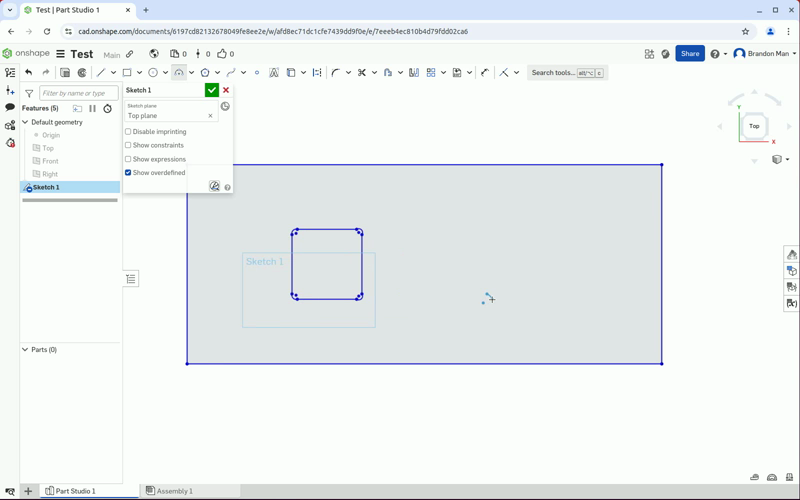
scroll(6)
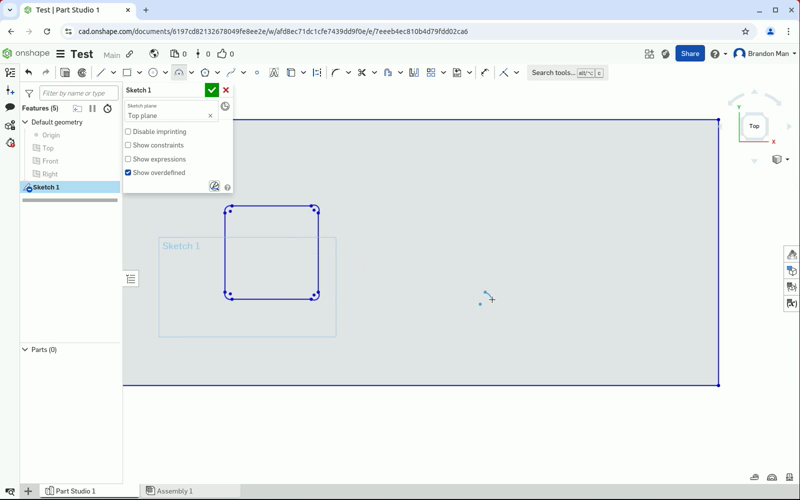
scroll(6)
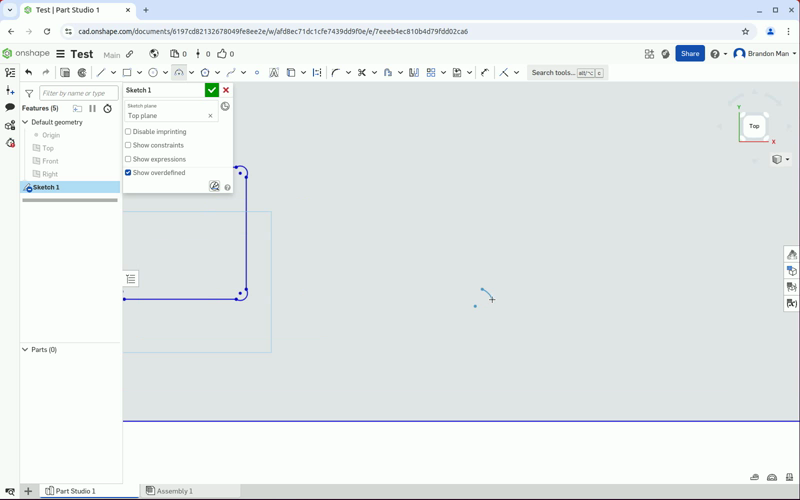
scroll(6)
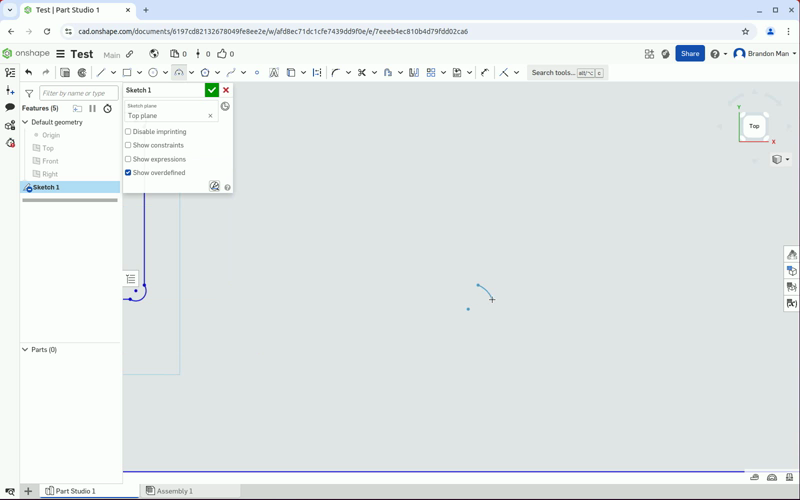
scroll(6)
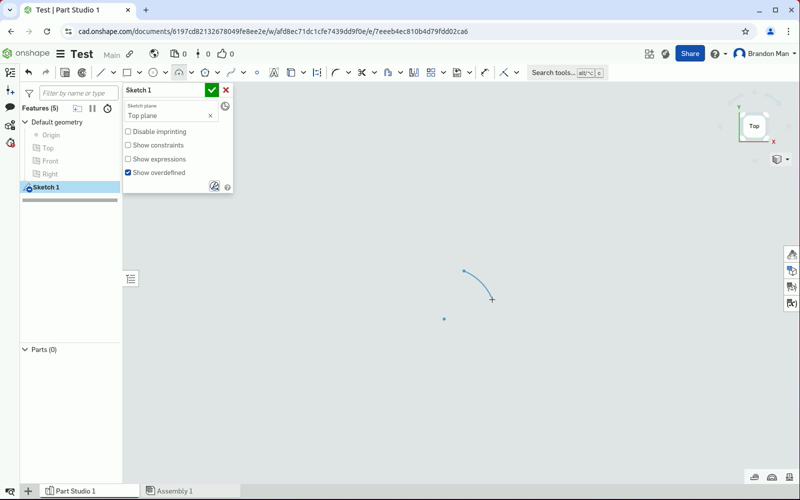
click(492, 299)
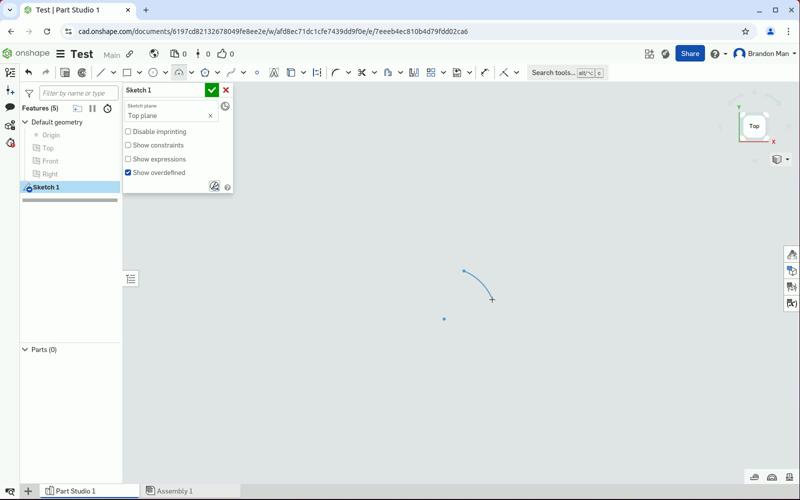
scroll(-6)
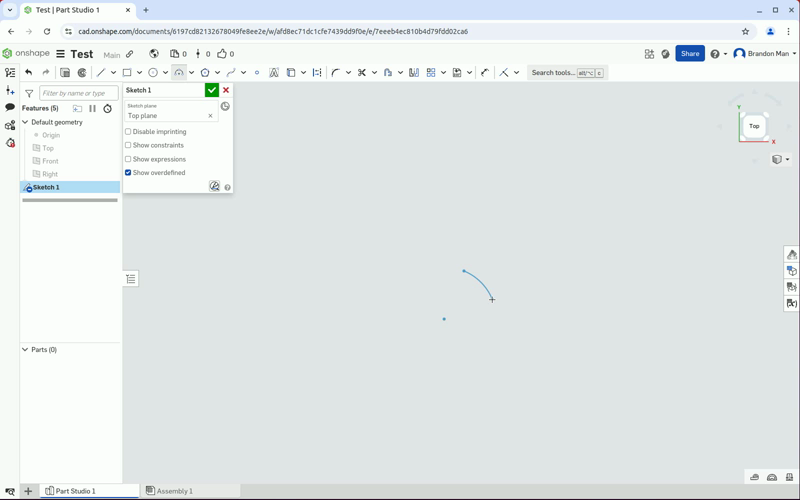
scroll(-6)
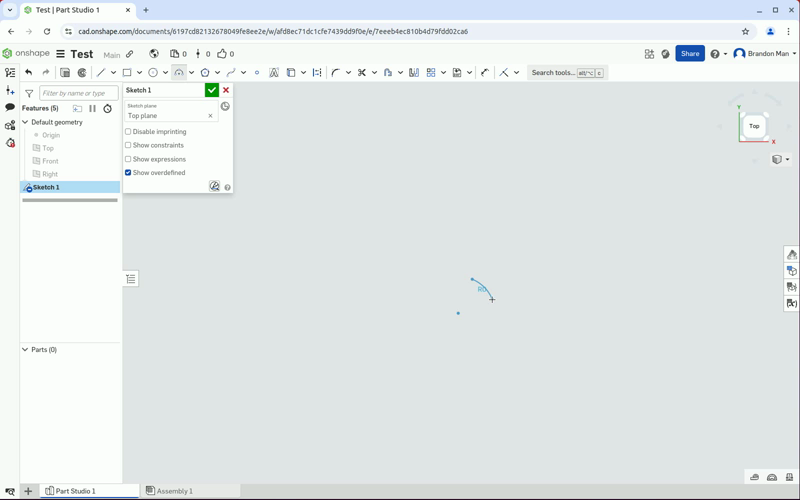
scroll(-6)
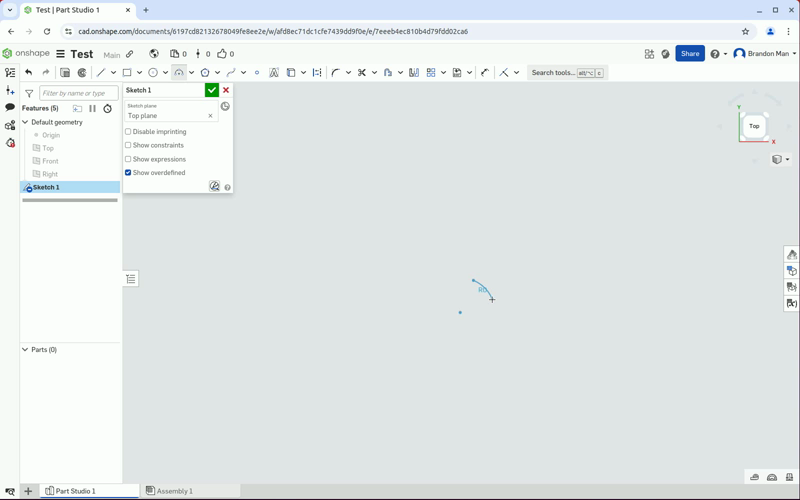
scroll(-6)
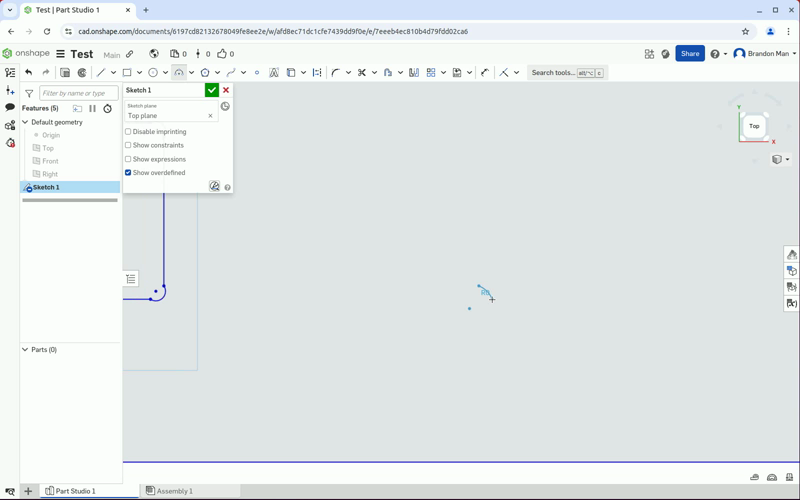
scroll(-6)
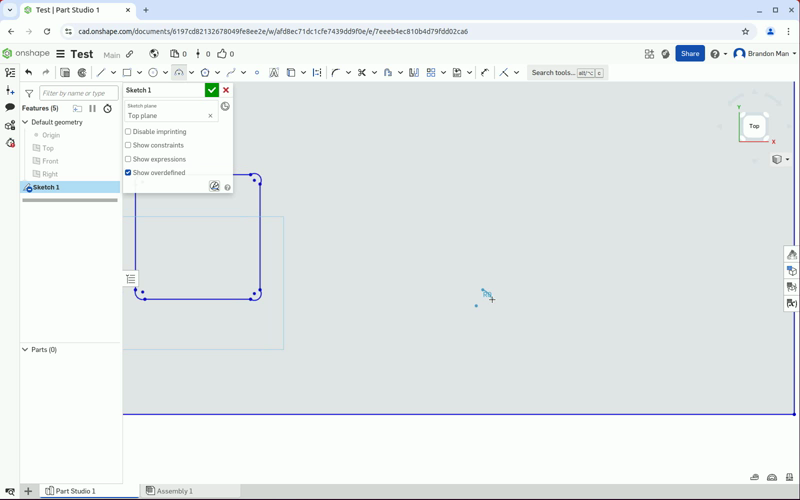
scroll(-6)
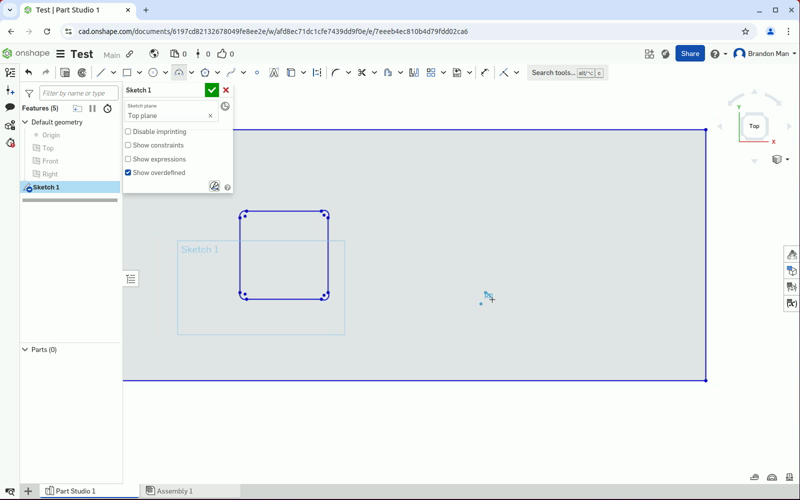
scroll(-6)
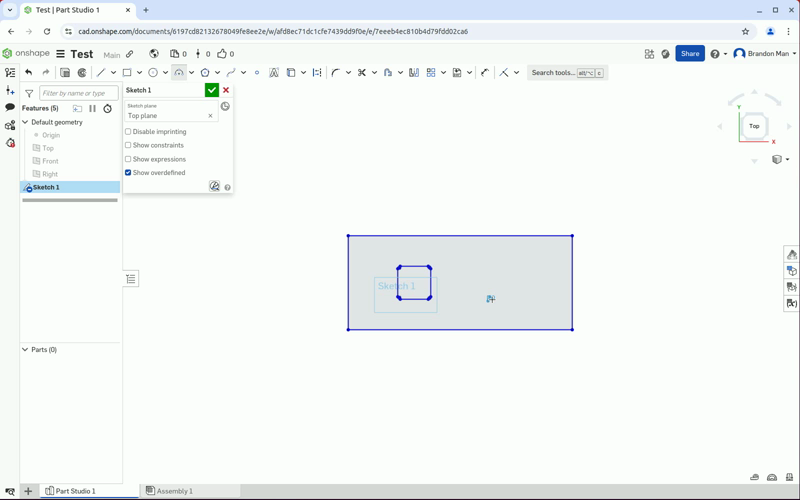
mouse_move(490, 298)
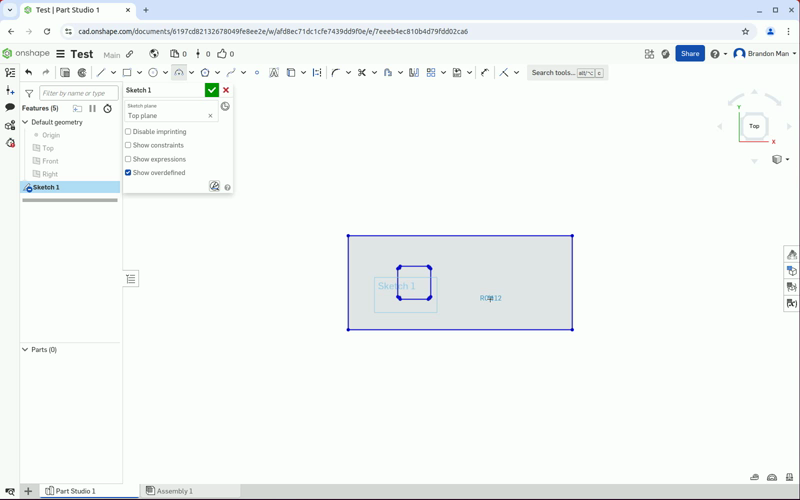
scroll(6)
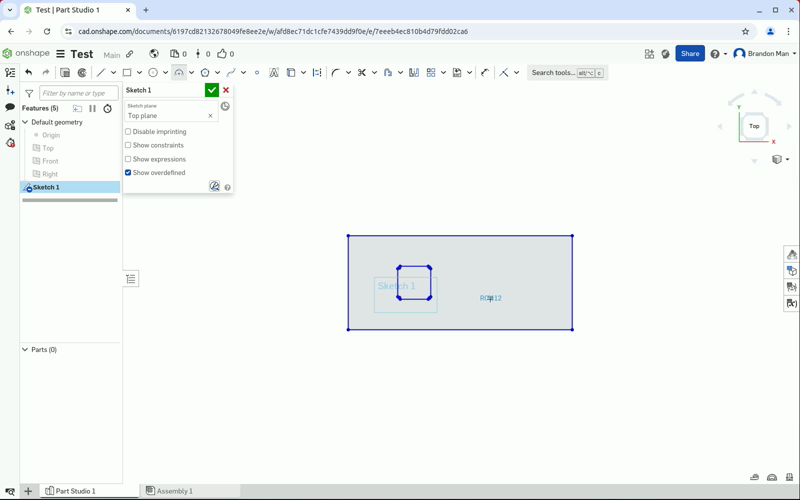
scroll(6)
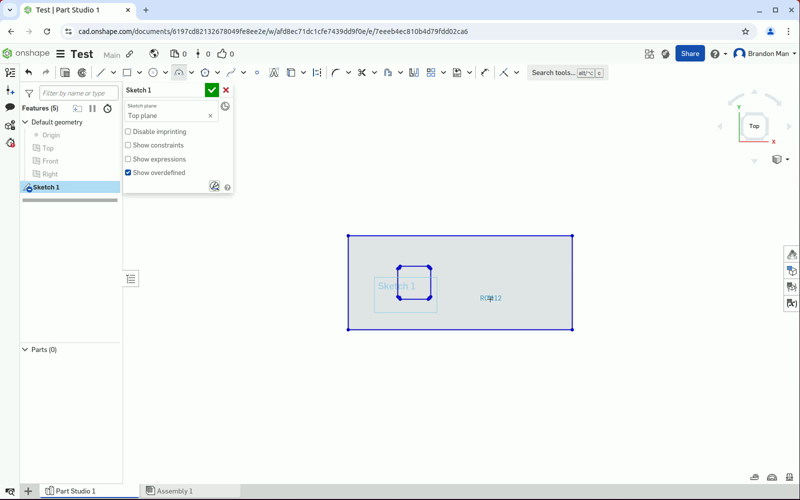
scroll(6)
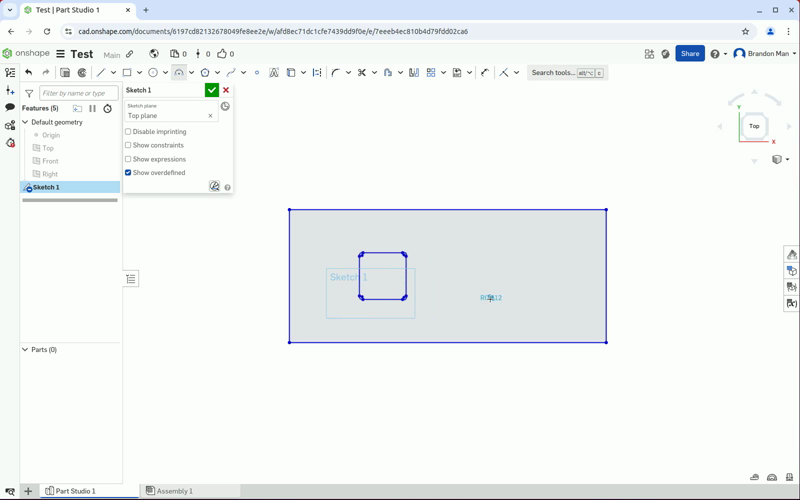
scroll(6)
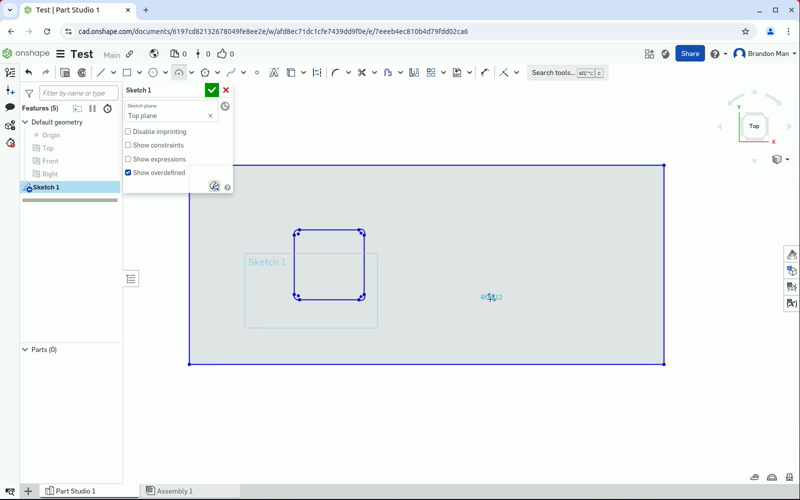
scroll(6)
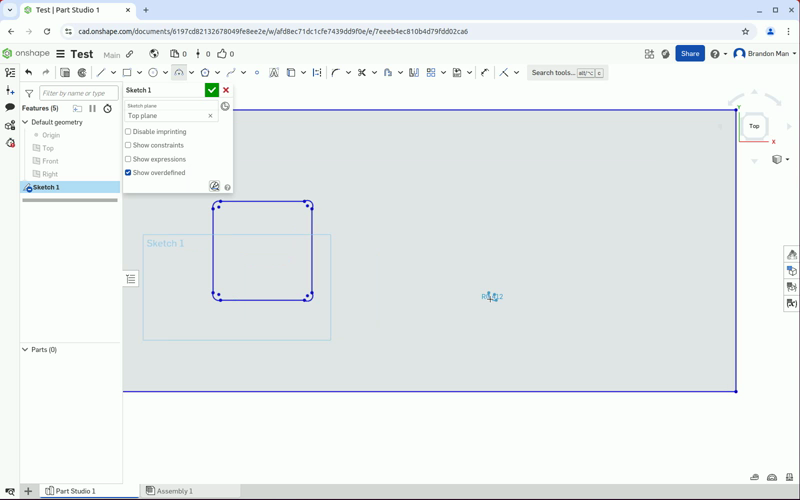
scroll(6)
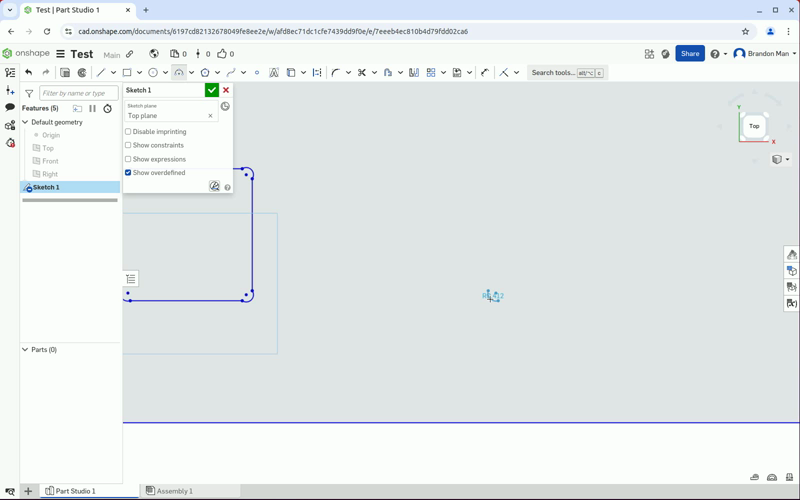
scroll(6)
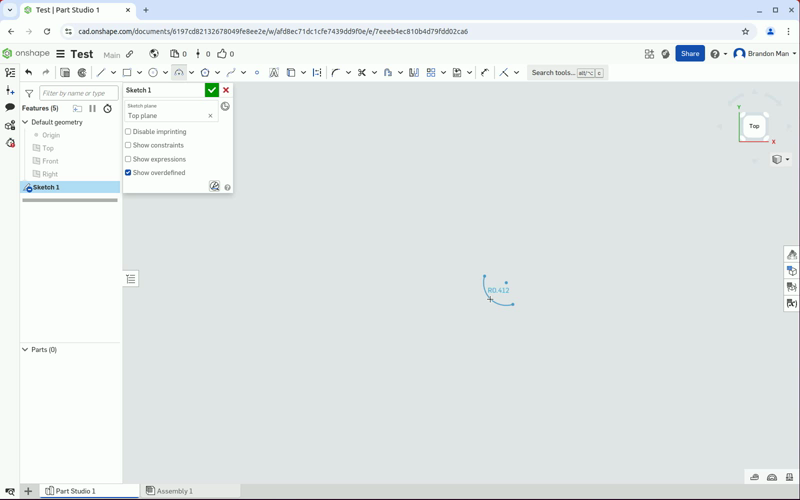
click(490, 298)
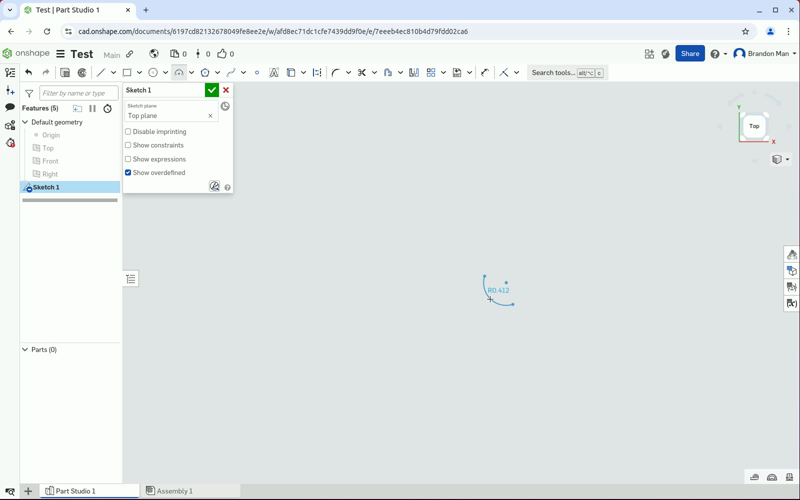
scroll(-6)
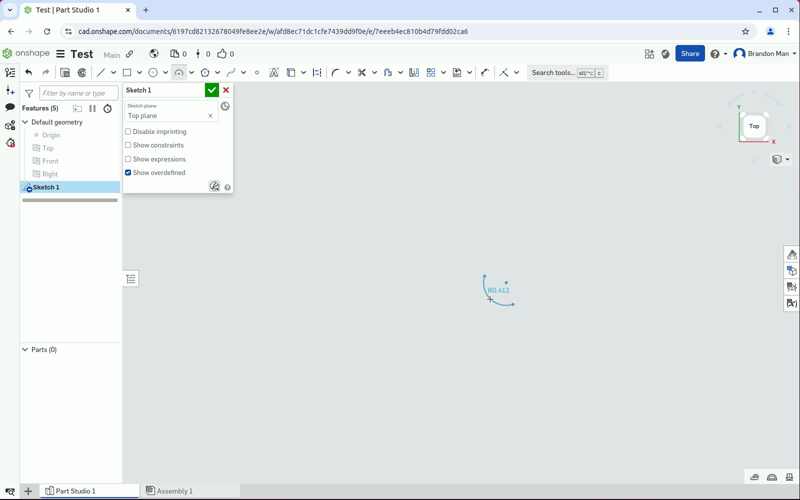
scroll(-6)
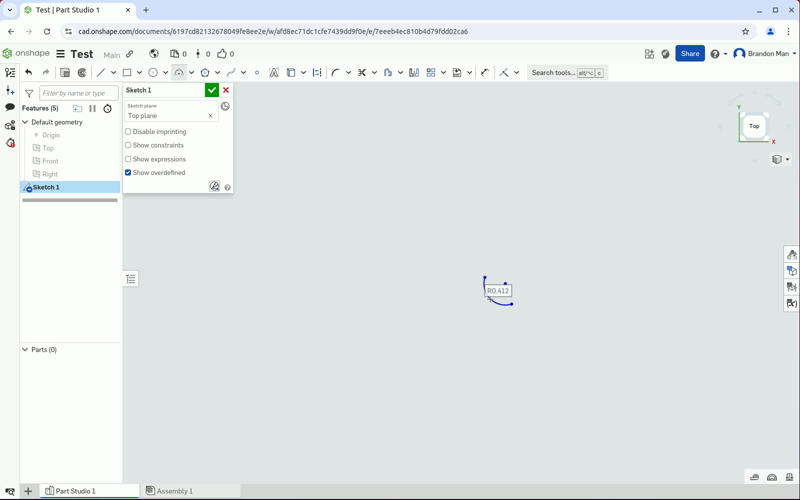
scroll(-6)
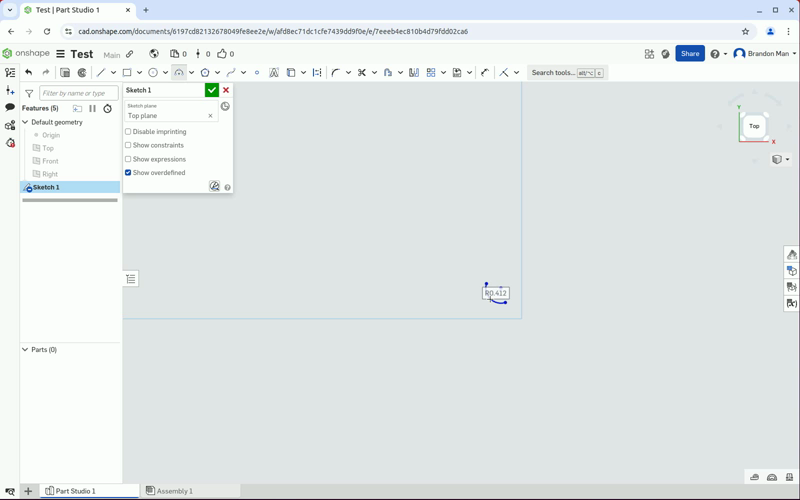
scroll(-6)
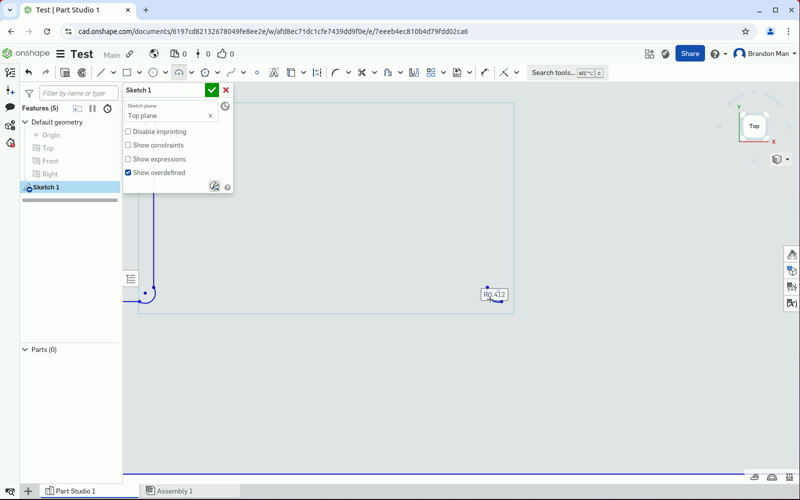
scroll(-6)
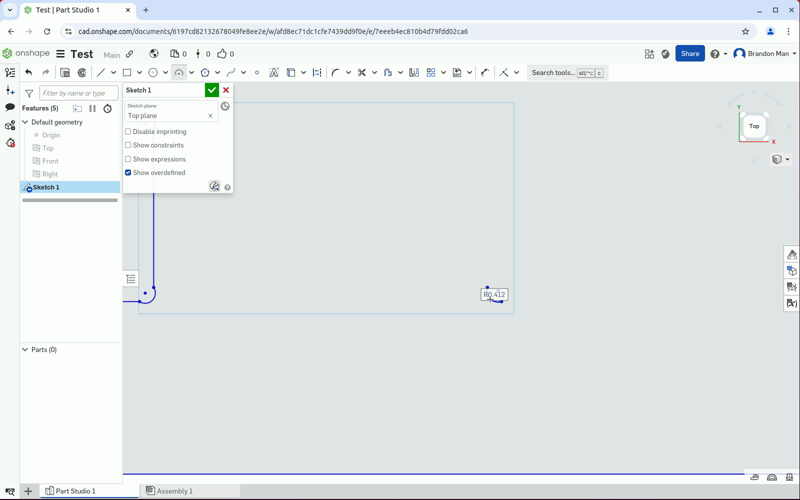
scroll(-6)
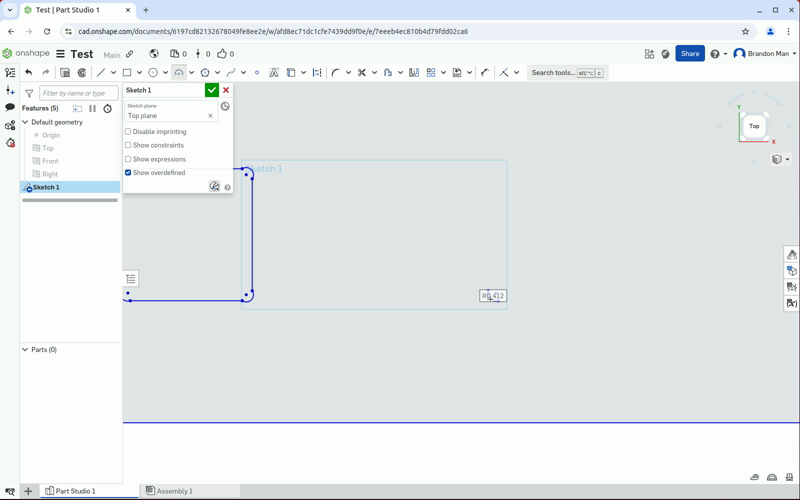
scroll(-6)
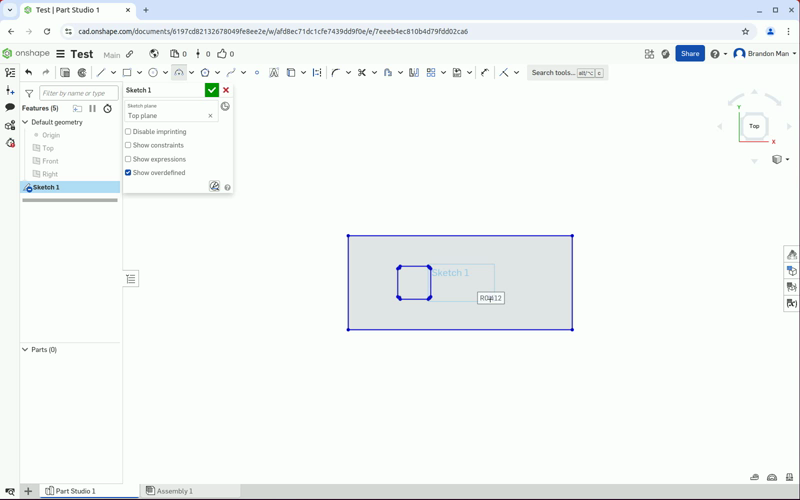
key_up(shift)
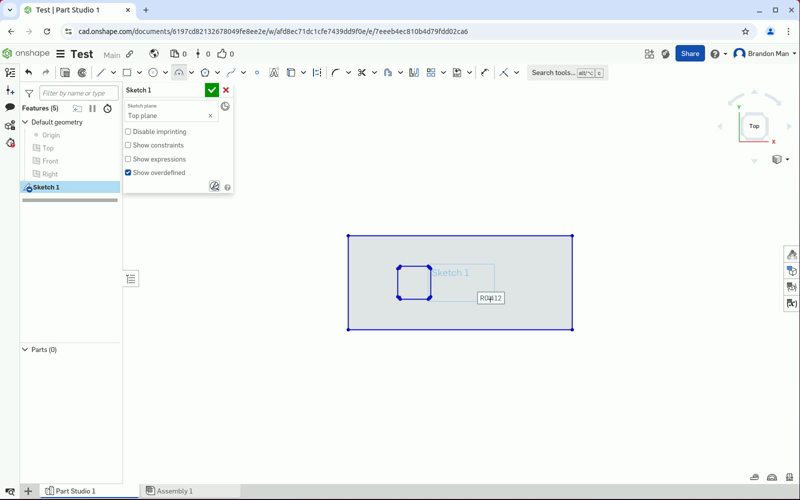
key(esc)
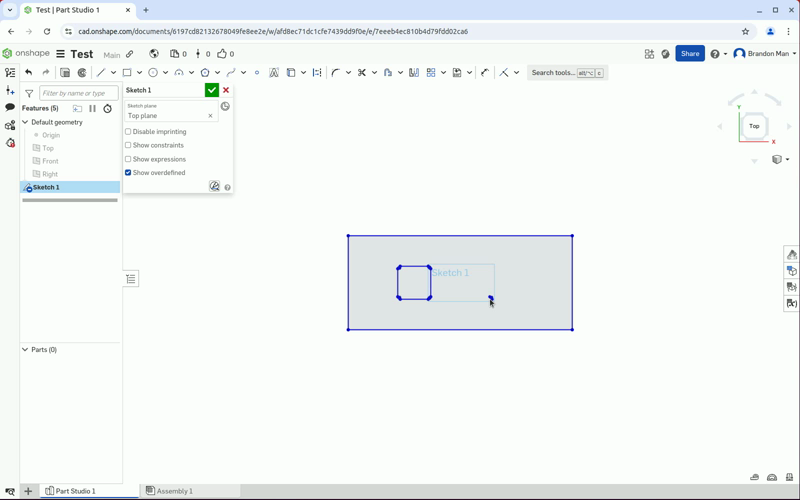
key(l)
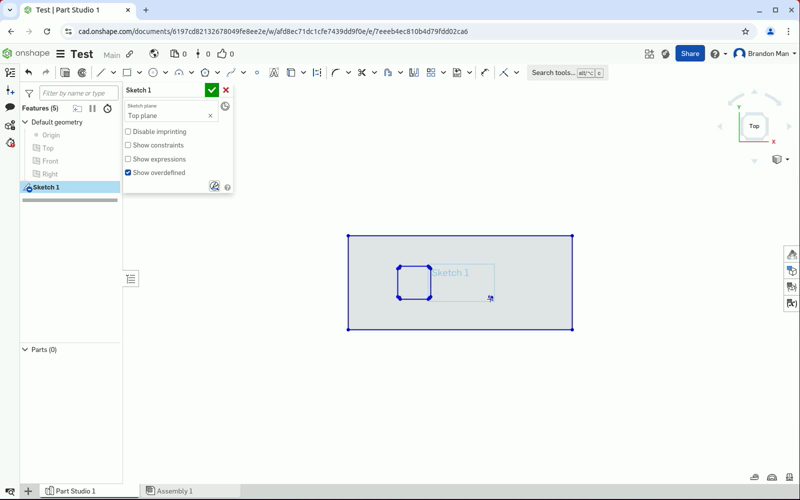
mouse_move(492, 299)
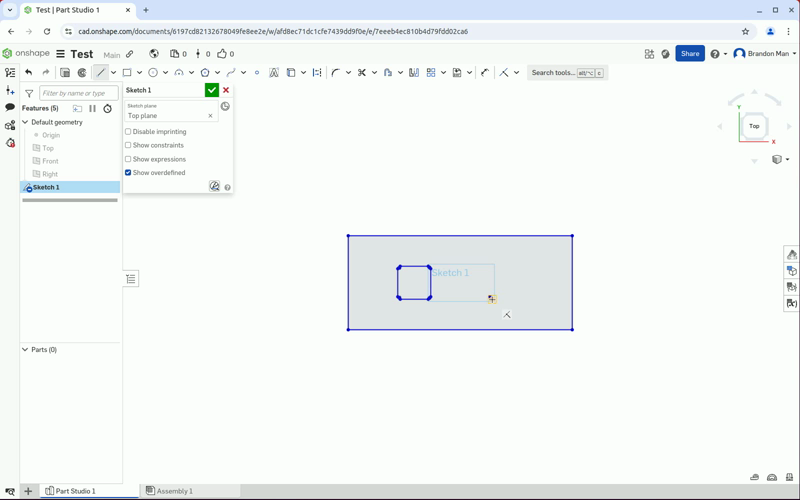
scroll(6)
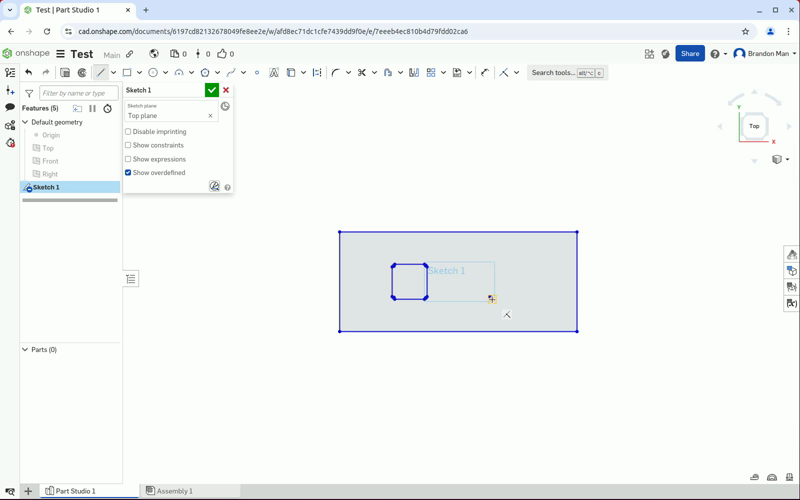
scroll(6)
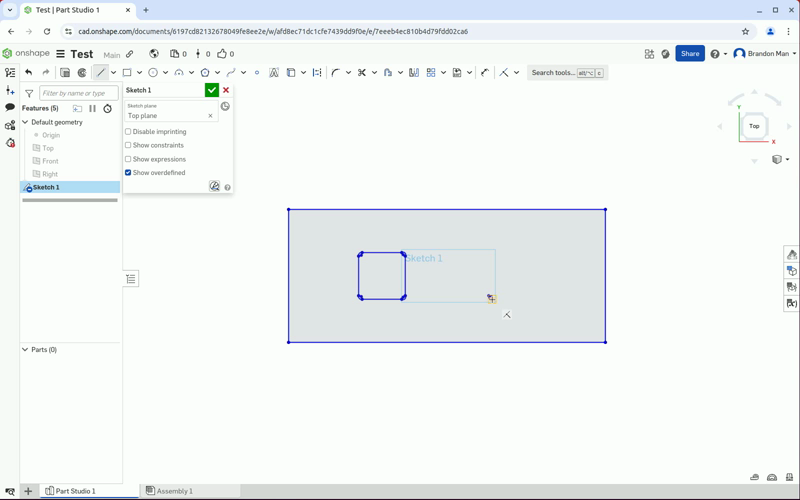
scroll(6)
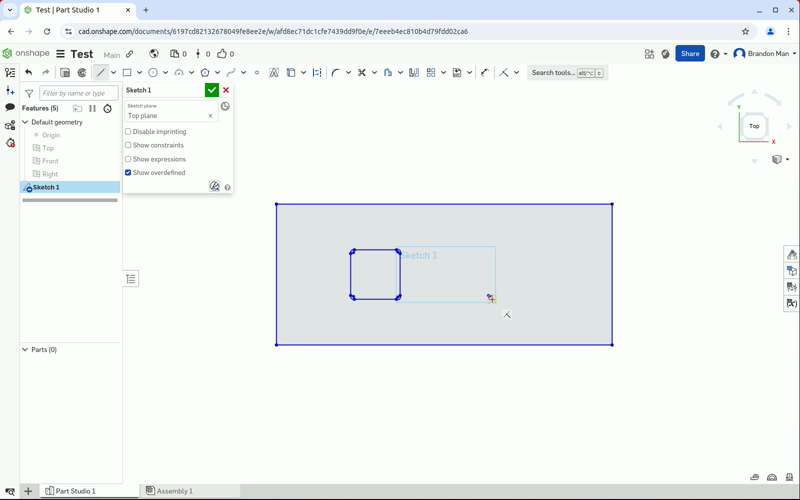
scroll(6)
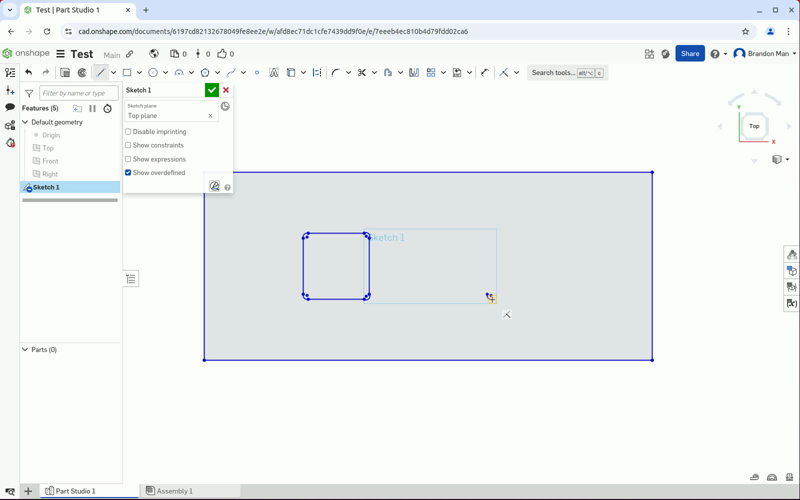
scroll(6)
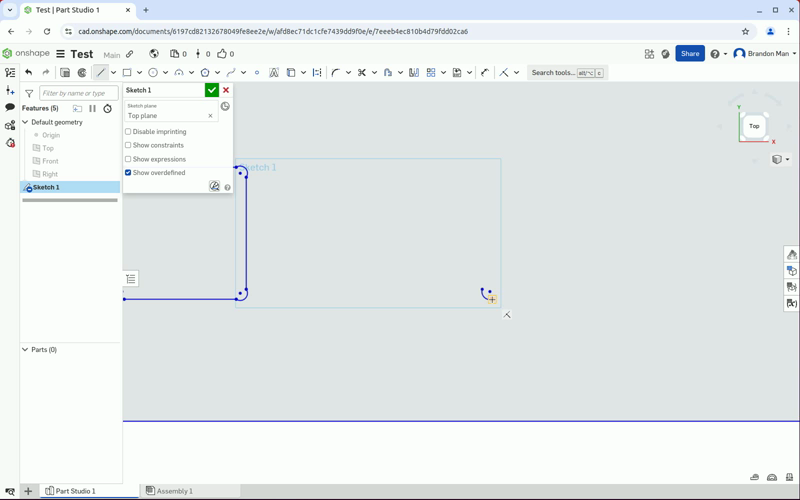
scroll(6)
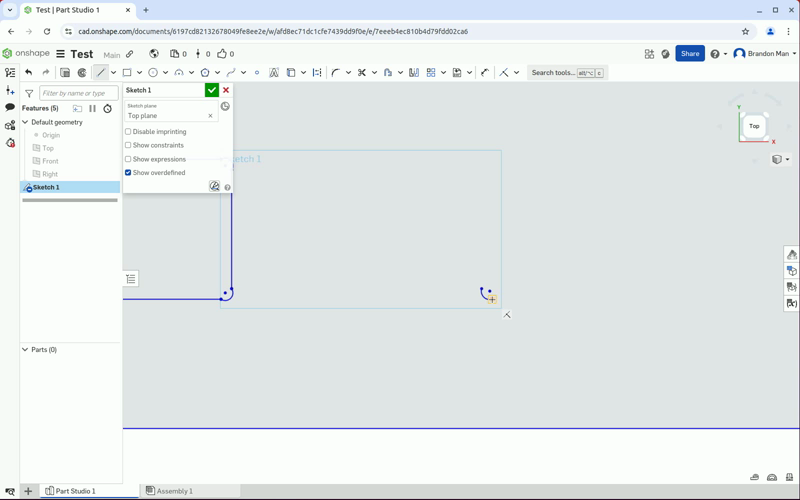
scroll(6)
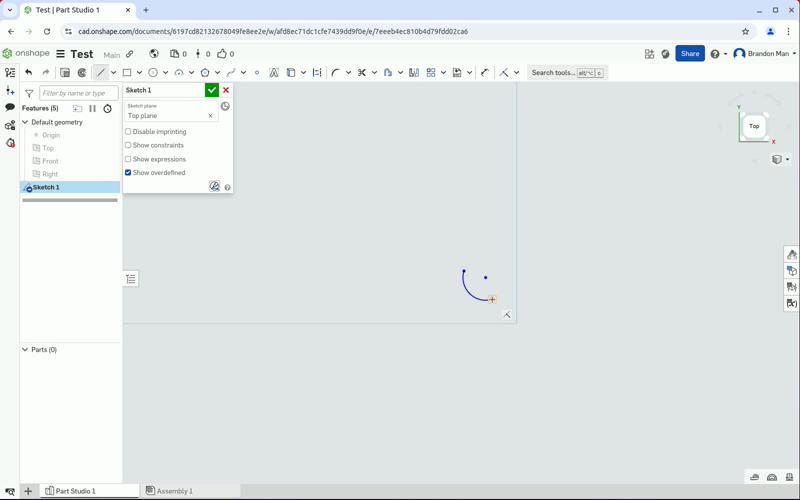
click(492, 299)
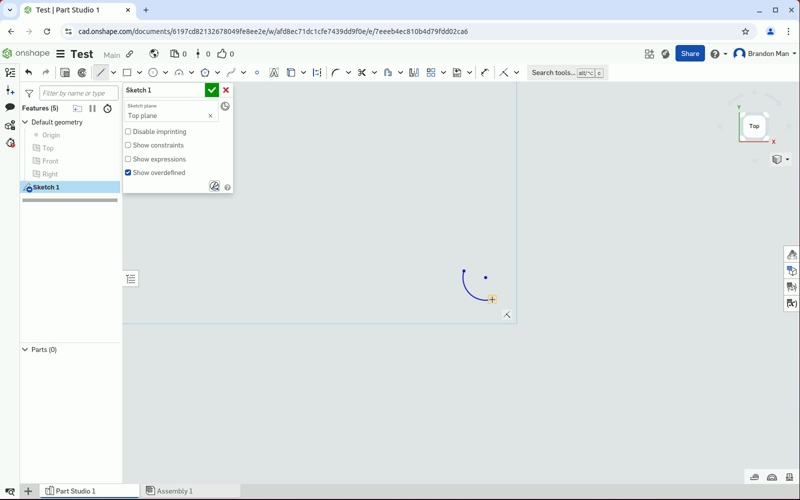
scroll(-6)
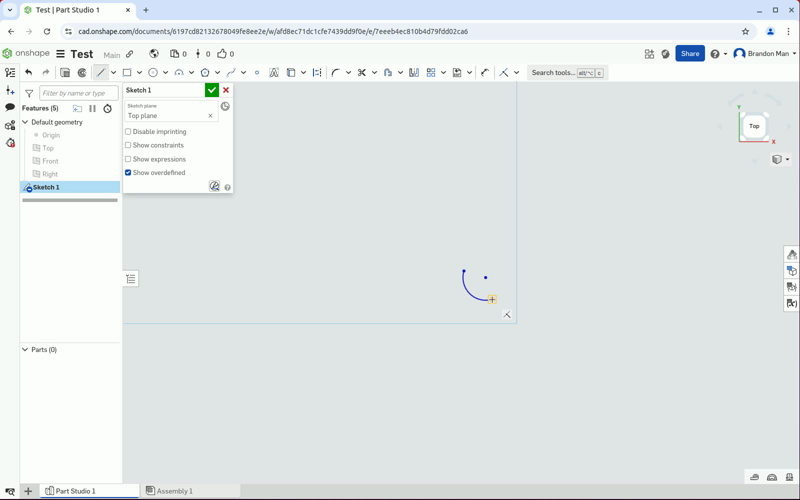
scroll(-6)
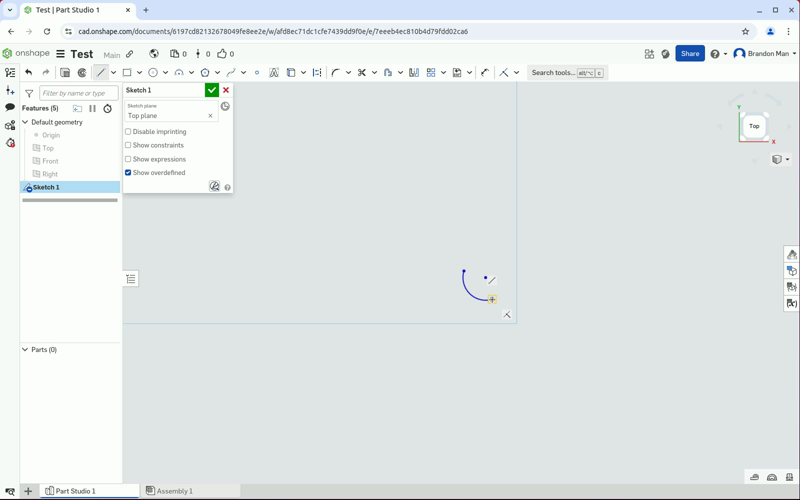
scroll(-6)
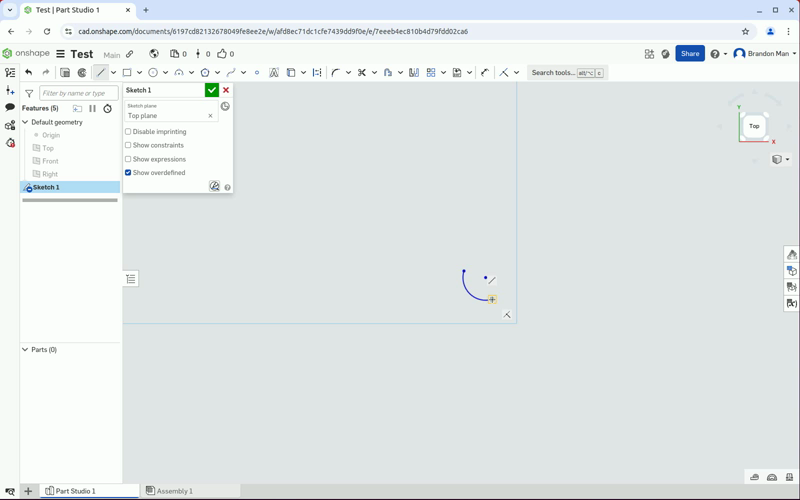
scroll(-6)
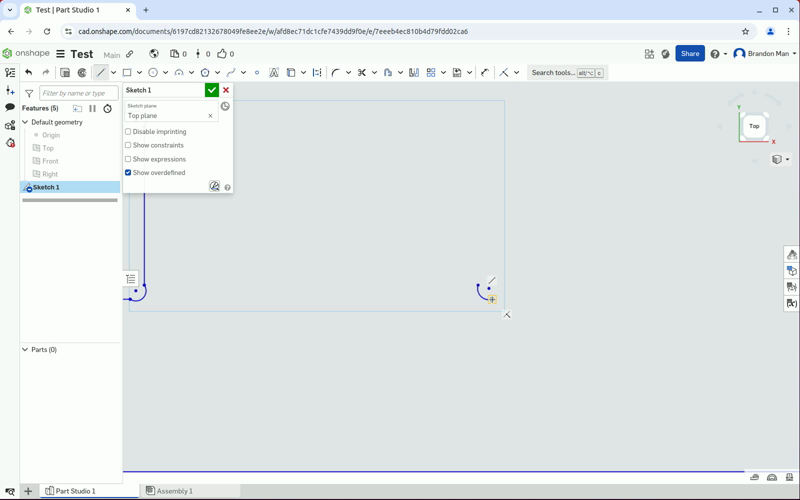
scroll(-6)
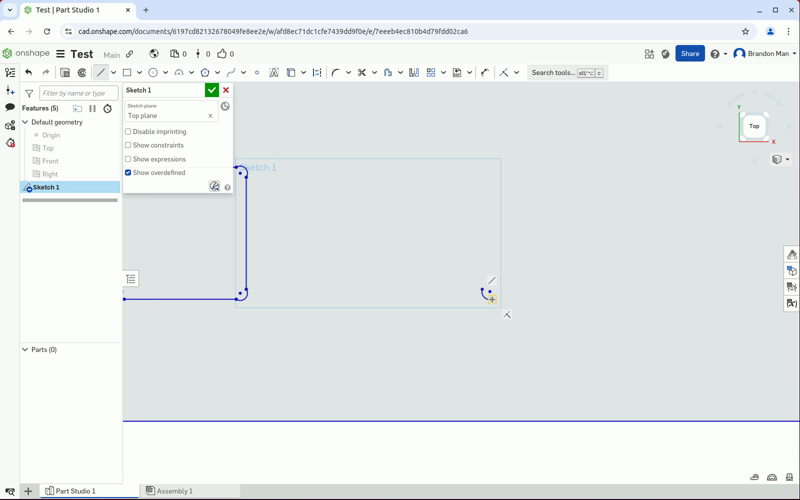
scroll(-6)
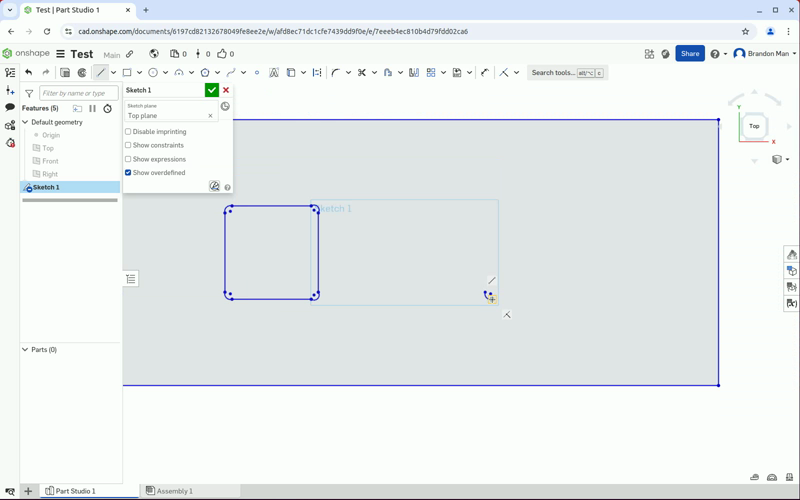
scroll(-6)
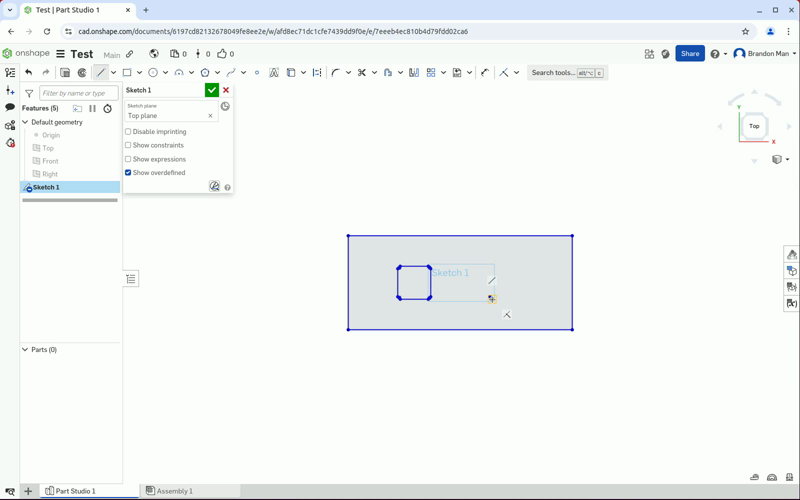
key_down(shift)
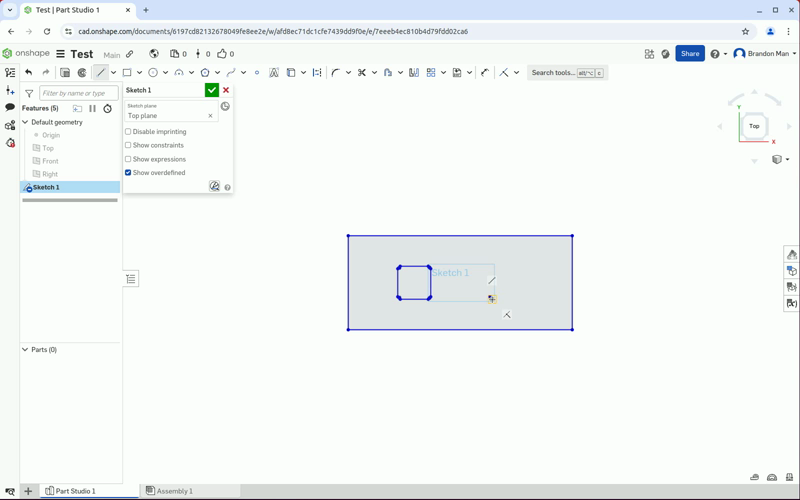
mouse_move(522, 299)
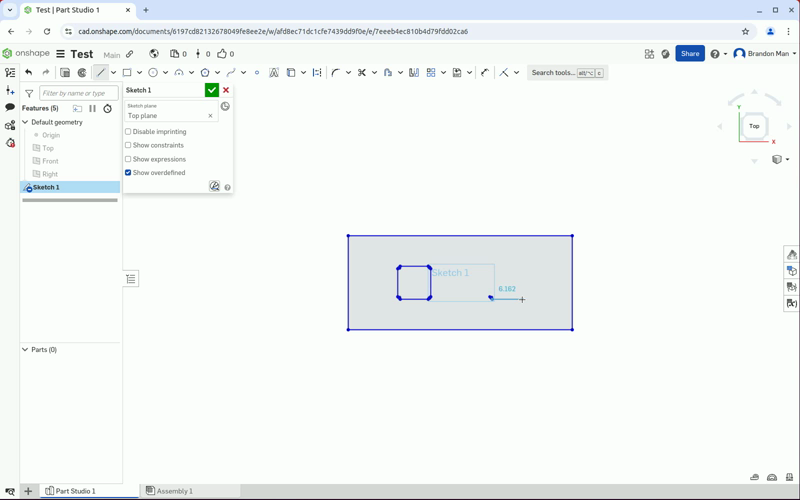
mouse_move(520, 299)
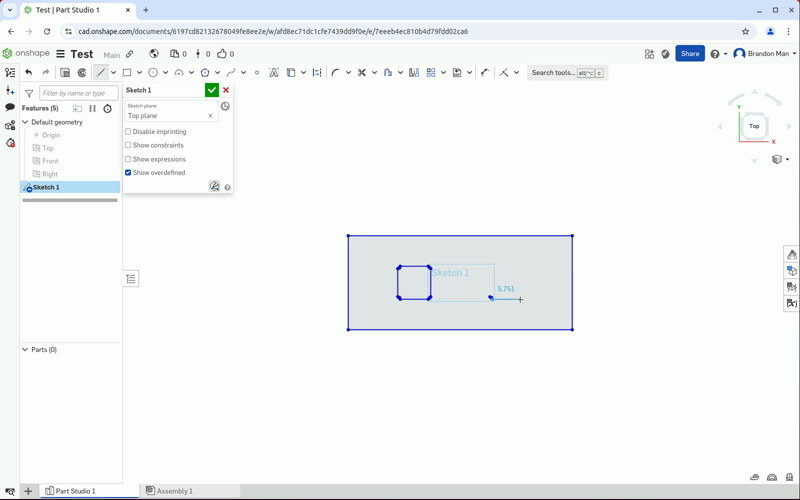
click(520, 299)
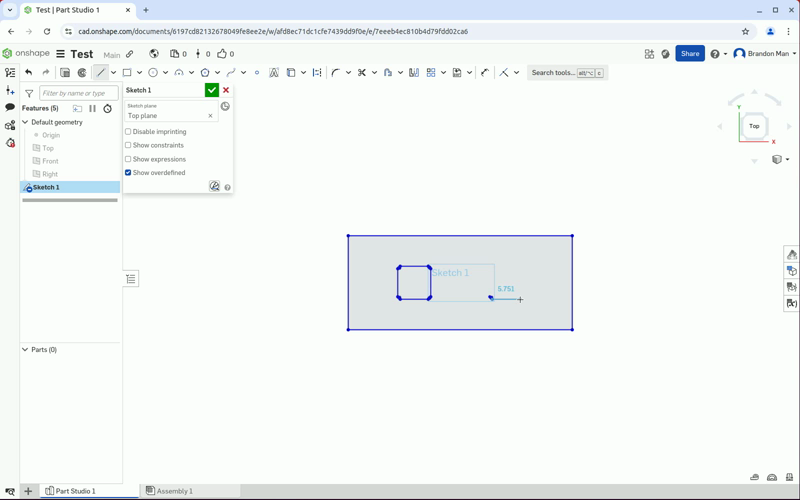
key_up(shift)
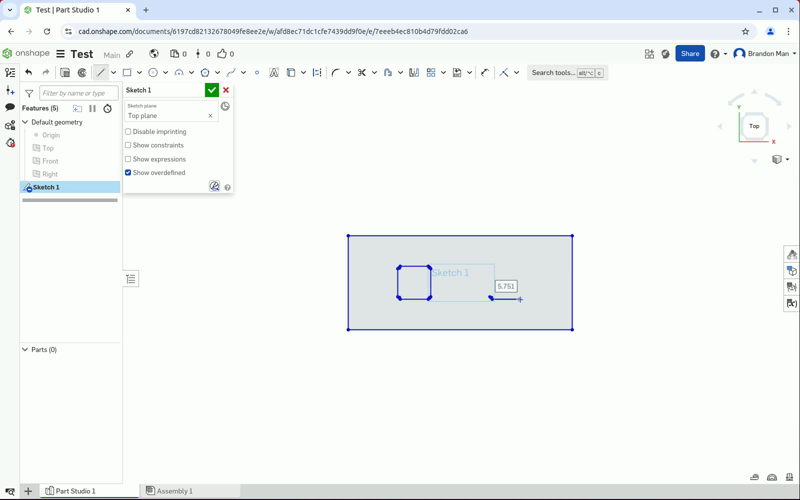
key(esc)
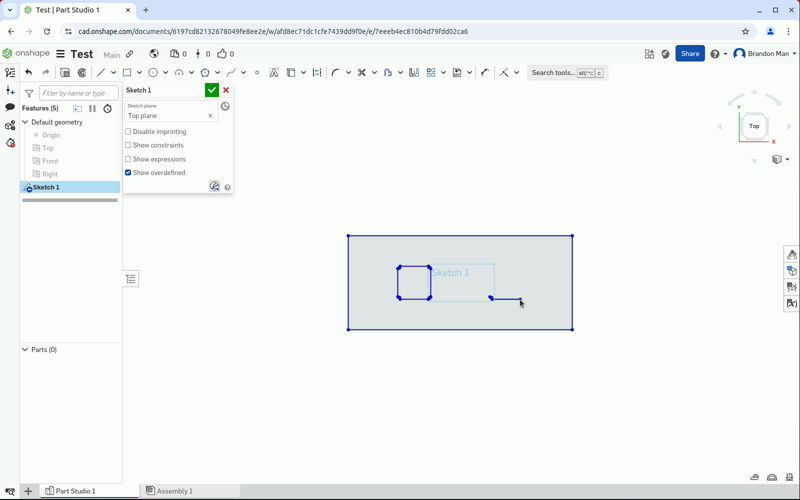
key(a)
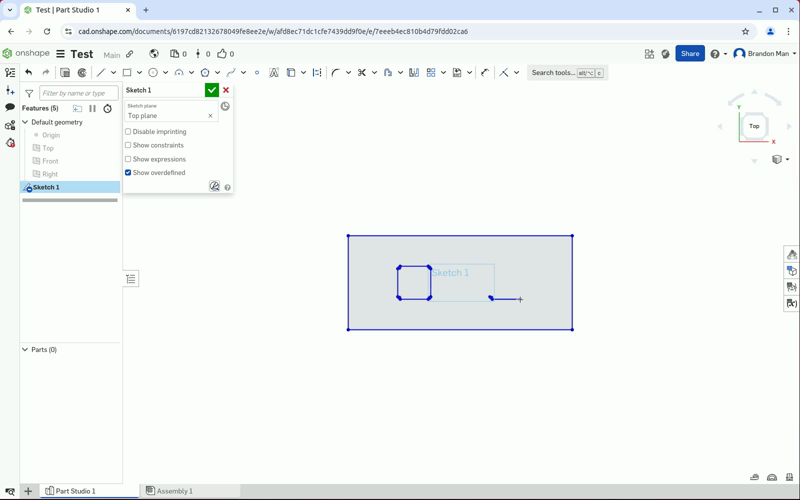
mouse_move(520, 299)
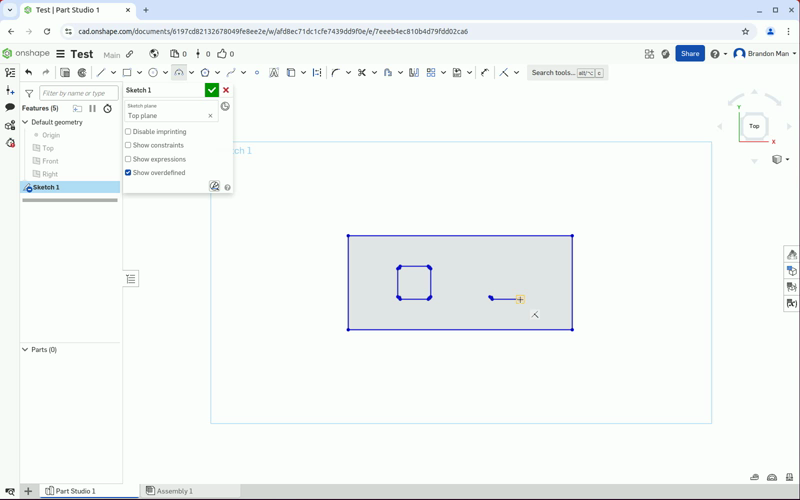
click(520, 299)
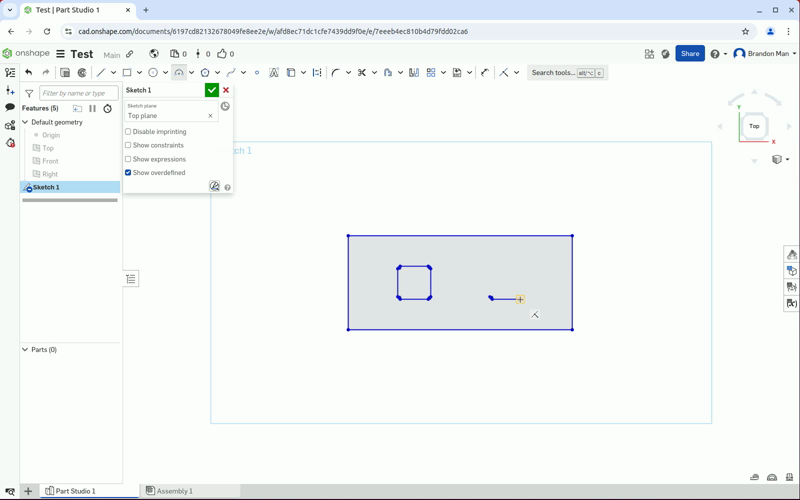
key_down(shift)
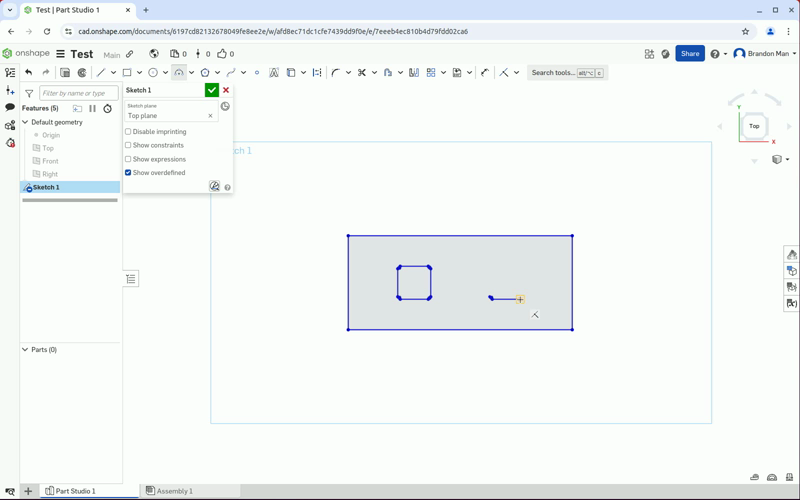
mouse_move(522, 296)
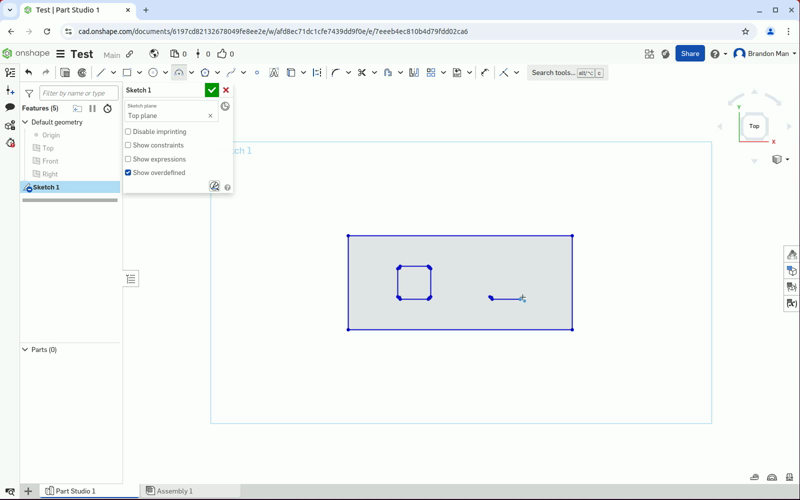
scroll(6)
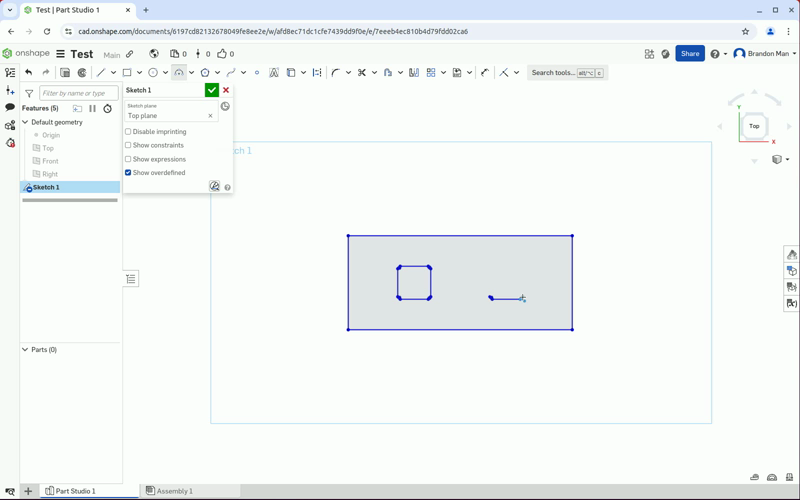
scroll(6)
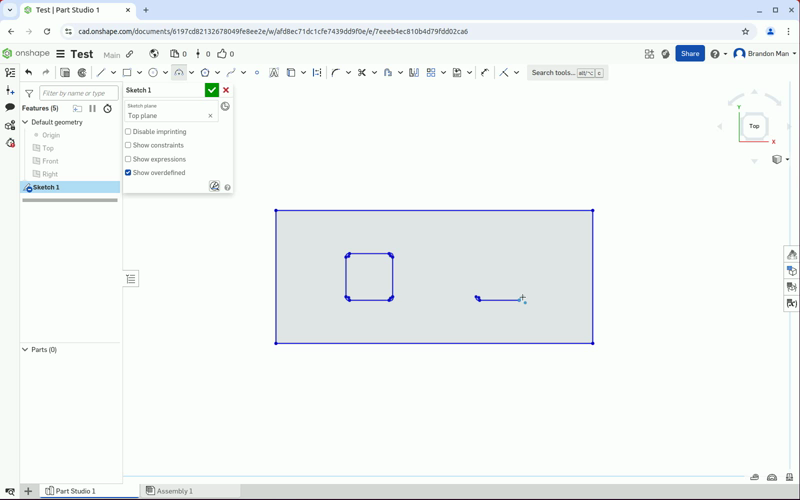
scroll(6)
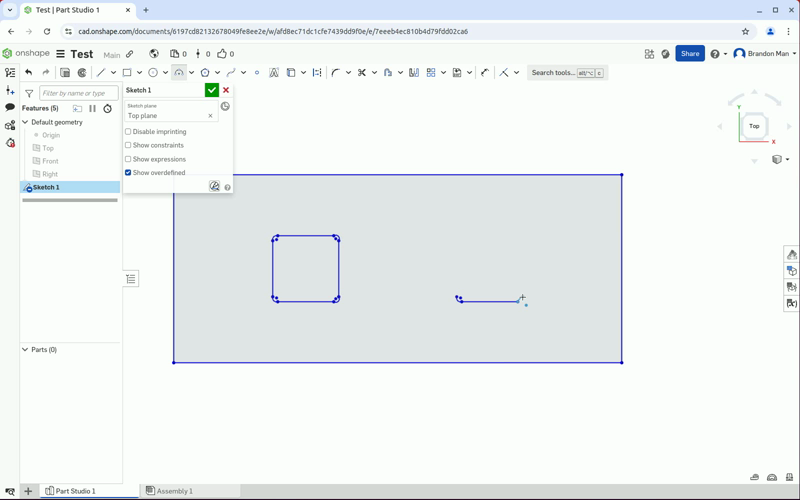
scroll(6)
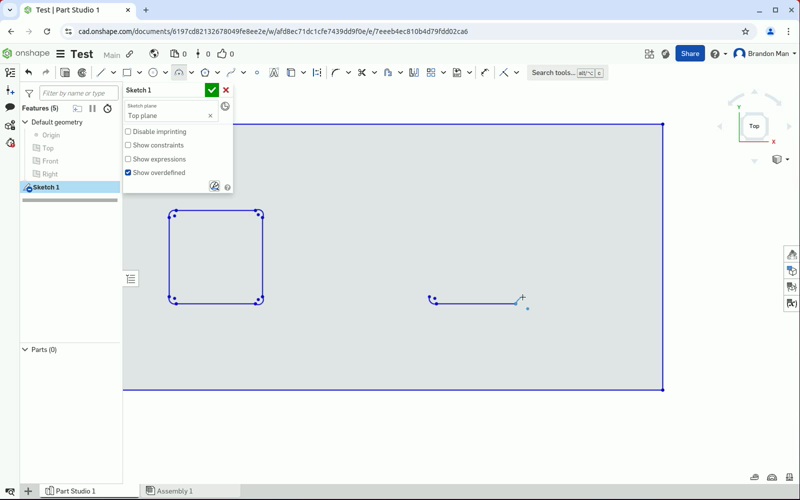
scroll(6)
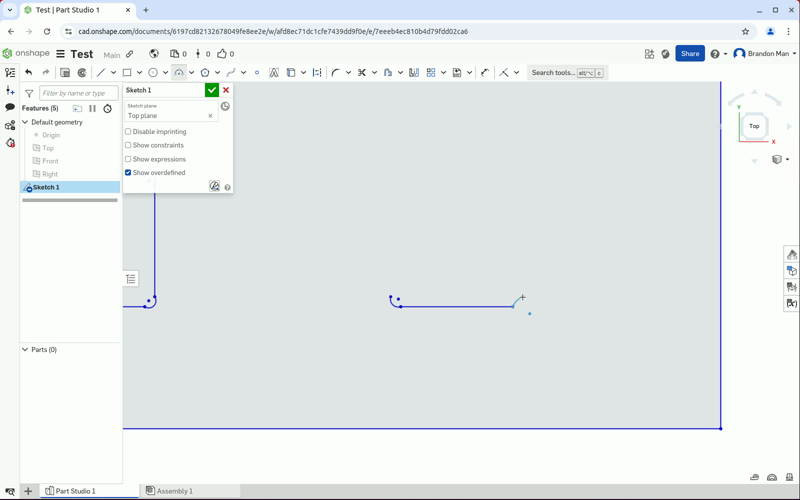
scroll(6)
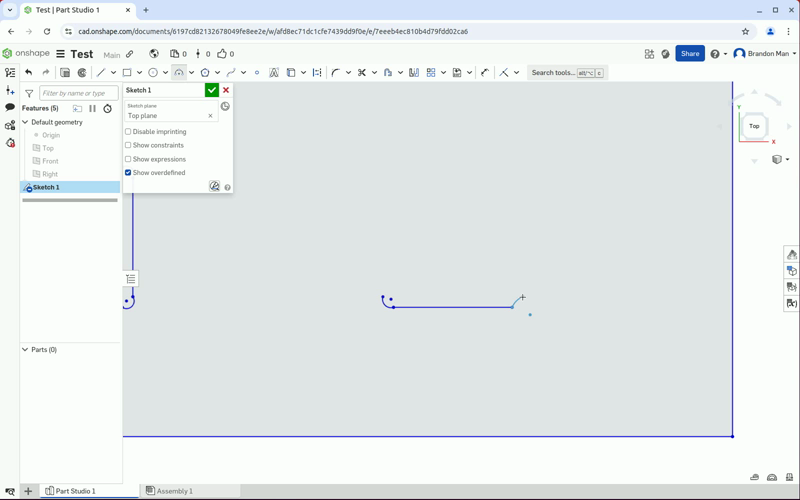
scroll(6)
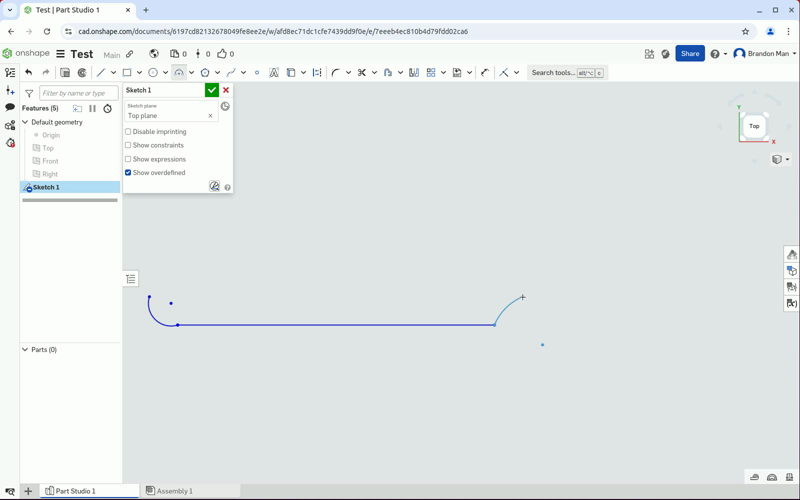
click(522, 296)
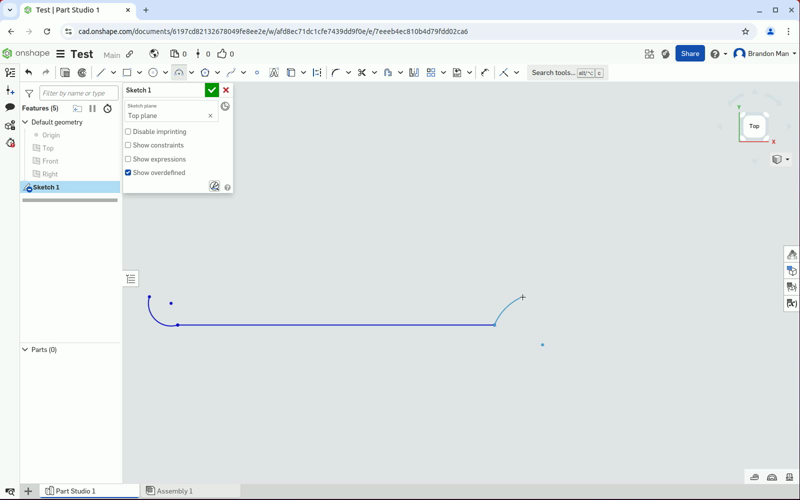
scroll(-6)
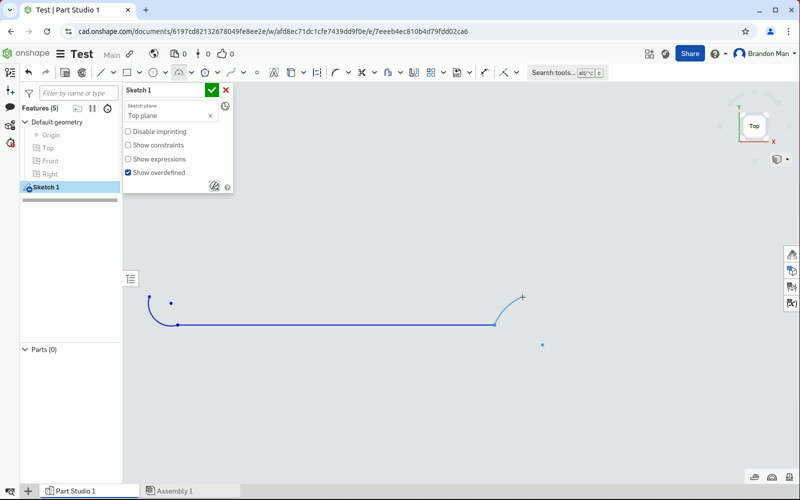
scroll(-6)
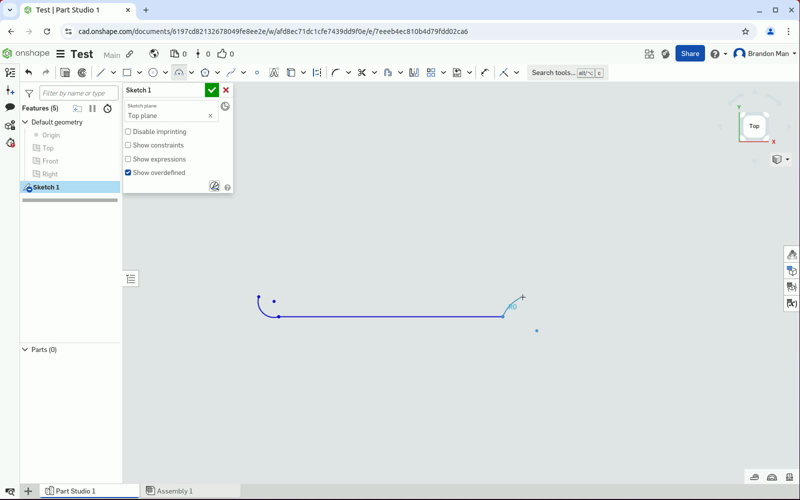
scroll(-6)
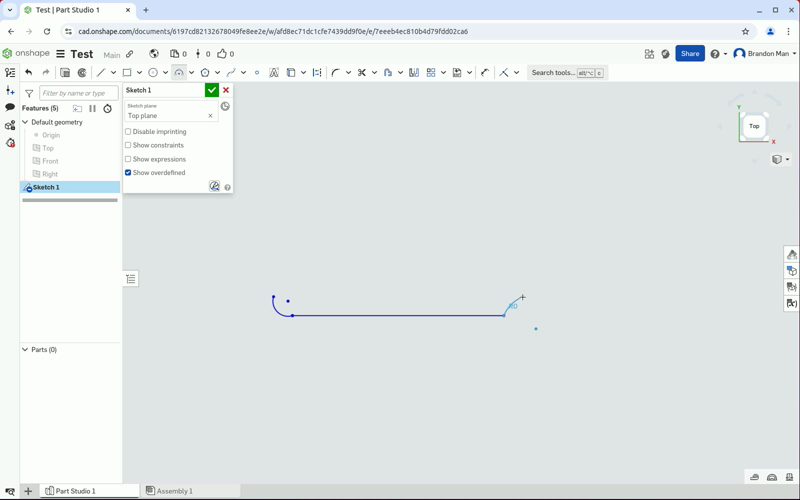
scroll(-6)
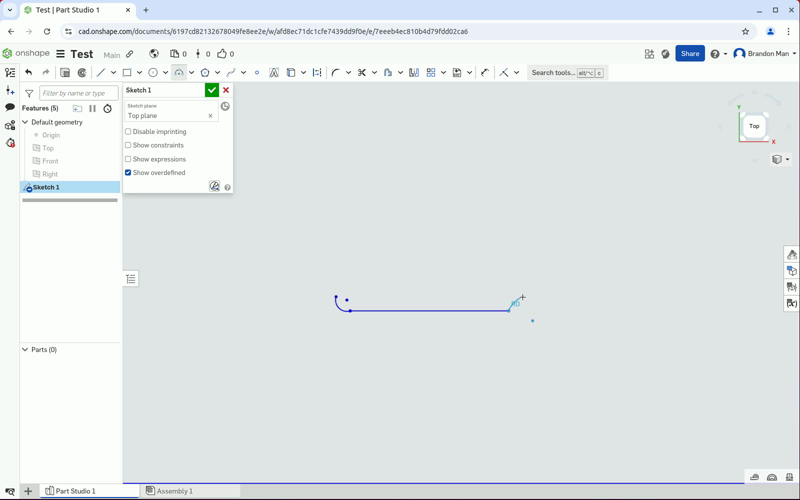
scroll(-6)
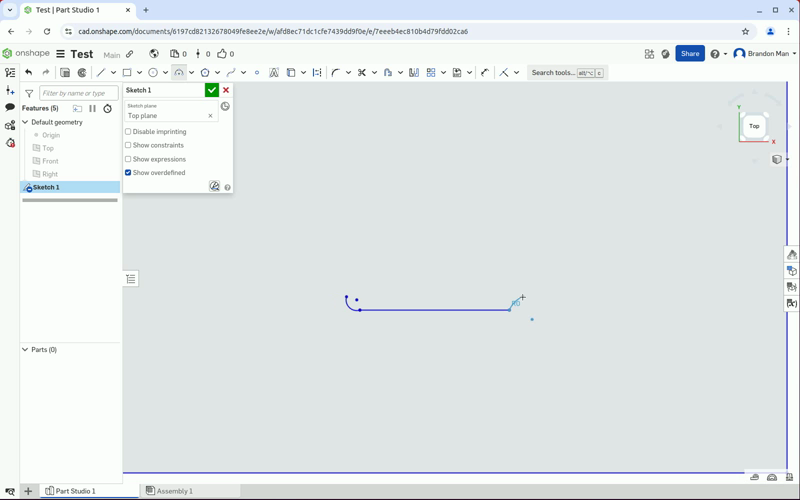
scroll(-6)
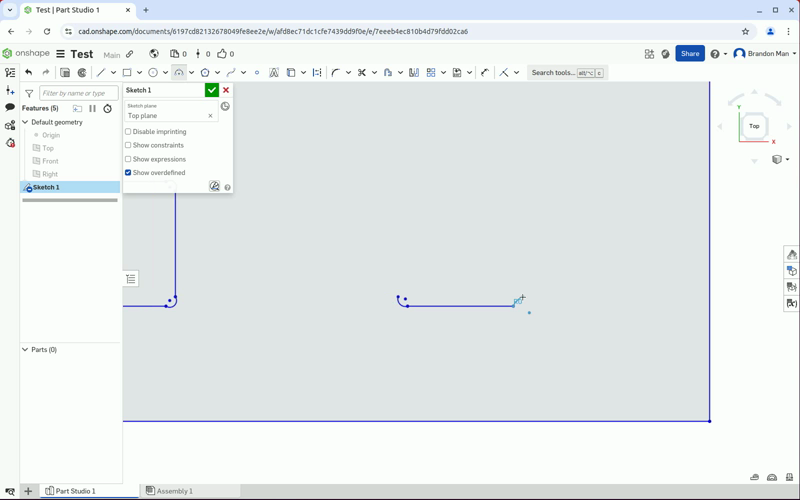
scroll(-6)
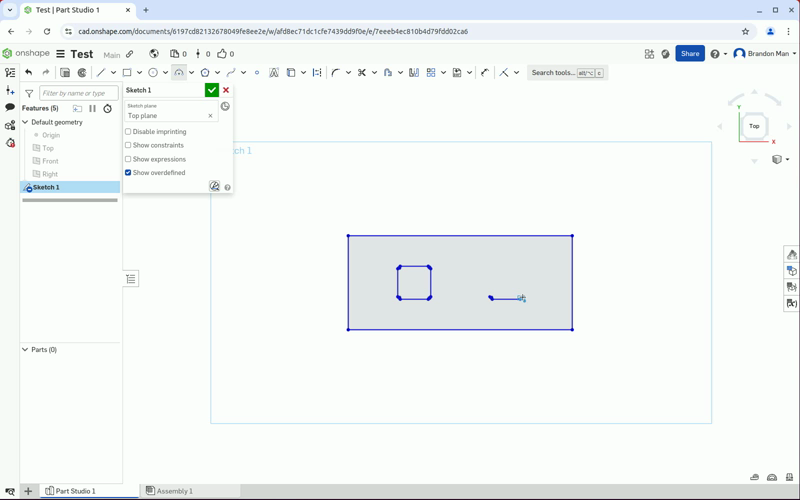
mouse_move(522, 298)
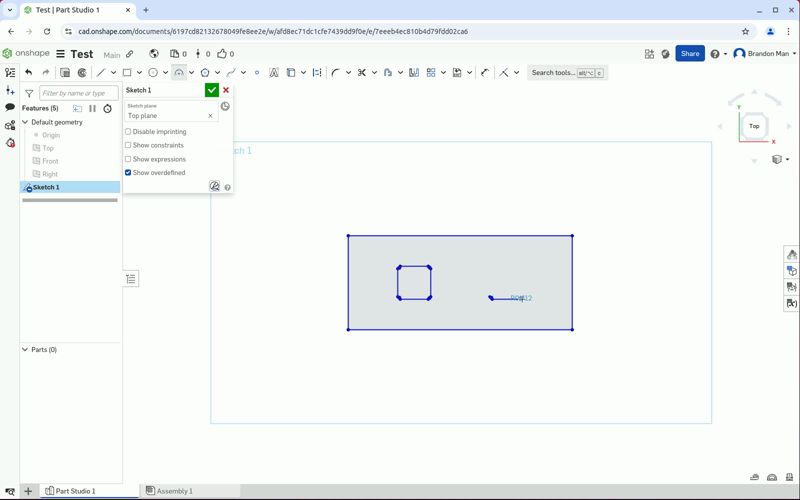
scroll(6)
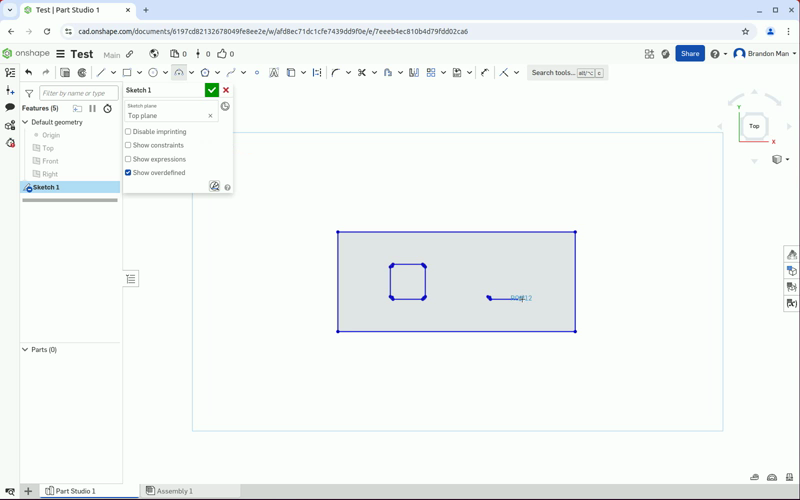
scroll(6)
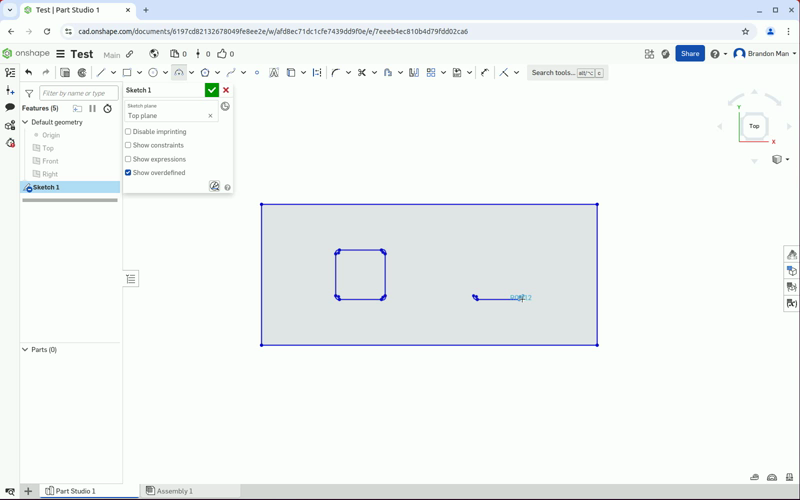
scroll(6)
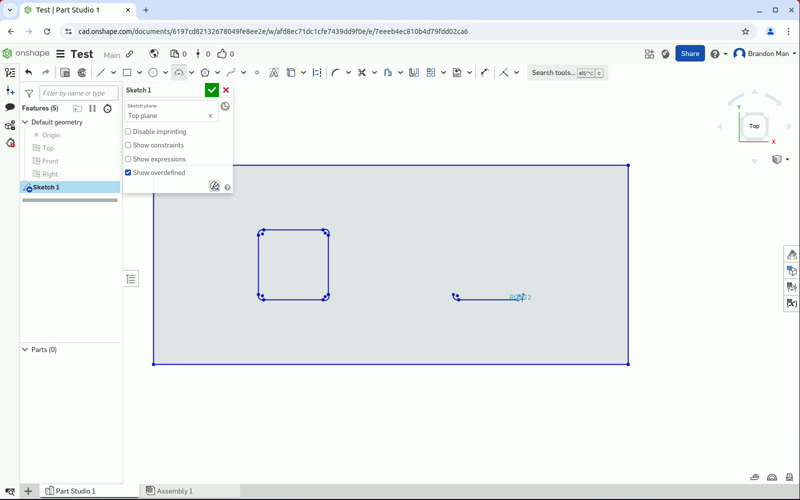
scroll(6)
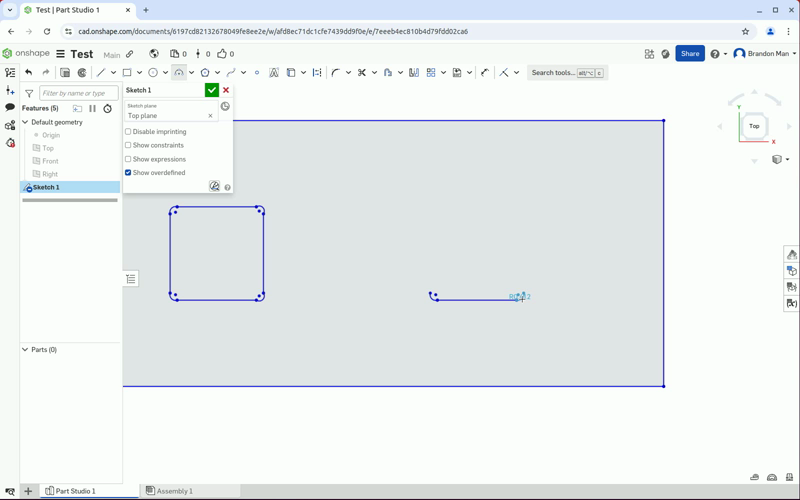
scroll(6)
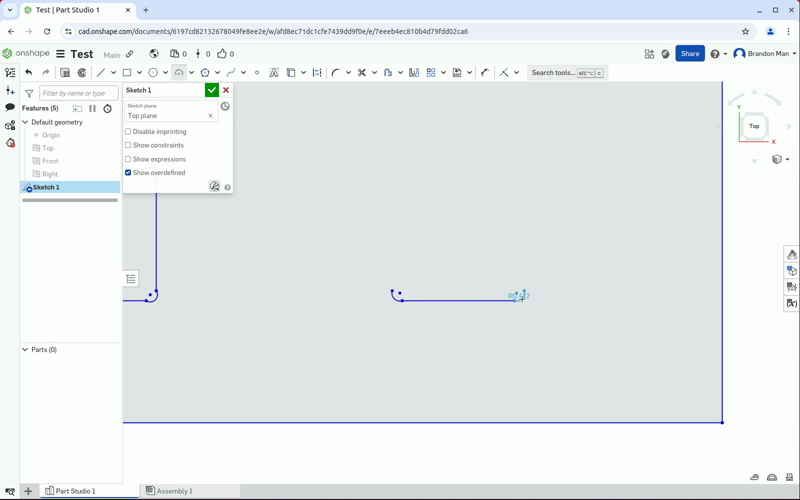
scroll(6)
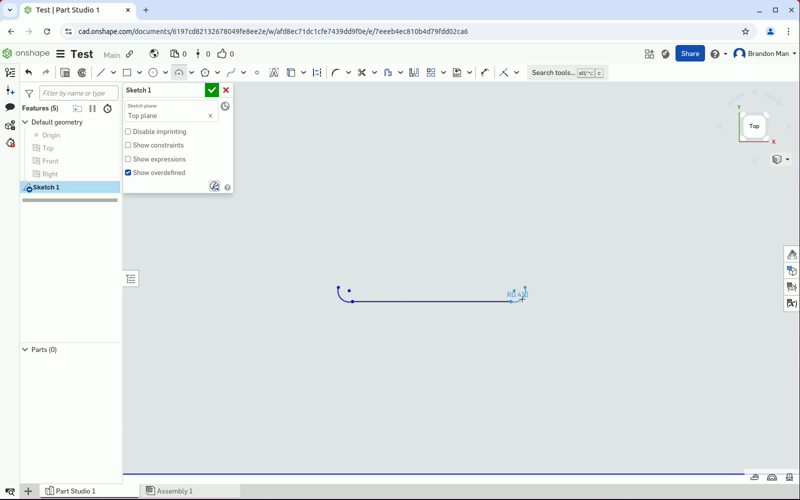
scroll(6)
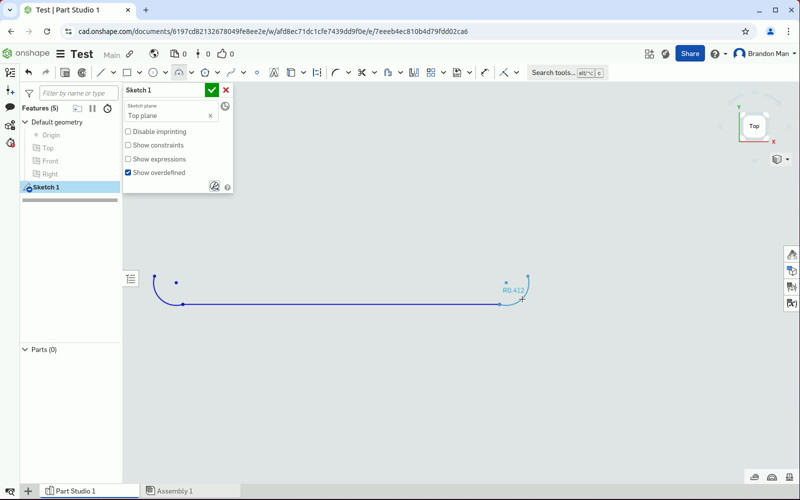
click(522, 298)
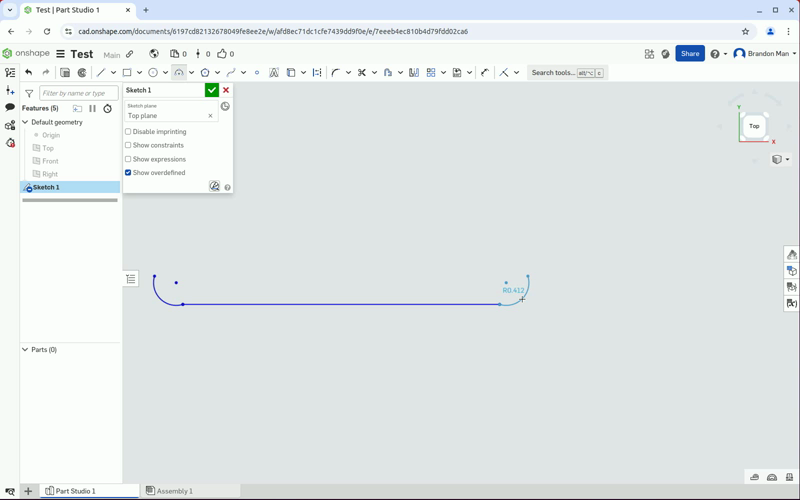
scroll(-6)
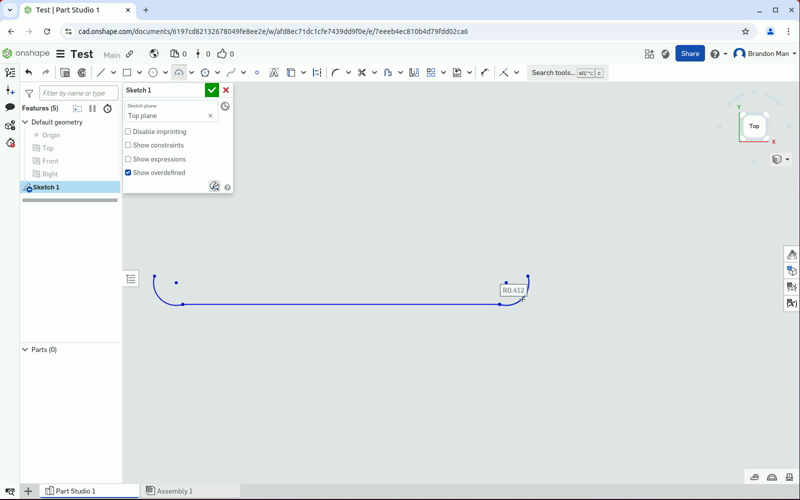
scroll(-6)
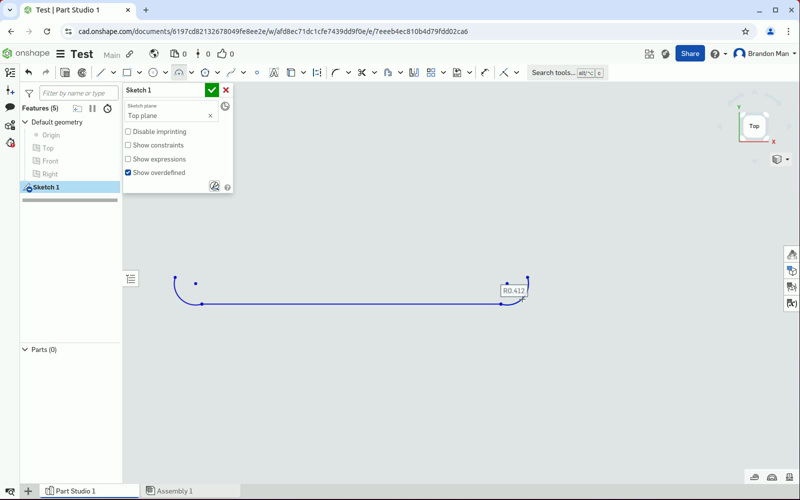
scroll(-6)
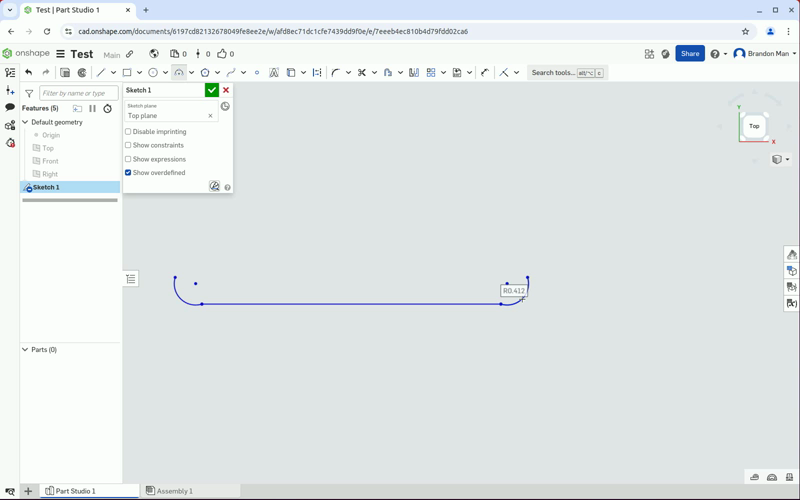
scroll(-6)
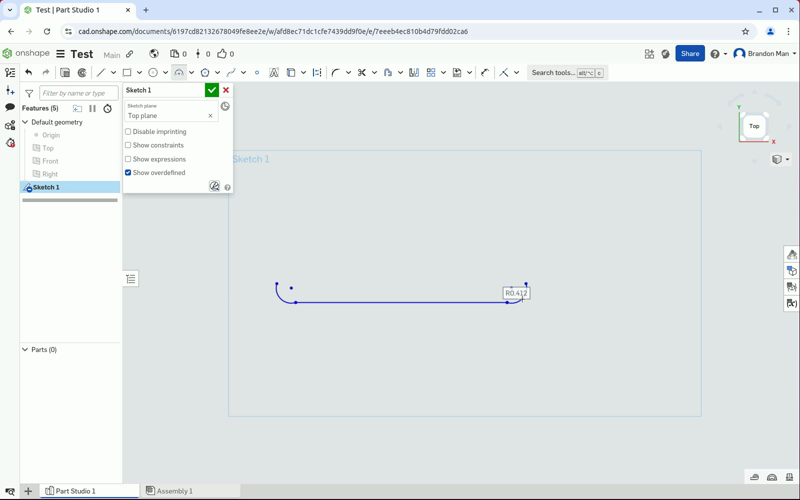
scroll(-6)
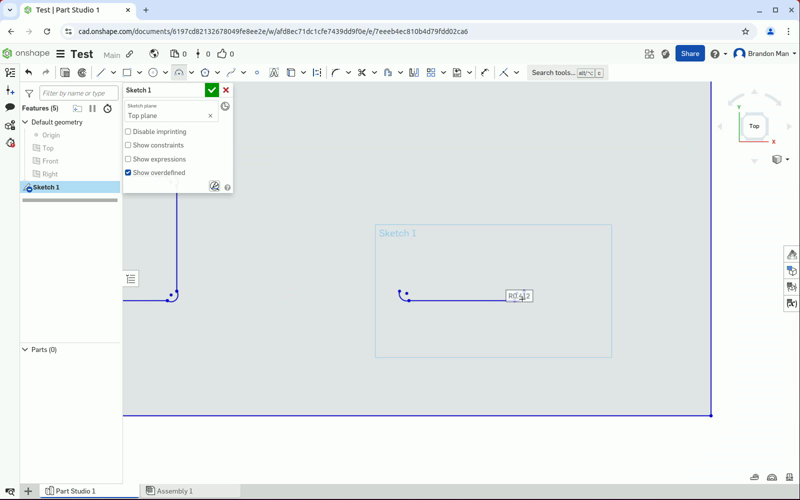
scroll(-6)
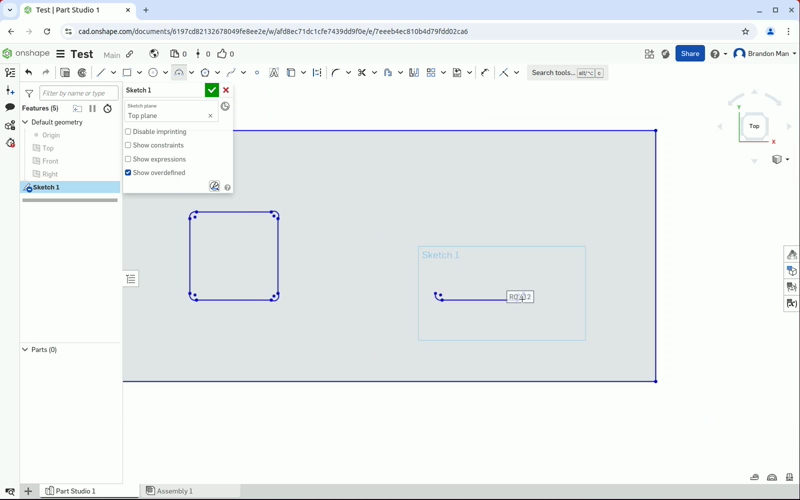
scroll(-6)
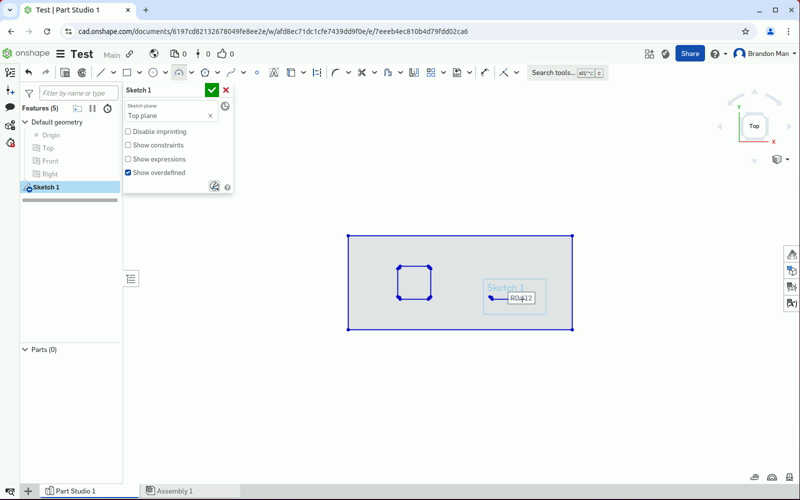
key_up(shift)
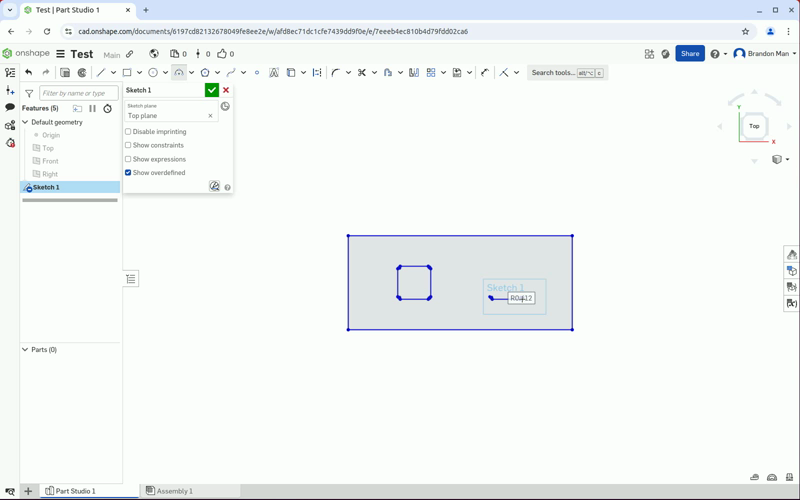
key(esc)
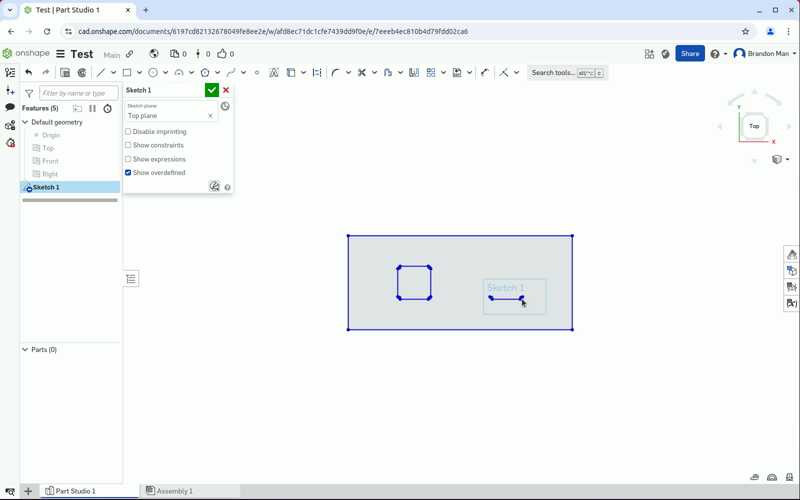
key(l)
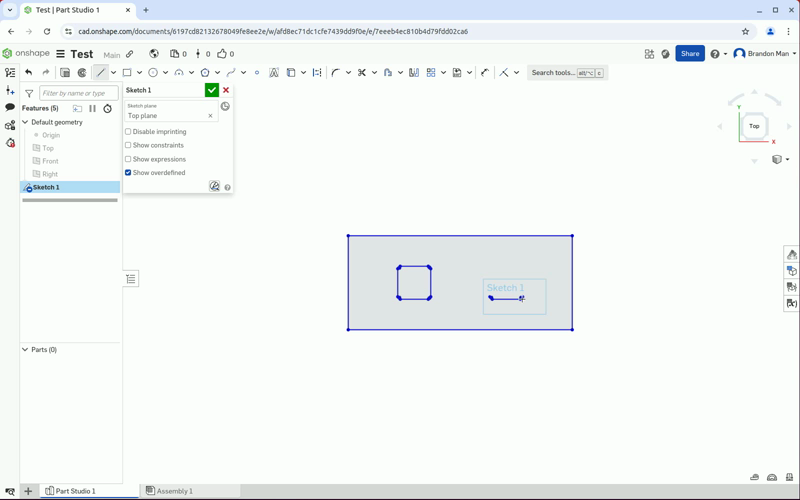
mouse_move(522, 296)
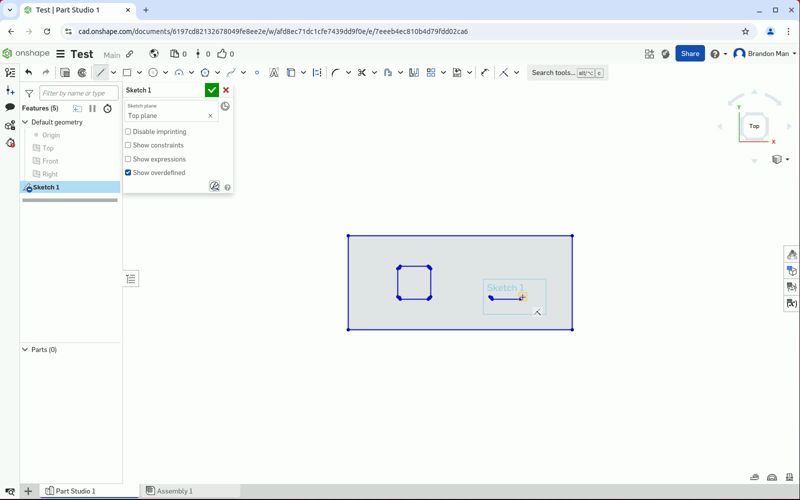
scroll(6)
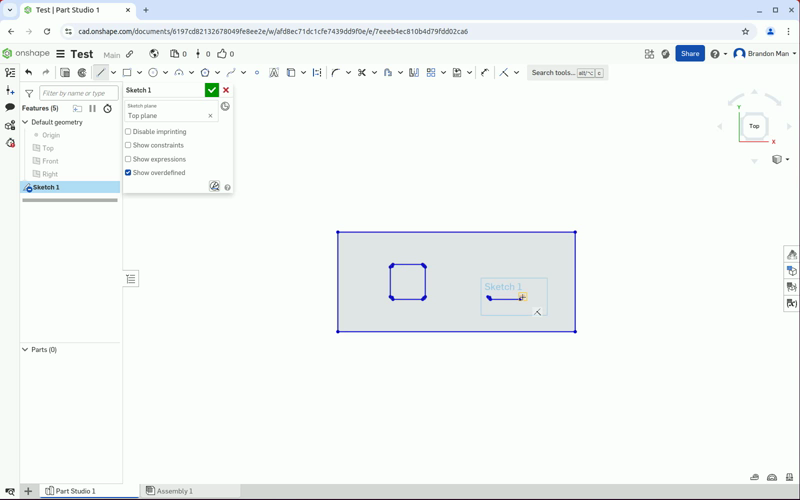
scroll(6)
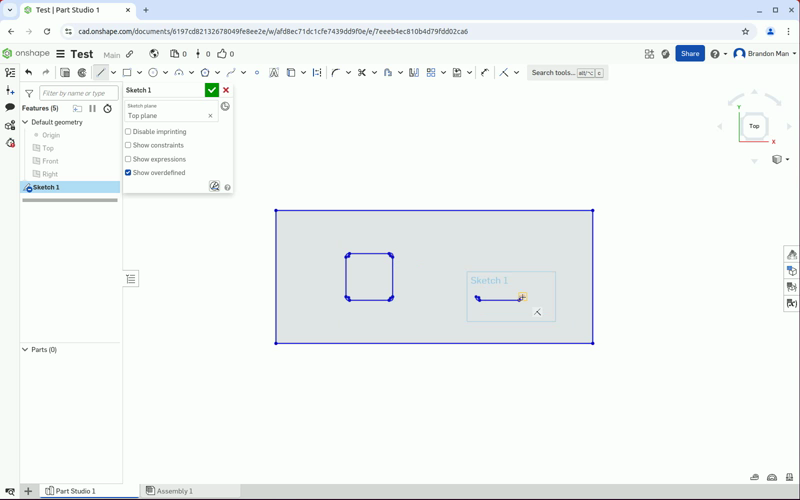
scroll(6)
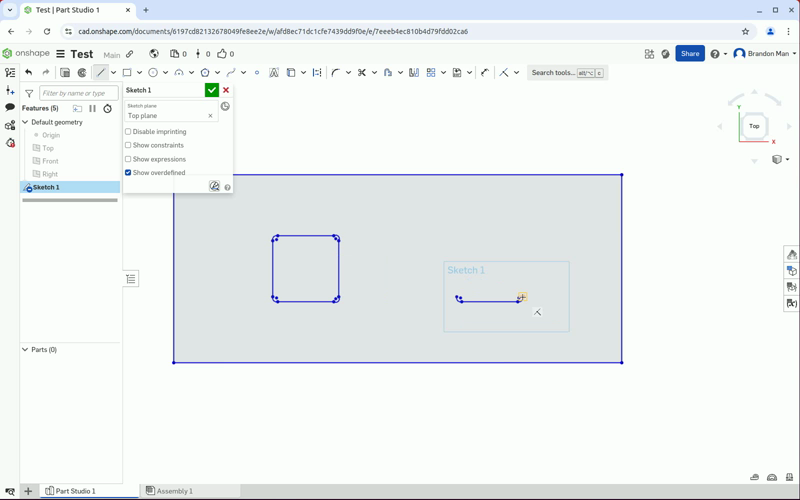
scroll(6)
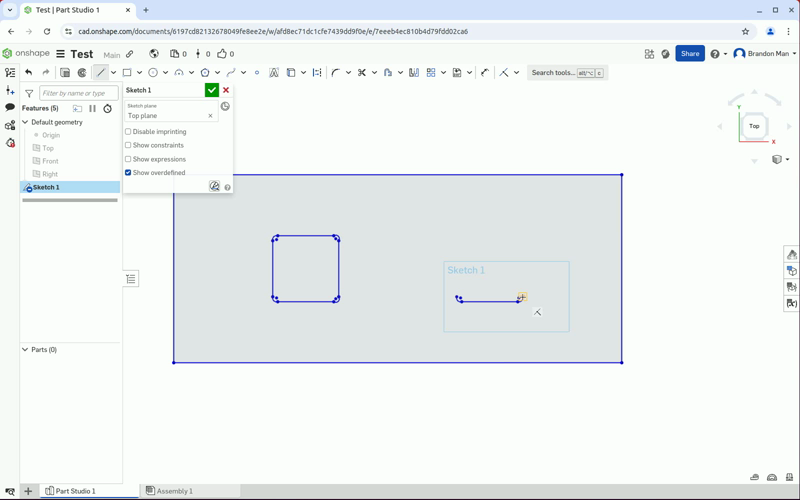
scroll(6)
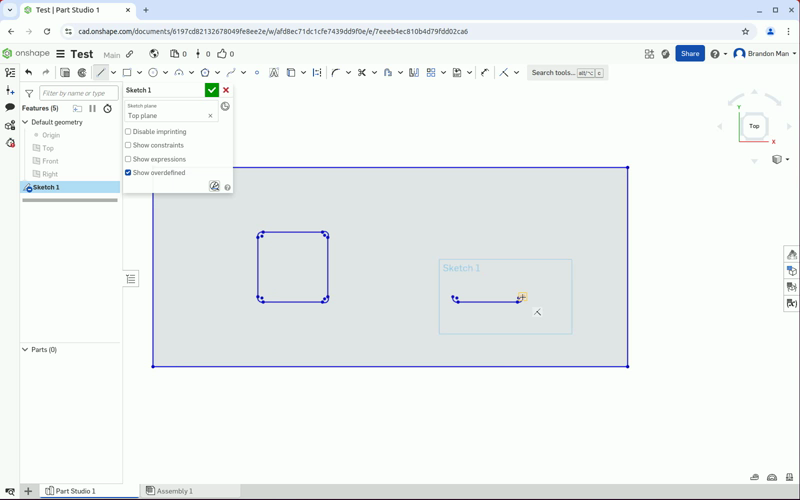
scroll(6)
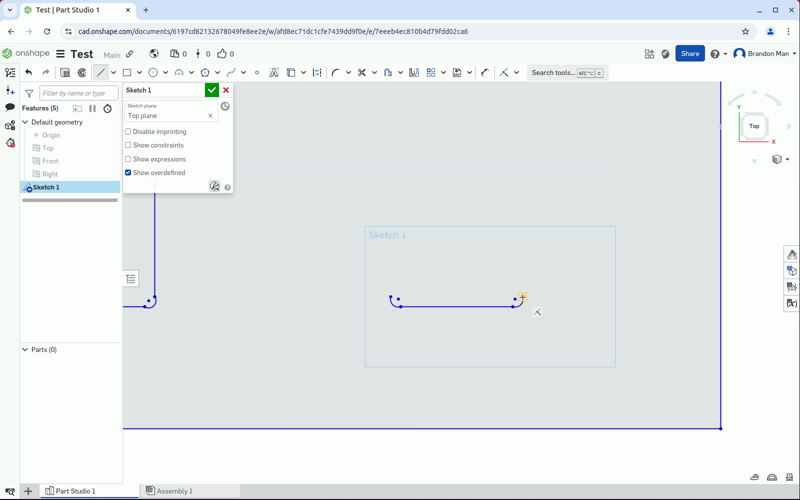
scroll(6)
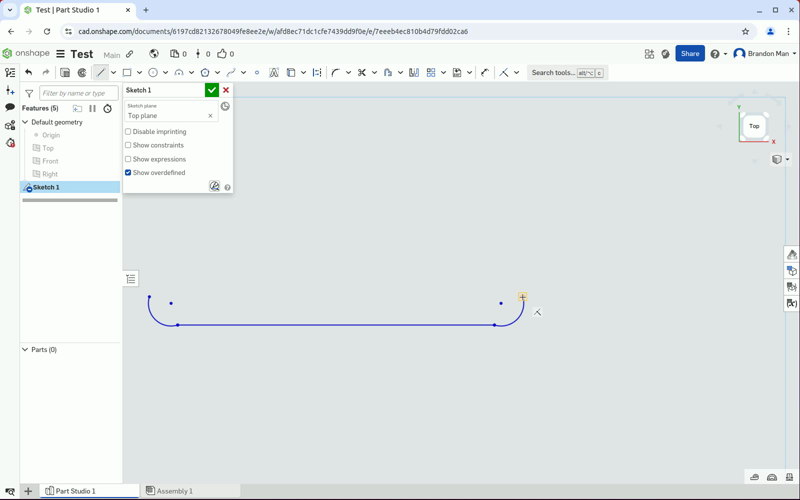
click(522, 296)
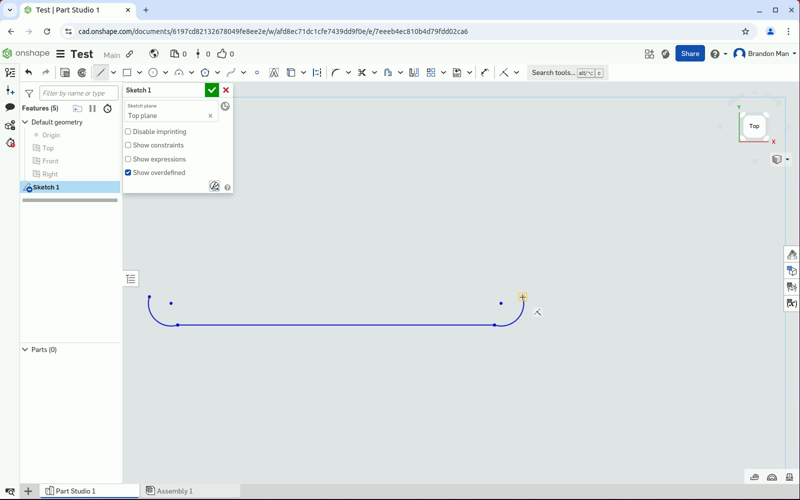
scroll(-6)
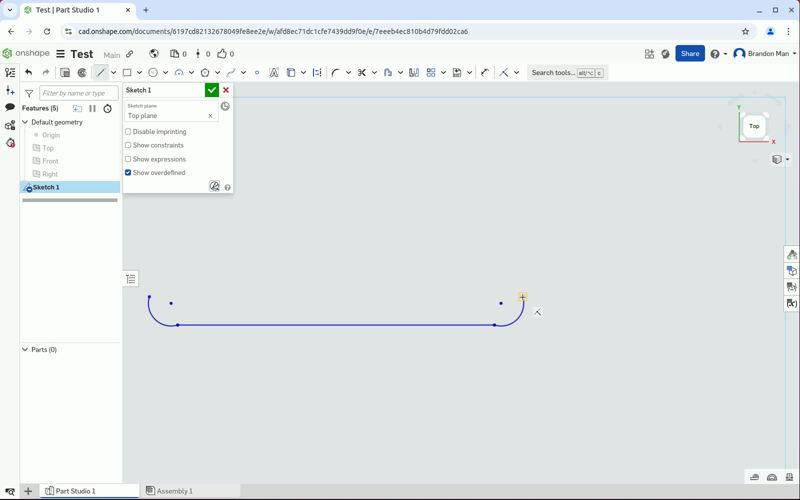
scroll(-6)
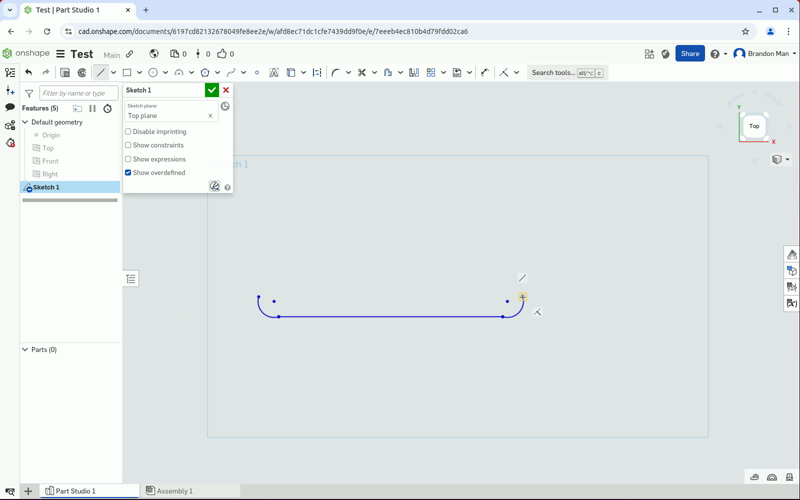
scroll(-6)
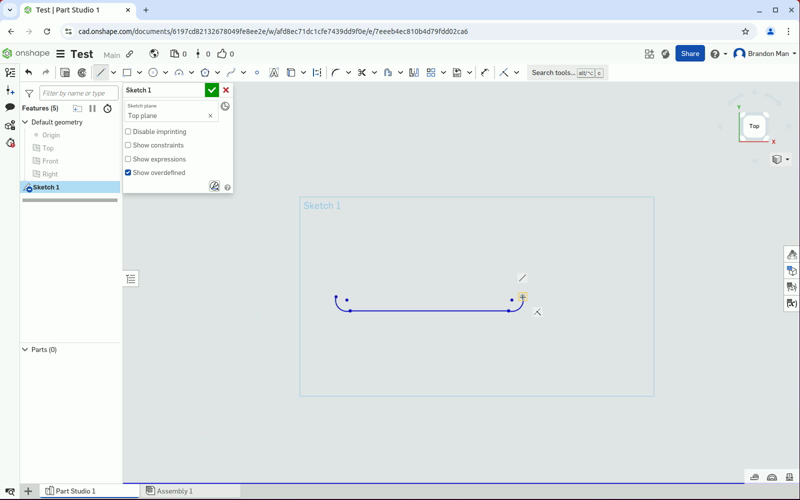
scroll(-6)
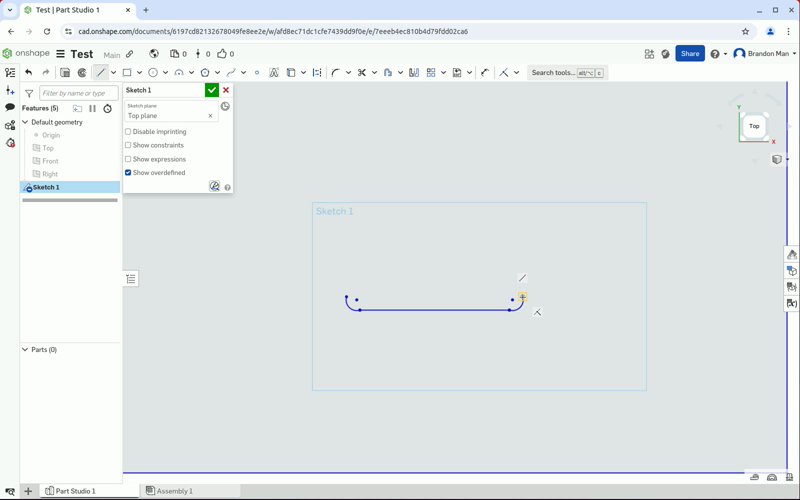
scroll(-6)
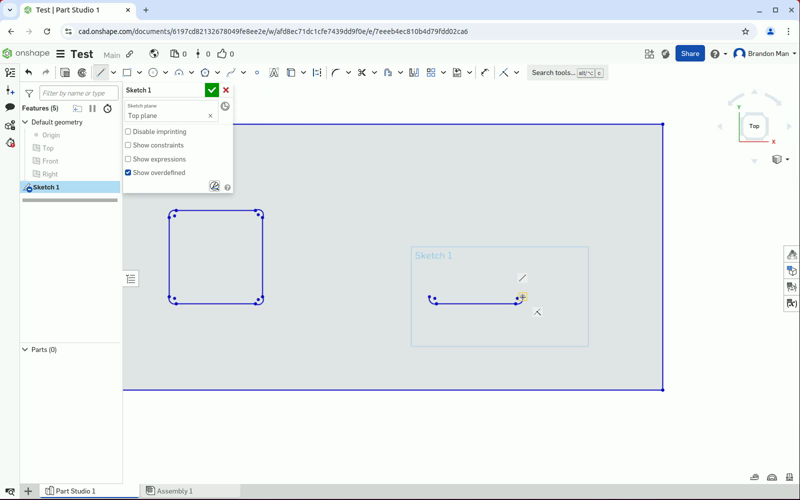
scroll(-6)
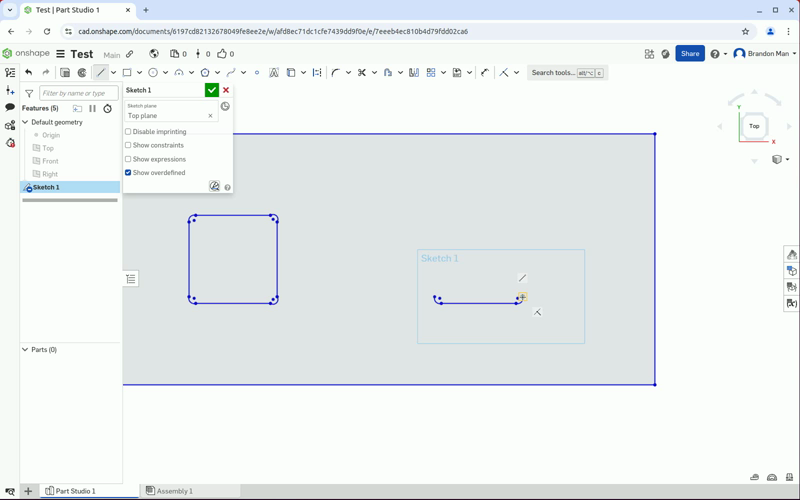
scroll(-6)
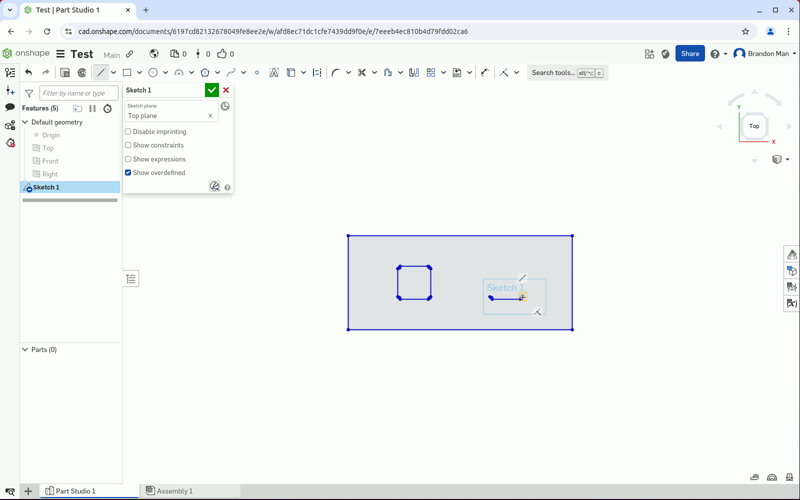
key_down(shift)
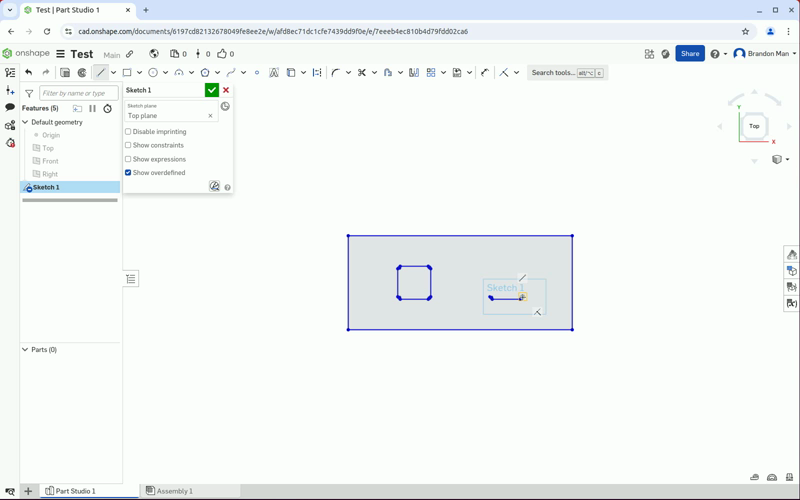
mouse_move(552, 296)
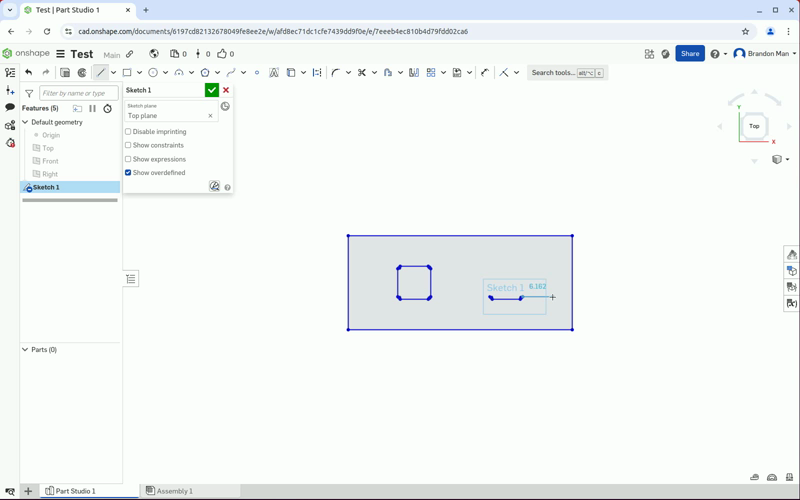
mouse_move(522, 268)
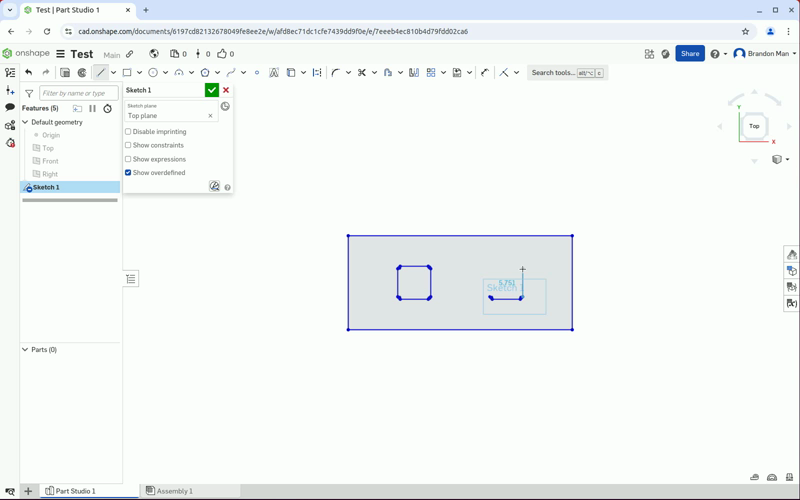
click(522, 268)
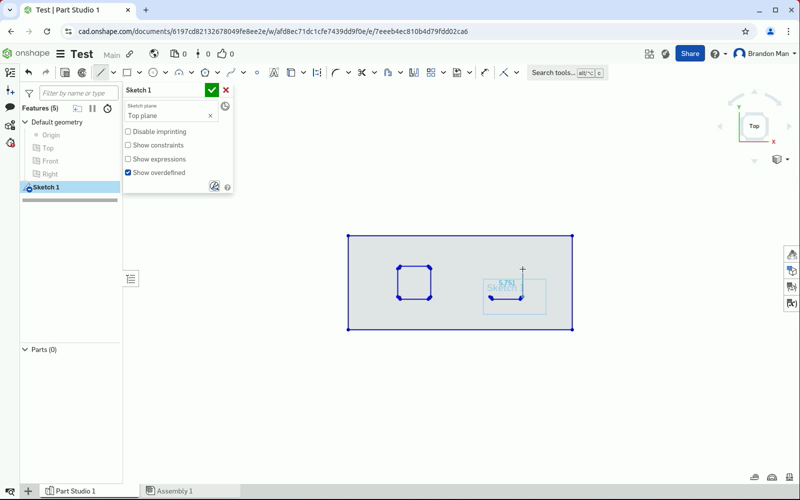
key_up(shift)
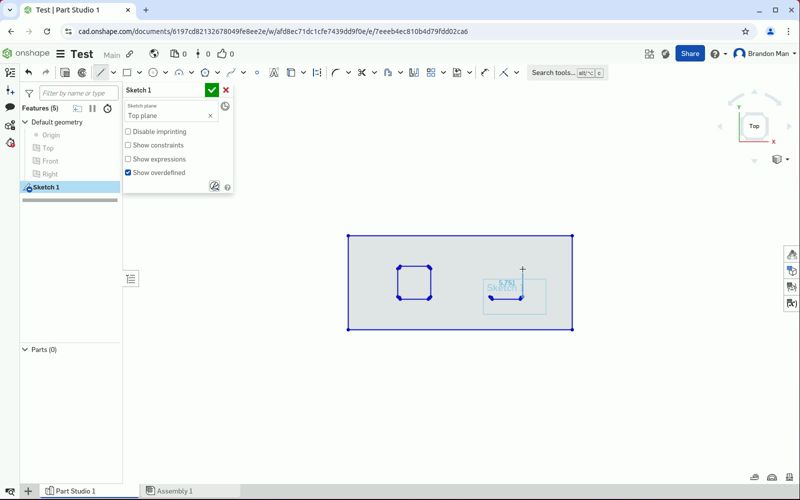
key(esc)
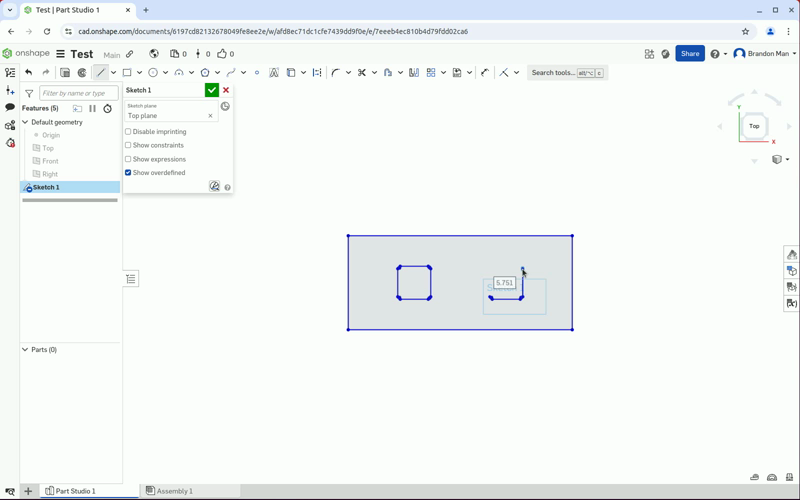
key(a)
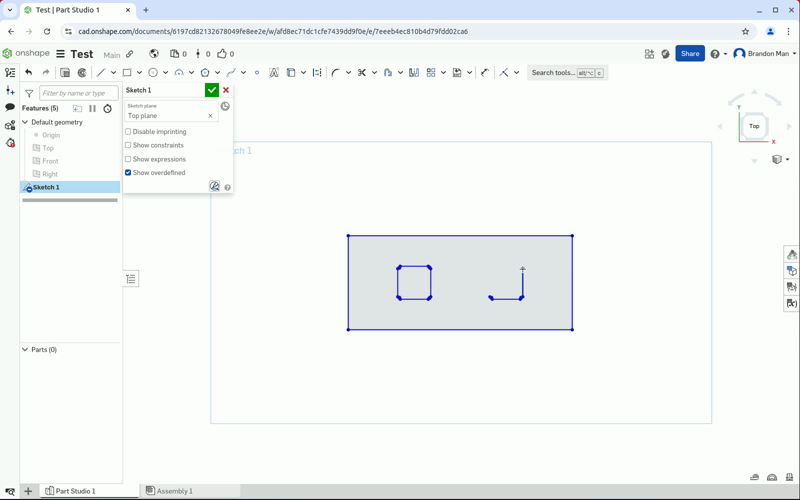
mouse_move(522, 268)
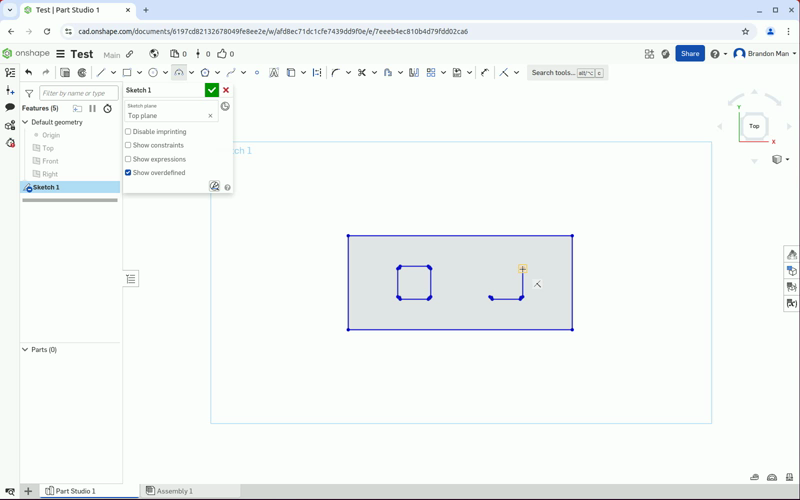
click(522, 268)
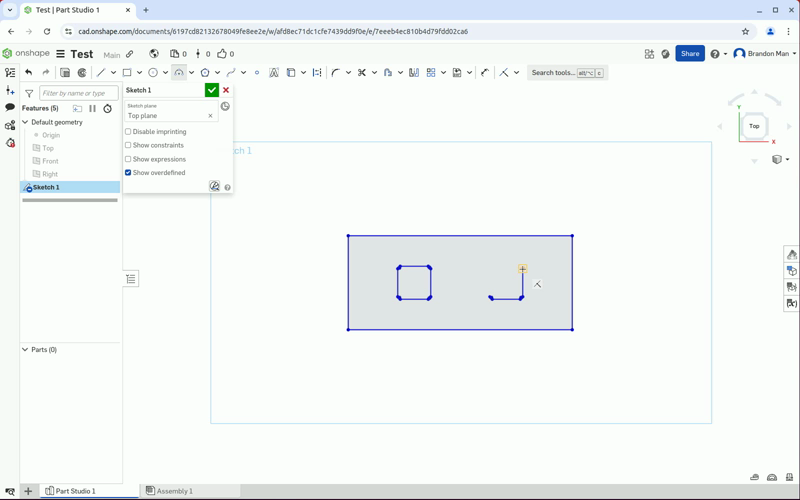
key_down(shift)
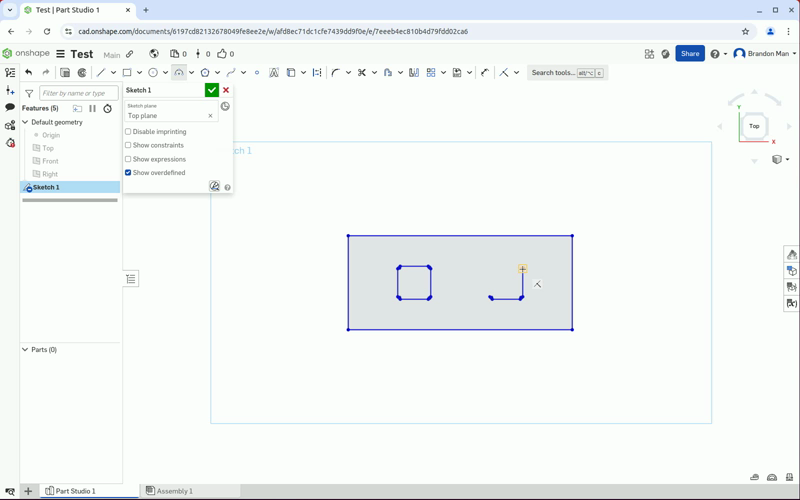
mouse_move(520, 266)
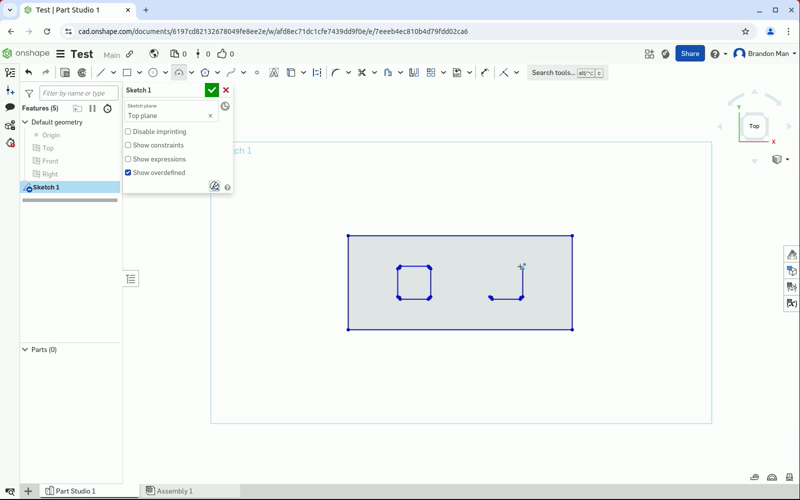
scroll(6)
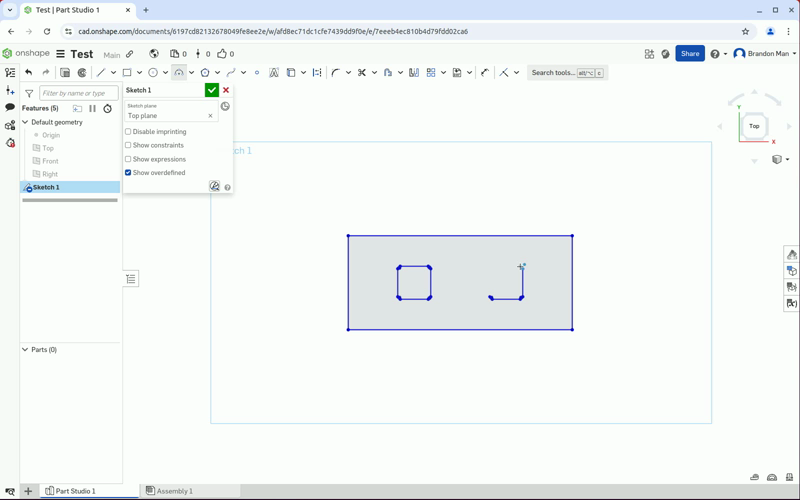
scroll(6)
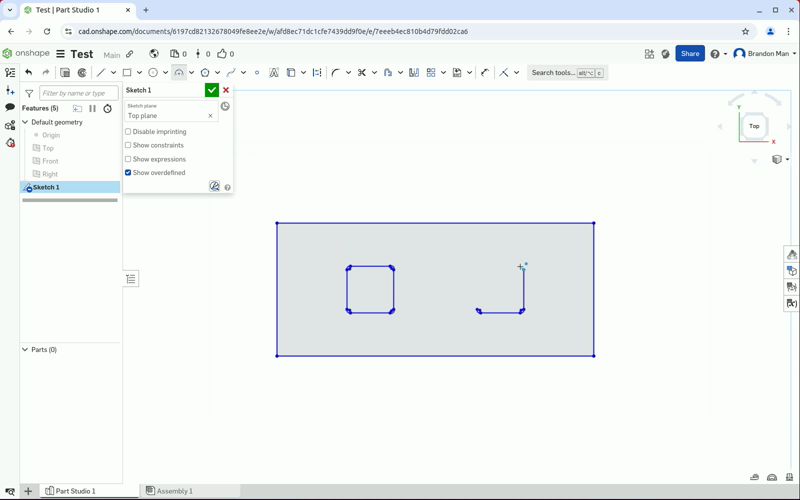
scroll(6)
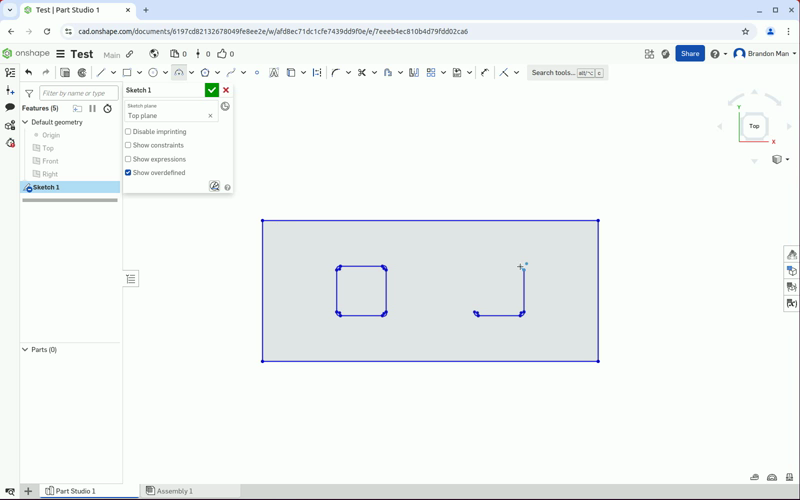
scroll(6)
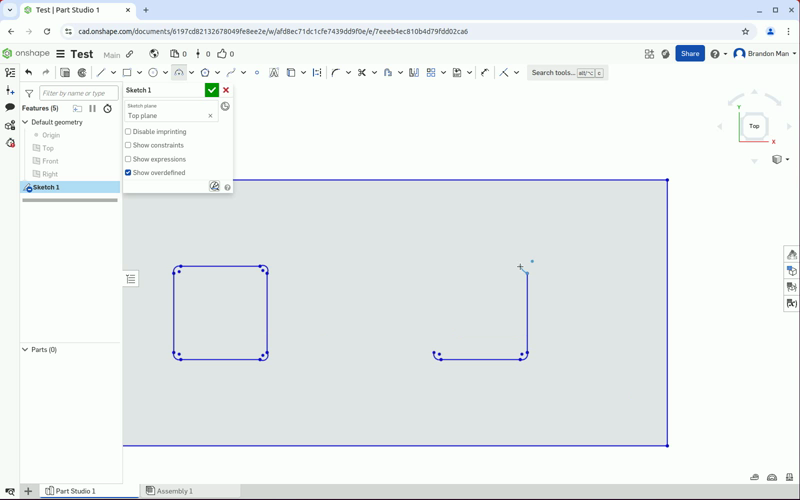
scroll(6)
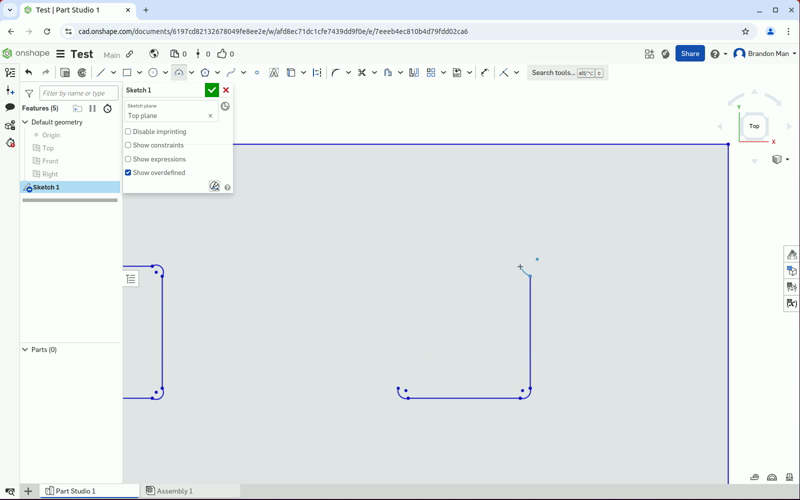
scroll(6)
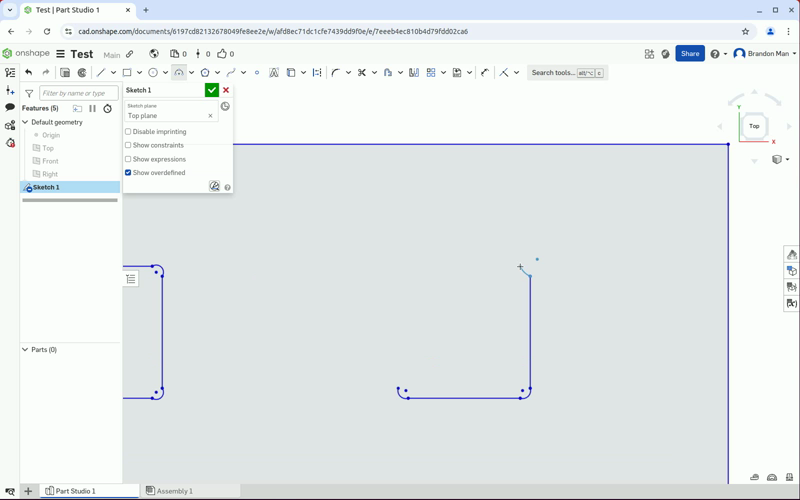
scroll(6)
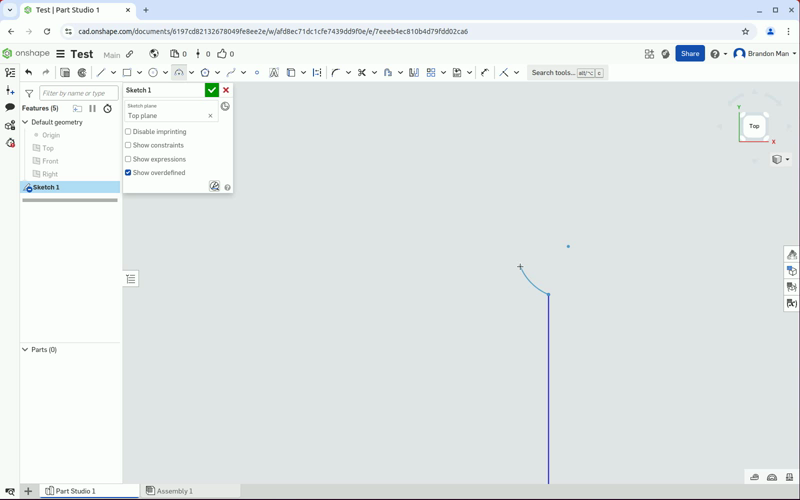
click(520, 266)
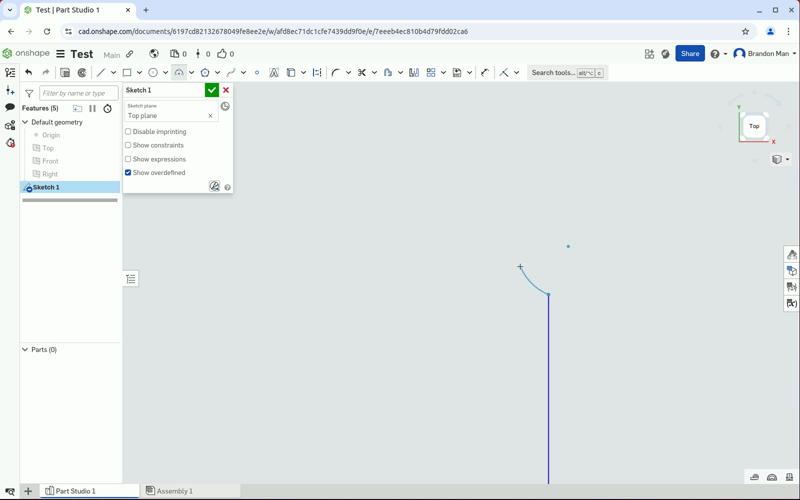
scroll(-6)
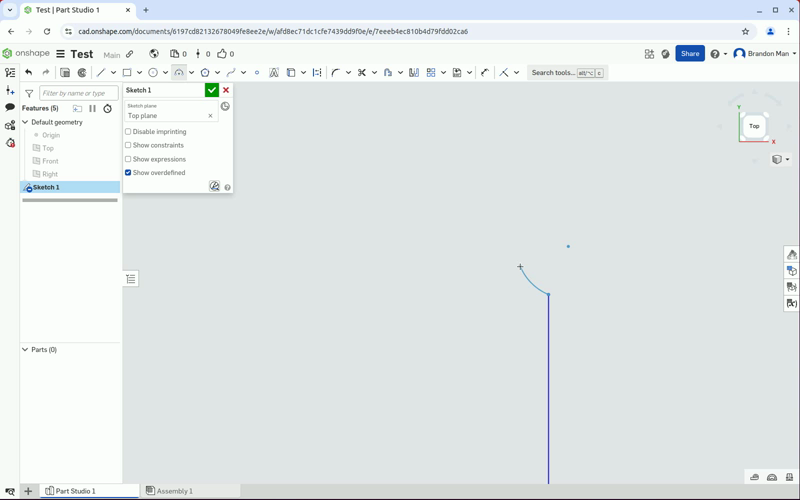
scroll(-6)
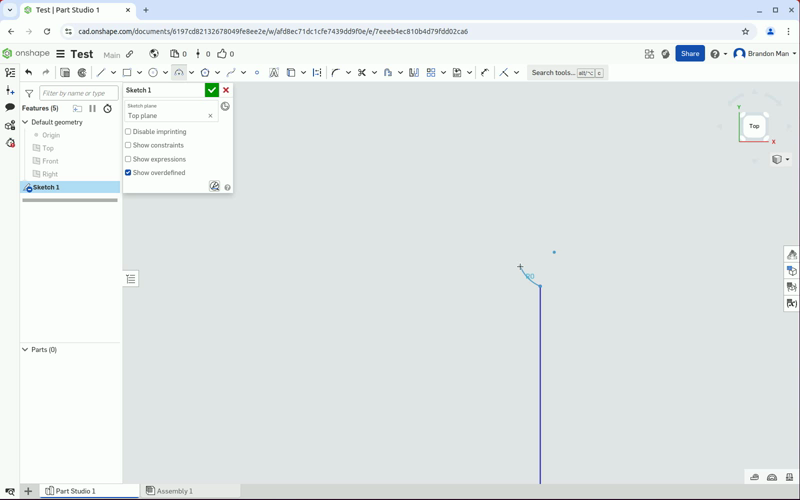
scroll(-6)
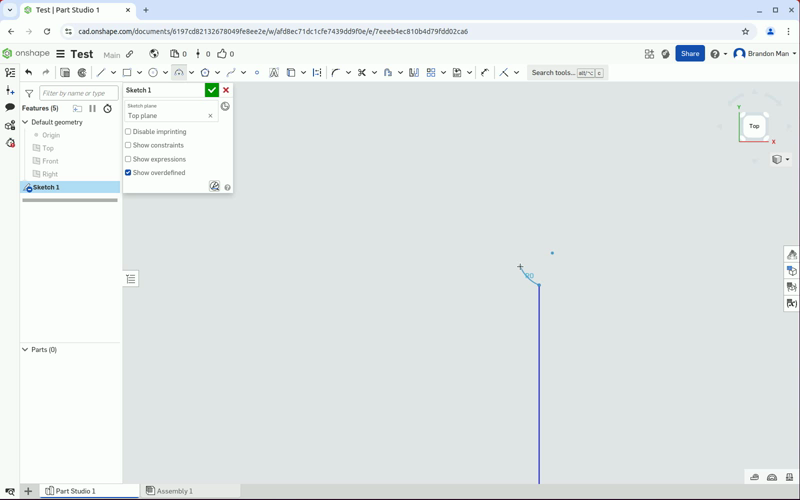
scroll(-6)
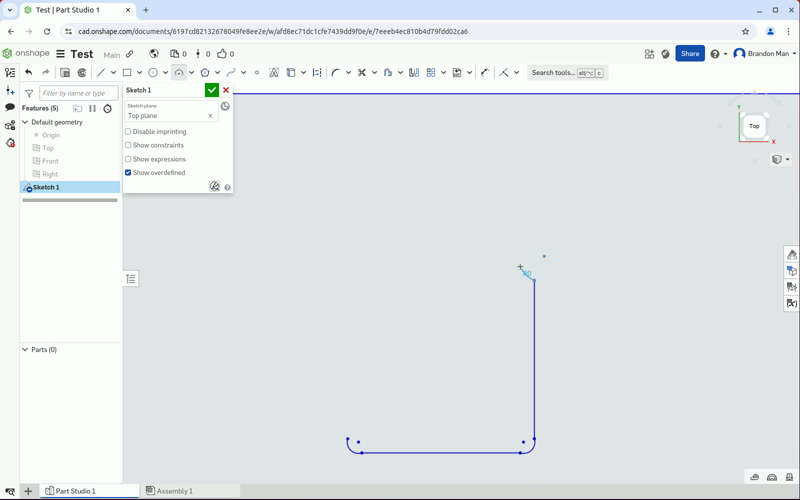
scroll(-6)
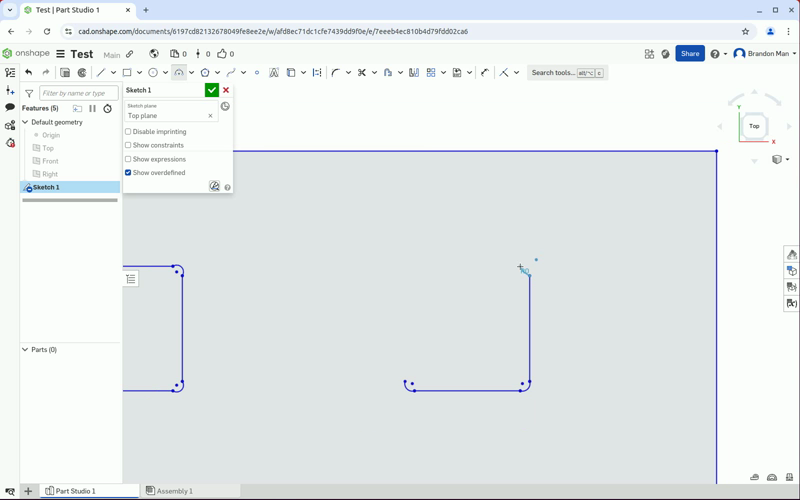
scroll(-6)
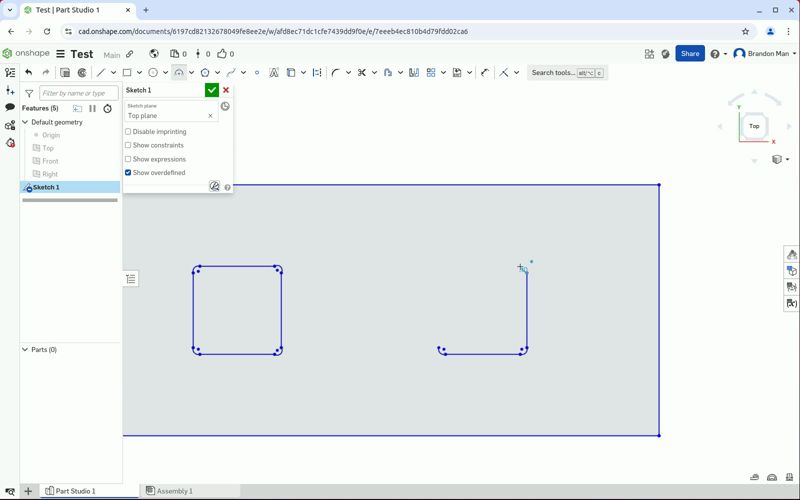
scroll(-6)
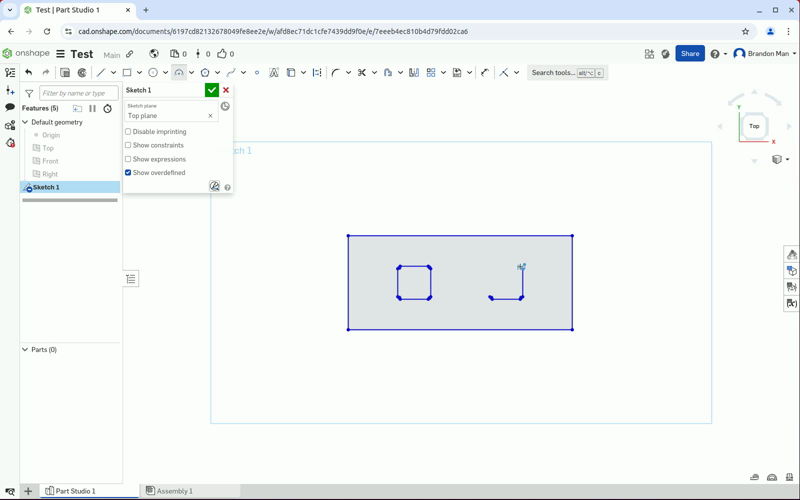
mouse_move(522, 266)
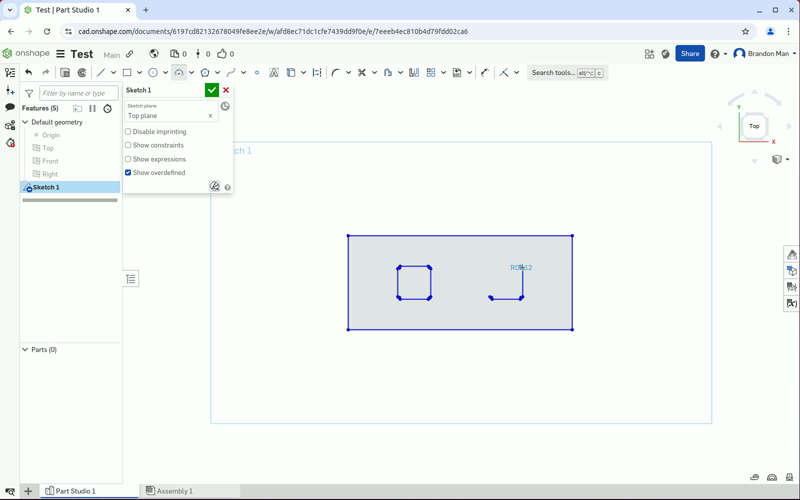
scroll(6)
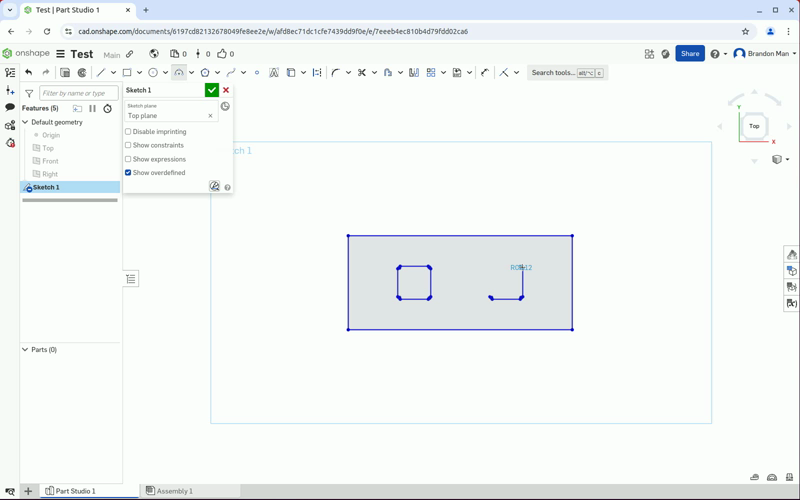
scroll(6)
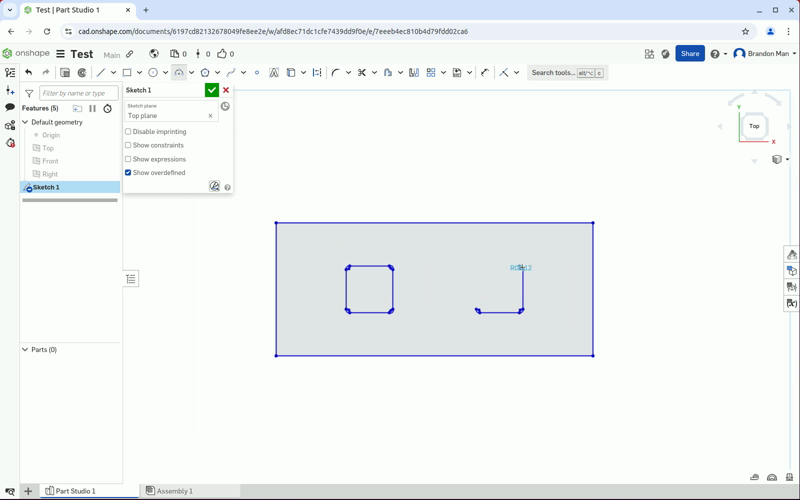
scroll(6)
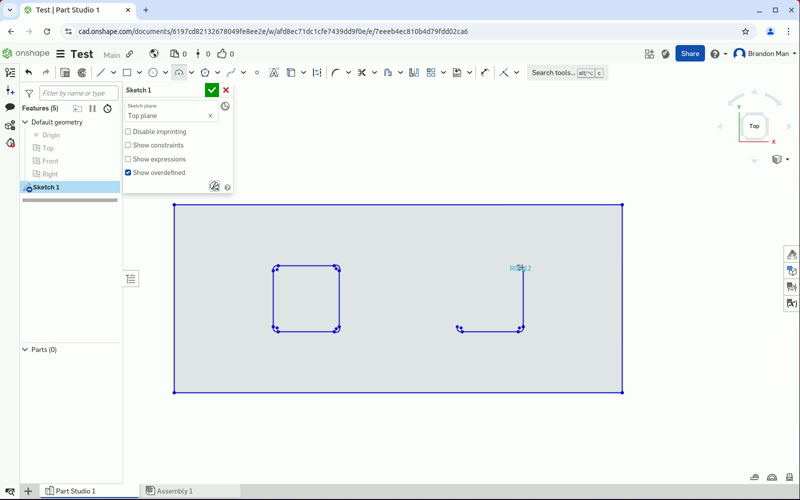
scroll(6)
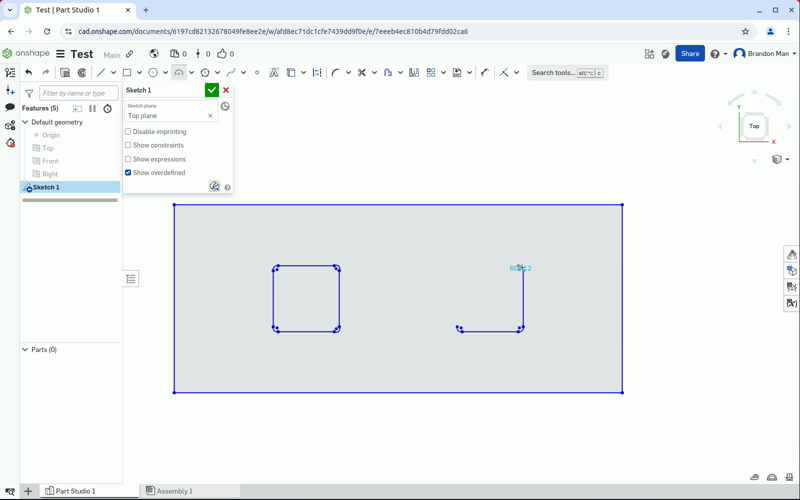
scroll(6)
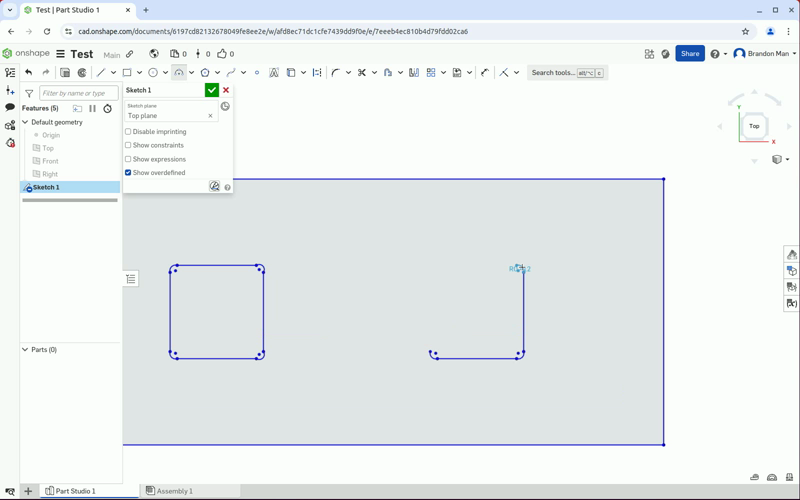
scroll(6)
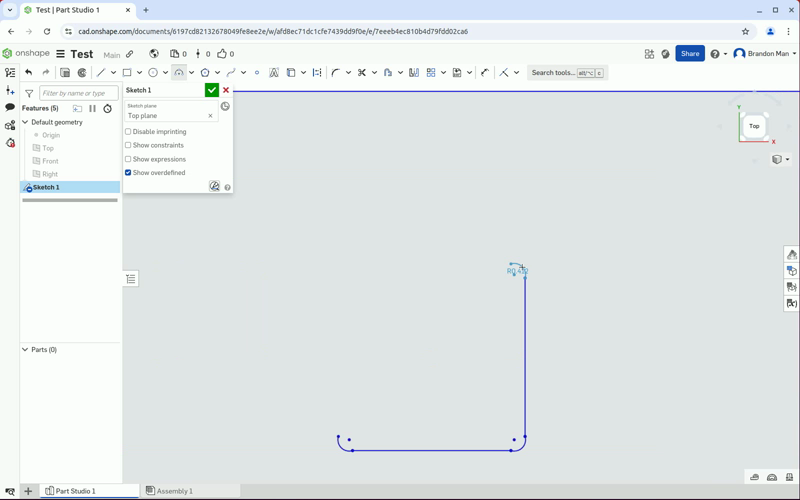
scroll(6)
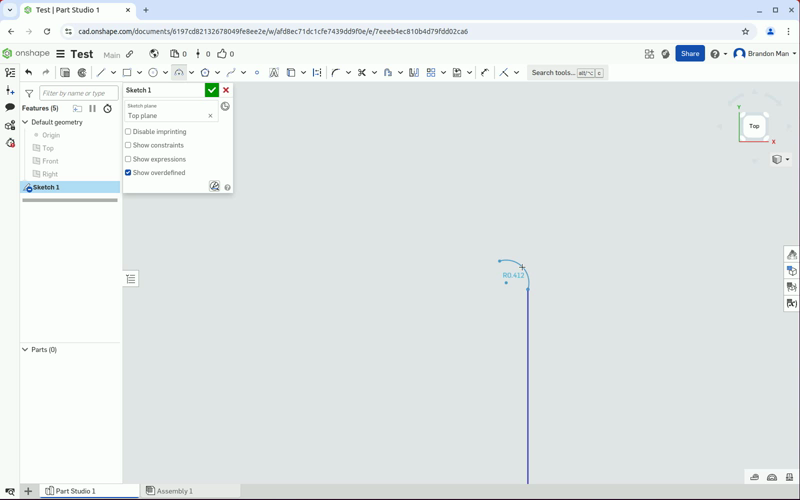
click(522, 266)
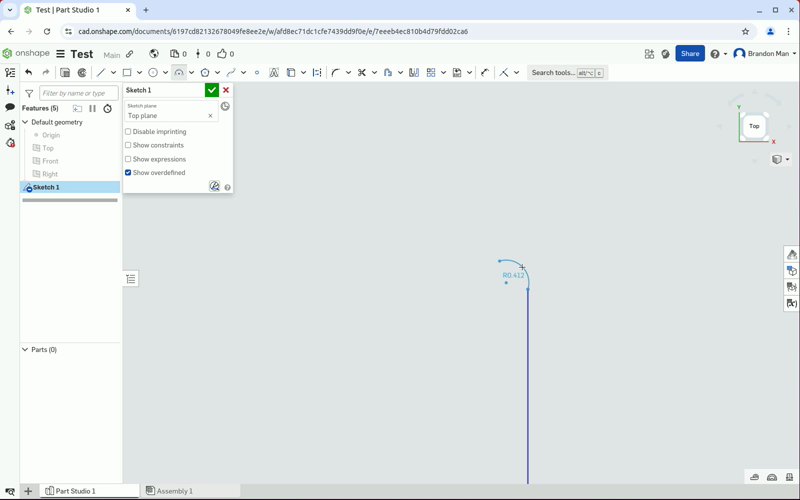
scroll(-6)
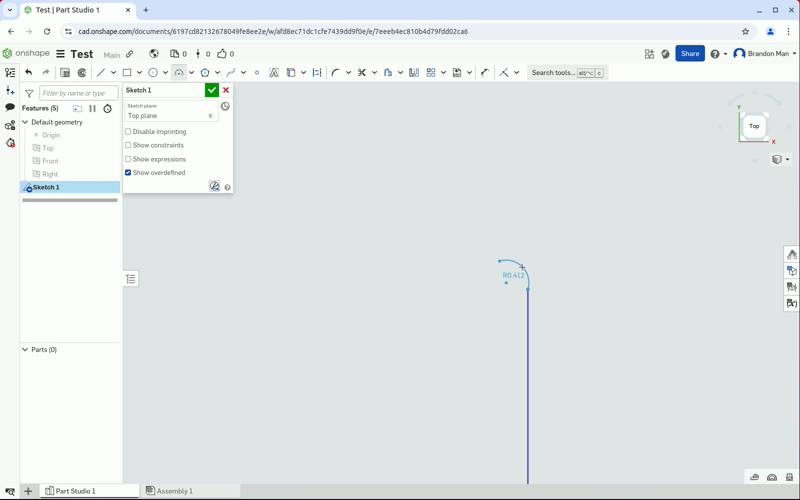
scroll(-6)
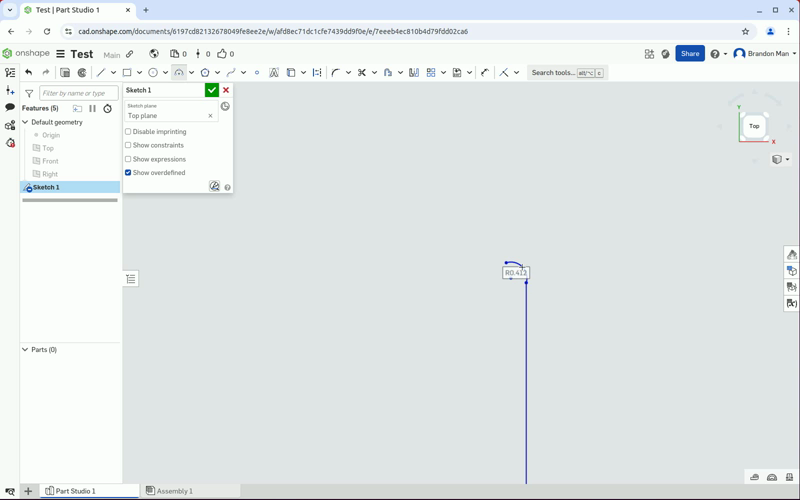
scroll(-6)
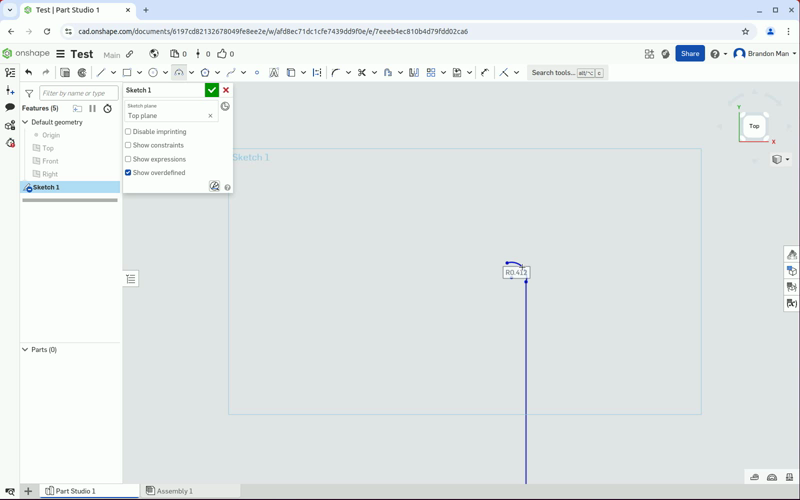
scroll(-6)
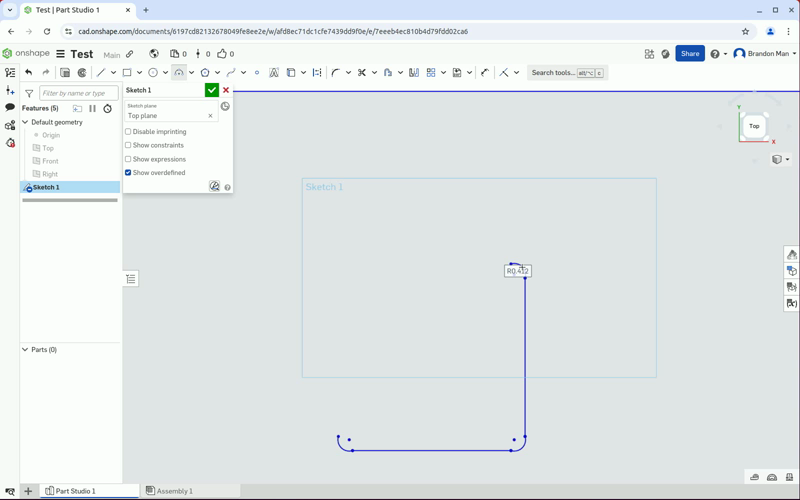
scroll(-6)
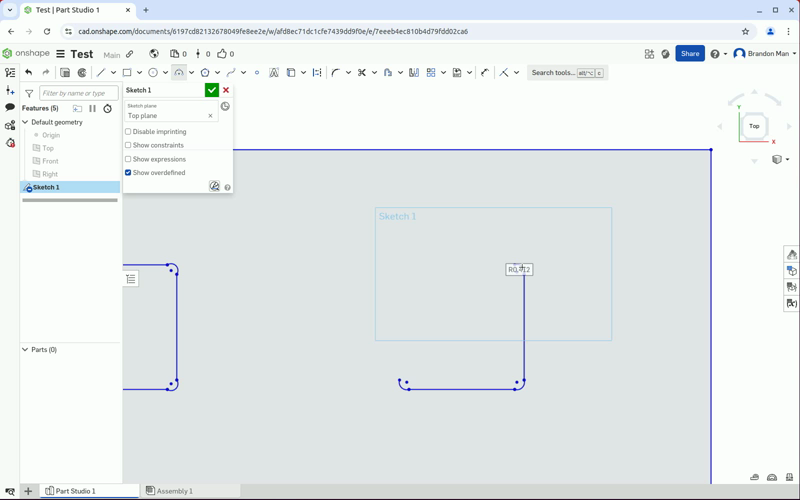
scroll(-6)
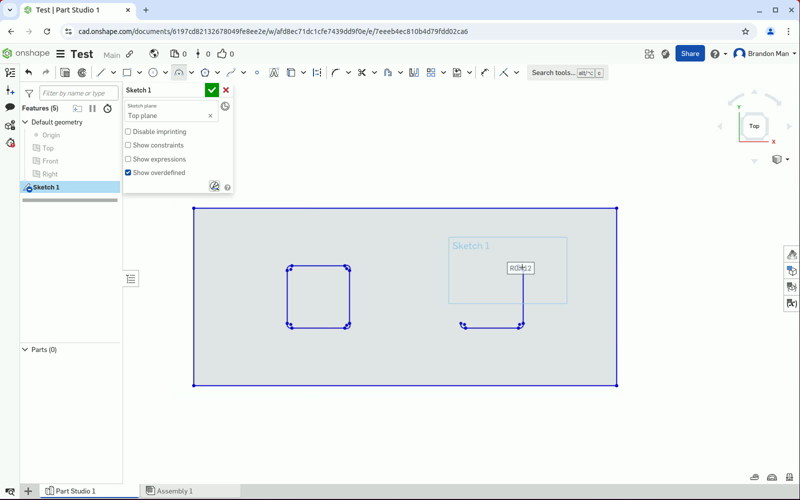
scroll(-6)
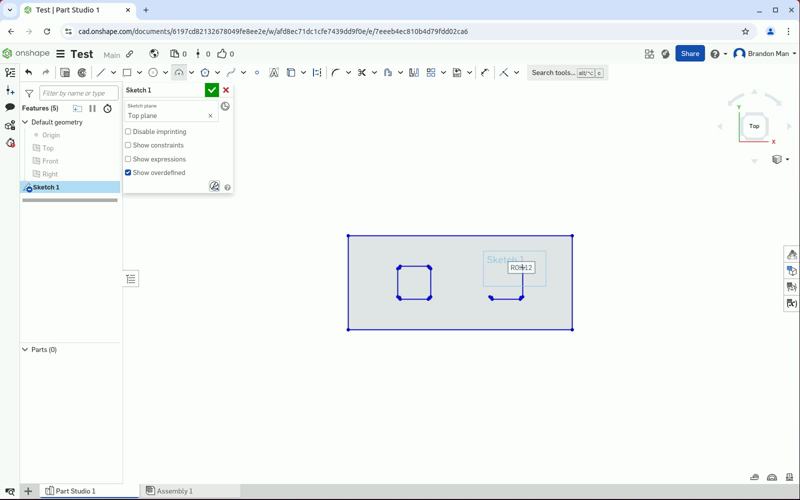
key_up(shift)
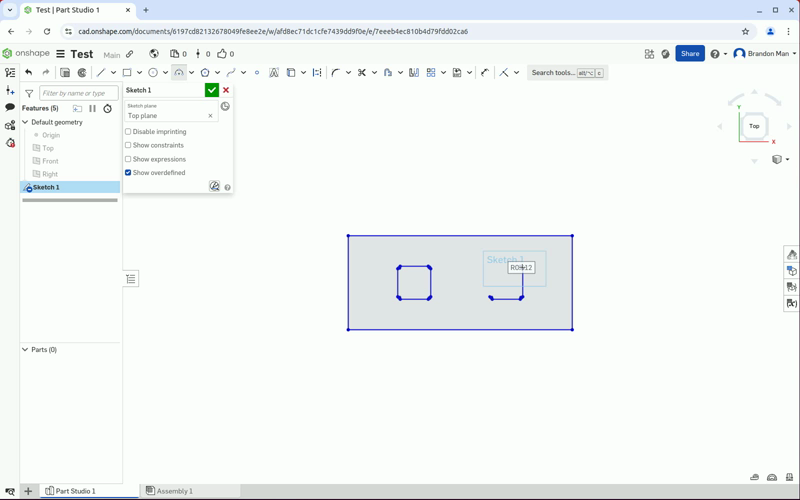
key(esc)
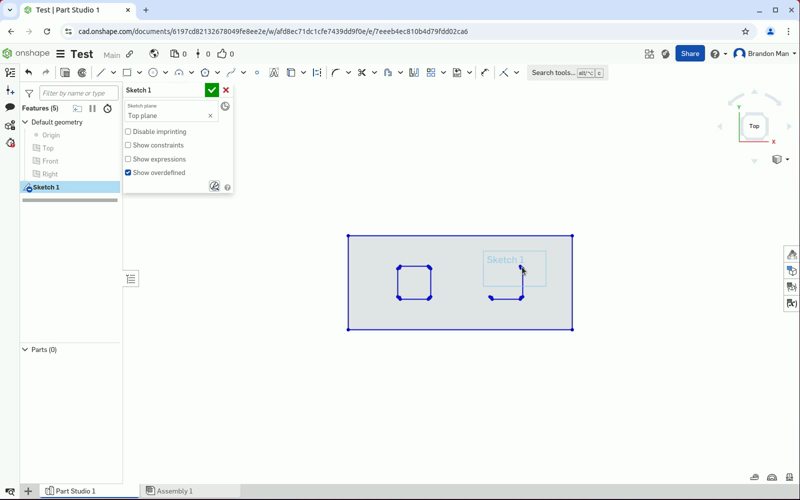
key(l)
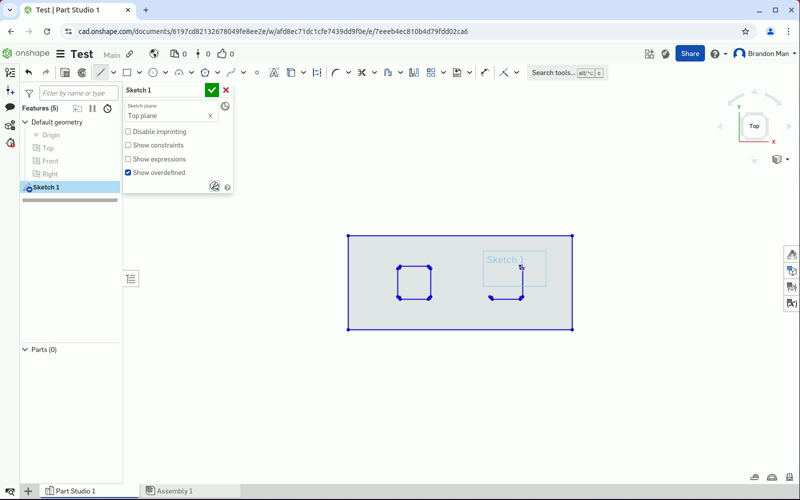
mouse_move(520, 266)
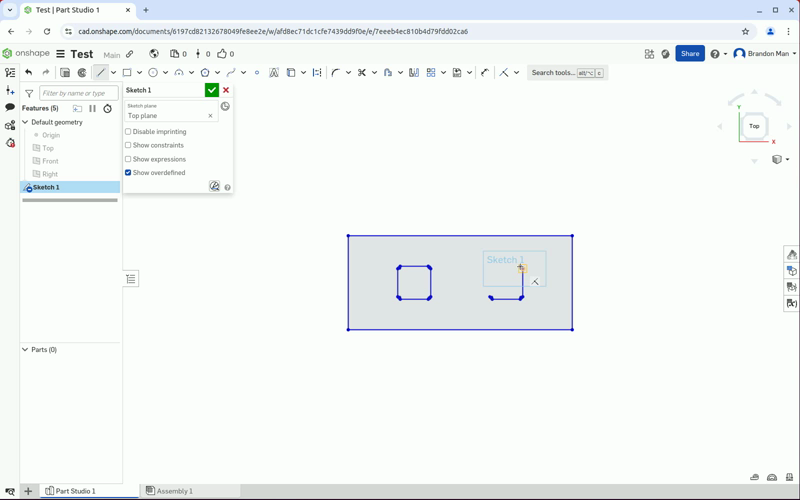
scroll(6)
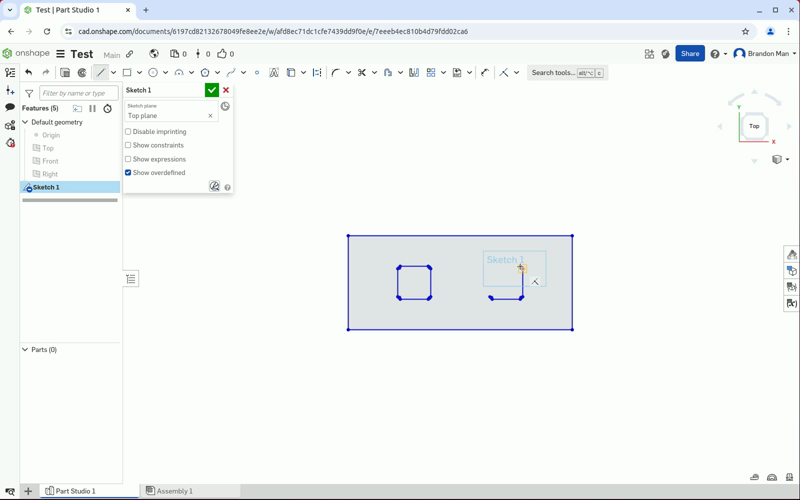
scroll(6)
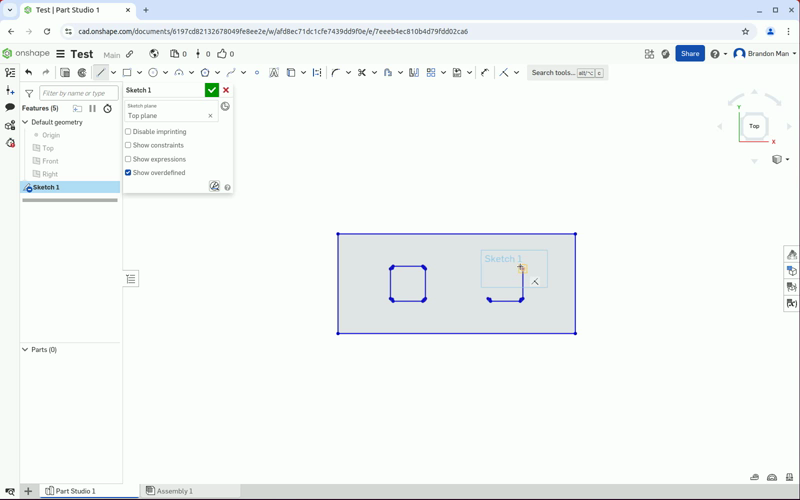
scroll(6)
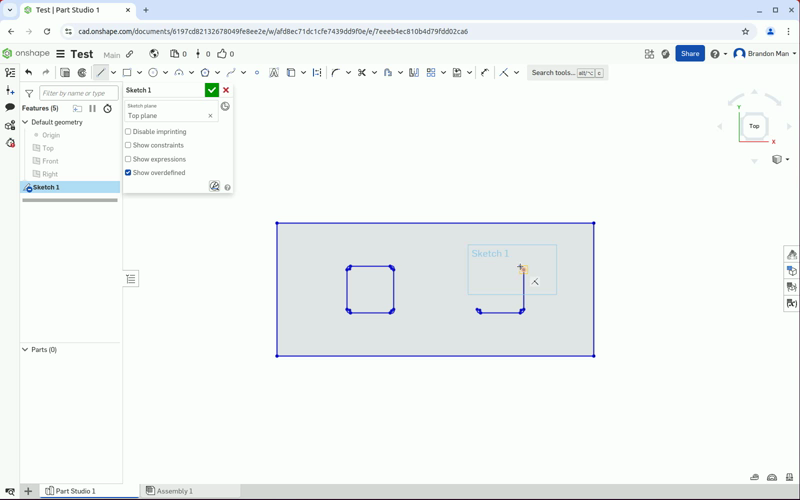
scroll(6)
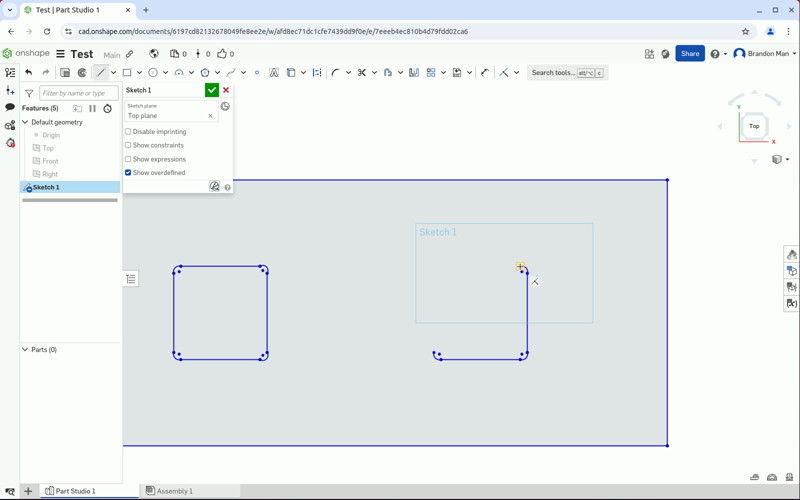
scroll(6)
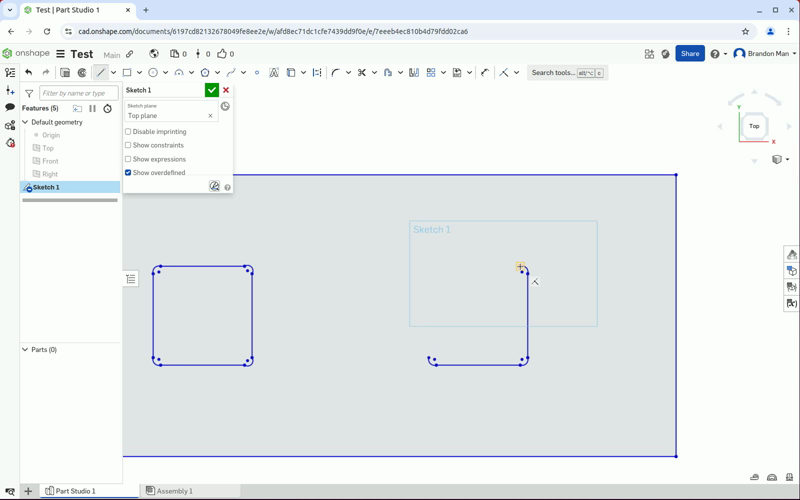
scroll(6)
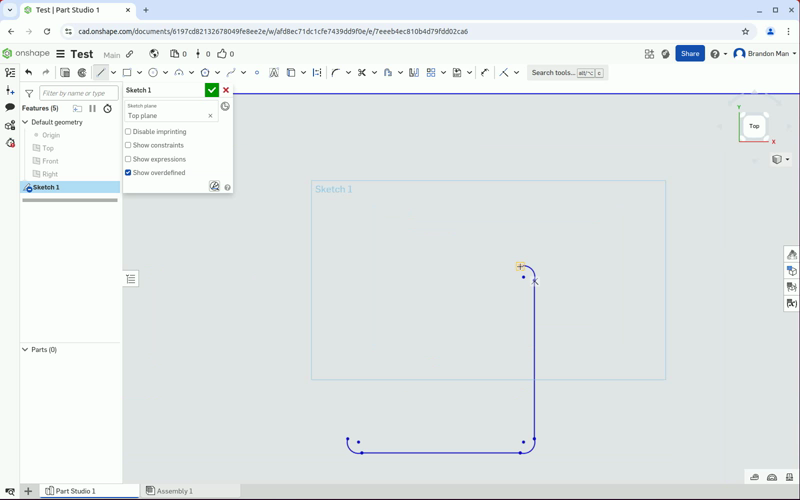
scroll(6)
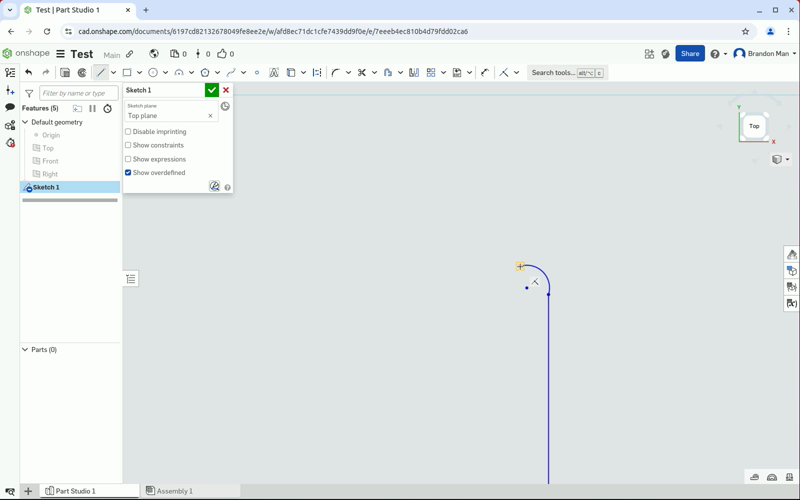
click(520, 266)
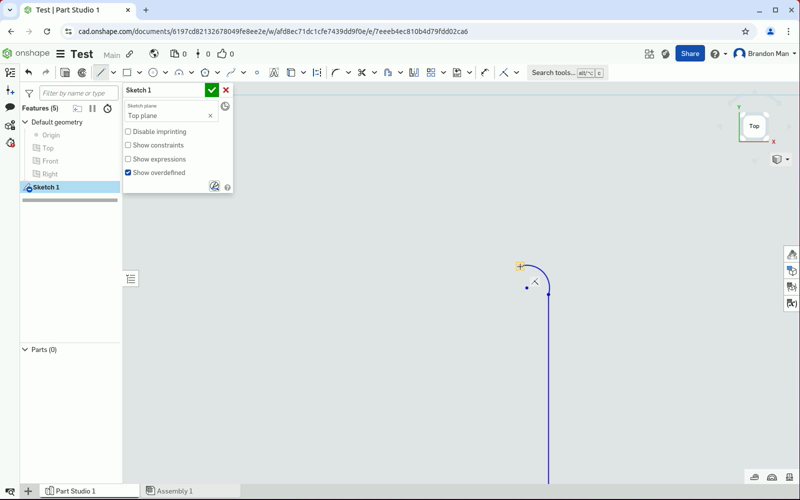
scroll(-6)
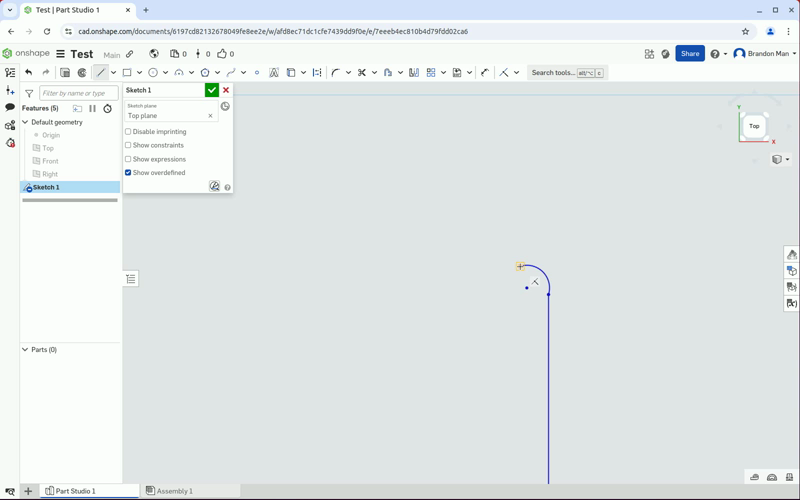
scroll(-6)
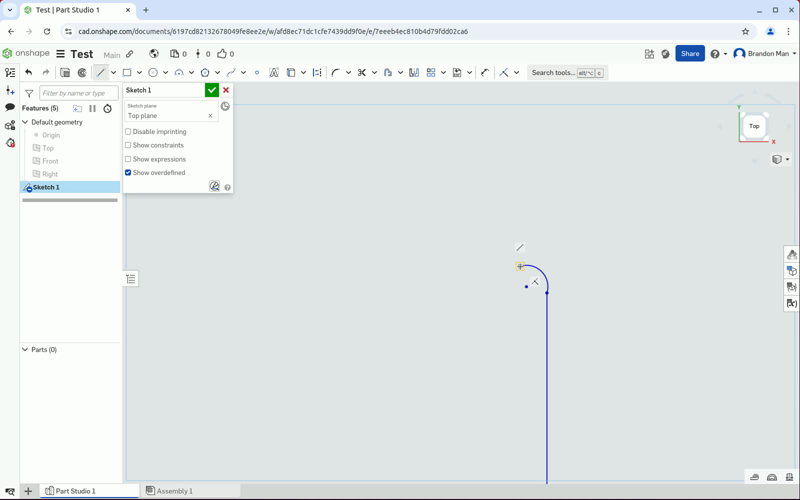
scroll(-6)
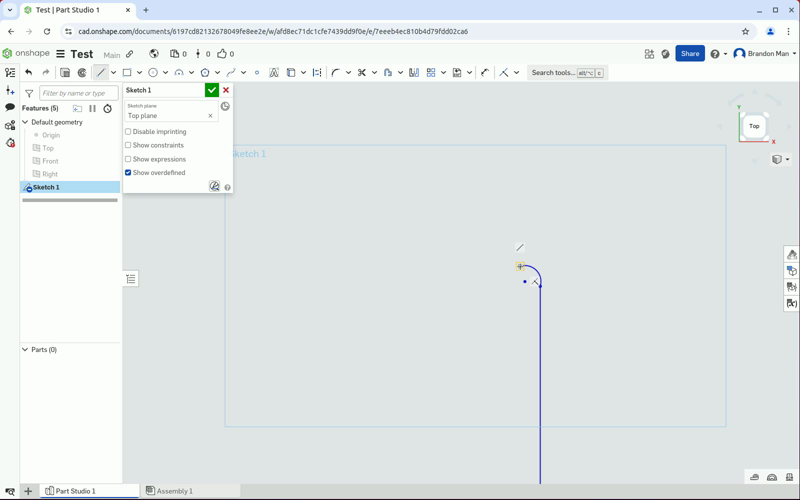
scroll(-6)
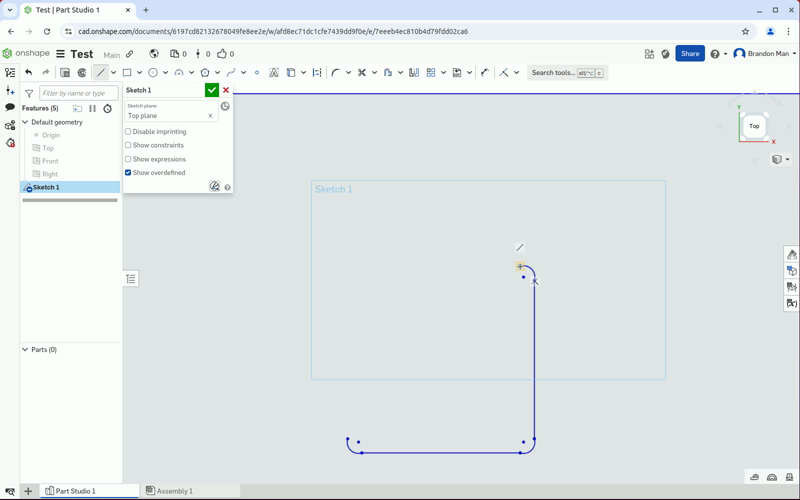
scroll(-6)
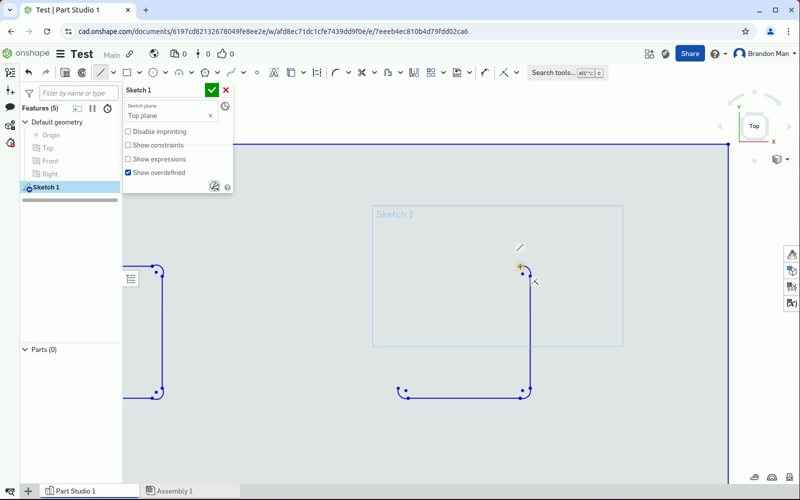
scroll(-6)
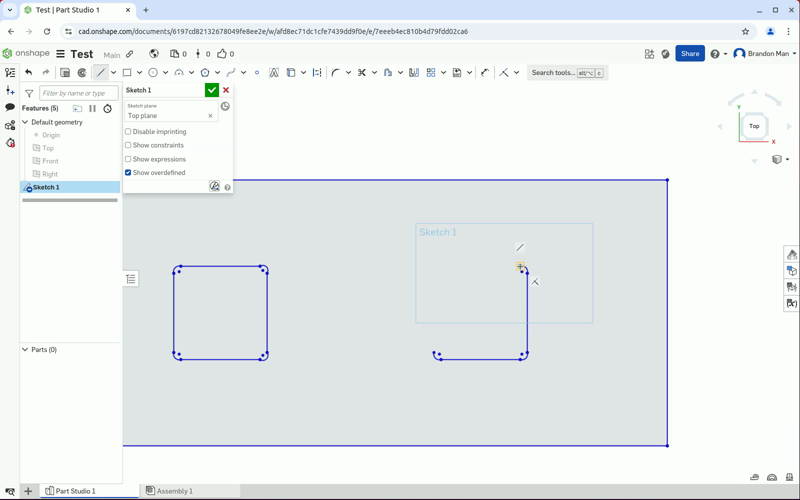
scroll(-6)
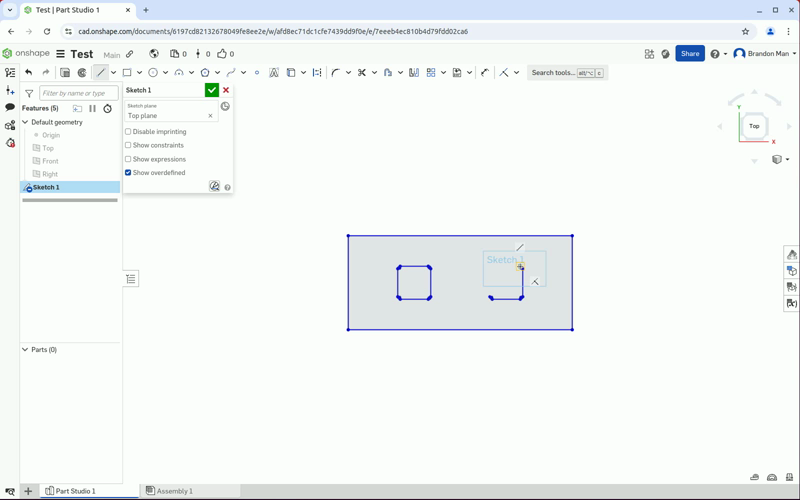
key_down(shift)
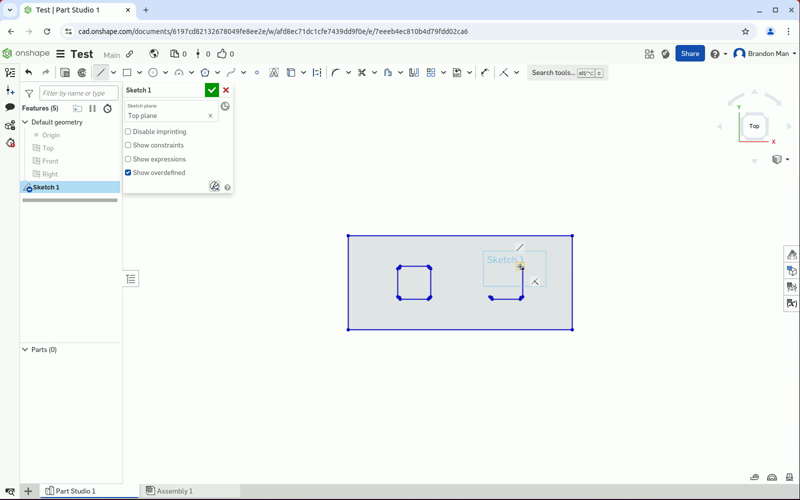
mouse_move(550, 266)
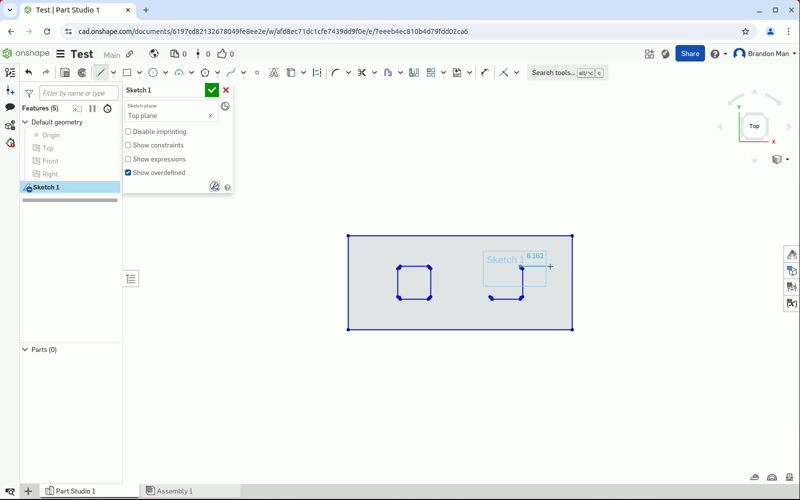
mouse_move(492, 266)
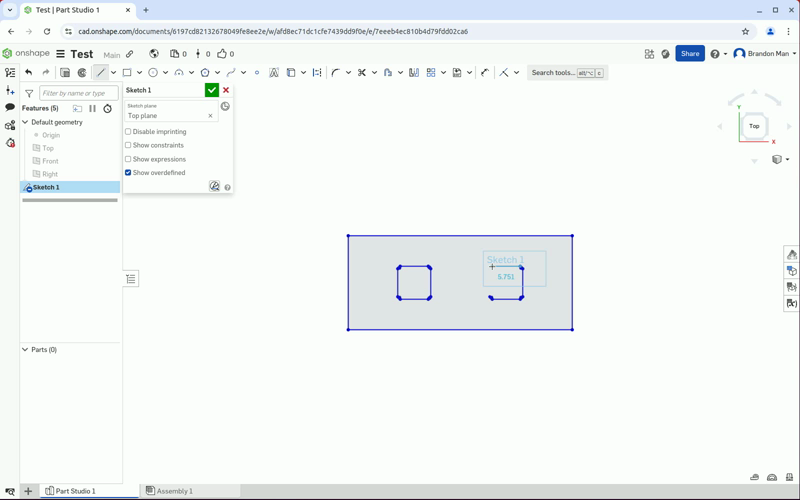
click(492, 266)
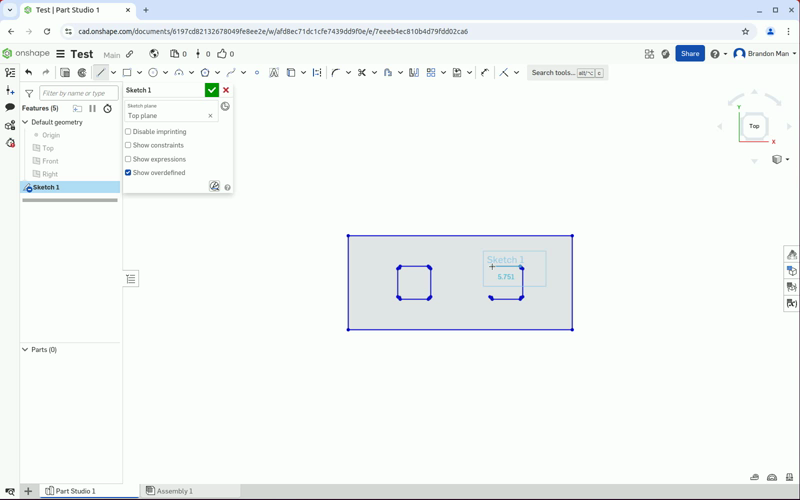
key_up(shift)
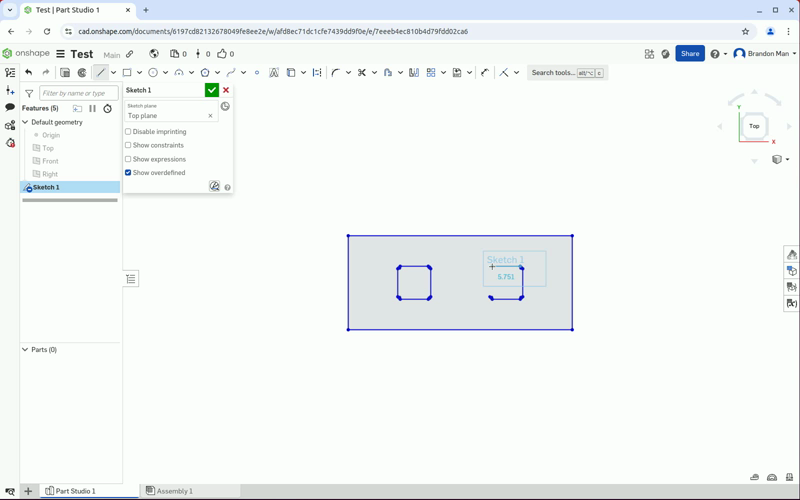
key(esc)
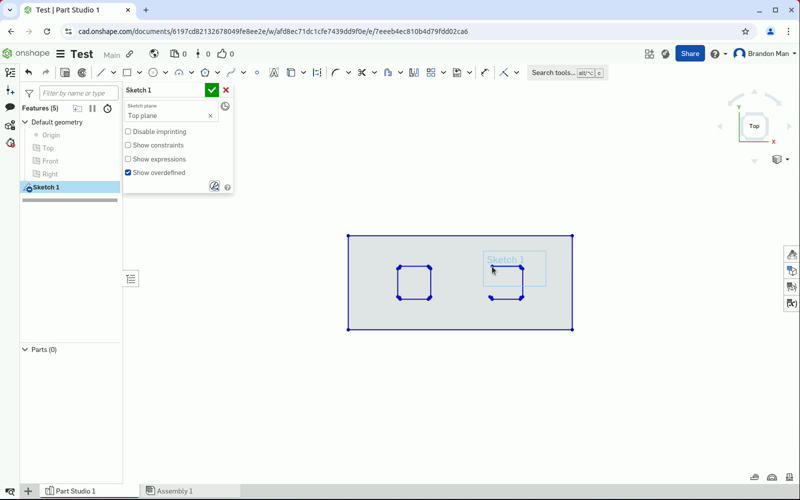
key(a)
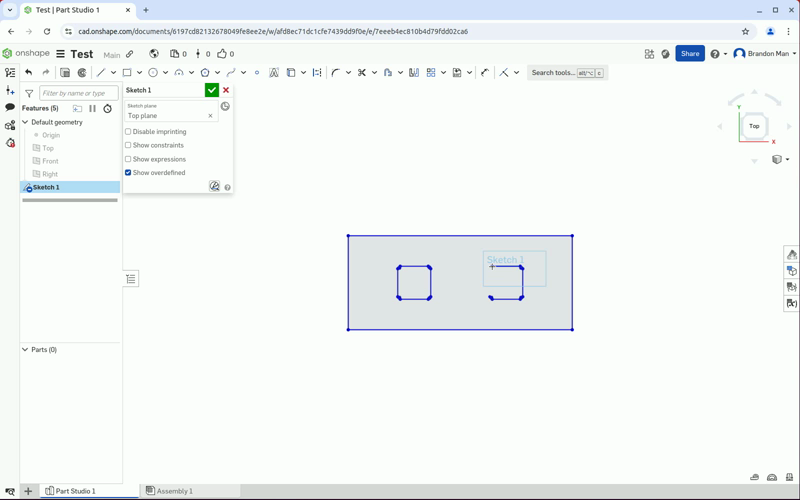
mouse_move(492, 266)
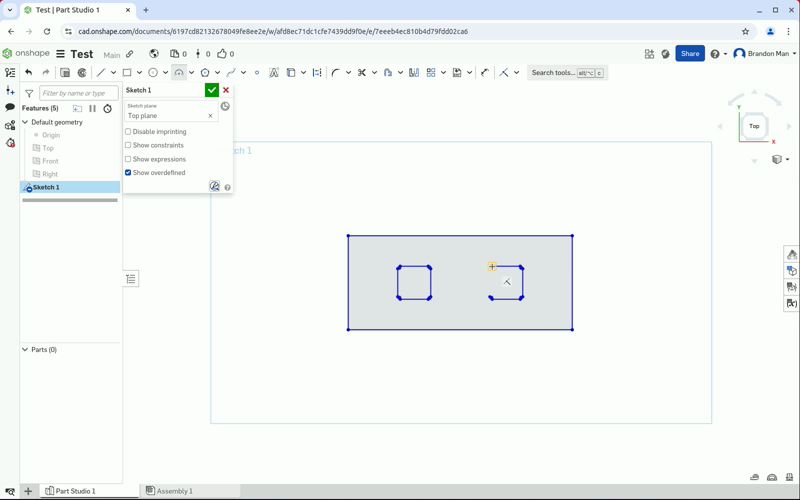
click(492, 266)
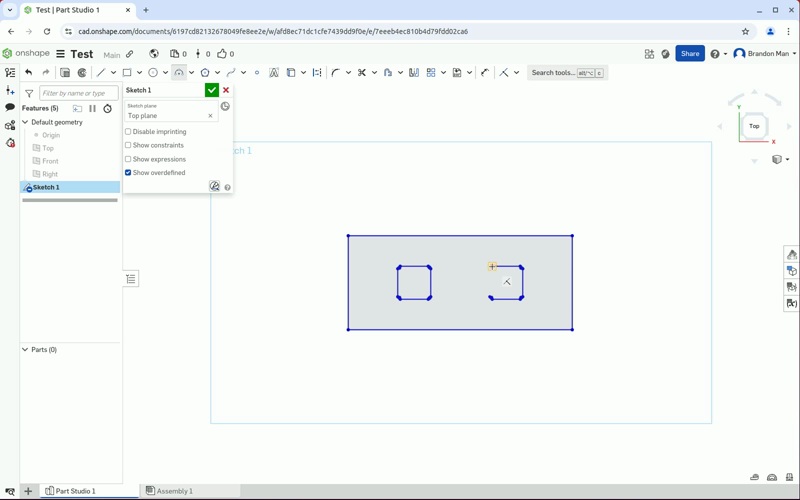
key_down(shift)
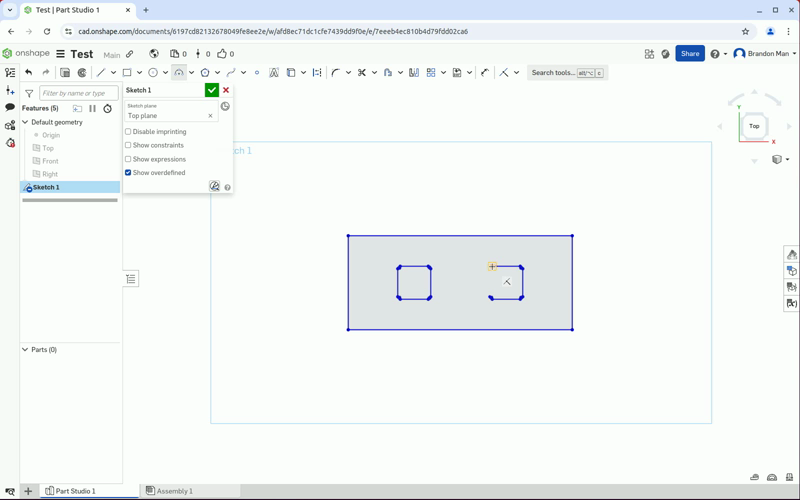
mouse_move(489, 268)
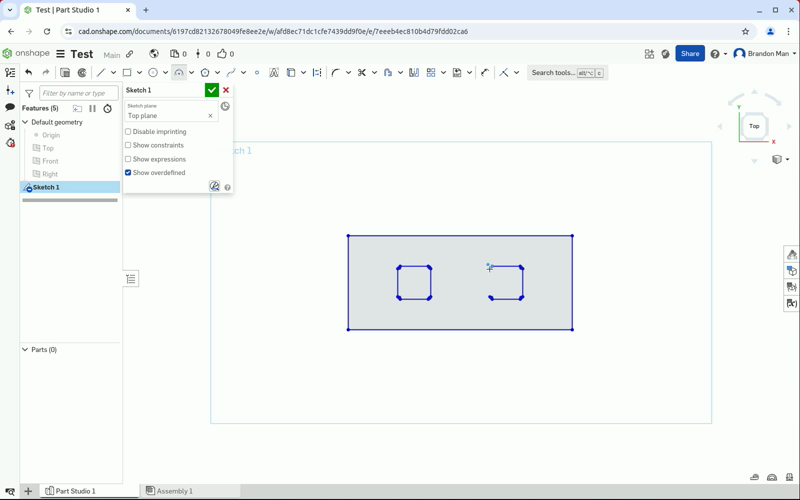
scroll(6)
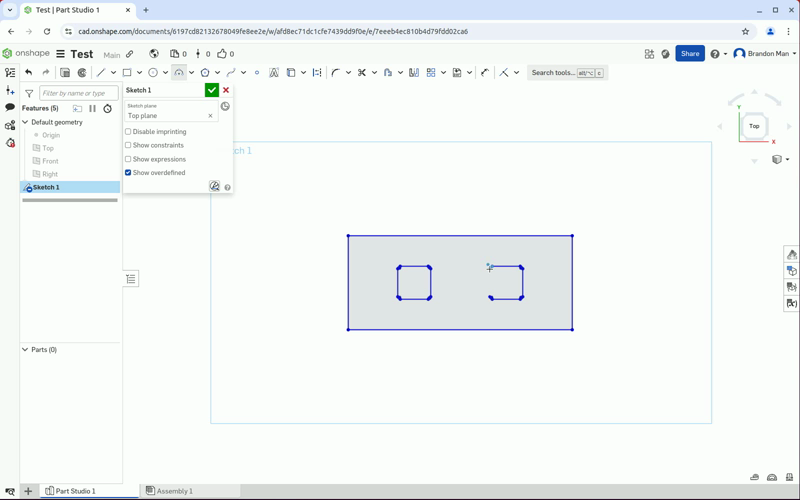
scroll(6)
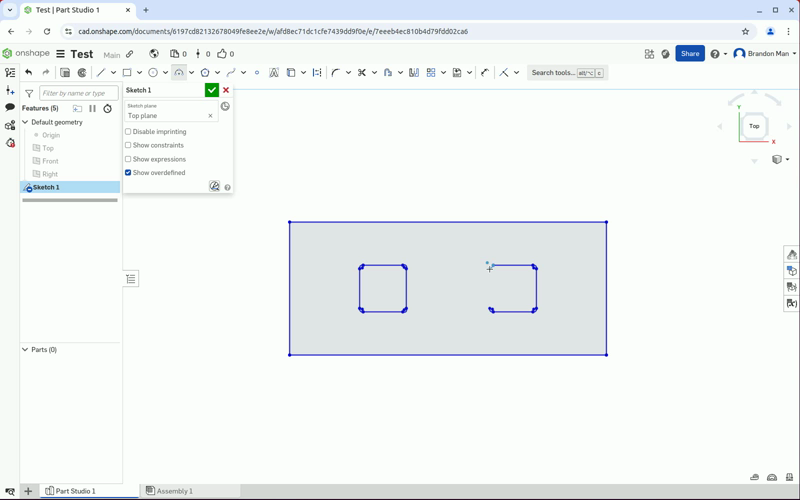
scroll(6)
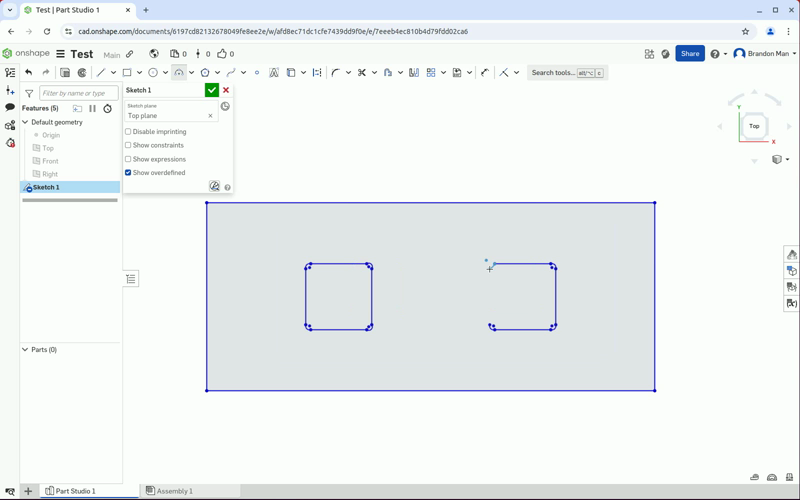
scroll(6)
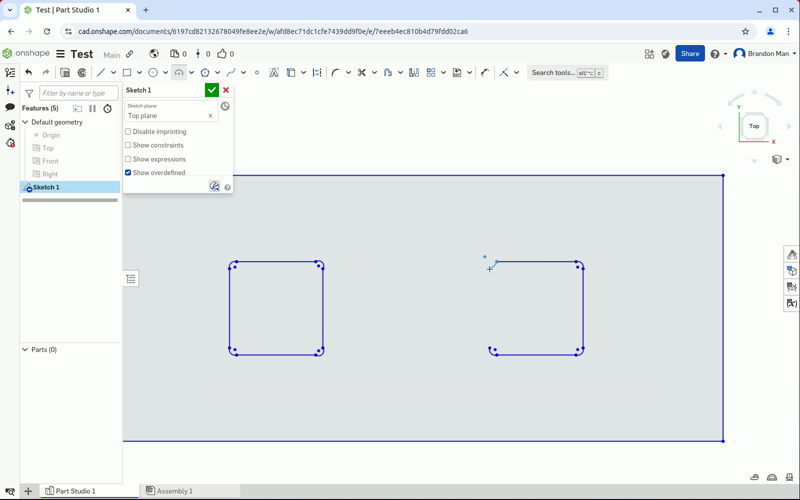
scroll(6)
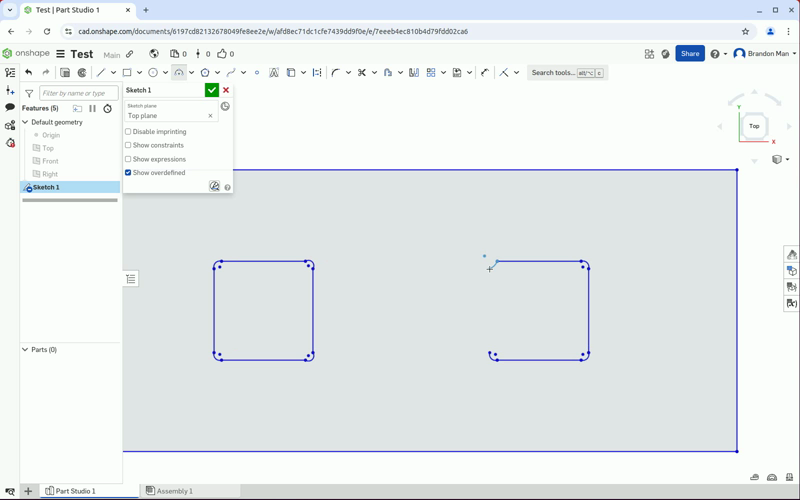
scroll(6)
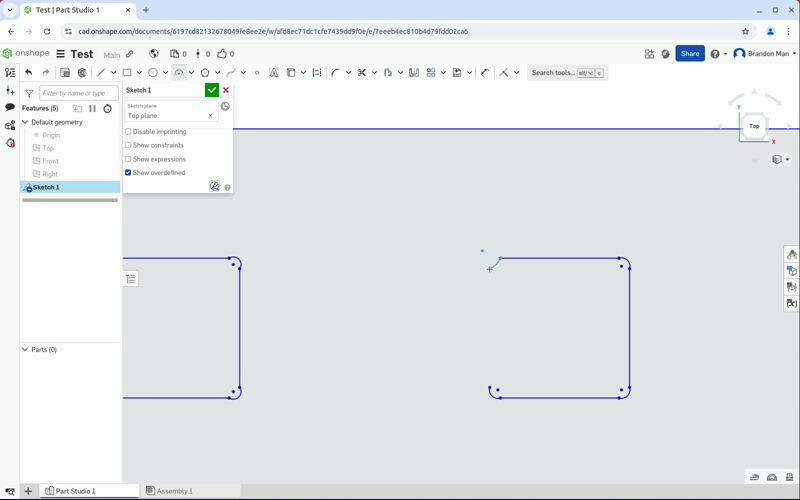
scroll(6)
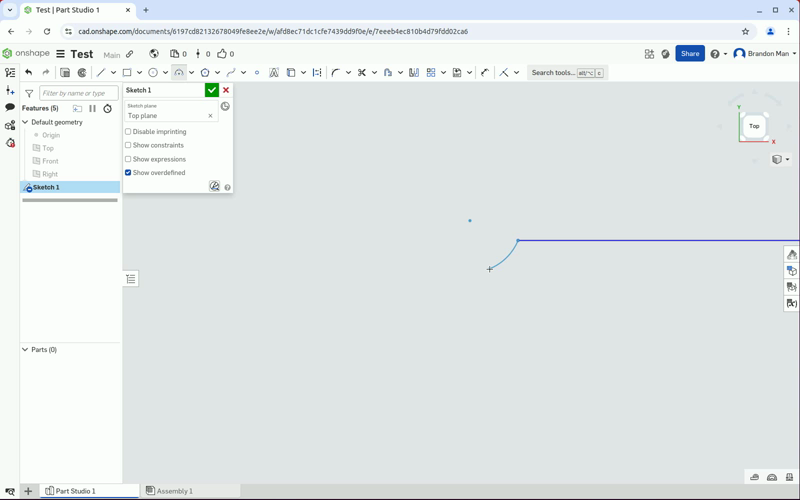
click(489, 268)
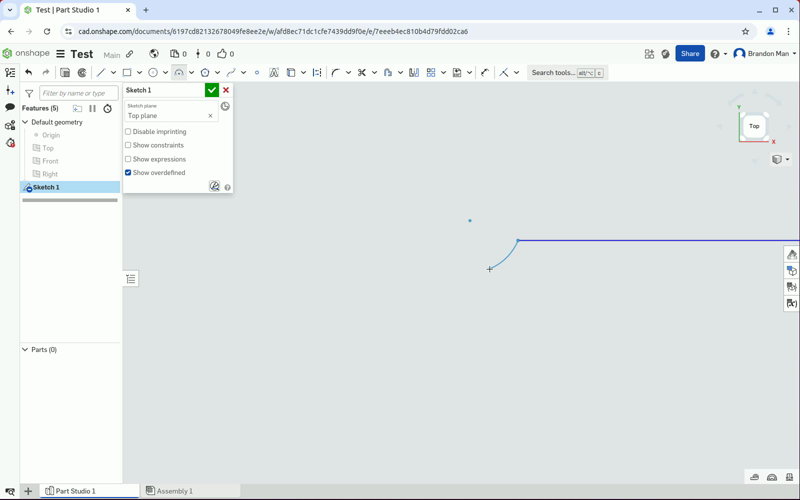
scroll(-6)
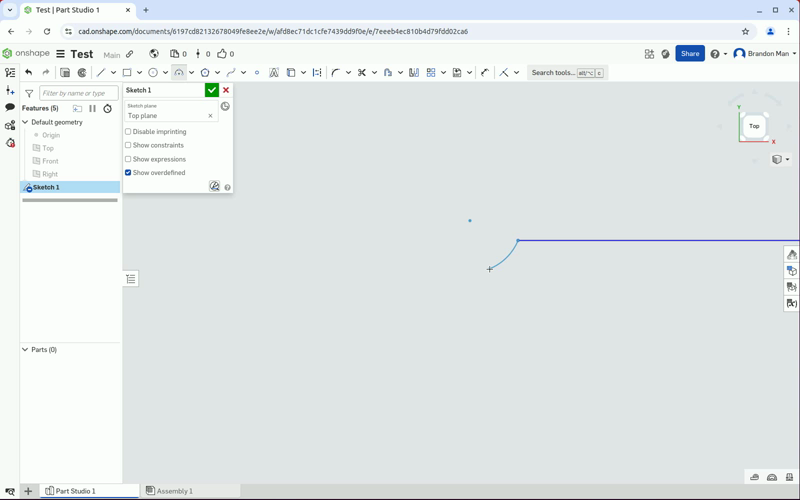
scroll(-6)
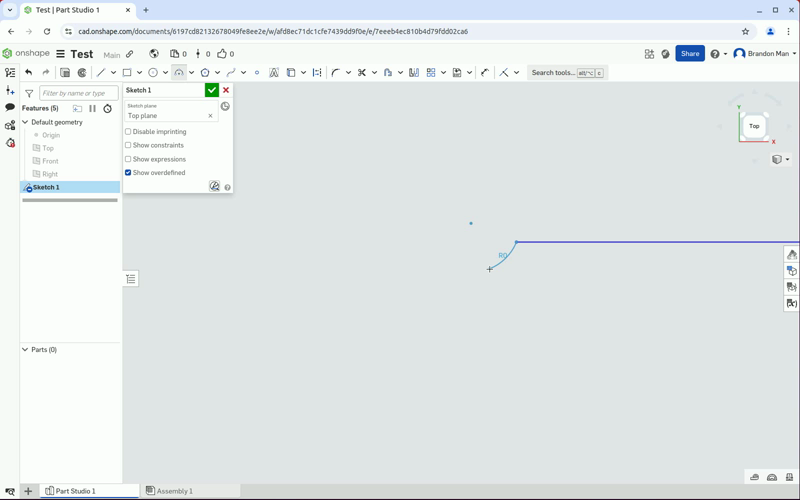
scroll(-6)
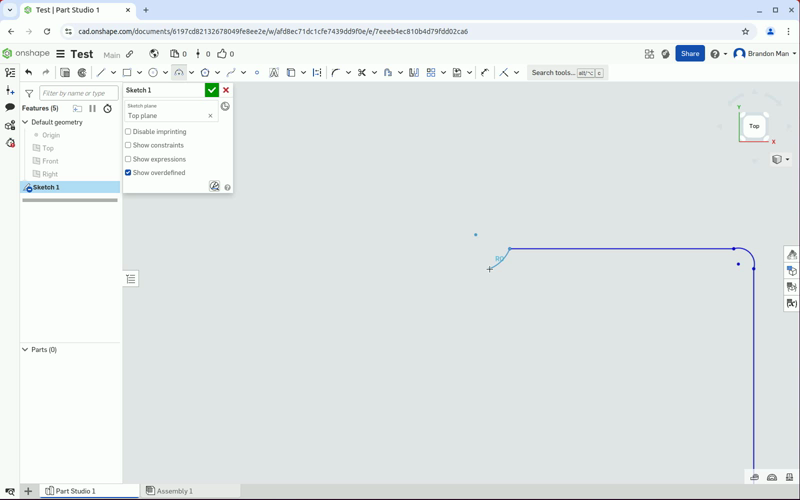
scroll(-6)
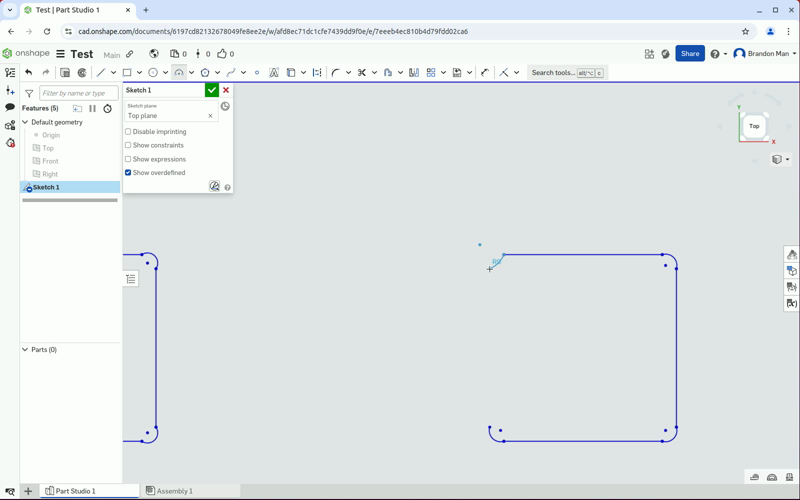
scroll(-6)
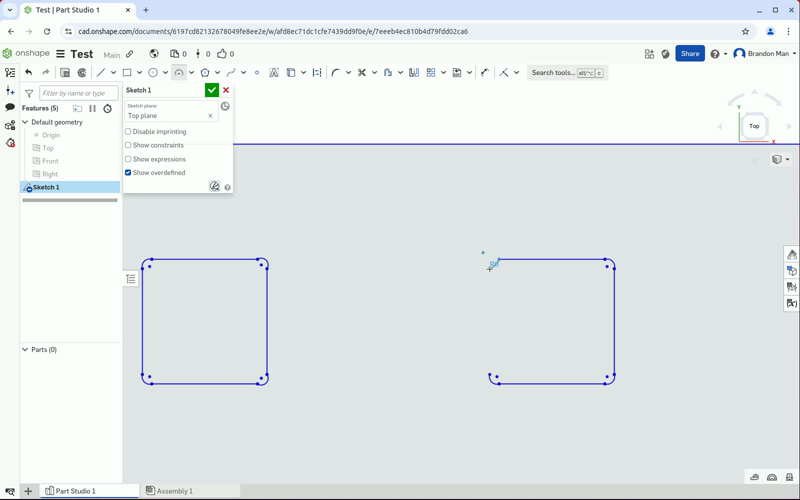
scroll(-6)
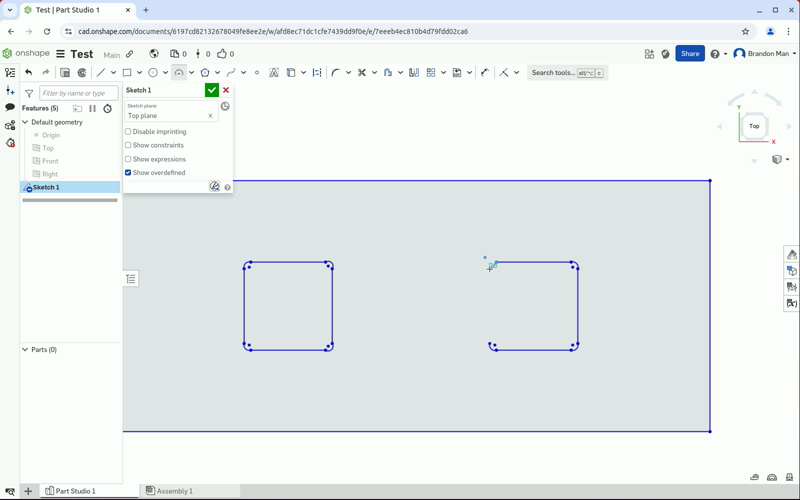
scroll(-6)
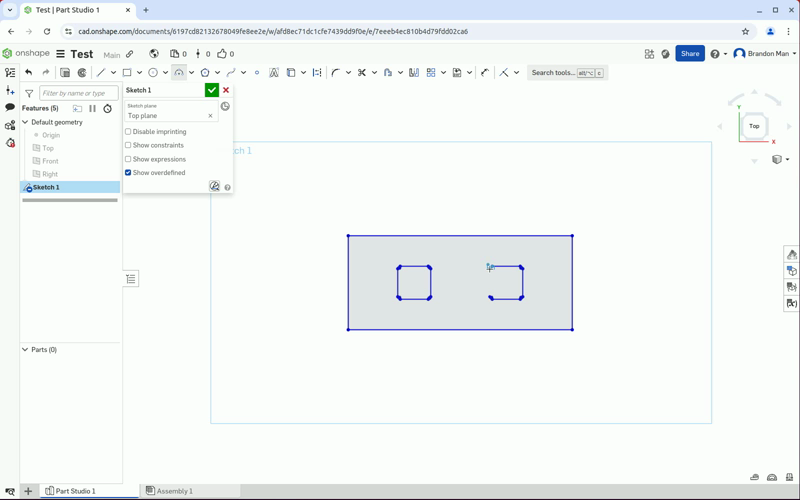
mouse_move(490, 266)
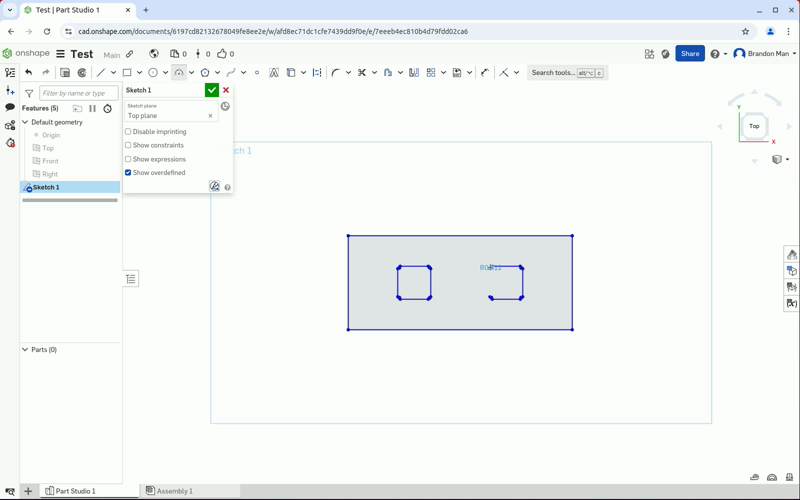
scroll(6)
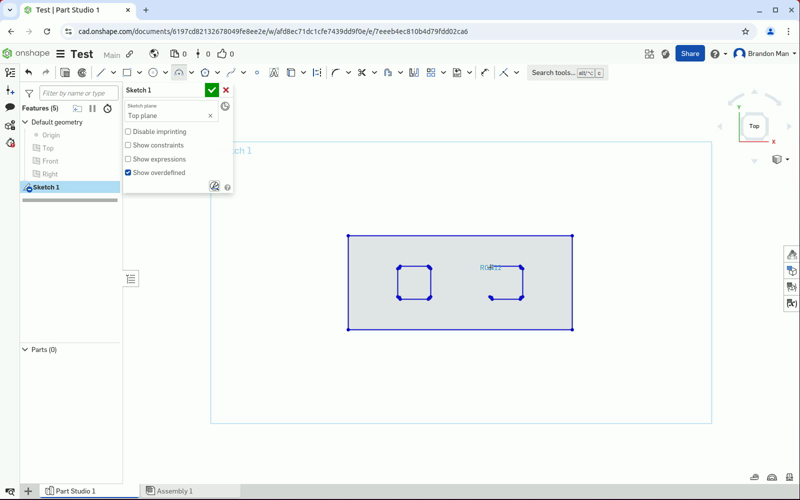
scroll(6)
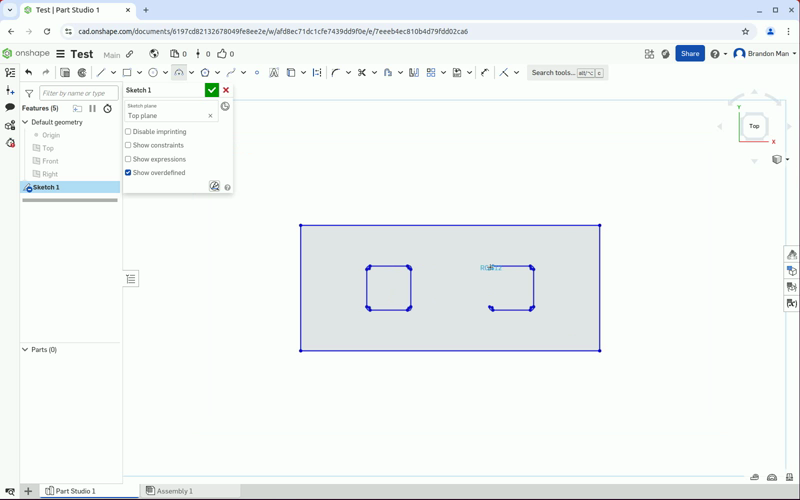
scroll(6)
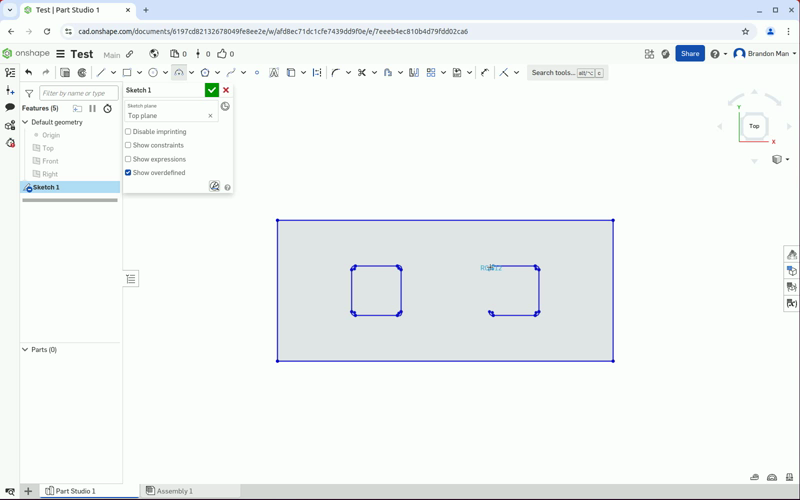
scroll(6)
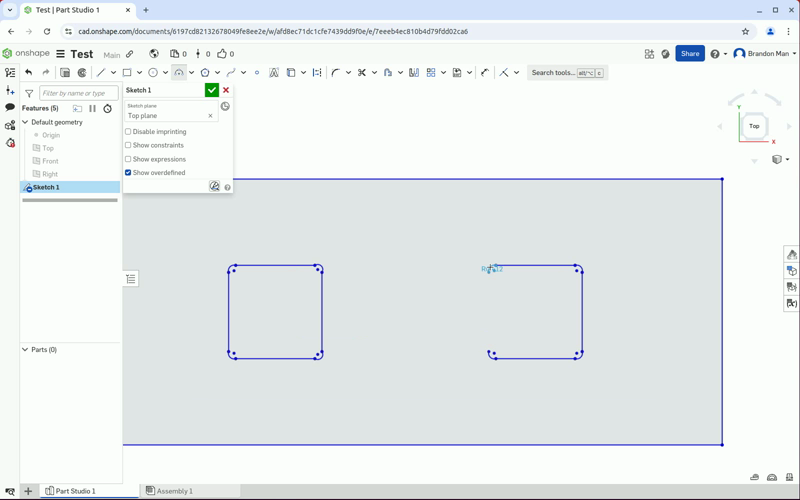
scroll(6)
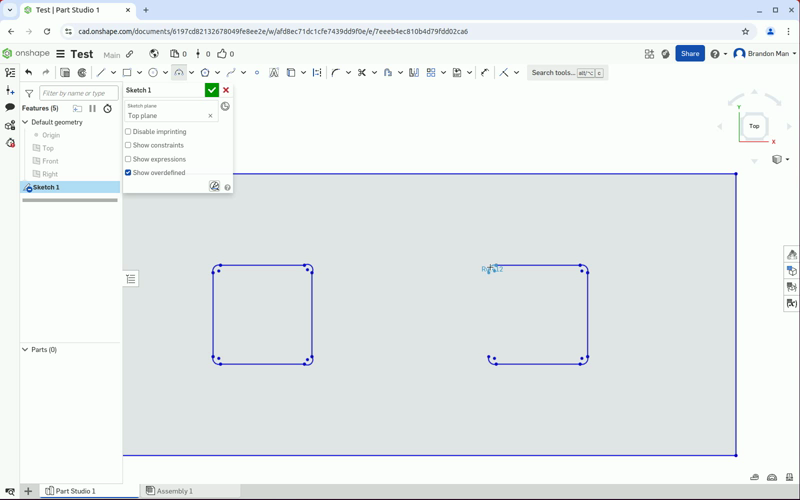
scroll(6)
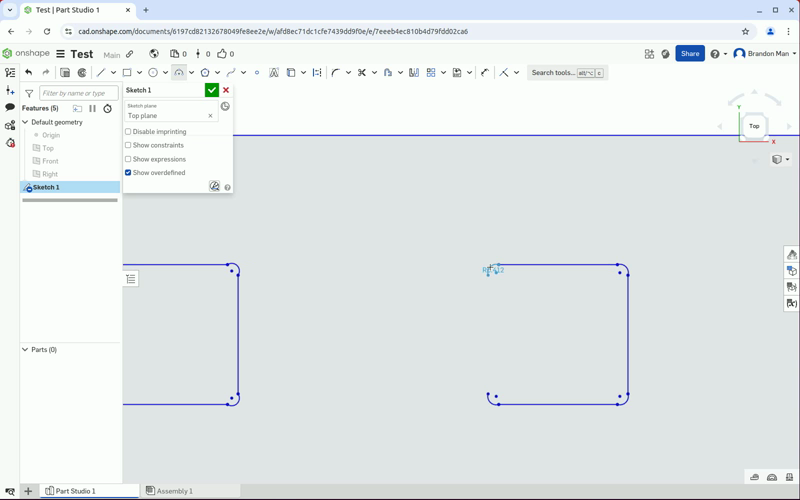
scroll(6)
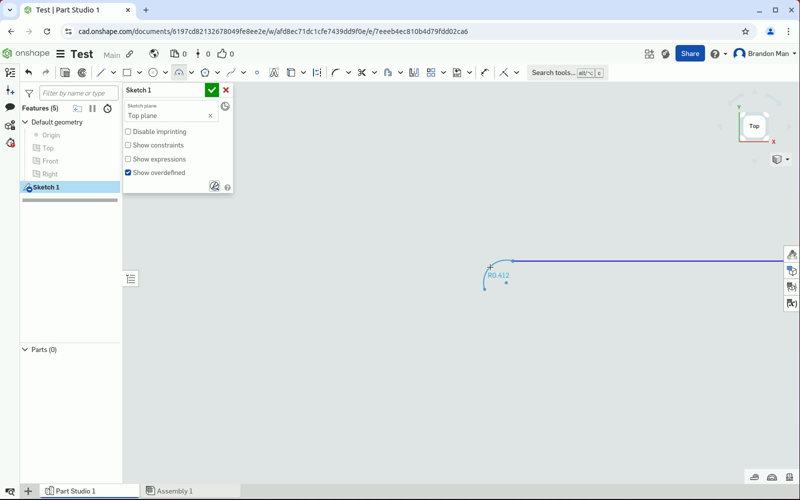
click(490, 266)
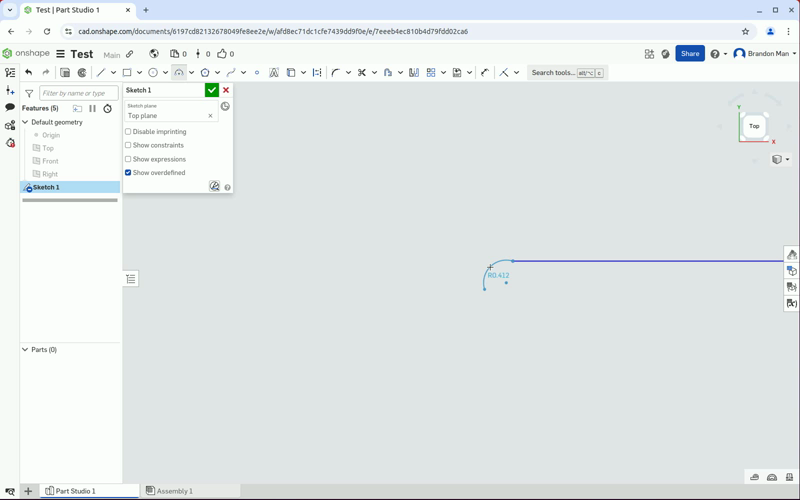
scroll(-6)
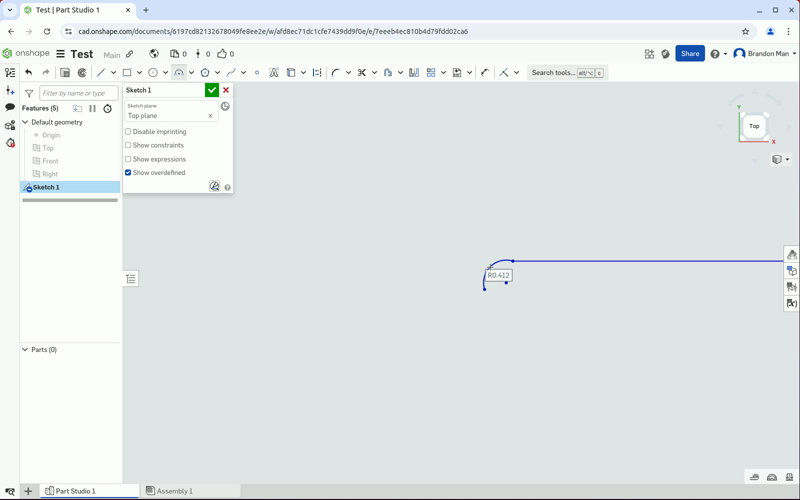
scroll(-6)
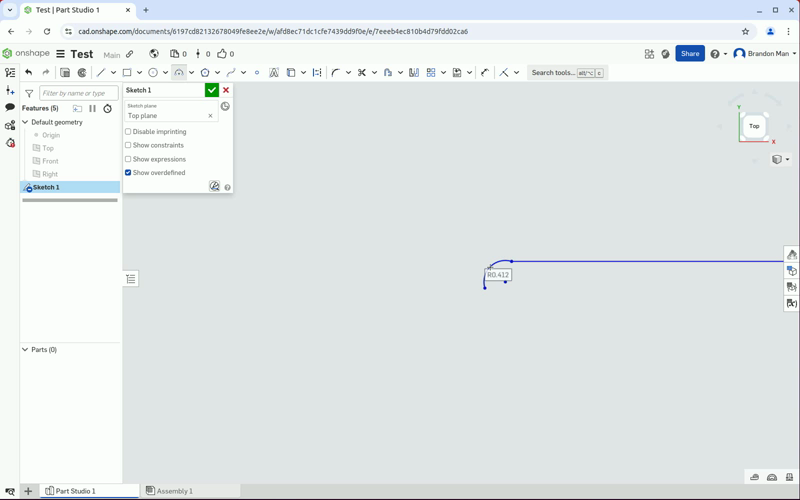
scroll(-6)
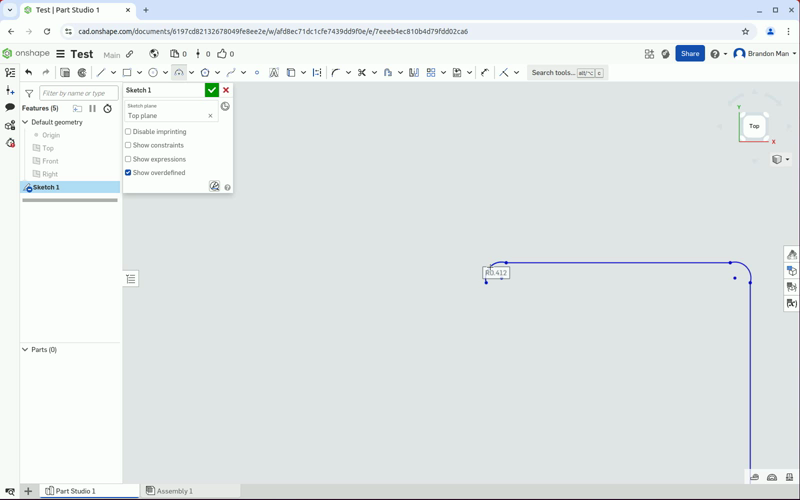
scroll(-6)
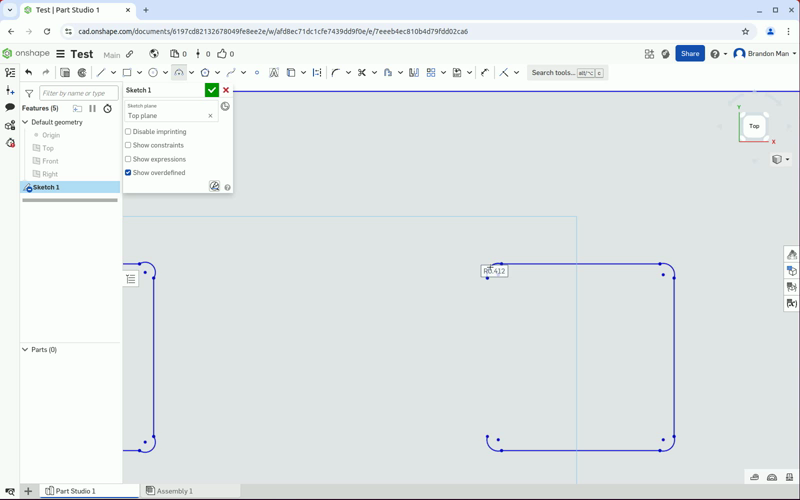
scroll(-6)
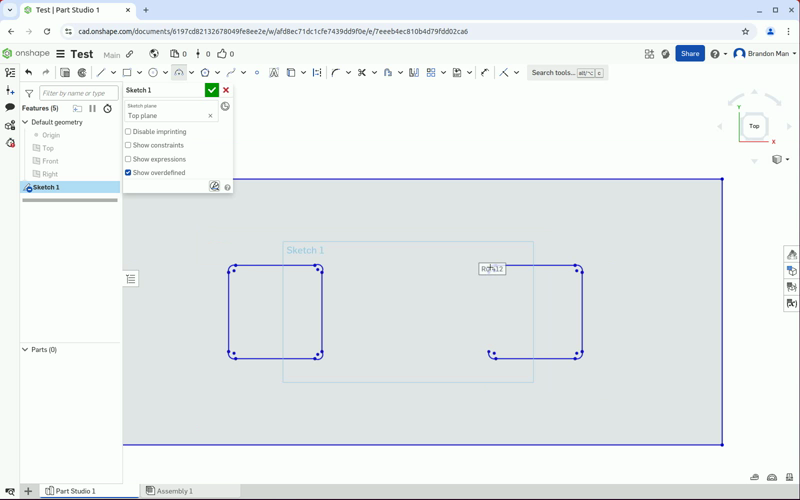
scroll(-6)
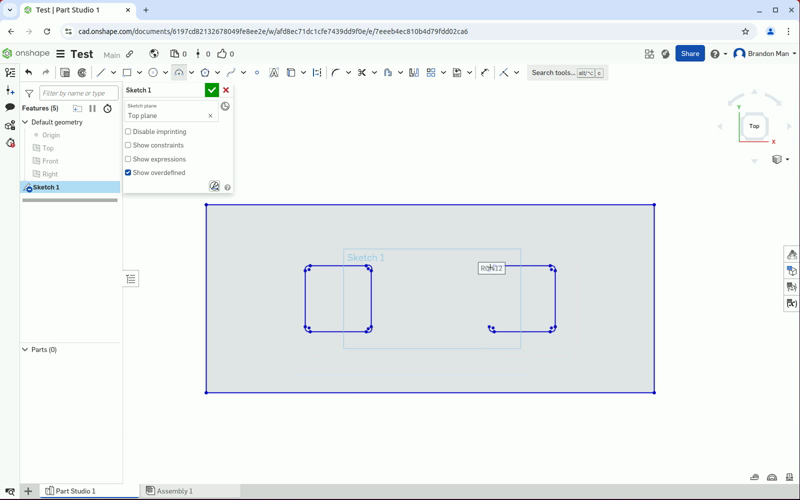
scroll(-6)
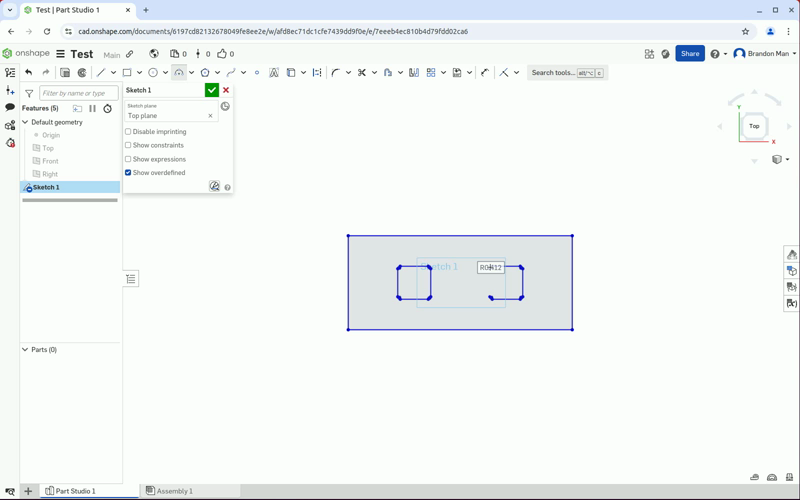
key_up(shift)
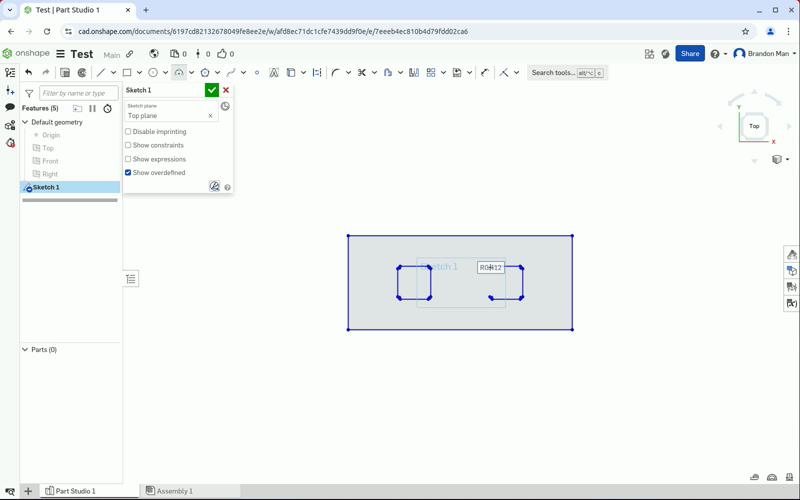
key(esc)
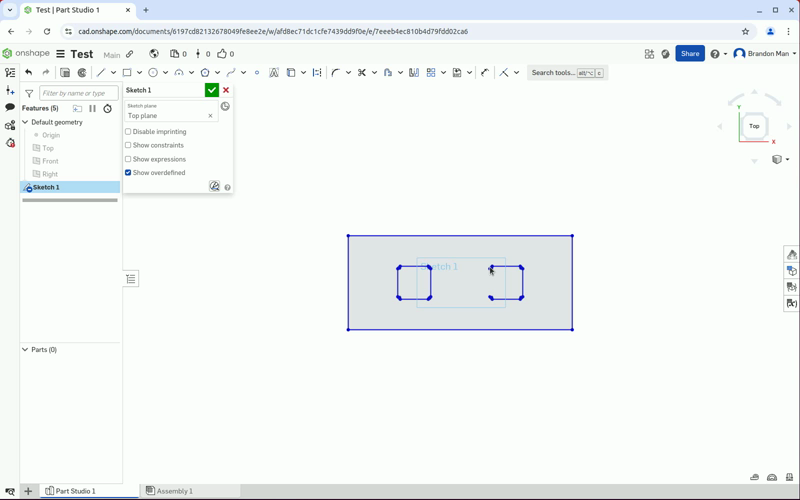
key(l)
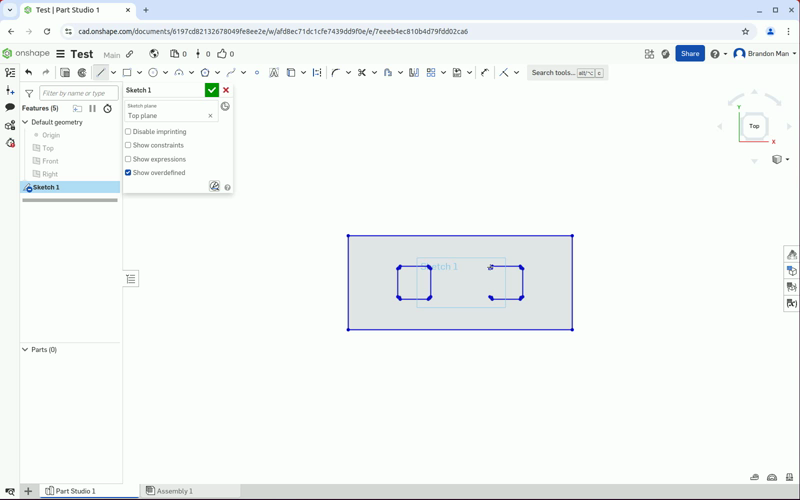
mouse_move(489, 268)
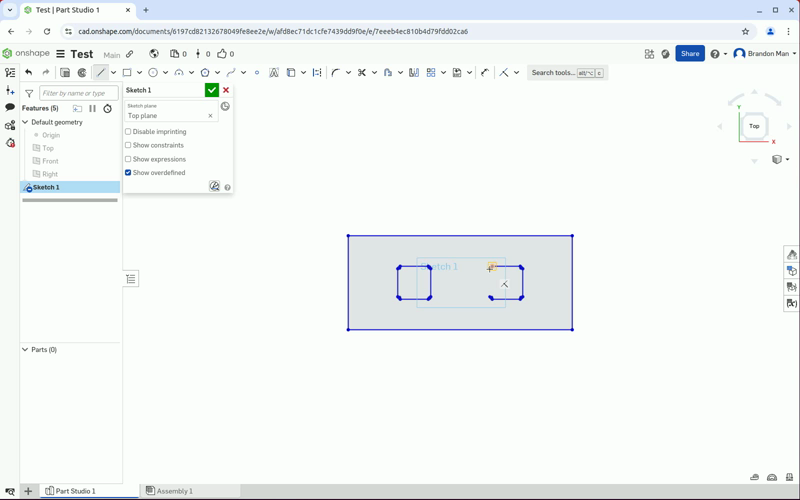
scroll(6)
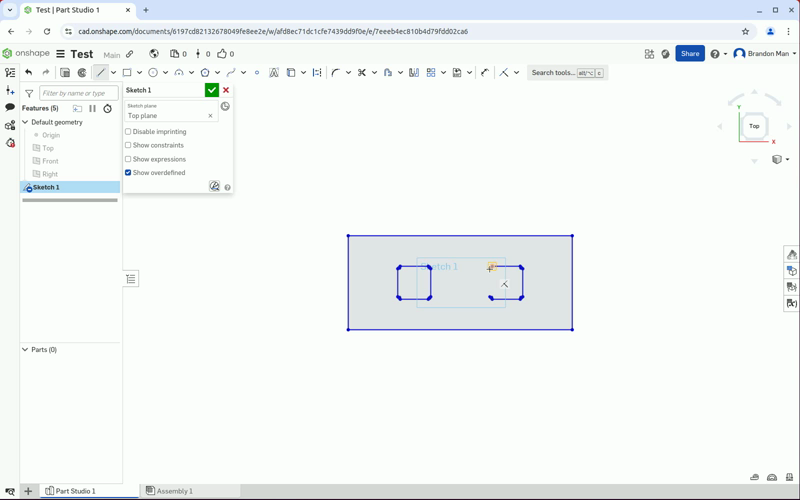
scroll(6)
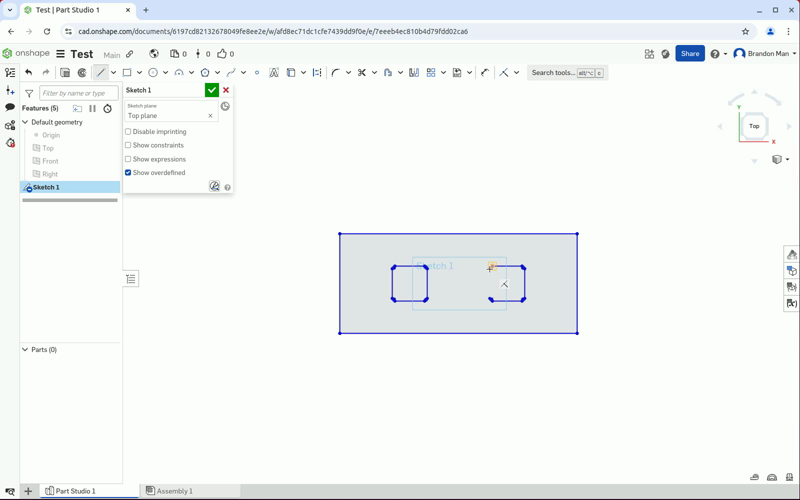
scroll(6)
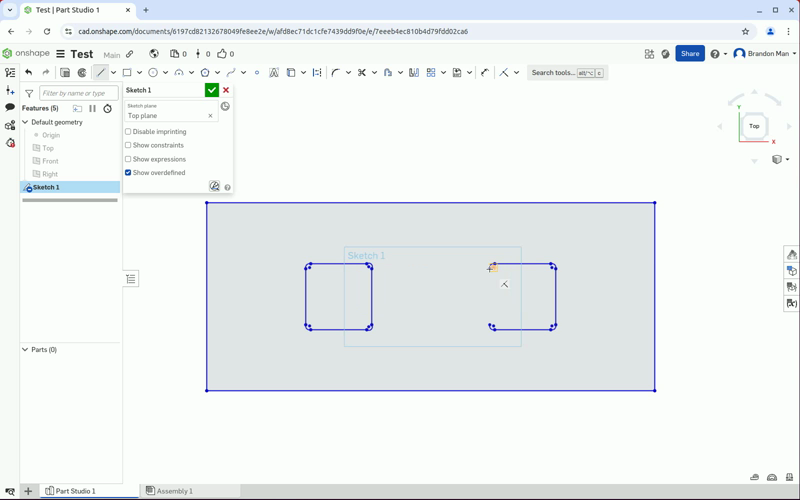
scroll(6)
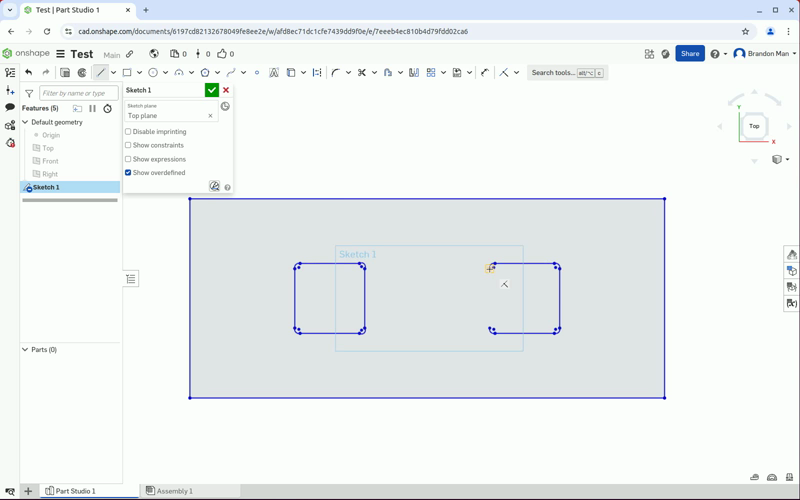
scroll(6)
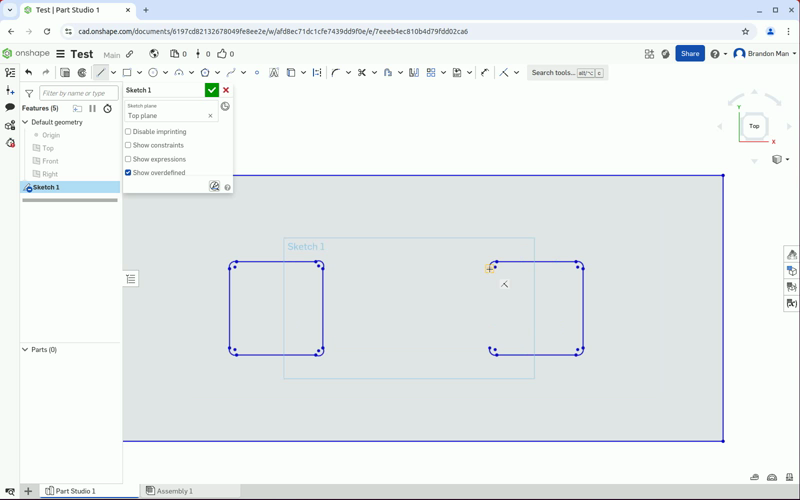
scroll(6)
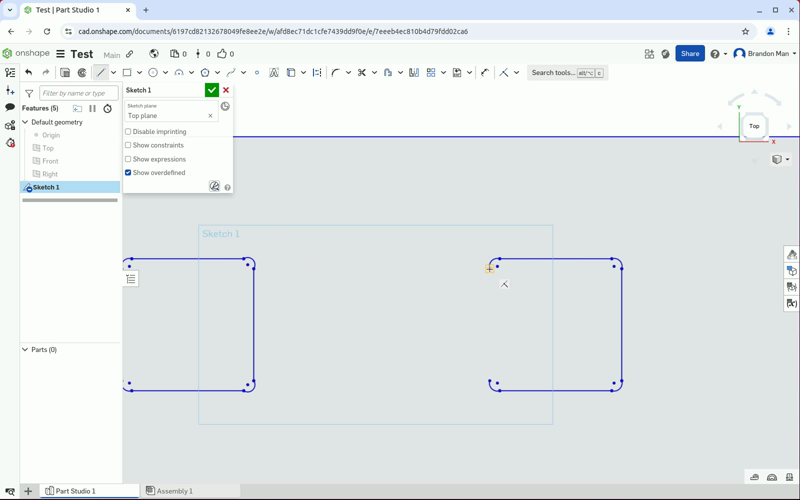
scroll(6)
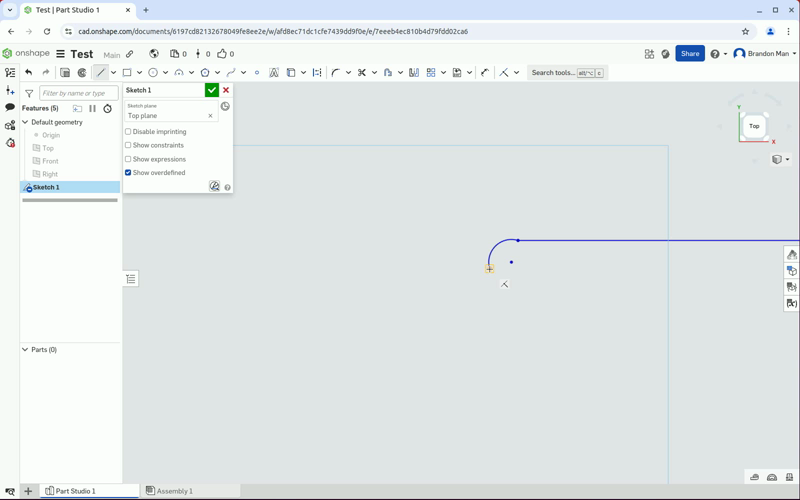
click(489, 268)
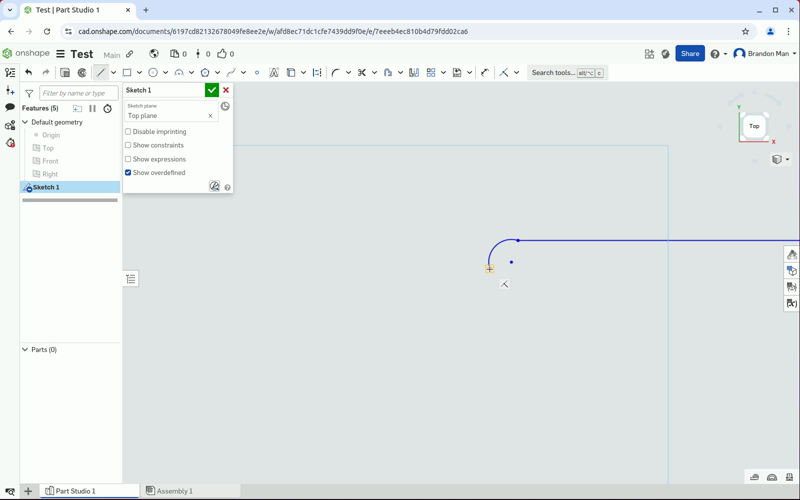
scroll(-6)
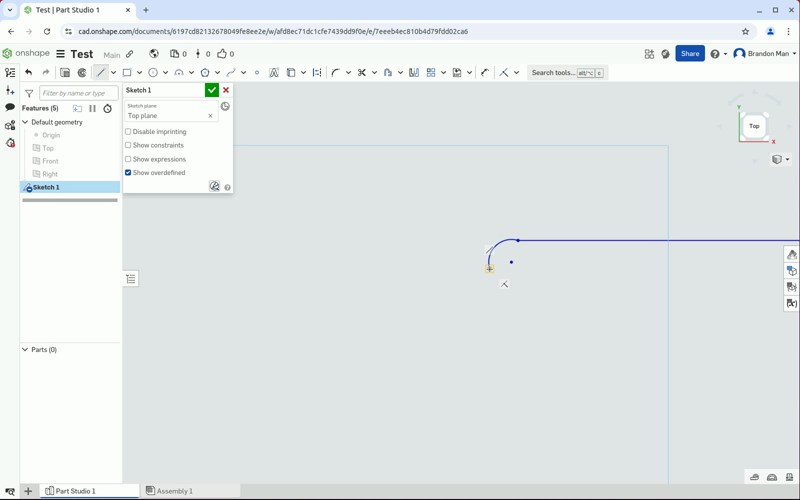
scroll(-6)
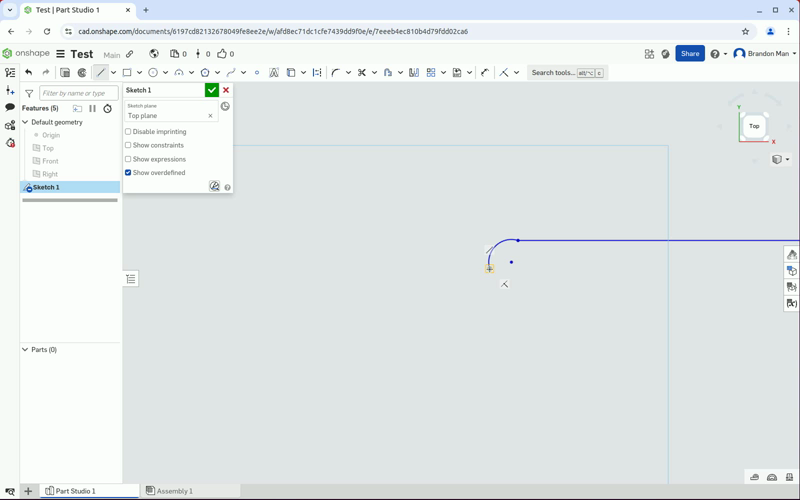
scroll(-6)
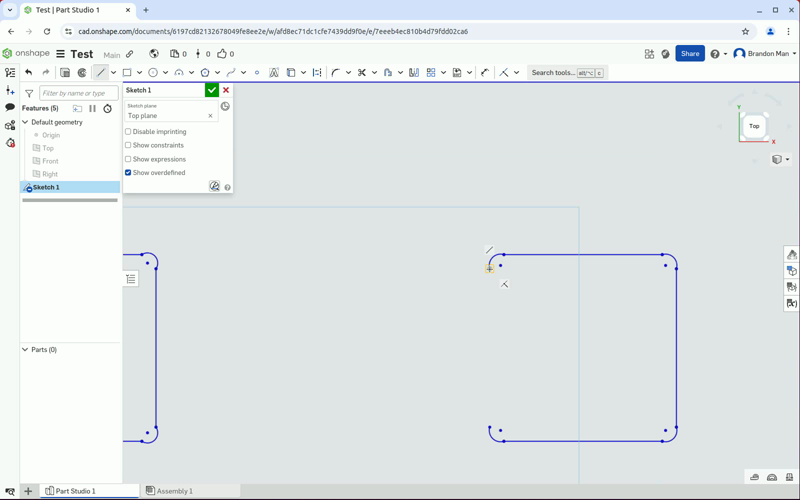
scroll(-6)
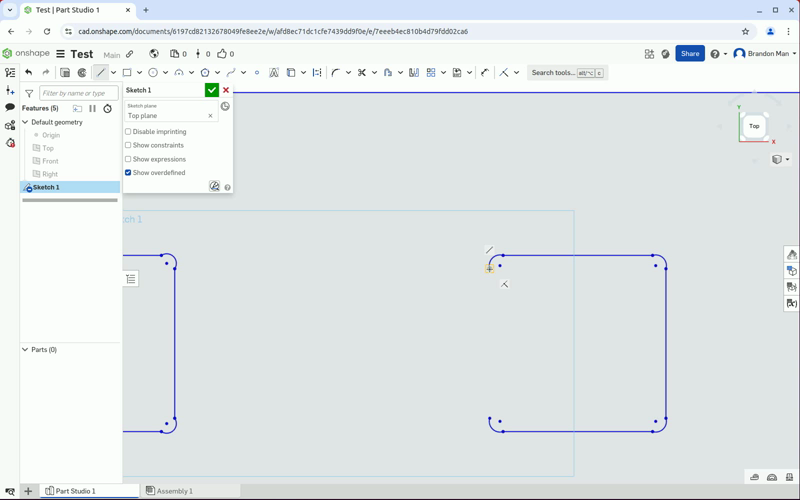
scroll(-6)
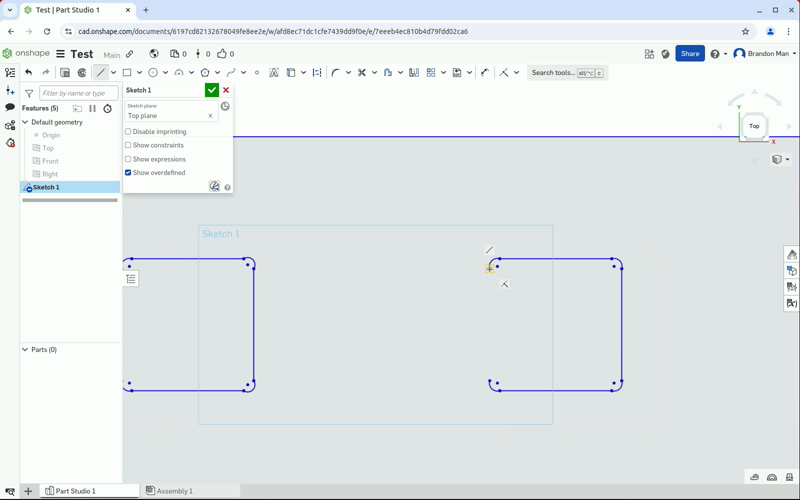
scroll(-6)
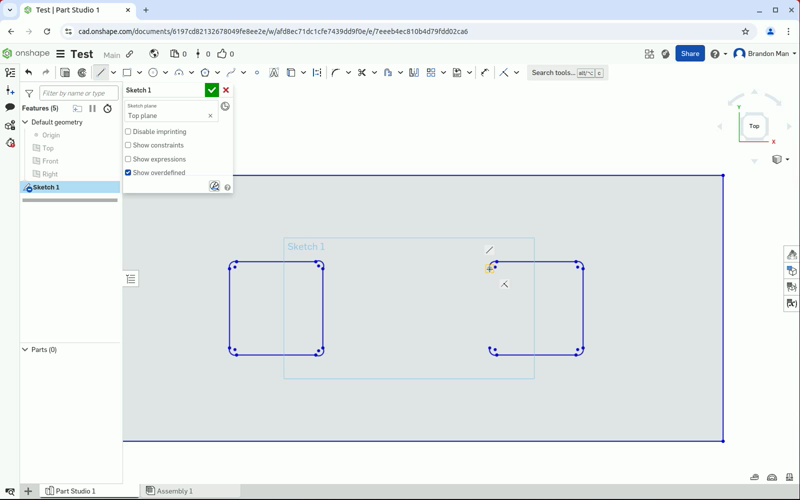
scroll(-6)
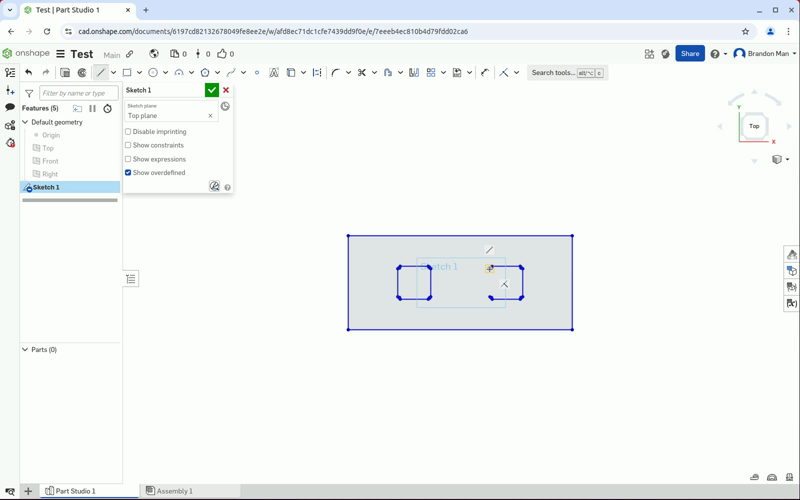
mouse_move(519, 268)
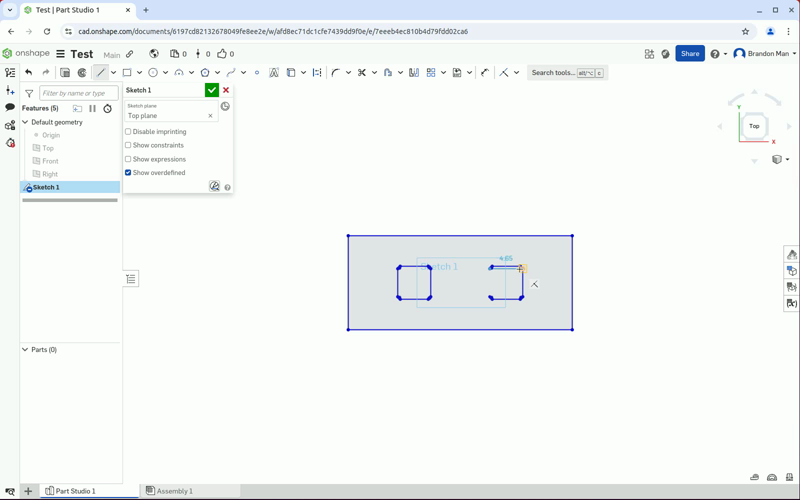
key_down(shift)
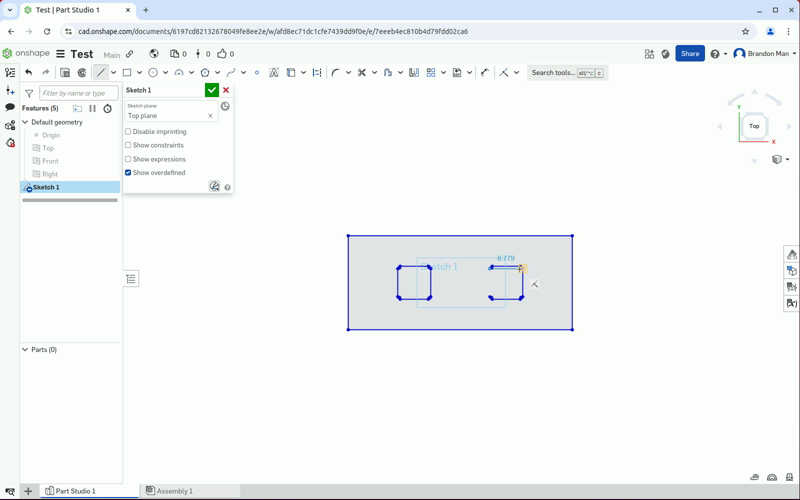
mouse_move(489, 296)
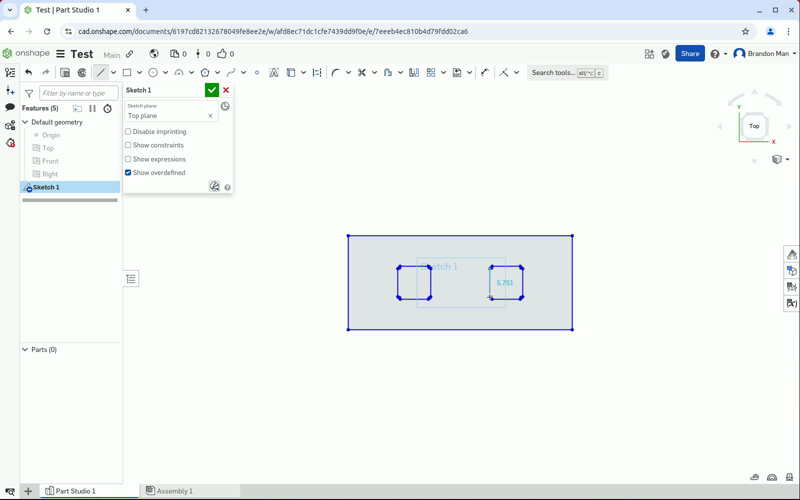
scroll(6)
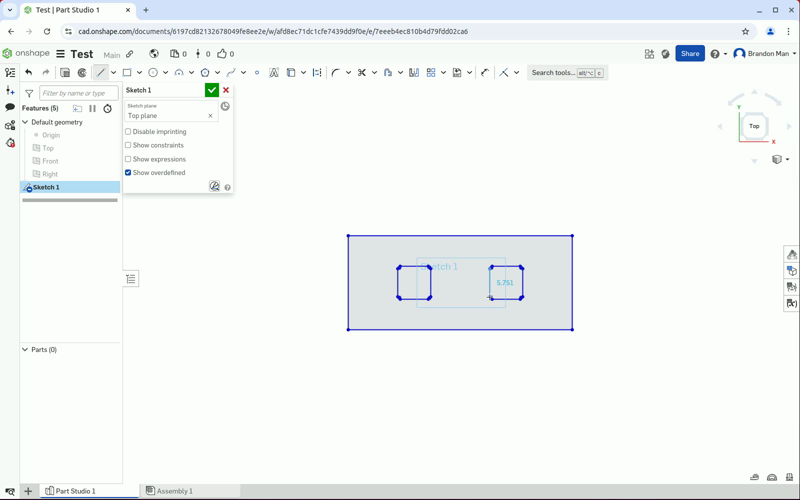
scroll(6)
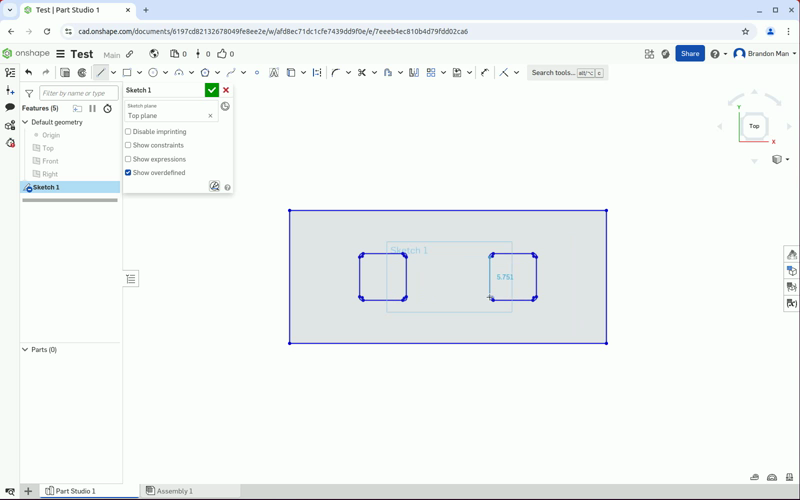
scroll(6)
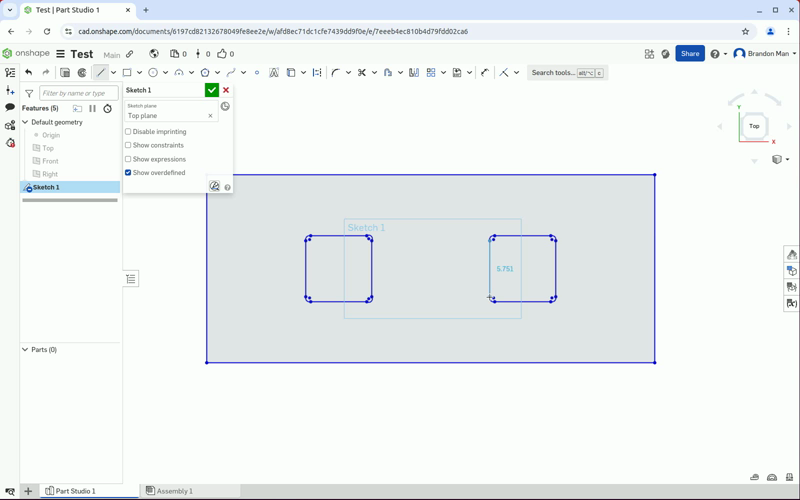
scroll(6)
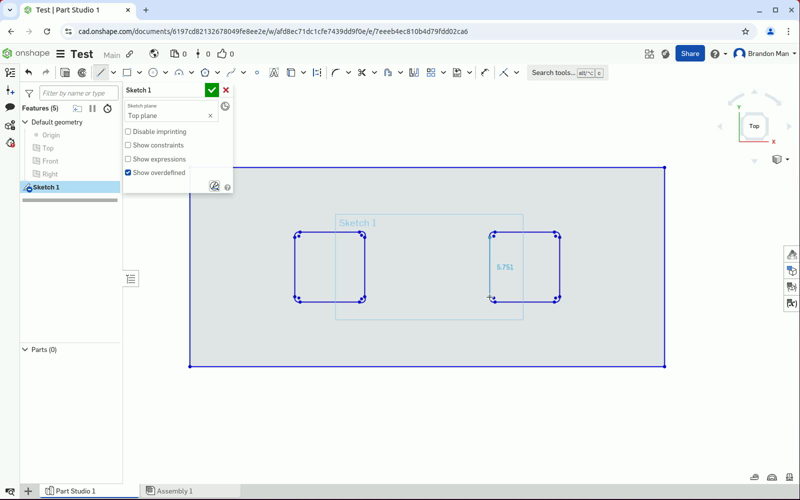
scroll(6)
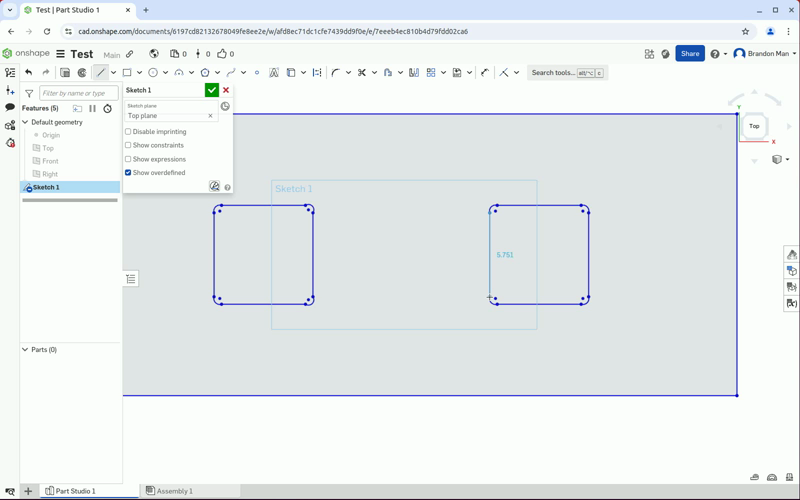
scroll(6)
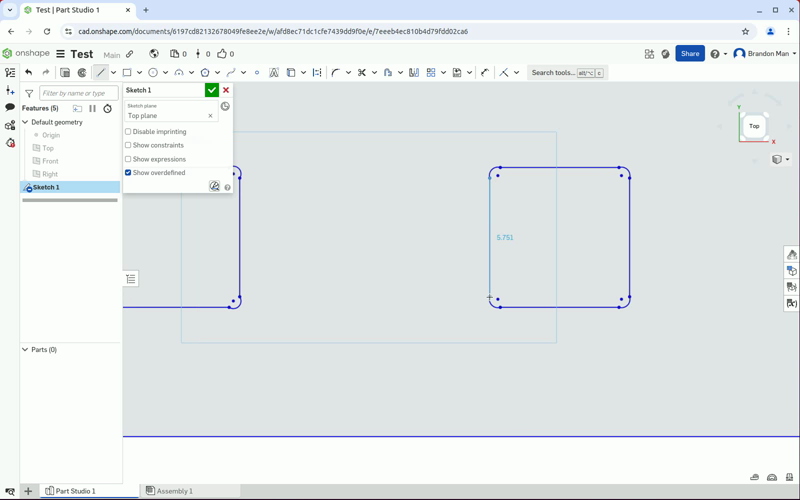
scroll(6)
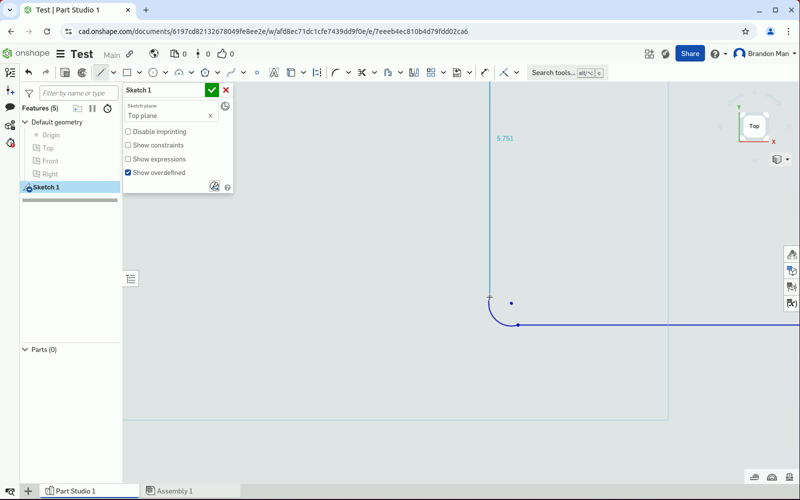
key_up(shift)
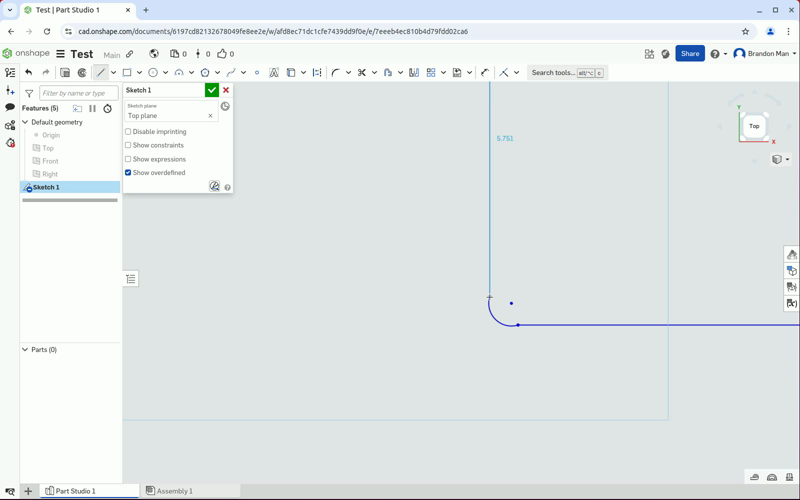
click(489, 296)
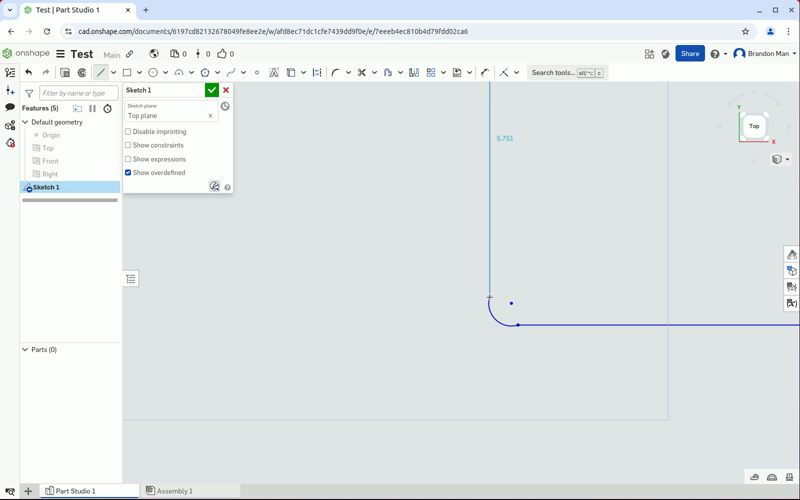
scroll(-6)
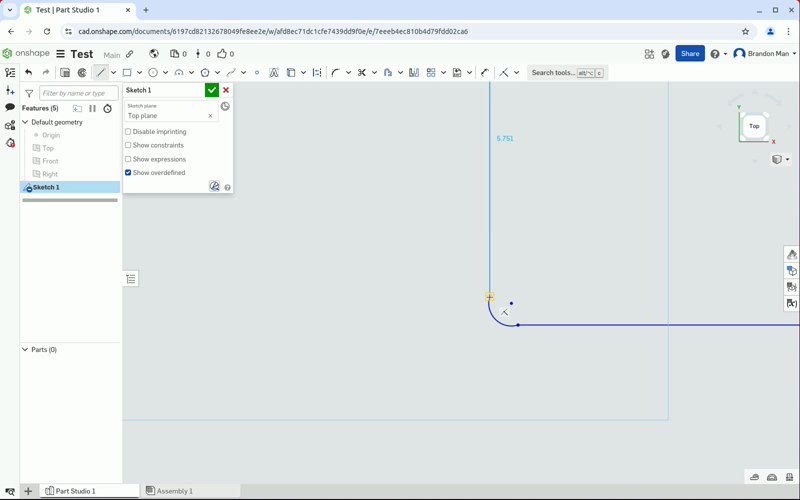
scroll(-6)
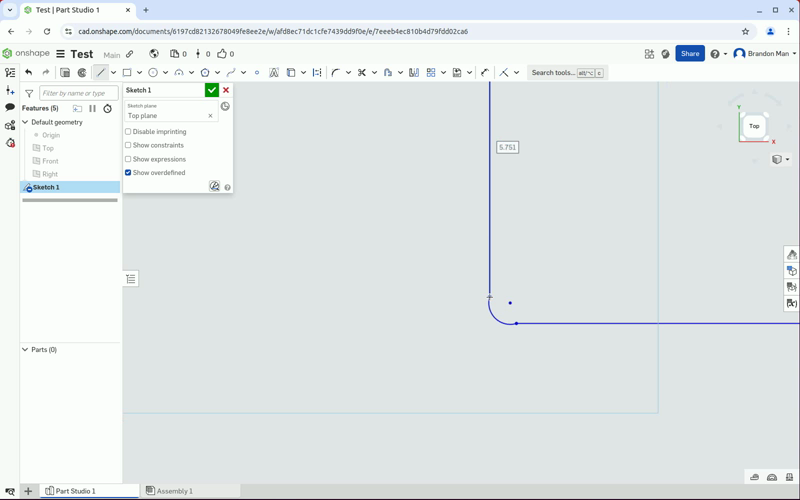
scroll(-6)
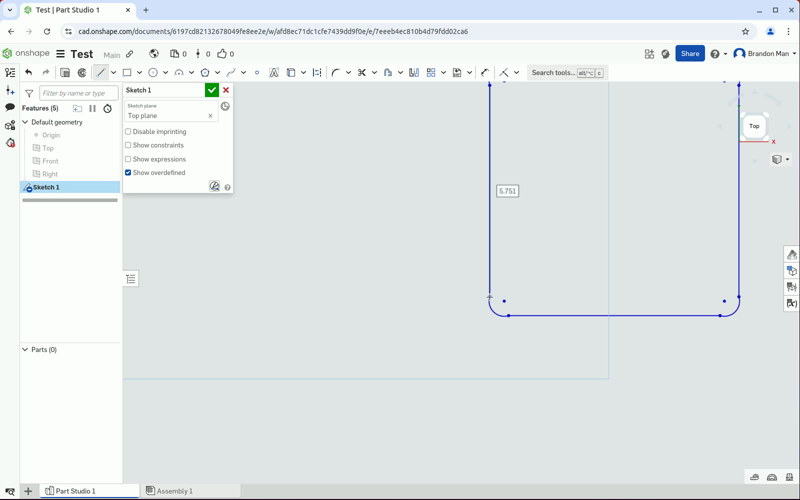
scroll(-6)
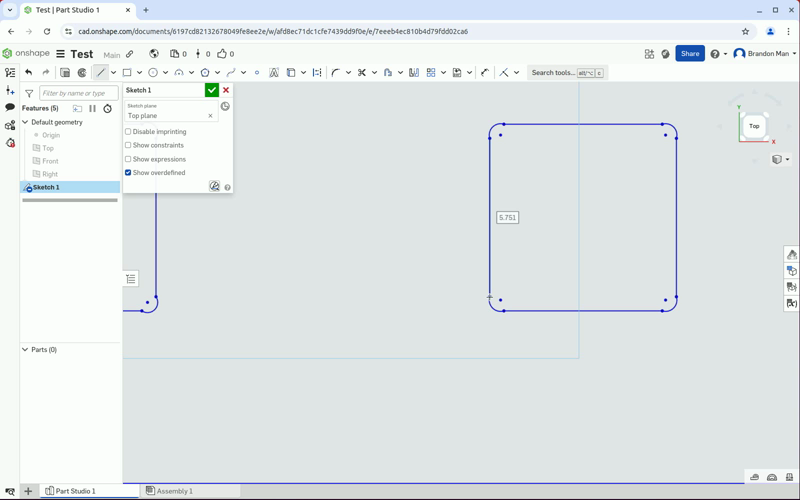
scroll(-6)
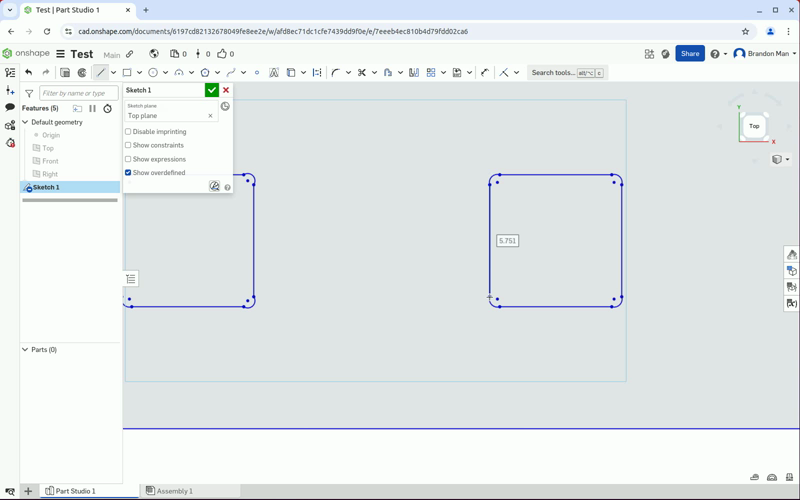
scroll(-6)
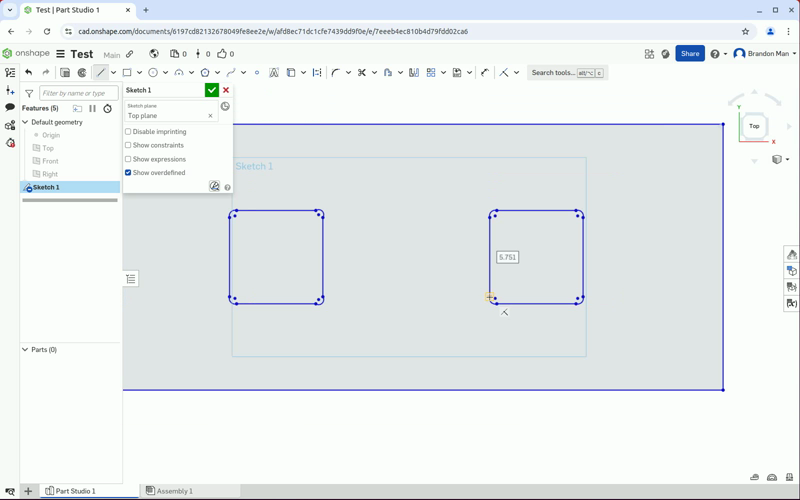
scroll(-6)
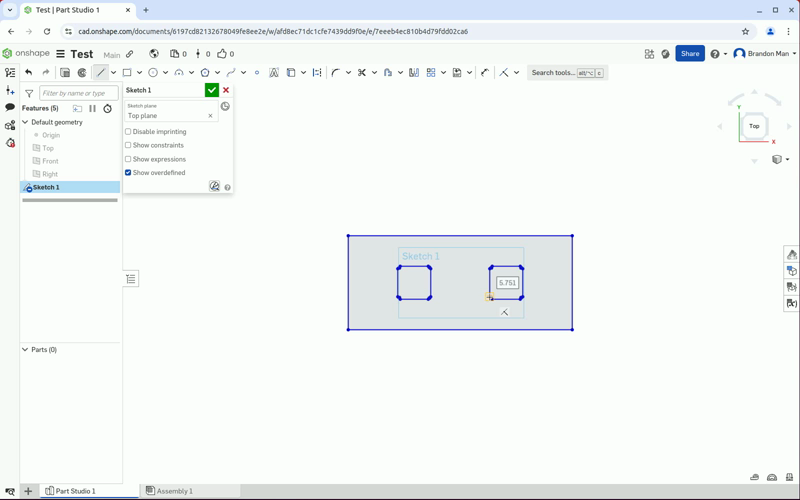
key(esc)
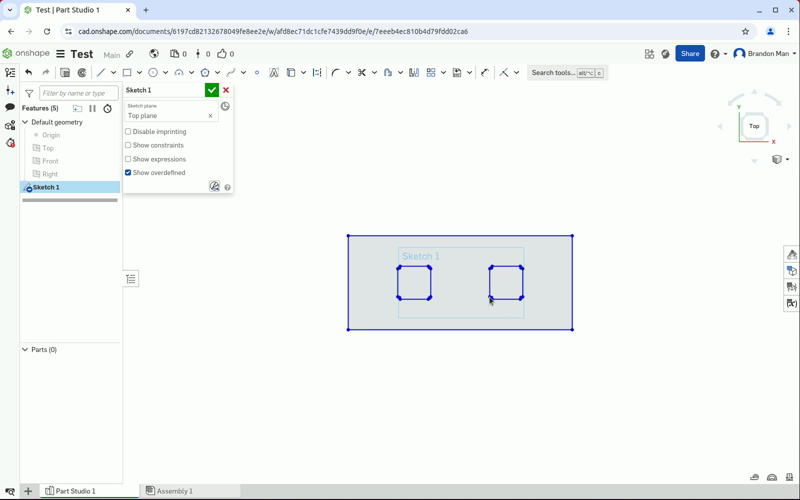
mouse_move(451, 282)
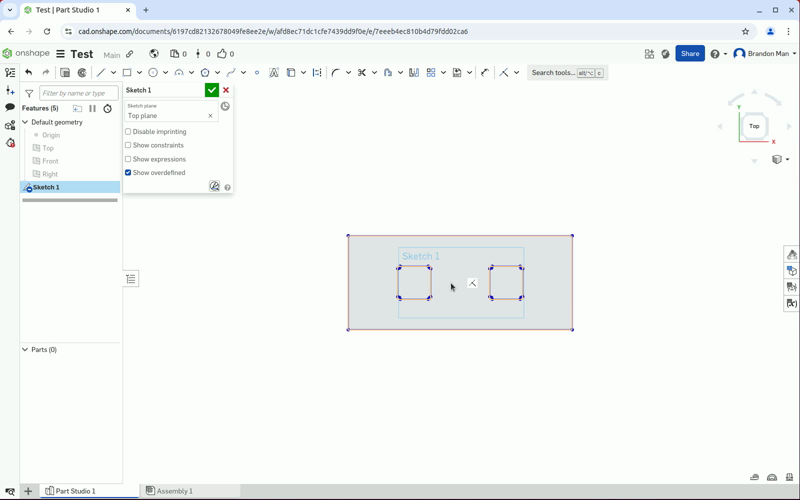
click(451, 282)
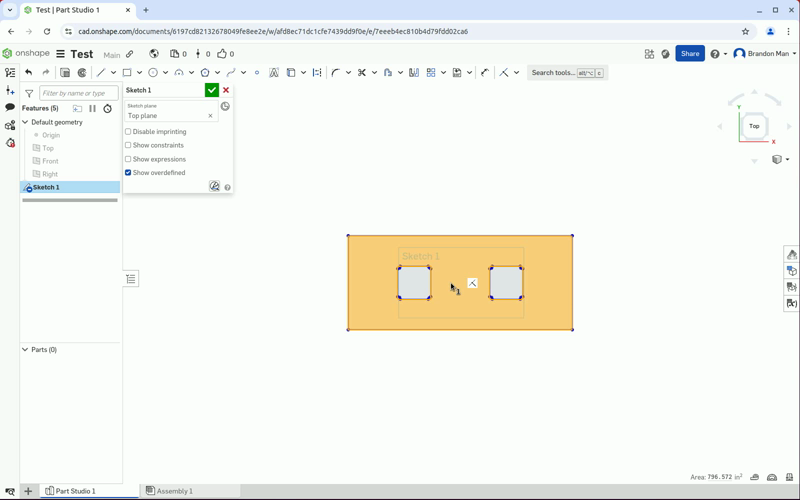
mouse_move(73, 352)
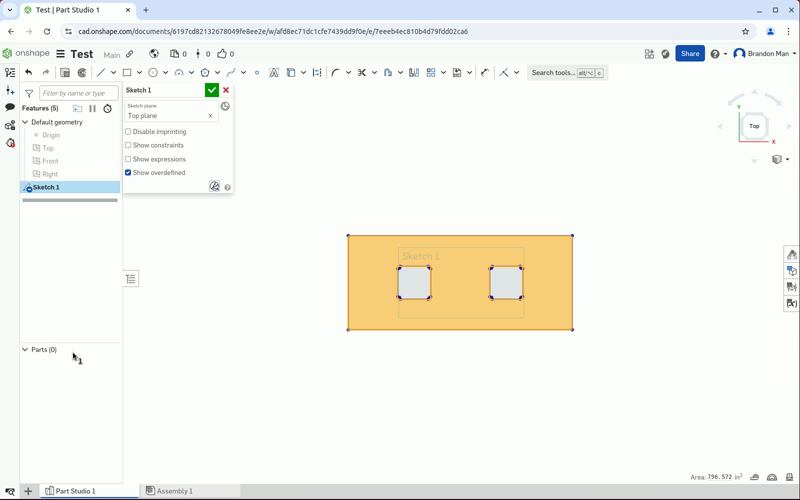
key(shift+y)
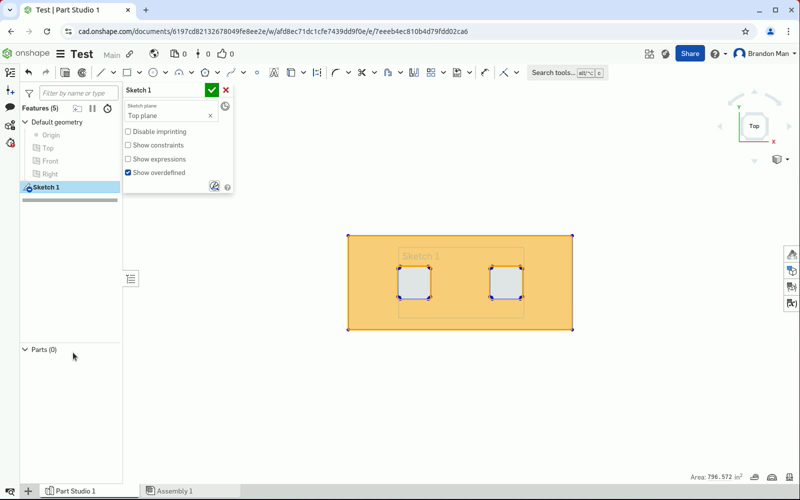
key(shift+e)
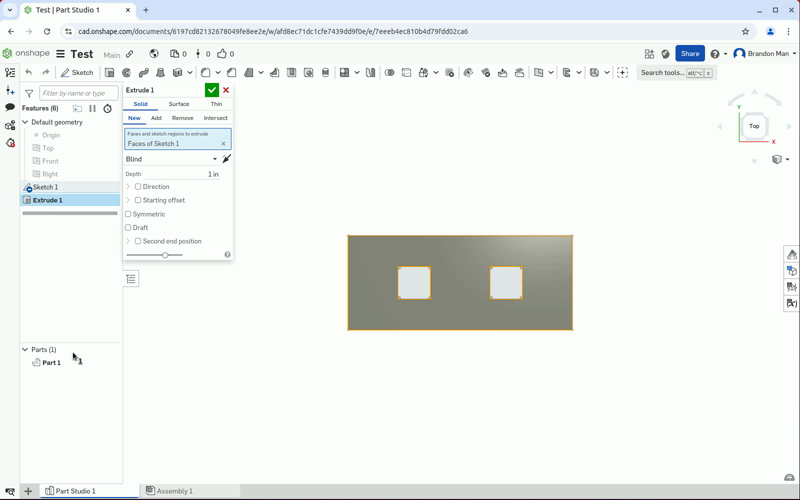
mouse_move(143, 106)
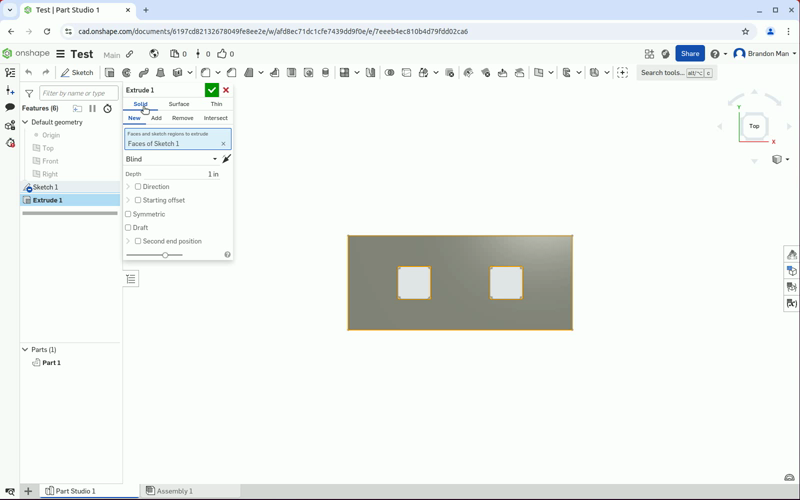
click(143, 106)
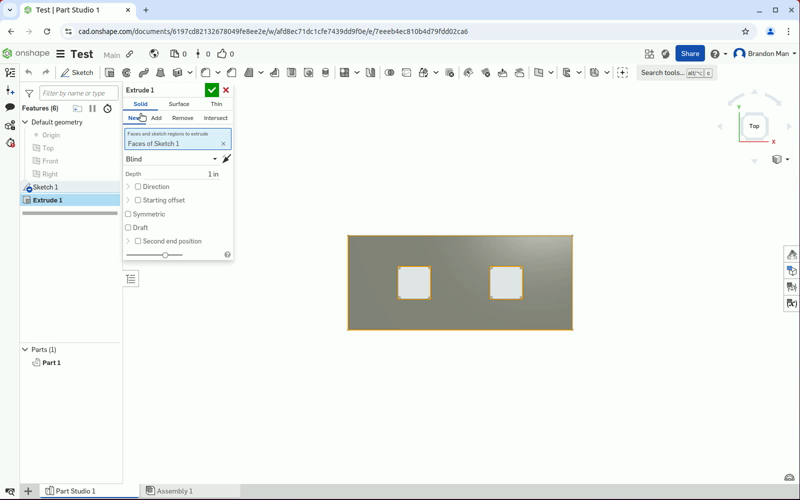
mouse_move(137, 120)
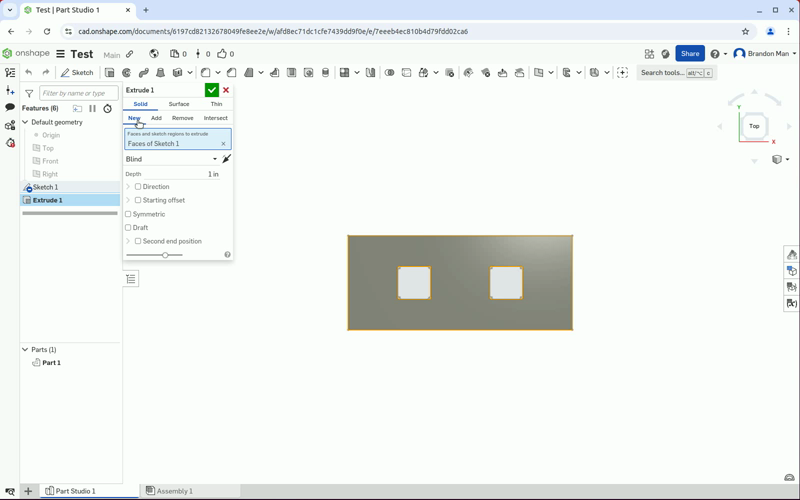
click(137, 120)
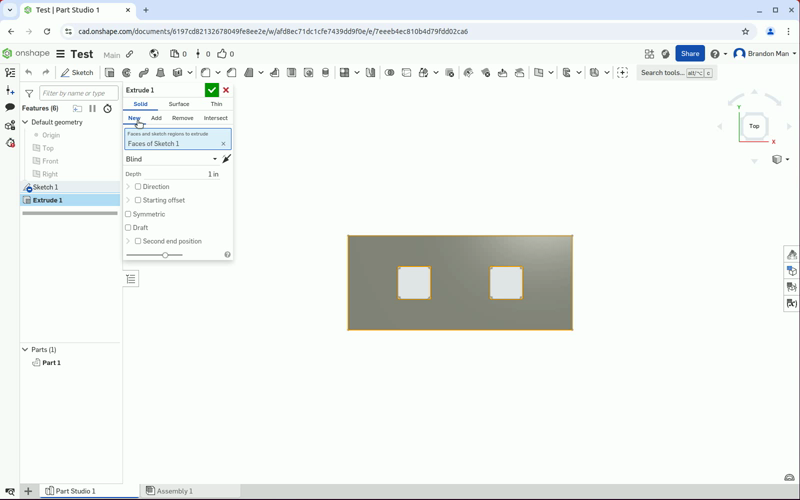
key(tab, 4)
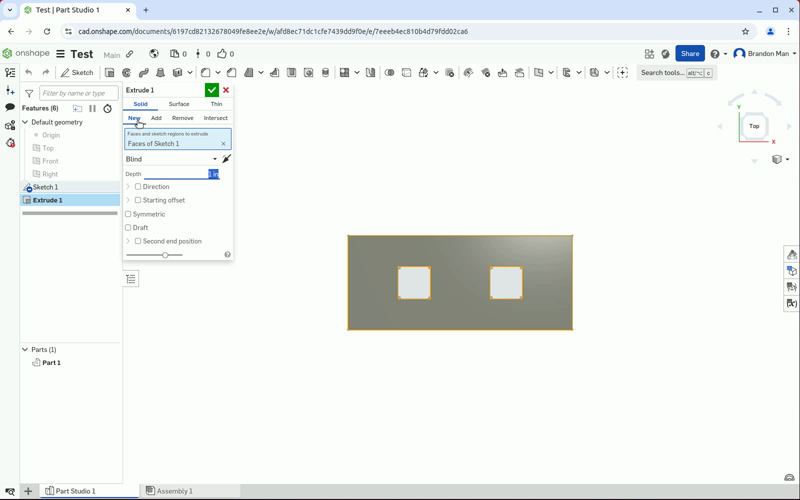
text(1.444)
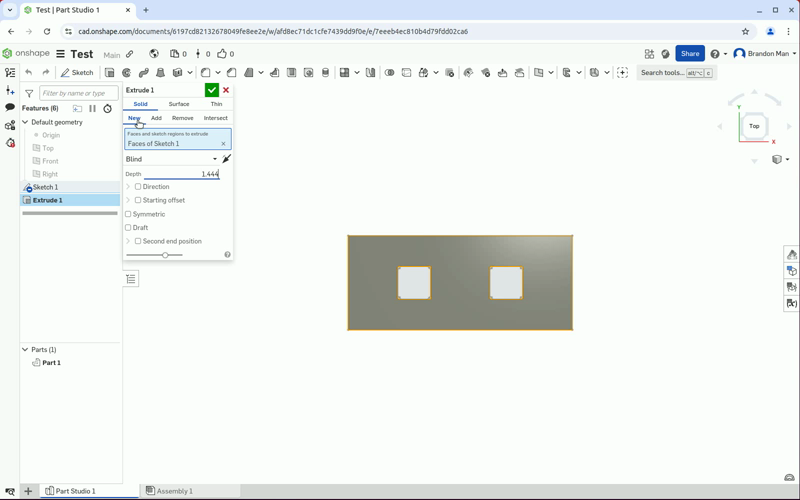
key(enter)
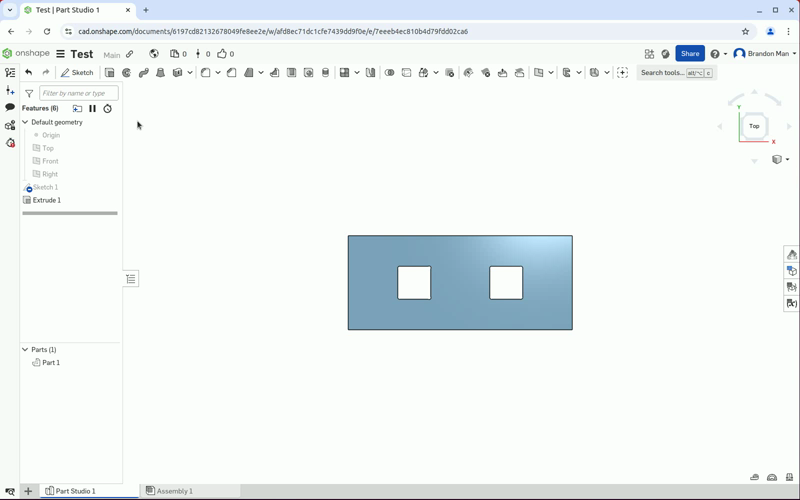
key(shift+h)
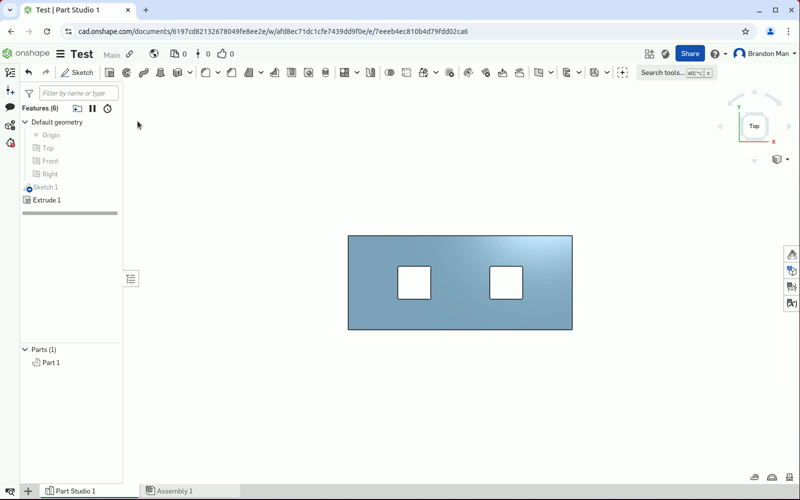
key(shift+h)
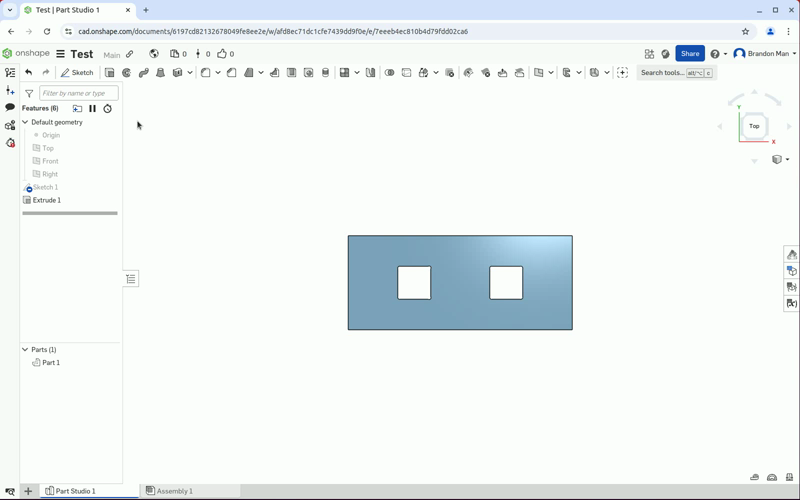
mouse_move(73, 189)
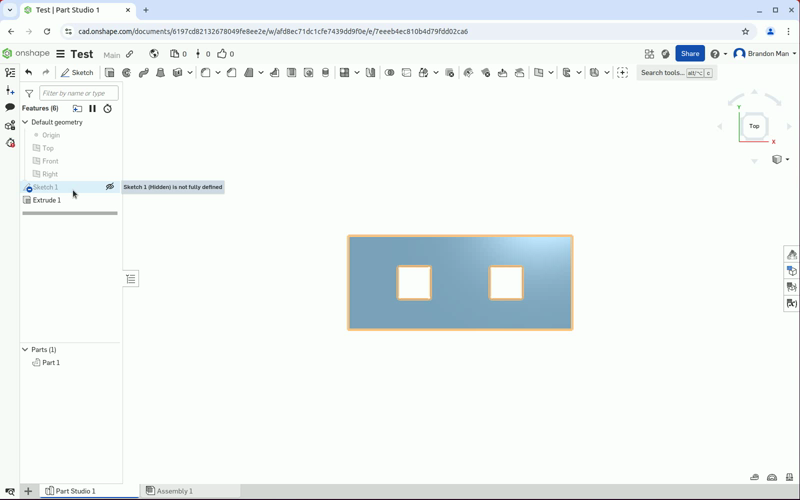
click(73, 189)
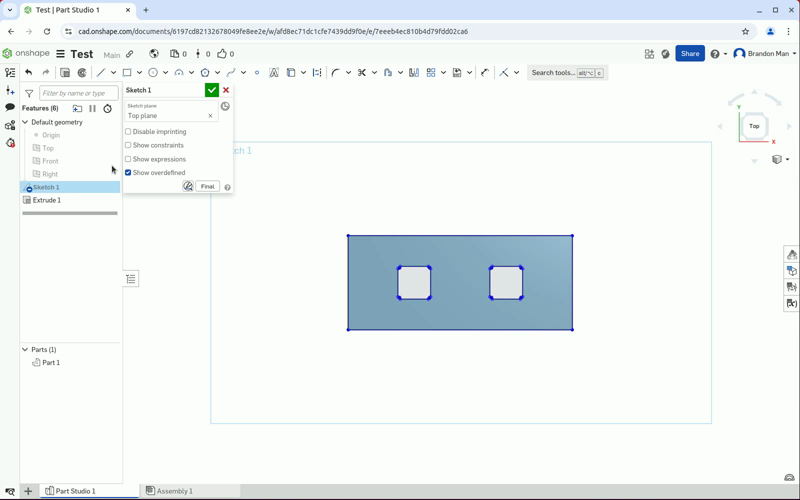
mouse_move(229, 92)
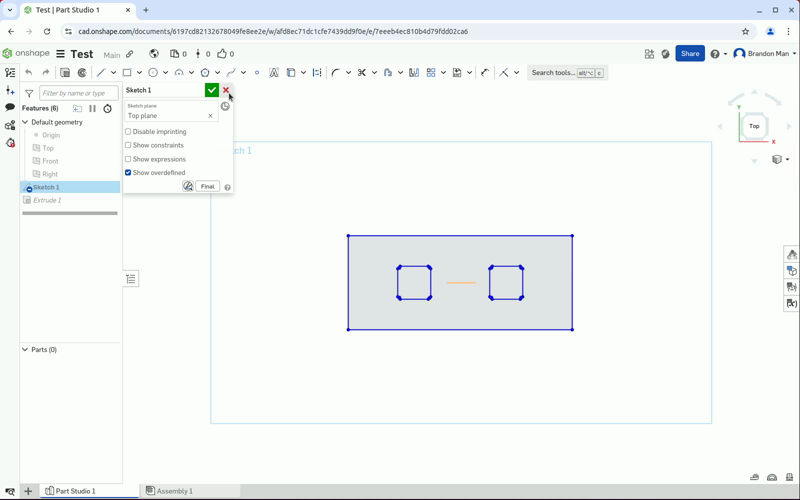
click(229, 92)
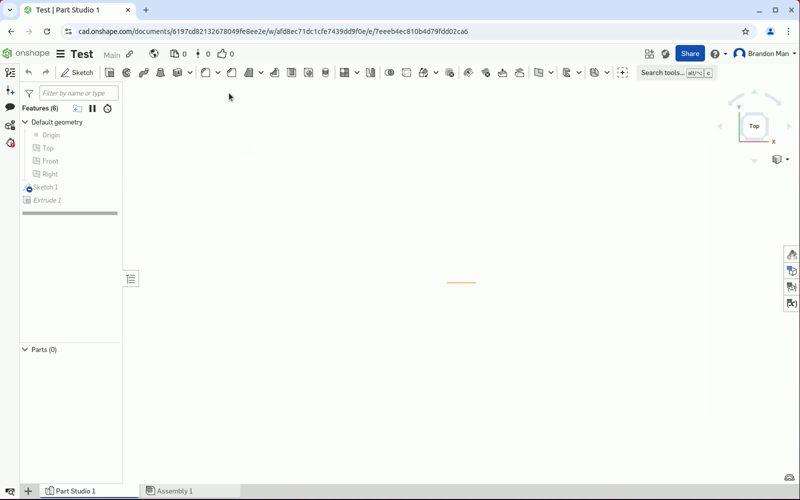
mouse_move(541, 75)
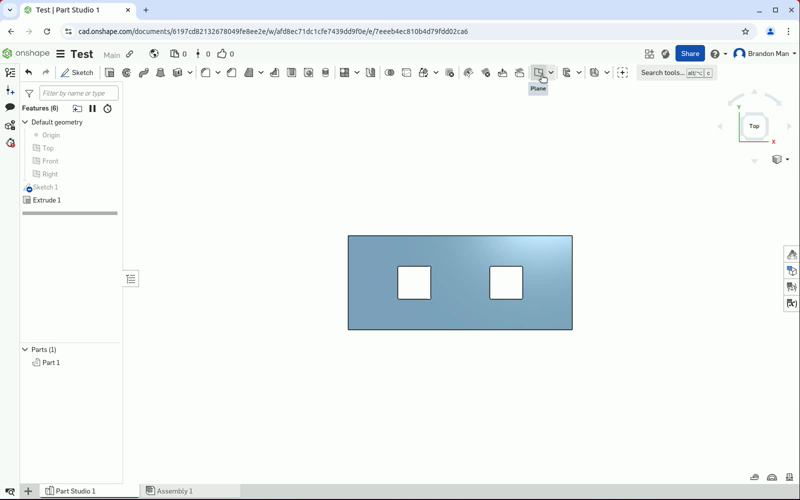
click(541, 75)
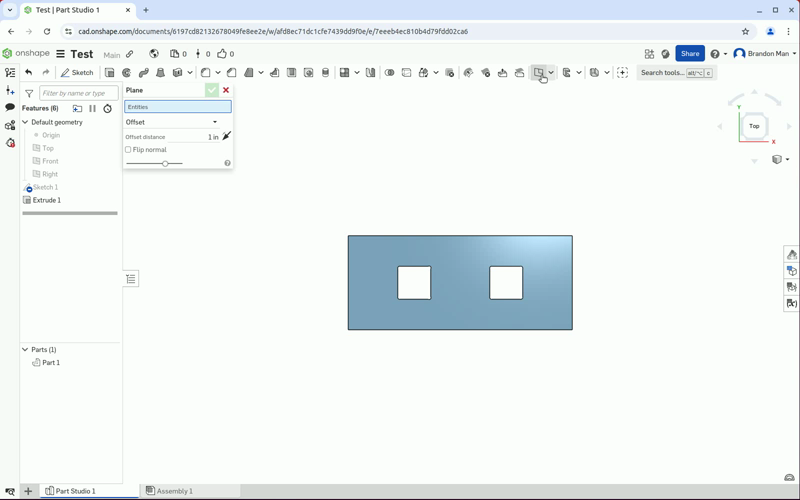
mouse_move(73, 150)
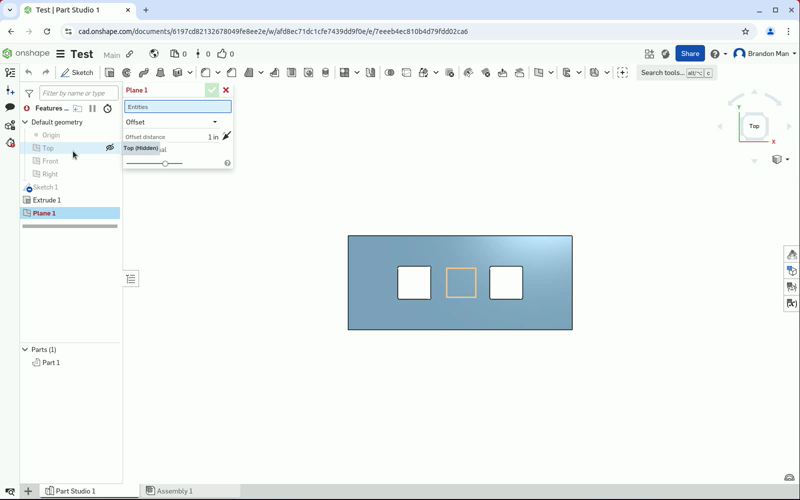
click(73, 150)
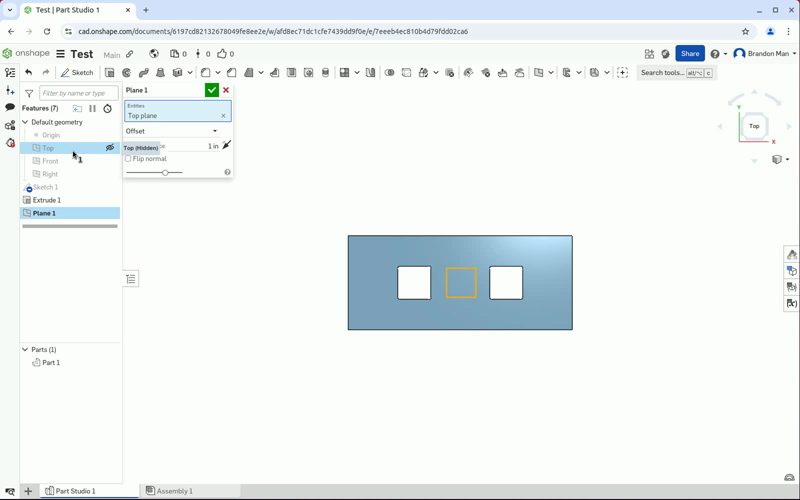
key(tab, 2)
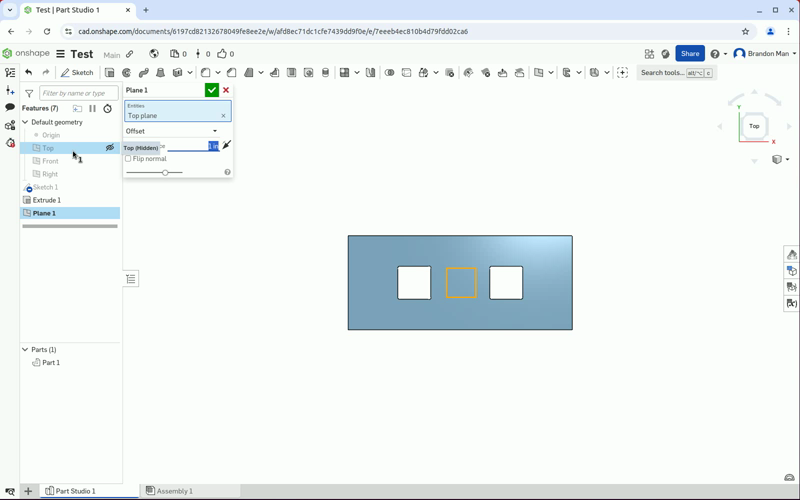
text(1.448)
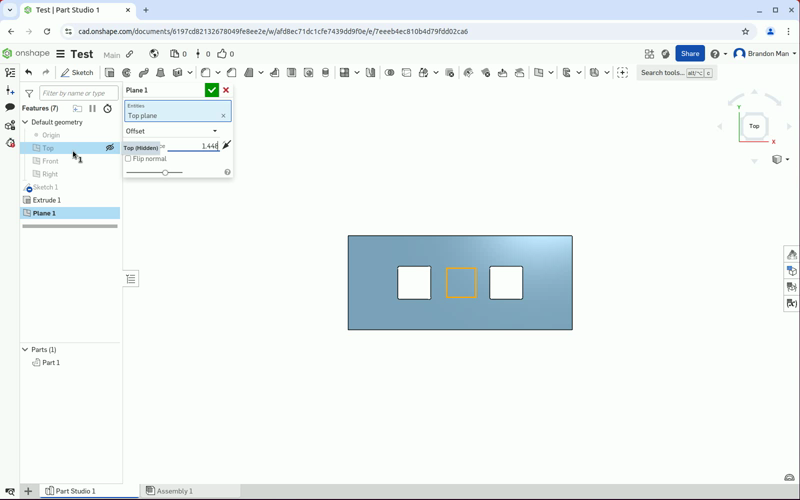
key(enter, 2)
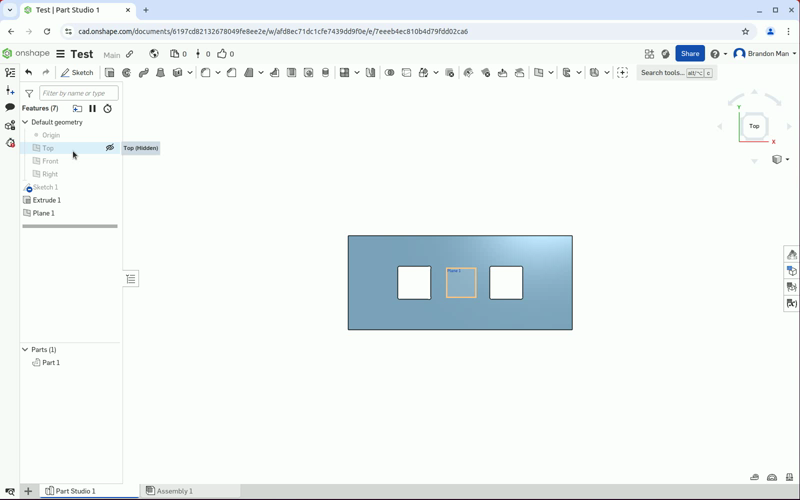
key(shift+s)
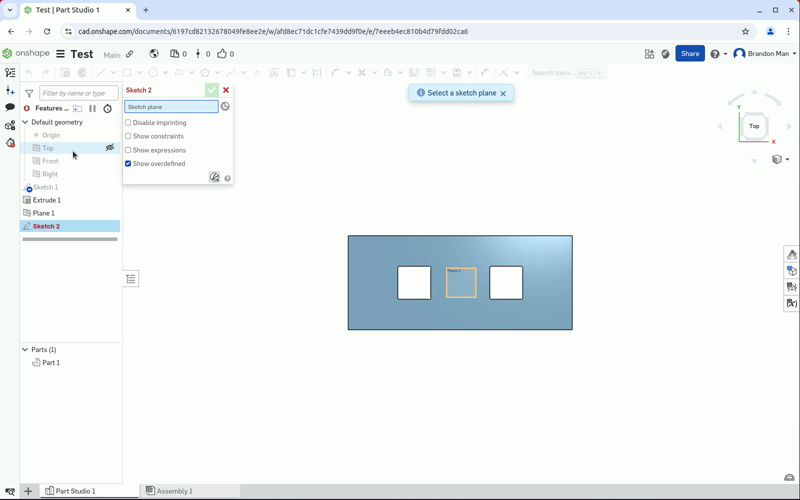
mouse_move(73, 215)
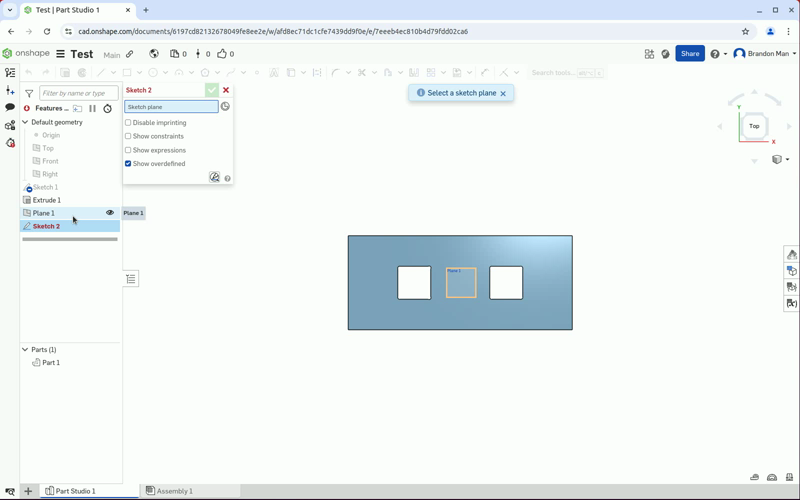
click(73, 215)
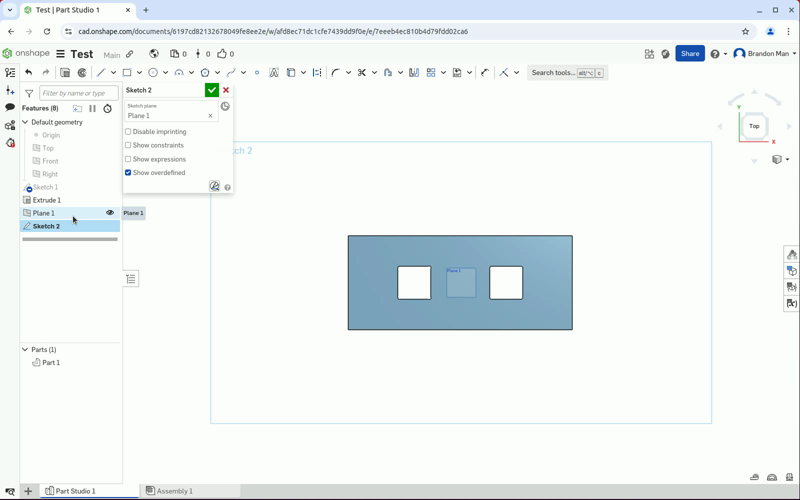
mouse_move(73, 352)
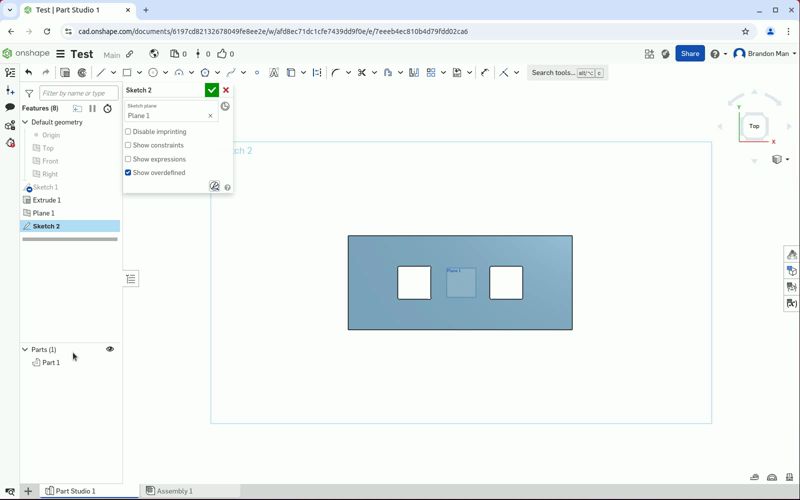
key(y)
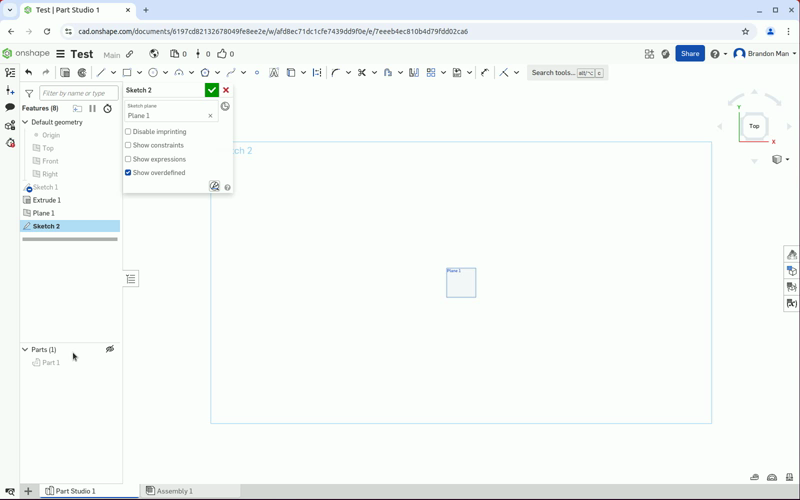
key(l)
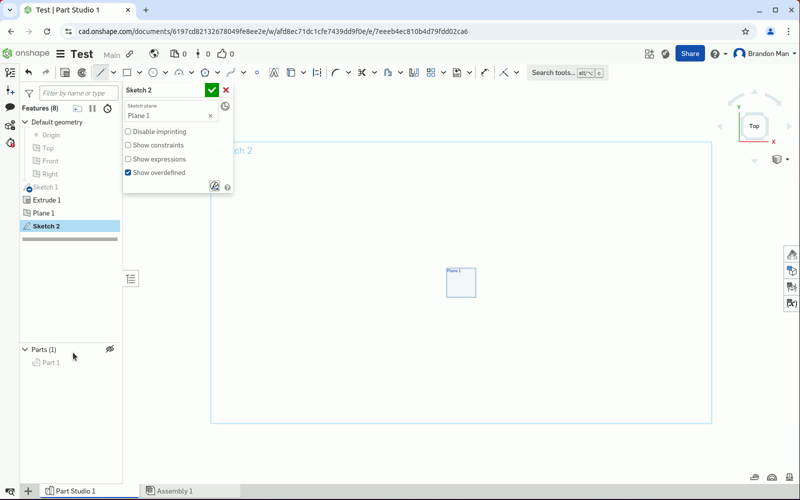
key_down(shift)
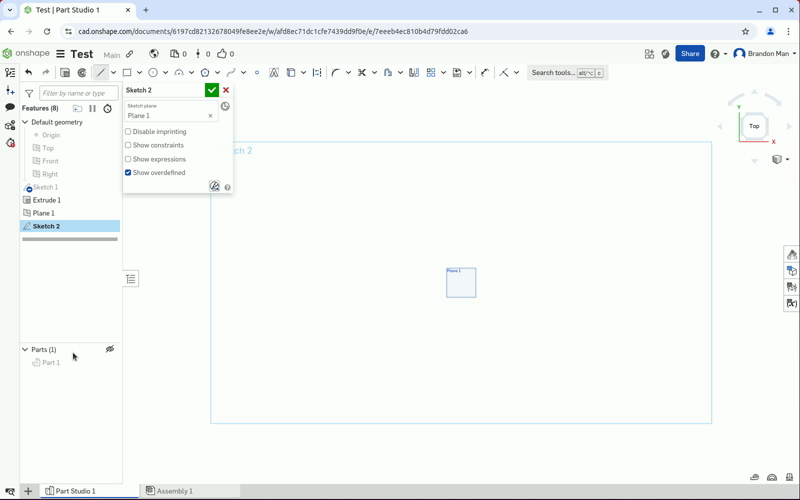
mouse_move(493, 266)
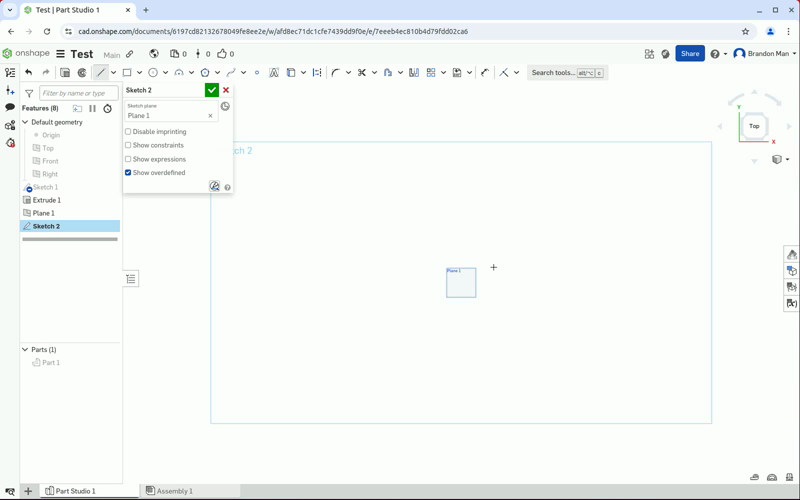
click(493, 266)
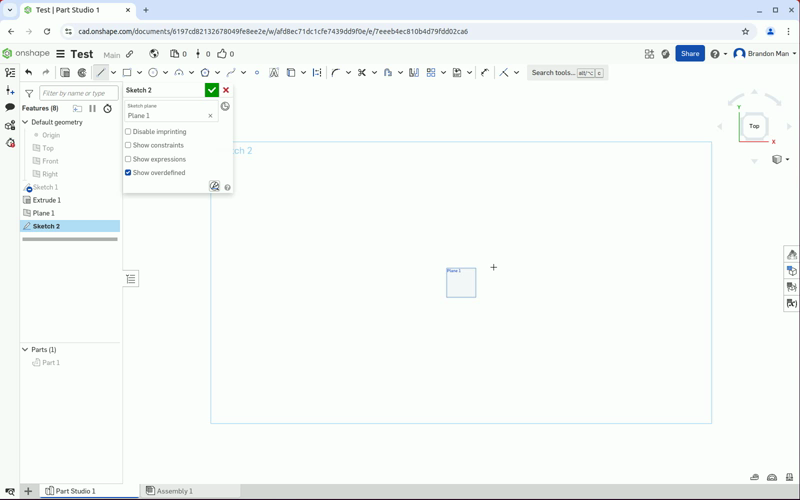
key_up(shift)
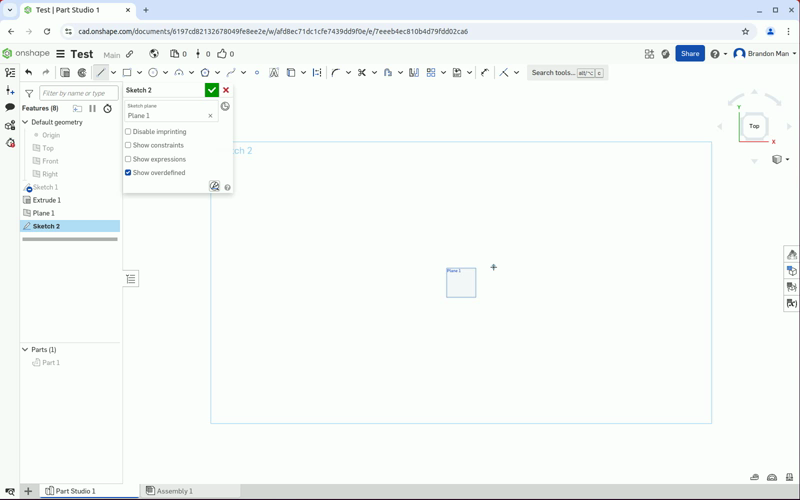
key_down(shift)
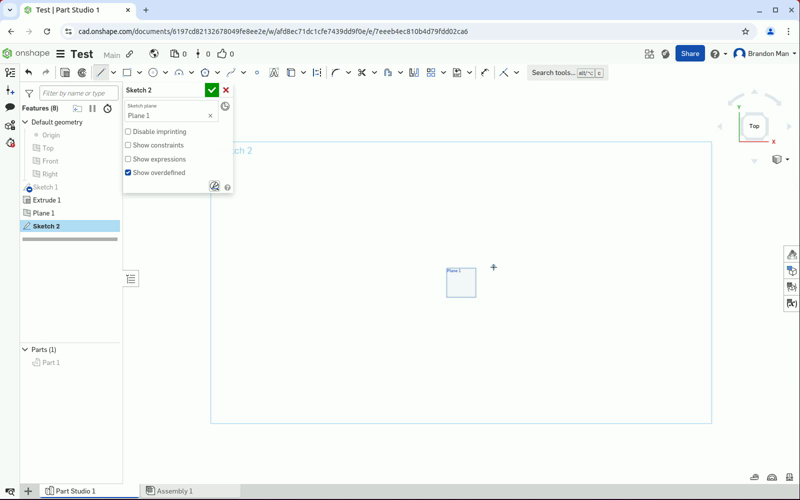
mouse_move(523, 266)
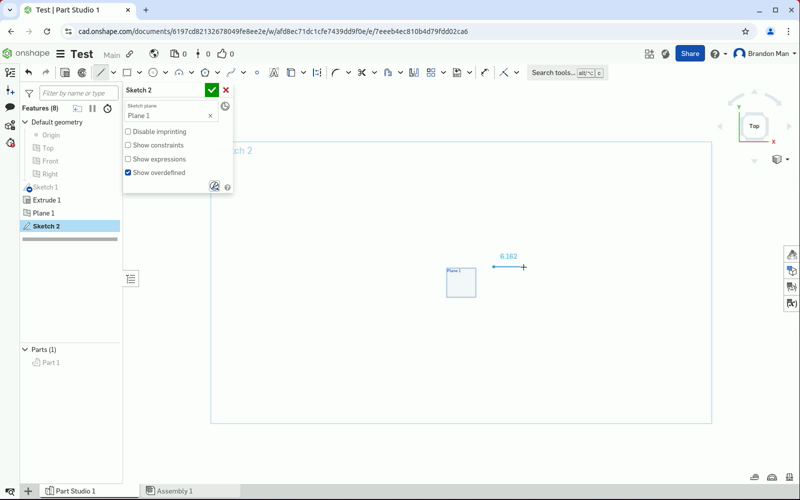
mouse_move(520, 266)
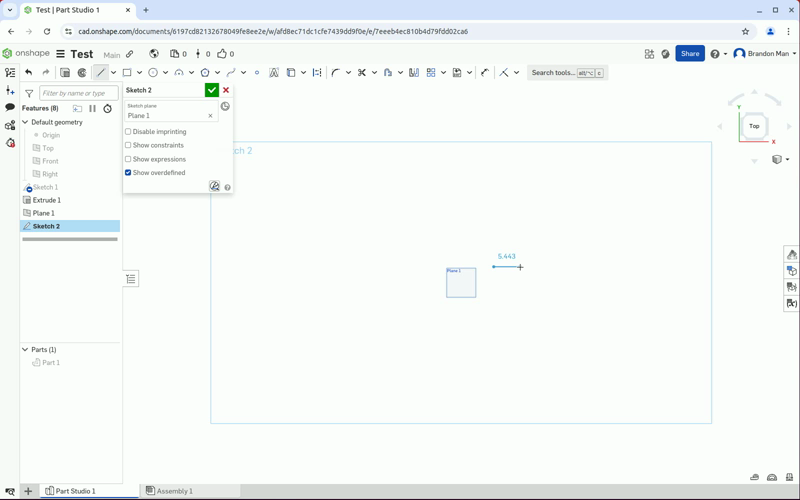
click(520, 266)
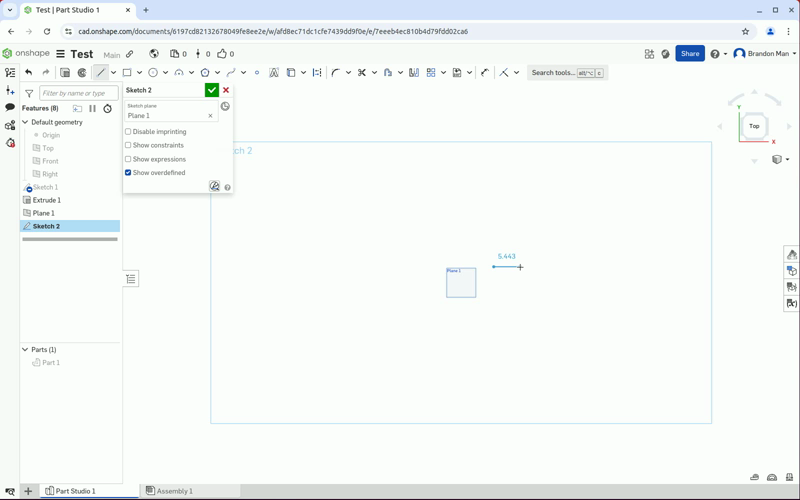
key_up(shift)
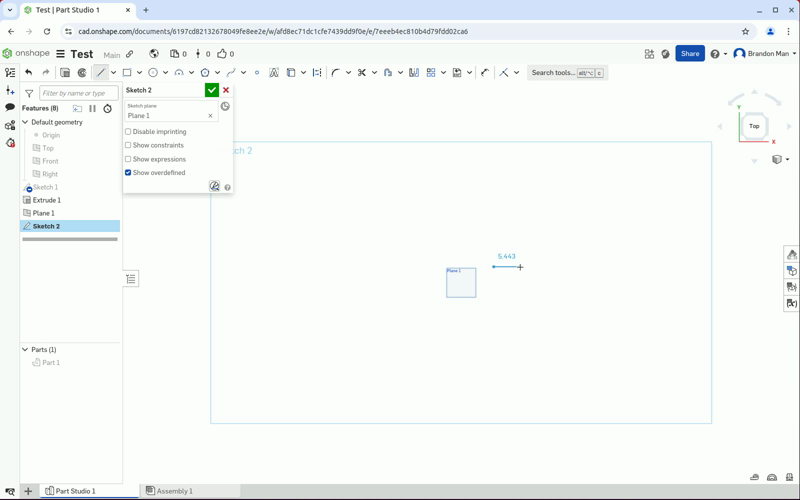
key_down(shift)
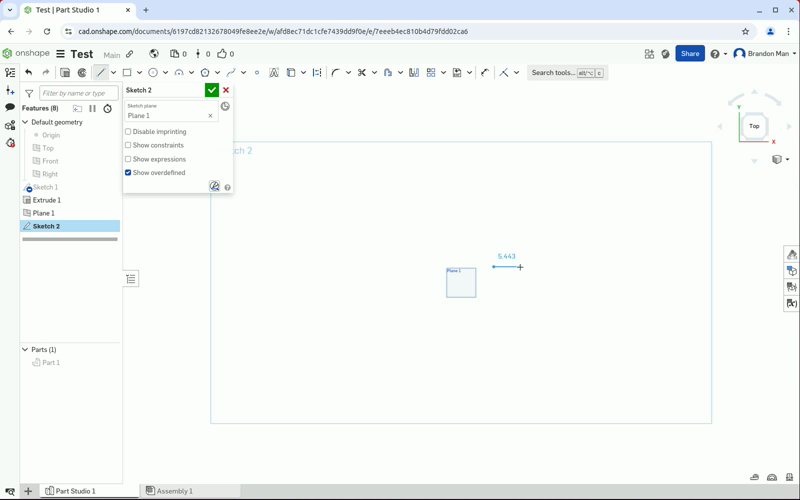
mouse_move(550, 266)
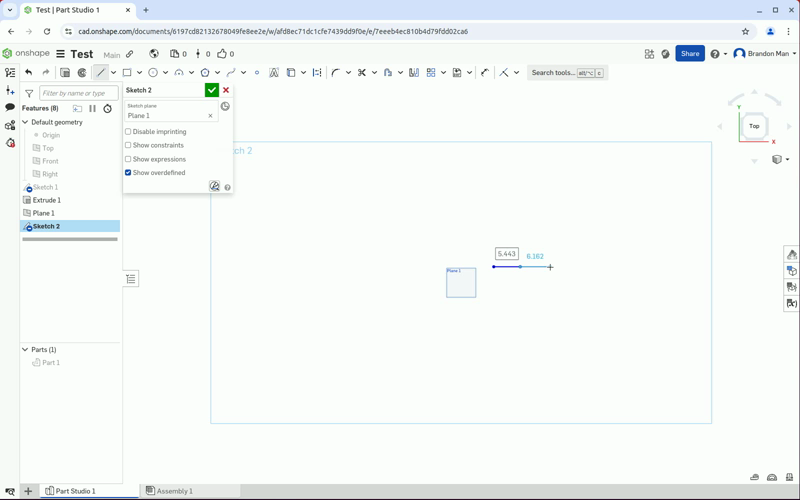
mouse_move(520, 253)
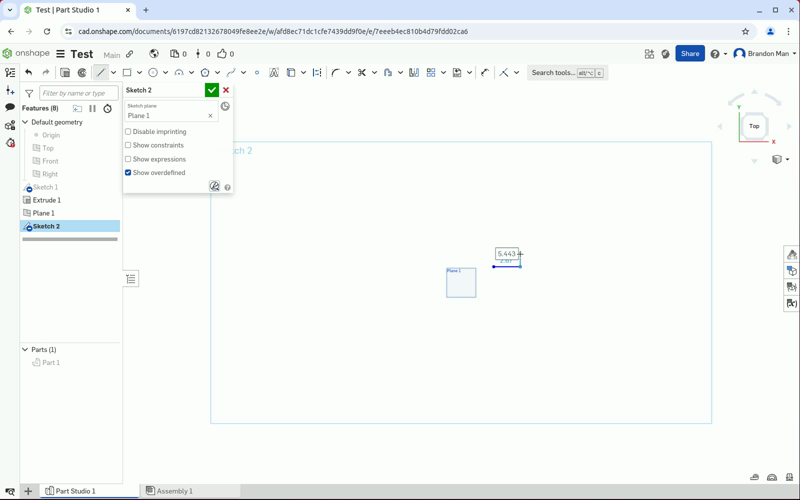
click(520, 253)
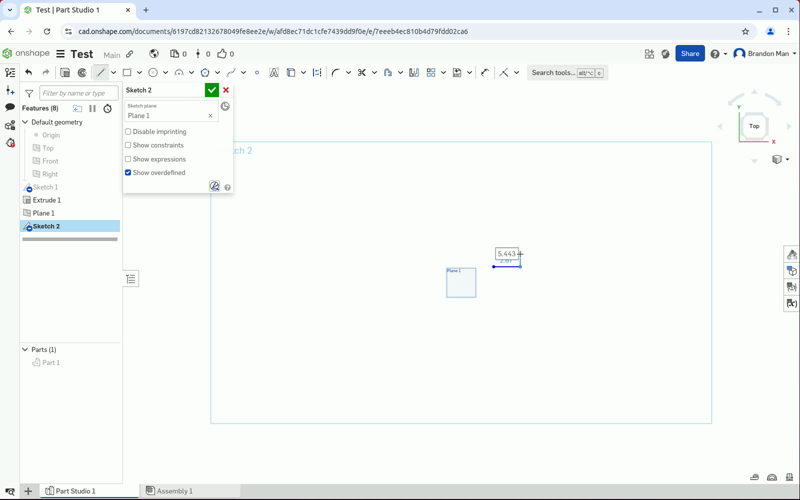
key_up(shift)
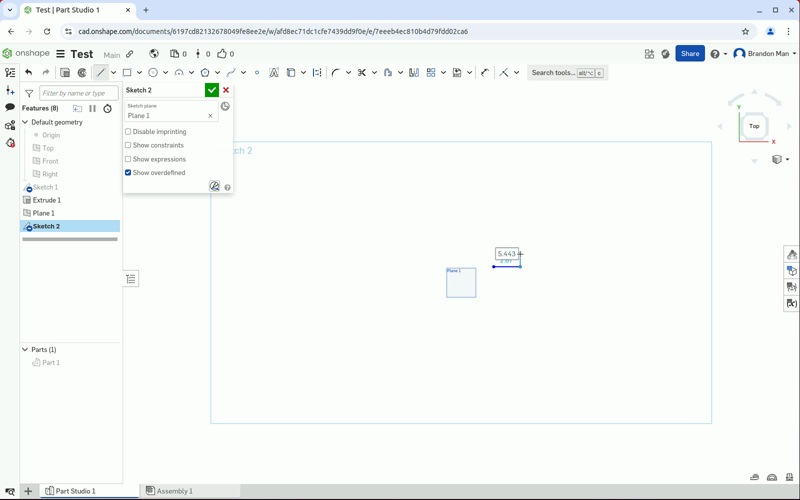
key(esc)
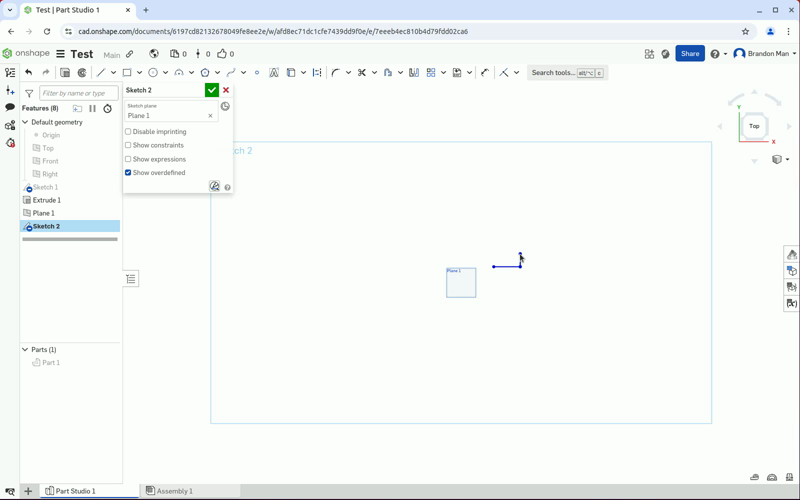
key(a)
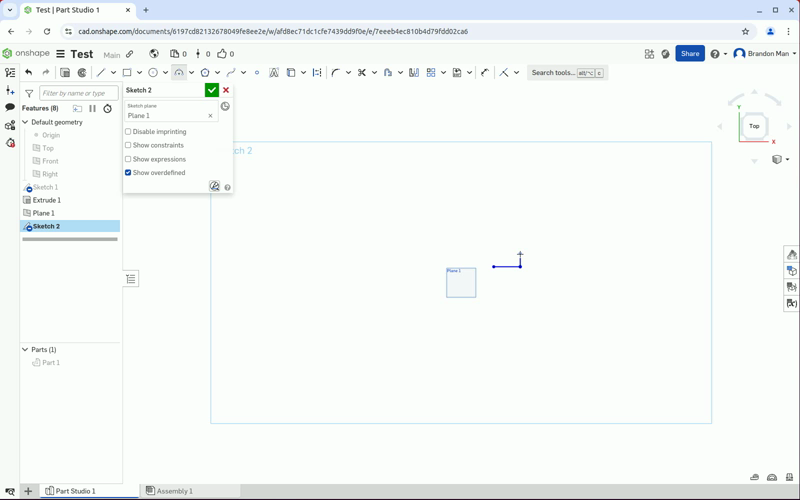
mouse_move(520, 253)
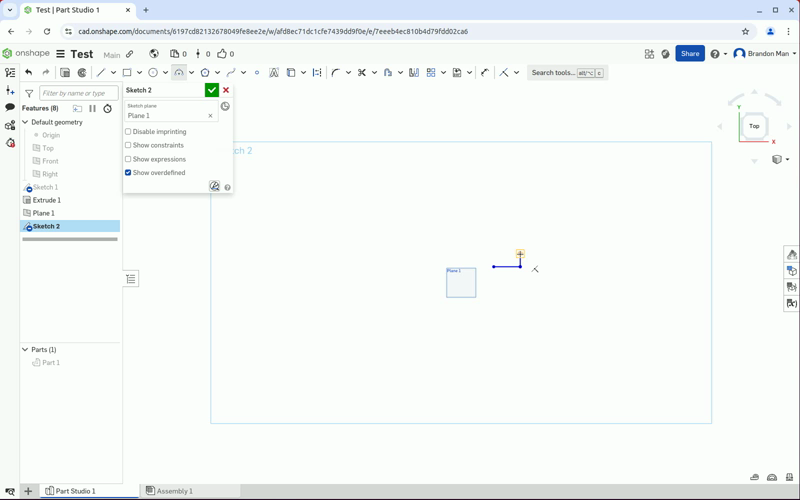
click(520, 253)
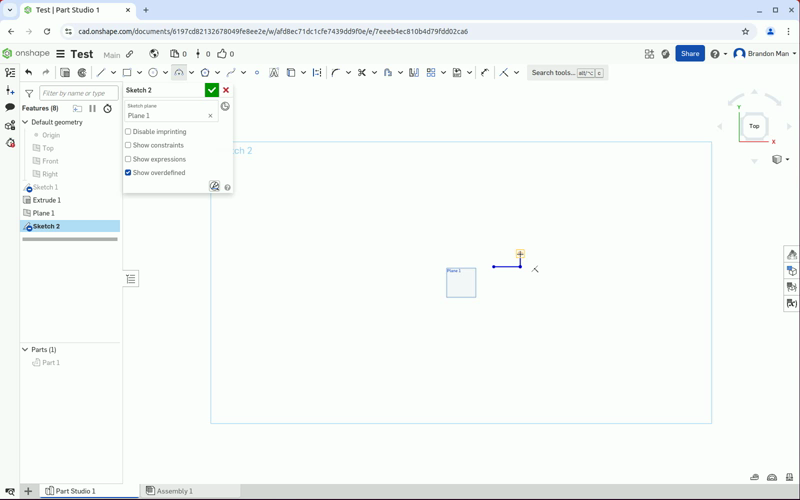
key_down(shift)
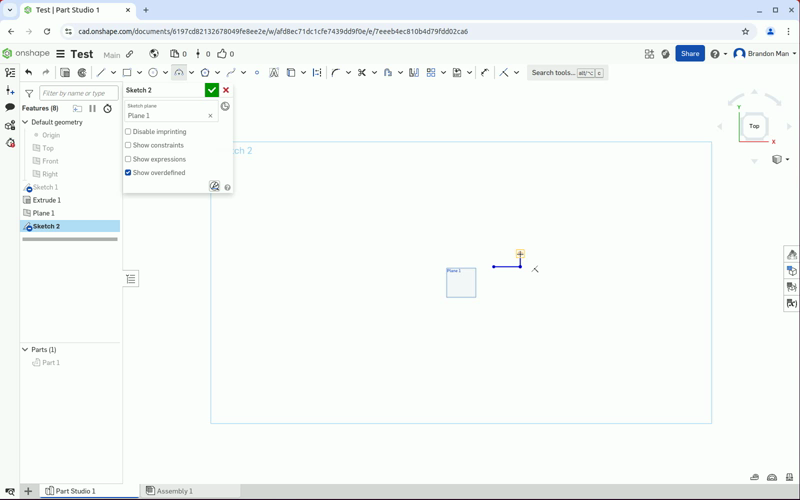
mouse_move(518, 251)
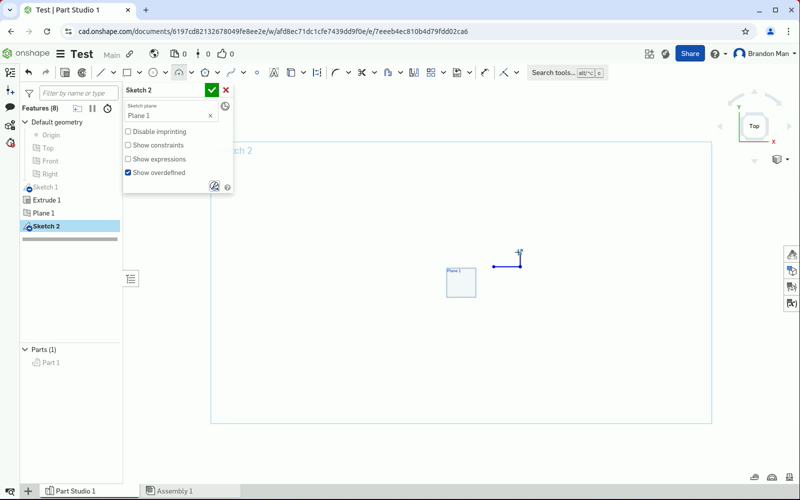
scroll(6)
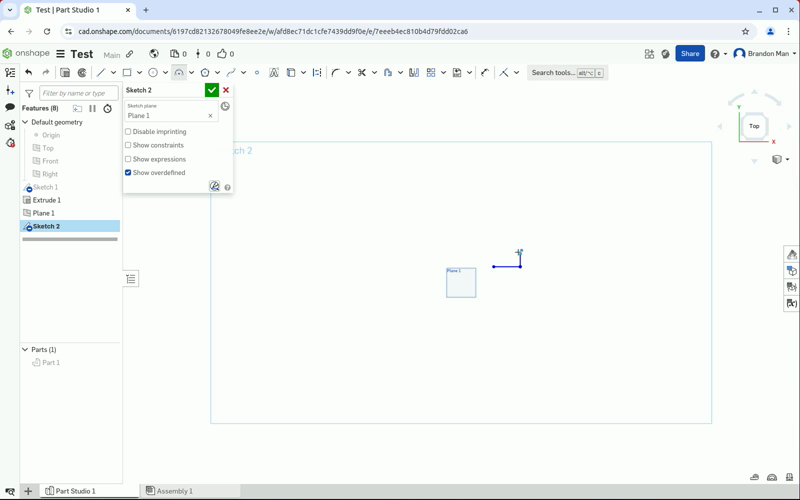
scroll(6)
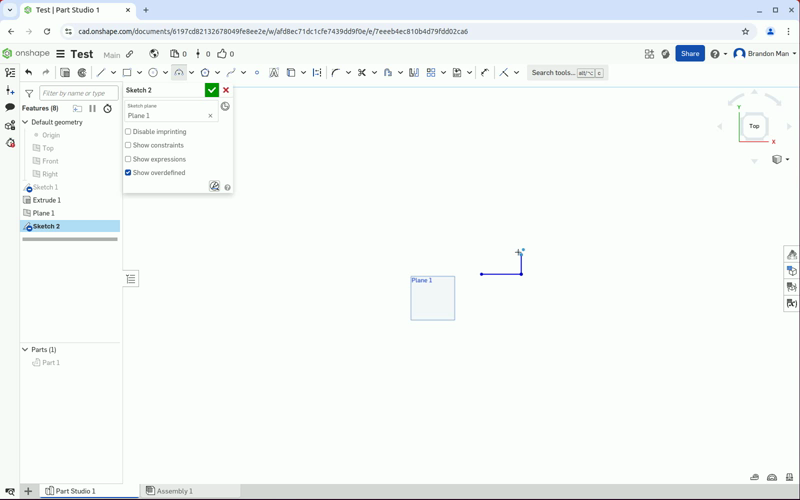
scroll(6)
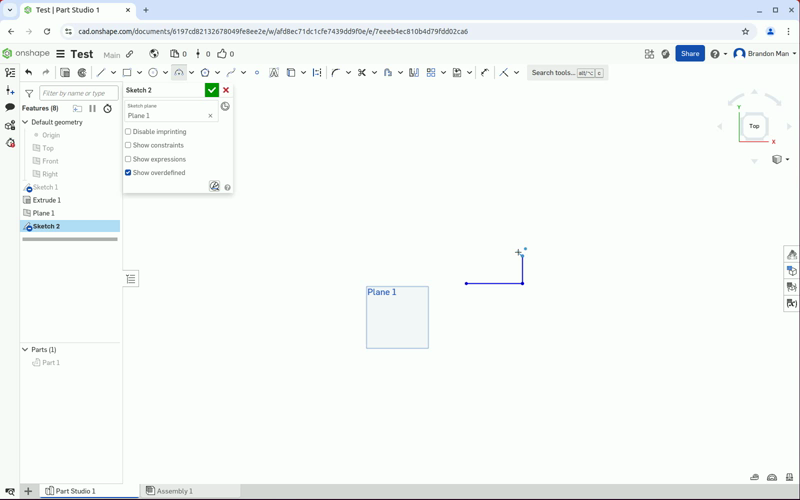
scroll(6)
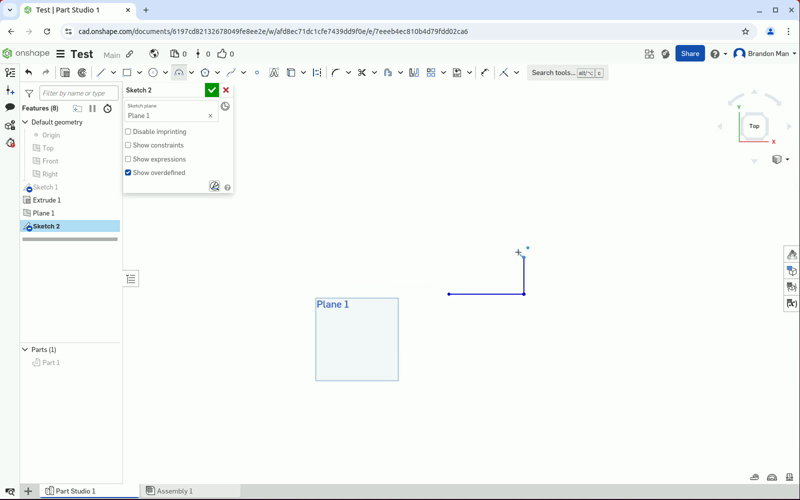
scroll(6)
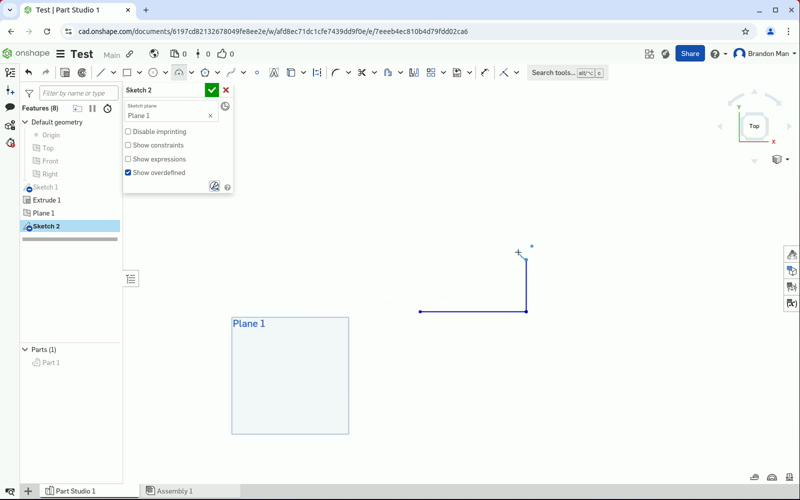
scroll(6)
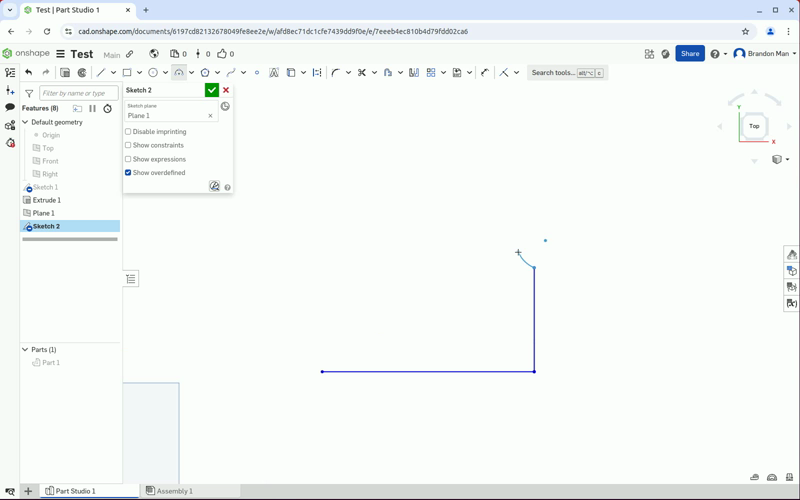
scroll(6)
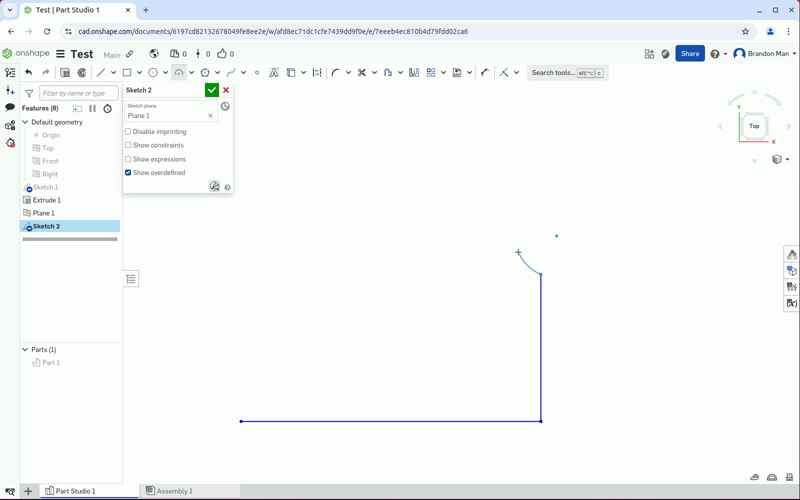
click(518, 251)
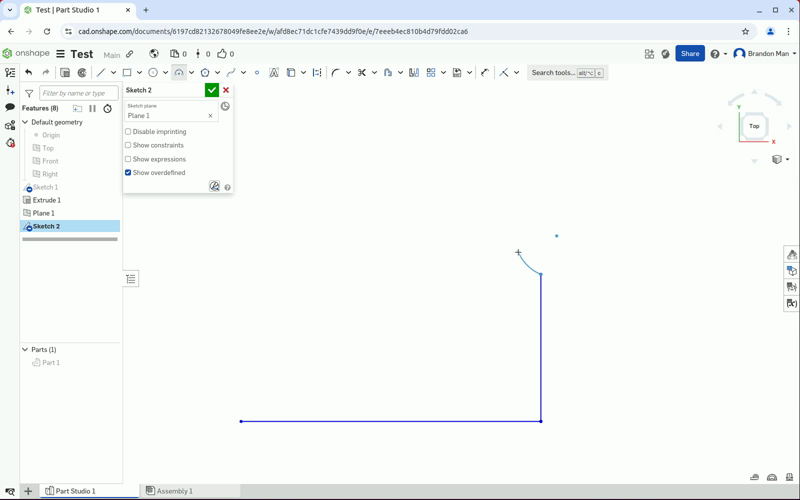
scroll(-6)
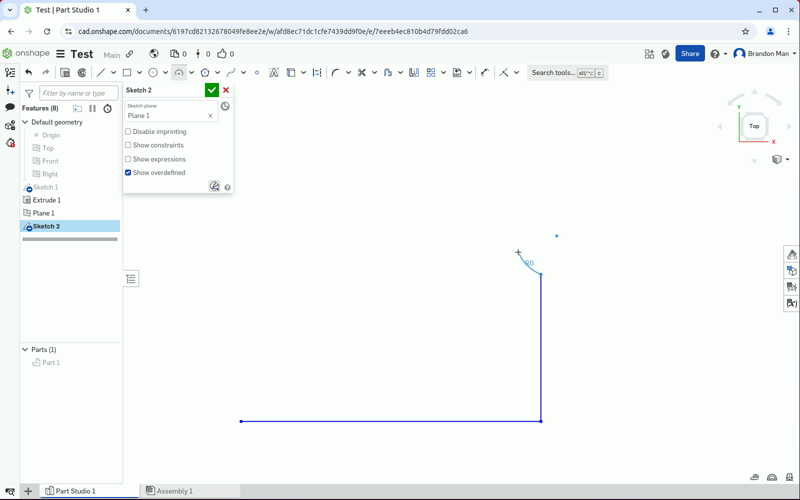
scroll(-6)
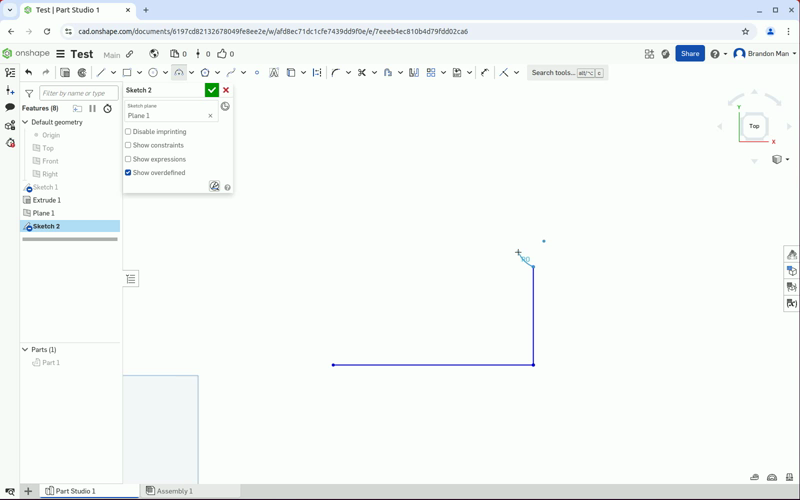
scroll(-6)
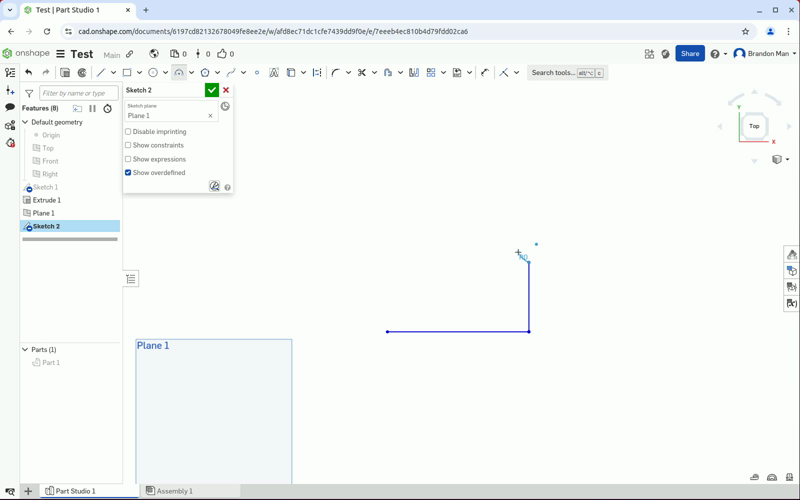
scroll(-6)
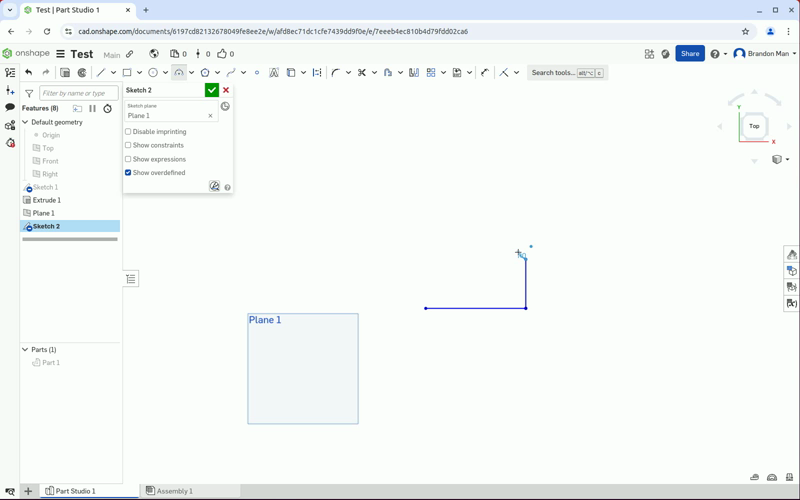
scroll(-6)
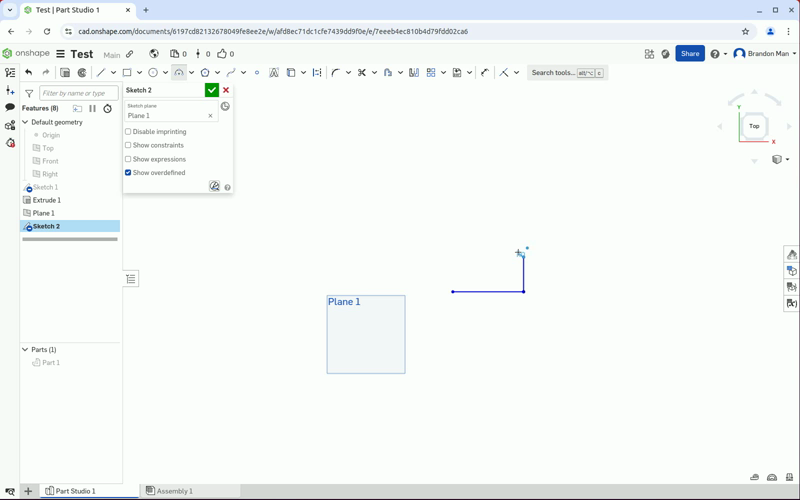
scroll(-6)
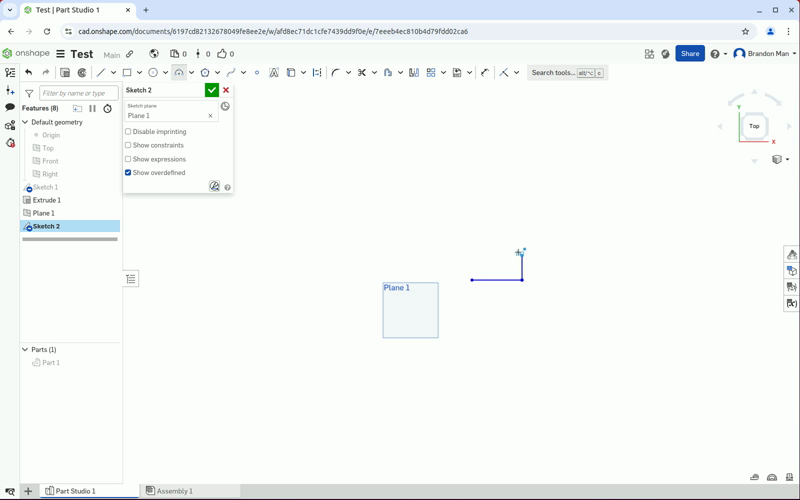
scroll(-6)
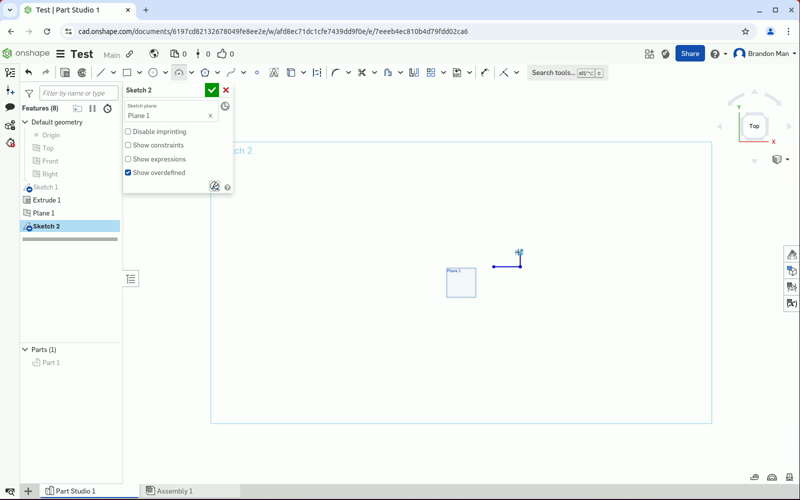
mouse_move(519, 252)
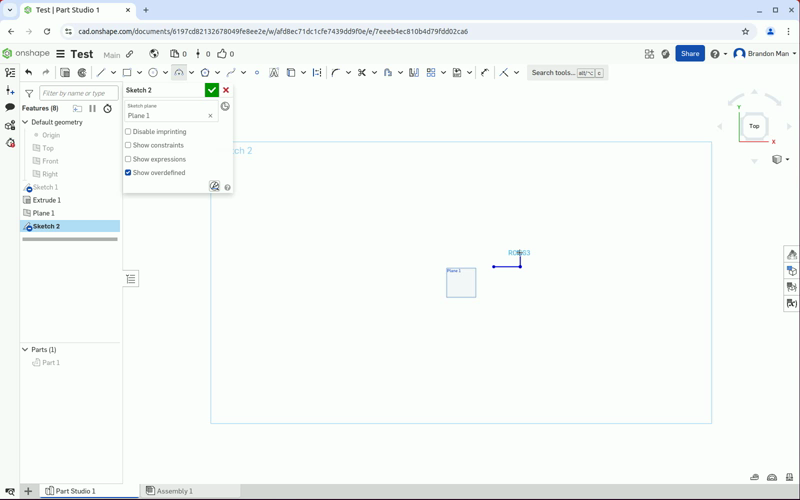
scroll(6)
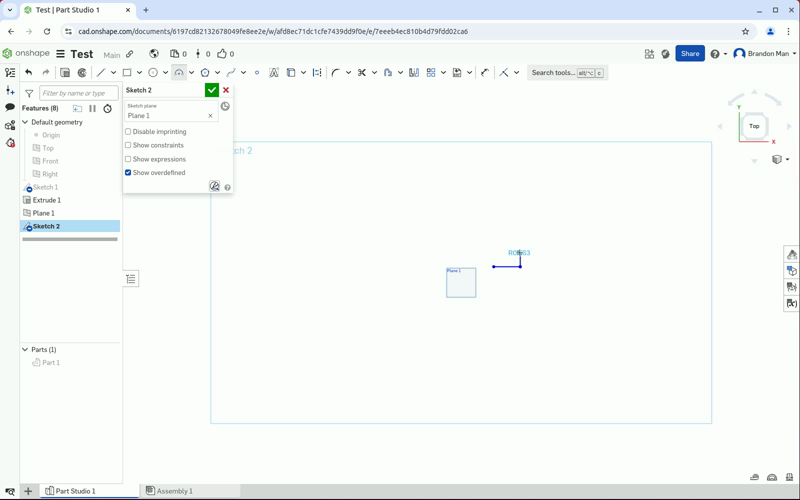
scroll(6)
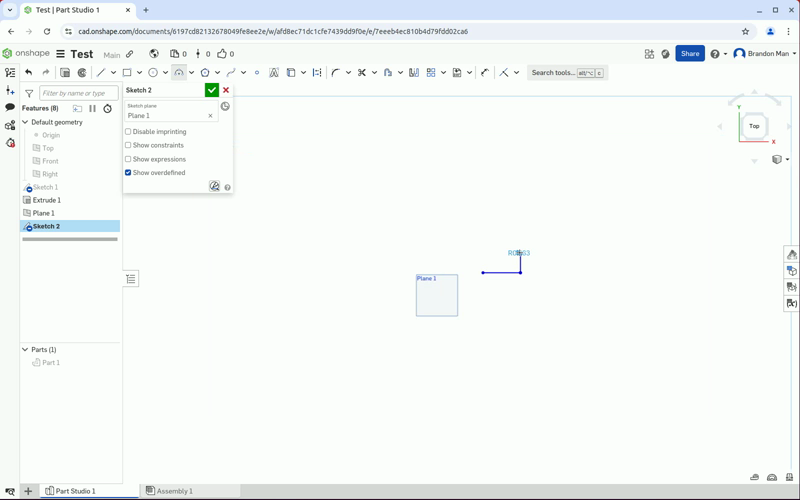
scroll(6)
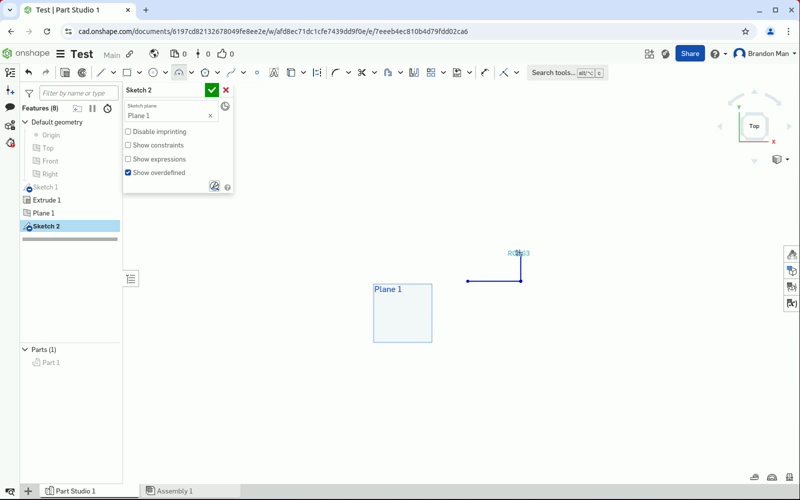
scroll(6)
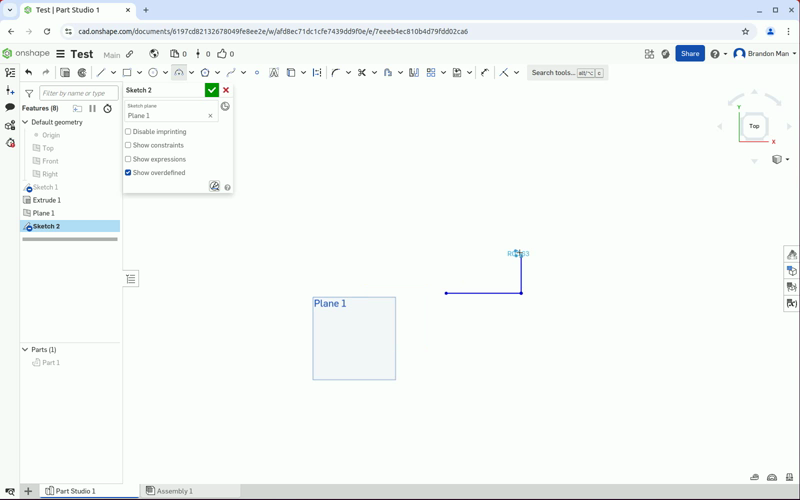
scroll(6)
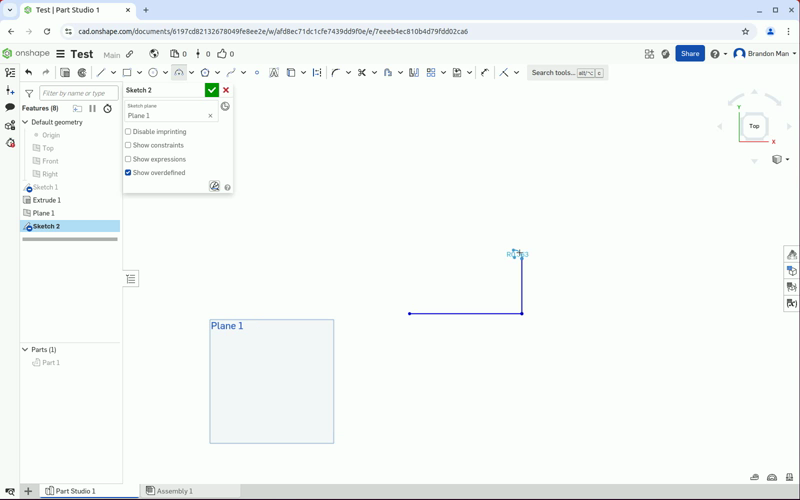
scroll(6)
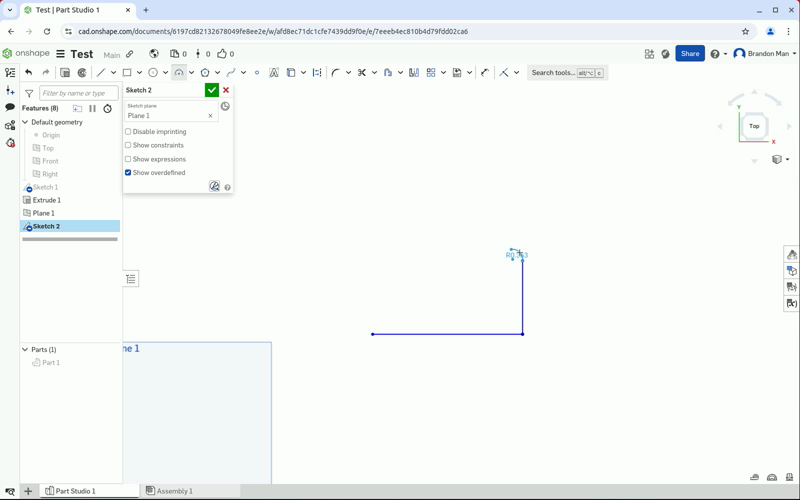
scroll(6)
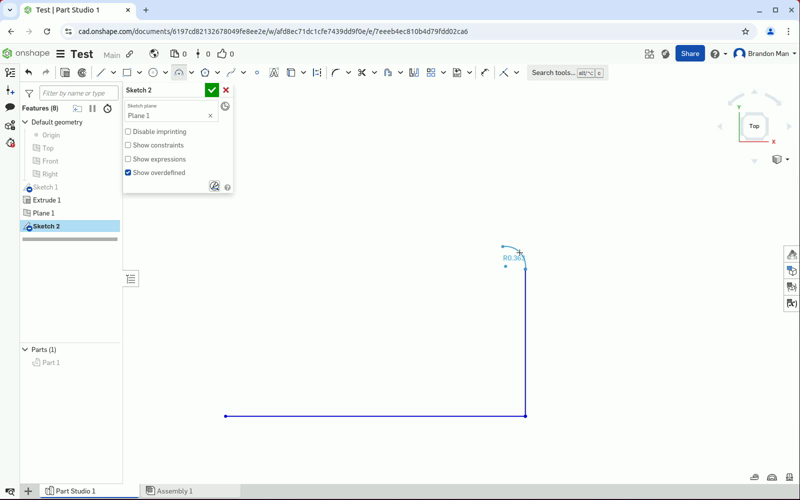
click(519, 252)
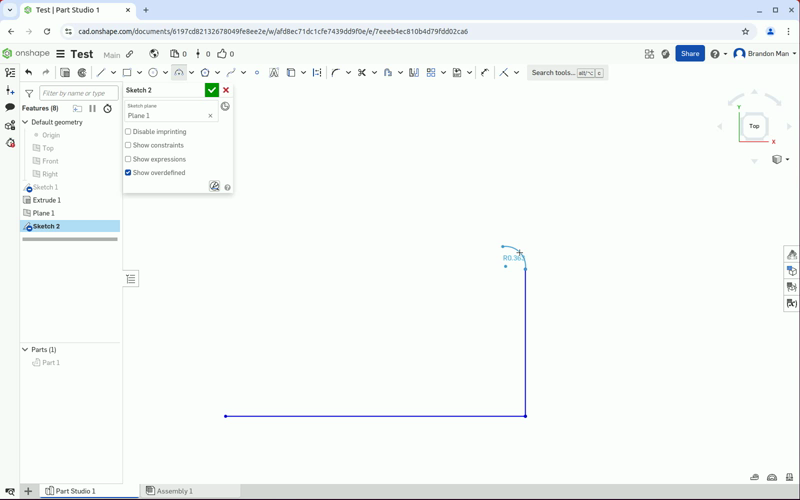
scroll(-6)
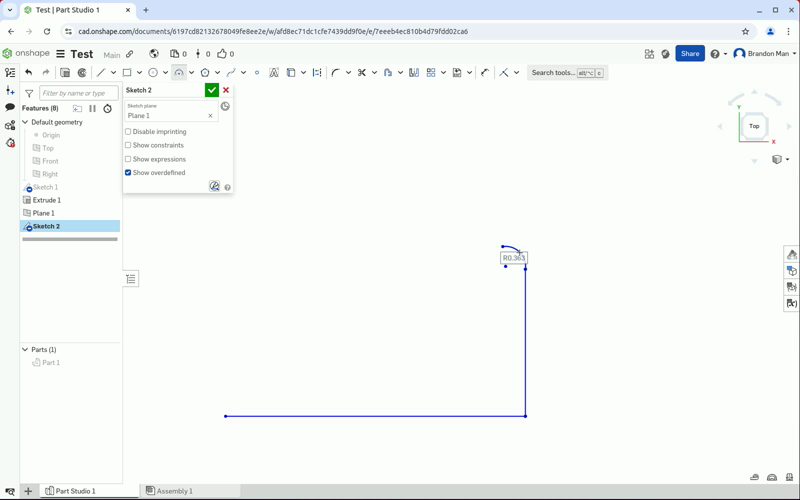
scroll(-6)
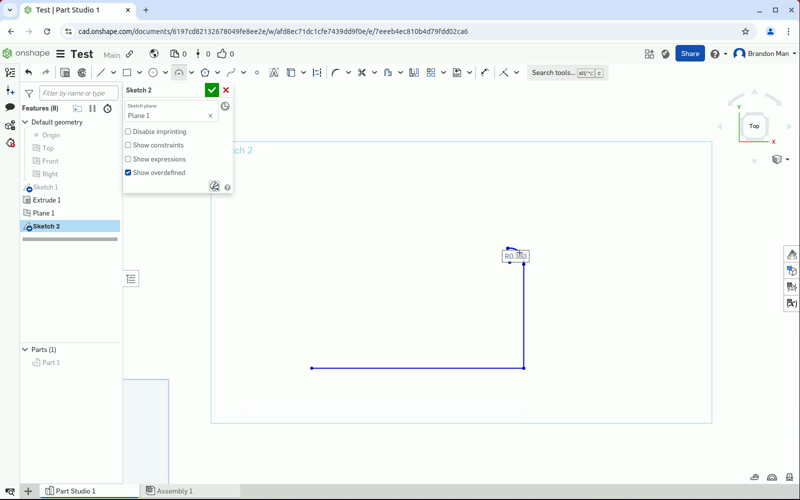
scroll(-6)
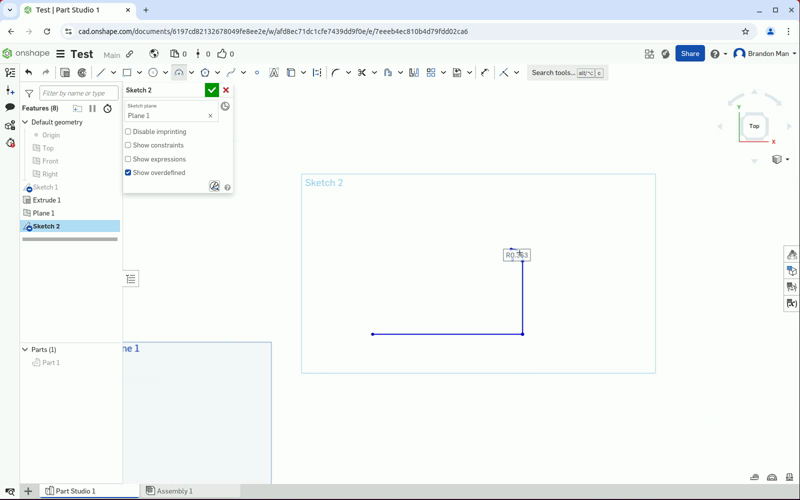
scroll(-6)
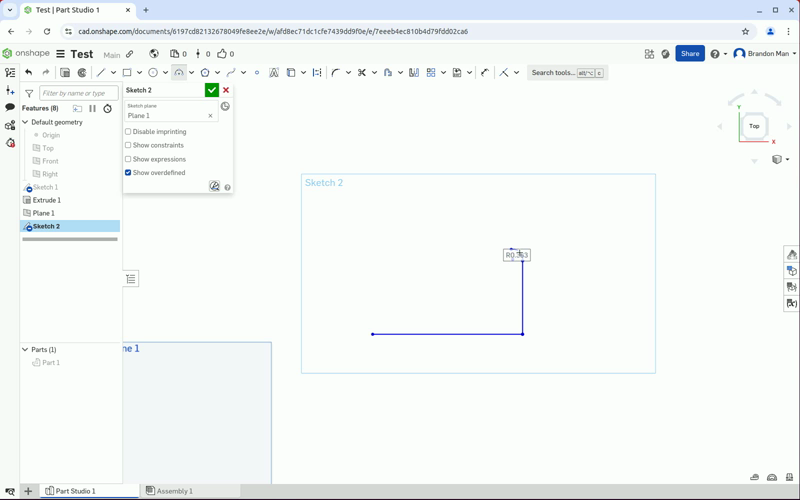
scroll(-6)
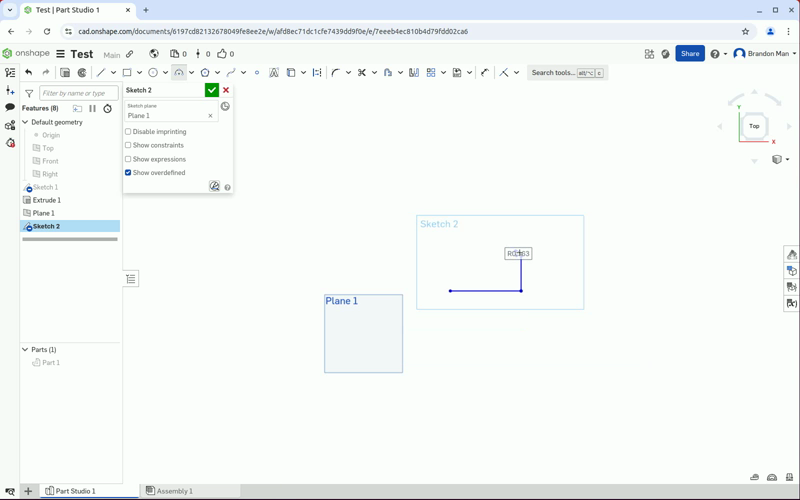
scroll(-6)
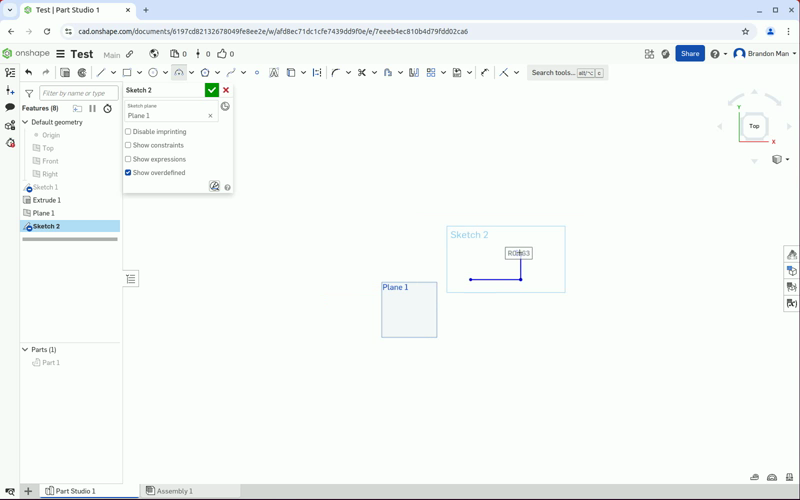
scroll(-6)
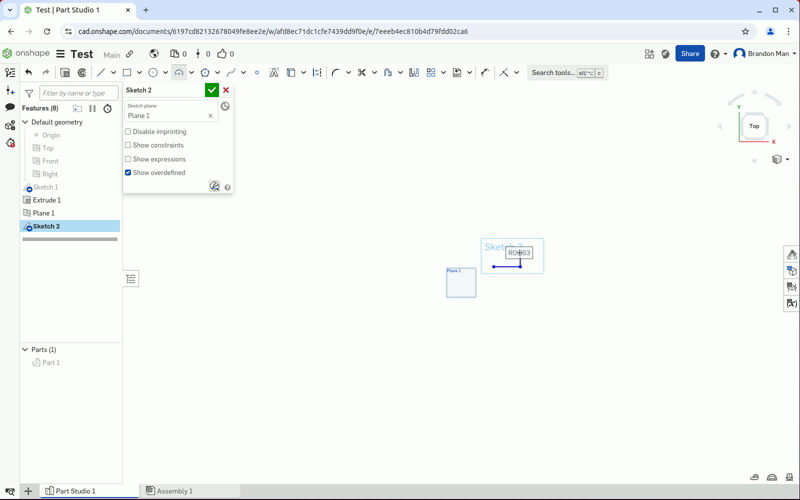
key_up(shift)
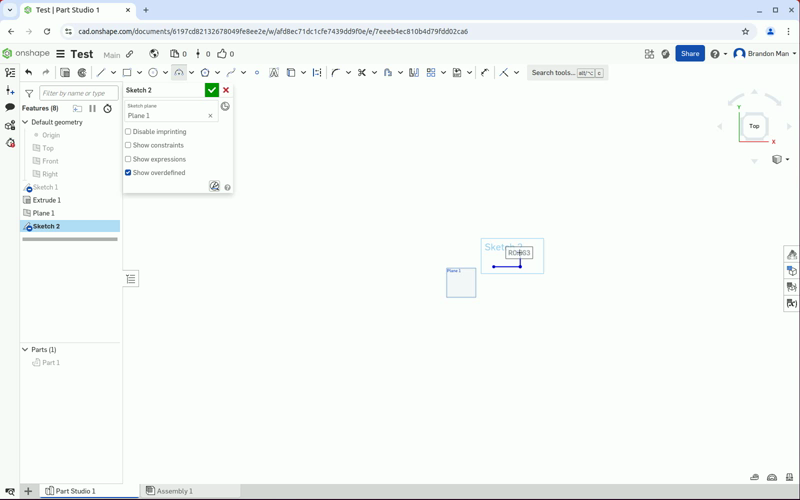
key(esc)
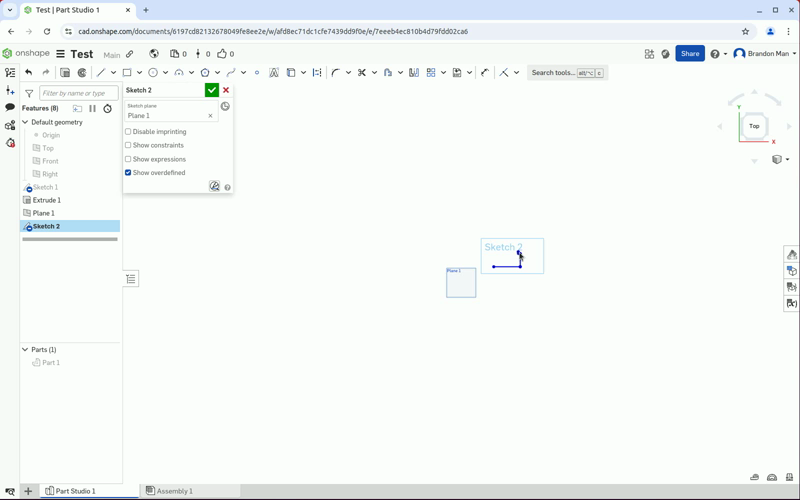
key(l)
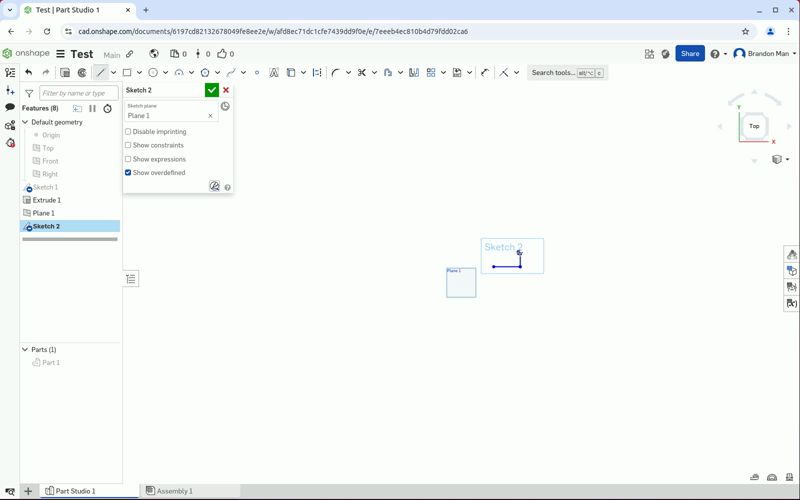
mouse_move(518, 251)
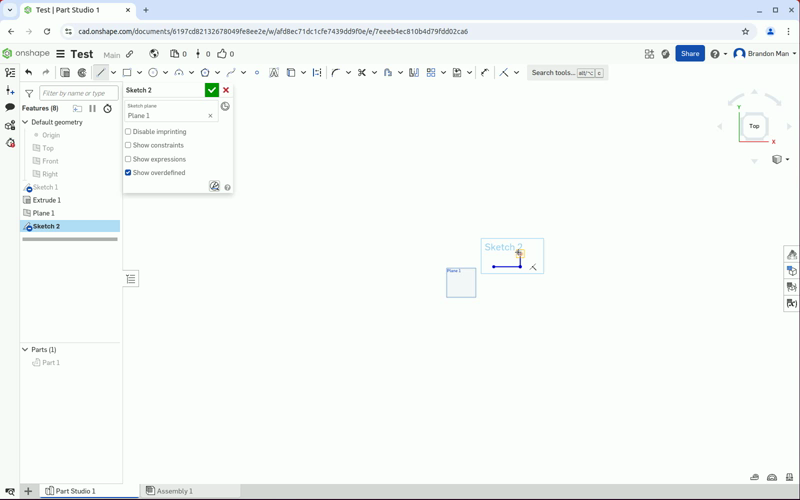
scroll(6)
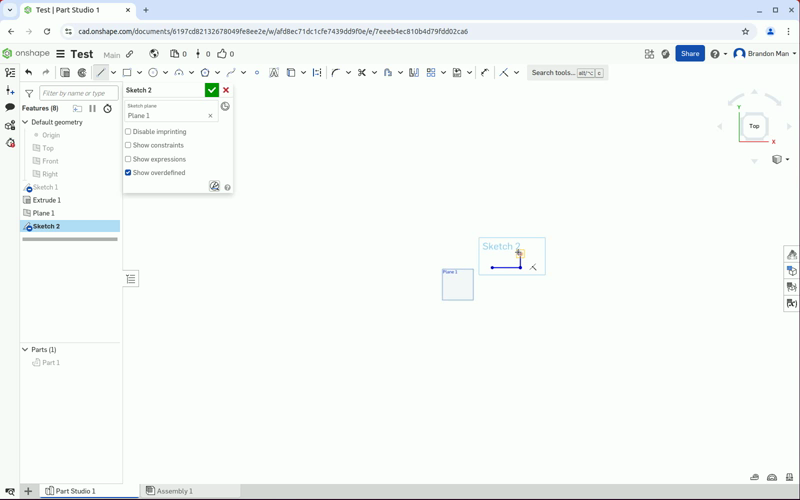
scroll(6)
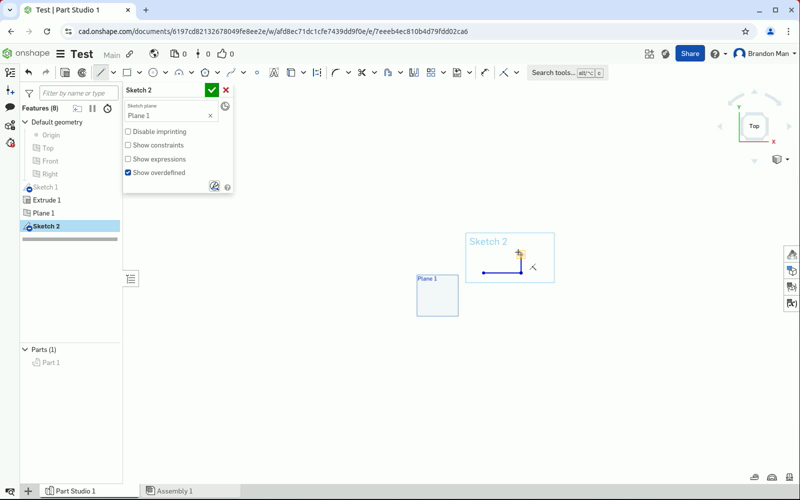
scroll(6)
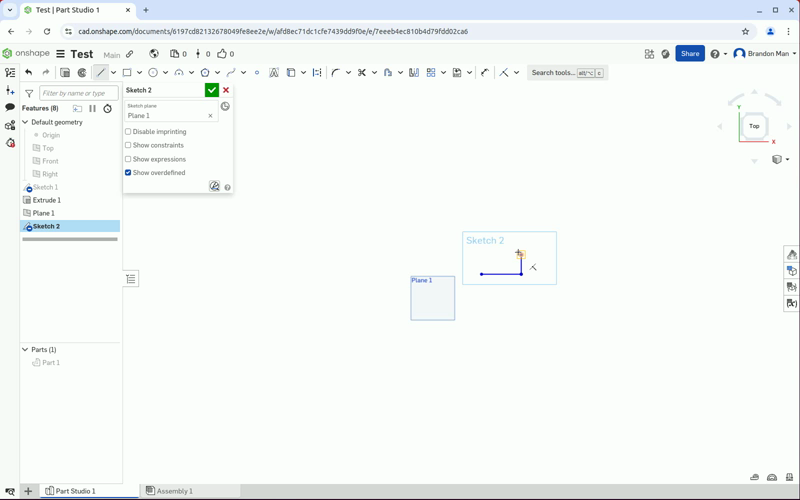
scroll(6)
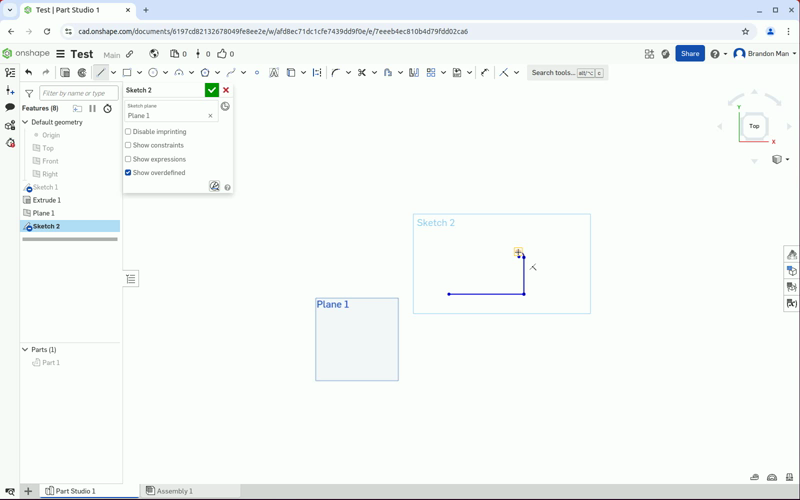
scroll(6)
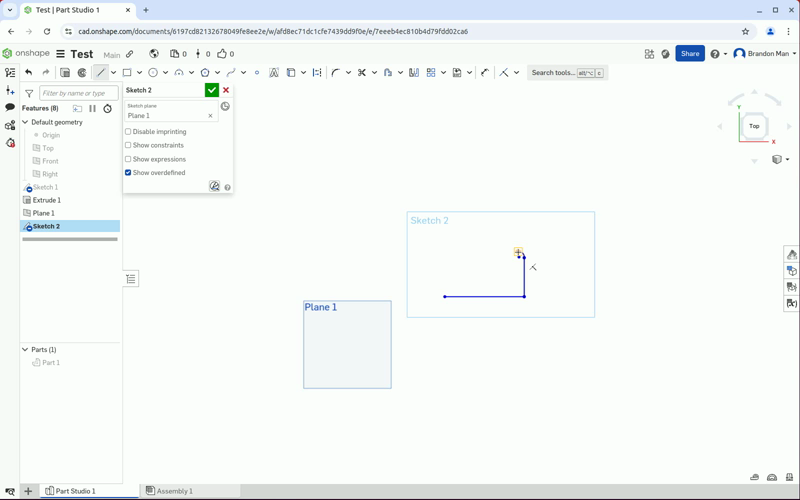
scroll(6)
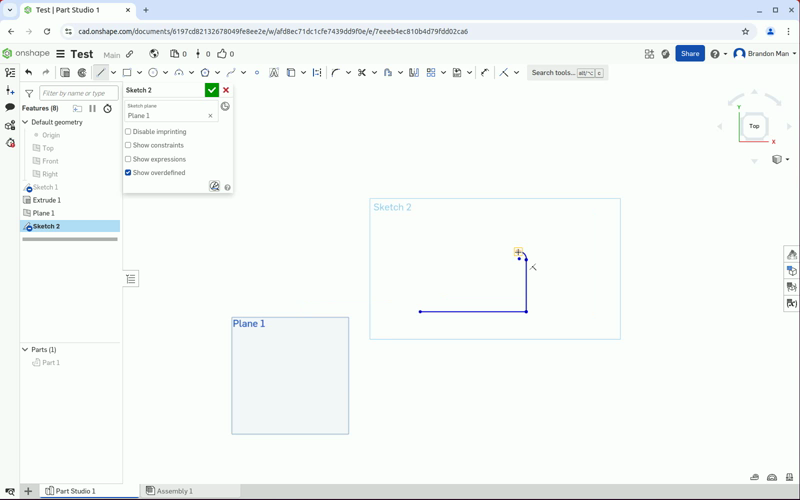
scroll(6)
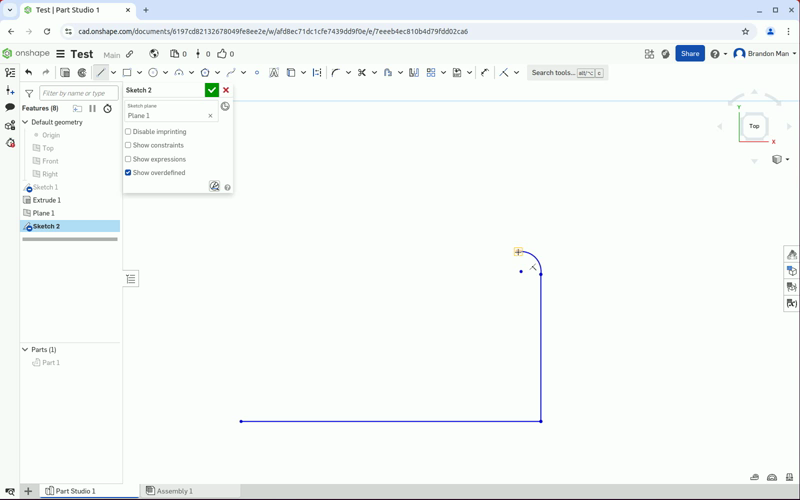
click(518, 251)
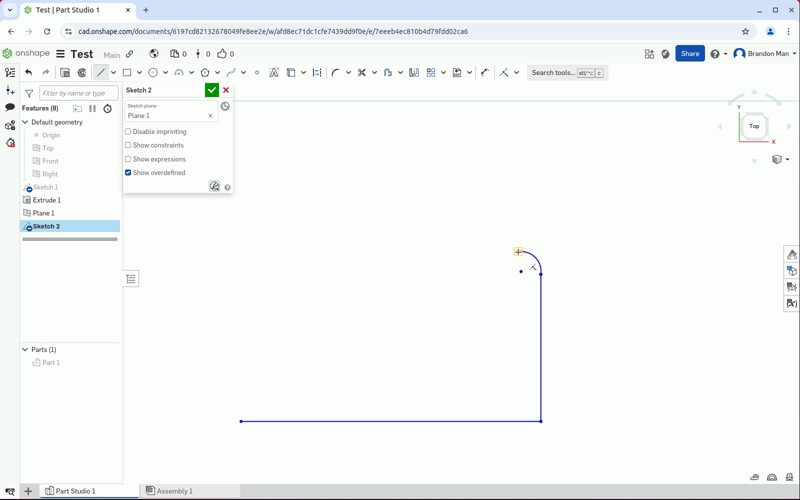
scroll(-6)
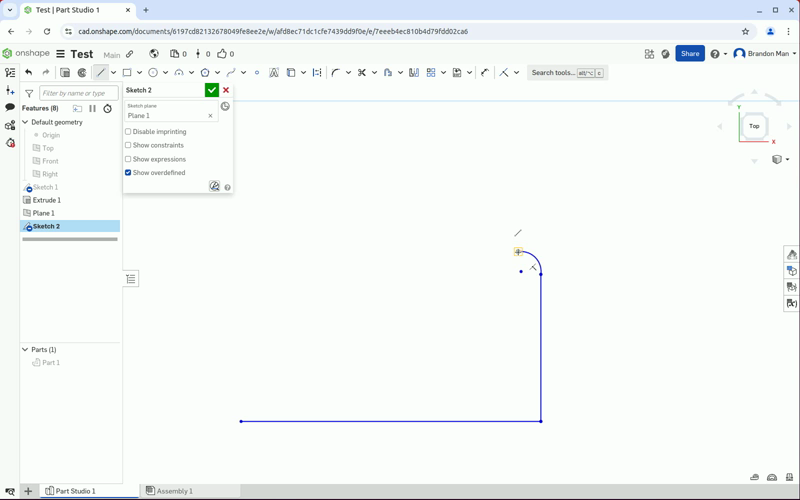
scroll(-6)
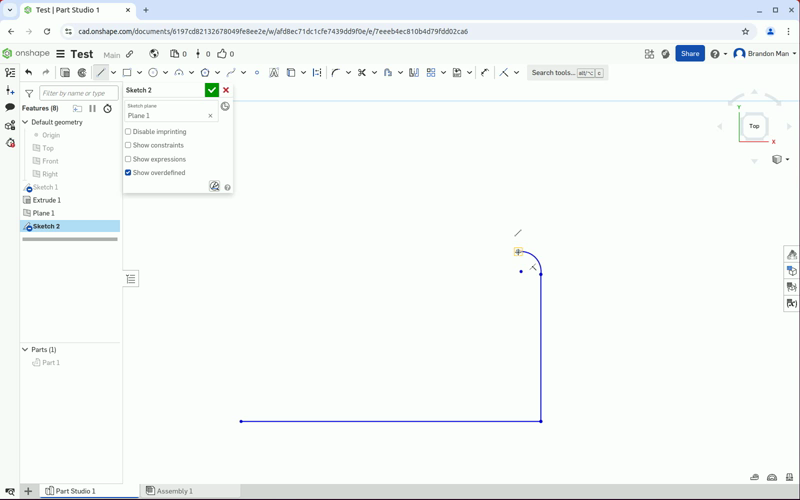
scroll(-6)
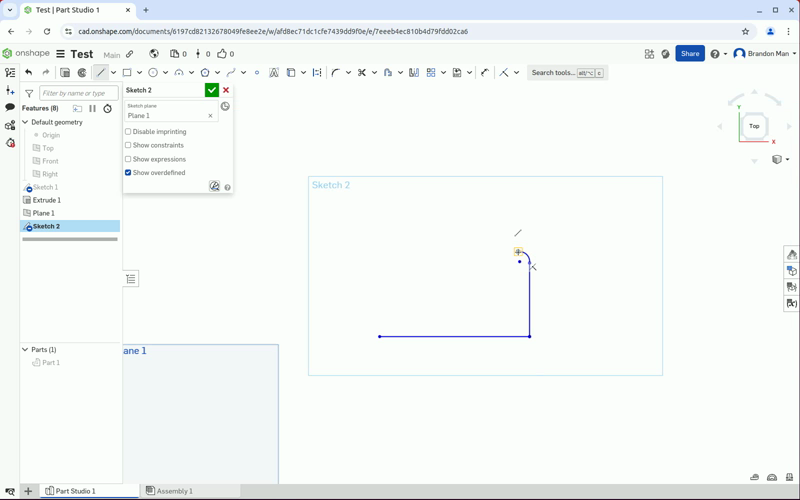
scroll(-6)
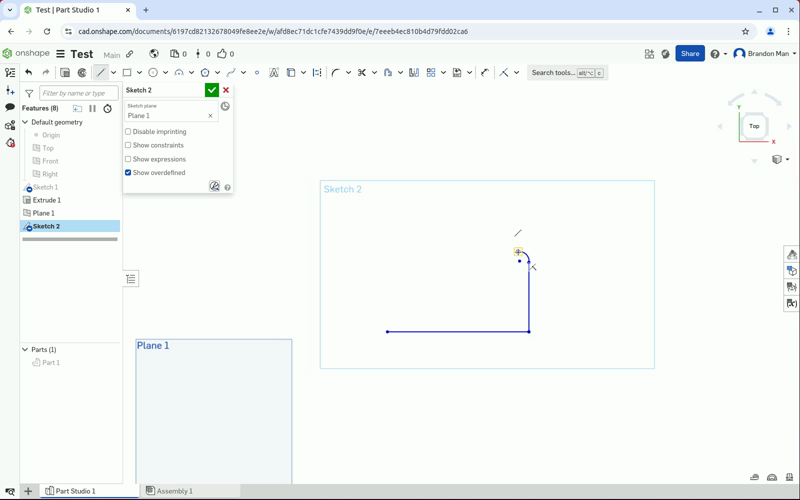
scroll(-6)
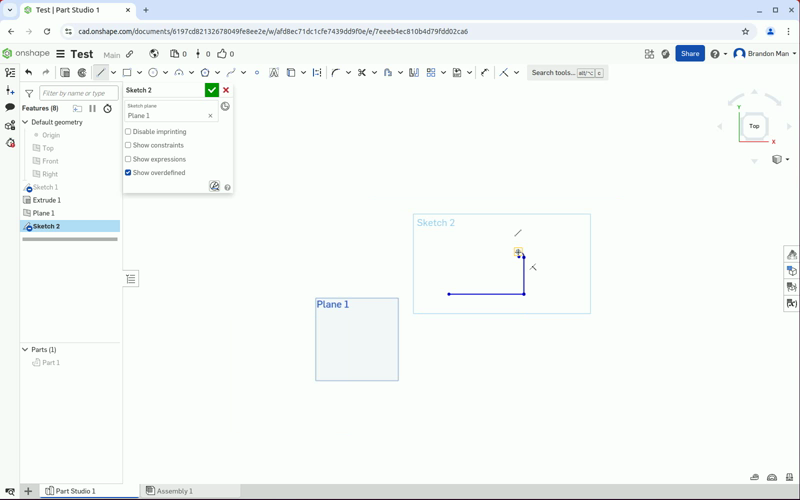
scroll(-6)
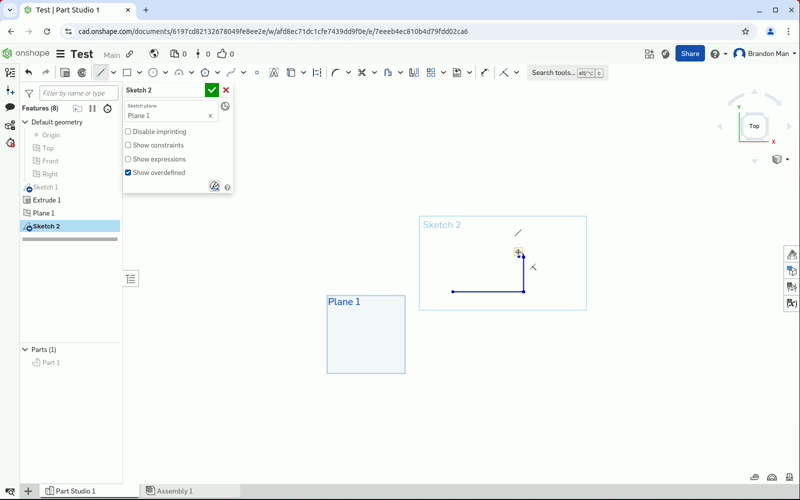
scroll(-6)
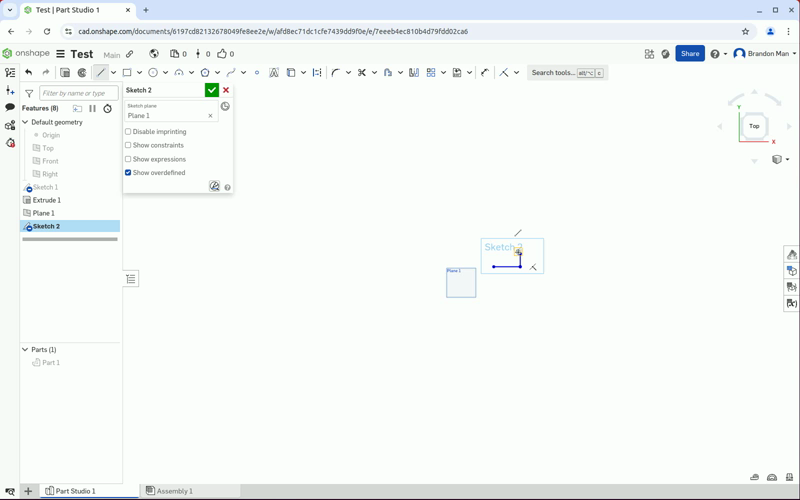
key_down(shift)
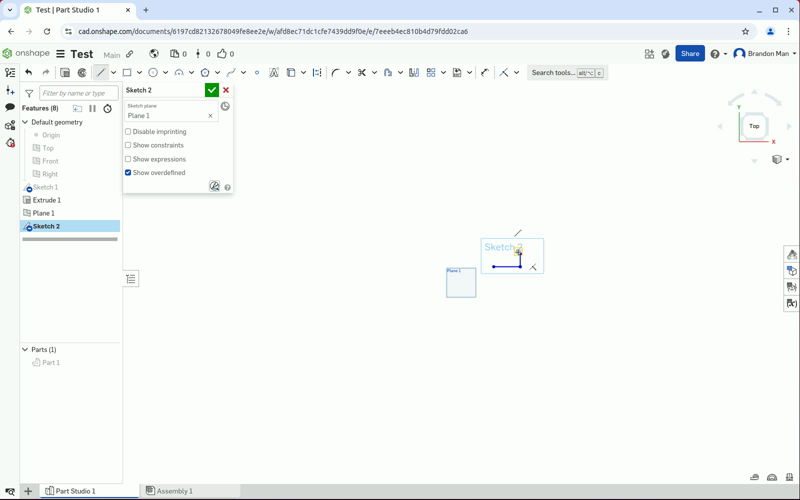
mouse_move(548, 251)
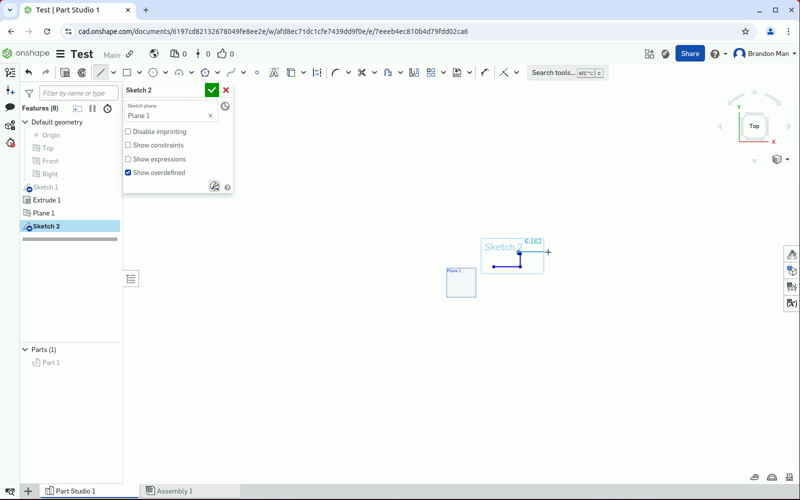
mouse_move(495, 251)
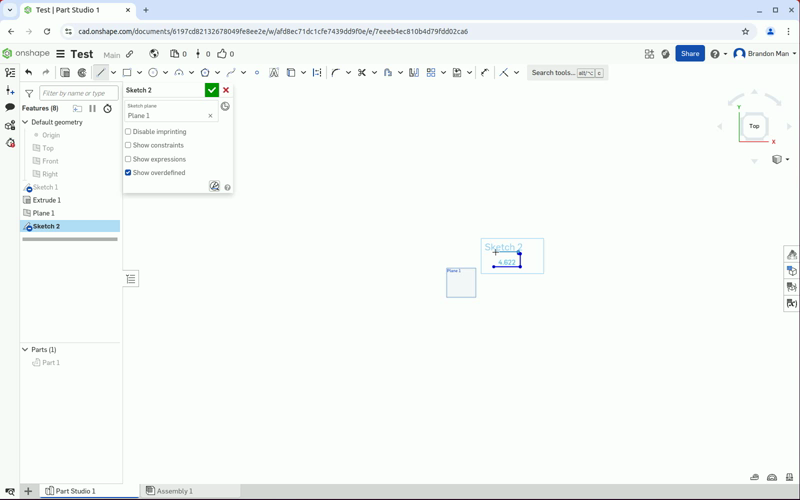
click(495, 251)
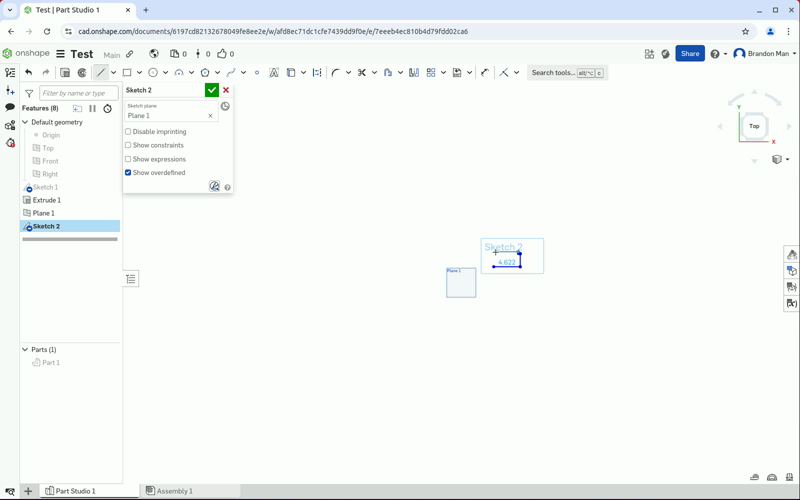
key_up(shift)
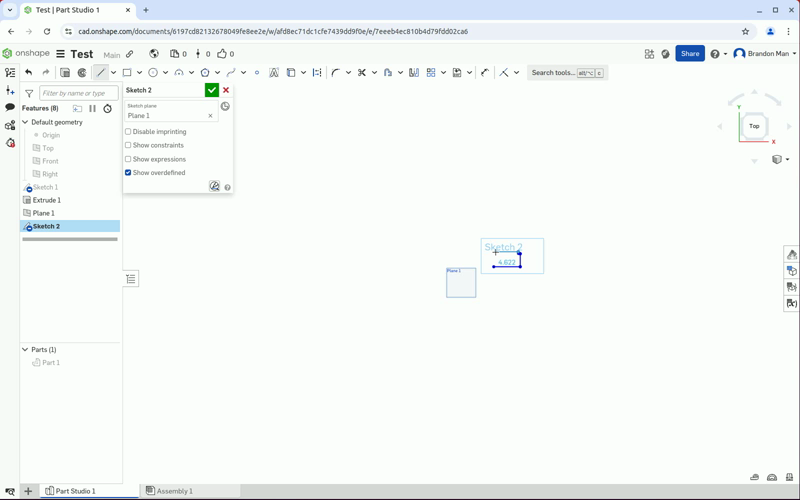
key(esc)
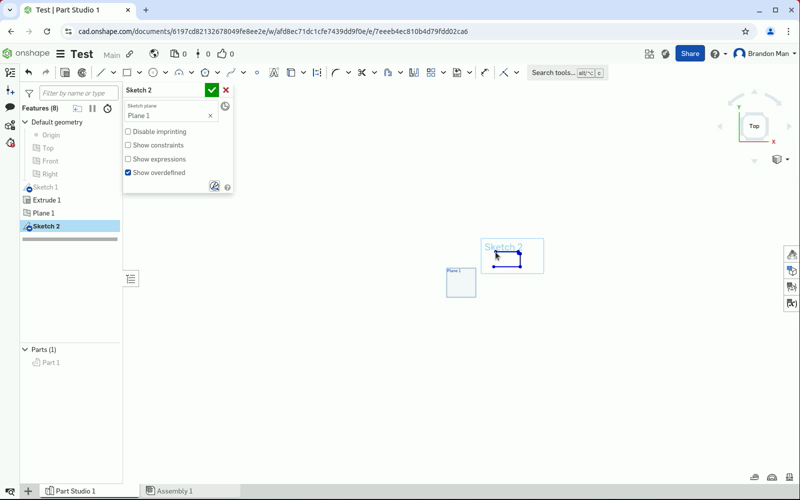
key(a)
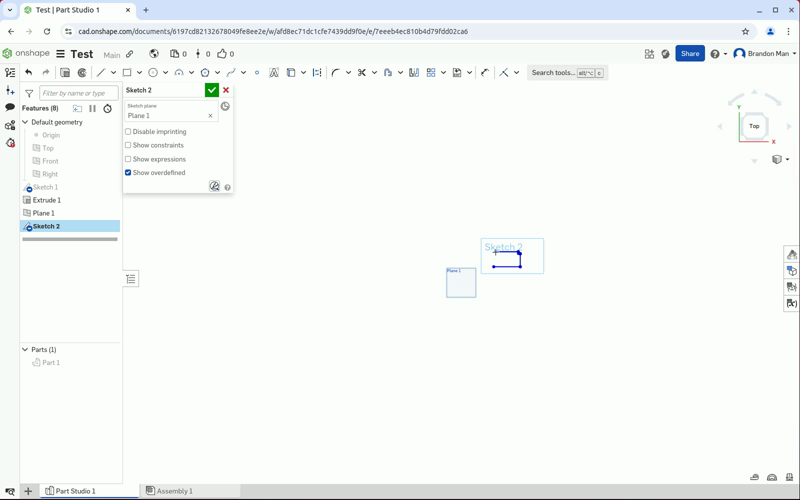
mouse_move(495, 251)
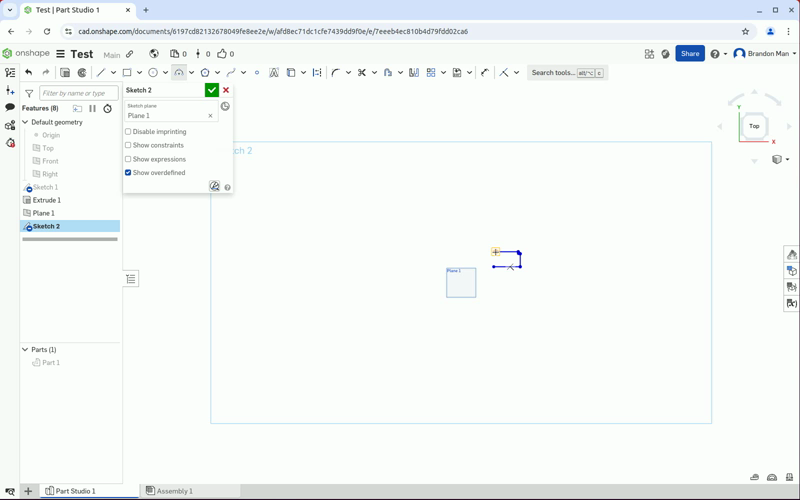
click(495, 251)
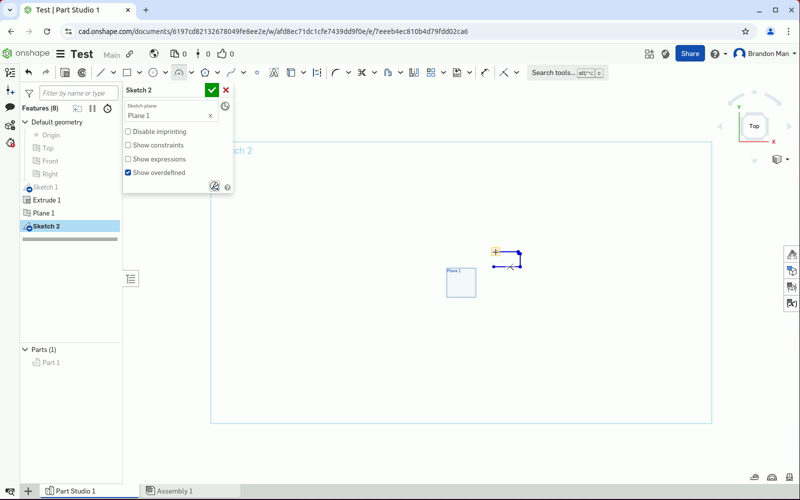
key_down(shift)
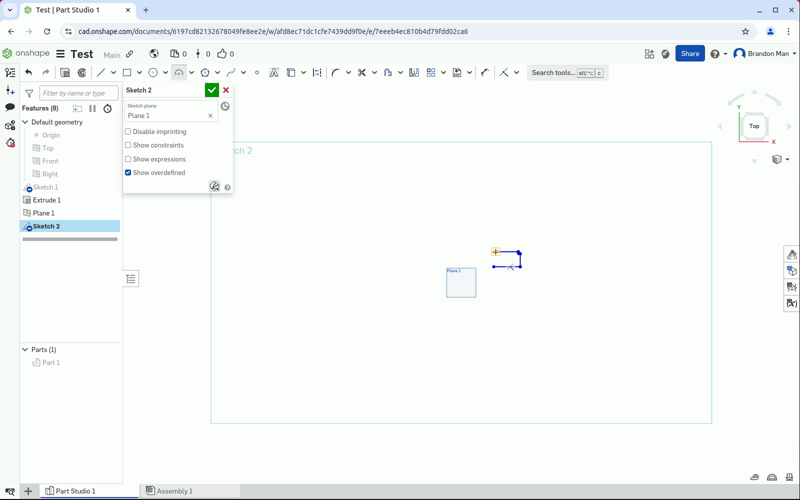
mouse_move(493, 253)
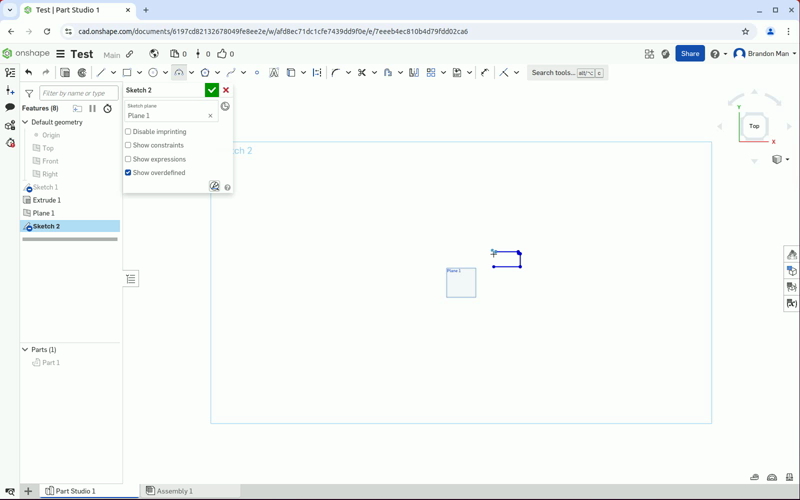
scroll(6)
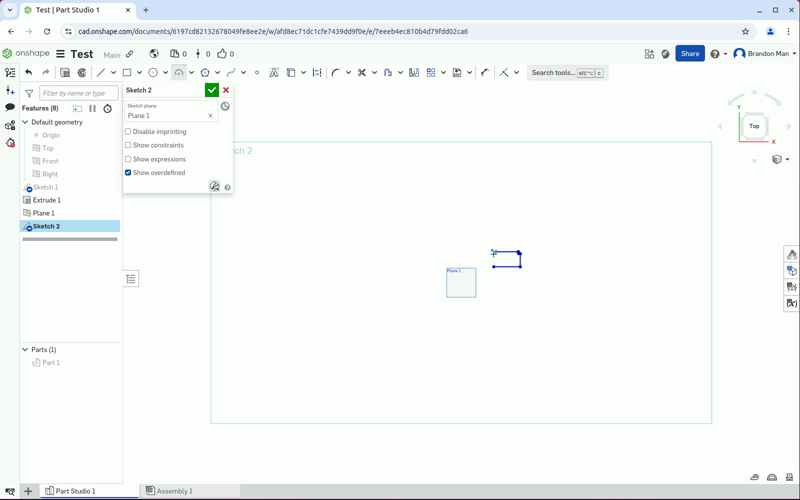
scroll(6)
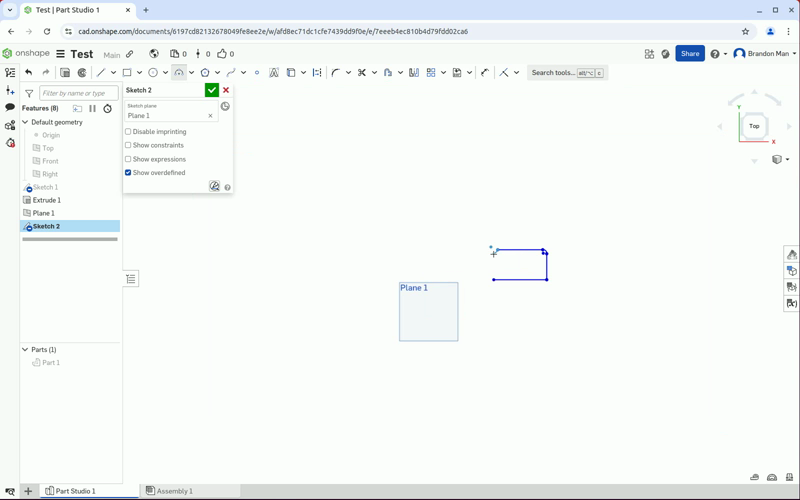
scroll(6)
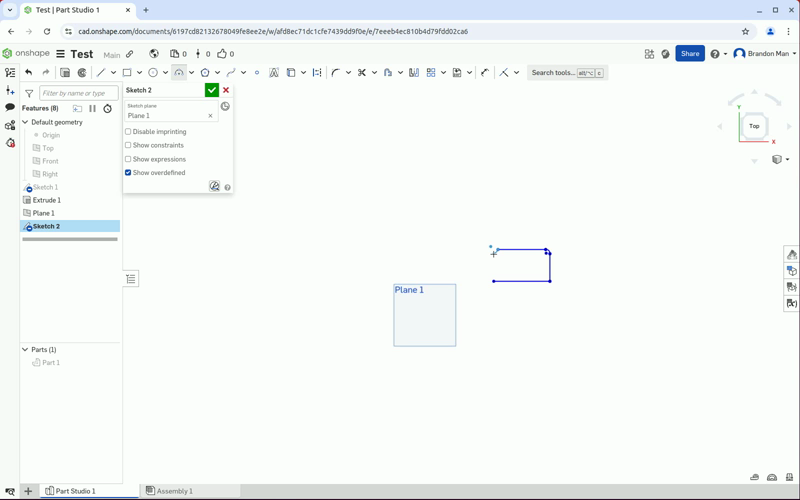
scroll(6)
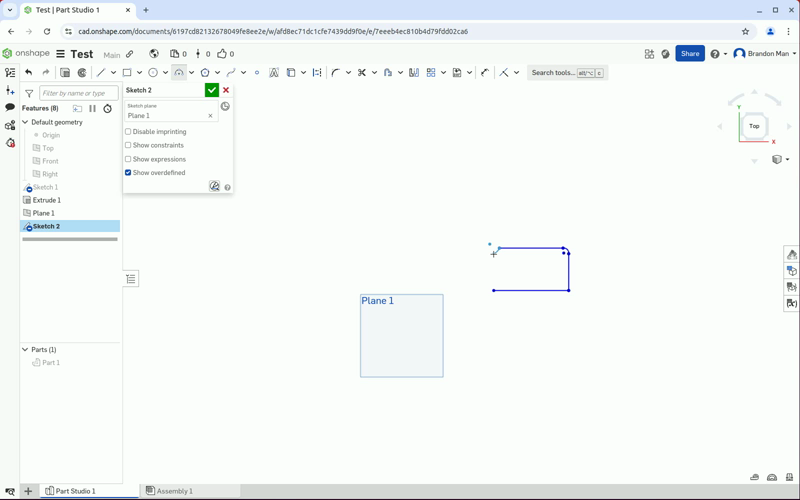
scroll(6)
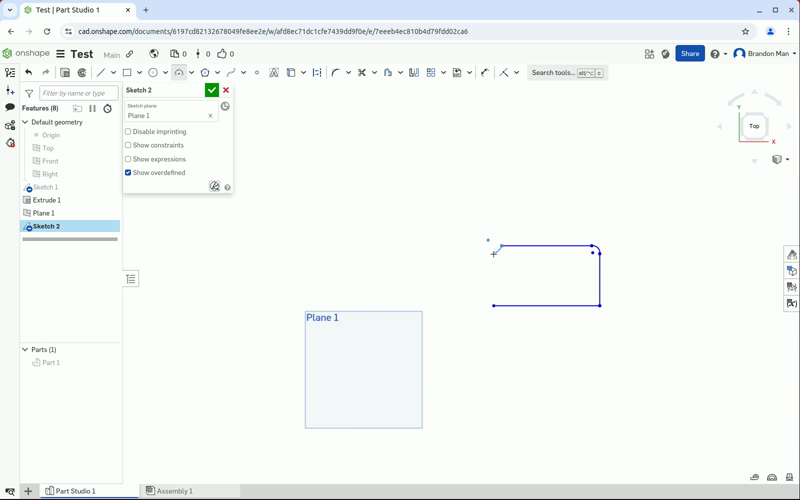
scroll(6)
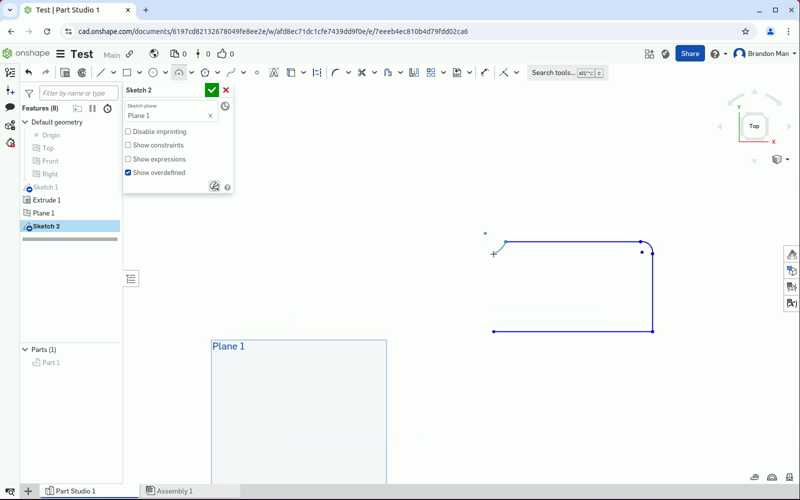
scroll(6)
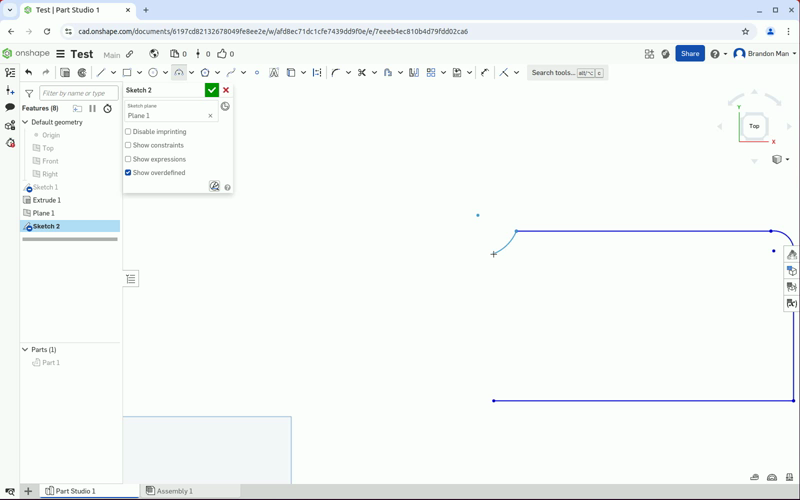
click(493, 253)
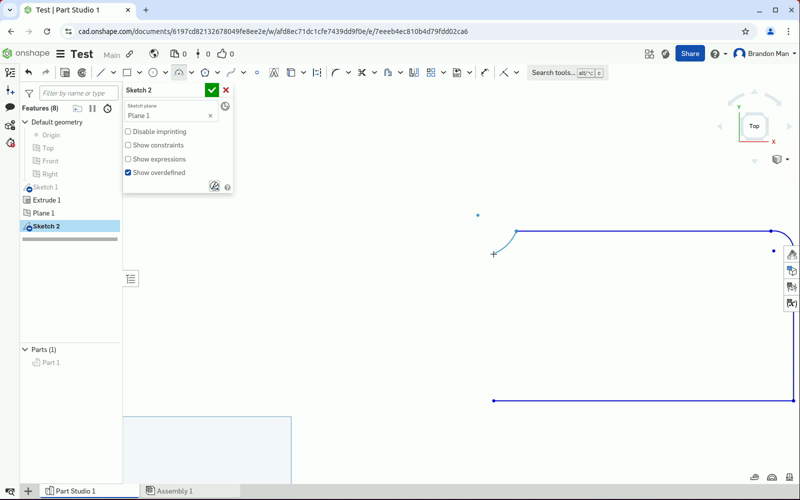
scroll(-6)
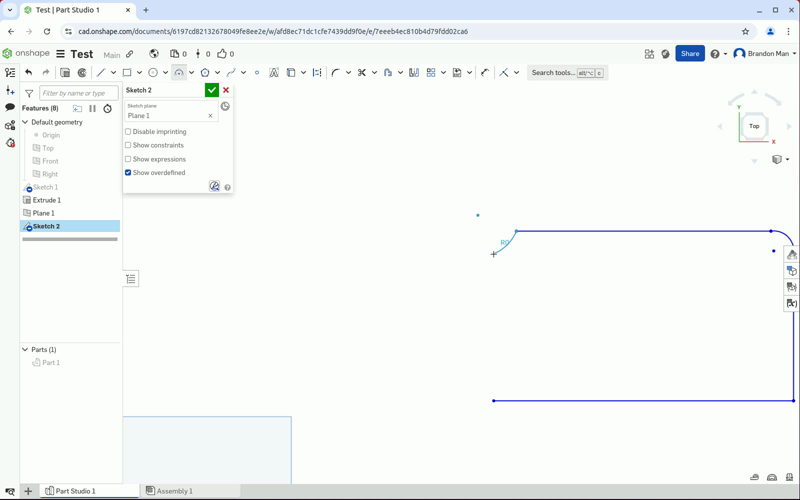
scroll(-6)
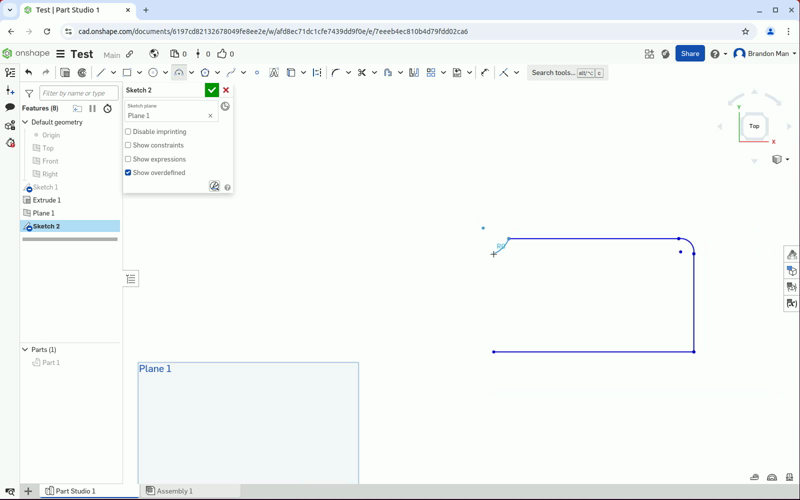
scroll(-6)
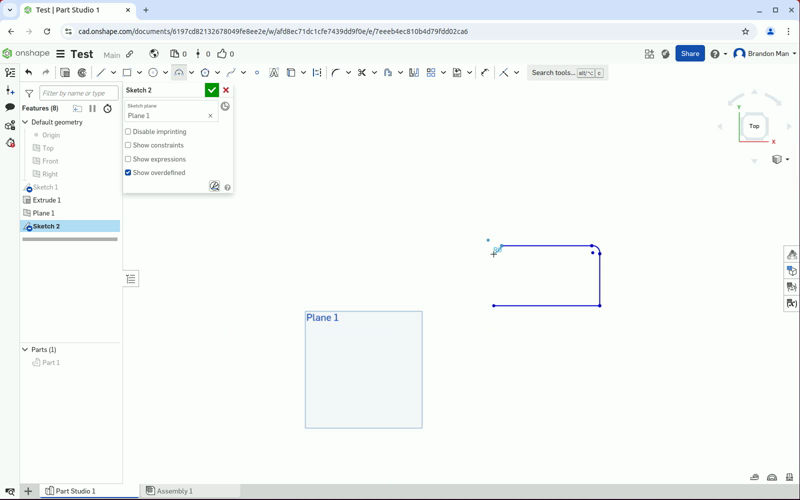
scroll(-6)
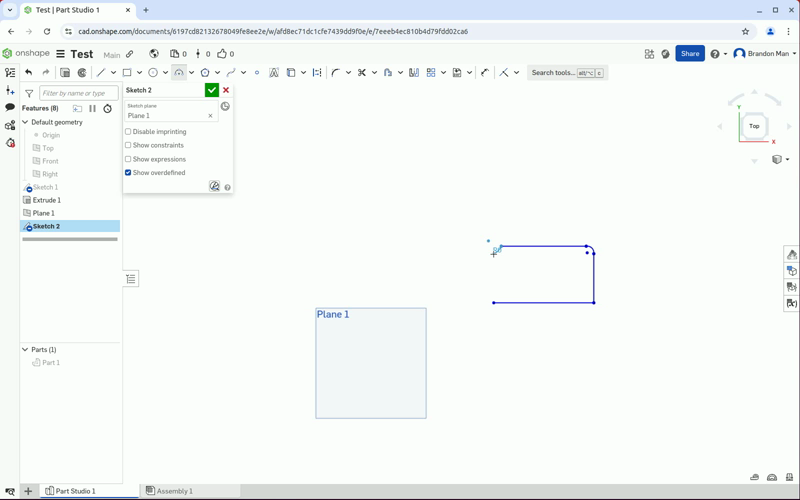
scroll(-6)
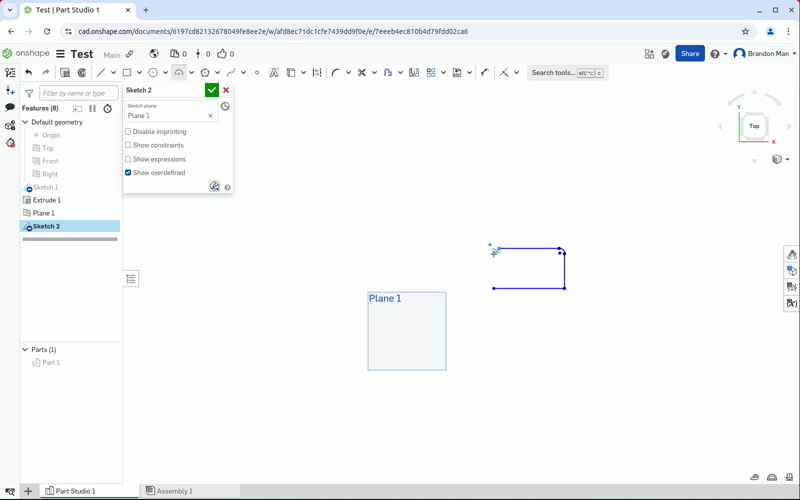
scroll(-6)
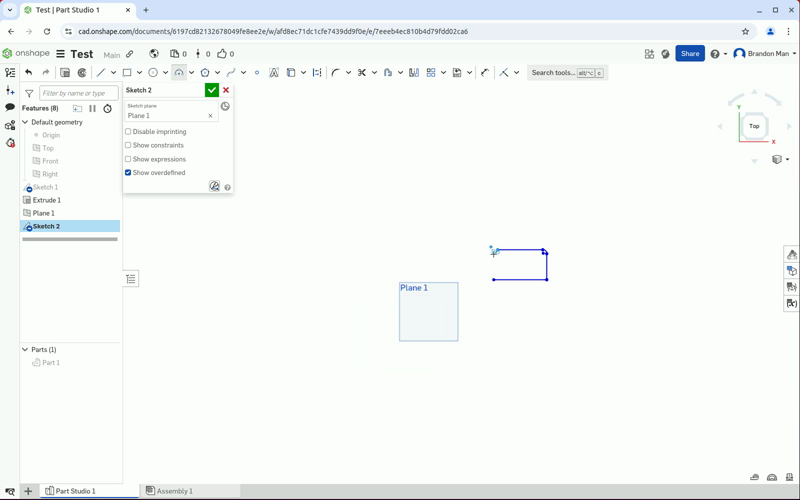
scroll(-6)
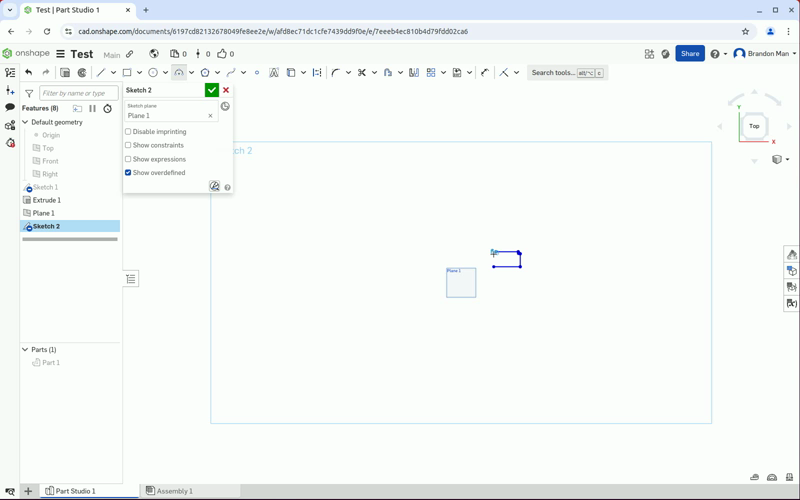
mouse_move(494, 252)
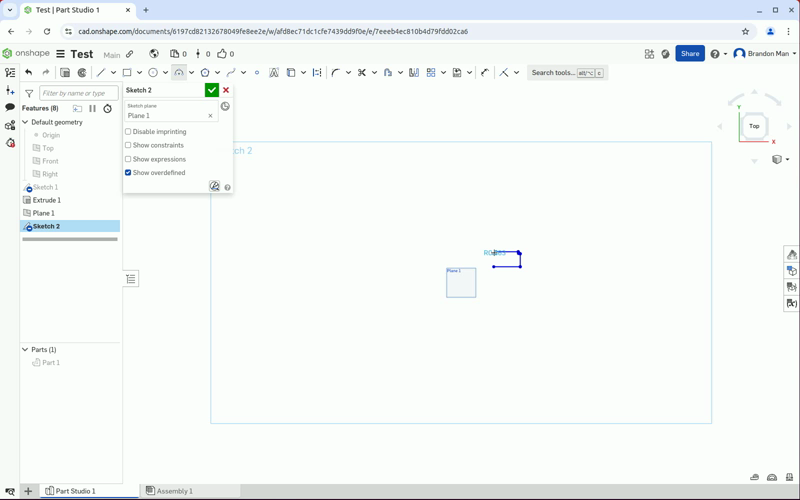
scroll(6)
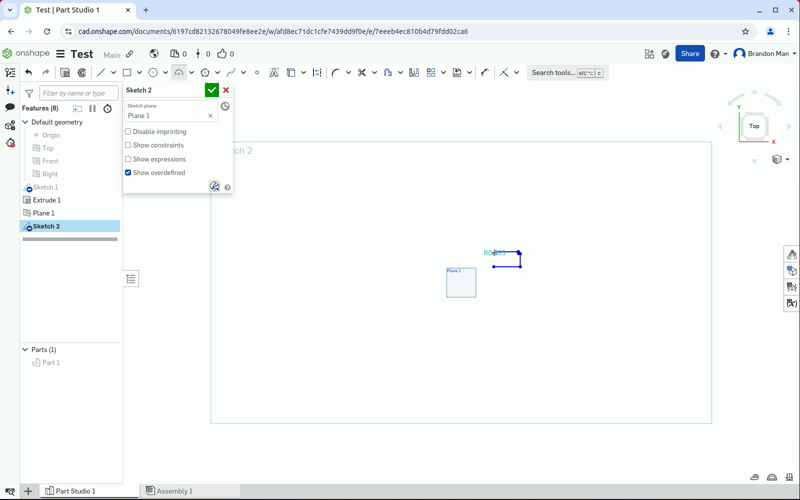
scroll(6)
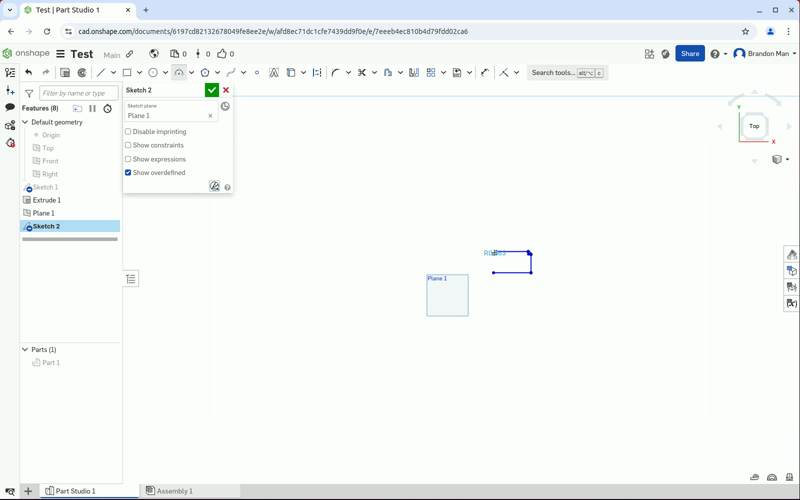
scroll(6)
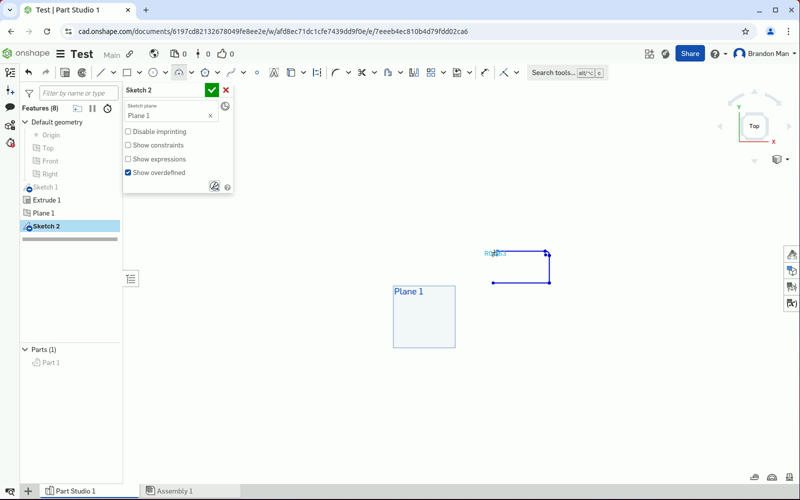
scroll(6)
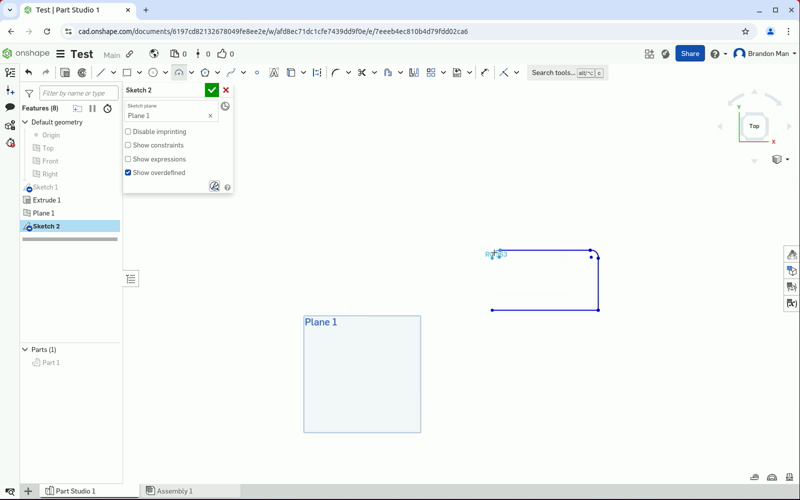
scroll(6)
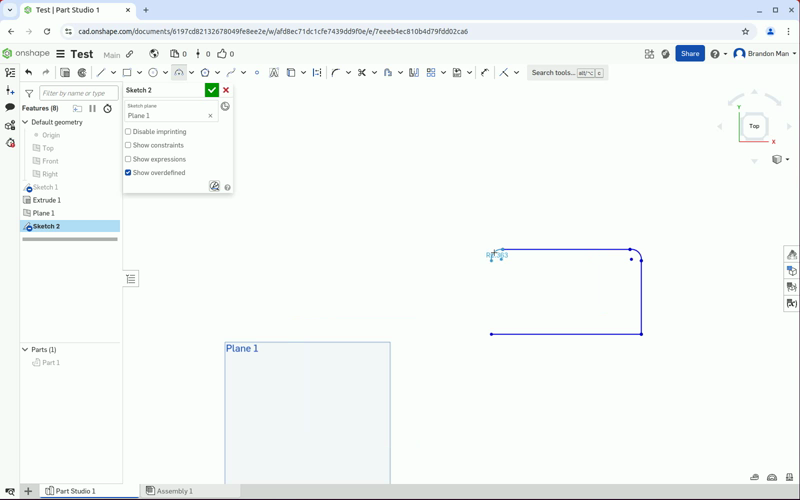
scroll(6)
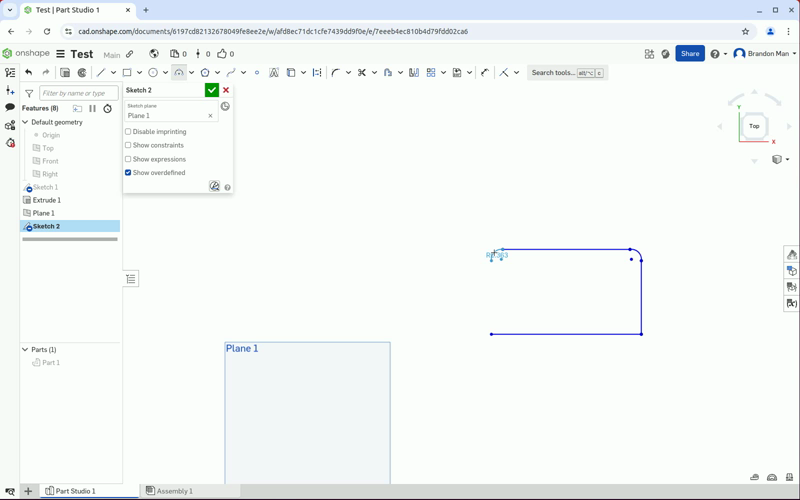
scroll(6)
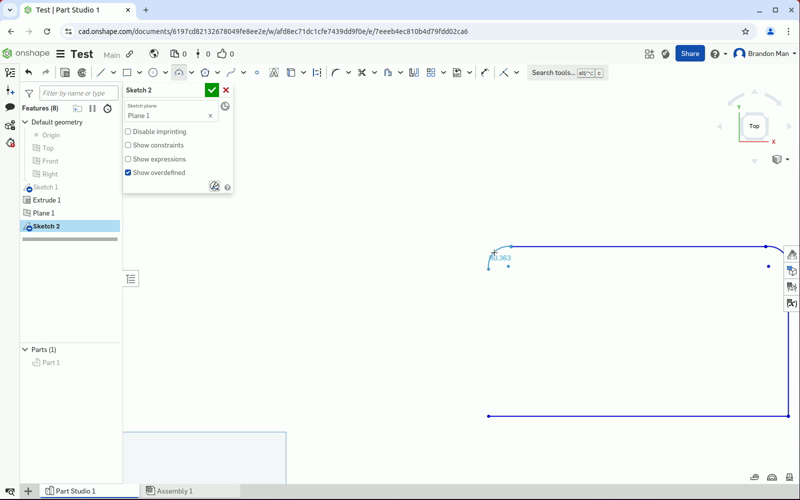
click(494, 252)
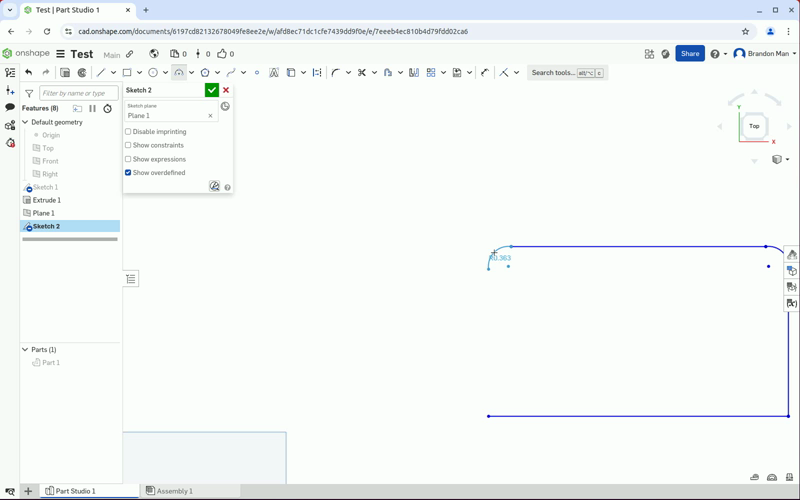
scroll(-6)
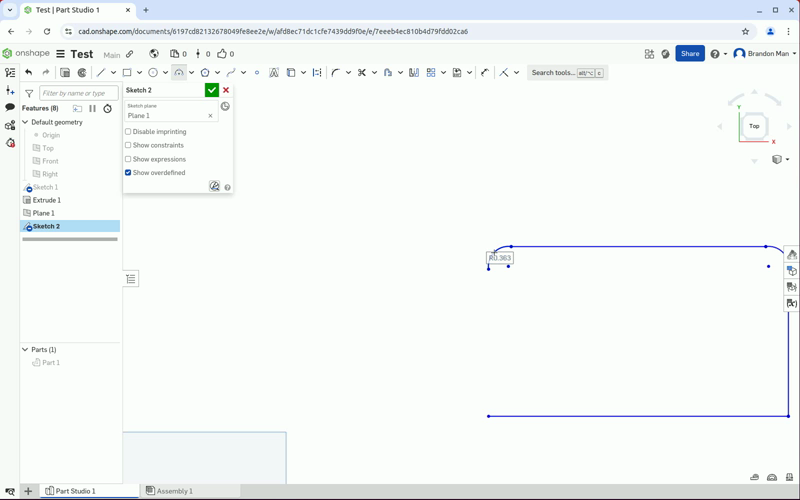
scroll(-6)
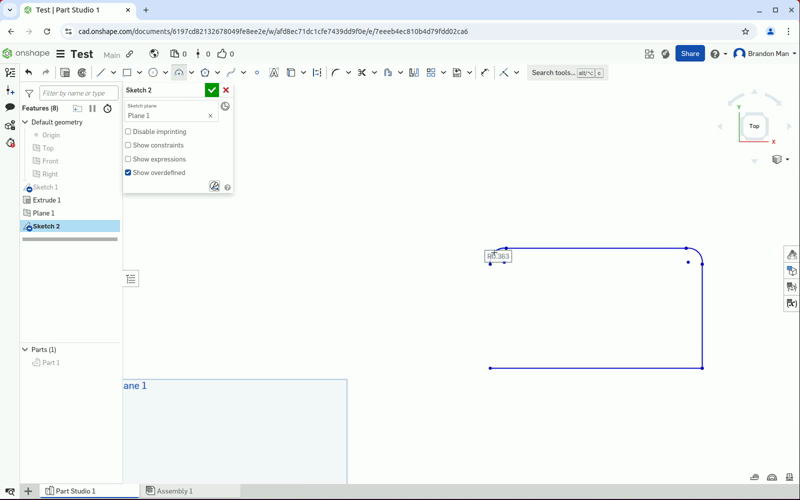
scroll(-6)
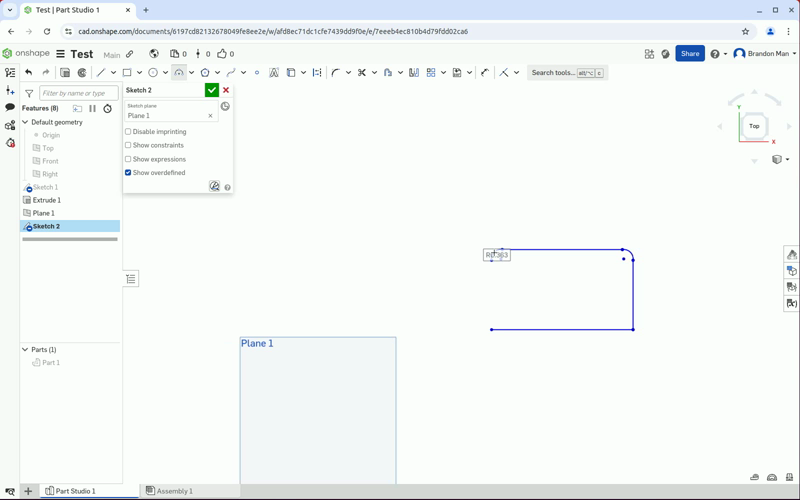
scroll(-6)
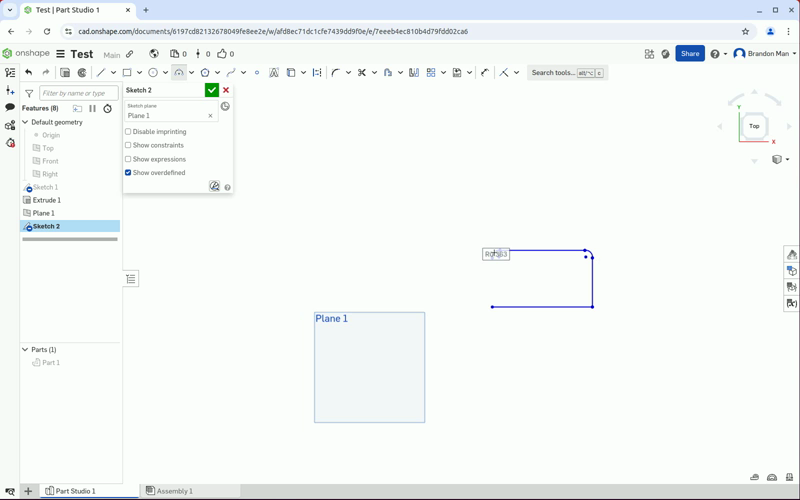
scroll(-6)
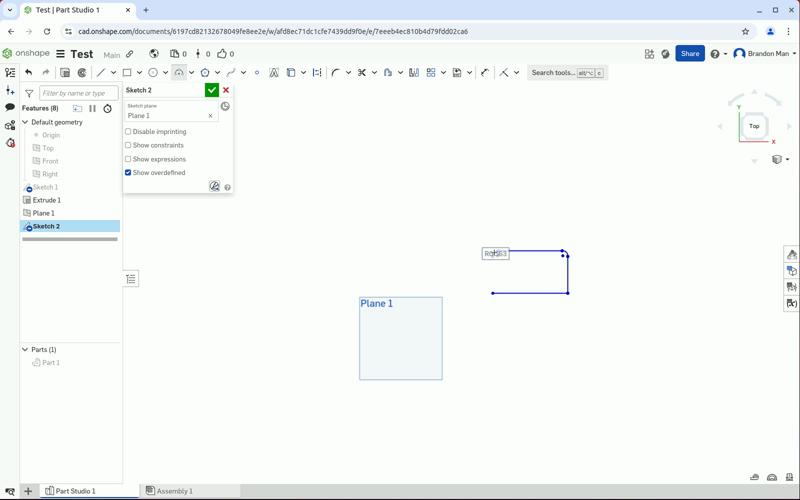
scroll(-6)
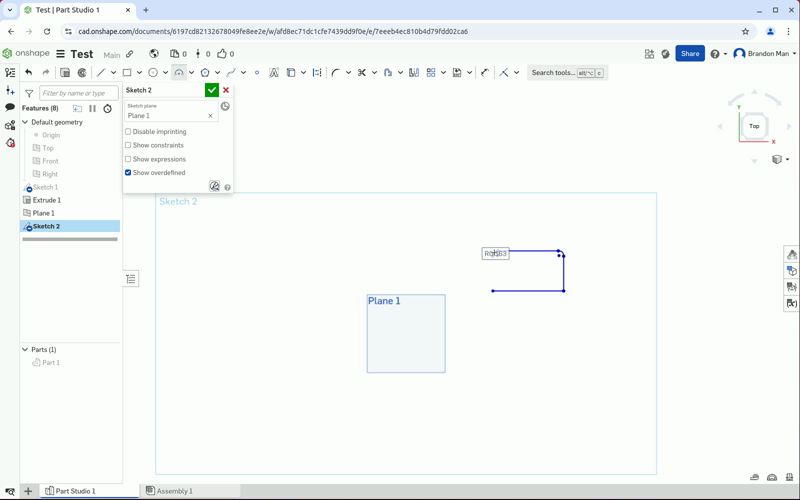
scroll(-6)
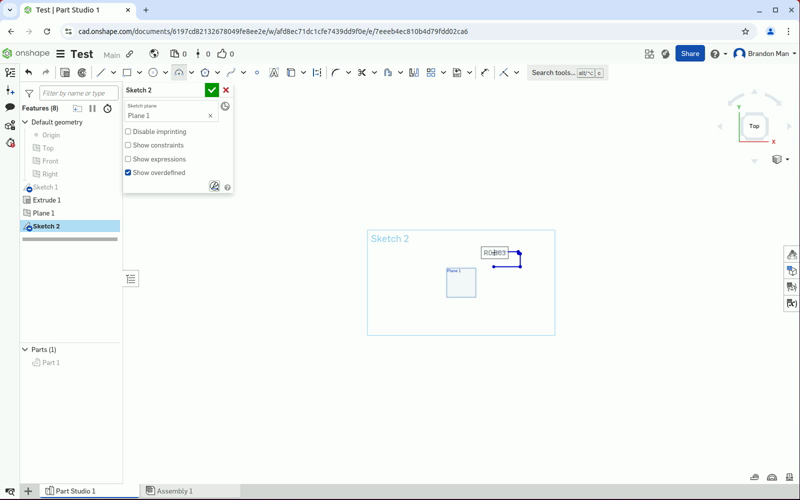
key_up(shift)
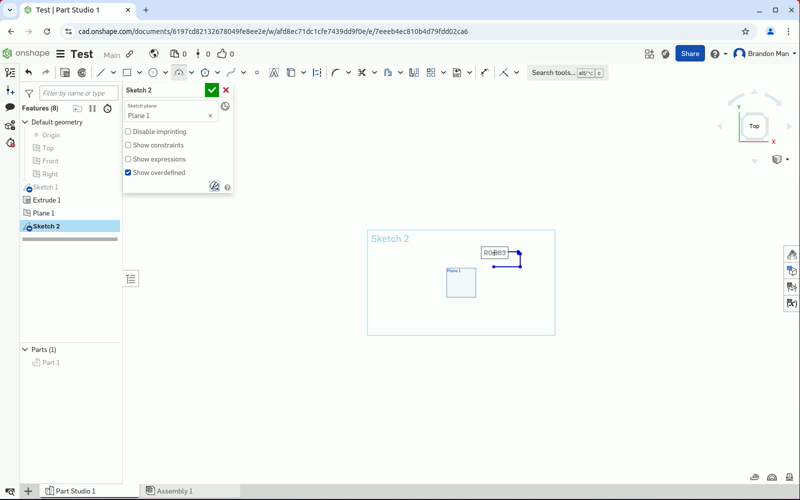
key(esc)
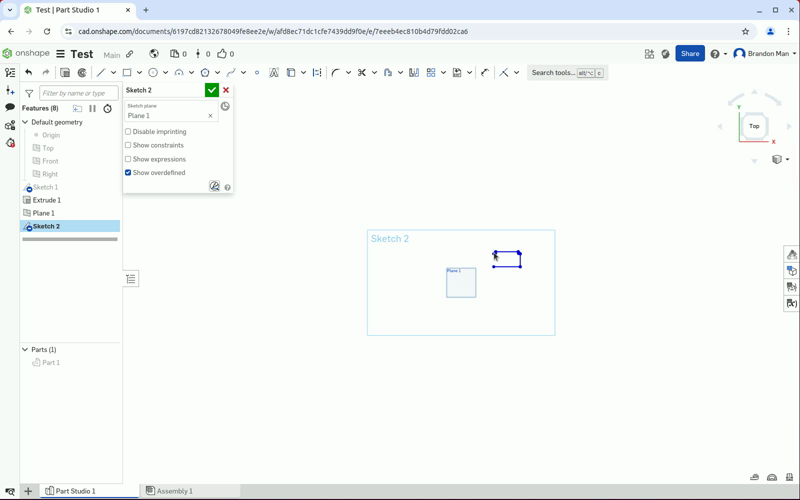
key(l)
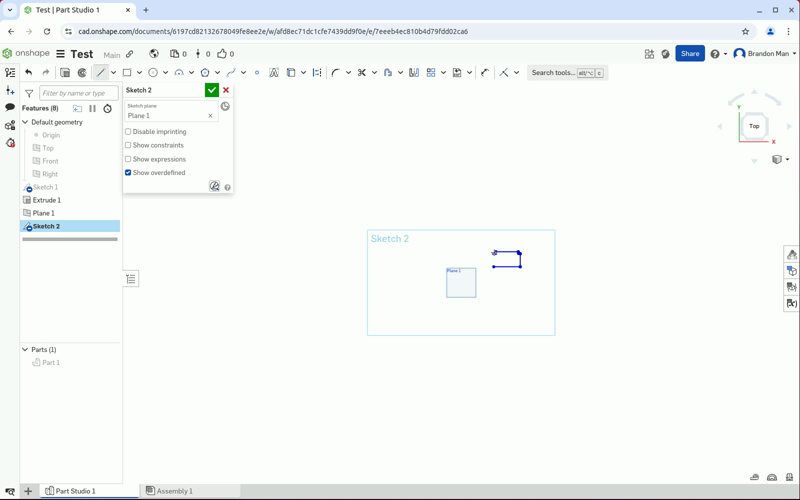
mouse_move(493, 253)
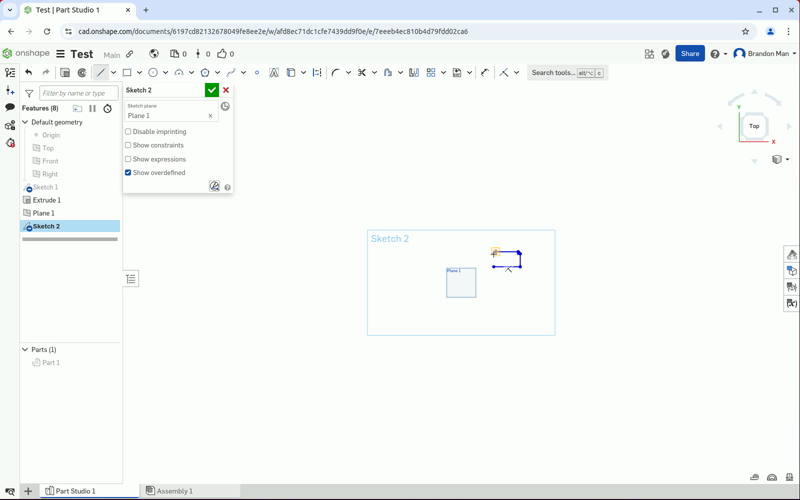
scroll(6)
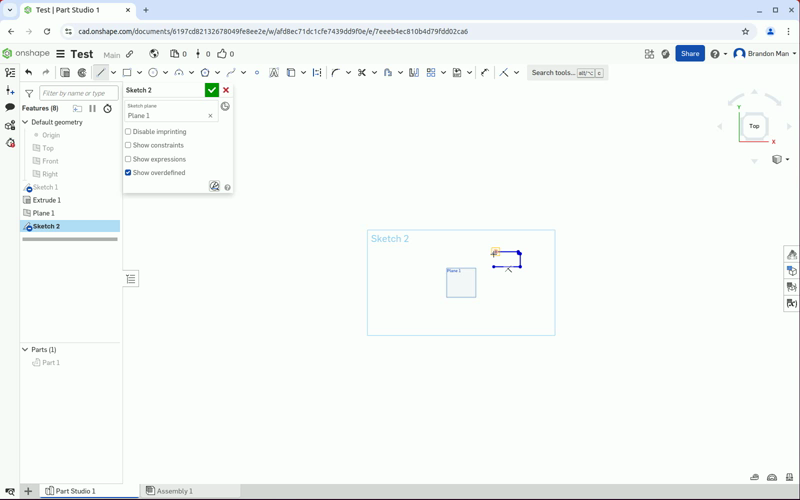
scroll(6)
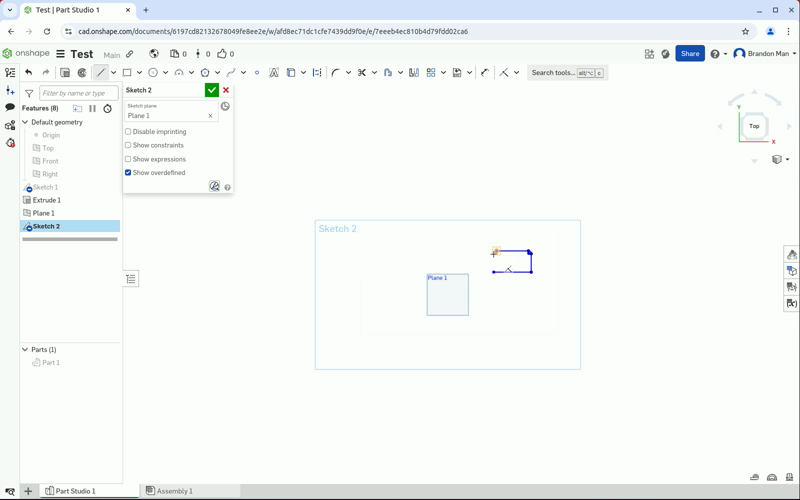
scroll(6)
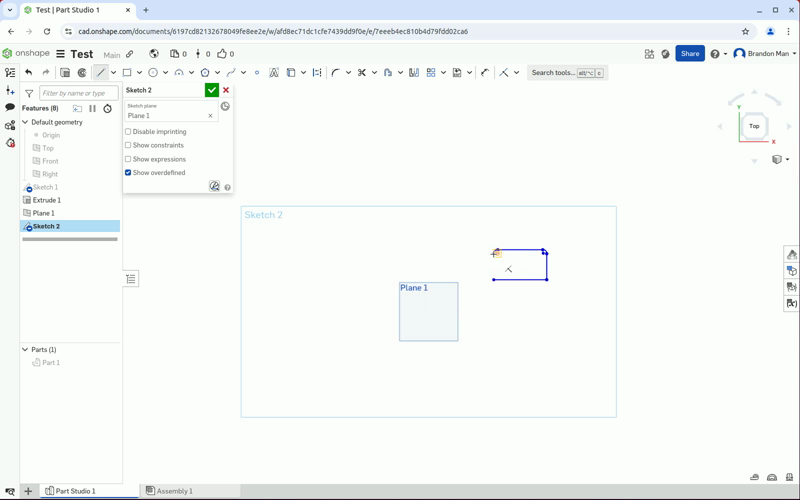
scroll(6)
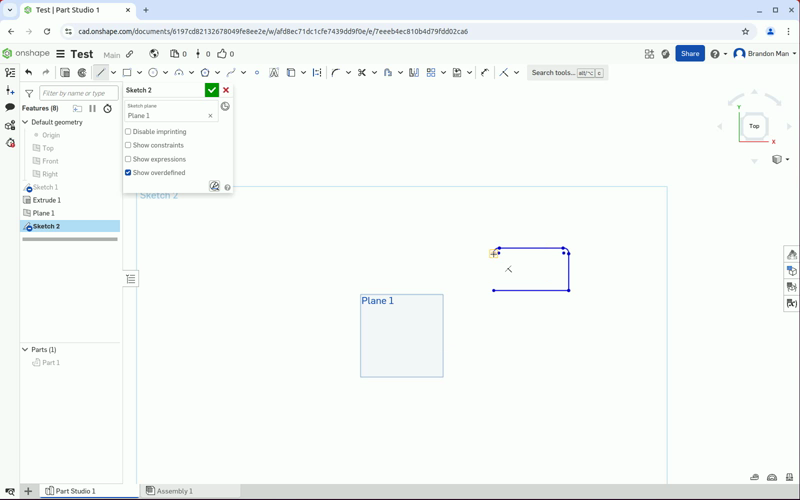
scroll(6)
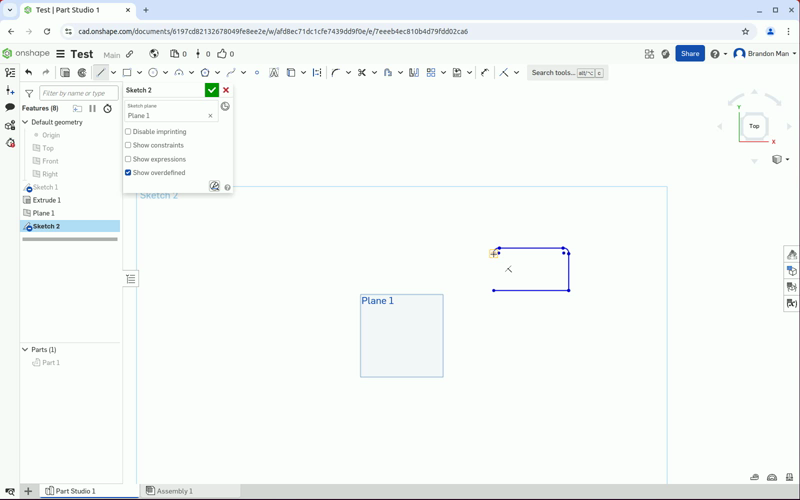
scroll(6)
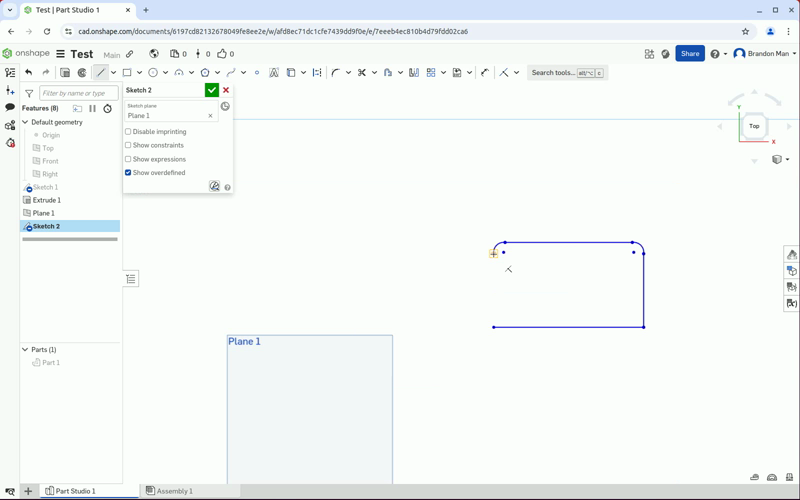
scroll(6)
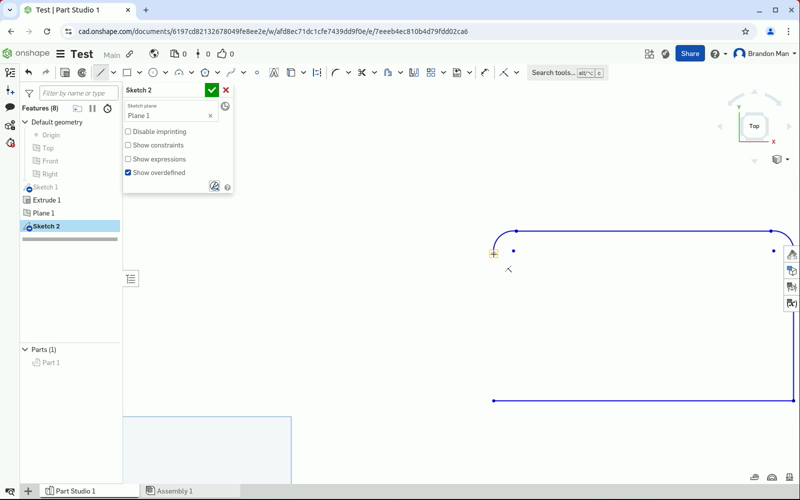
click(493, 253)
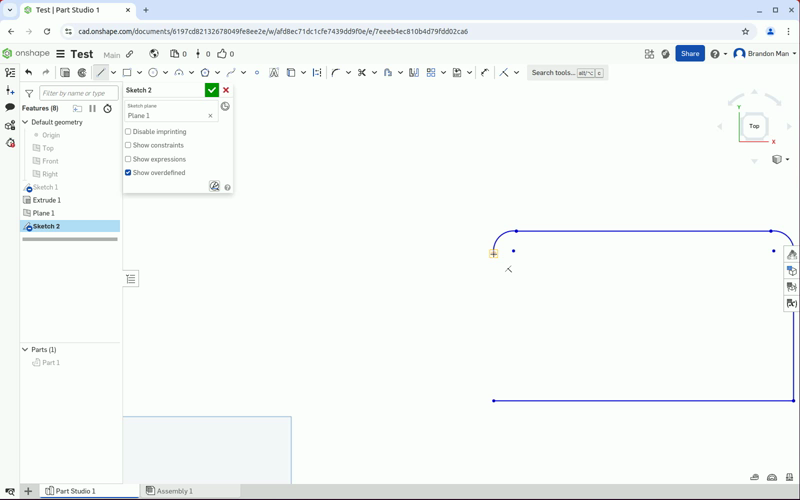
scroll(-6)
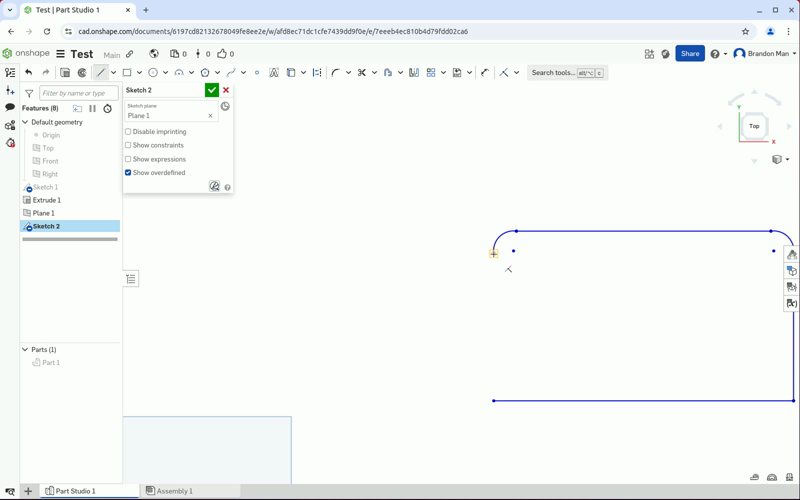
scroll(-6)
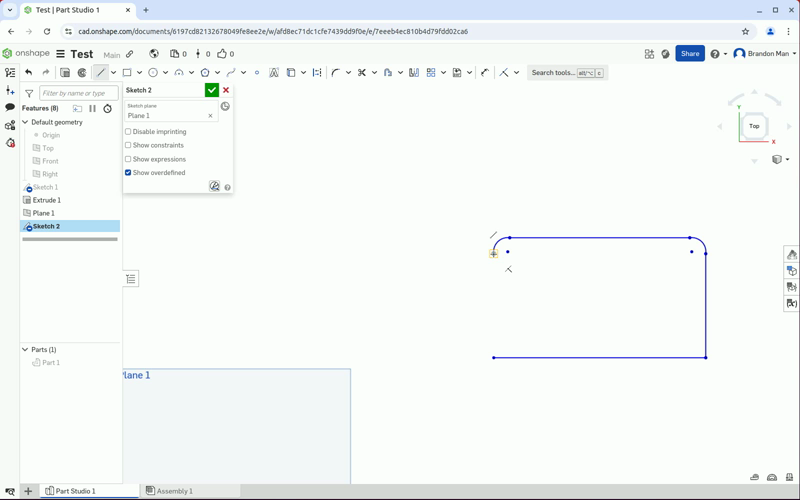
scroll(-6)
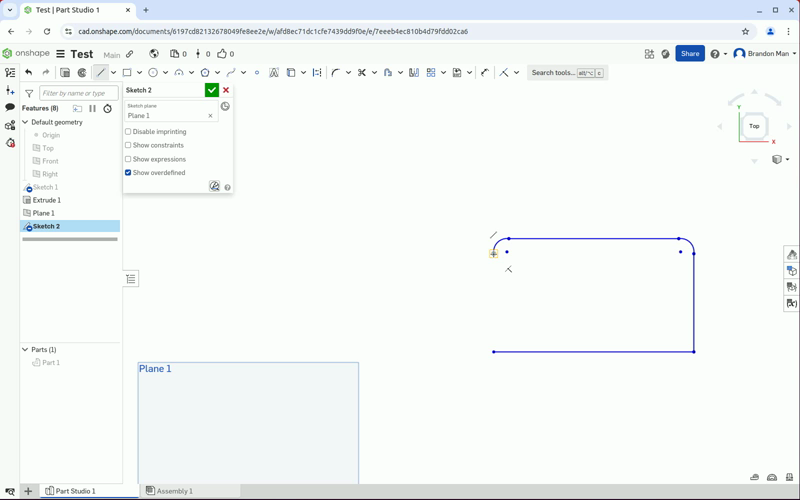
scroll(-6)
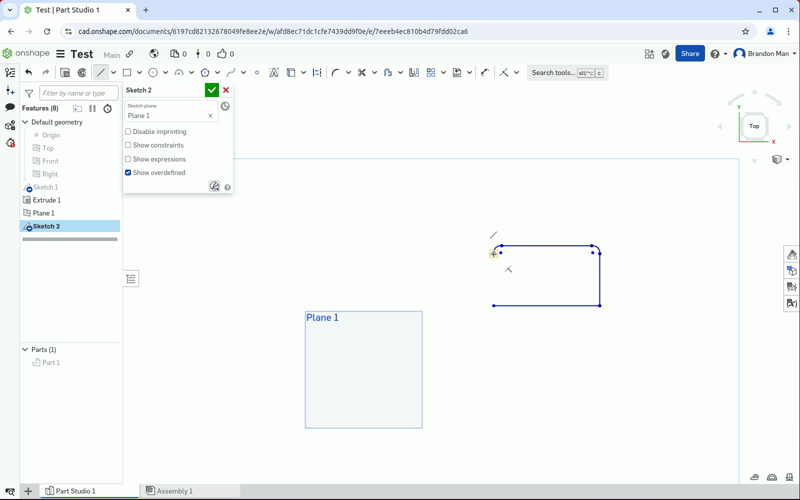
scroll(-6)
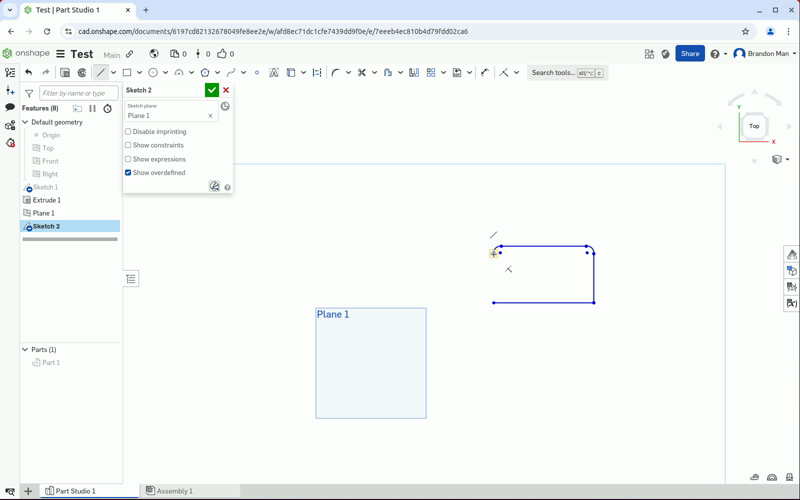
scroll(-6)
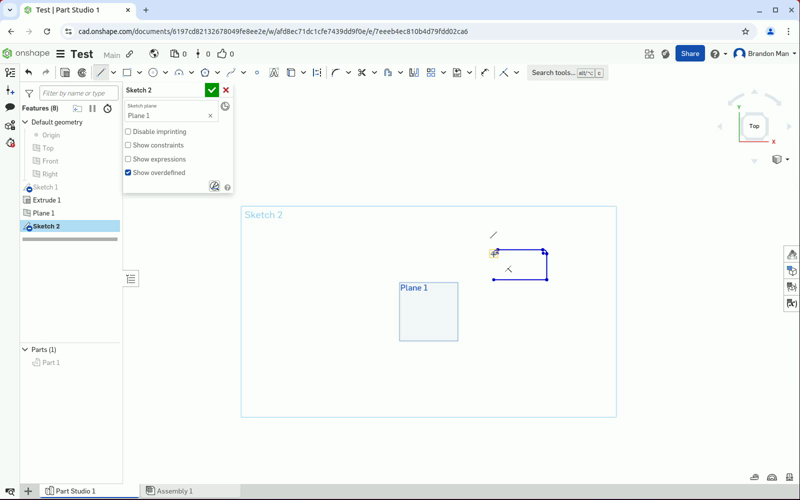
scroll(-6)
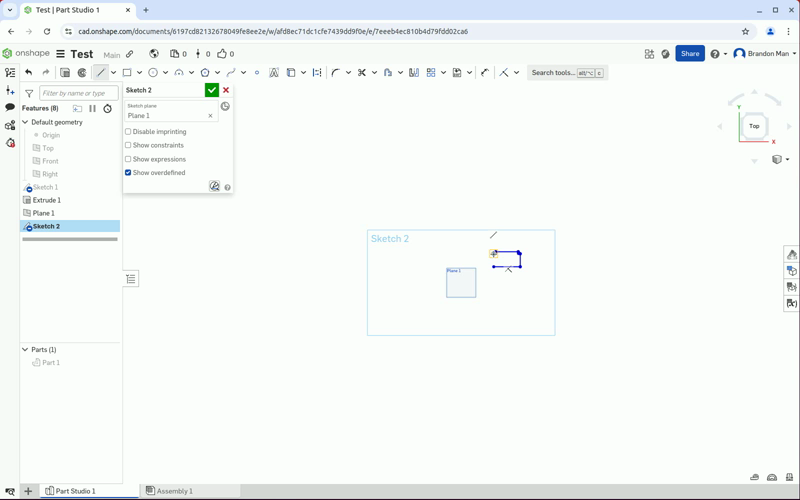
mouse_move(523, 253)
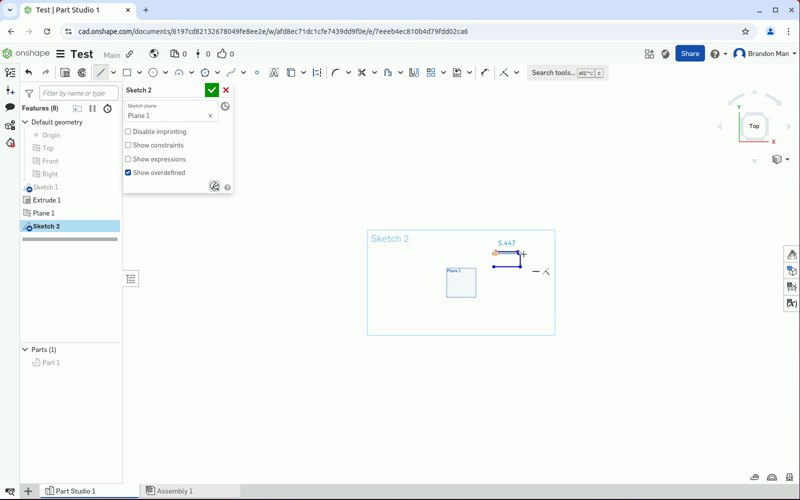
key_down(shift)
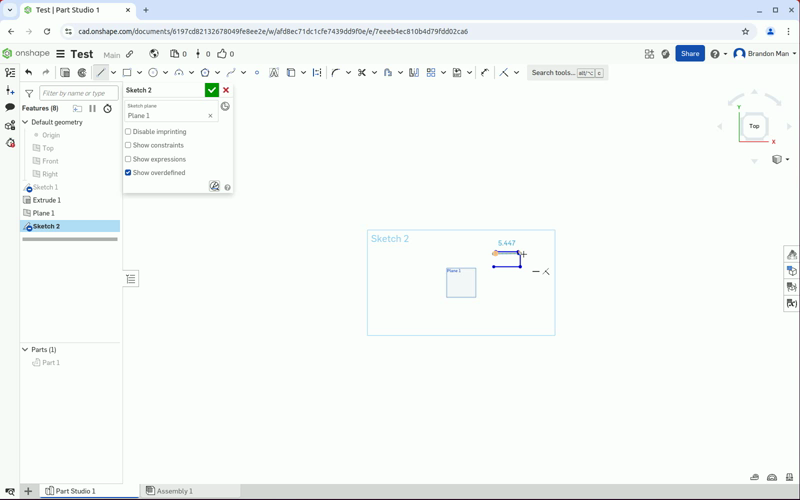
mouse_move(493, 266)
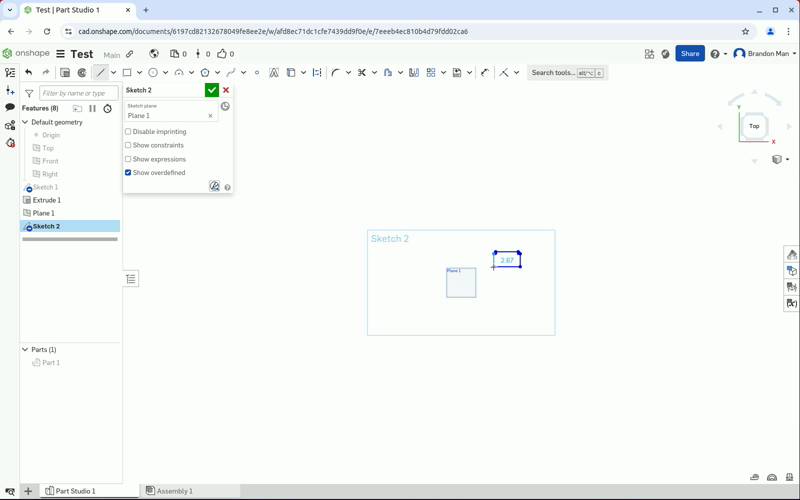
key_up(shift)
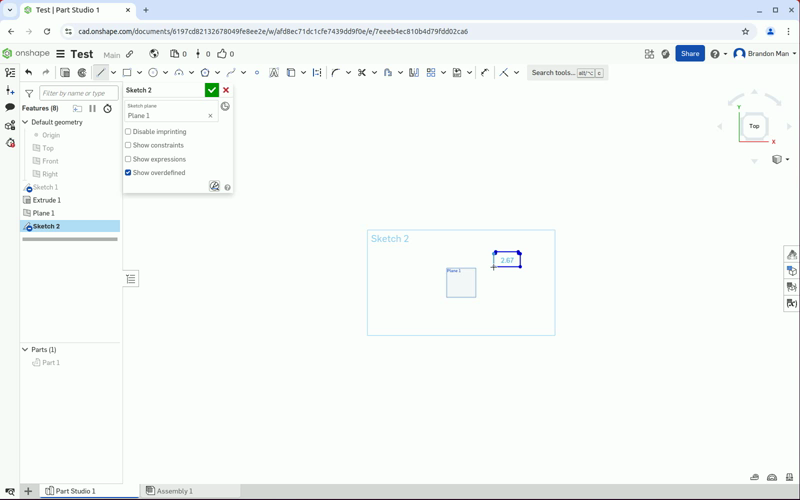
click(493, 266)
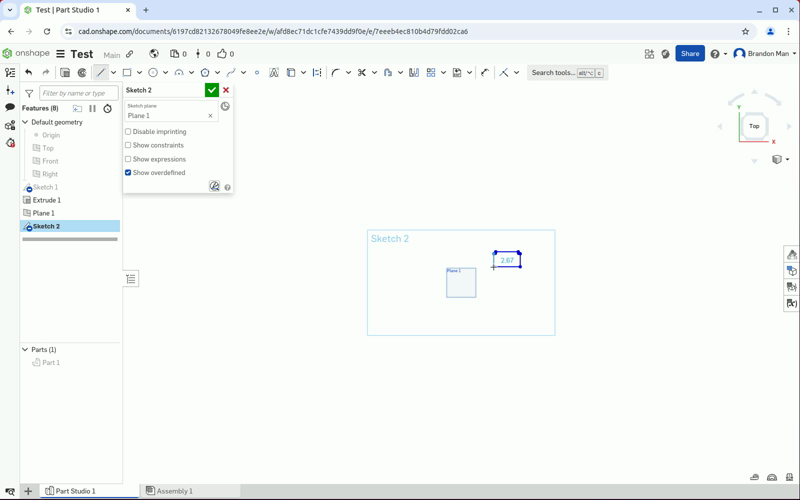
key(esc)
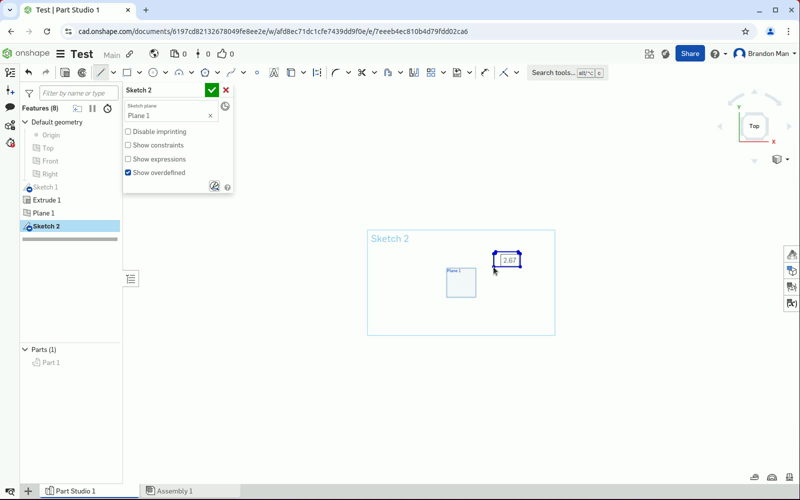
mouse_move(506, 257)
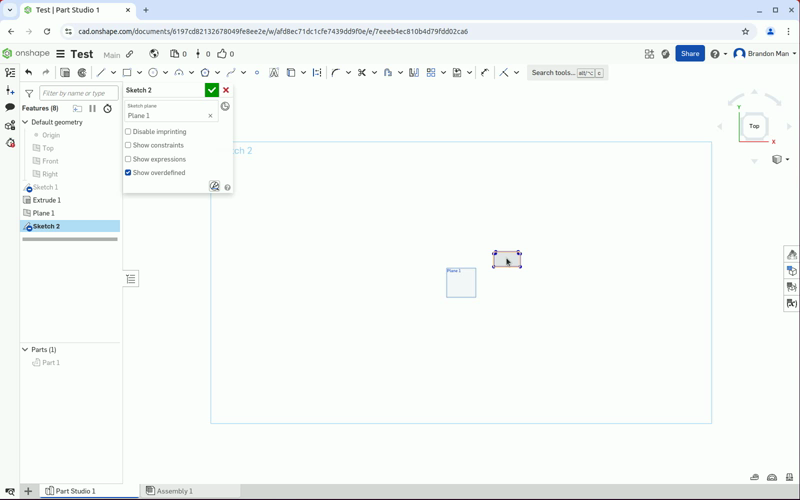
scroll(6)
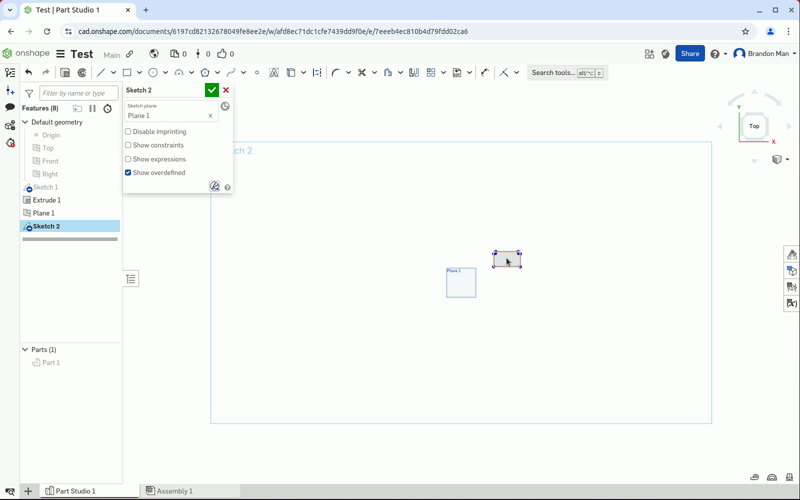
scroll(6)
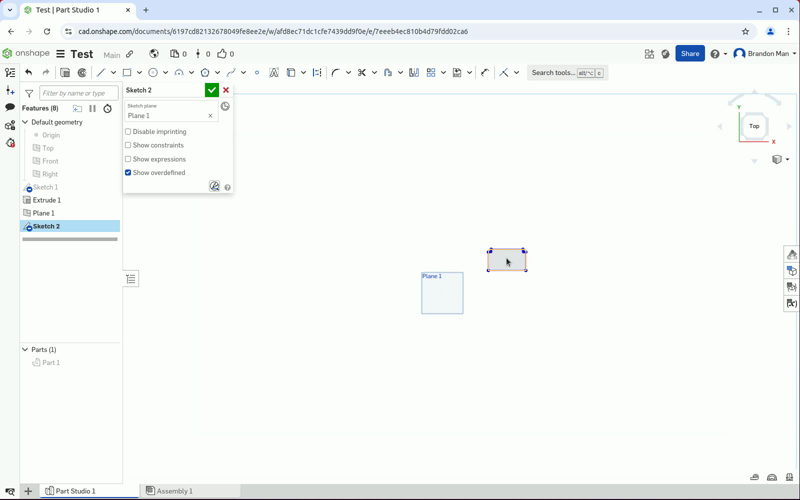
scroll(6)
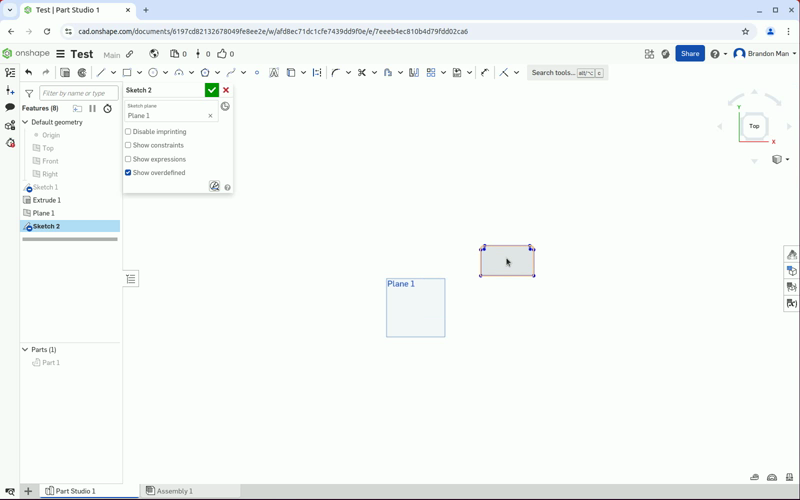
scroll(6)
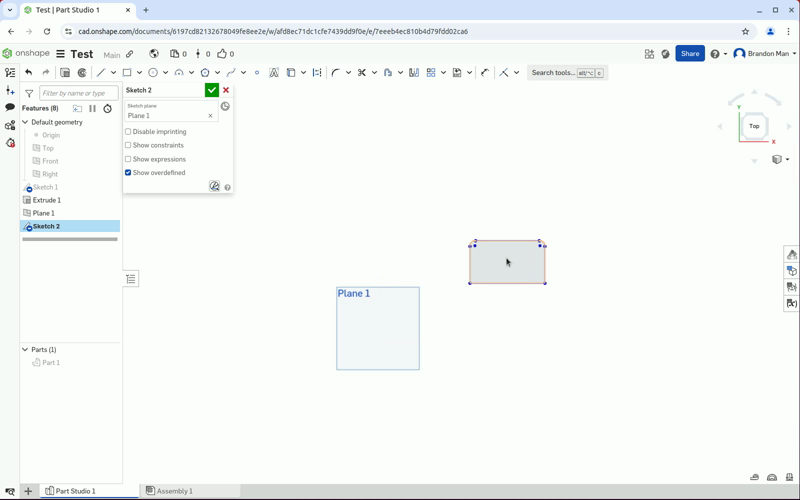
scroll(6)
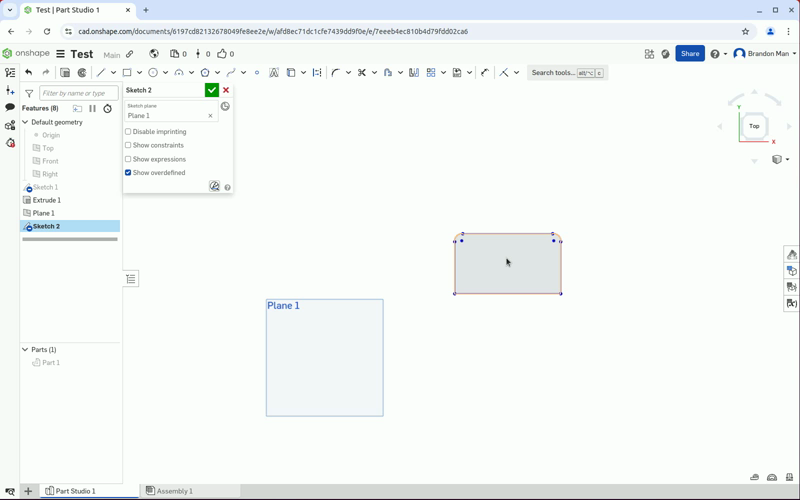
scroll(6)
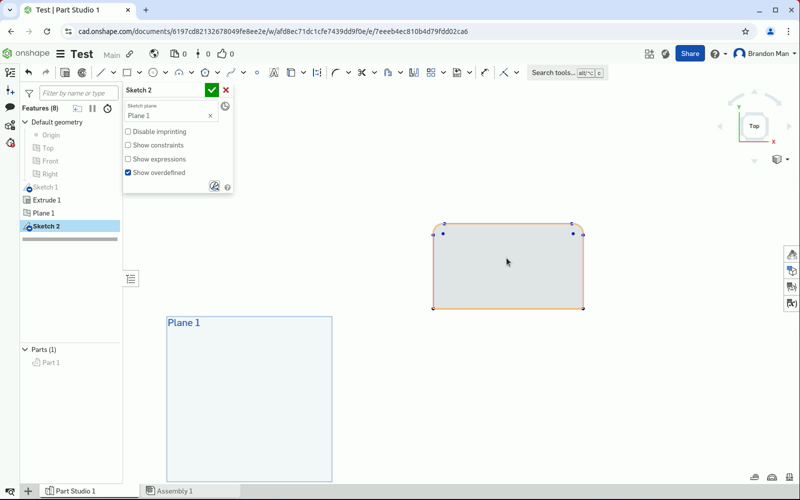
scroll(6)
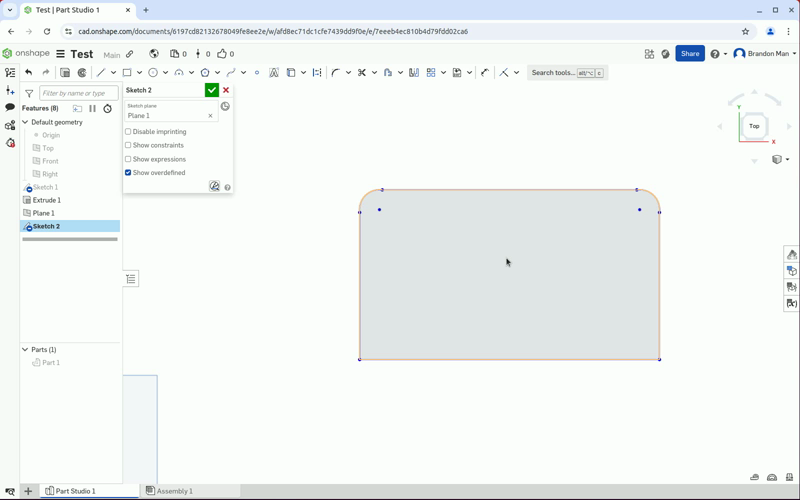
click(506, 257)
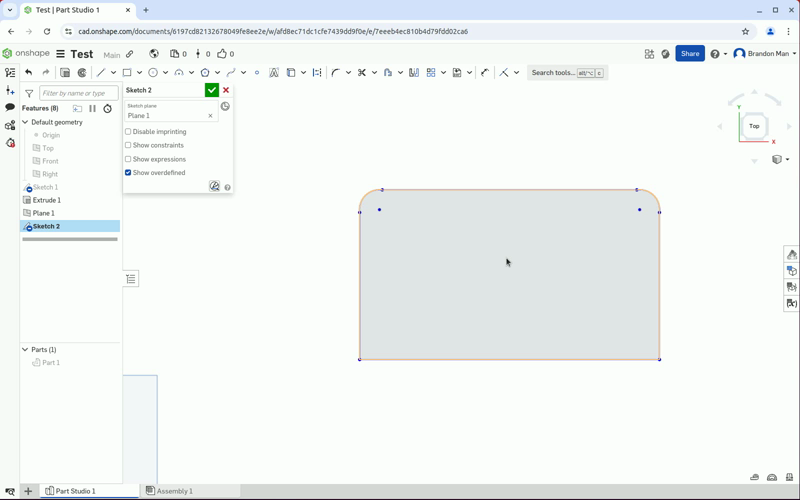
scroll(-6)
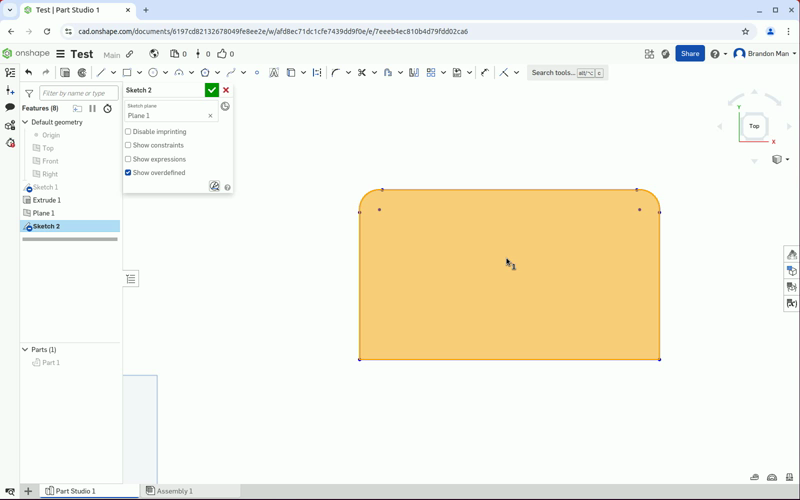
scroll(-6)
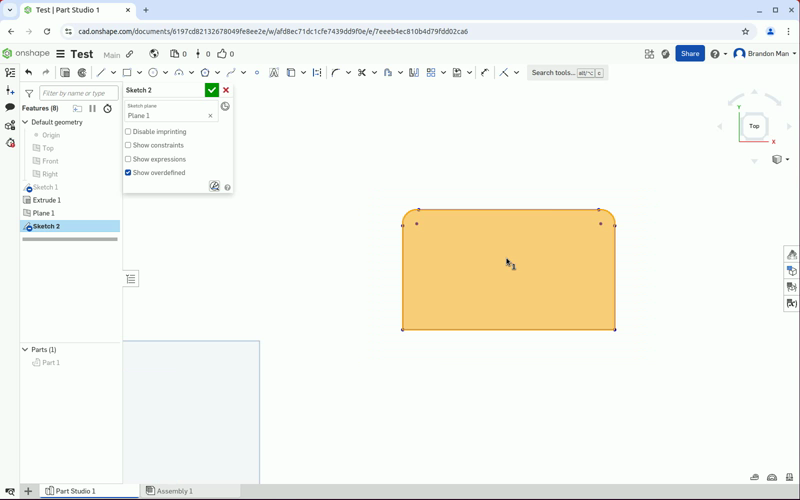
scroll(-6)
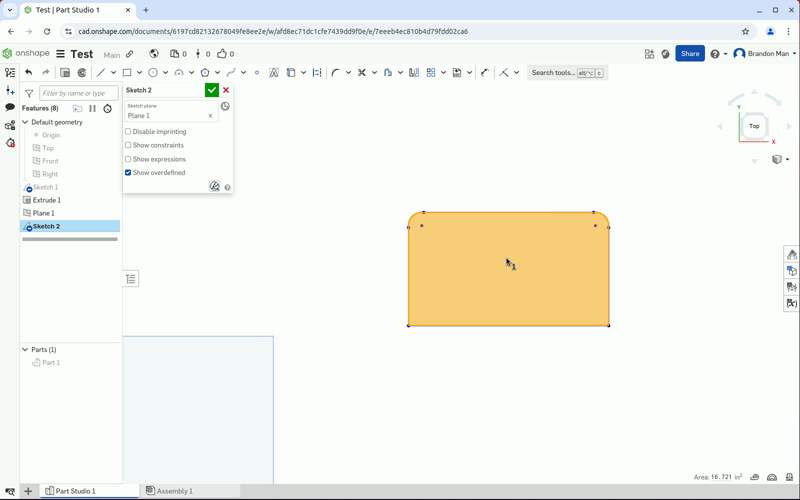
scroll(-6)
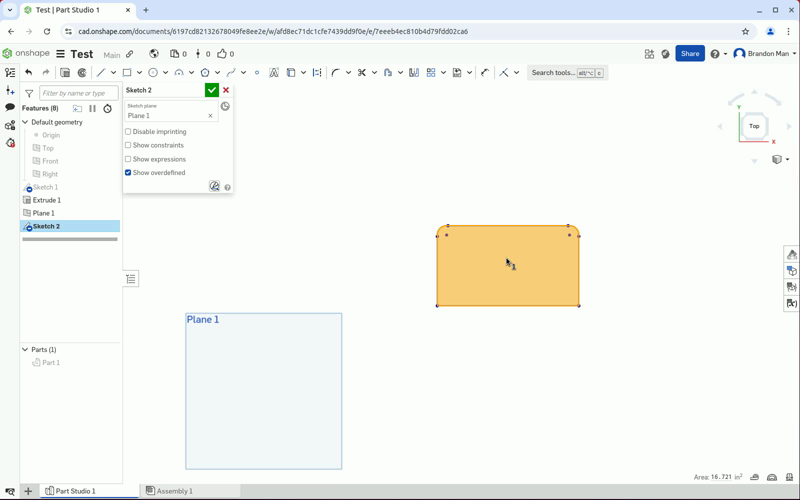
scroll(-6)
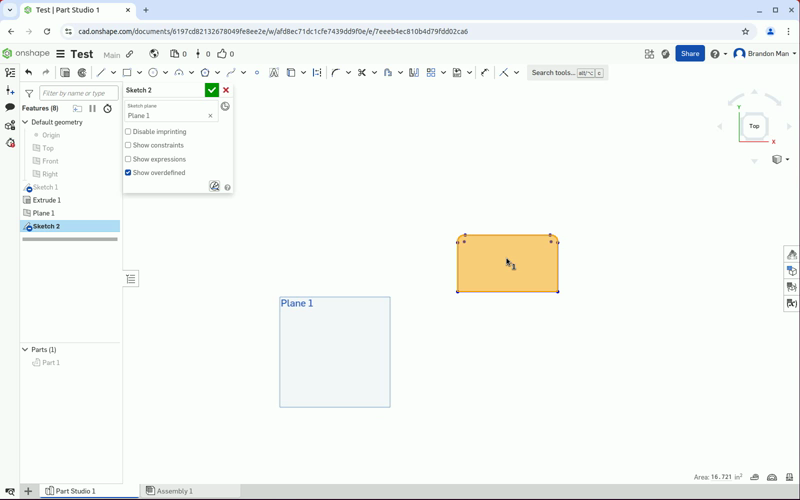
scroll(-6)
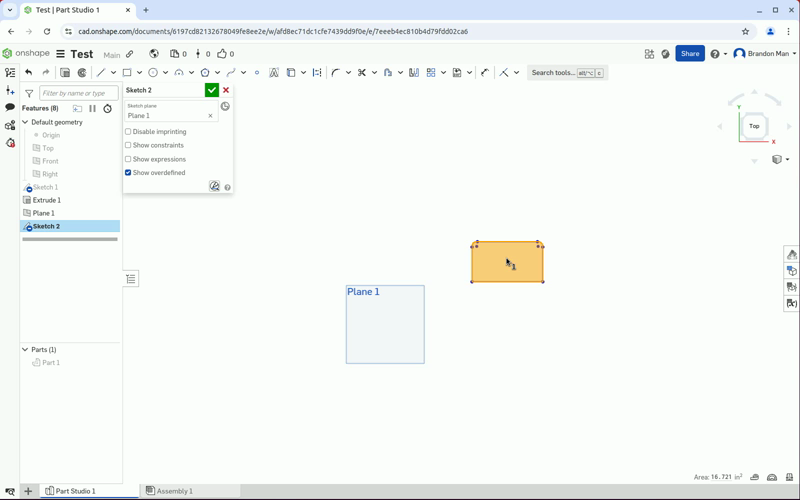
scroll(-6)
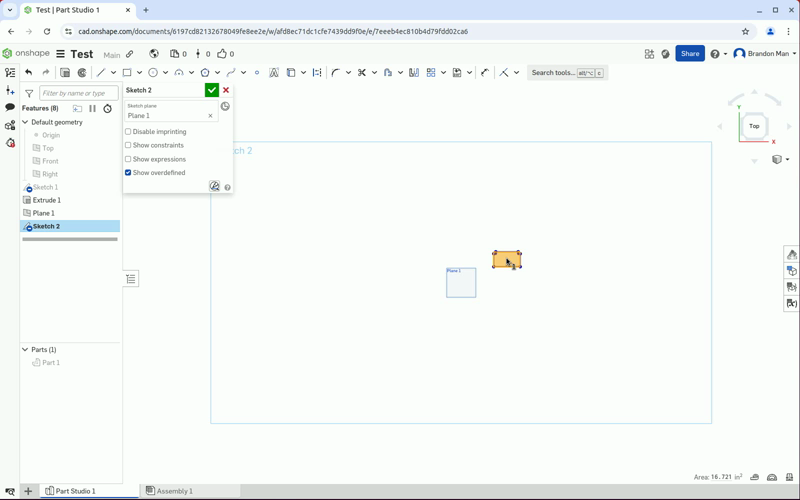
mouse_move(73, 352)
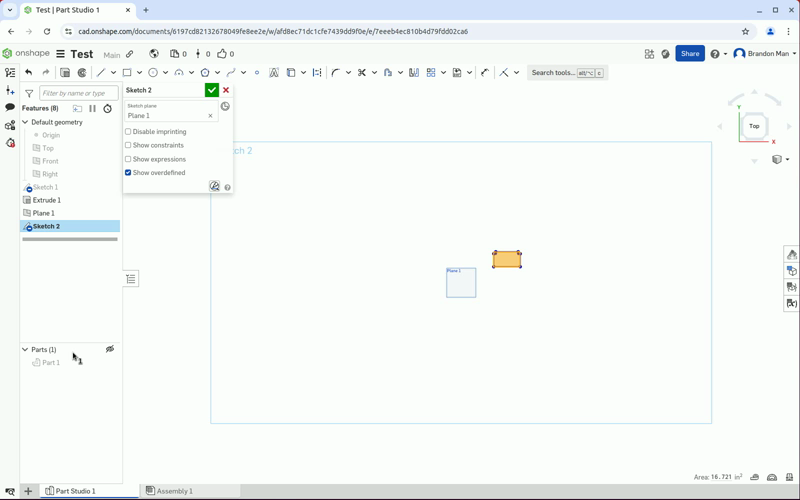
key(shift+y)
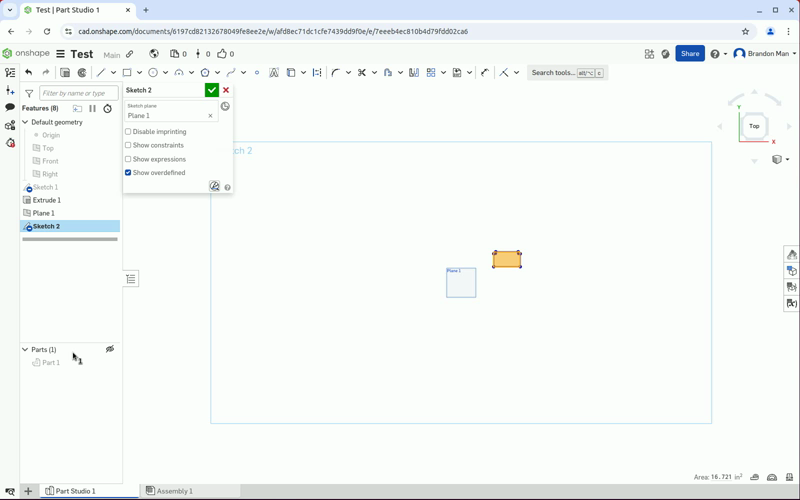
key(shift+e)
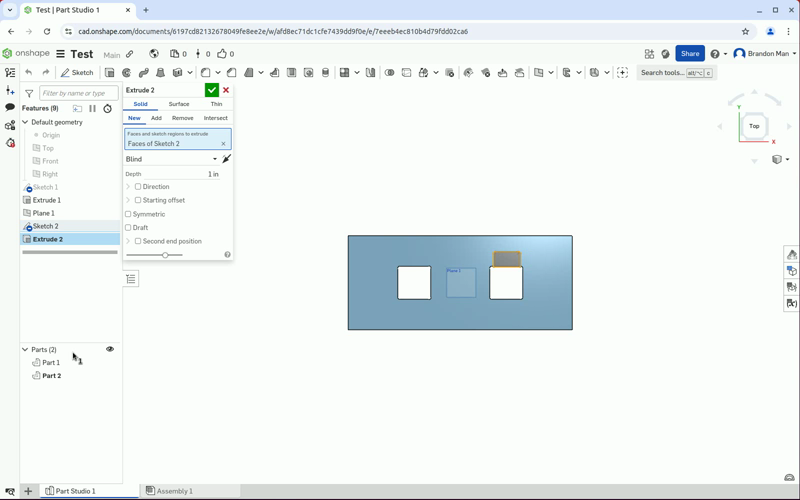
mouse_move(143, 106)
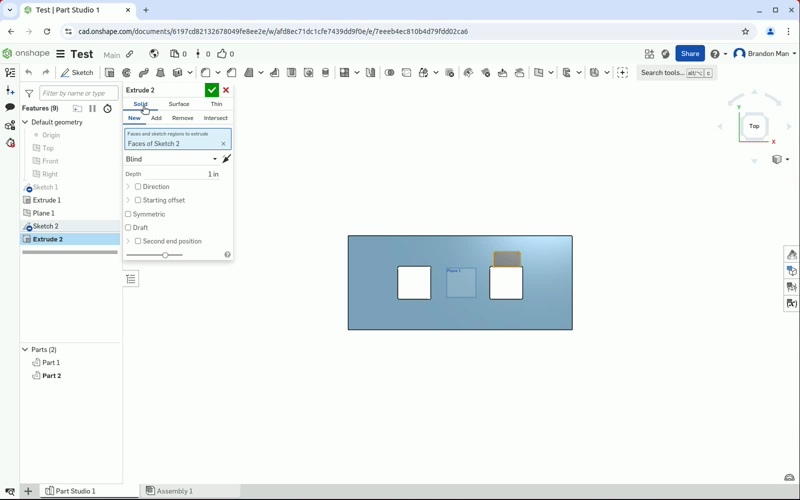
click(143, 106)
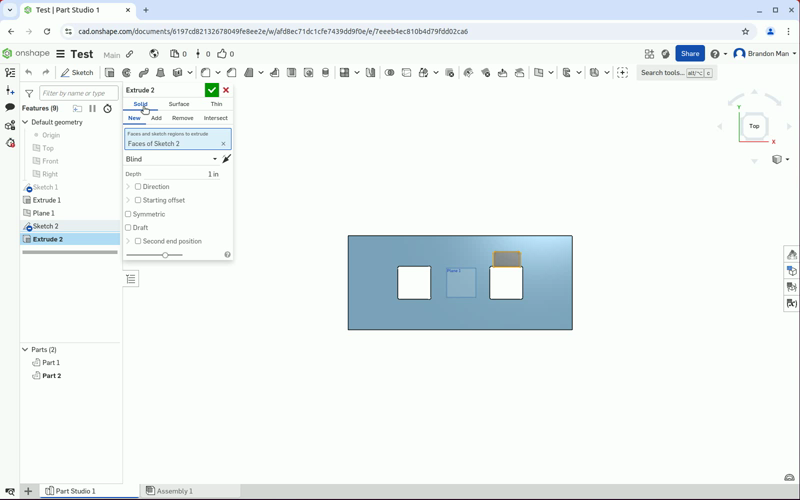
mouse_move(186, 120)
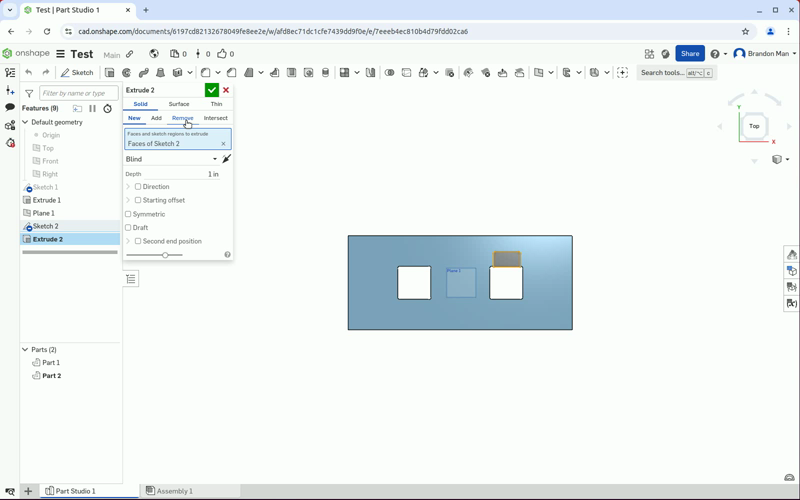
click(186, 120)
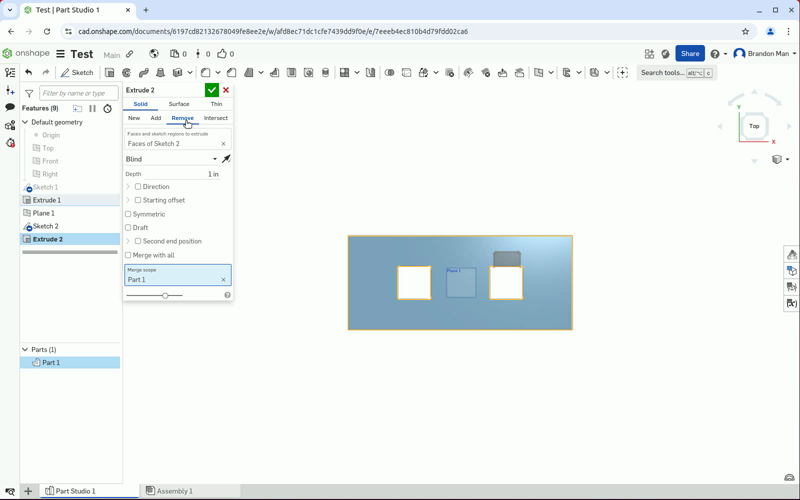
key(tab, 4)
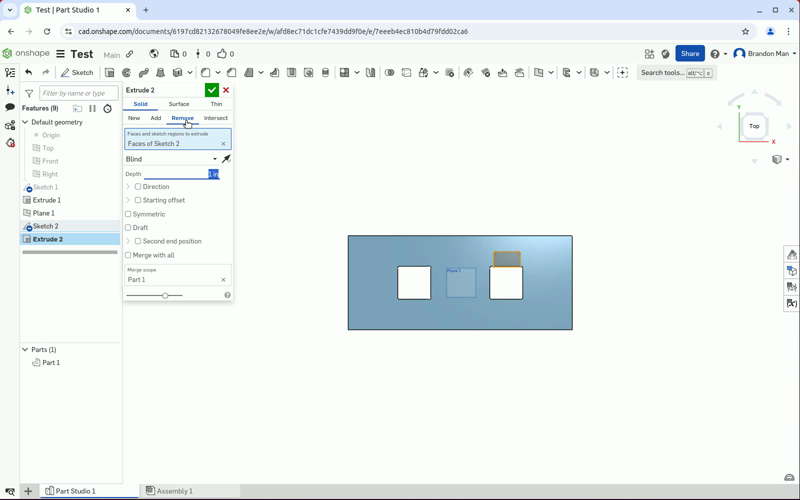
text(0.481)
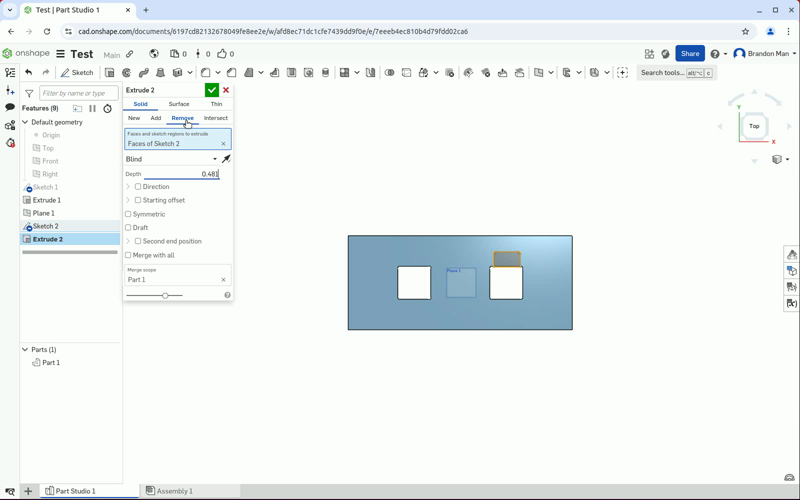
key(tab, 6)
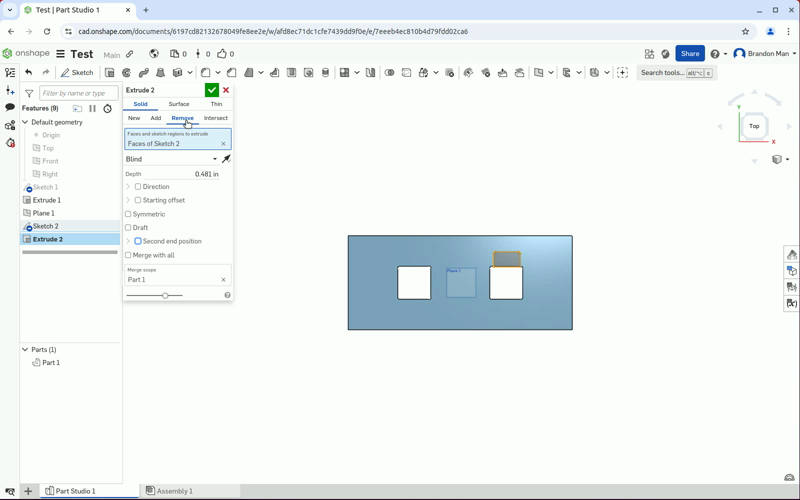
key(space)
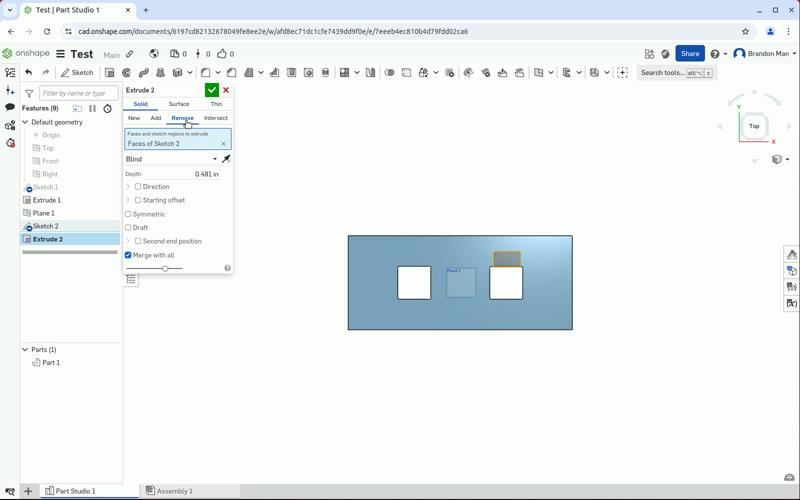
key(enter)
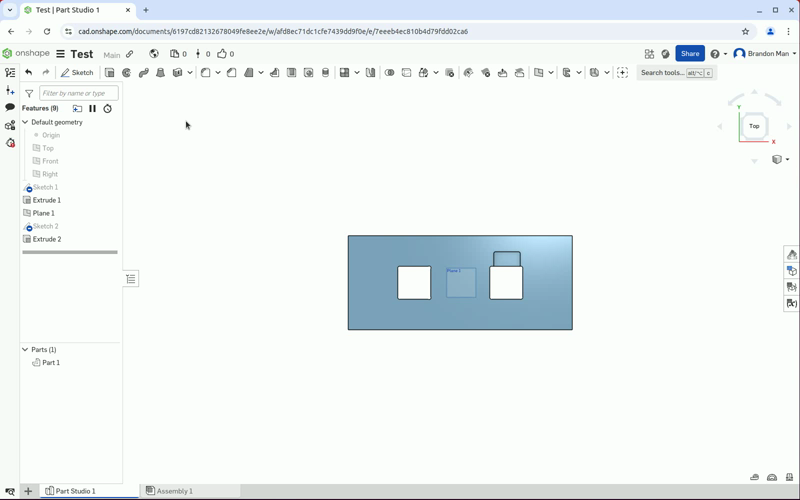
key(shift+h)
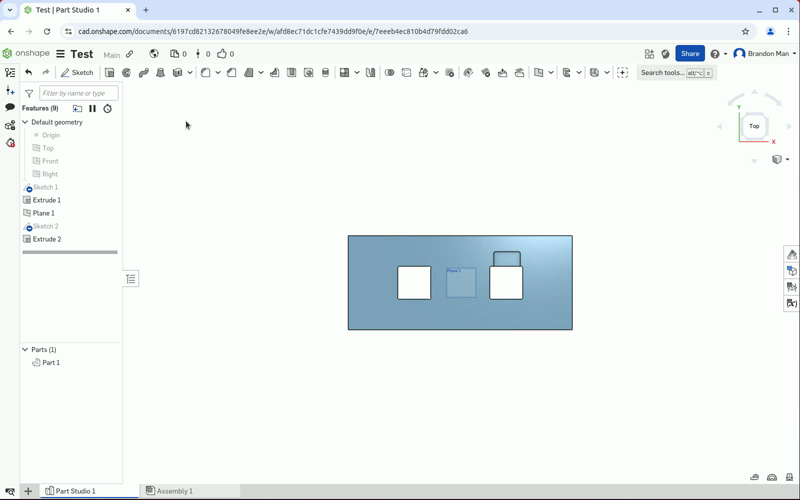
key(shift+h)
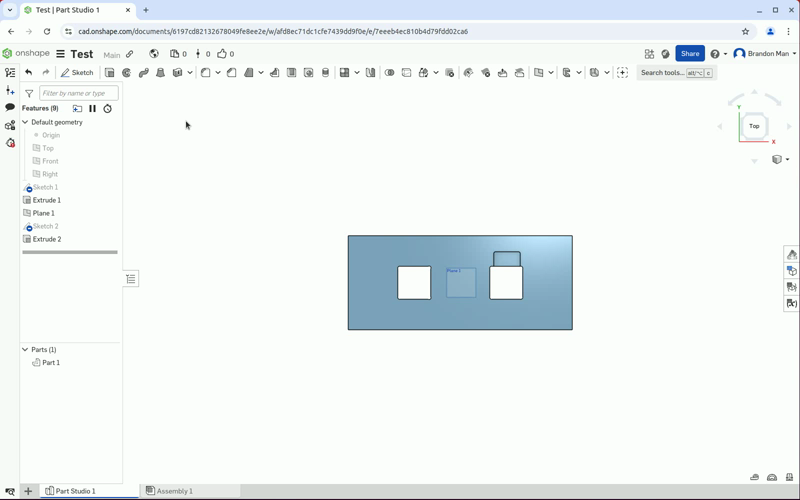
mouse_move(73, 189)
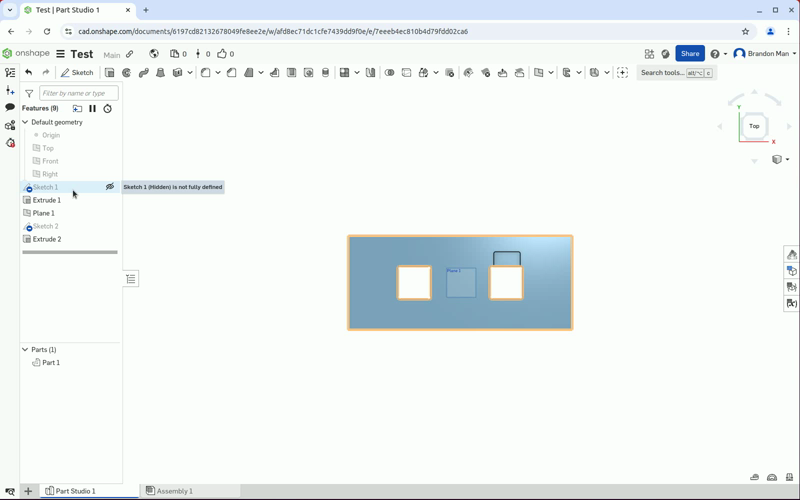
click(73, 189)
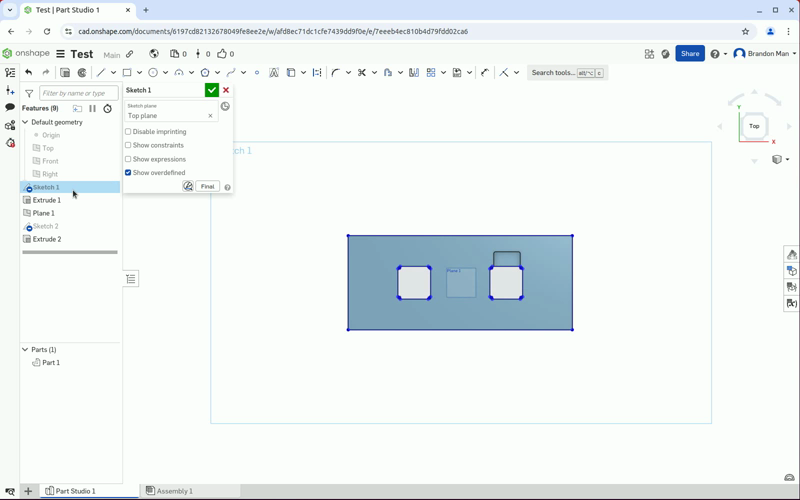
mouse_move(229, 92)
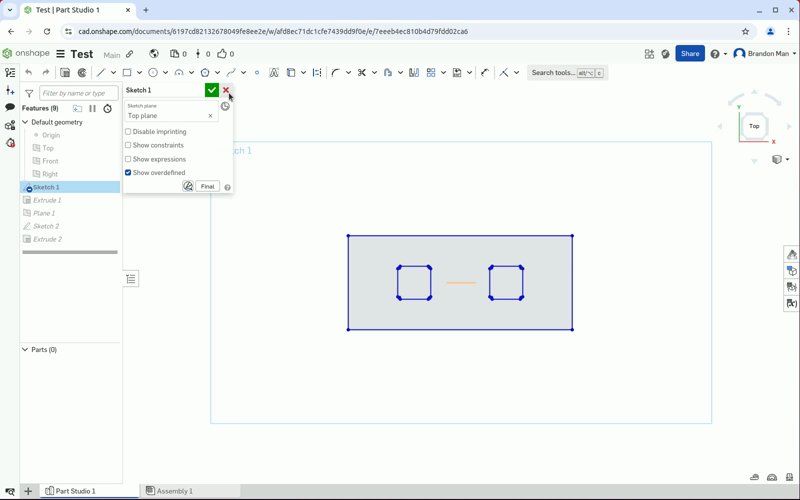
click(229, 92)
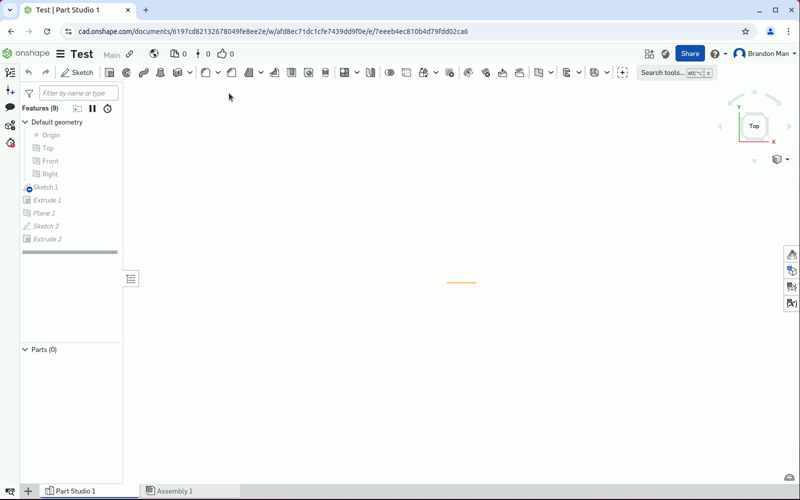
key(shift+s)
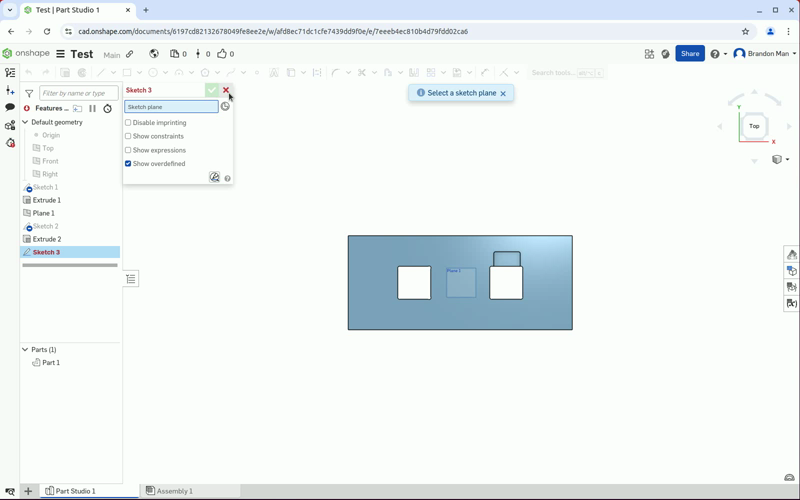
mouse_move(73, 215)
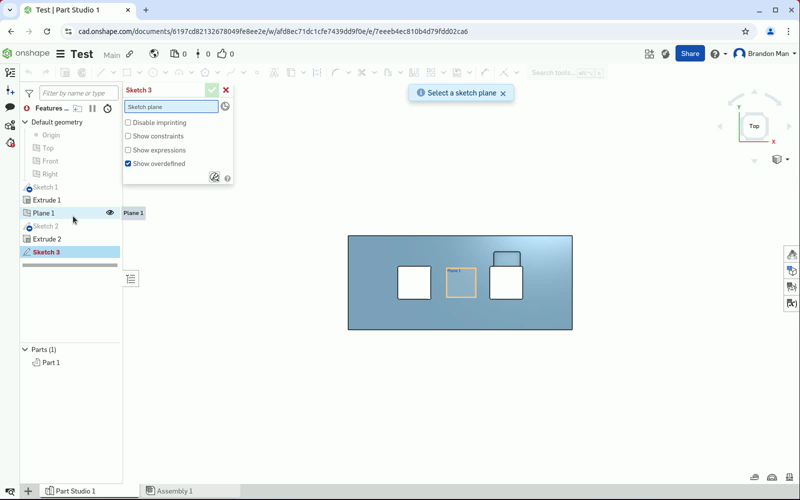
click(73, 215)
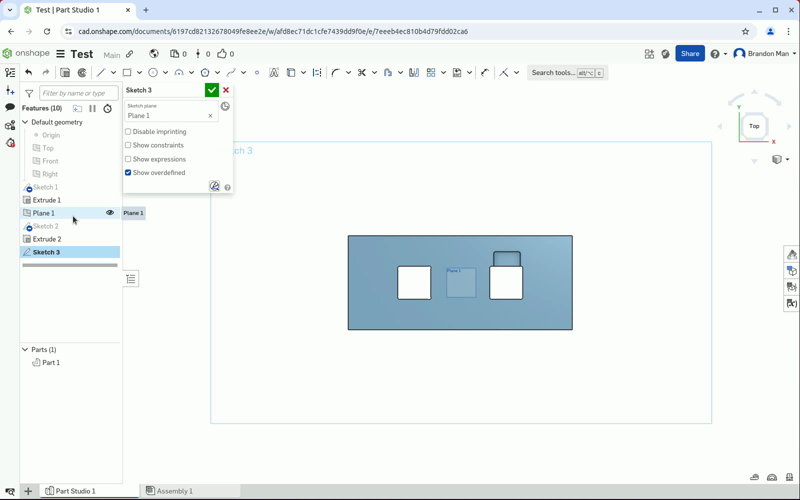
mouse_move(73, 352)
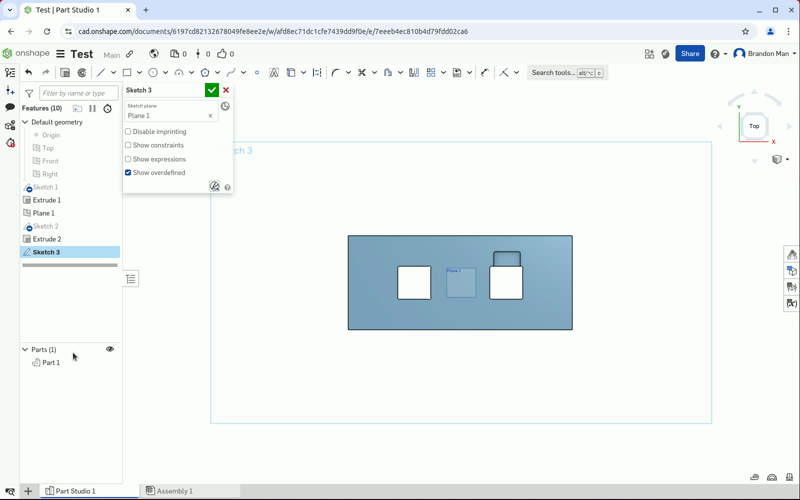
key(y)
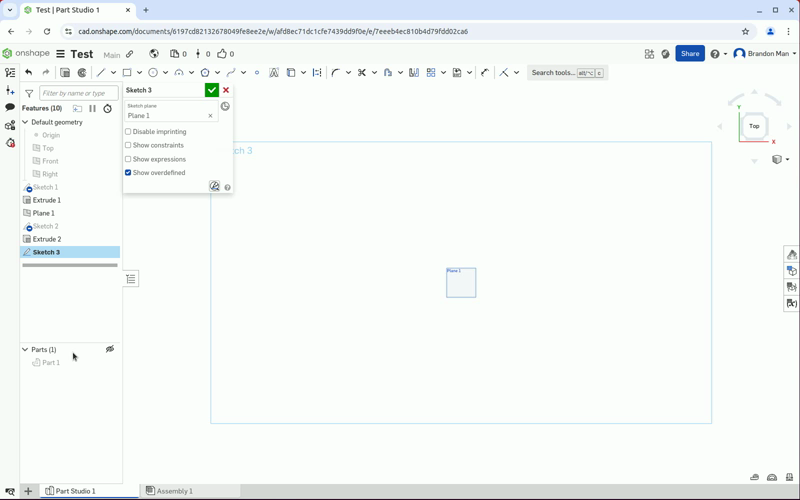
key(a)
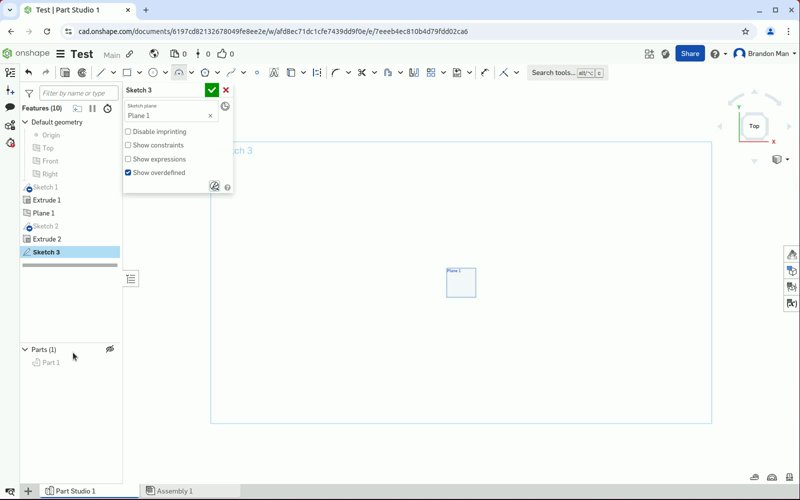
key_down(shift)
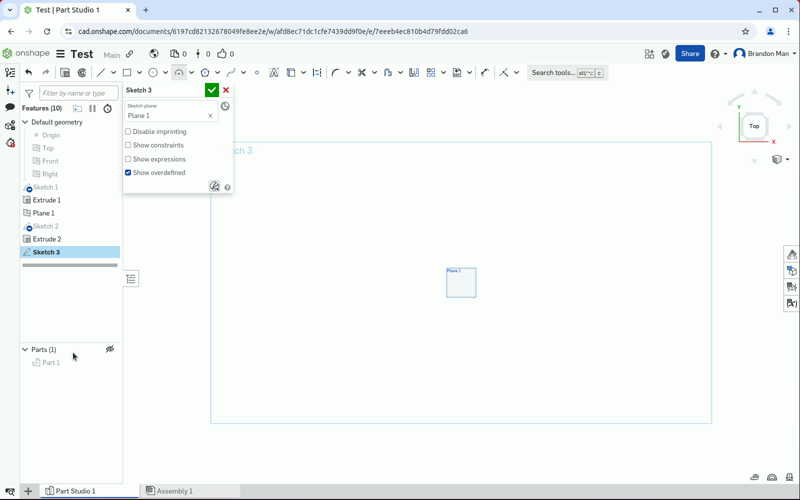
mouse_move(493, 311)
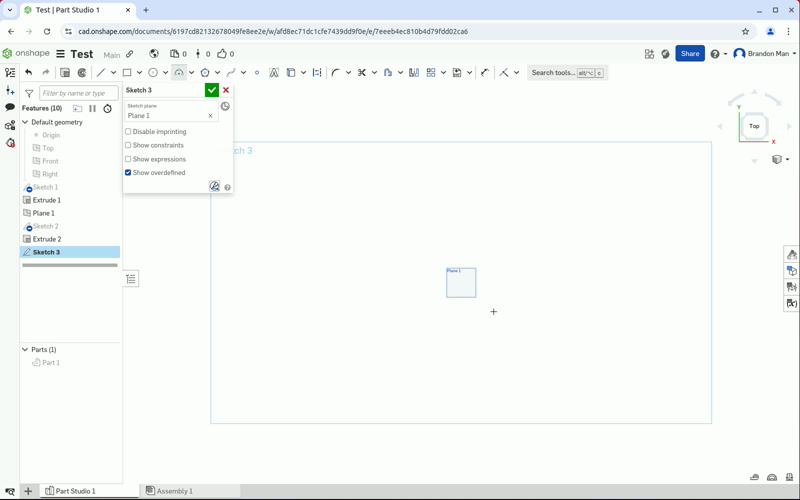
click(493, 311)
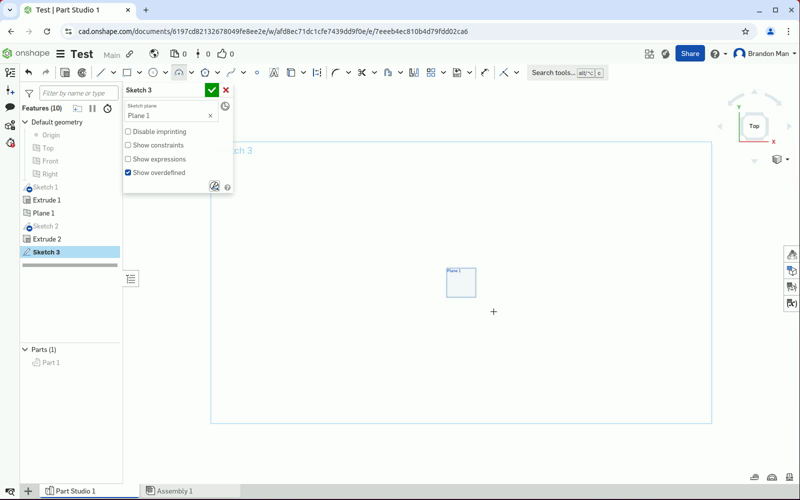
key_up(shift)
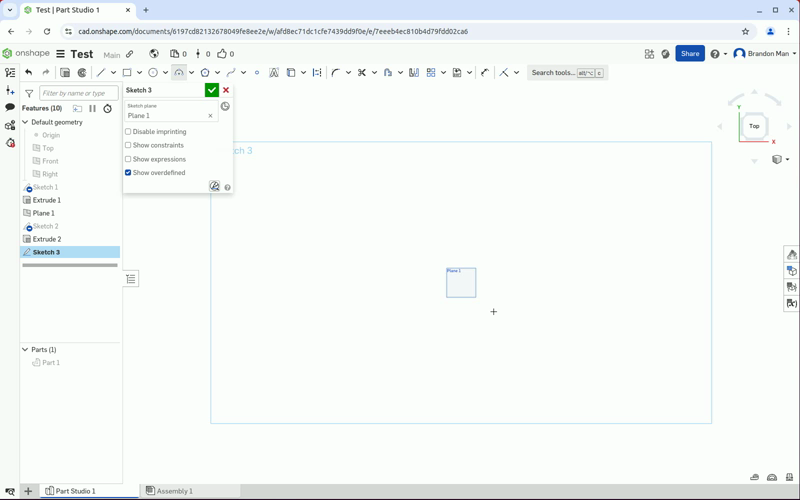
key_down(shift)
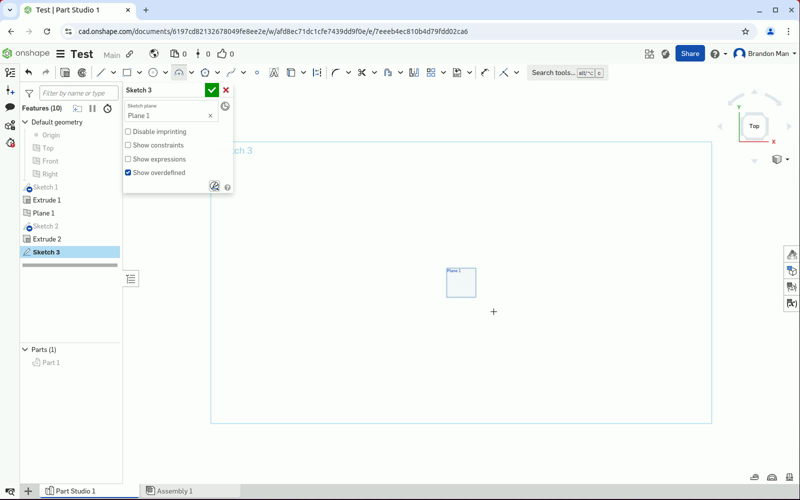
mouse_move(495, 313)
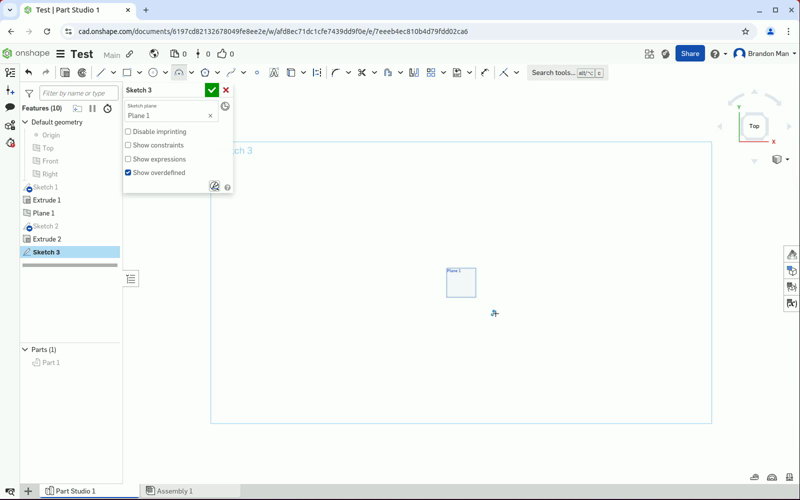
scroll(6)
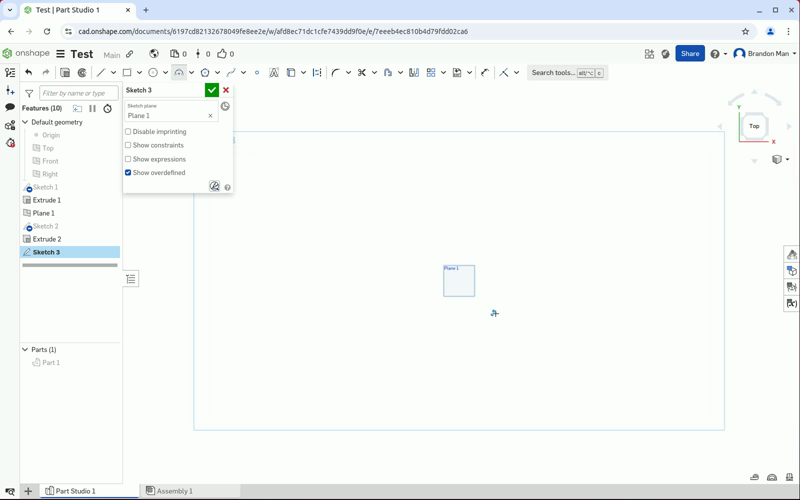
scroll(6)
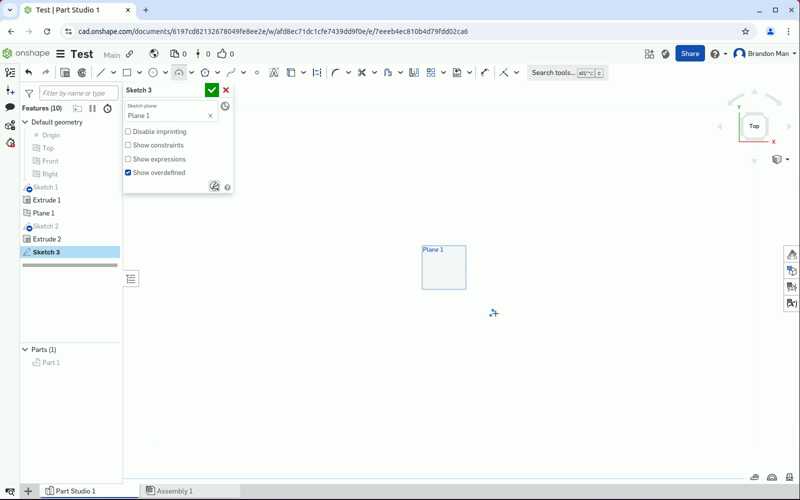
scroll(6)
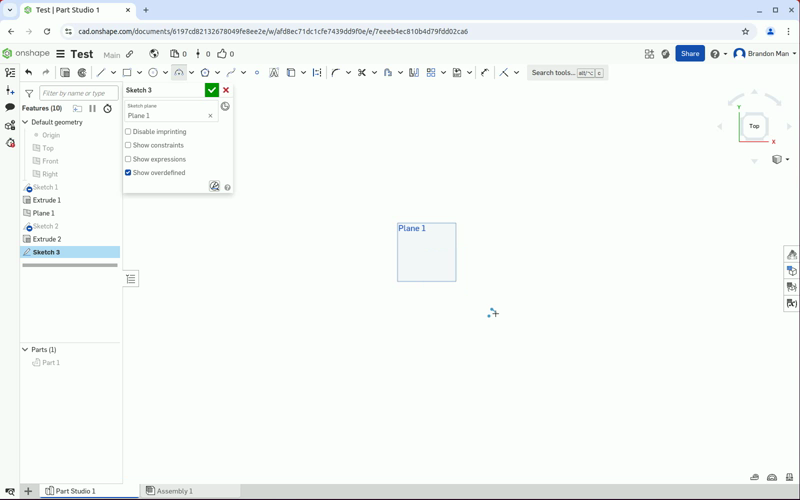
scroll(6)
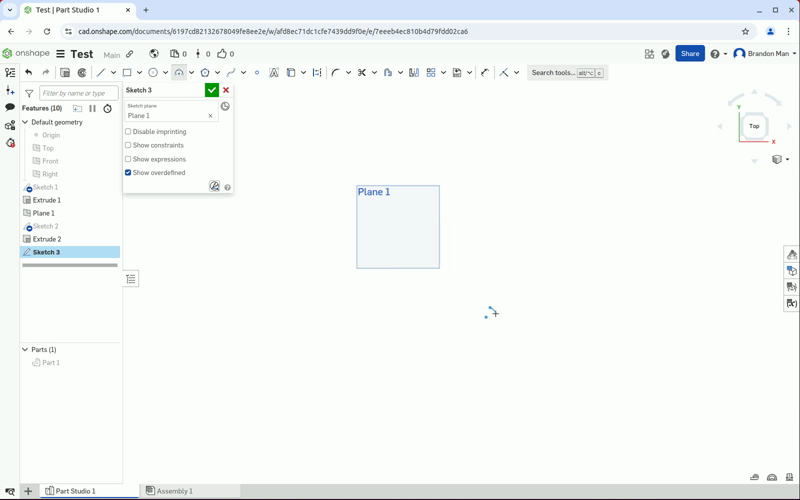
scroll(6)
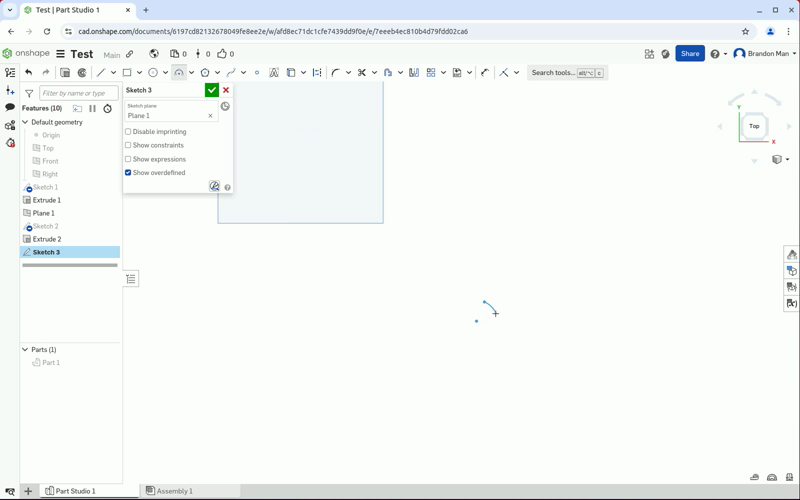
scroll(6)
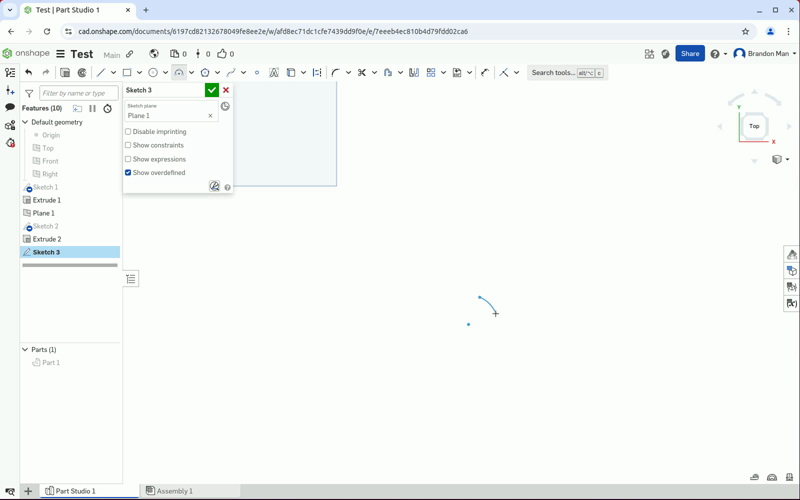
scroll(6)
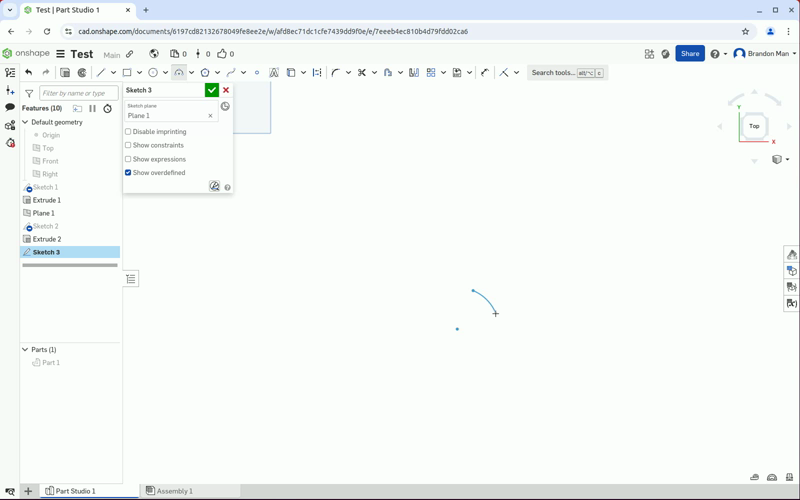
click(495, 313)
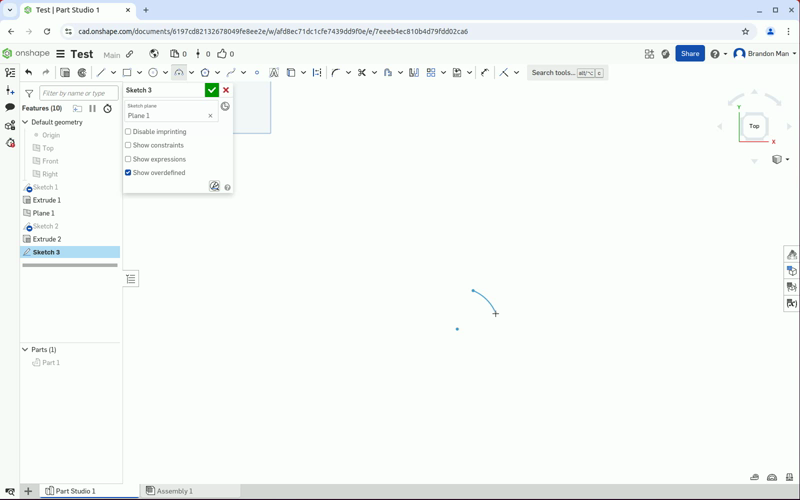
scroll(-6)
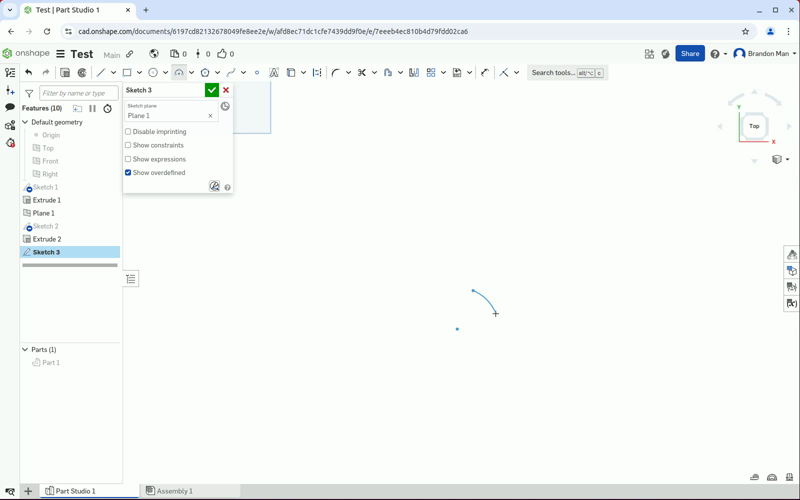
scroll(-6)
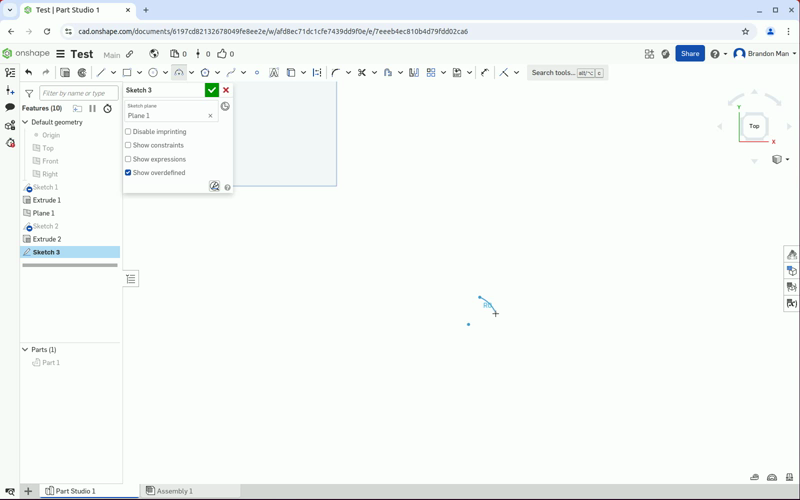
scroll(-6)
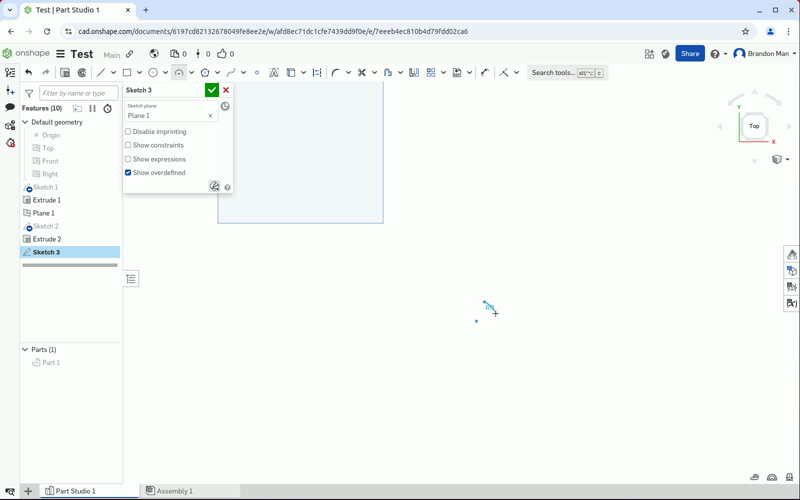
scroll(-6)
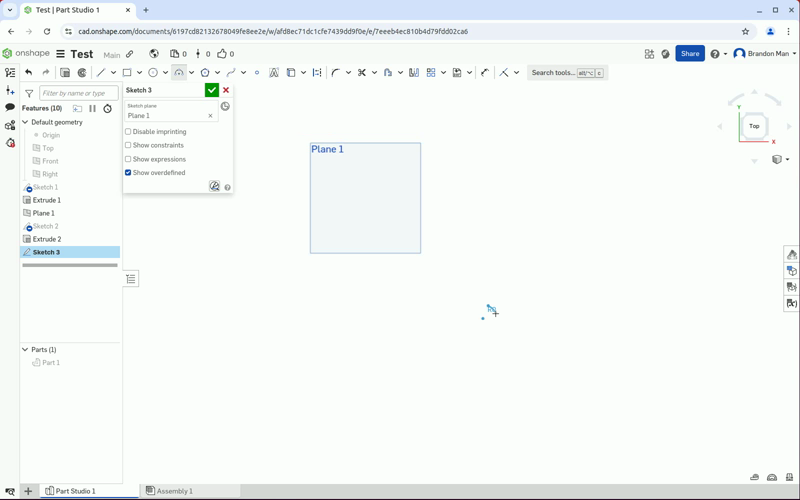
scroll(-6)
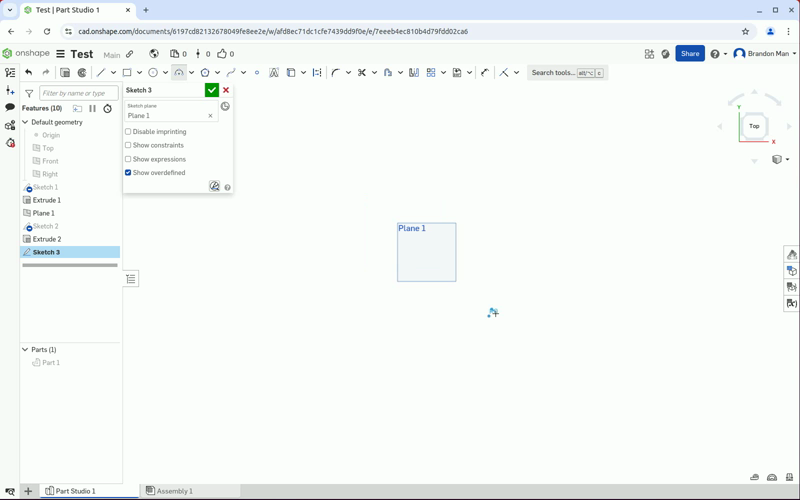
scroll(-6)
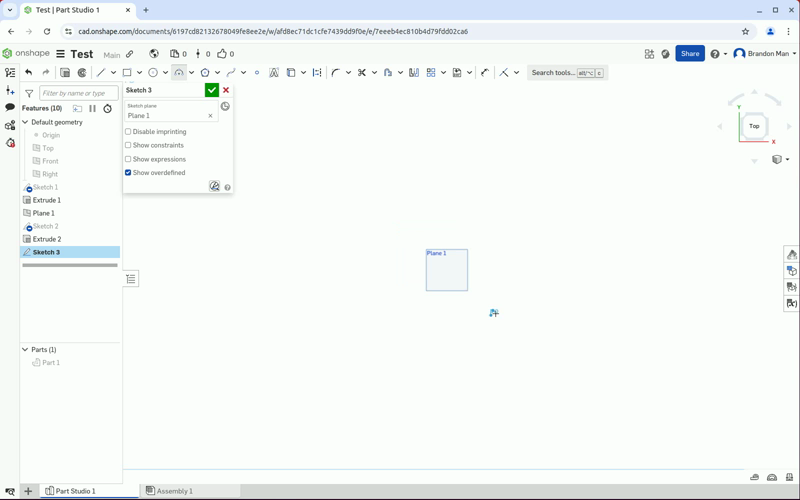
scroll(-6)
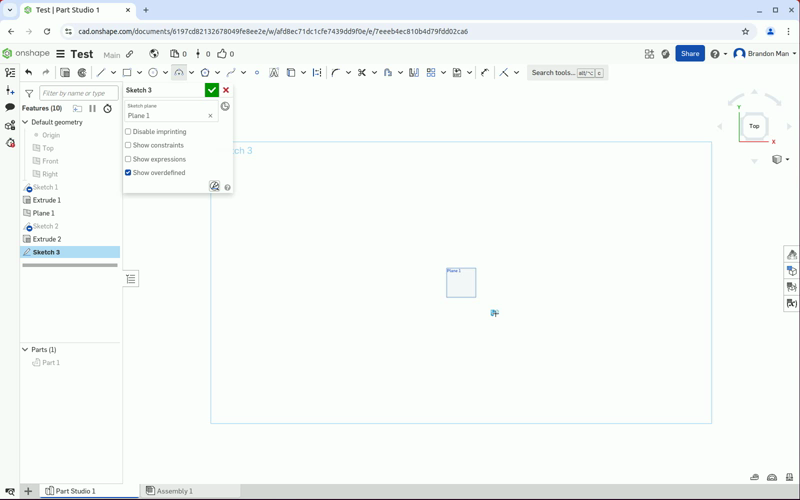
mouse_move(494, 312)
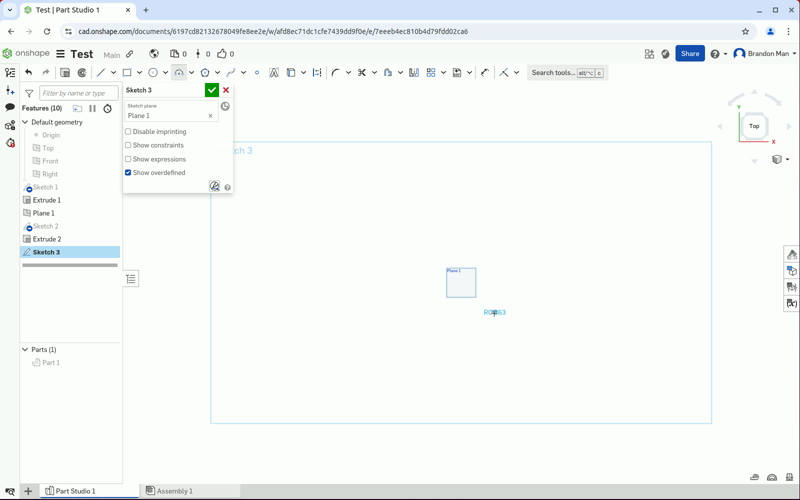
scroll(6)
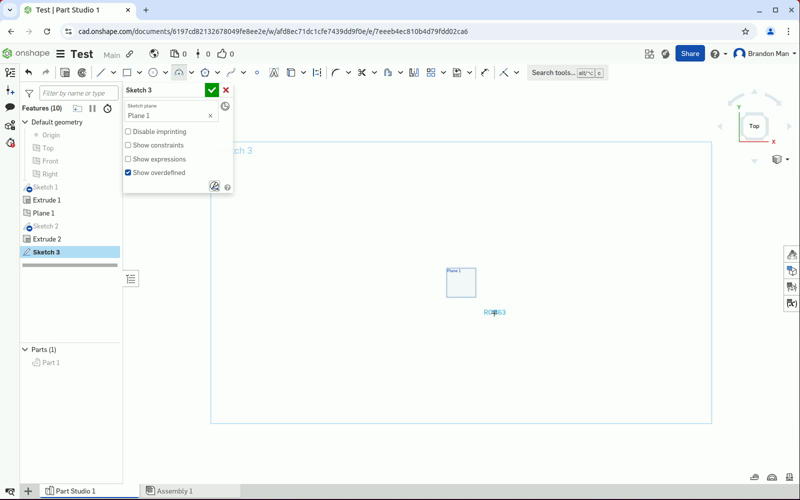
scroll(6)
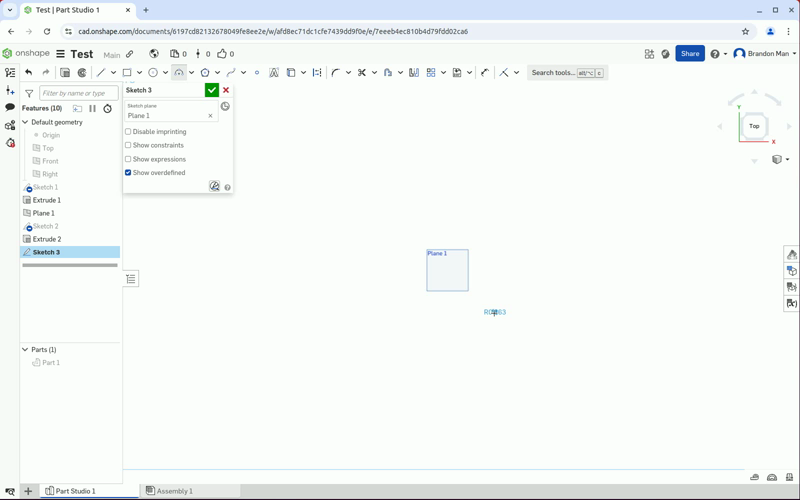
scroll(6)
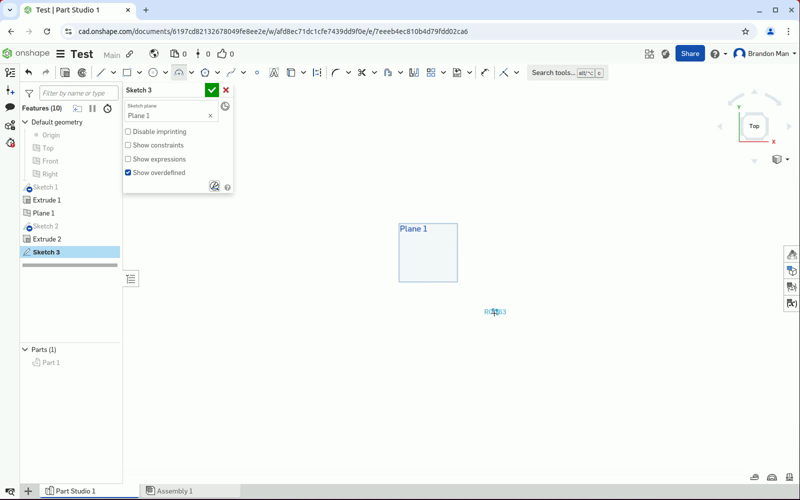
scroll(6)
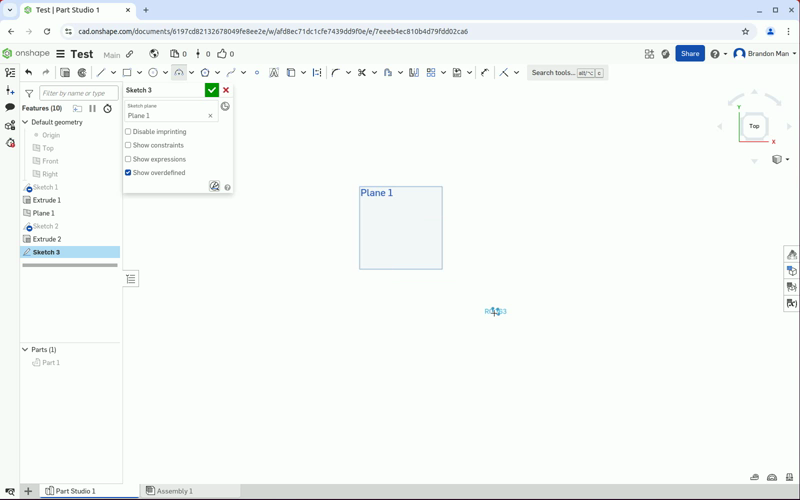
scroll(6)
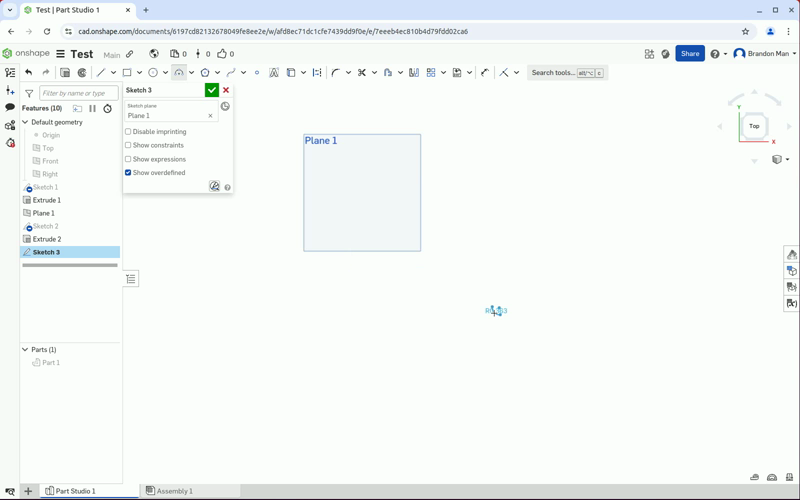
scroll(6)
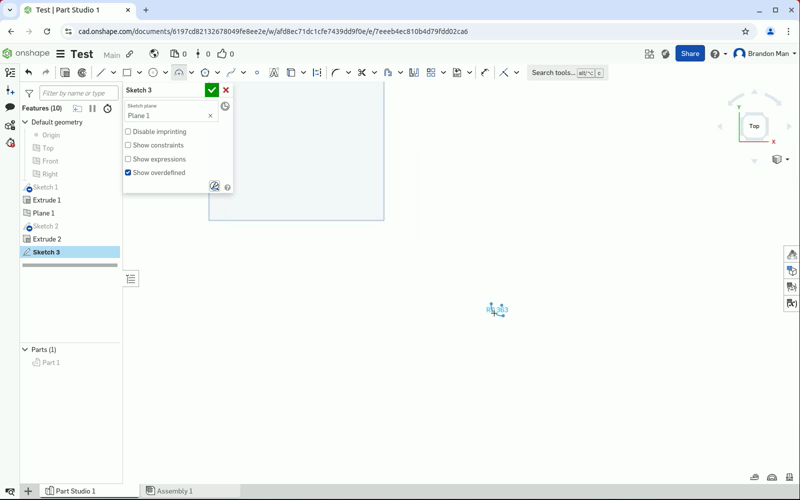
scroll(6)
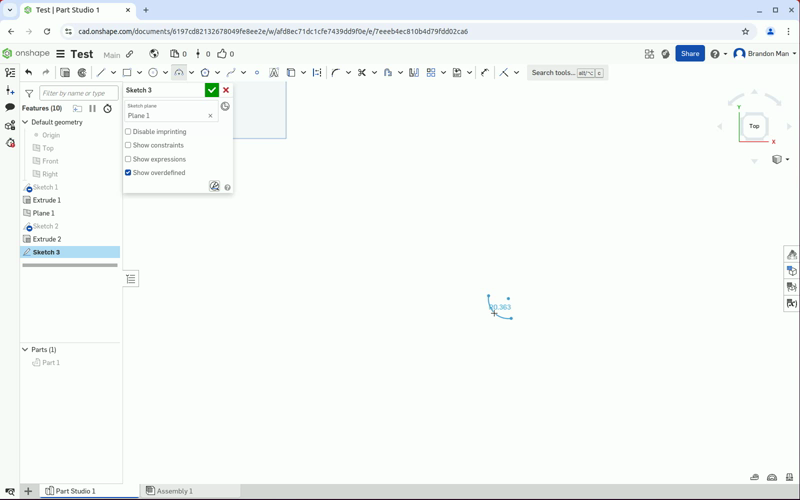
click(494, 312)
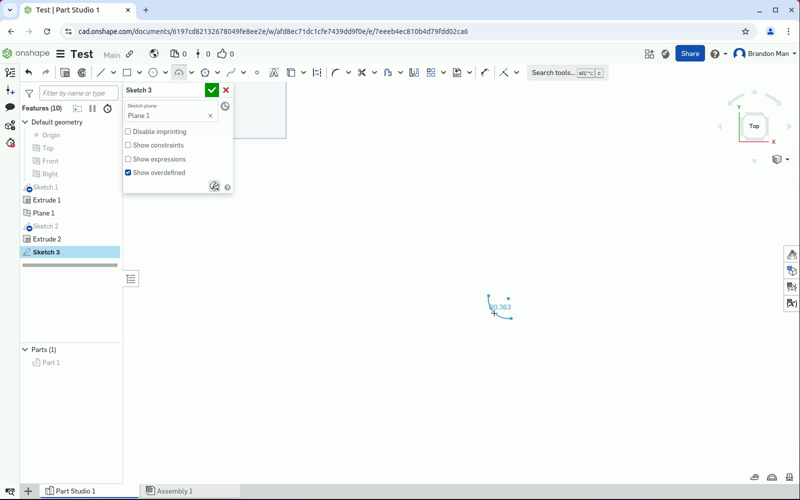
scroll(-6)
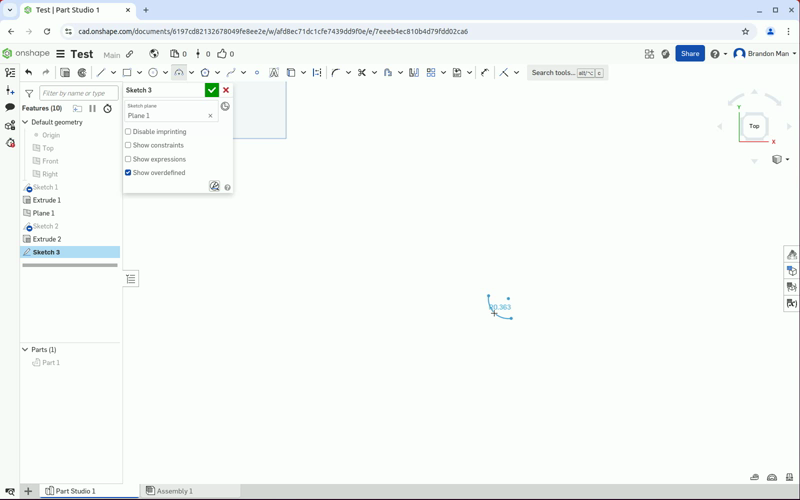
scroll(-6)
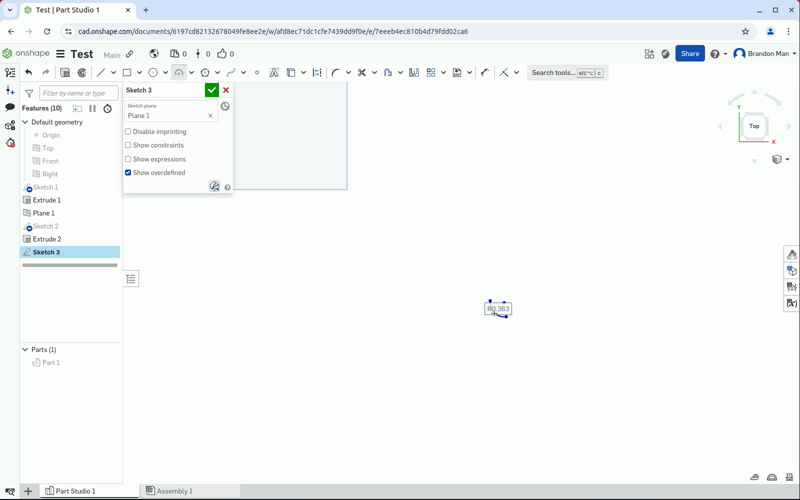
scroll(-6)
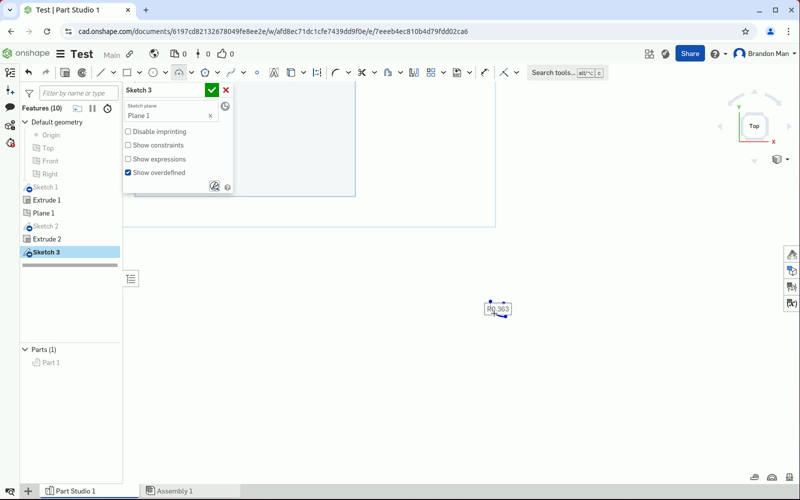
scroll(-6)
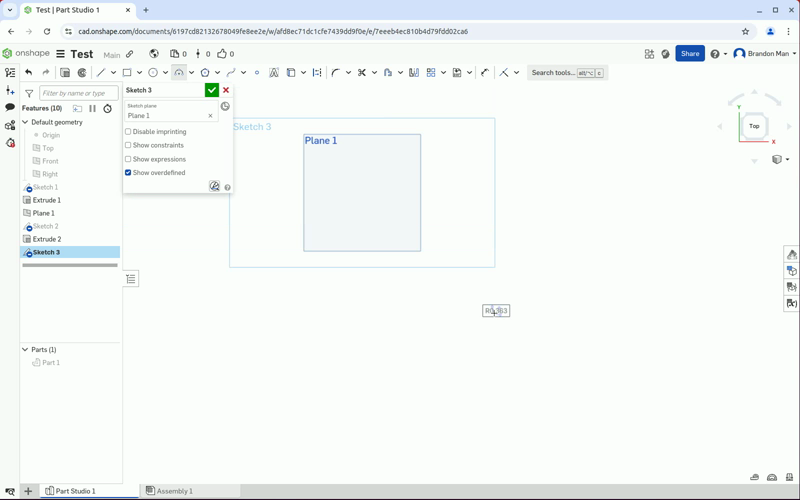
scroll(-6)
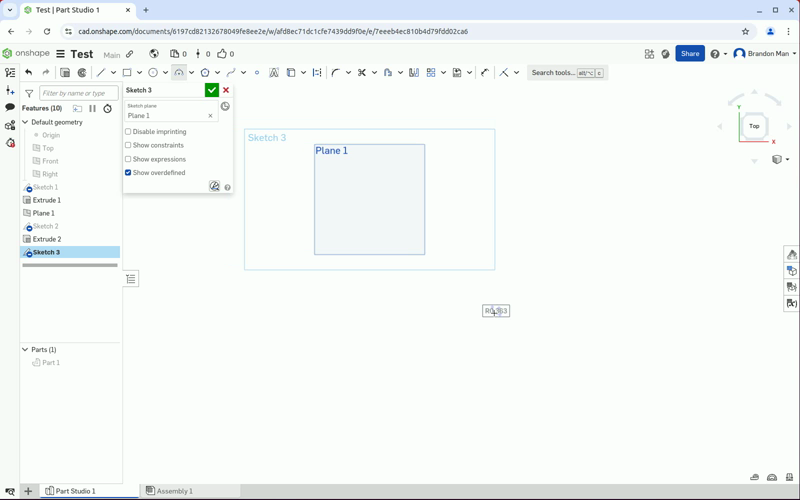
scroll(-6)
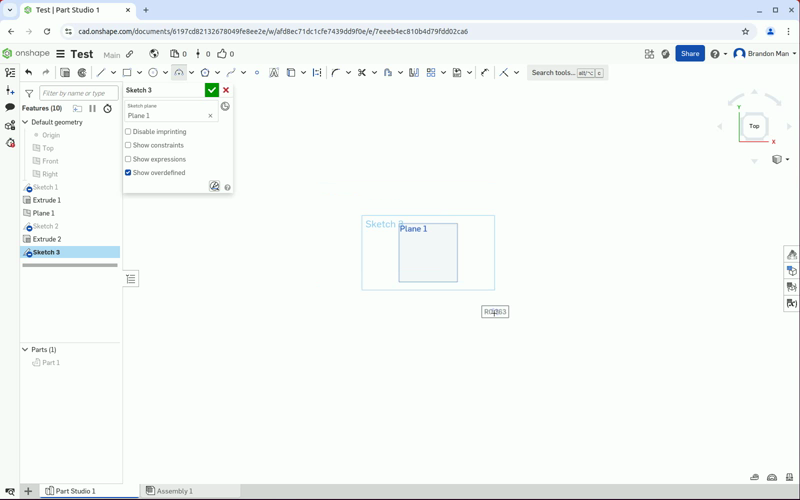
scroll(-6)
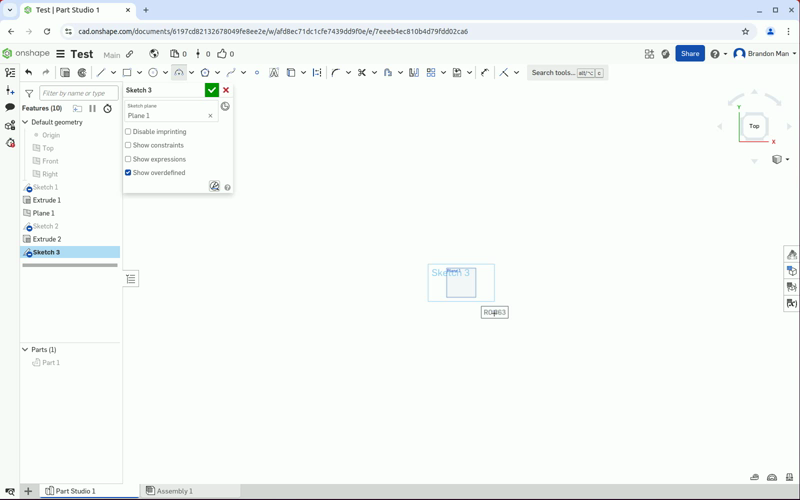
key_up(shift)
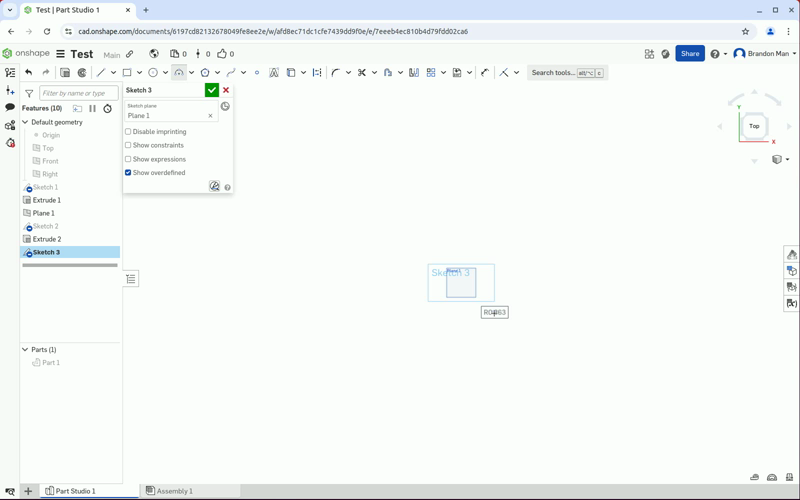
key(esc)
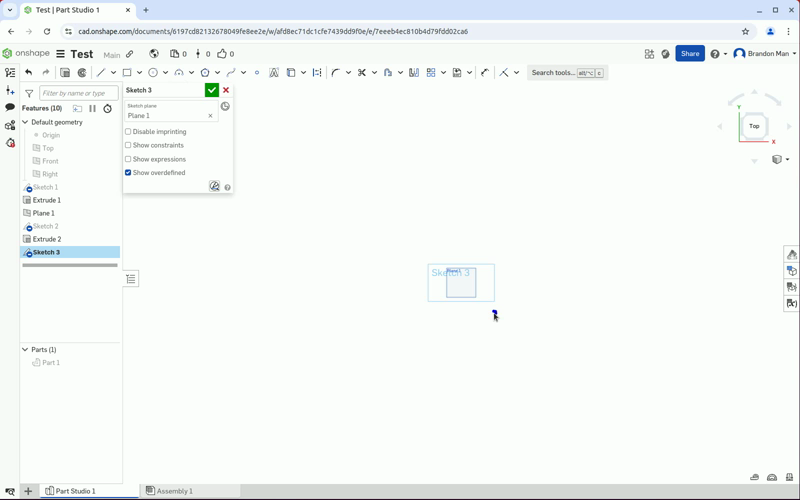
key(l)
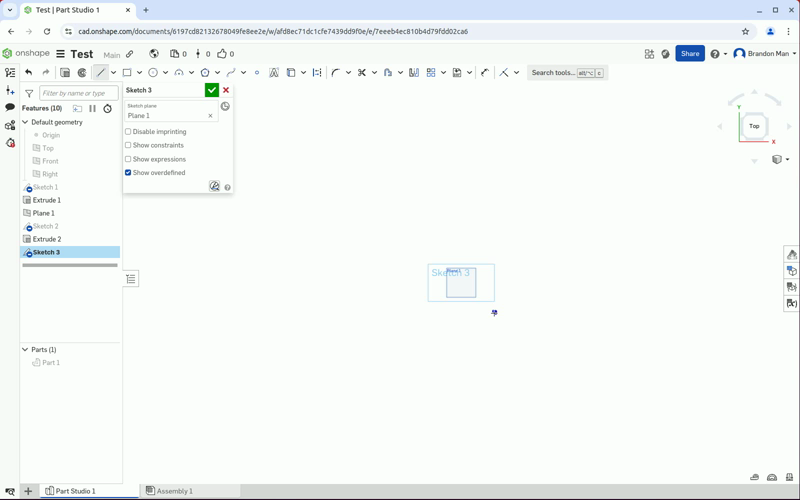
mouse_move(495, 313)
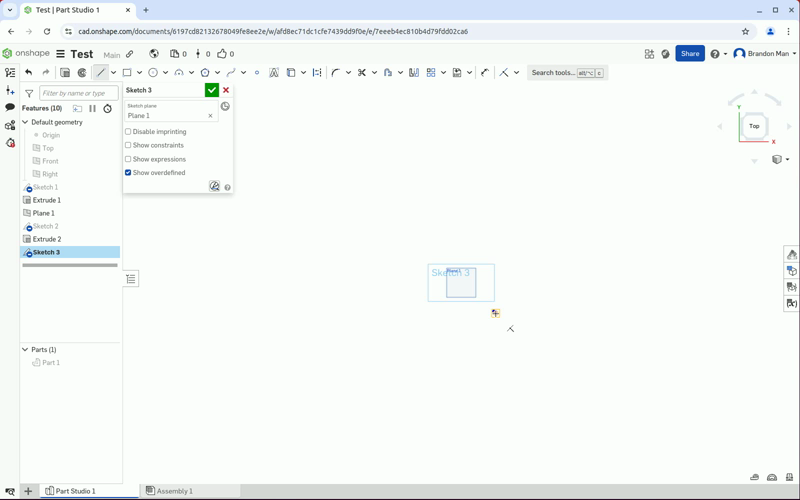
scroll(6)
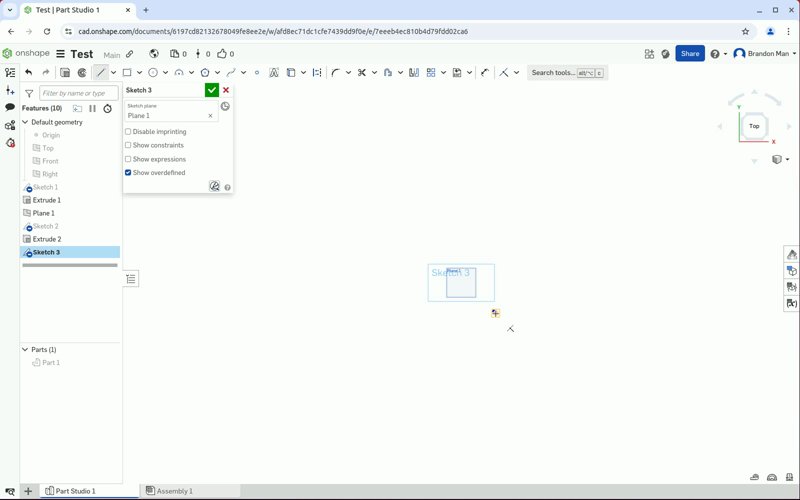
scroll(6)
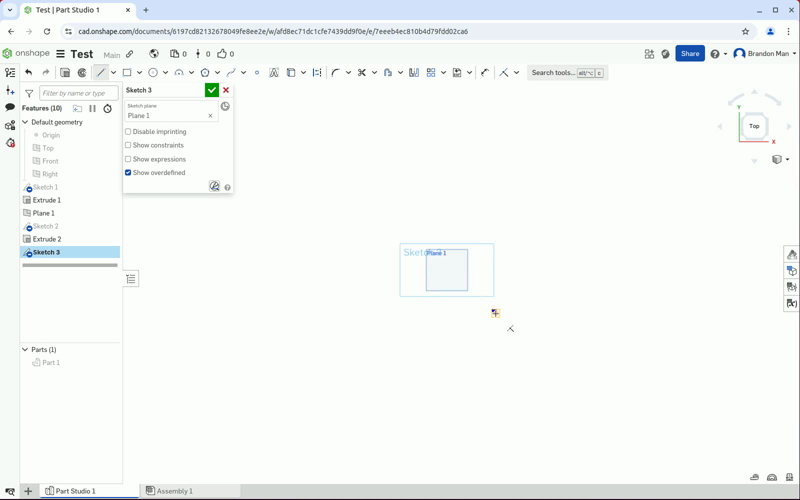
scroll(6)
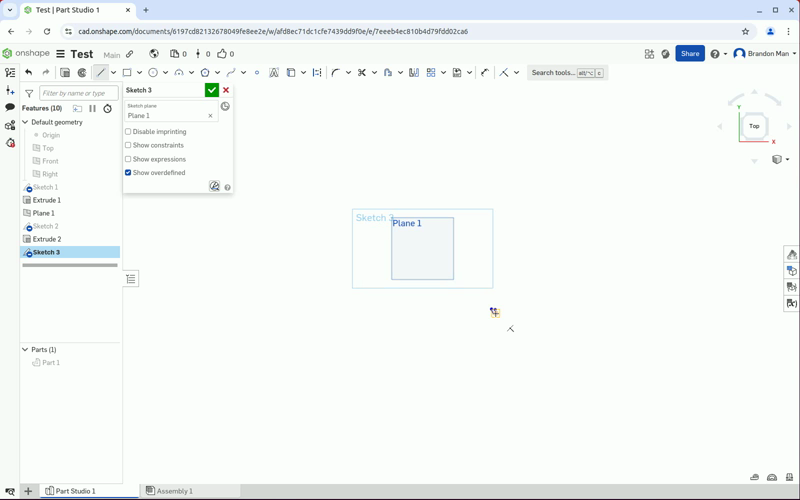
scroll(6)
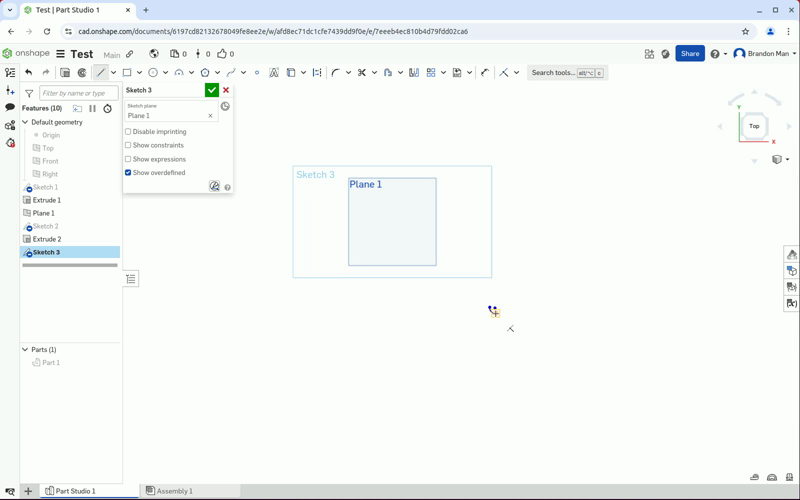
scroll(6)
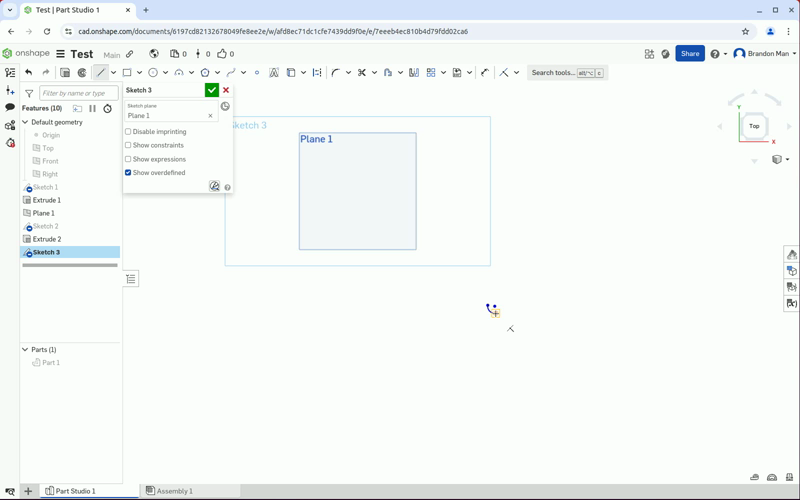
scroll(6)
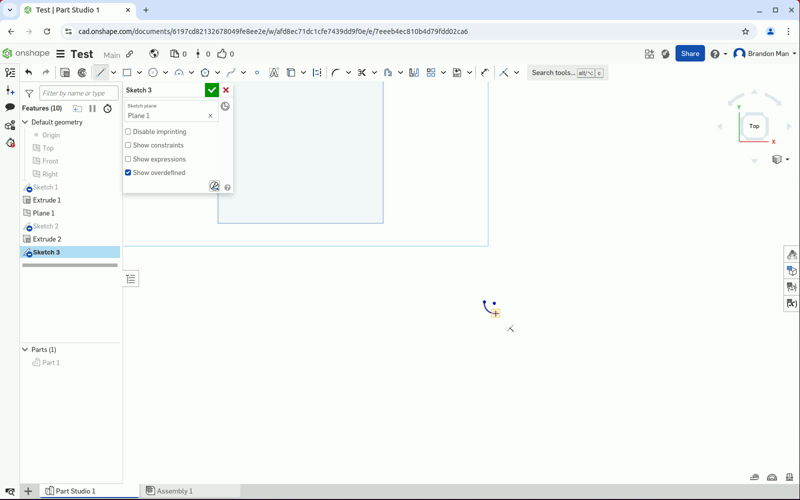
scroll(6)
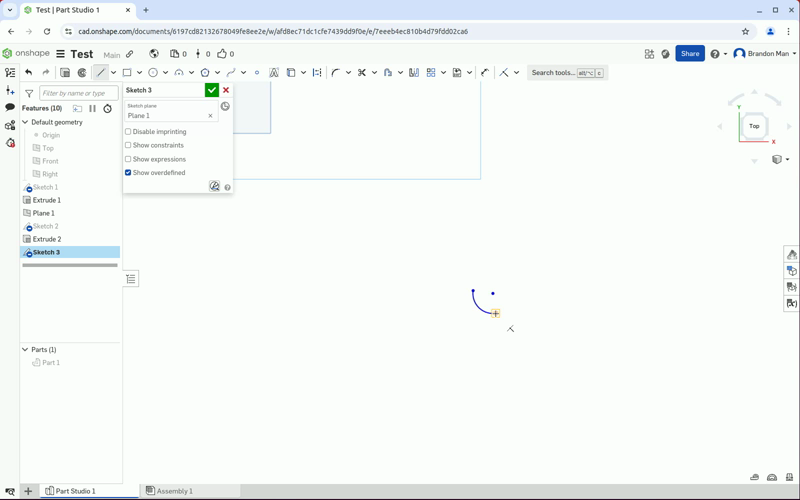
click(495, 313)
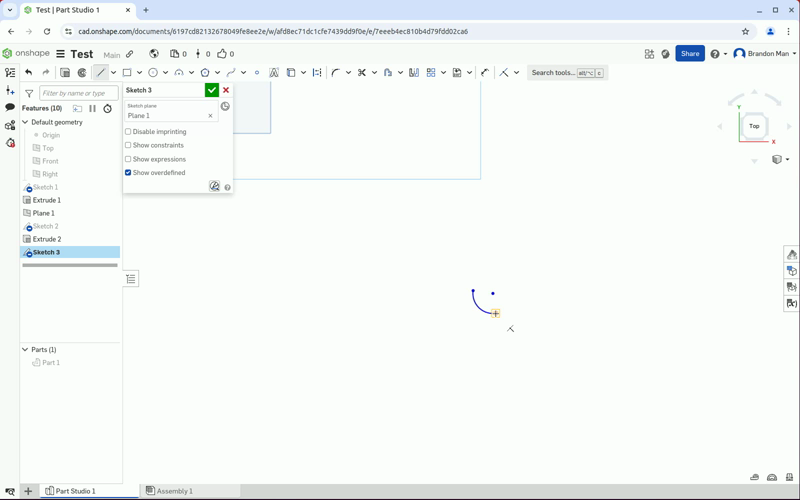
scroll(-6)
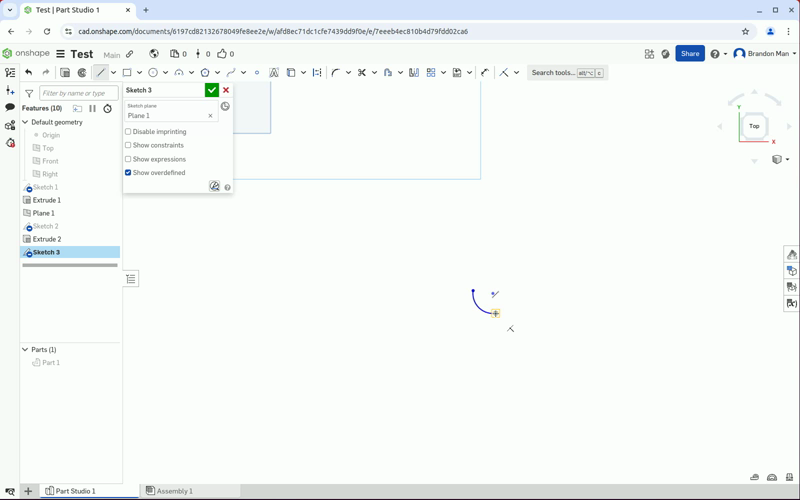
scroll(-6)
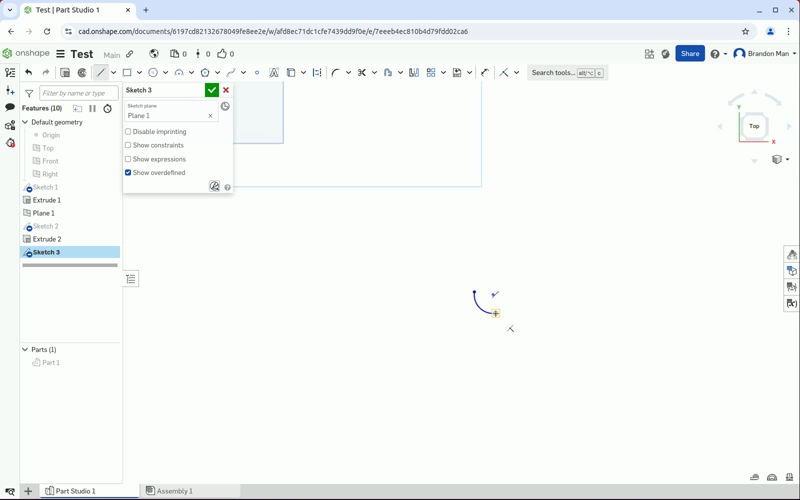
scroll(-6)
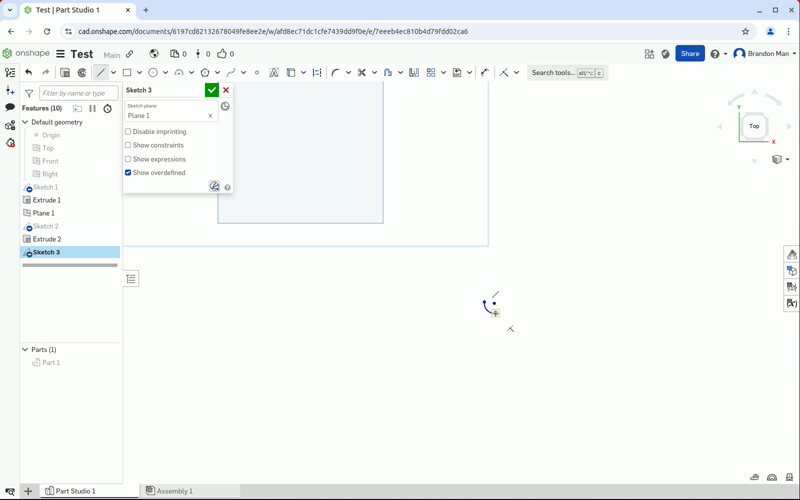
scroll(-6)
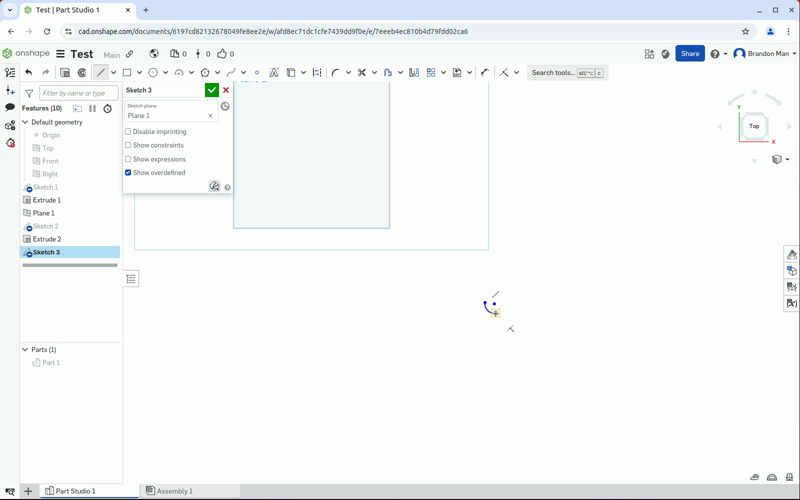
scroll(-6)
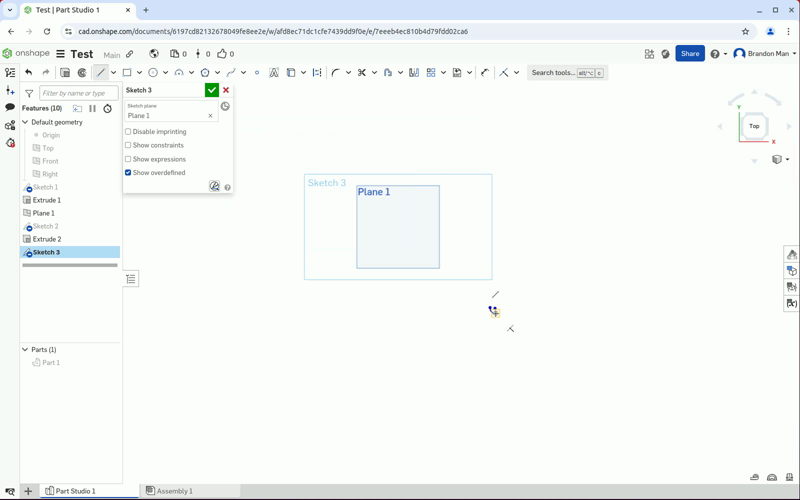
scroll(-6)
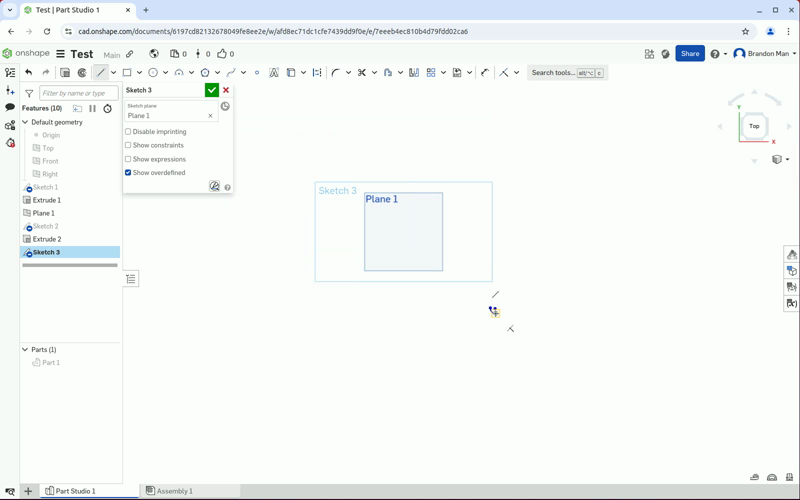
scroll(-6)
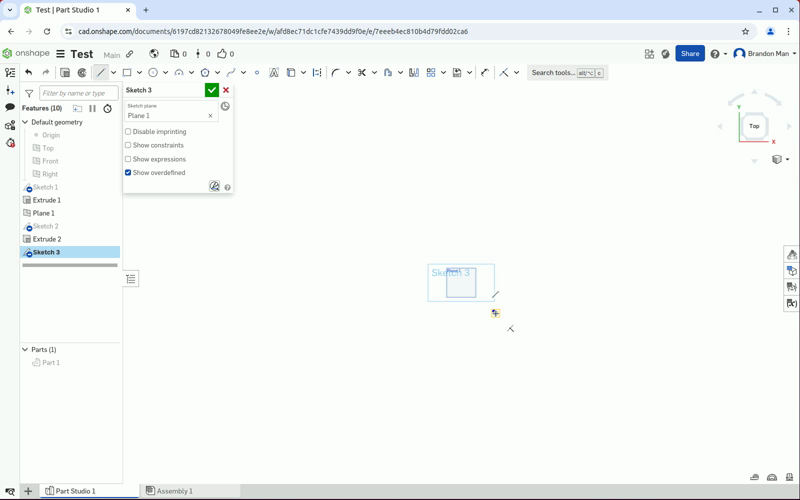
key_down(shift)
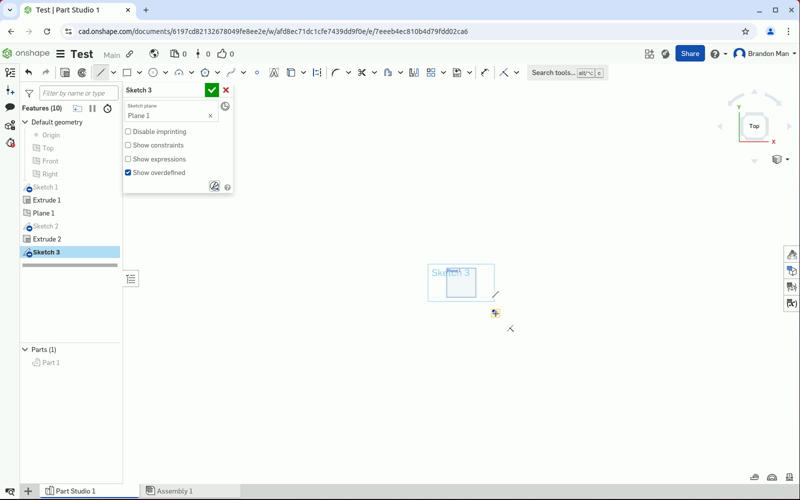
mouse_move(525, 313)
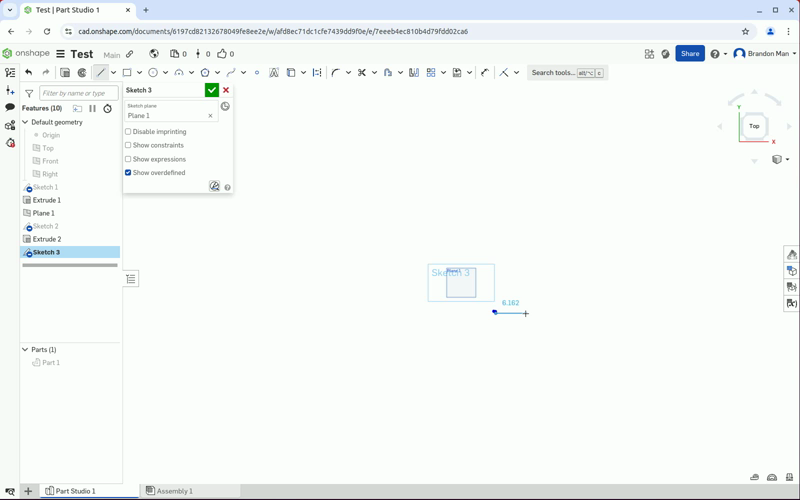
mouse_move(518, 313)
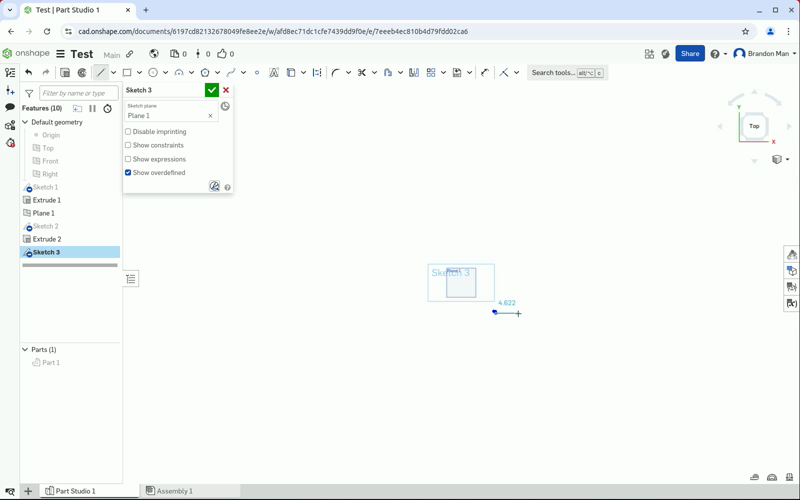
click(518, 313)
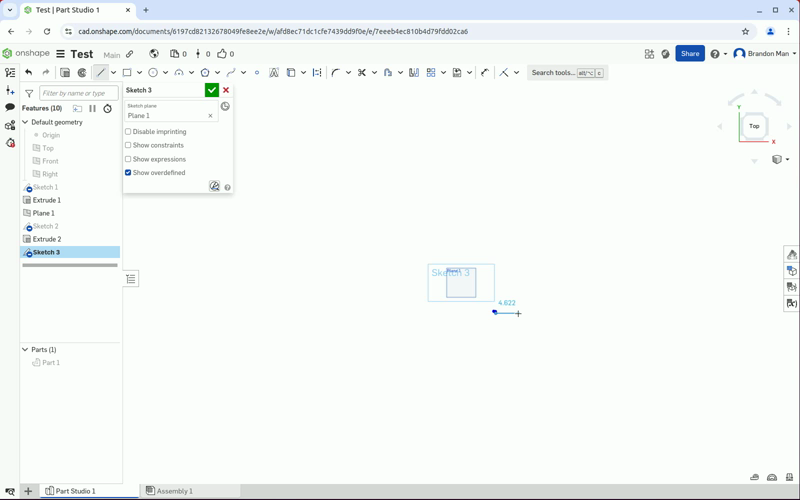
key_up(shift)
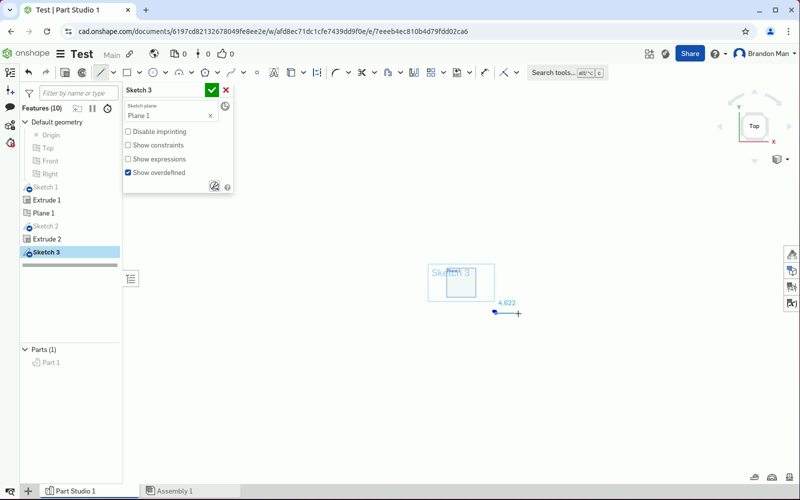
key(esc)
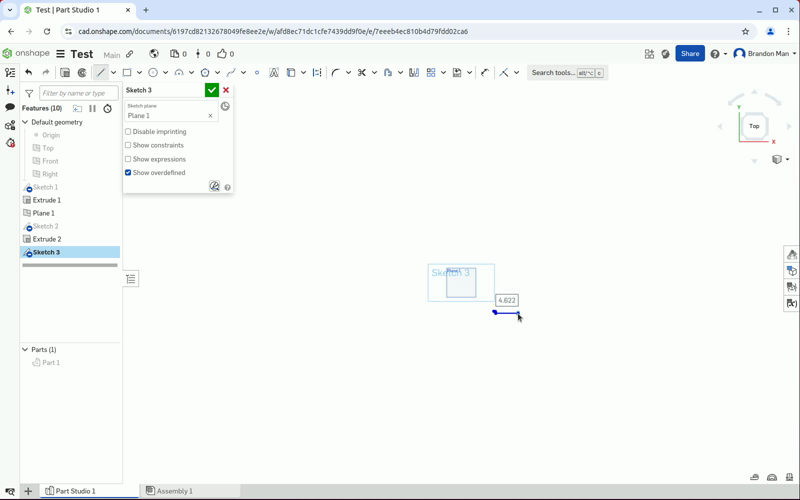
key(a)
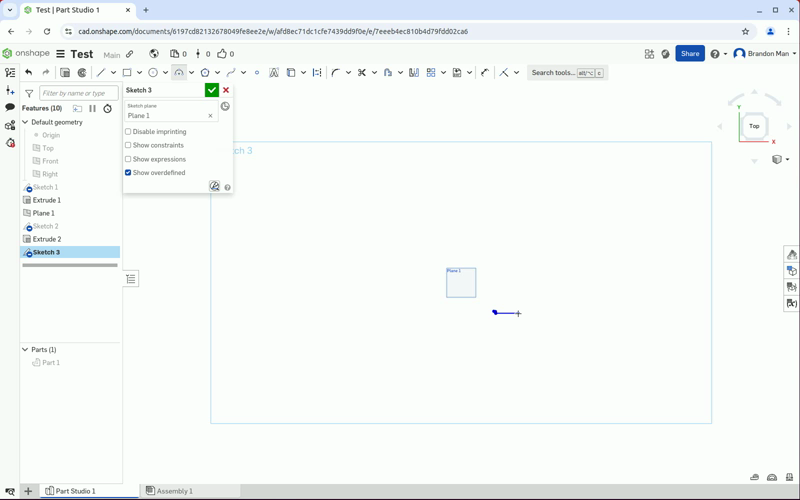
mouse_move(518, 313)
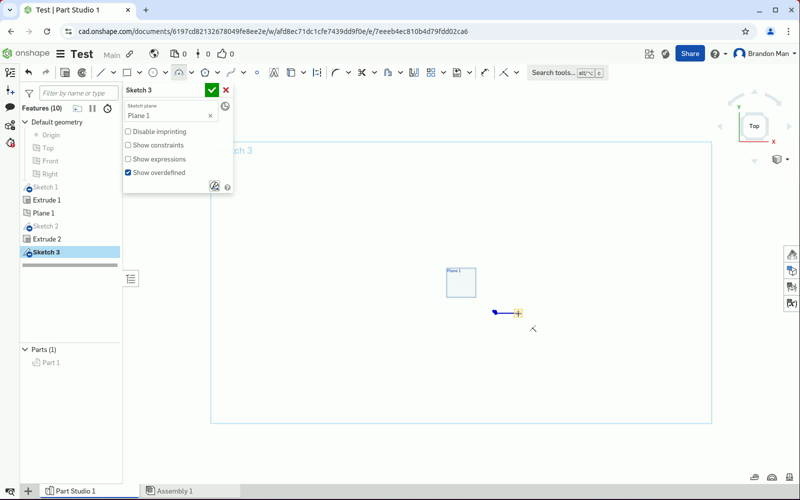
click(518, 313)
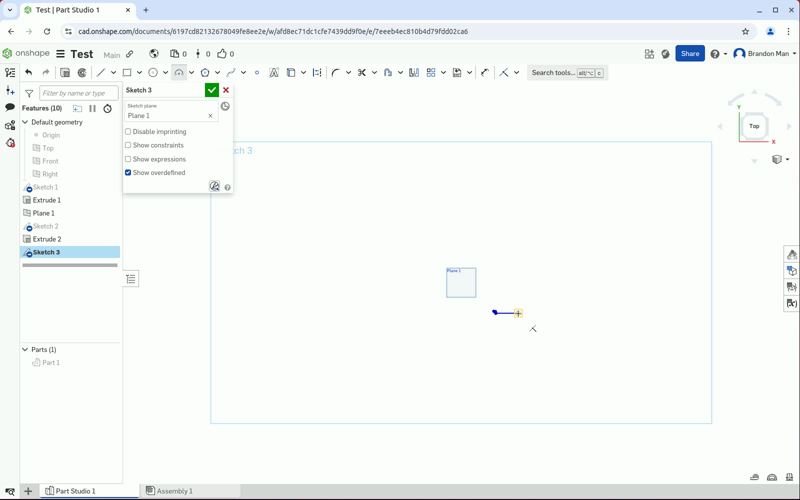
key_down(shift)
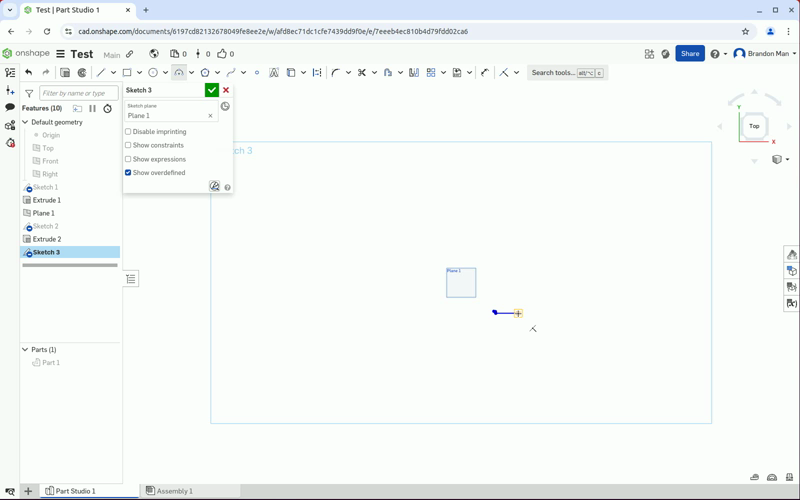
mouse_move(520, 311)
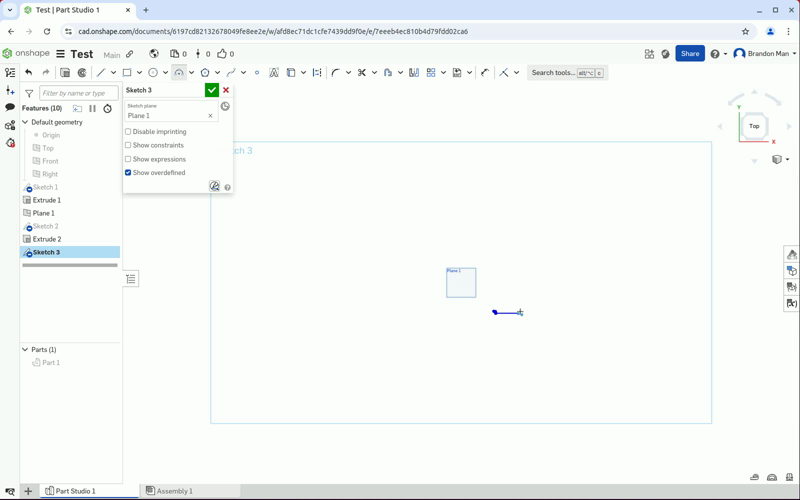
scroll(6)
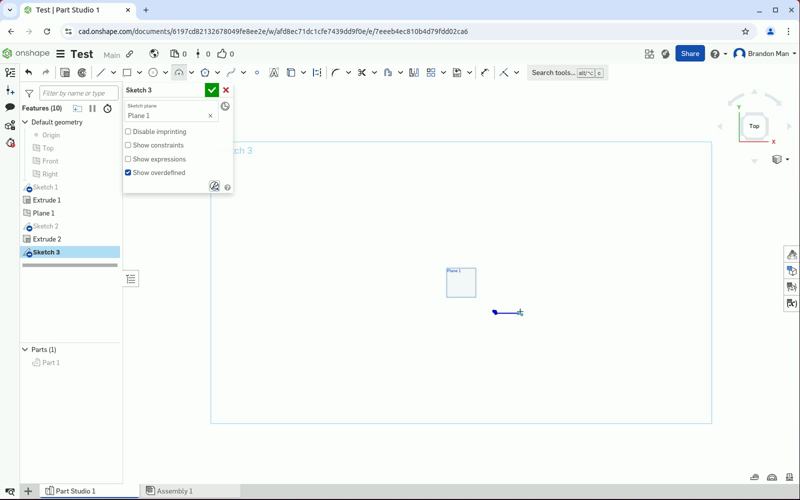
scroll(6)
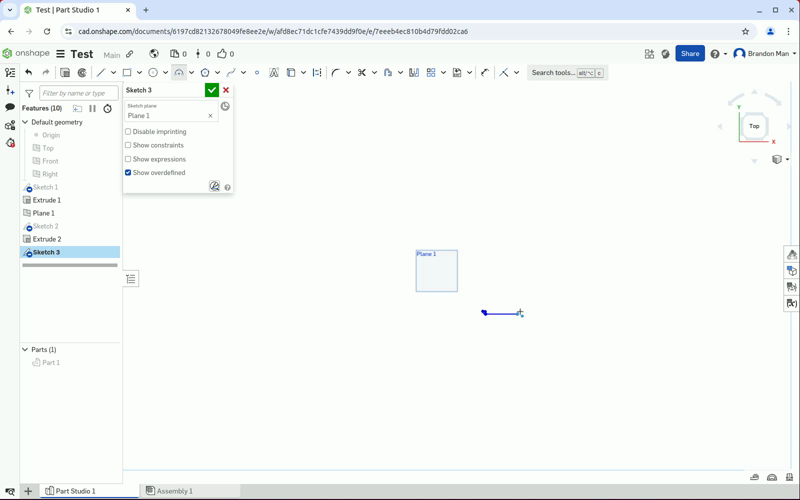
scroll(6)
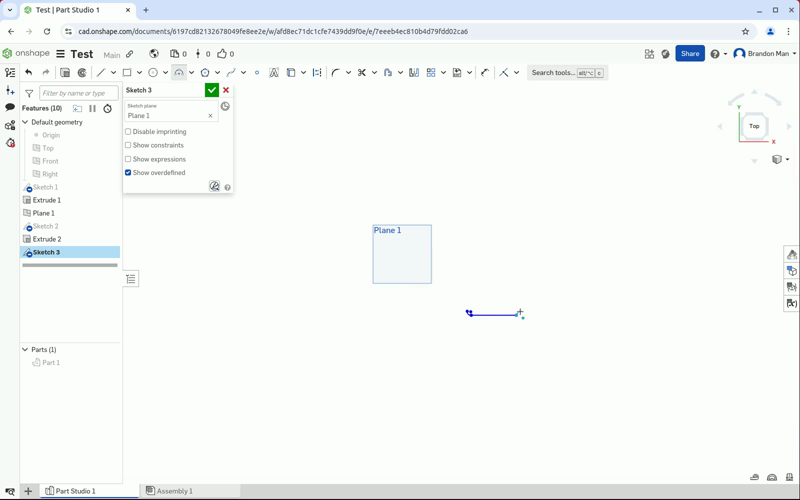
scroll(6)
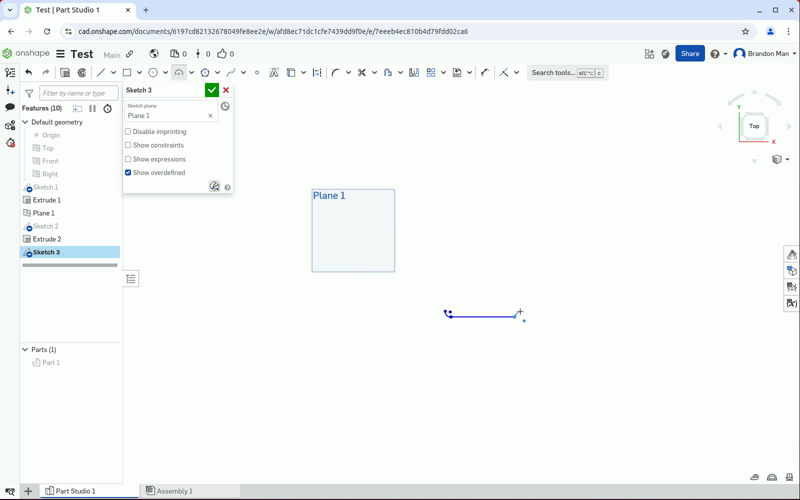
scroll(6)
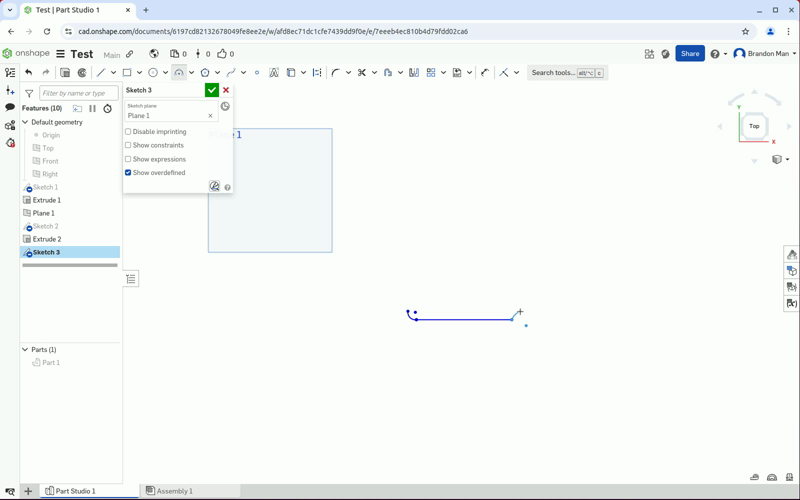
scroll(6)
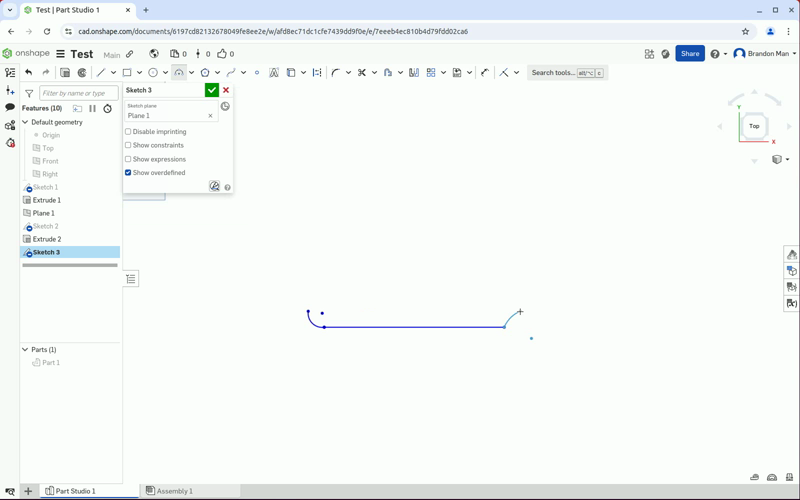
scroll(6)
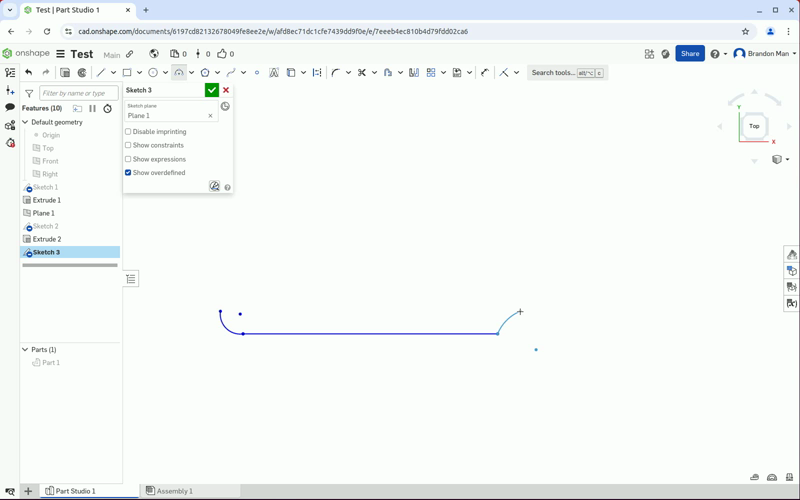
click(520, 311)
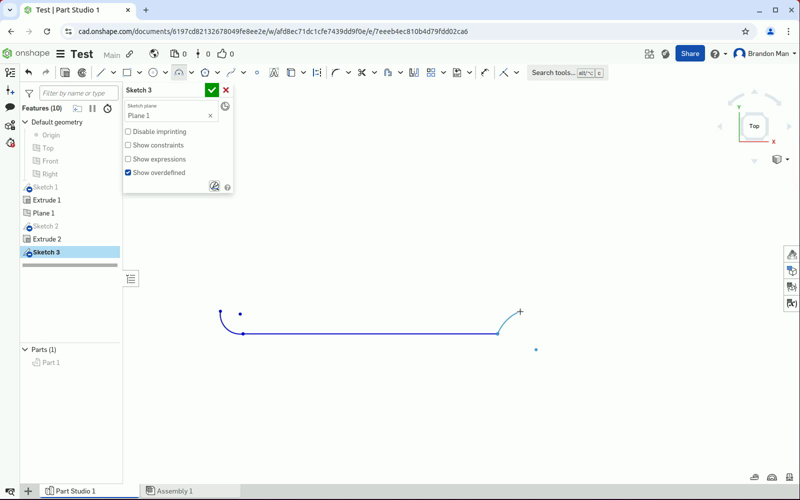
scroll(-6)
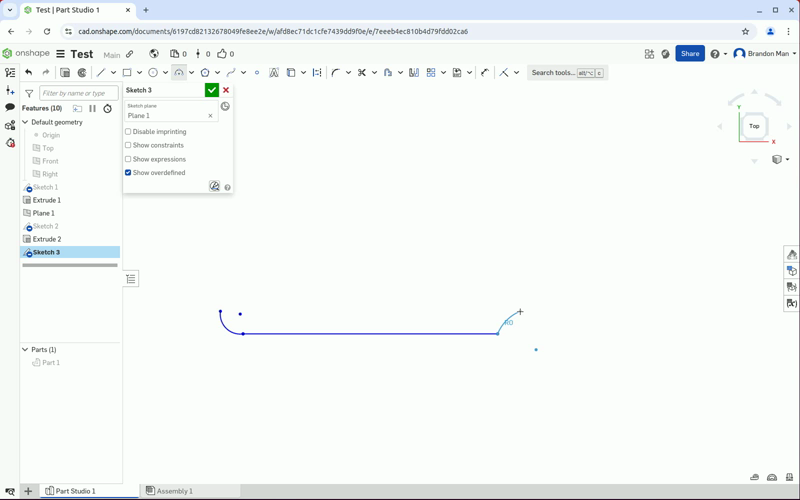
scroll(-6)
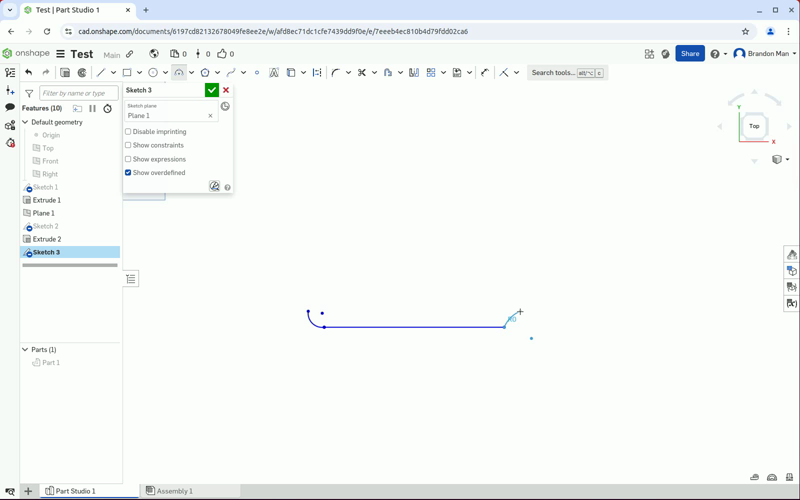
scroll(-6)
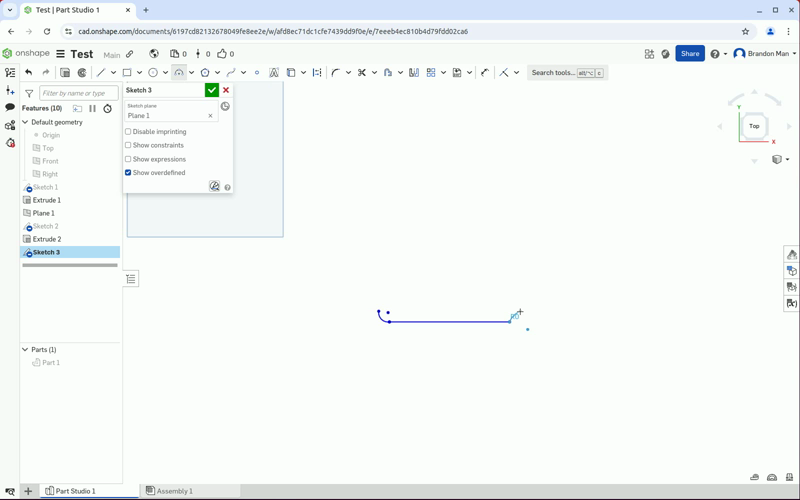
scroll(-6)
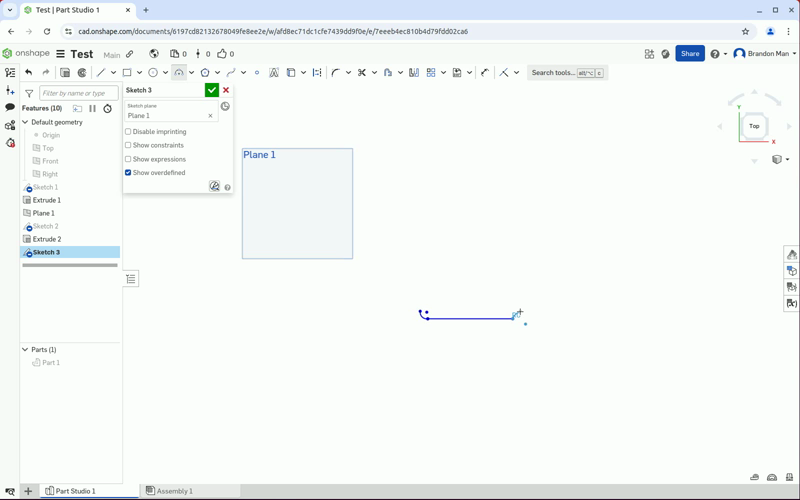
scroll(-6)
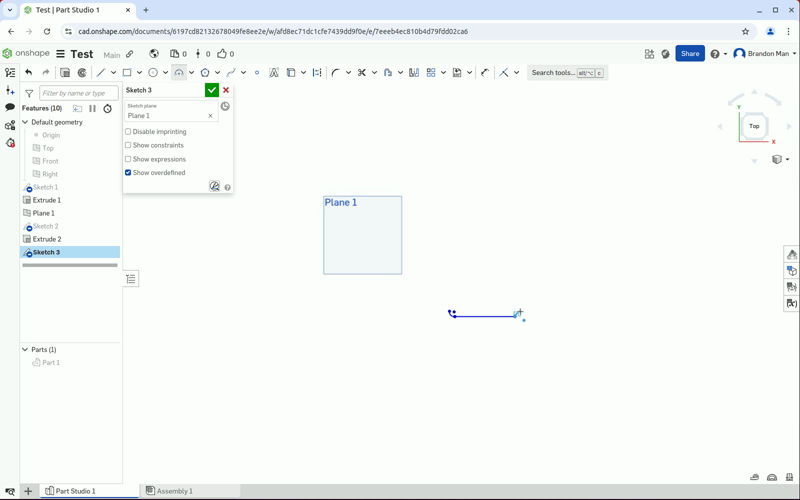
scroll(-6)
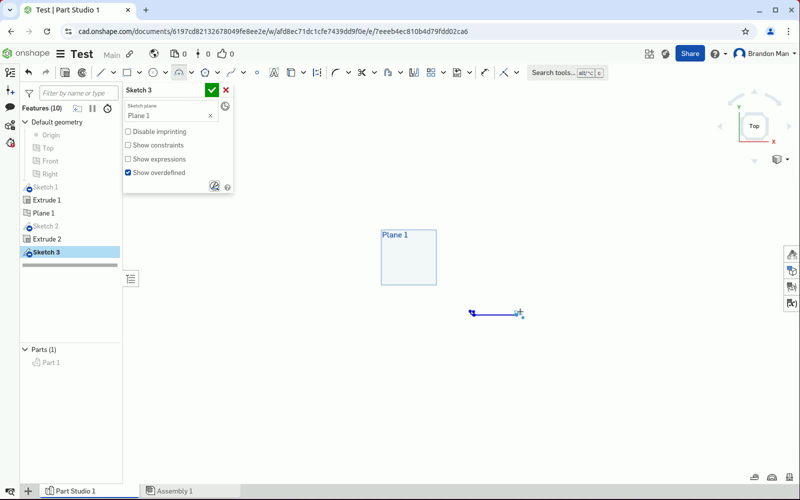
scroll(-6)
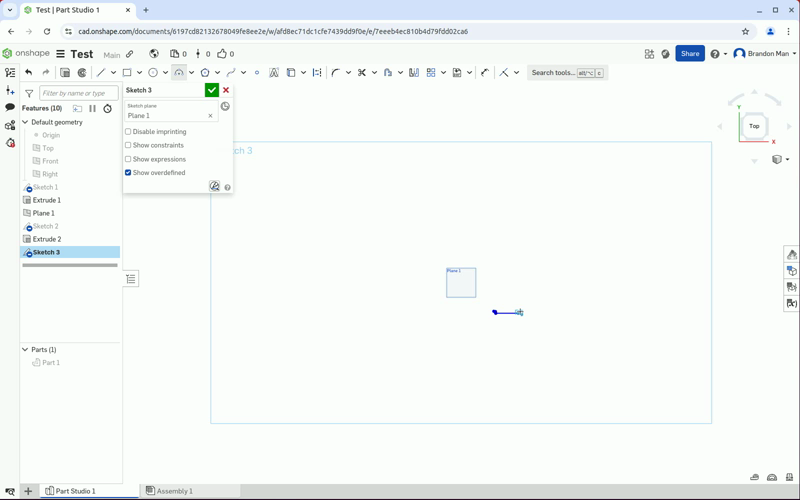
mouse_move(519, 312)
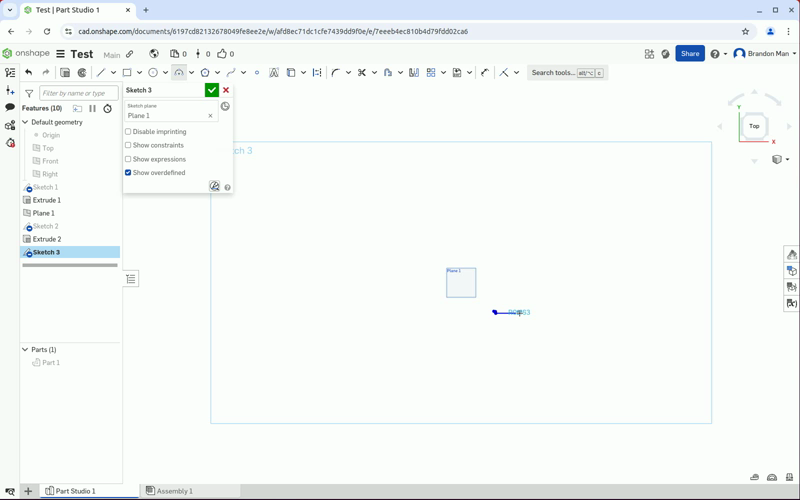
scroll(6)
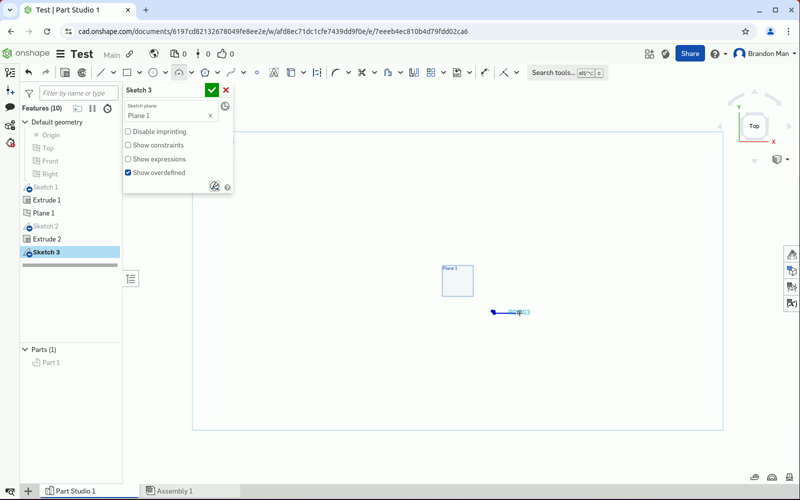
scroll(6)
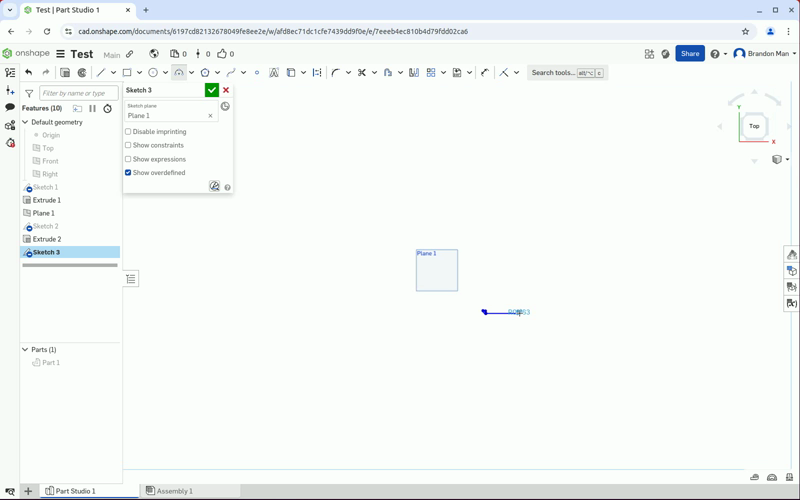
scroll(6)
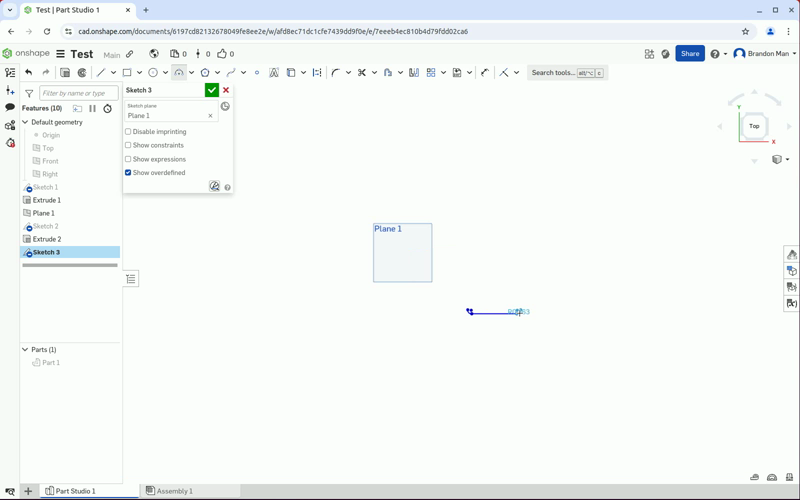
scroll(6)
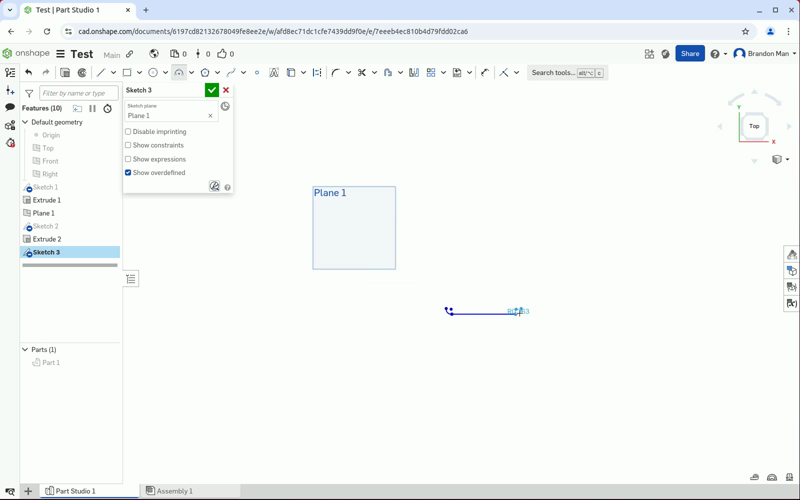
scroll(6)
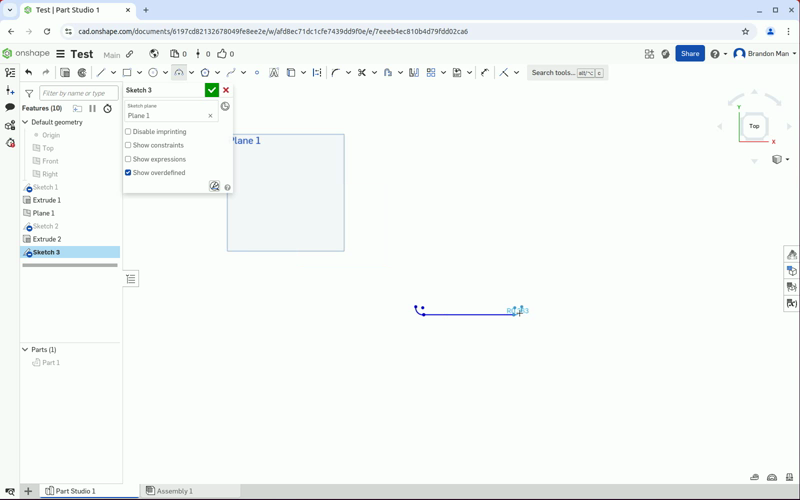
scroll(6)
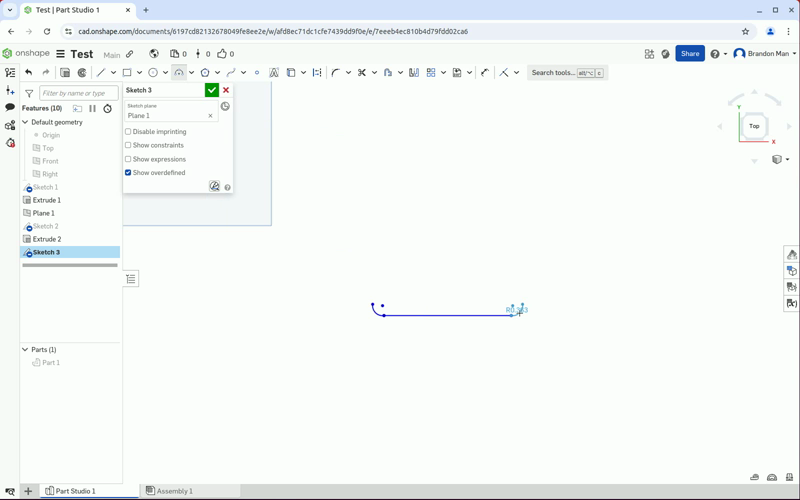
scroll(6)
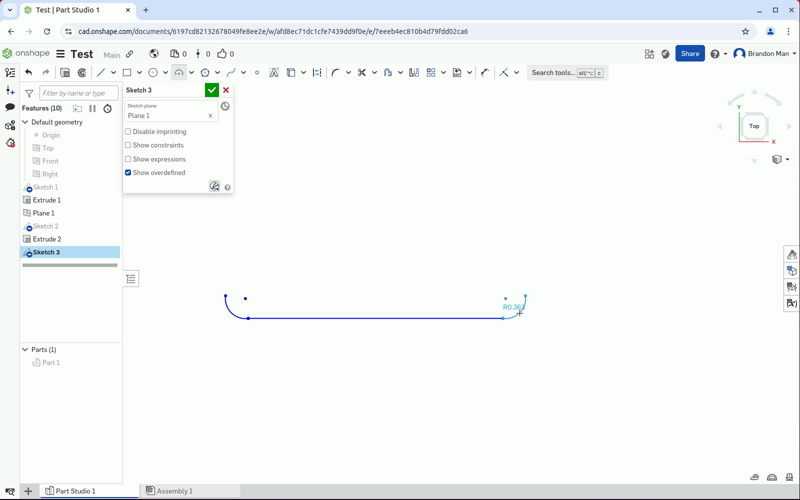
click(519, 312)
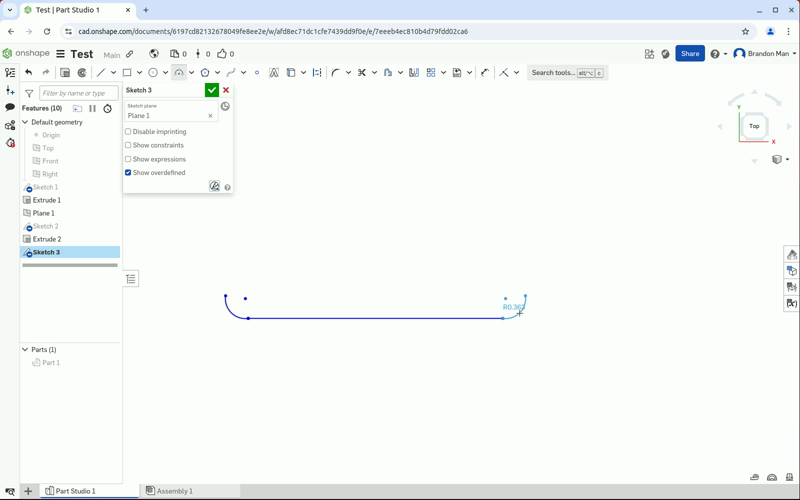
scroll(-6)
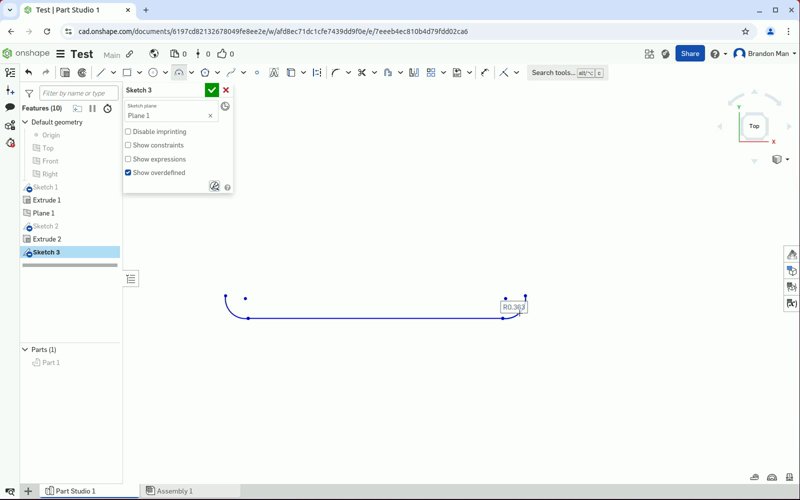
scroll(-6)
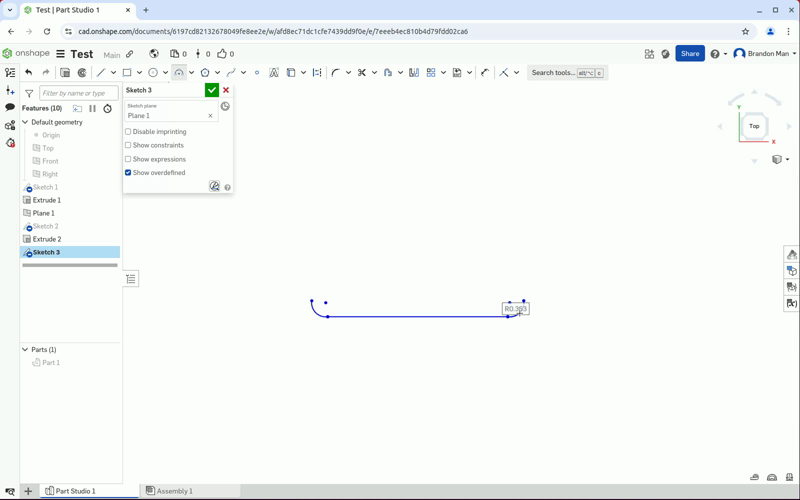
scroll(-6)
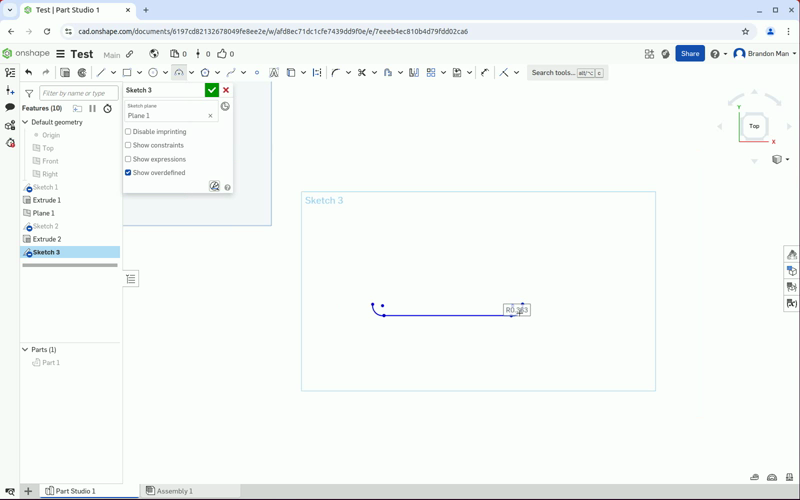
scroll(-6)
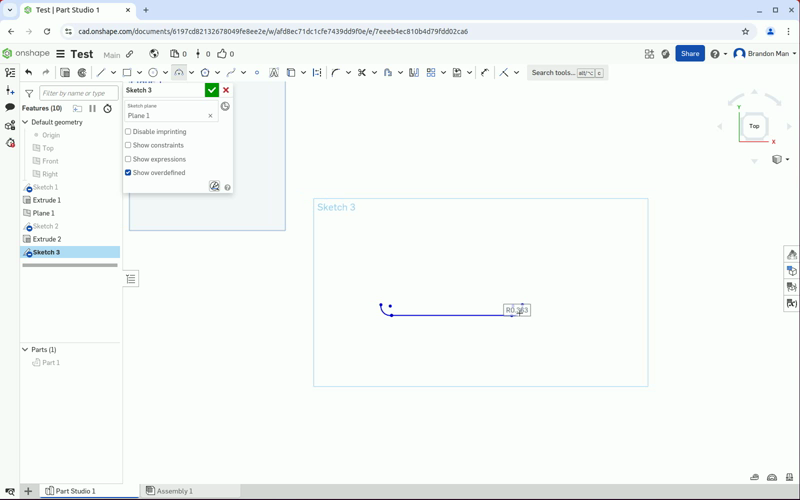
scroll(-6)
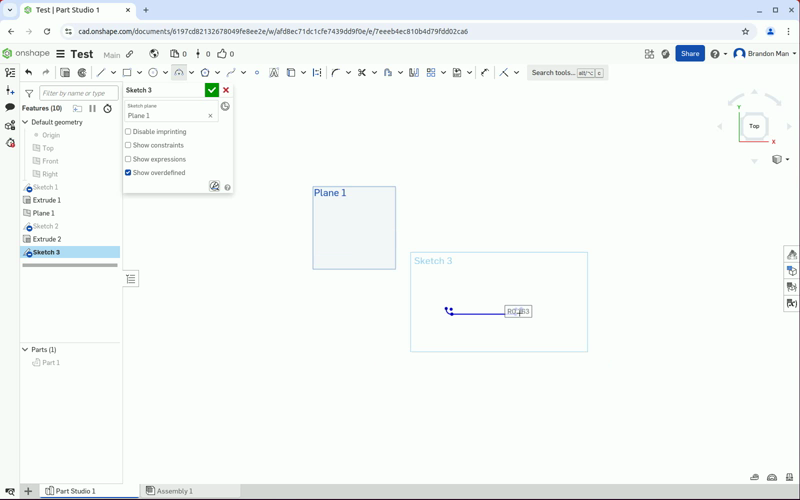
scroll(-6)
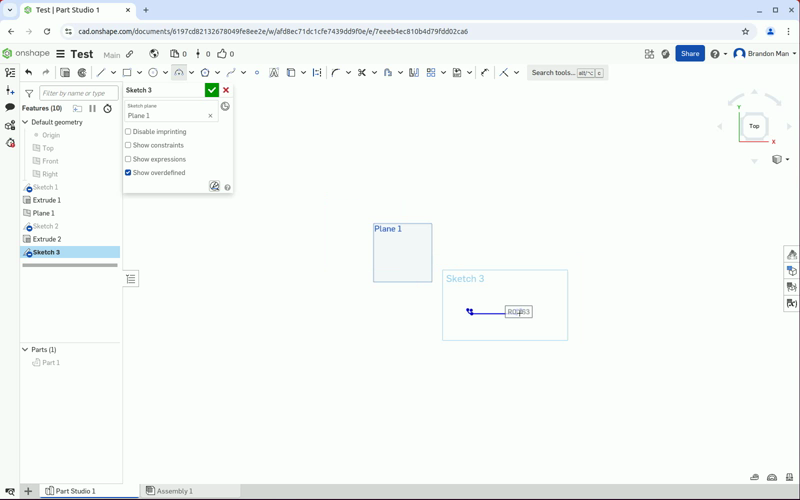
scroll(-6)
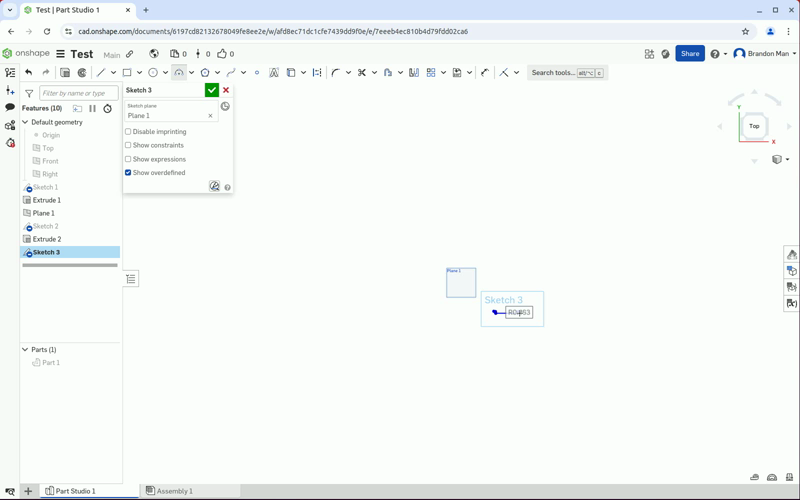
key_up(shift)
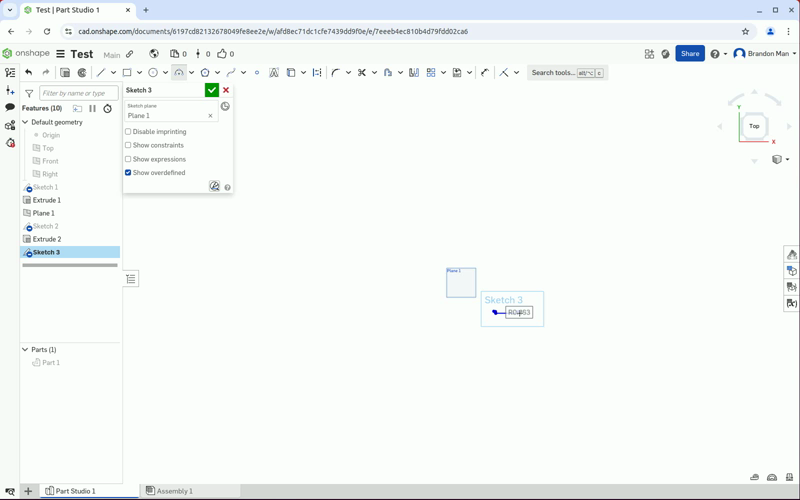
key(esc)
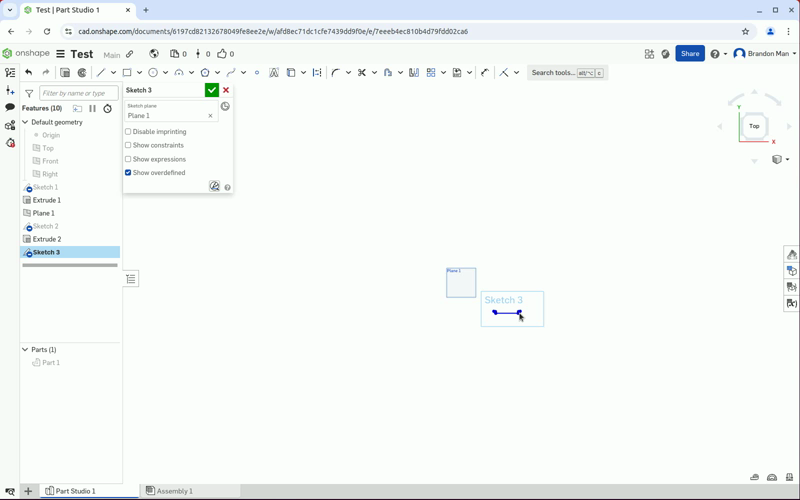
key(l)
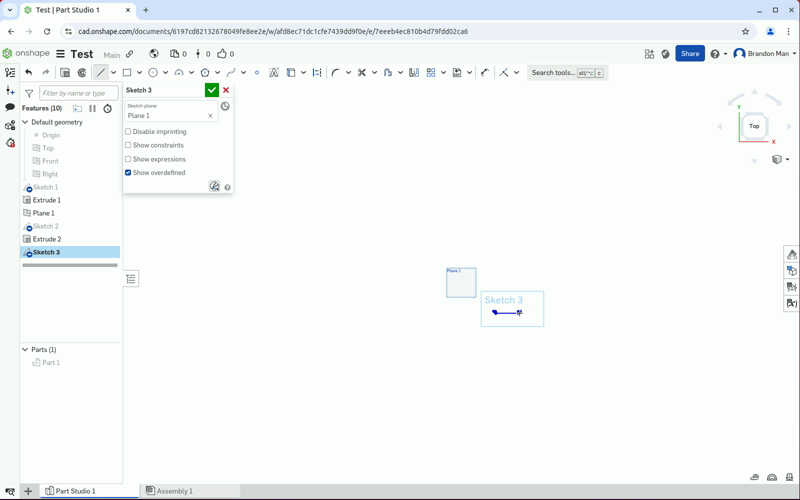
mouse_move(520, 311)
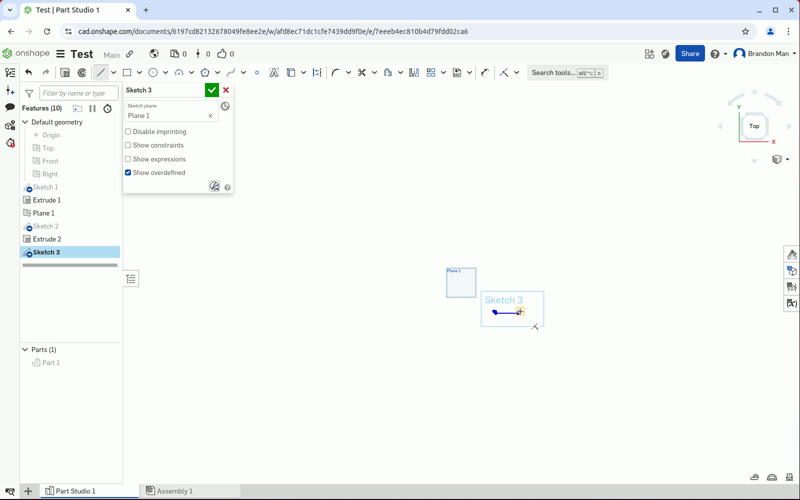
scroll(6)
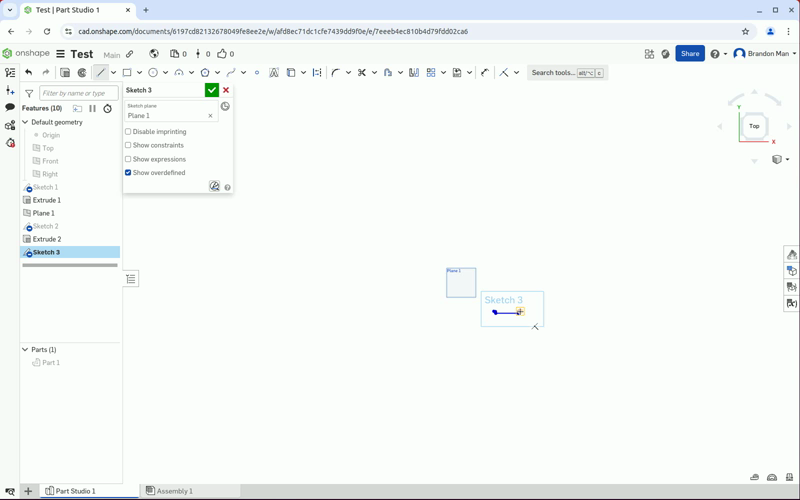
scroll(6)
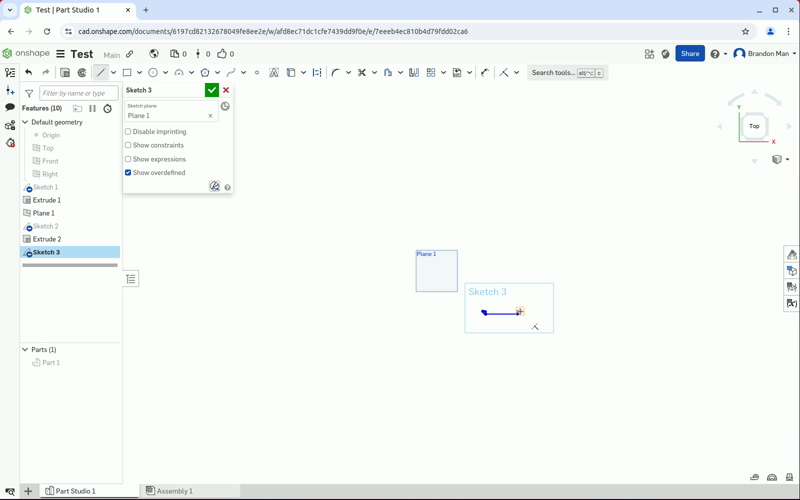
scroll(6)
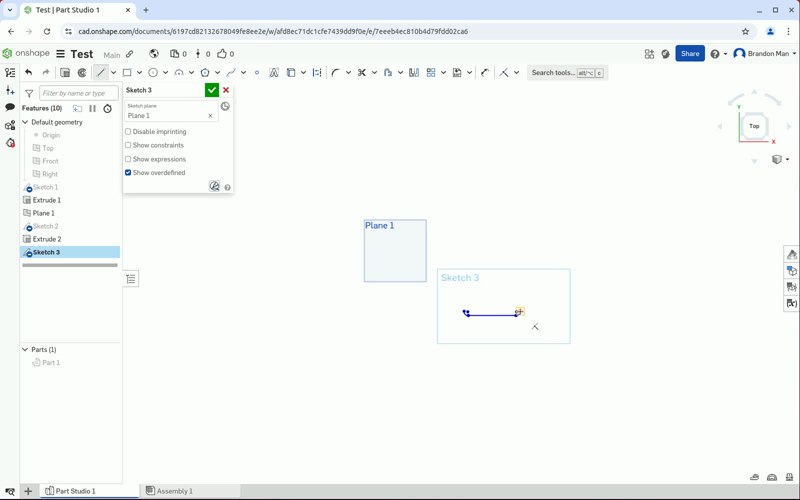
scroll(6)
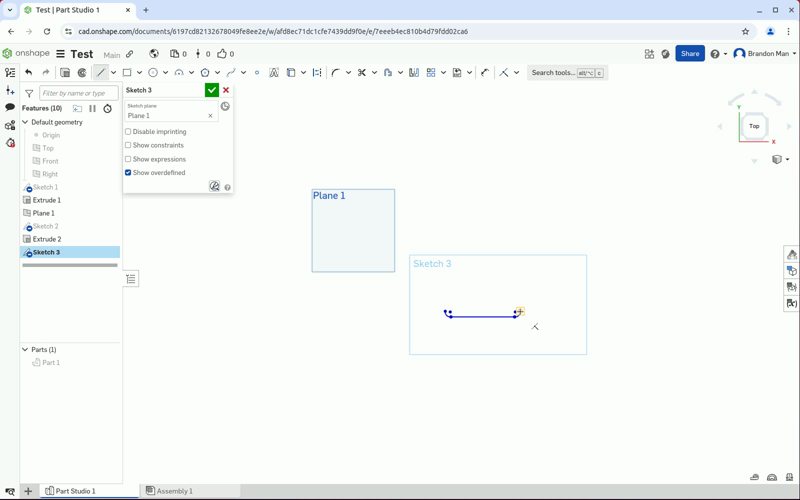
scroll(6)
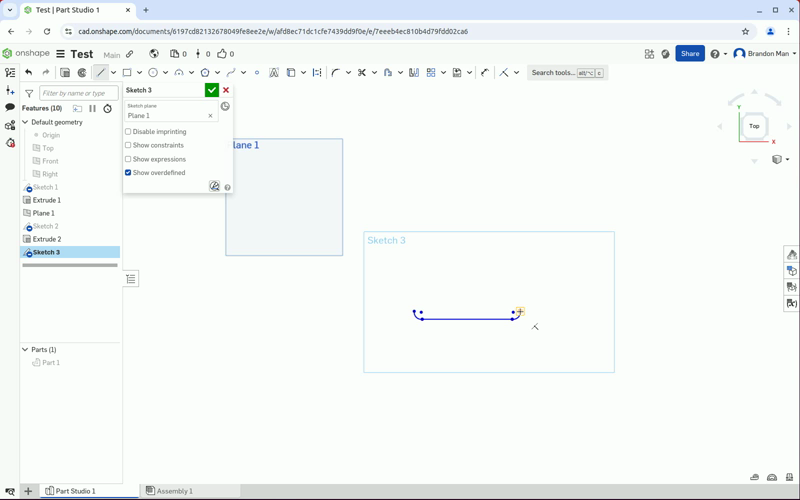
scroll(6)
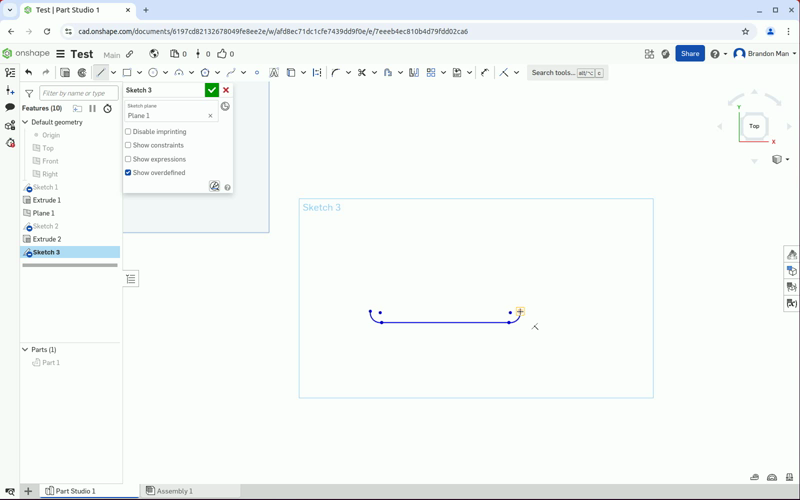
scroll(6)
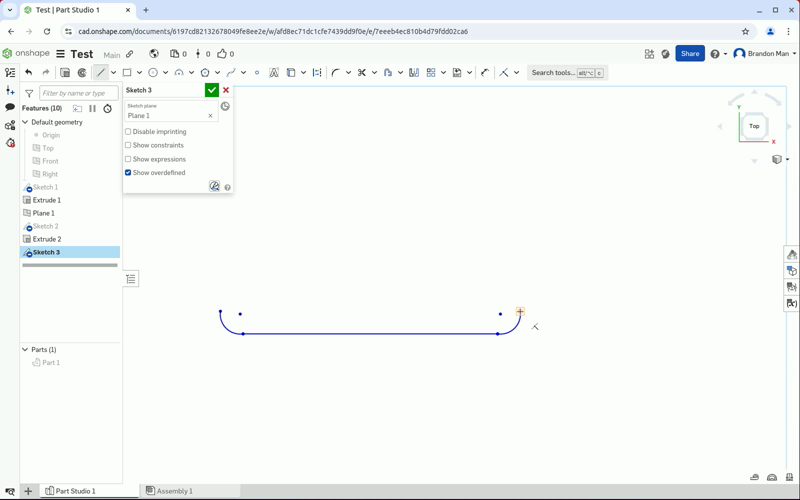
click(520, 311)
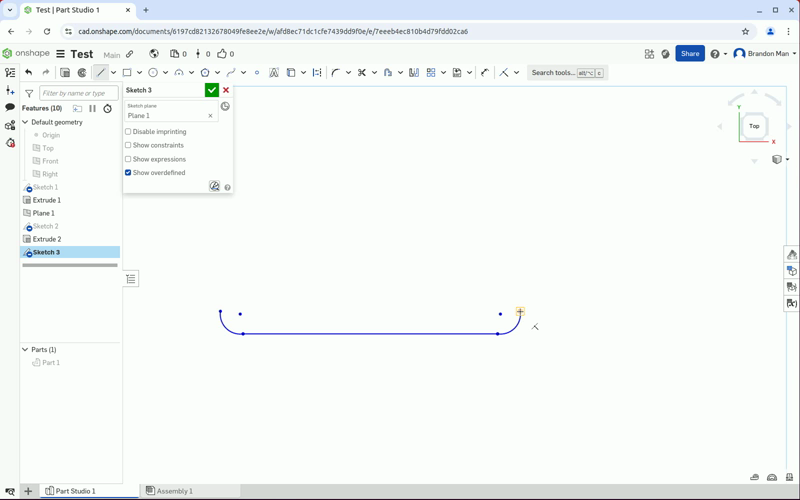
scroll(-6)
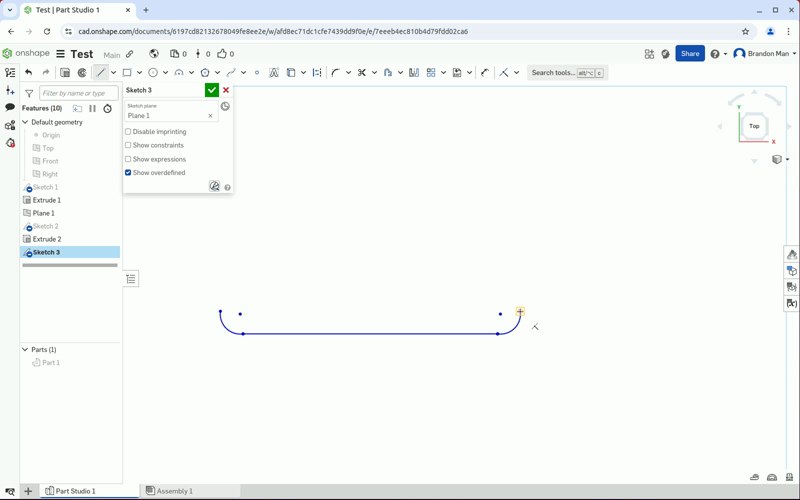
scroll(-6)
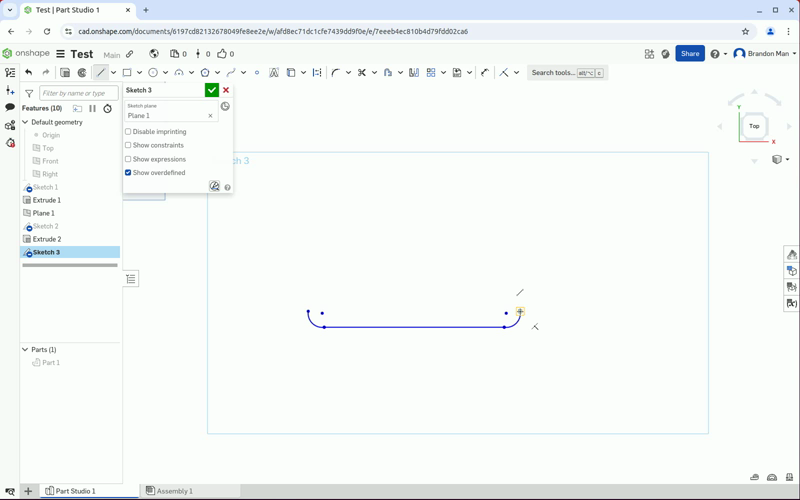
scroll(-6)
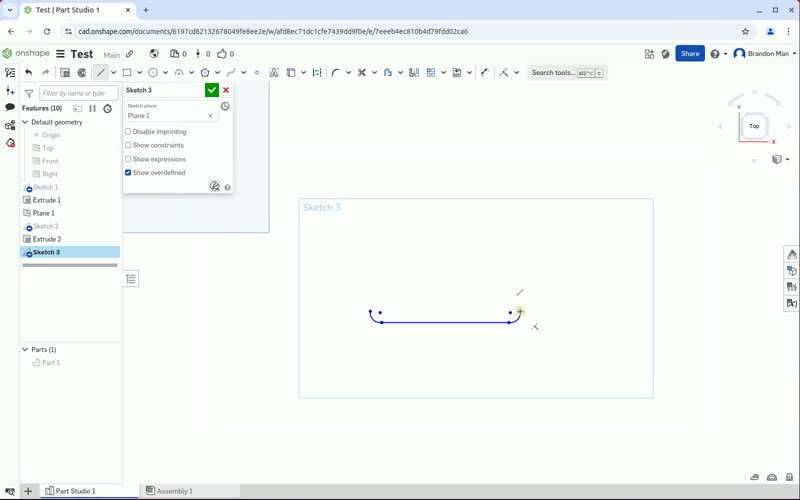
scroll(-6)
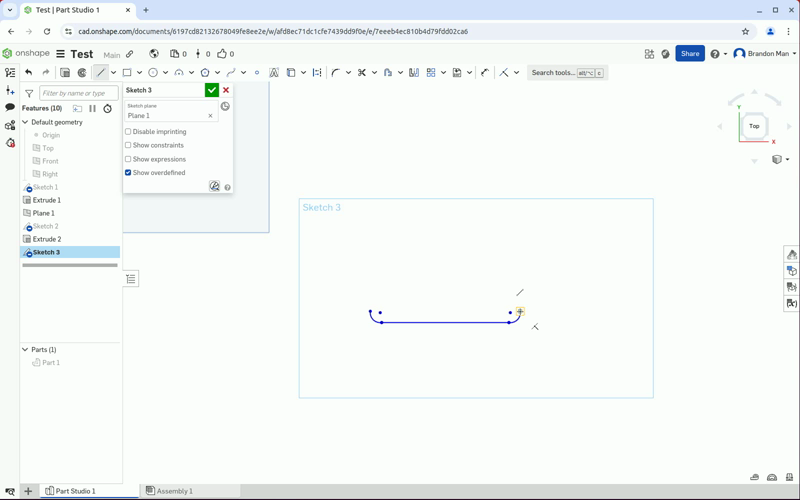
scroll(-6)
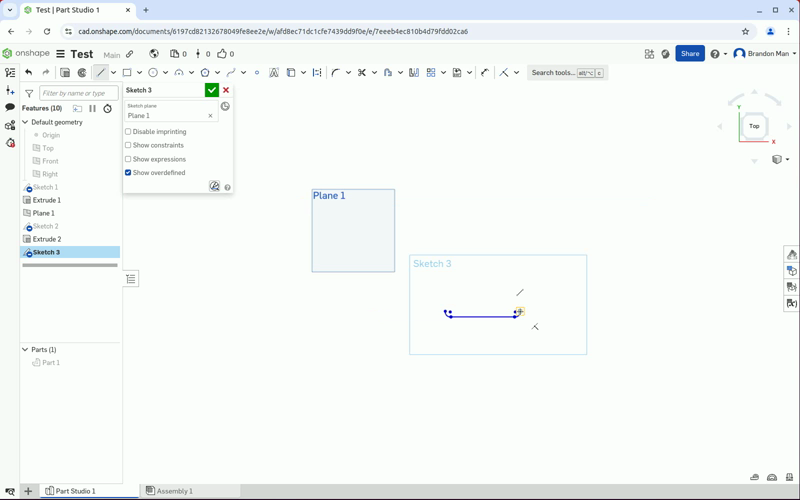
scroll(-6)
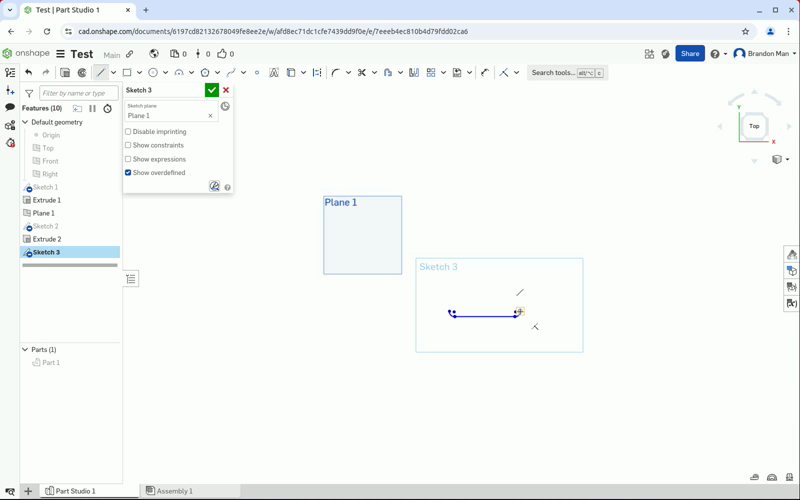
scroll(-6)
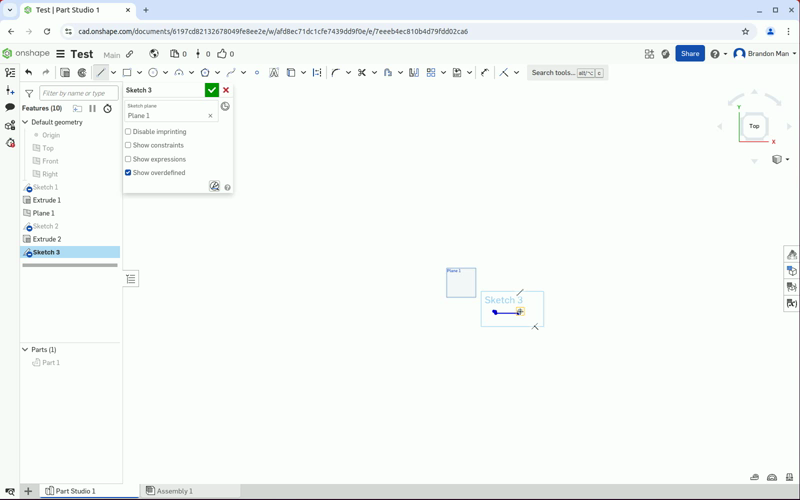
key_down(shift)
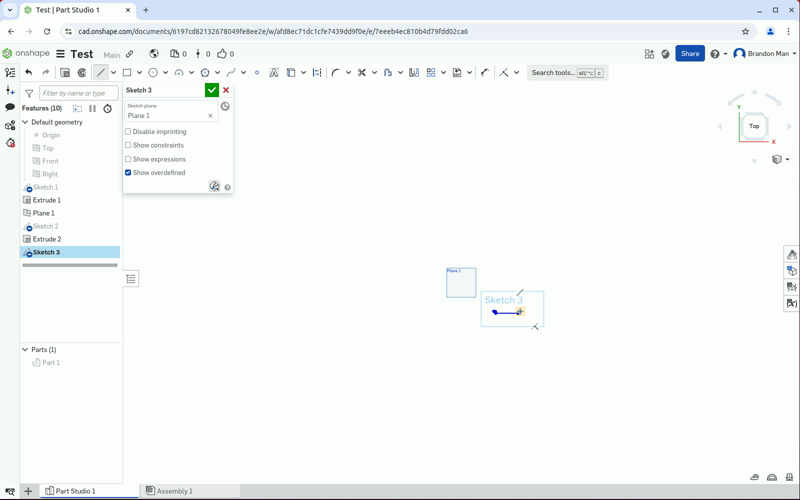
mouse_move(550, 311)
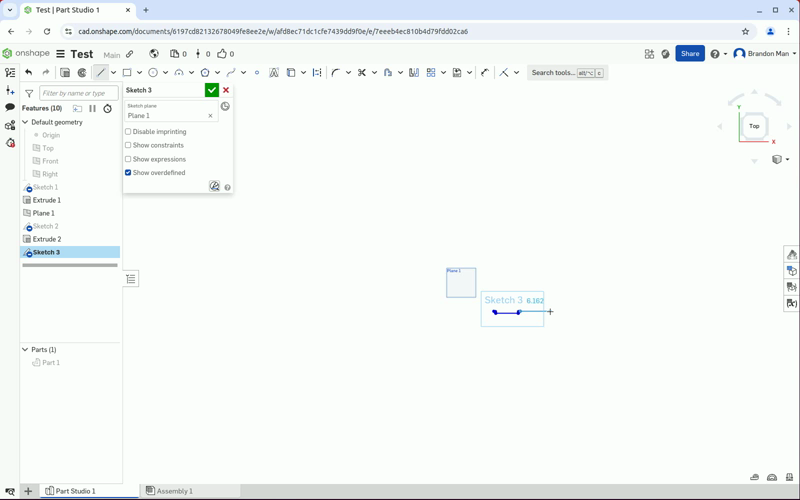
mouse_move(520, 298)
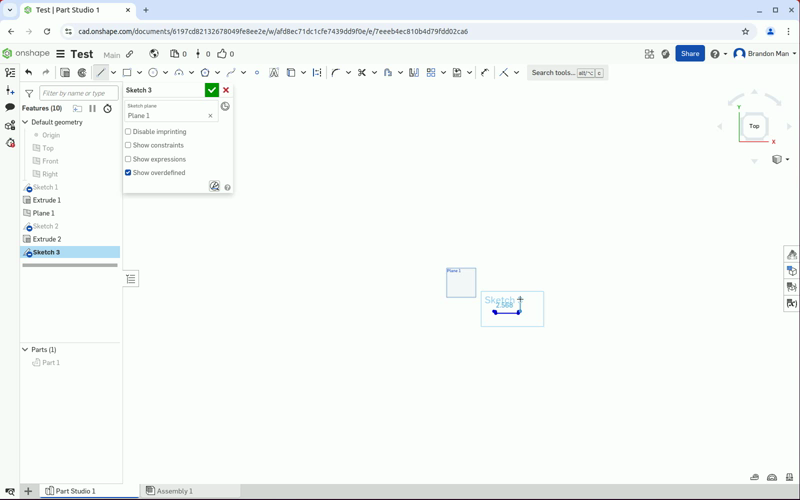
click(520, 298)
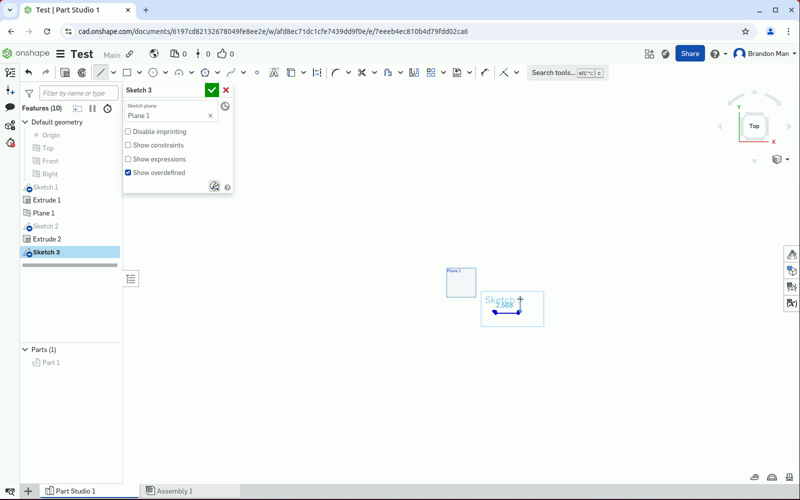
key_up(shift)
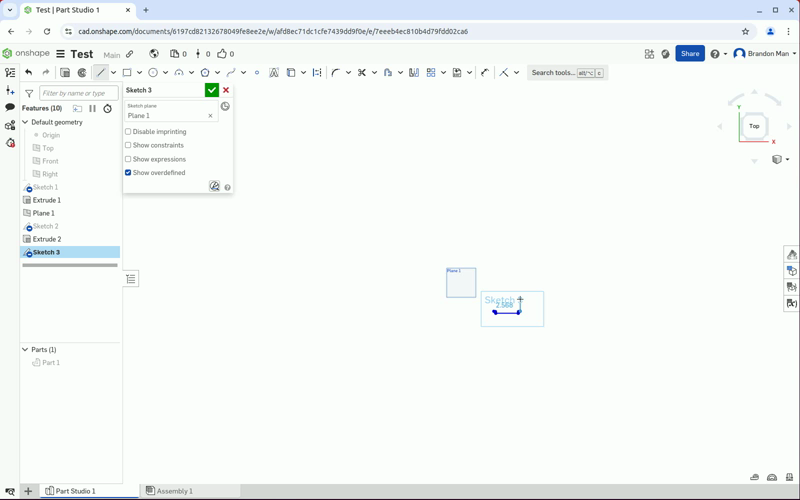
key_down(shift)
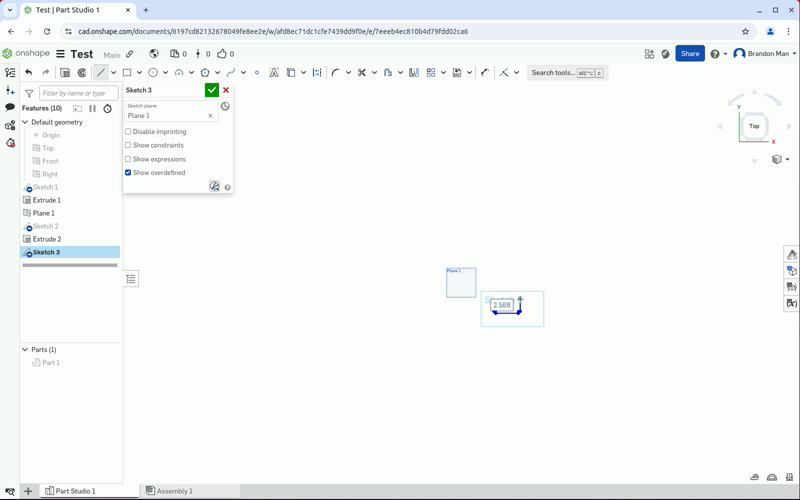
mouse_move(550, 298)
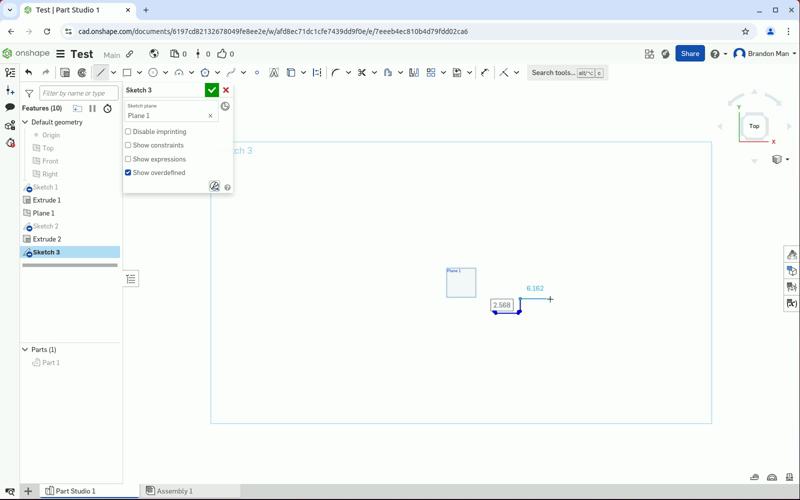
mouse_move(493, 298)
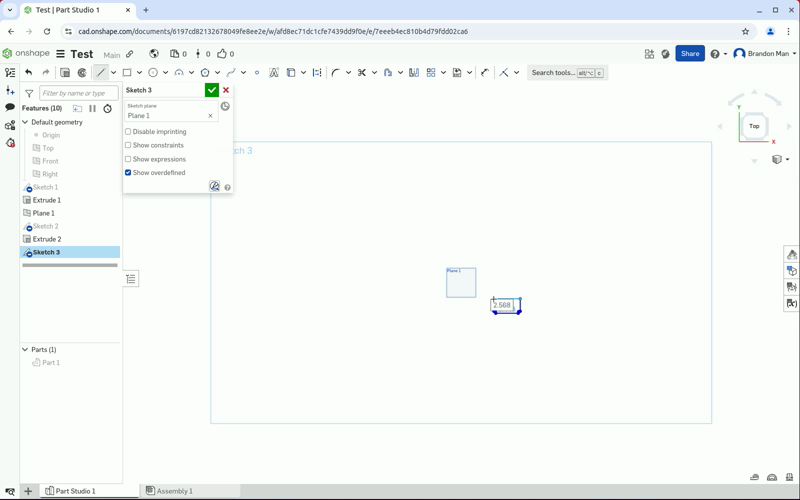
click(493, 298)
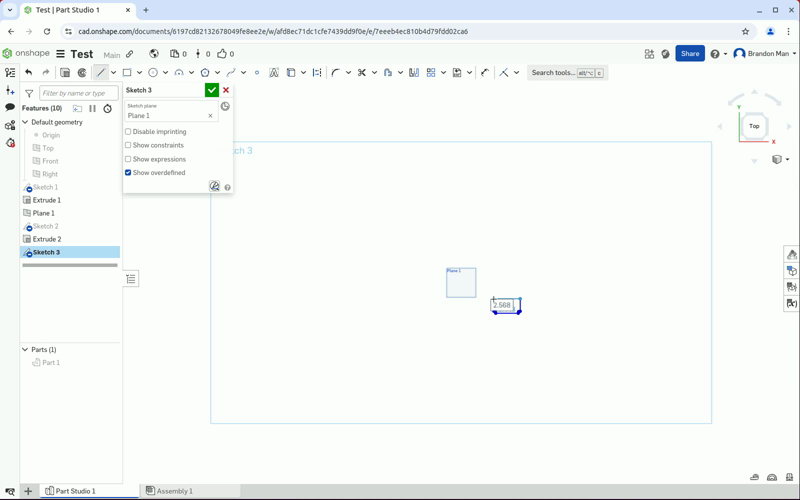
key_up(shift)
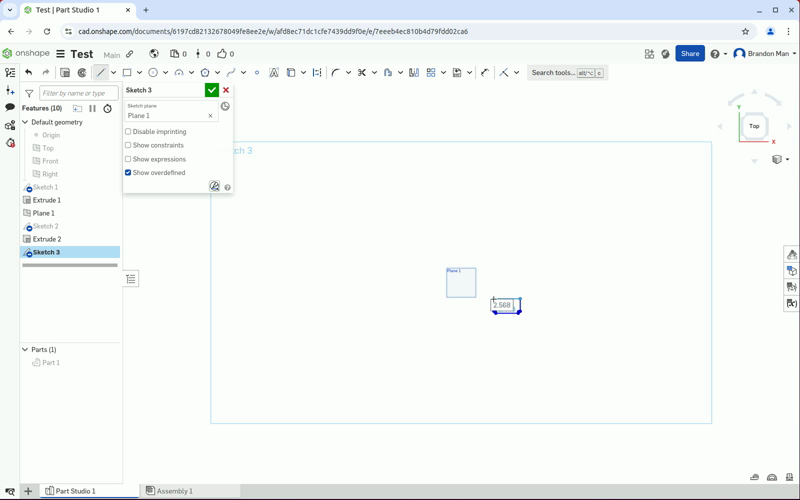
mouse_move(523, 298)
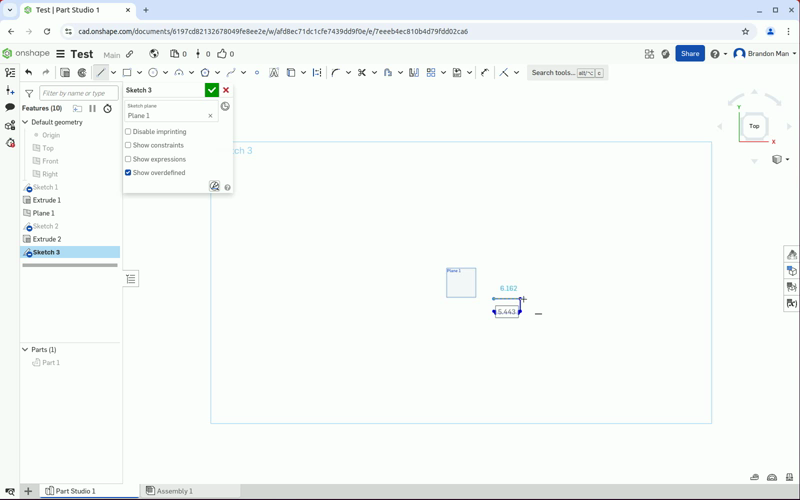
key_down(shift)
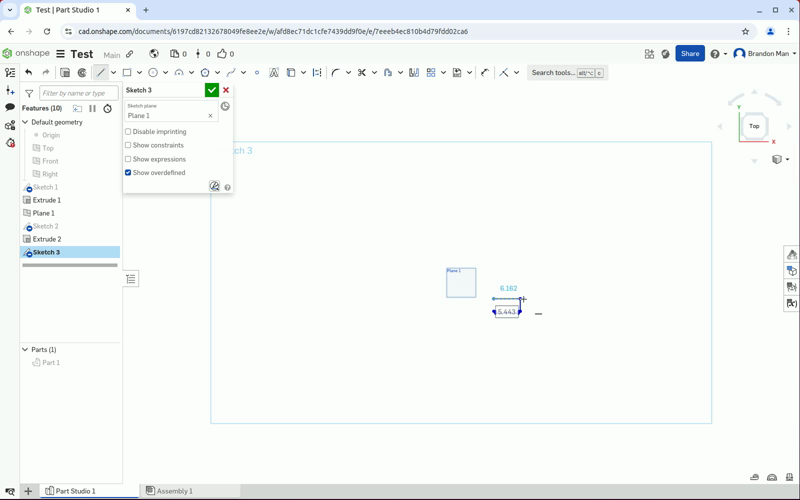
mouse_move(493, 311)
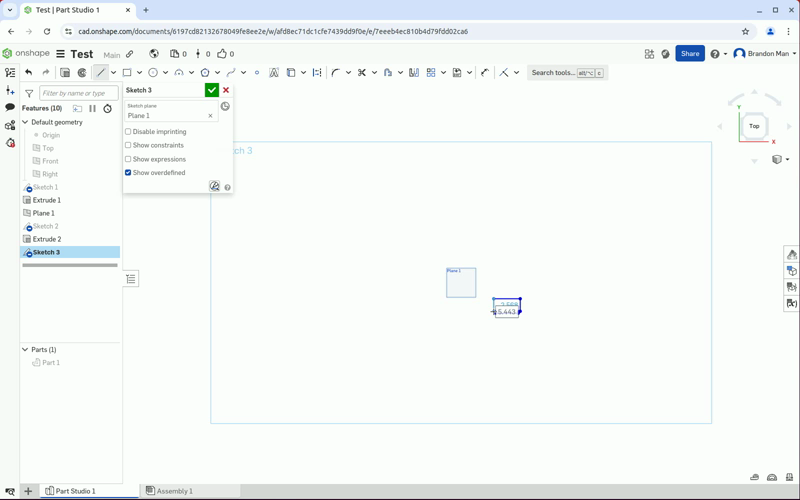
scroll(6)
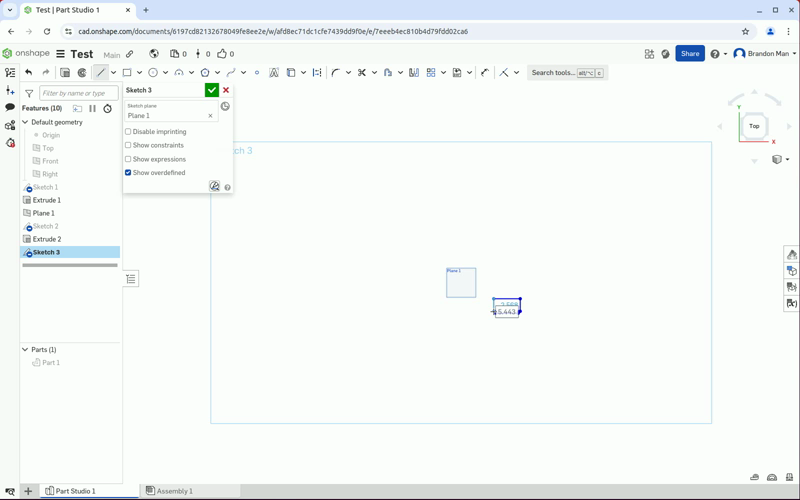
scroll(6)
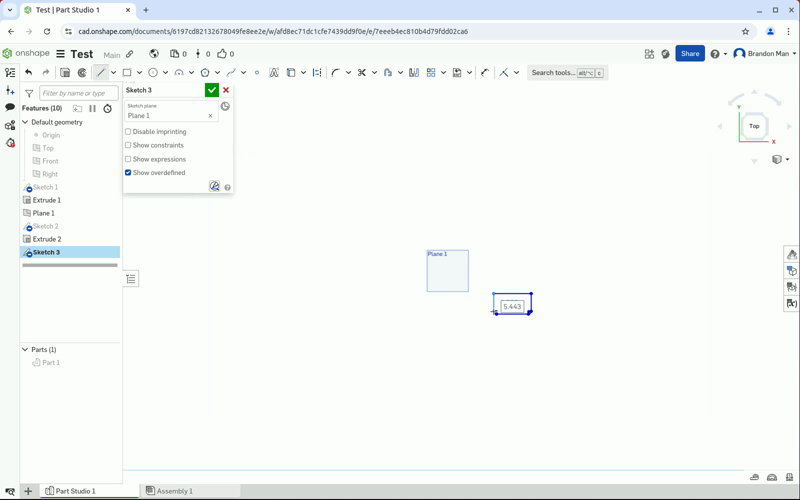
scroll(6)
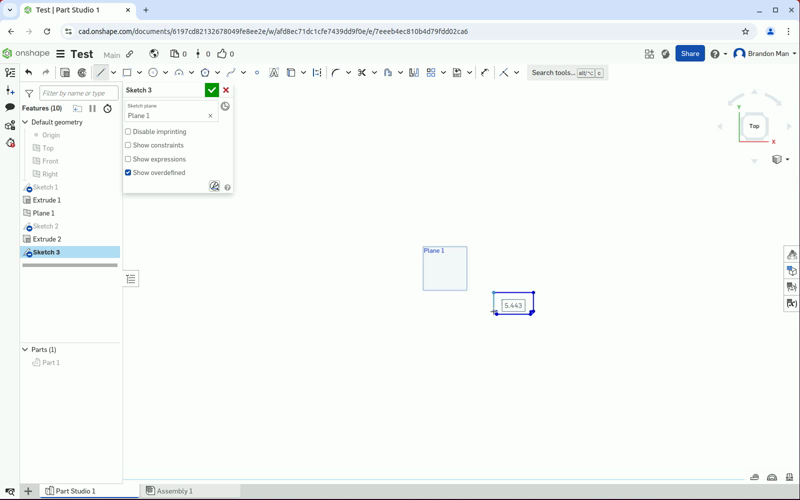
scroll(6)
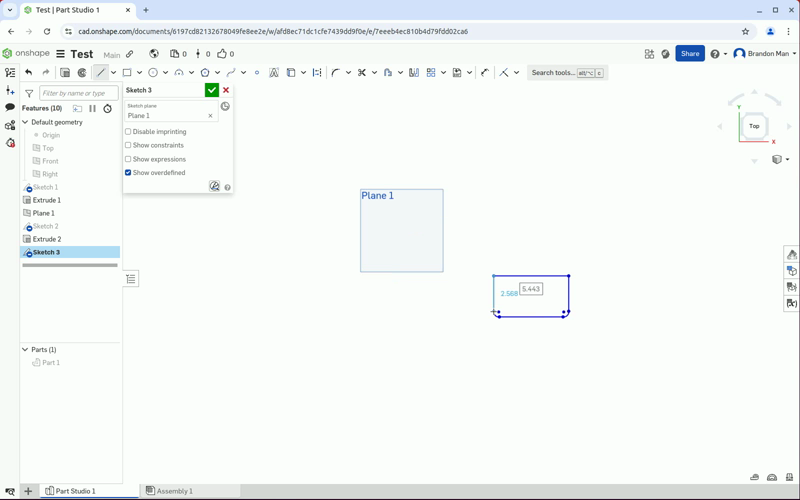
scroll(6)
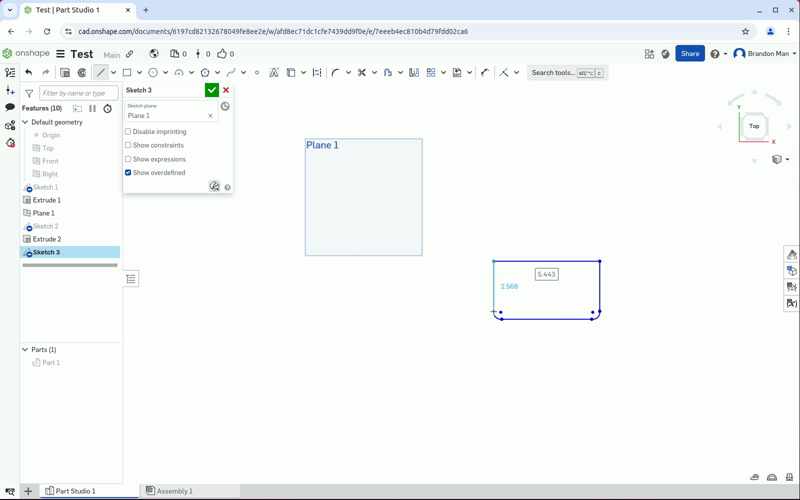
scroll(6)
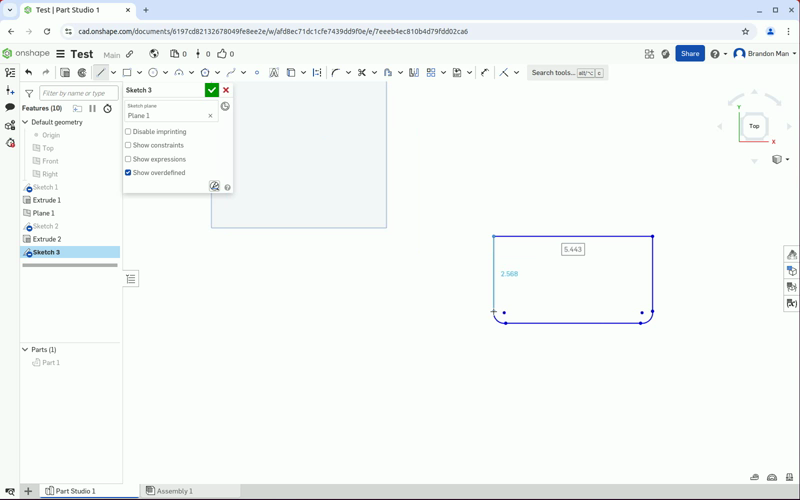
scroll(6)
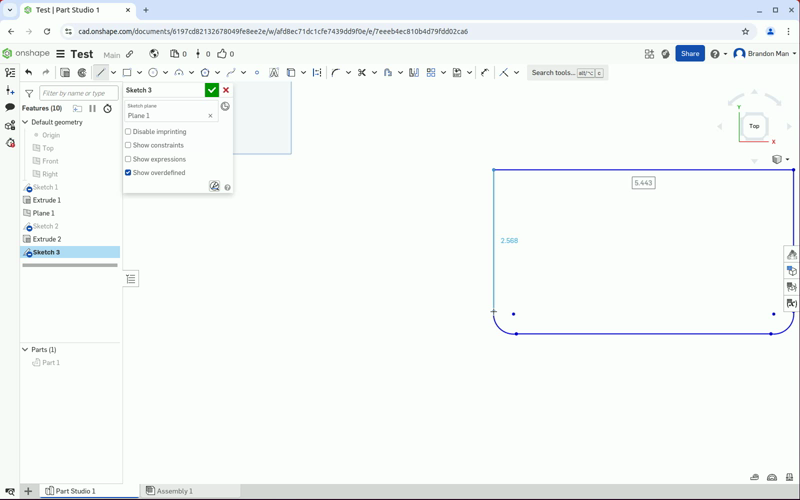
key_up(shift)
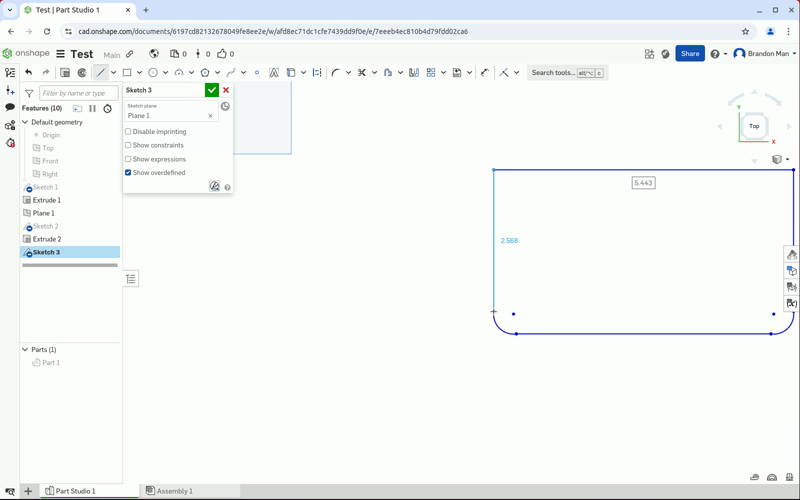
click(493, 311)
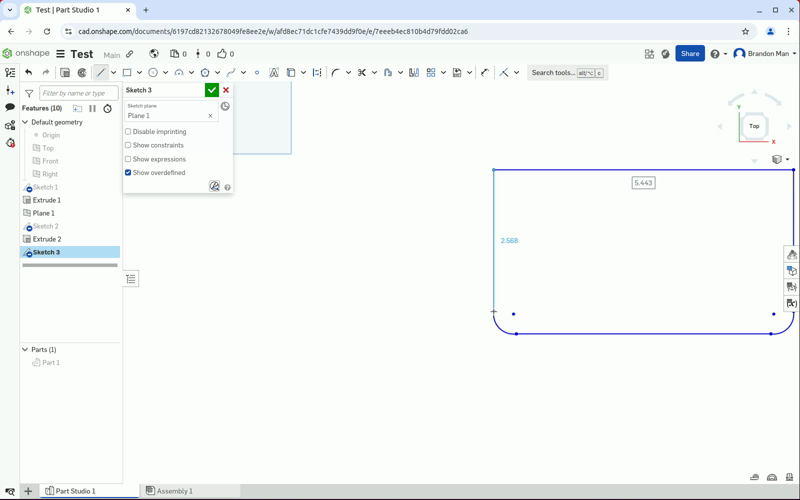
scroll(-6)
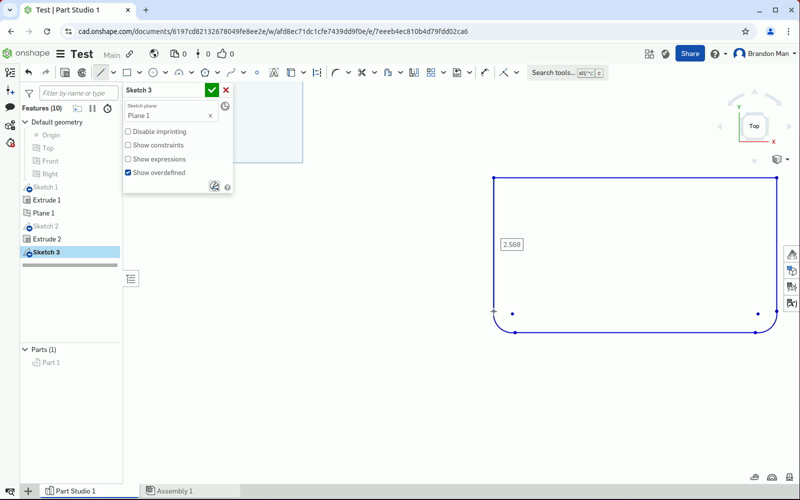
scroll(-6)
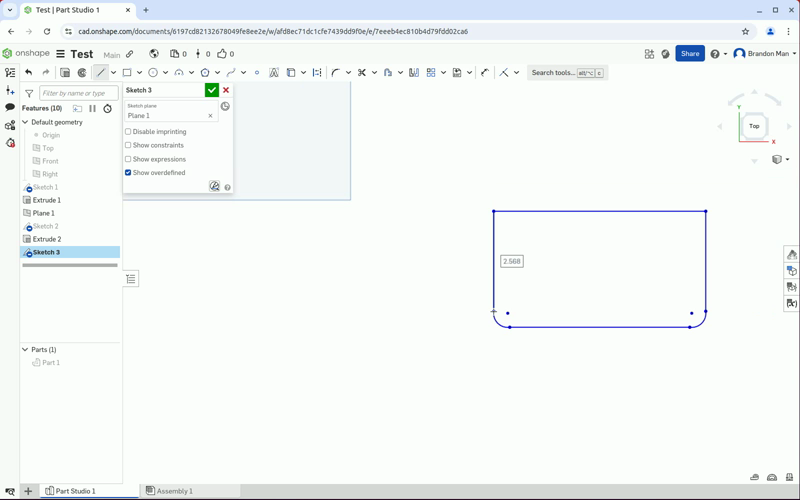
scroll(-6)
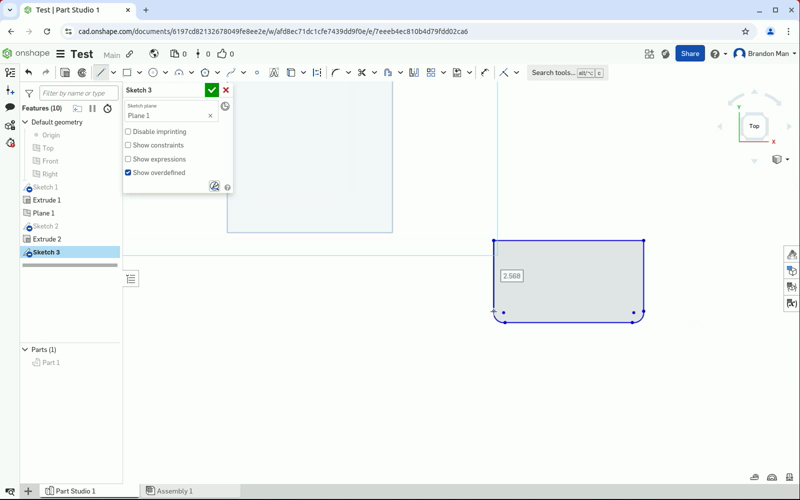
scroll(-6)
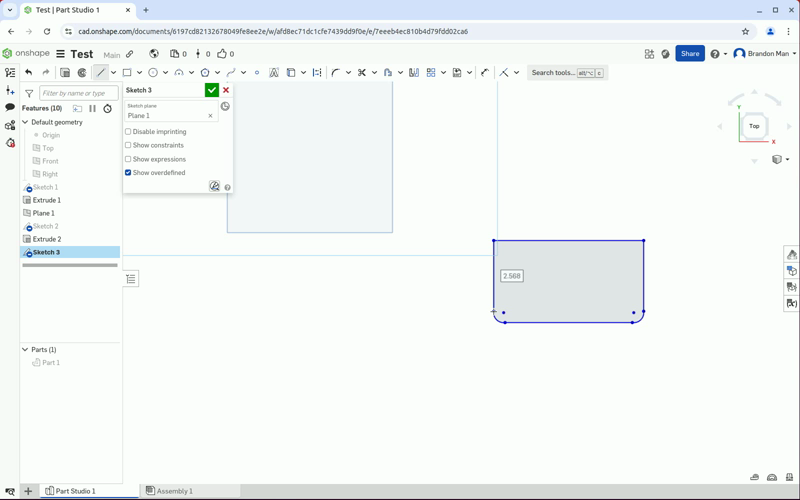
scroll(-6)
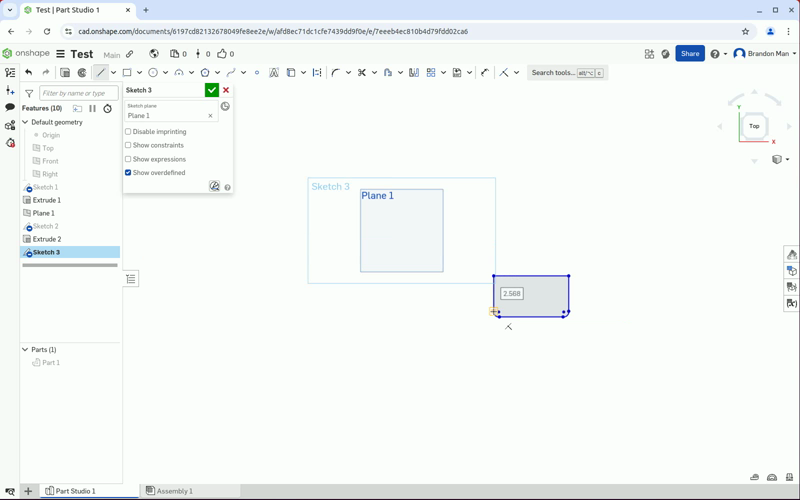
scroll(-6)
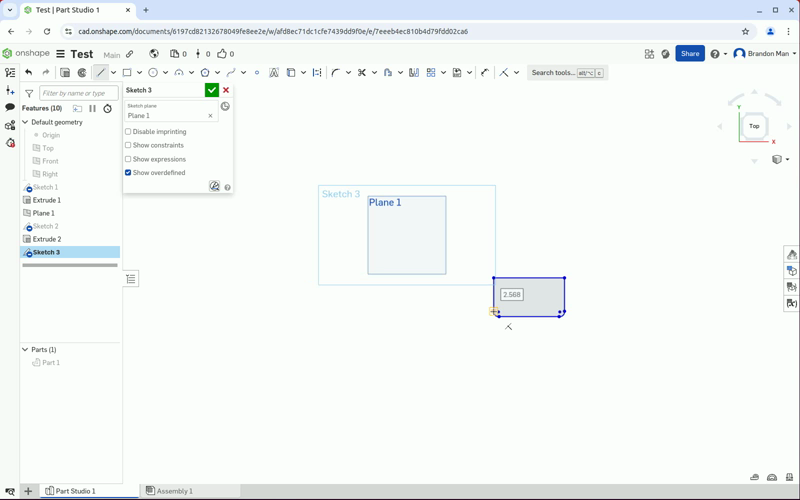
scroll(-6)
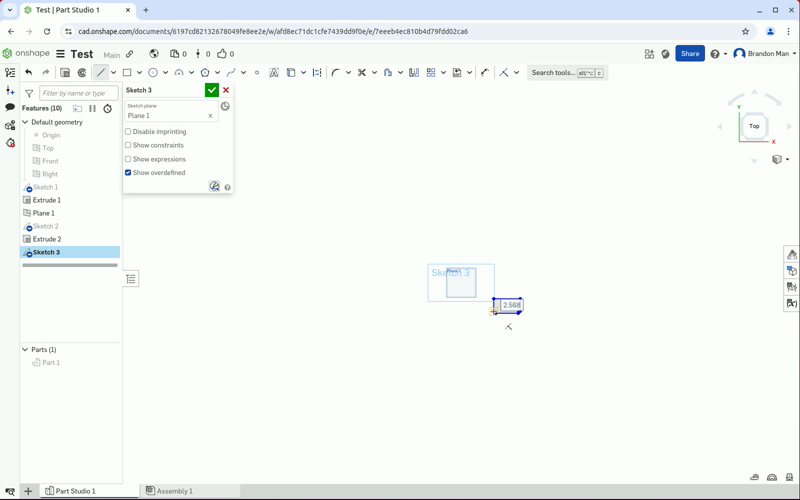
key(esc)
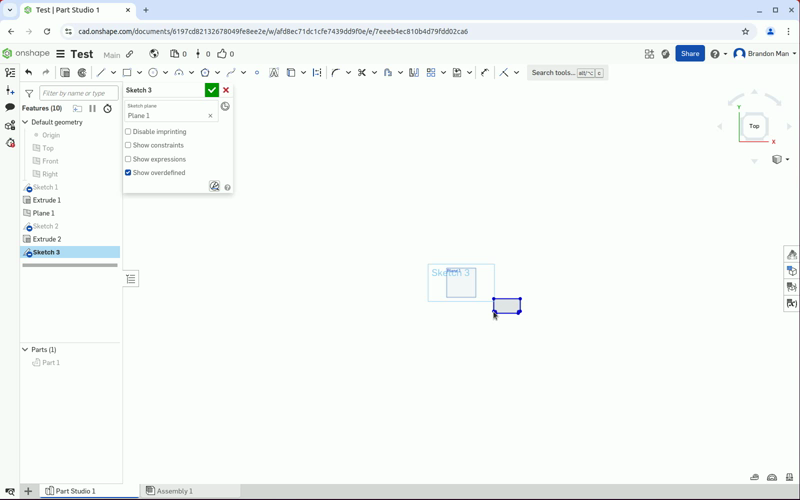
mouse_move(498, 298)
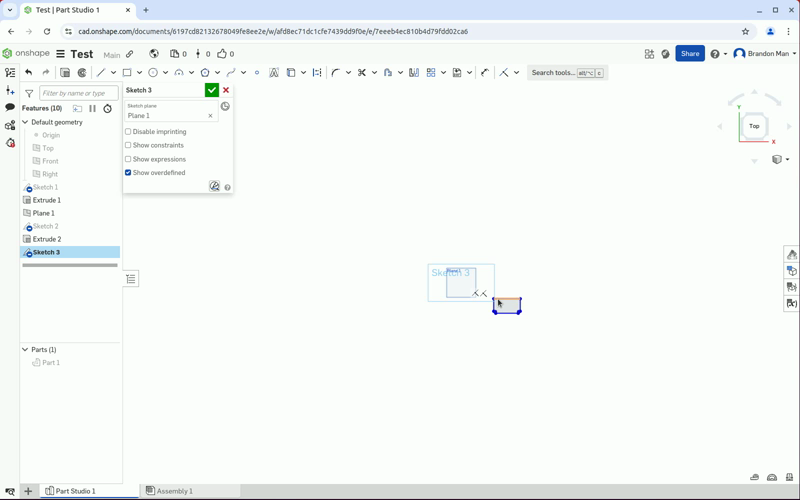
scroll(6)
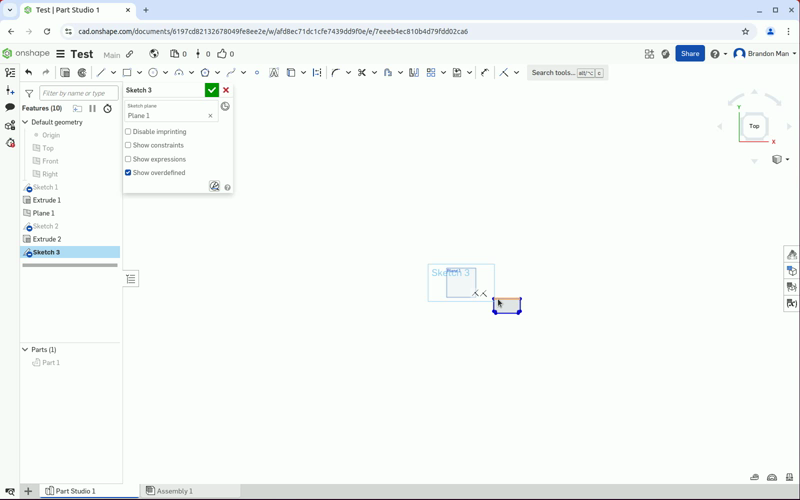
scroll(6)
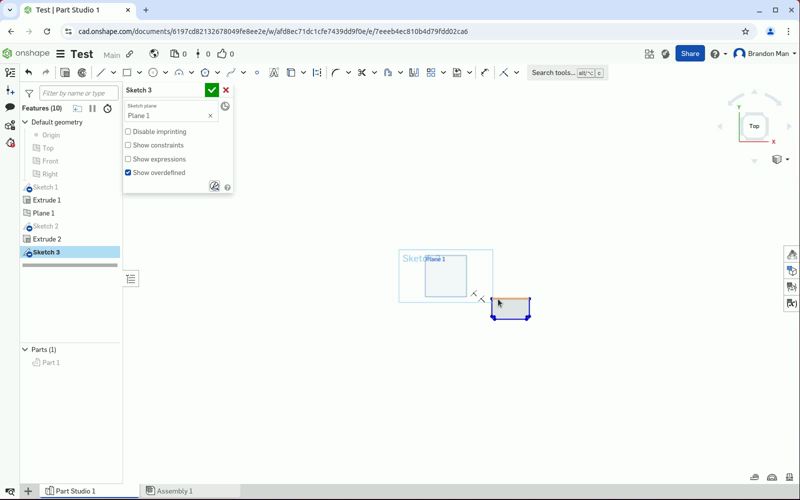
scroll(6)
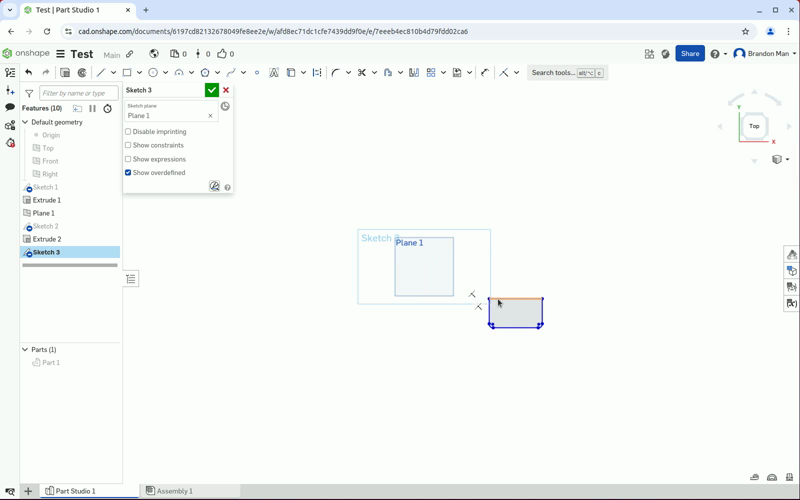
scroll(6)
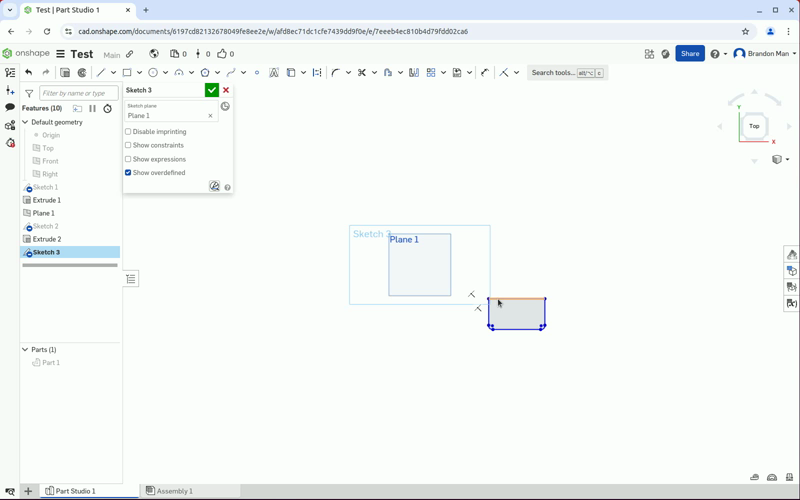
scroll(6)
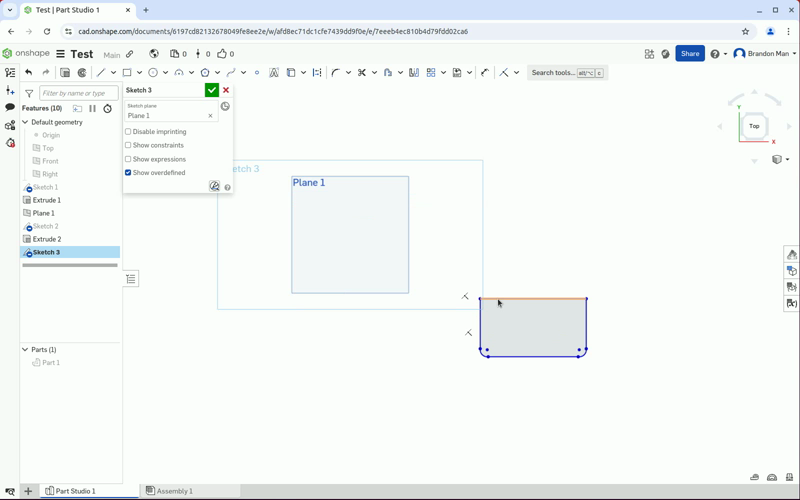
scroll(6)
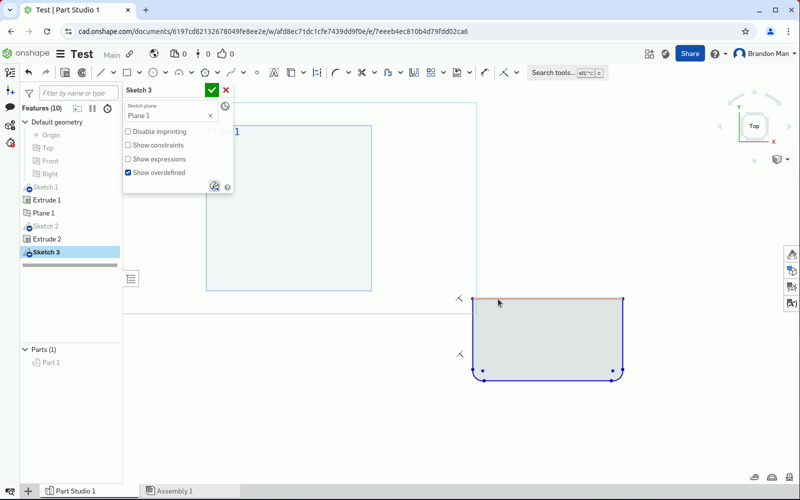
scroll(6)
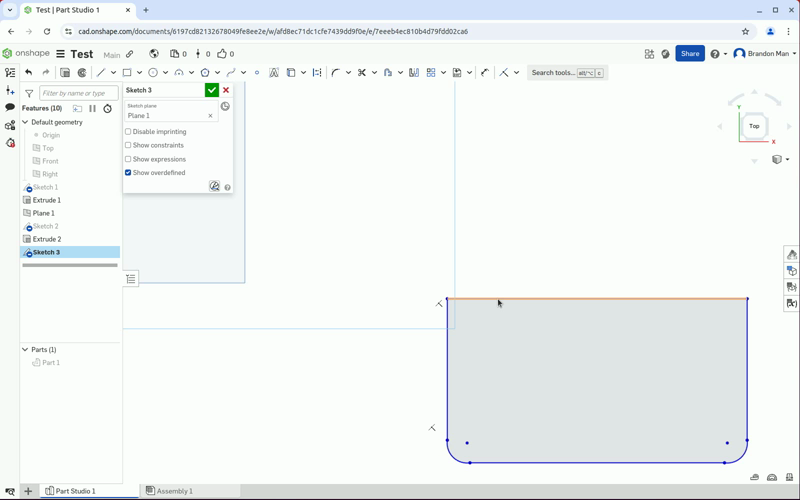
click(498, 298)
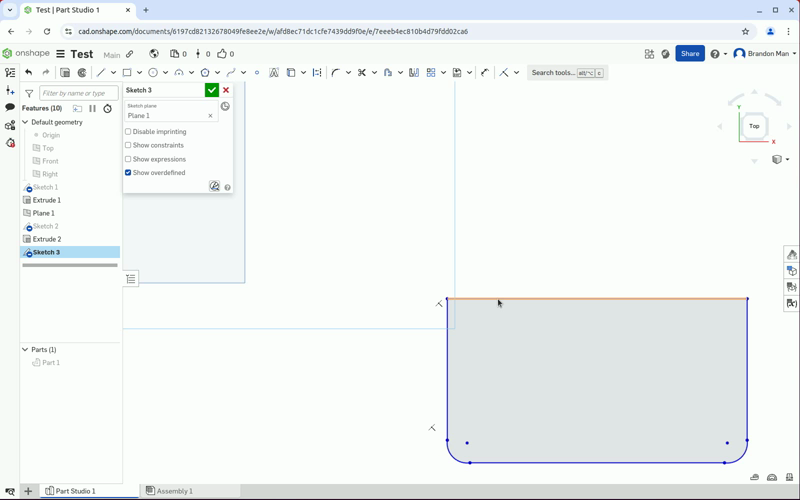
scroll(-6)
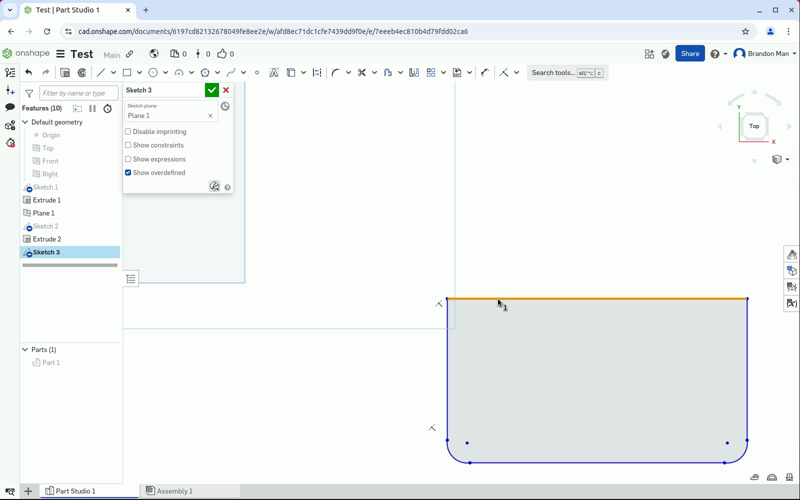
scroll(-6)
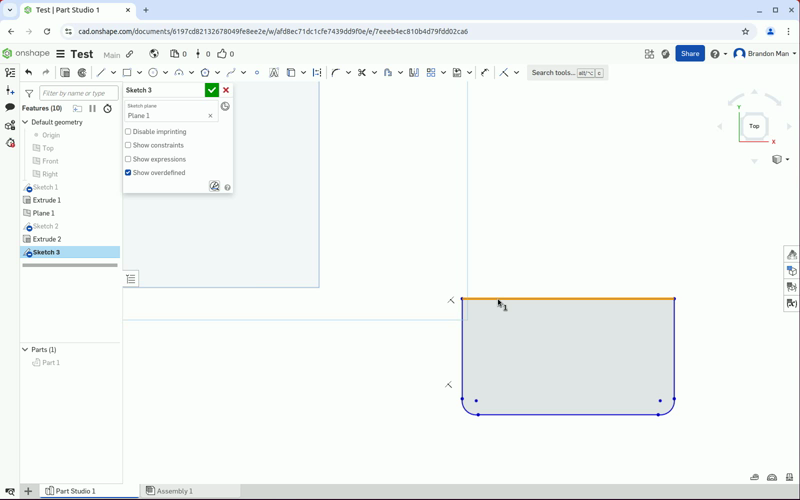
scroll(-6)
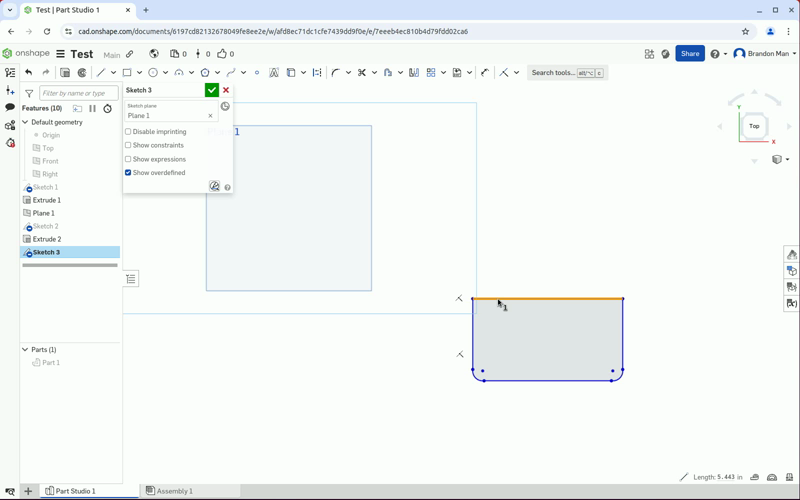
scroll(-6)
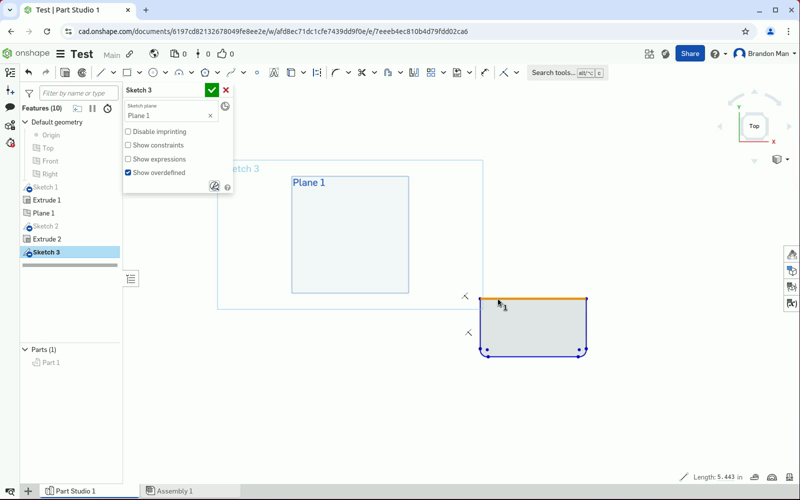
scroll(-6)
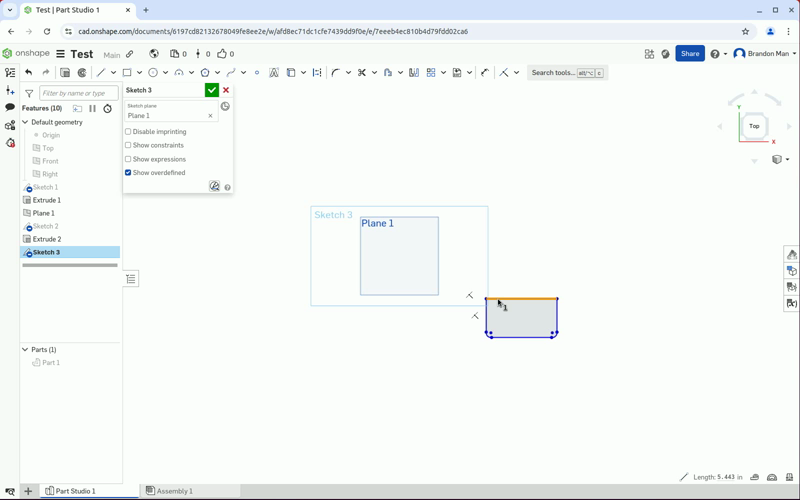
scroll(-6)
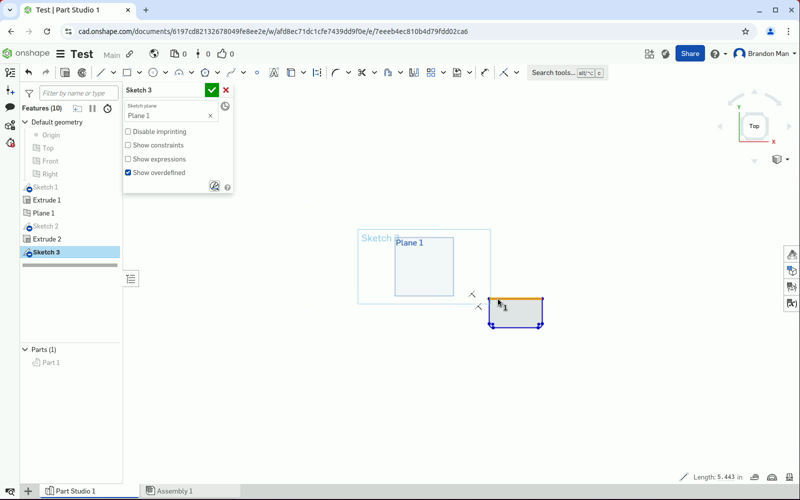
scroll(-6)
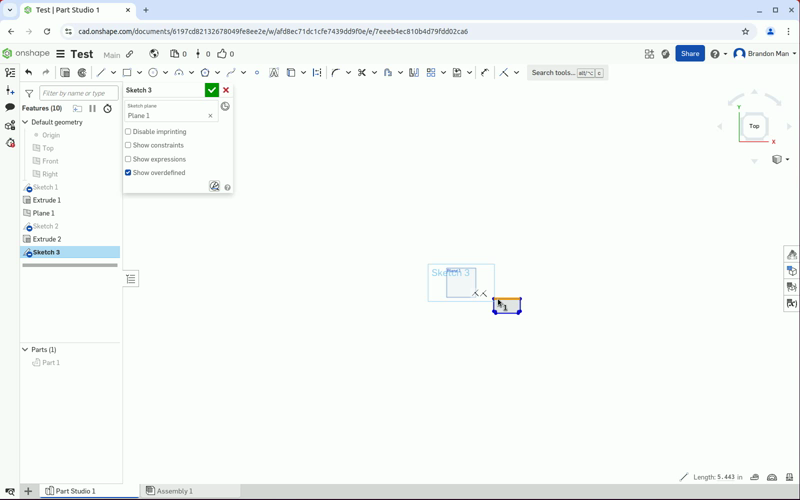
mouse_move(73, 352)
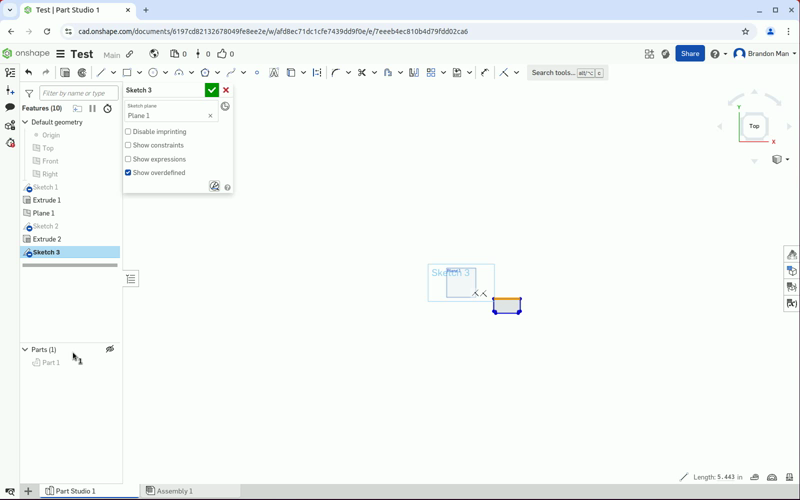
key(shift+y)
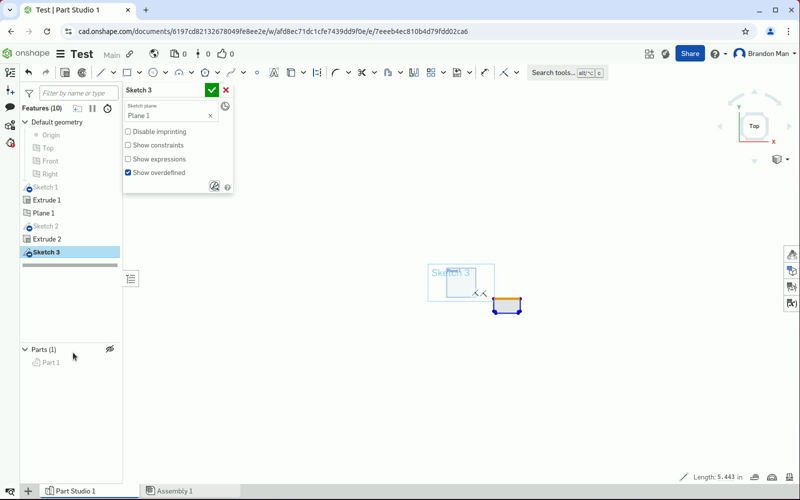
key(shift+e)
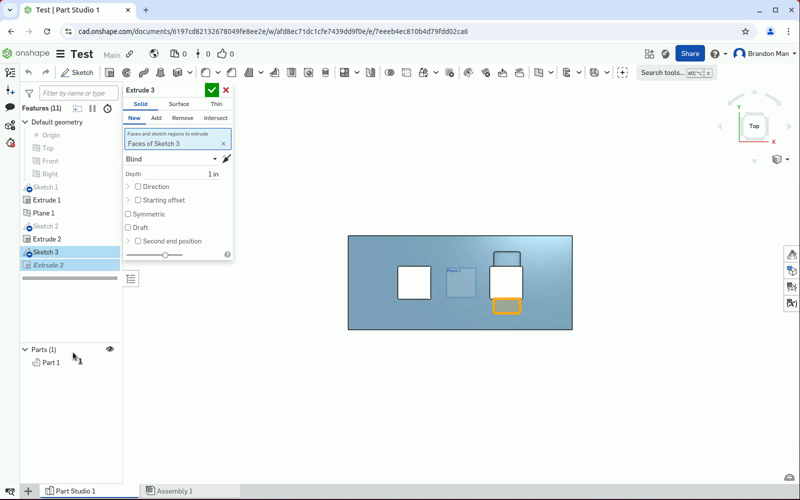
mouse_move(143, 106)
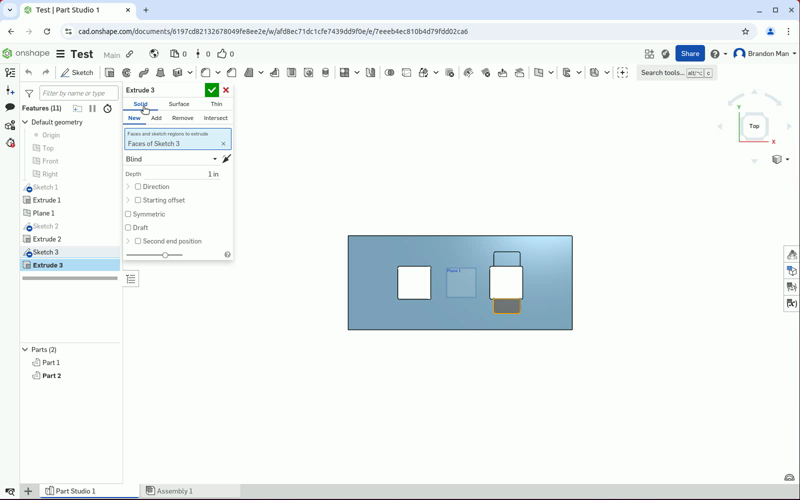
click(143, 106)
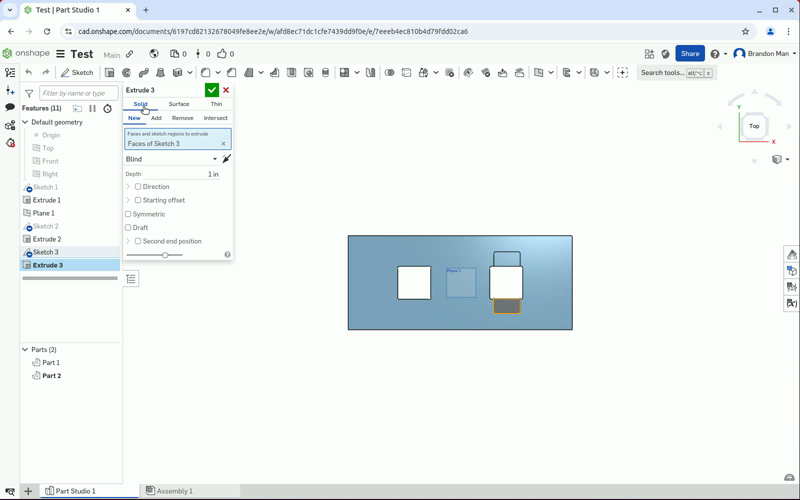
mouse_move(186, 120)
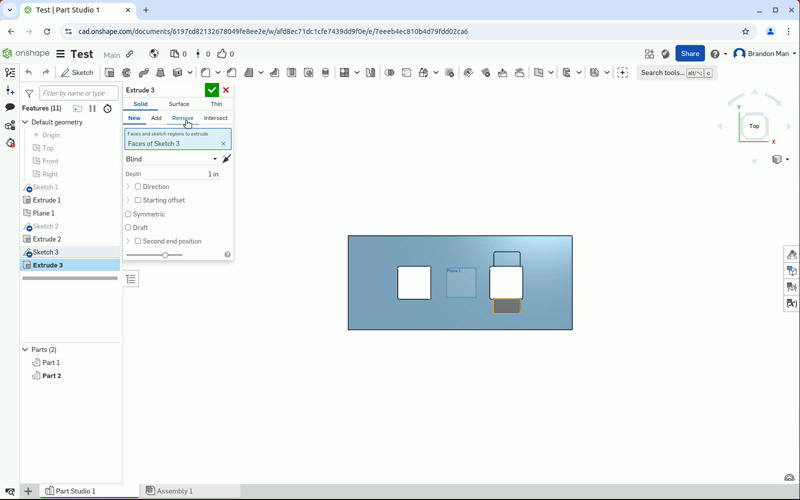
click(186, 120)
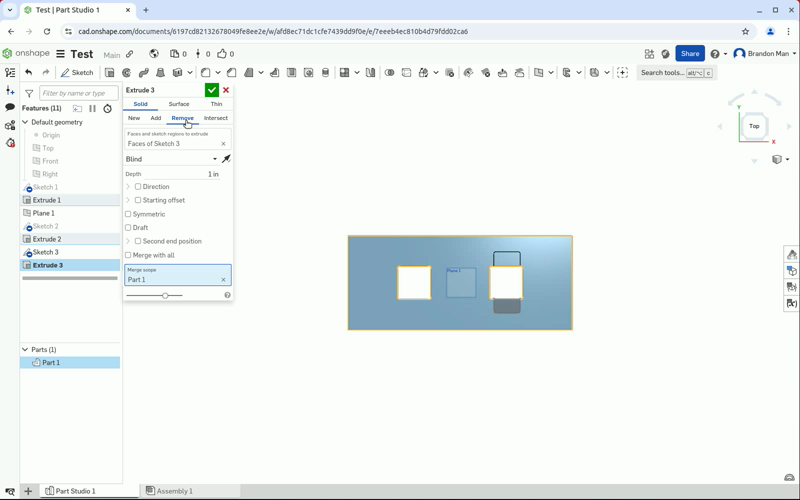
key(tab, 4)
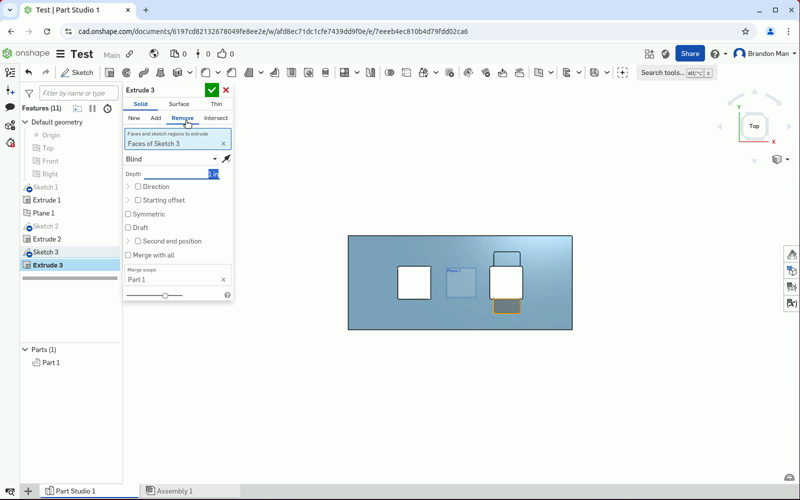
text(0.481)
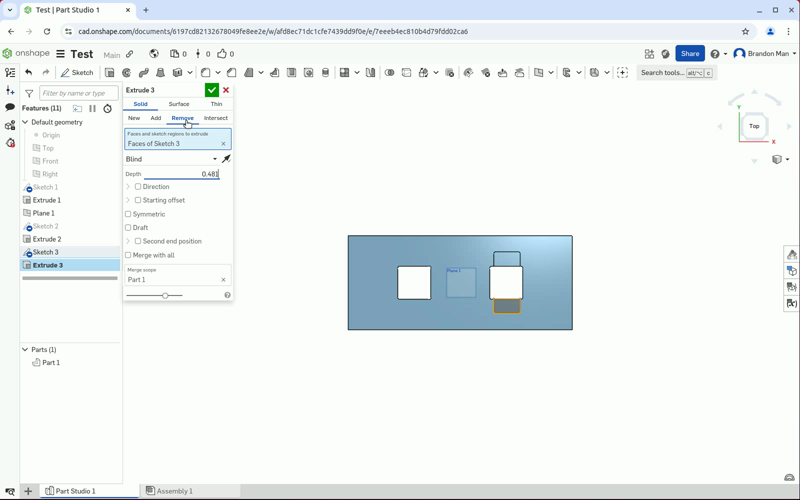
key(tab, 6)
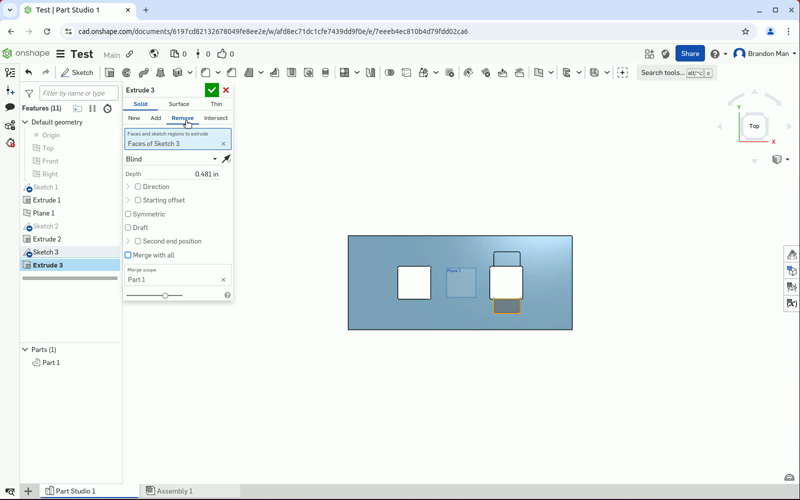
key(space)
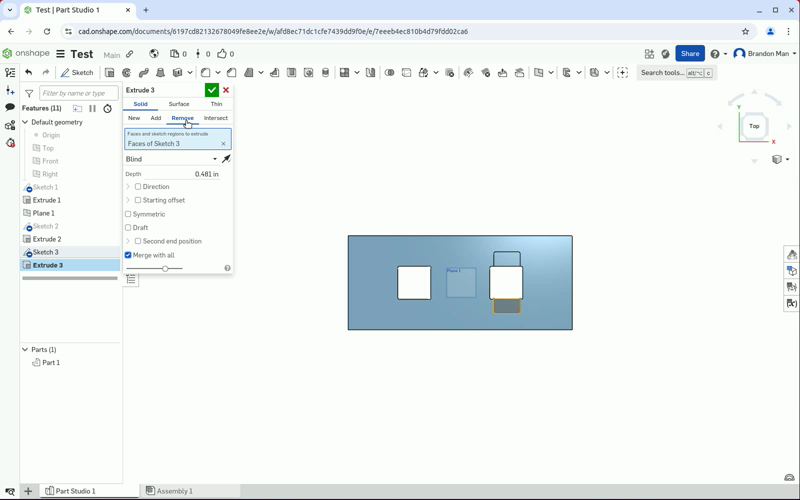
key(enter)
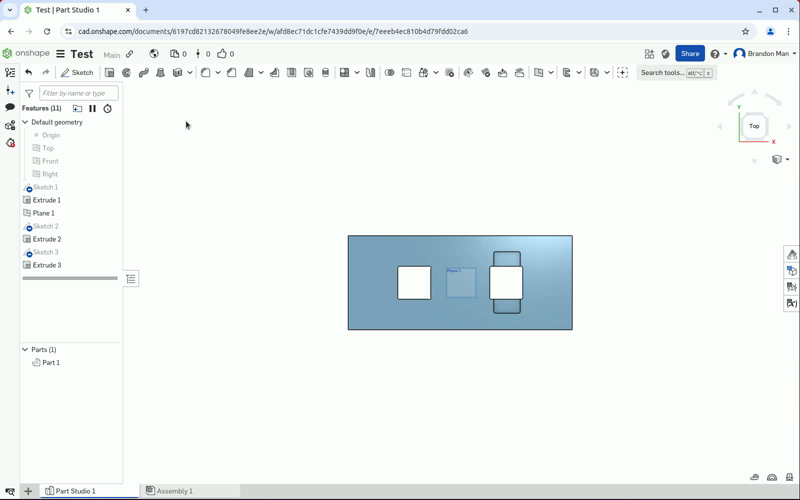
key(shift+h)
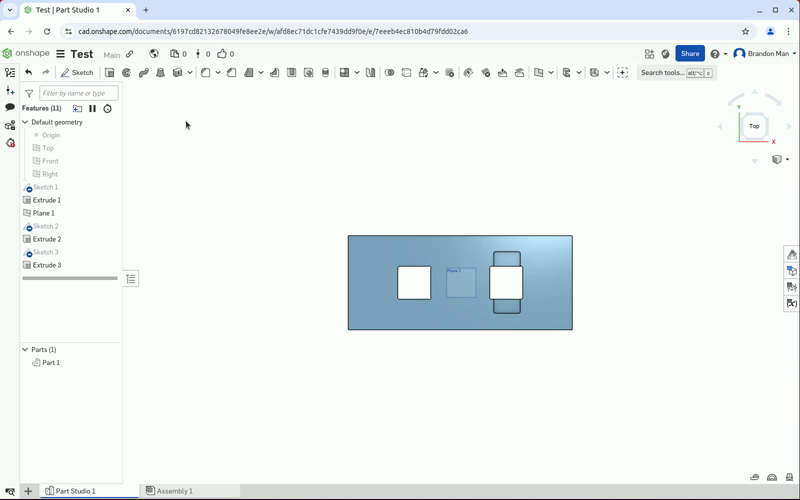
key(shift+h)
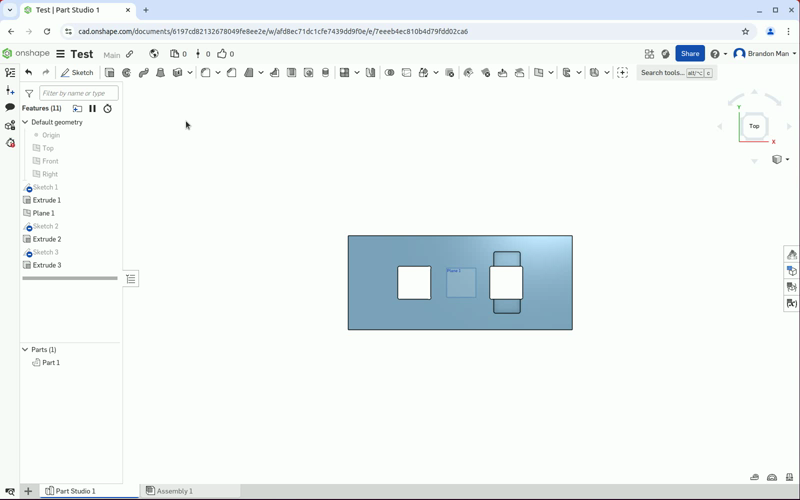
key(shift+7)
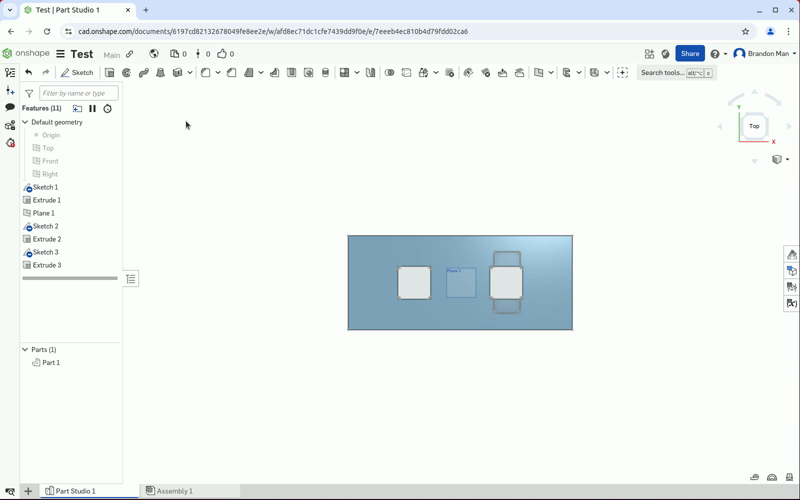
key(up, 3)
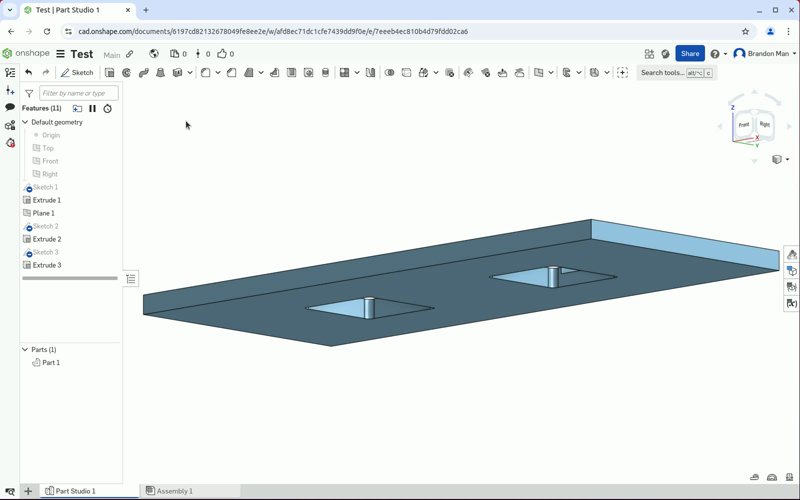
key(left, 3)
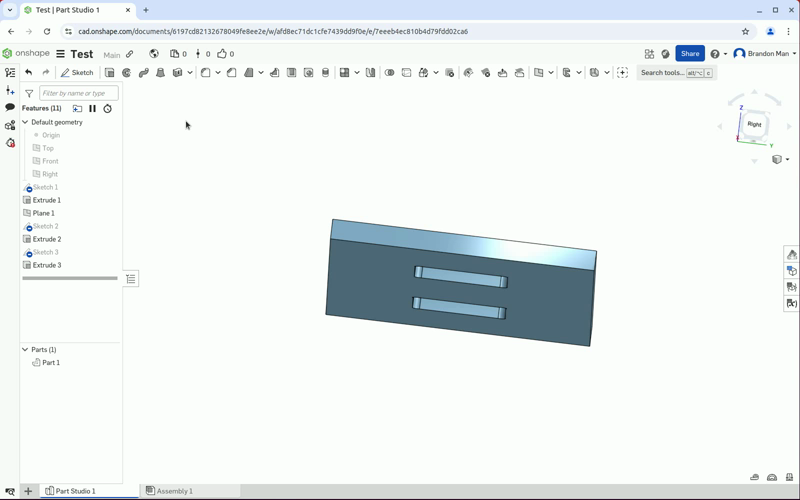
key(right, 3)
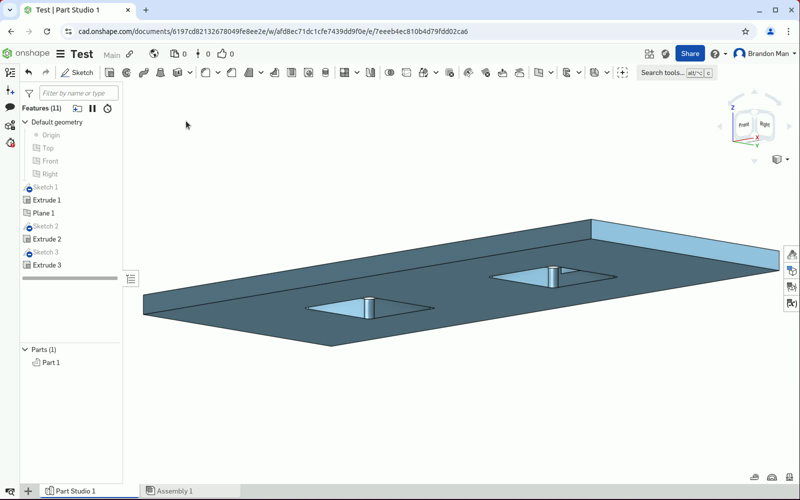
key(down, 3)
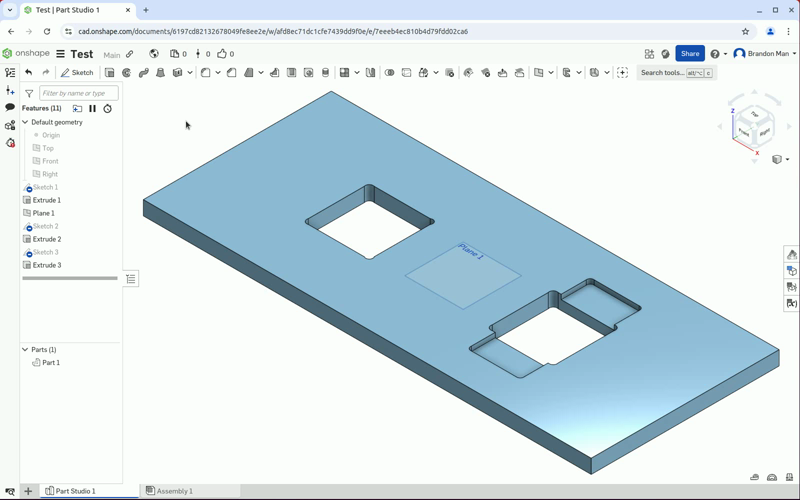
mouse_move(73, 189)
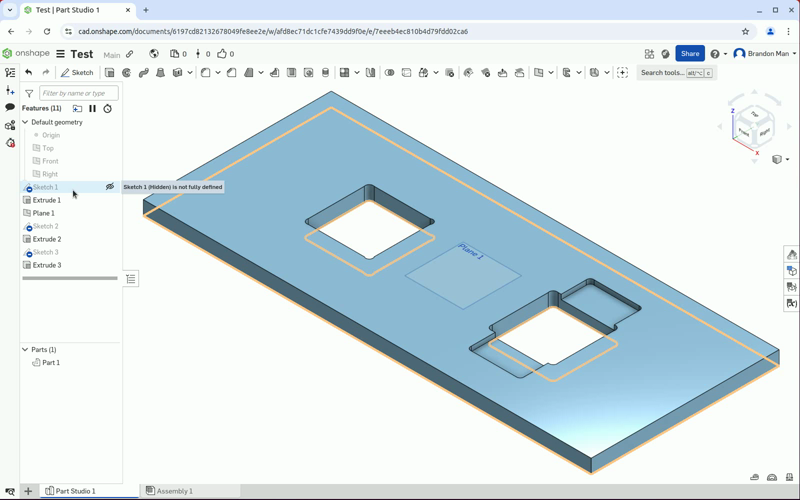
click(73, 189)